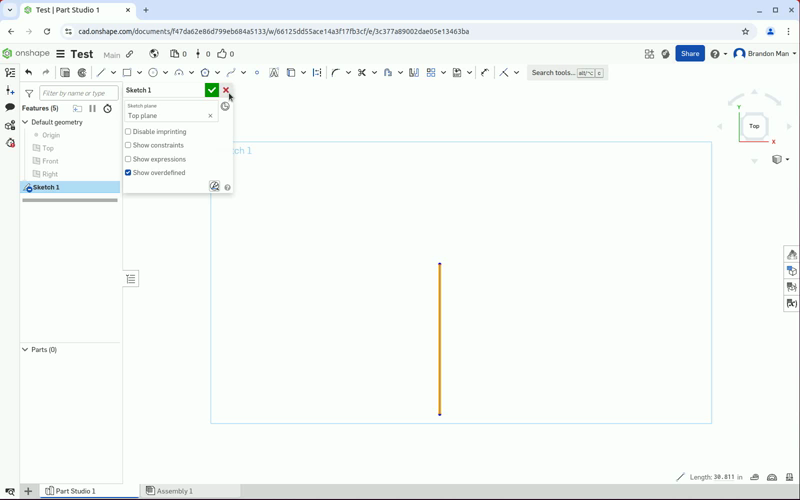
key(shift+h)
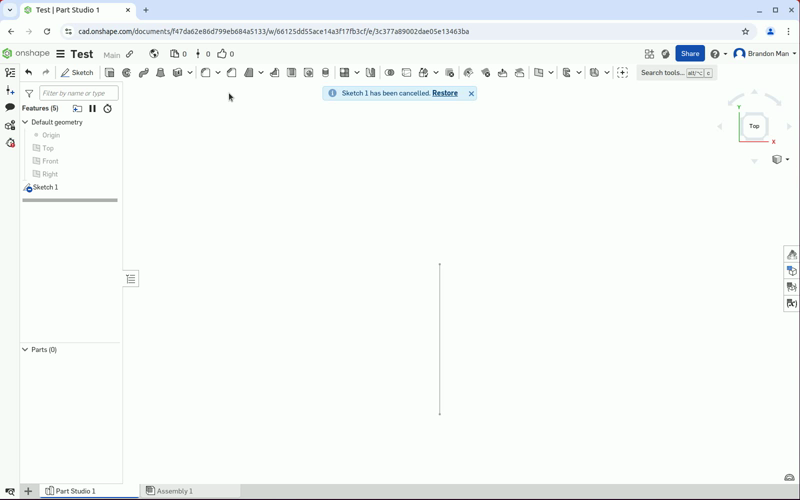
mouse_move(73, 352)
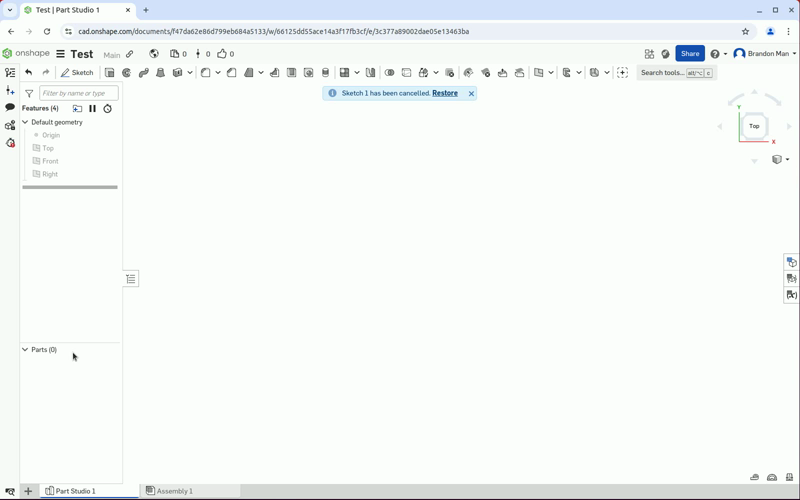
key(y)
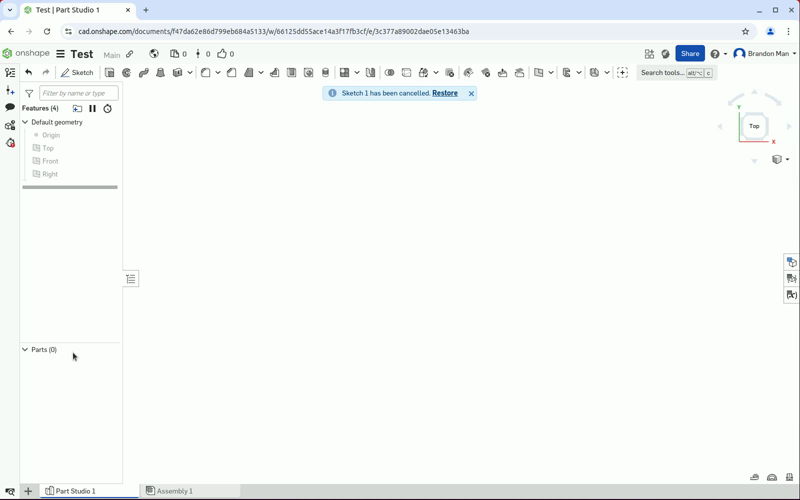
key(shift+p)
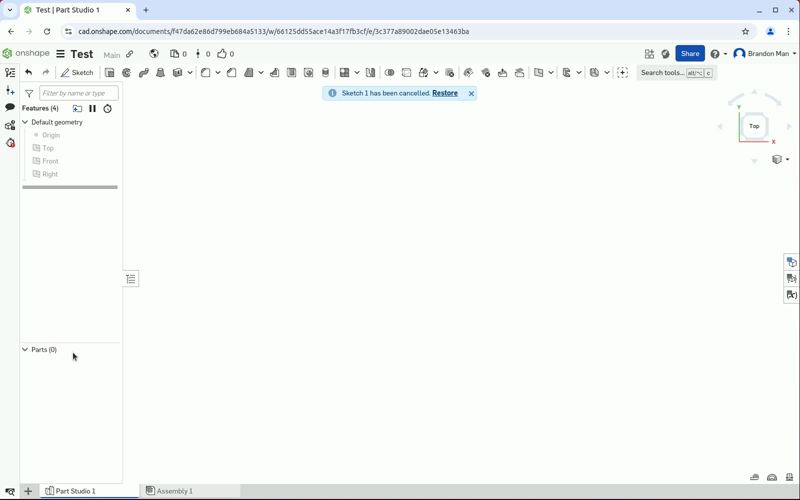
key(space)
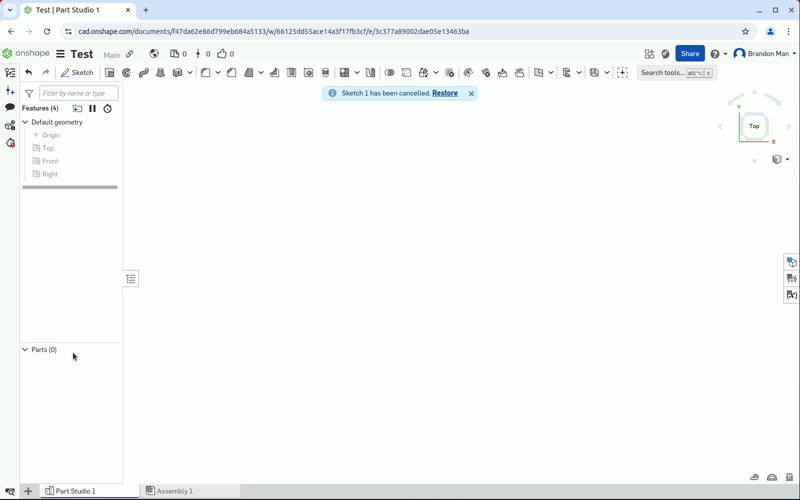
key_down(shift)
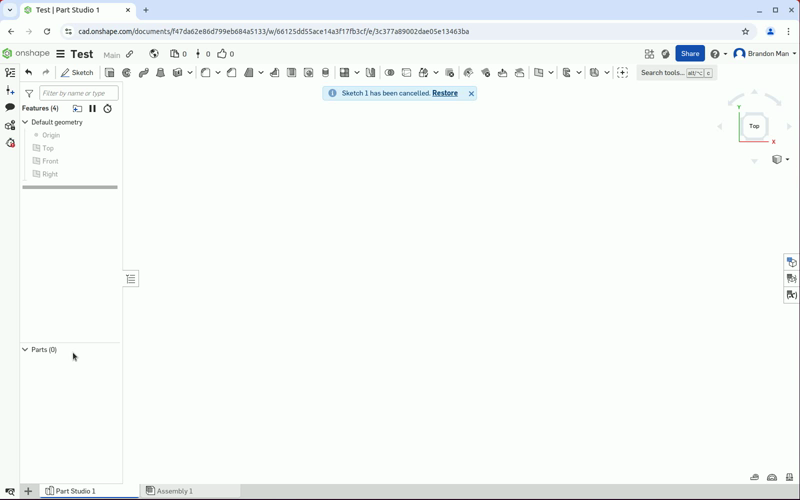
key(up)
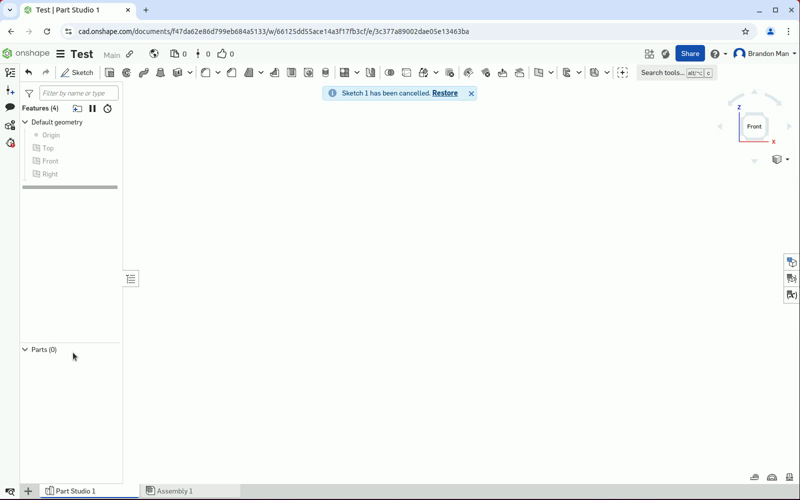
key_up(shift)
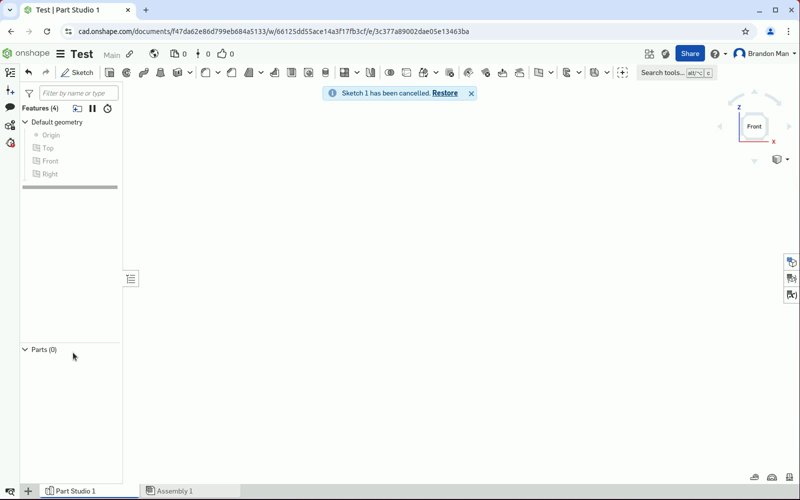
mouse_move(73, 352)
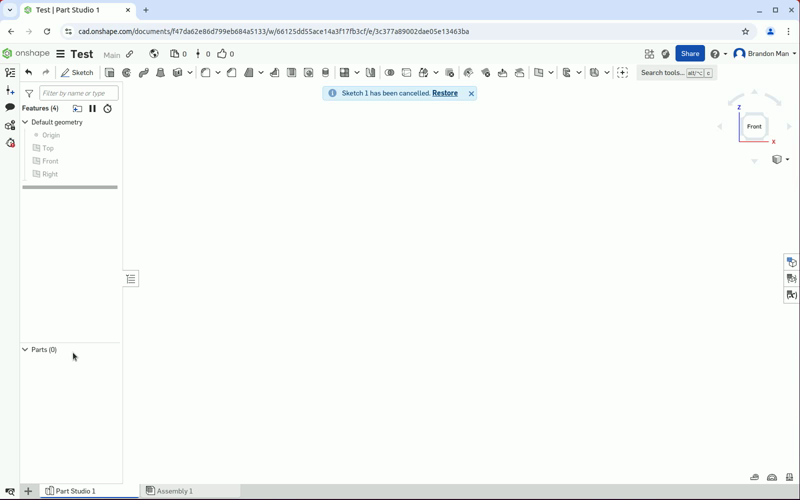
key(shift+y)
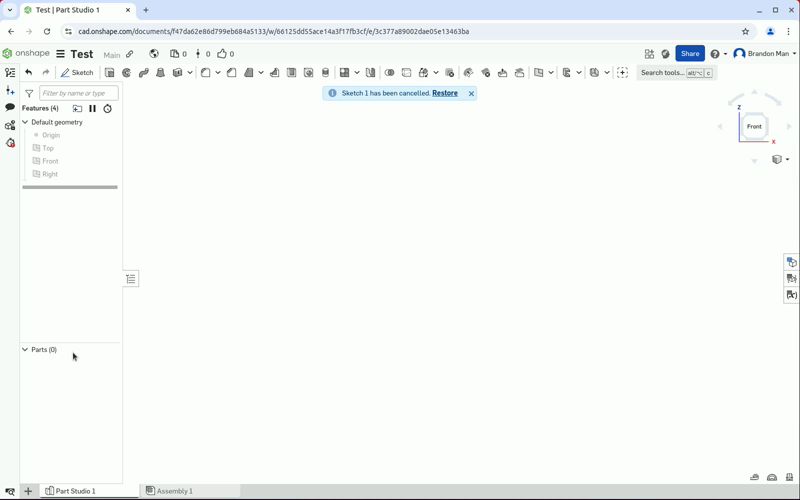
key(shift+s)
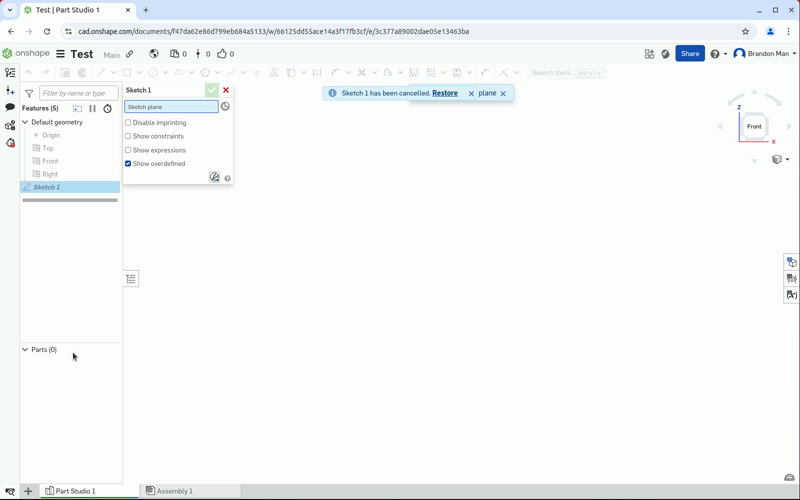
mouse_move(73, 163)
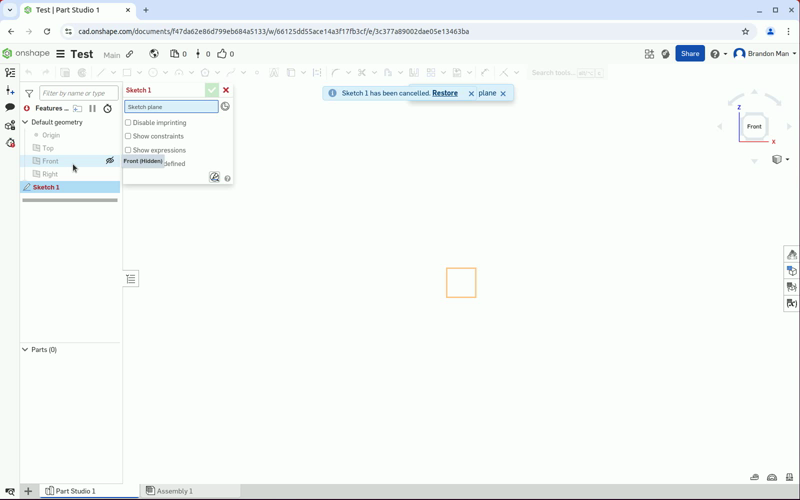
click(73, 163)
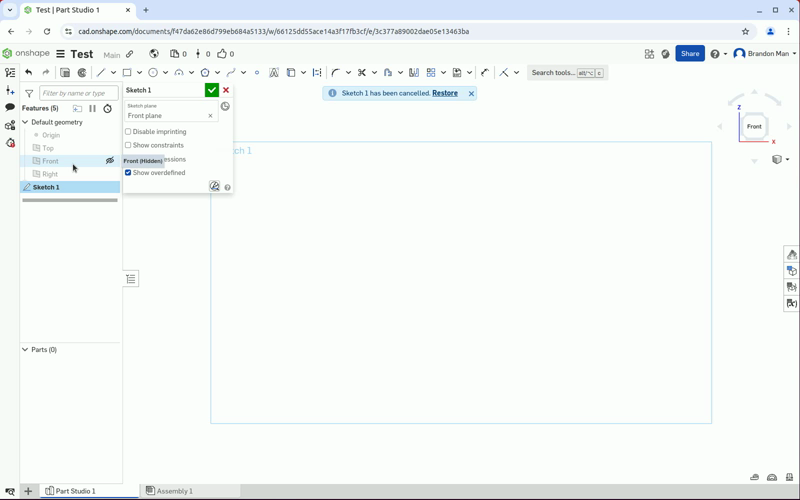
mouse_move(73, 352)
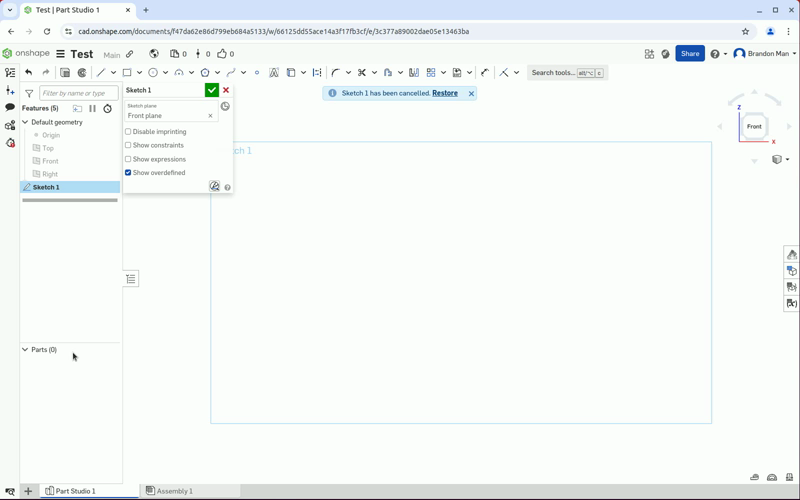
key(y)
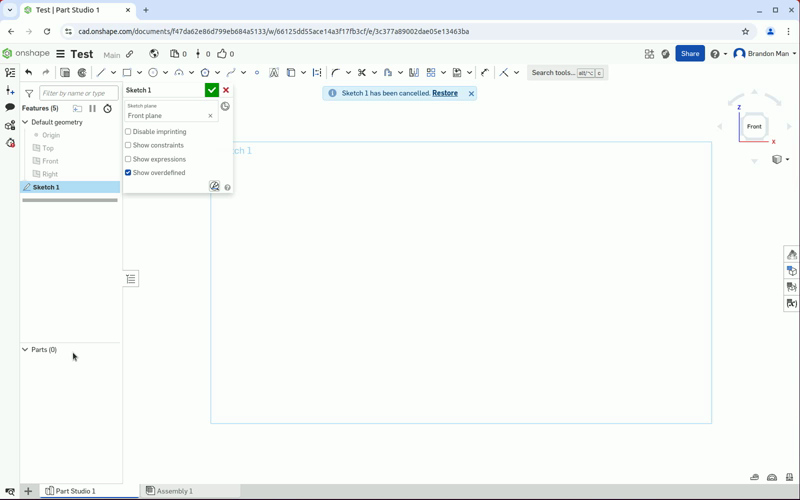
key(l)
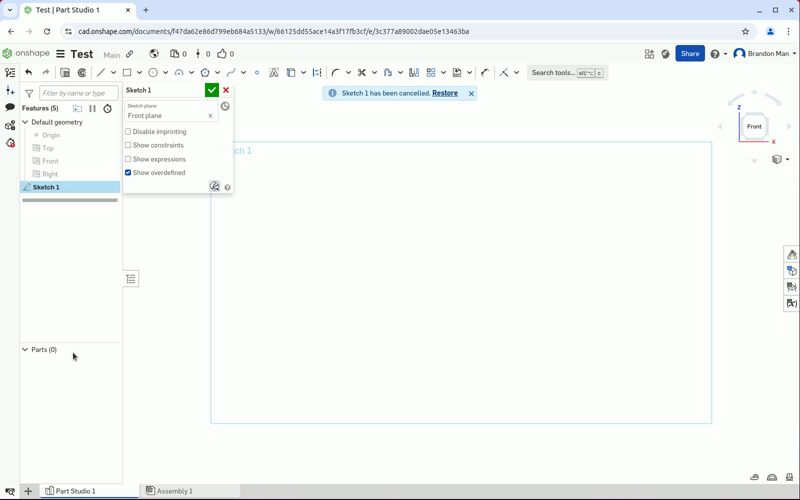
key_down(shift)
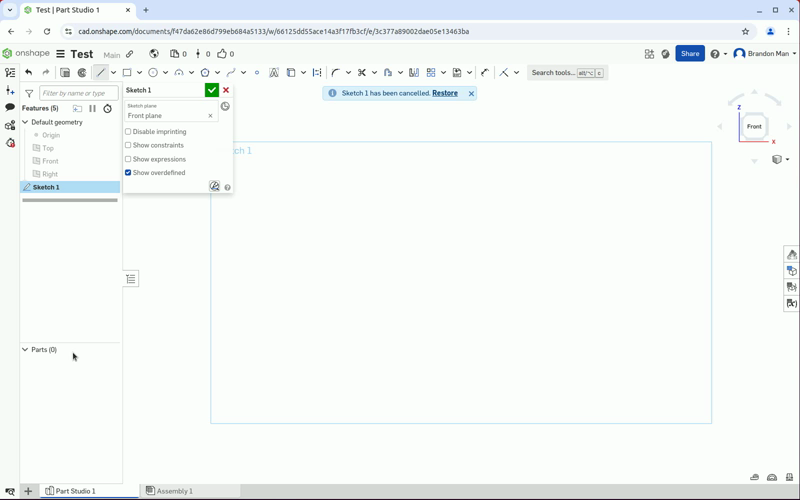
mouse_move(357, 287)
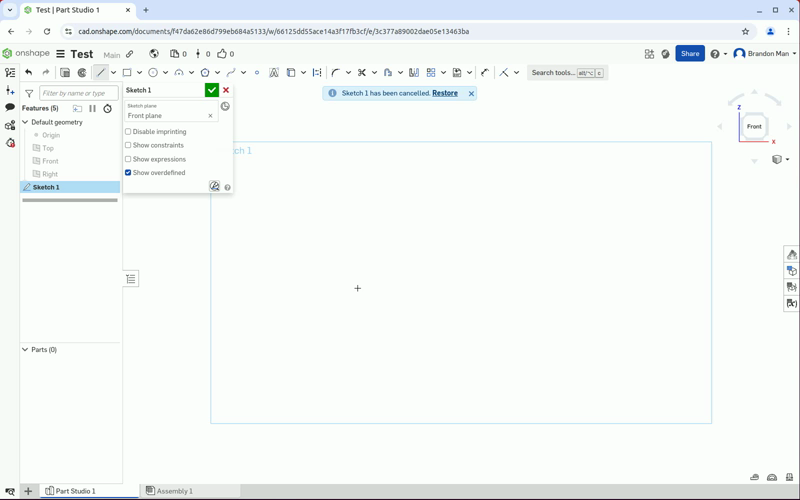
click(357, 287)
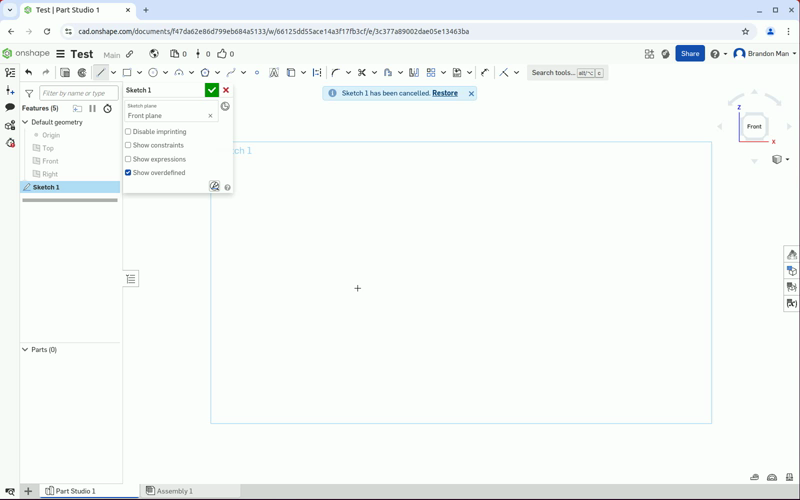
key_up(shift)
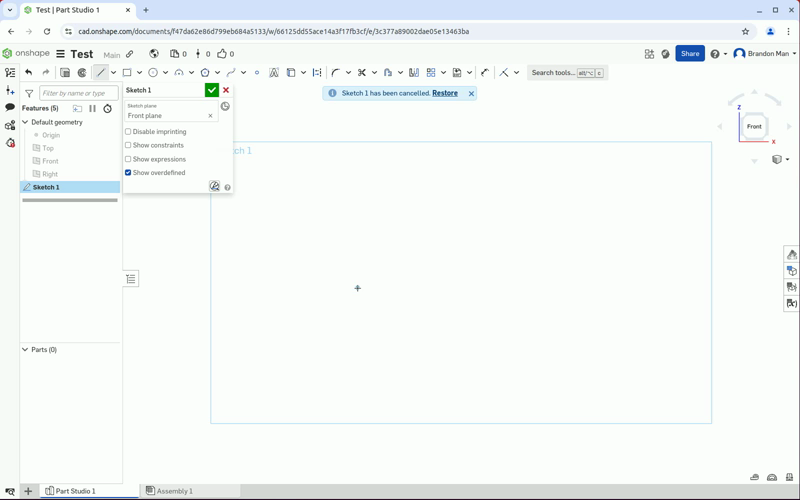
key_down(shift)
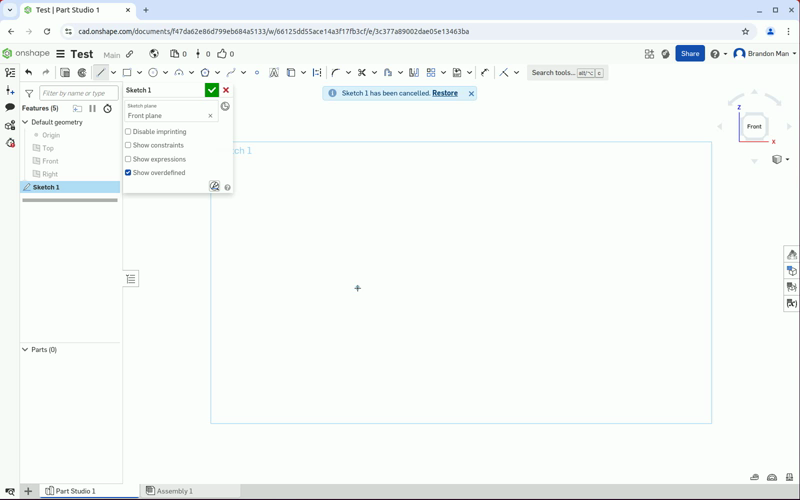
mouse_move(387, 287)
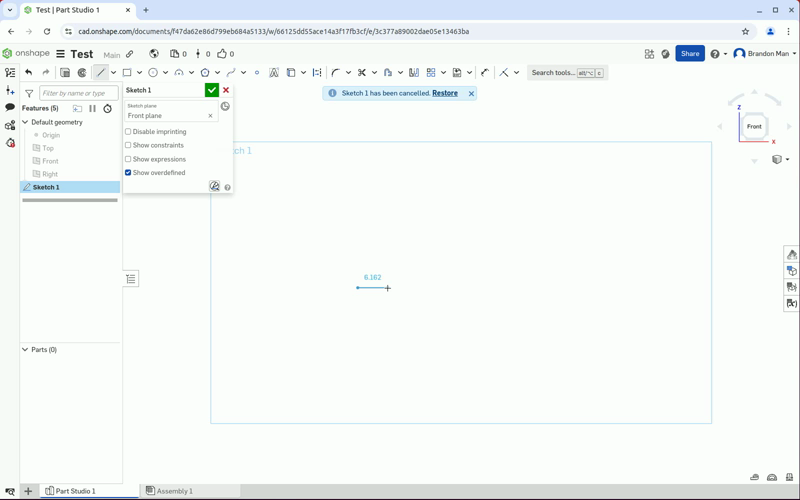
mouse_move(366, 287)
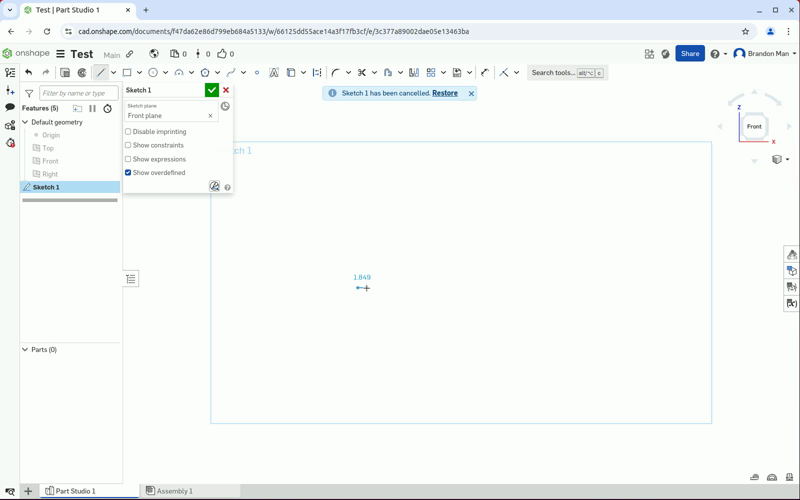
click(366, 287)
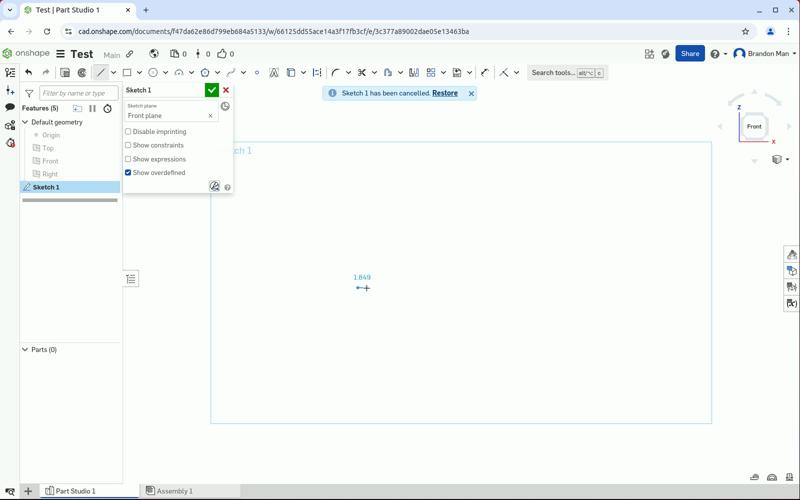
key_up(shift)
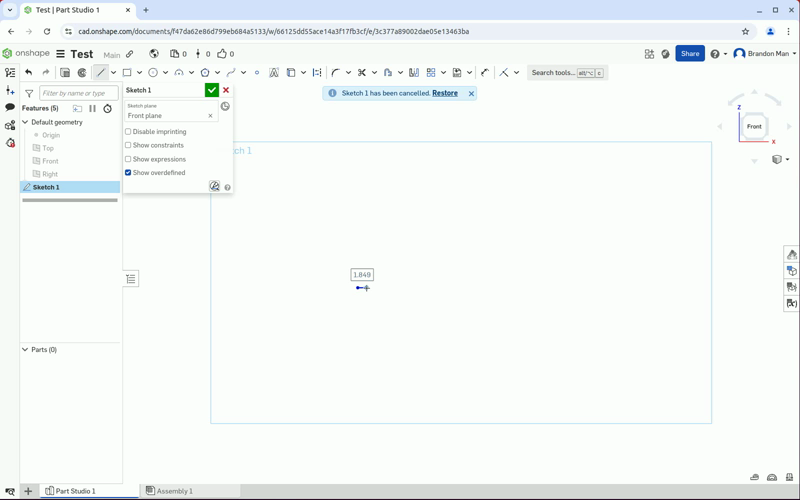
key(esc)
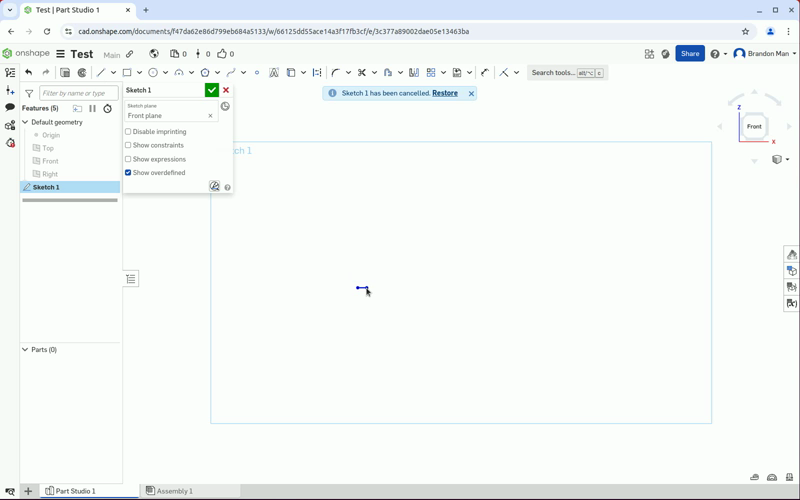
key(a)
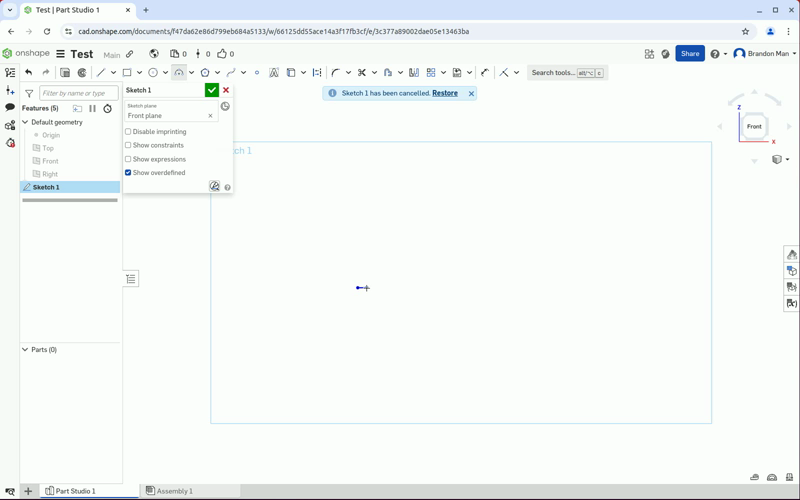
mouse_move(366, 287)
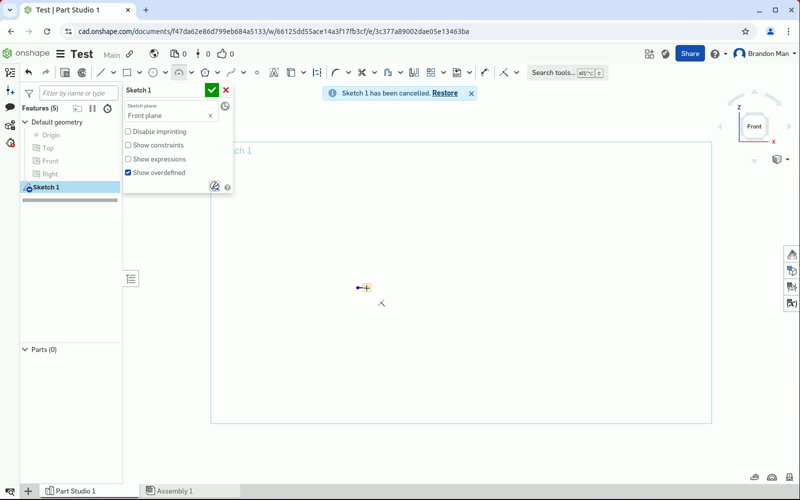
click(366, 287)
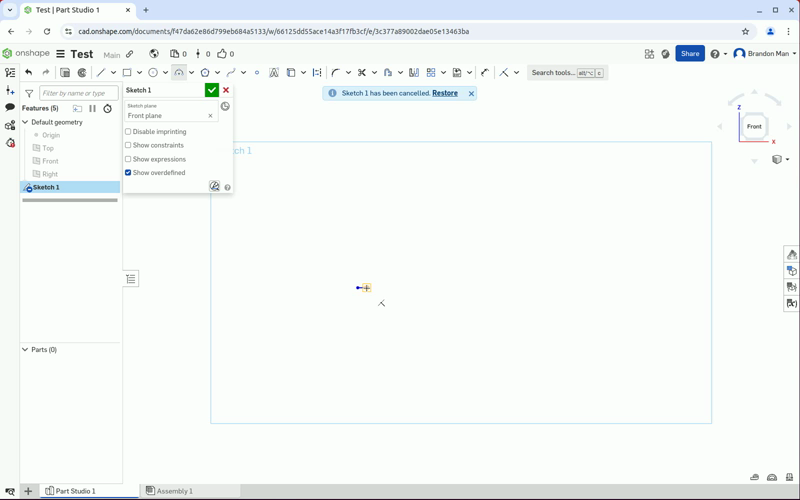
key_down(shift)
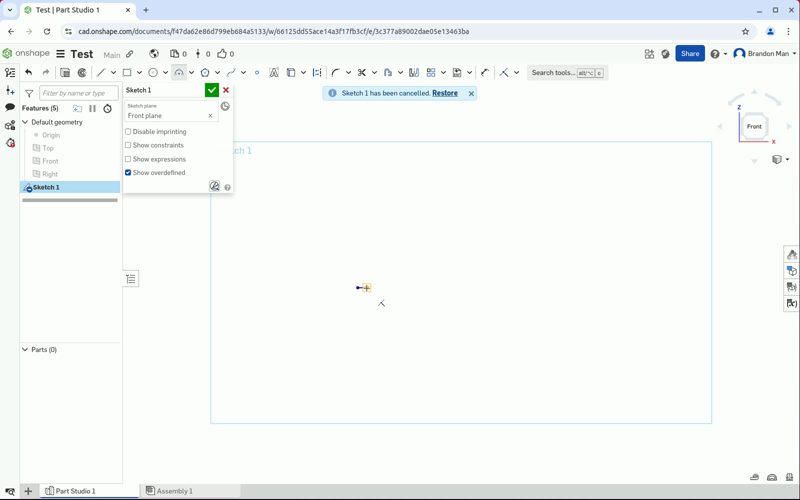
mouse_move(366, 277)
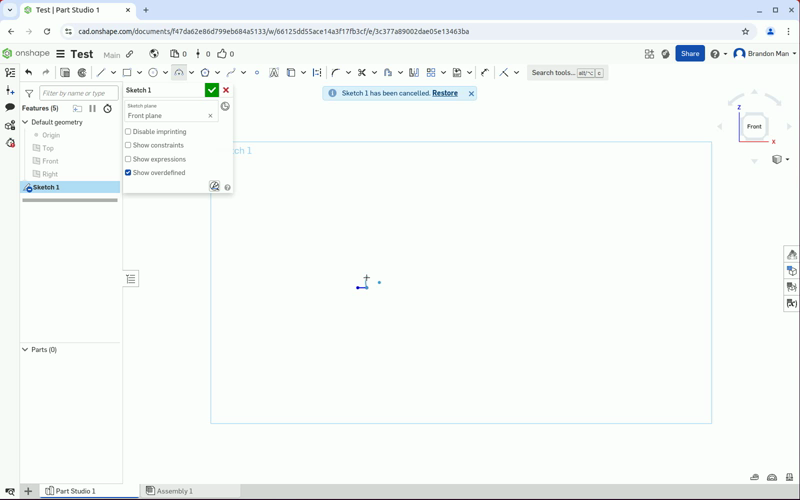
click(366, 277)
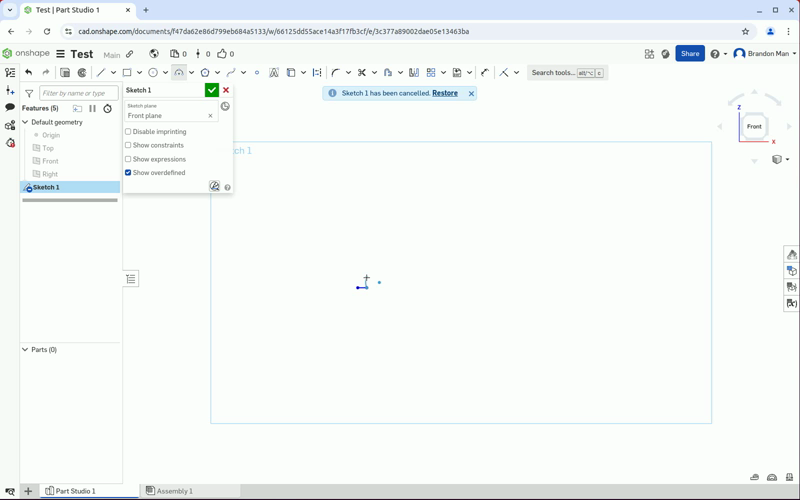
mouse_move(368, 282)
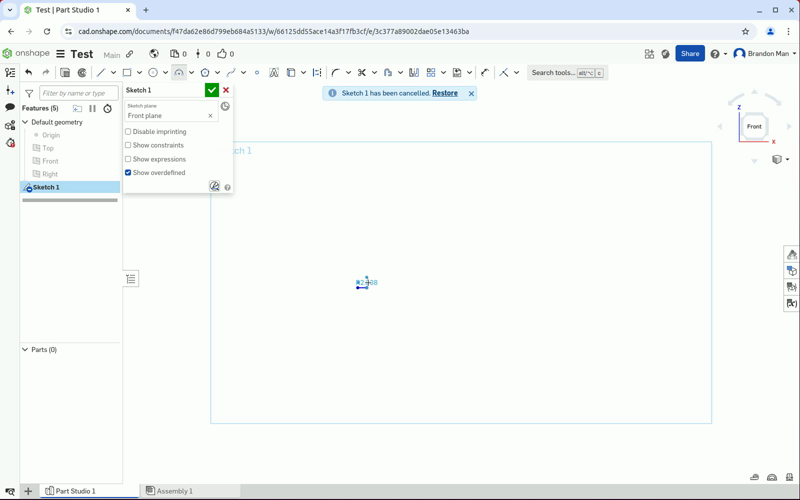
click(368, 282)
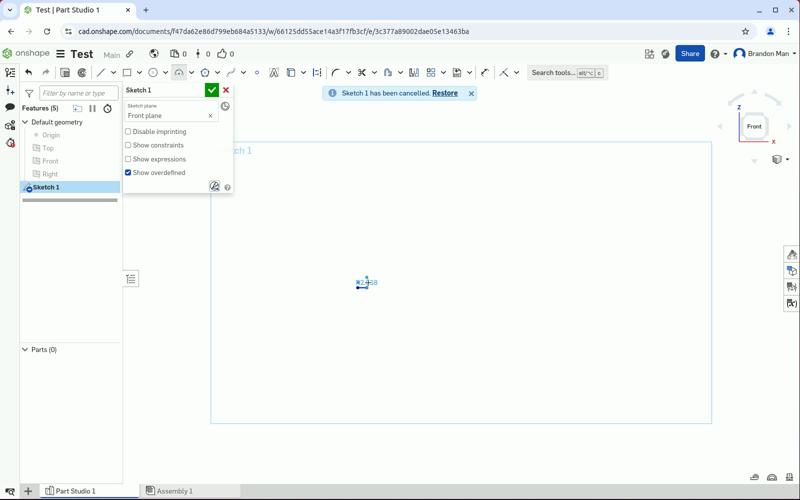
key_up(shift)
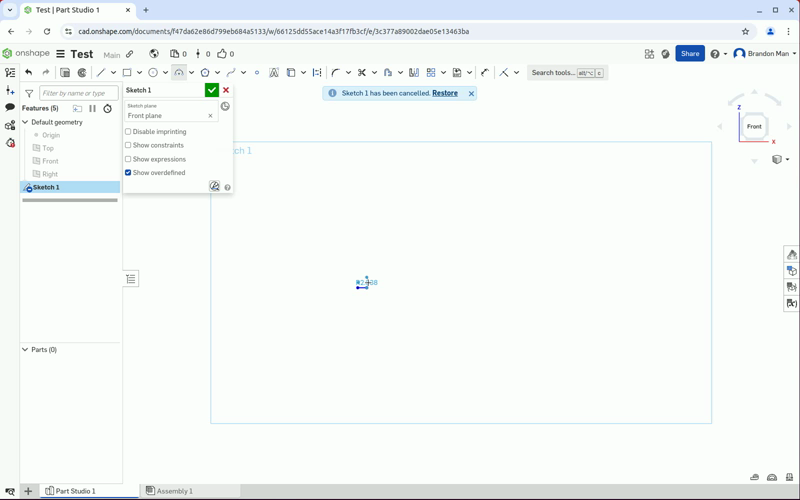
key(esc)
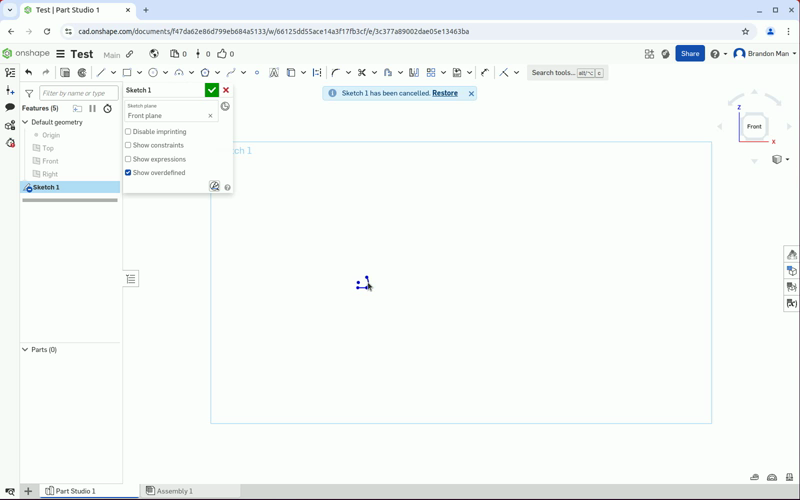
key(l)
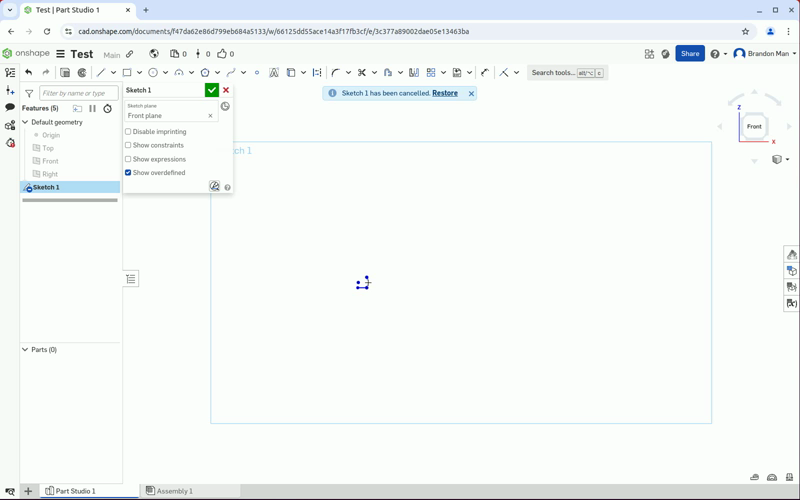
mouse_move(366, 277)
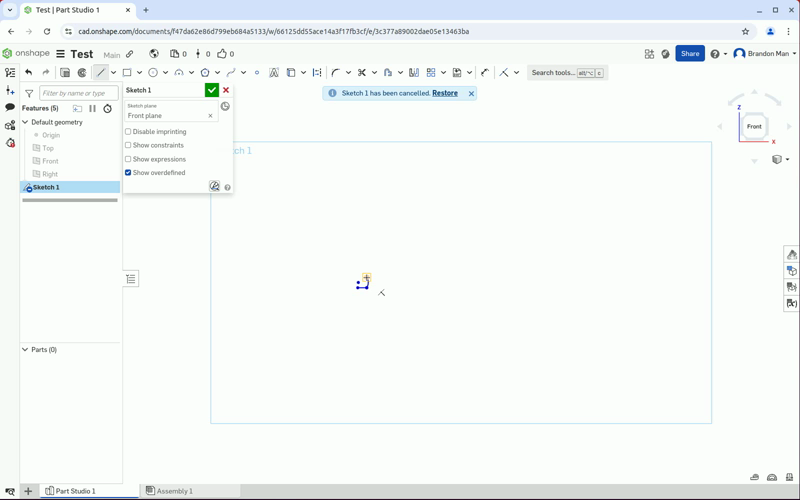
click(366, 277)
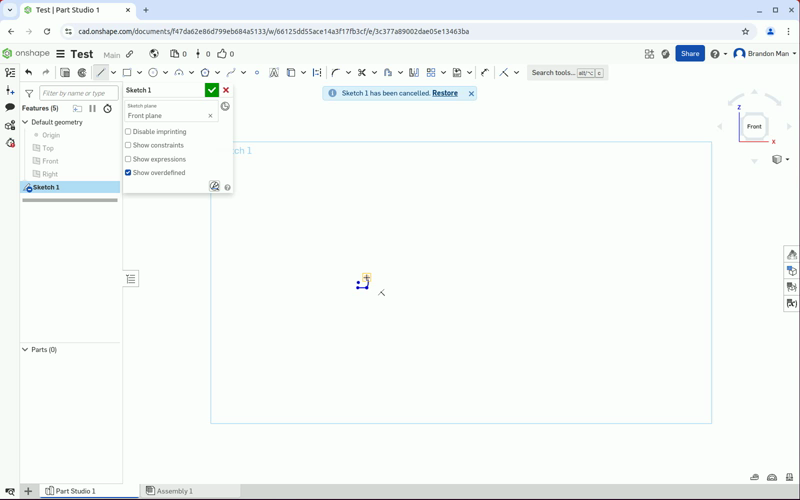
key_down(shift)
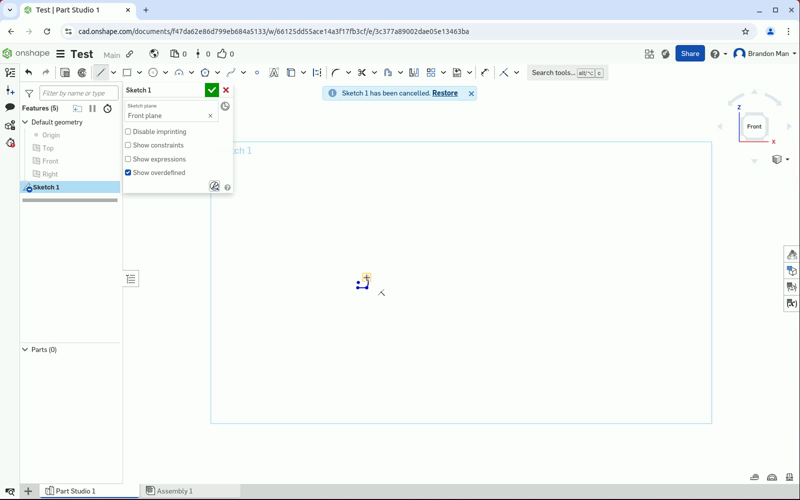
mouse_move(396, 277)
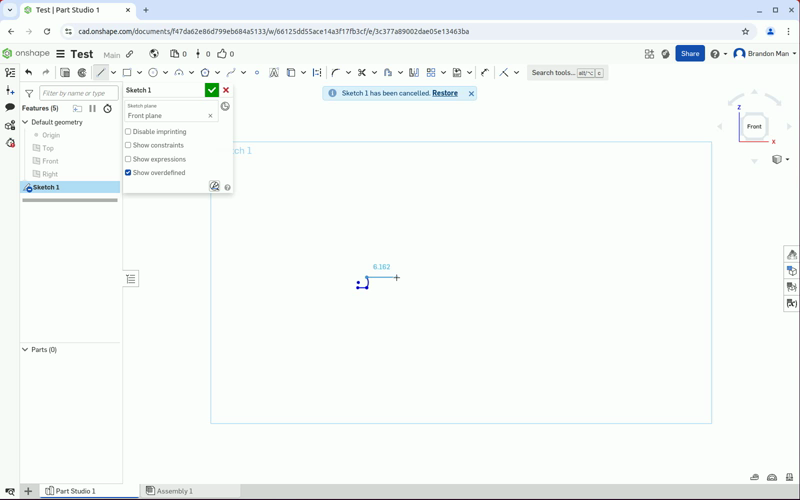
mouse_move(357, 277)
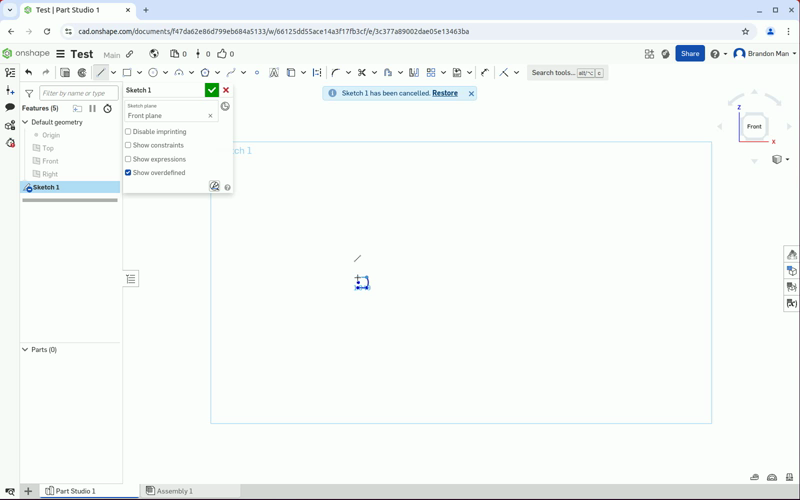
click(357, 277)
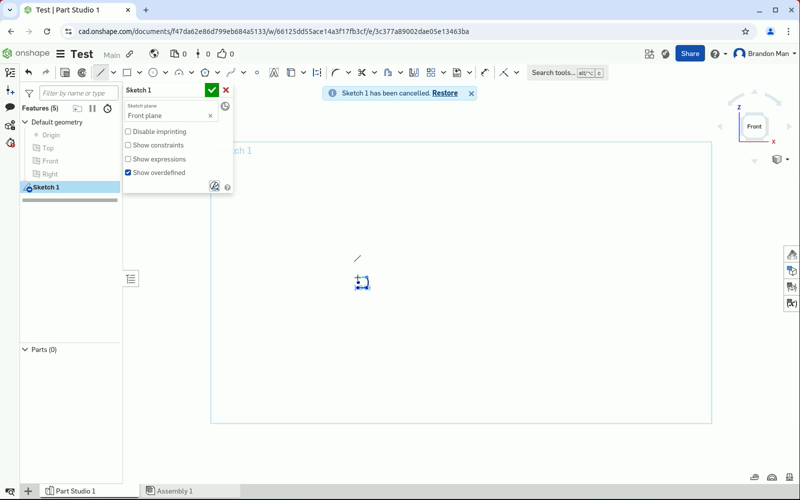
key_up(shift)
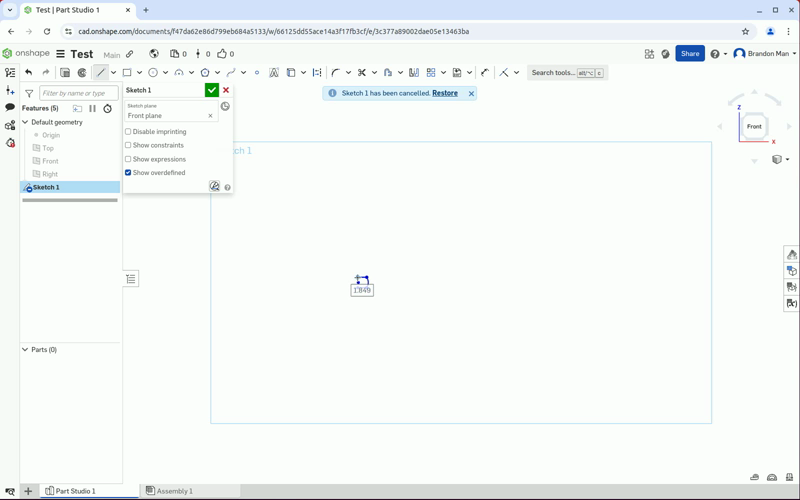
key(esc)
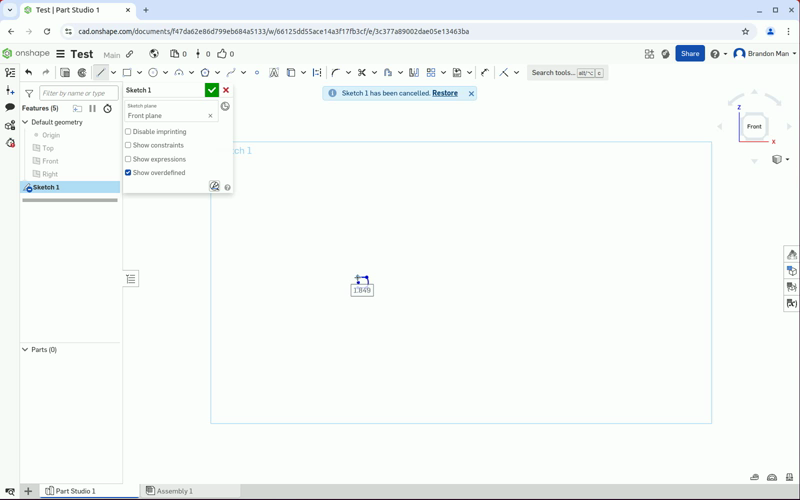
key(a)
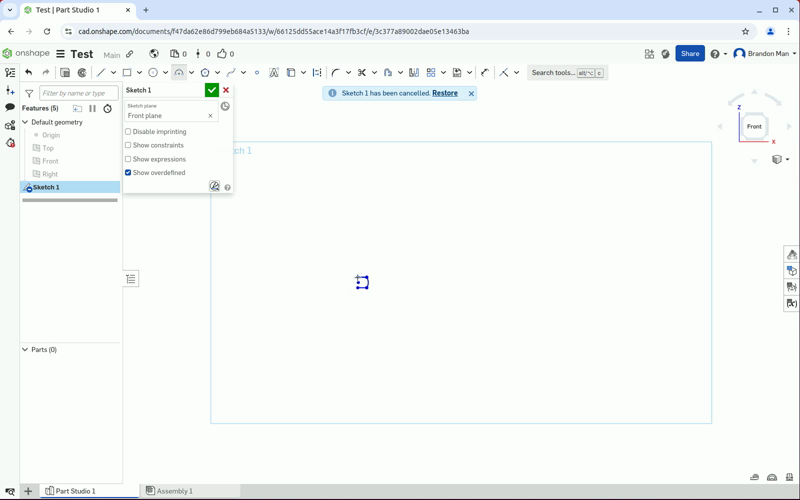
mouse_move(357, 277)
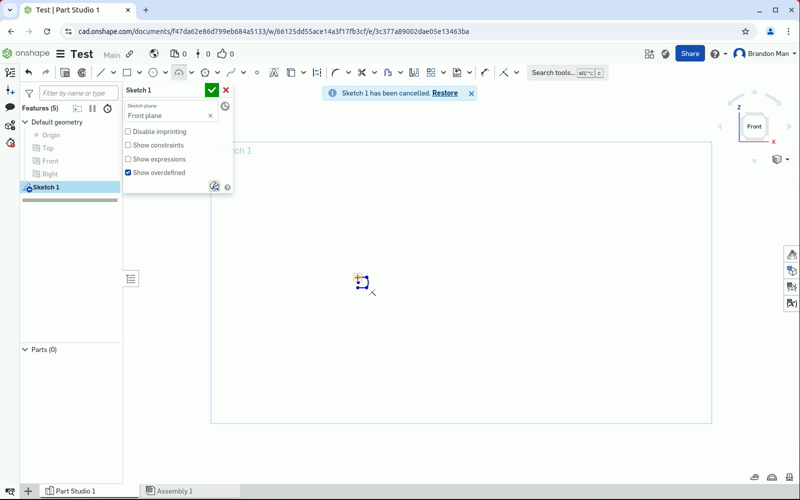
click(357, 277)
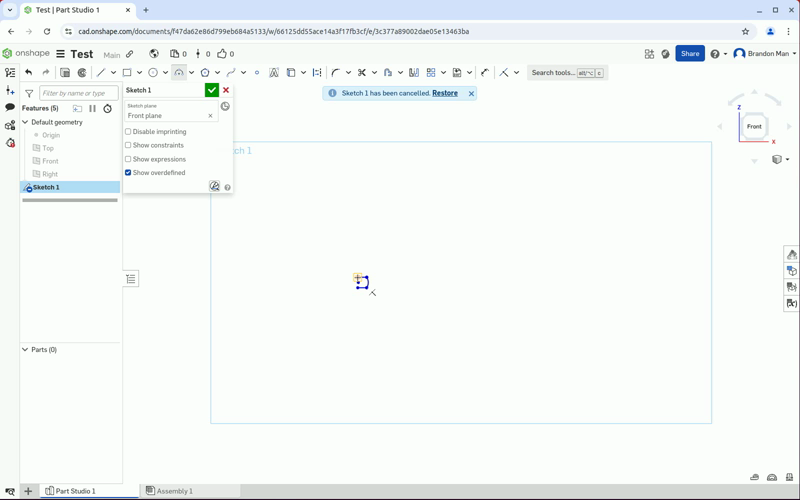
mouse_move(357, 287)
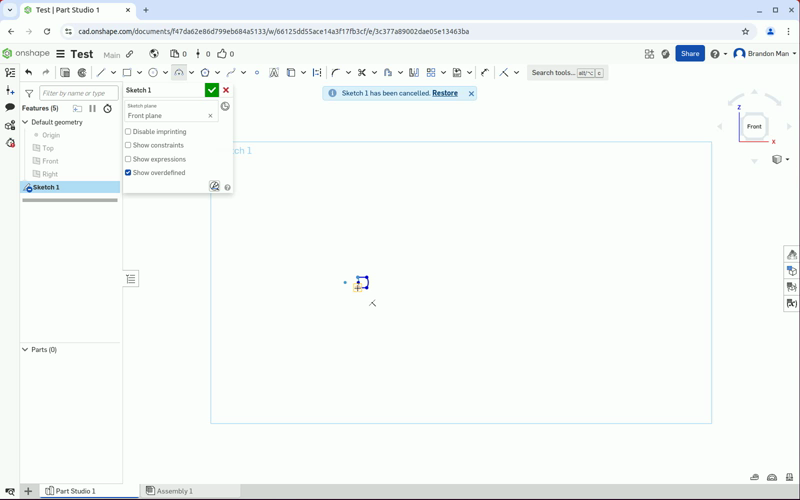
click(357, 287)
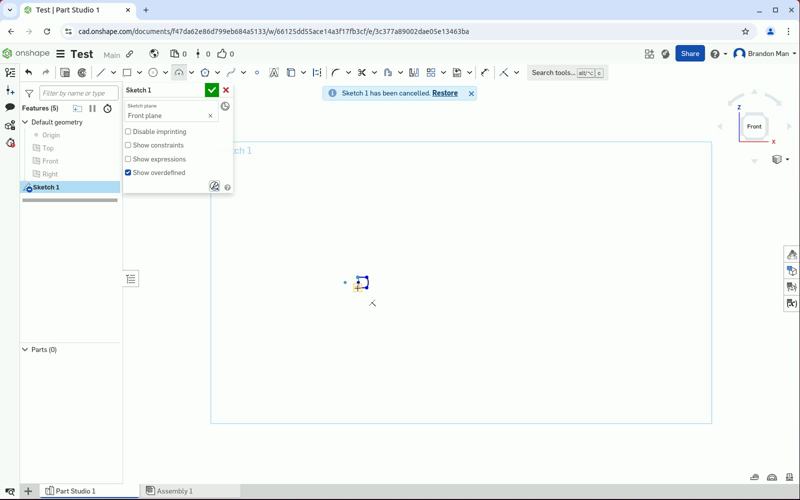
key_down(shift)
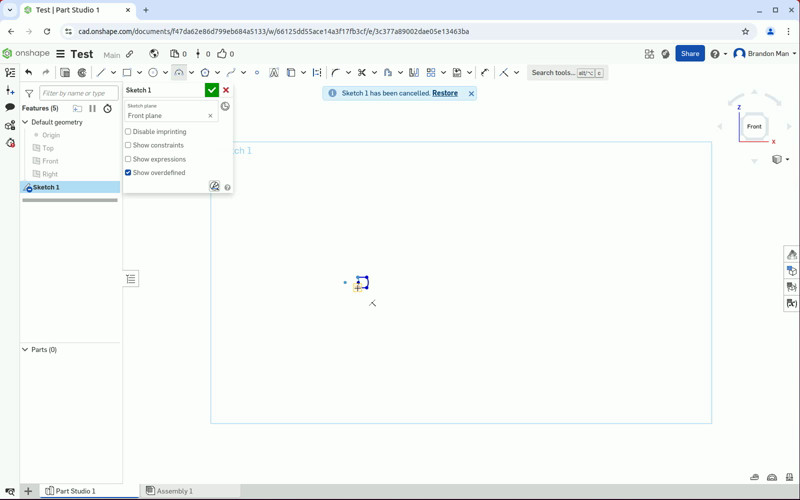
mouse_move(362, 282)
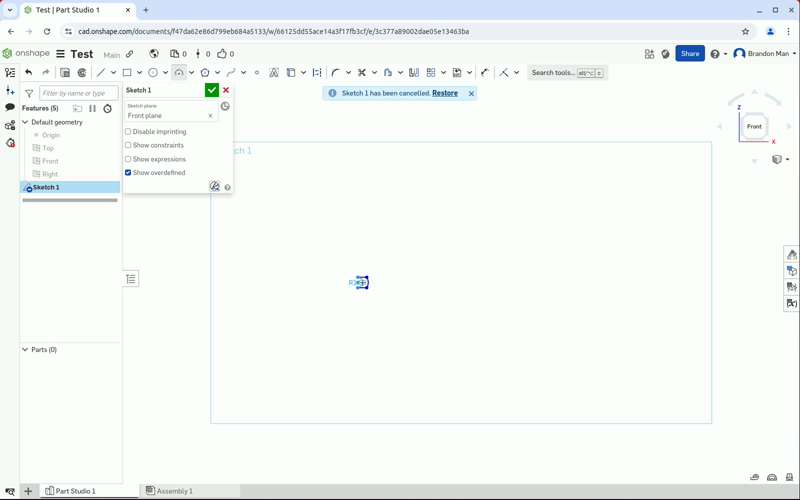
click(362, 282)
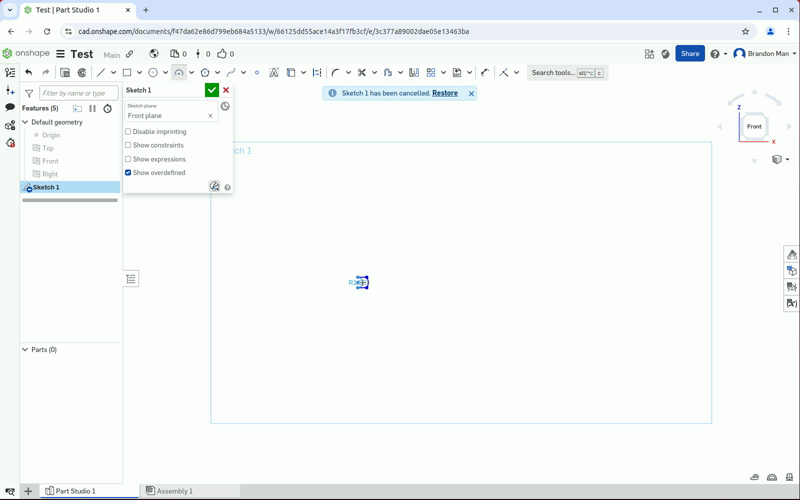
key_up(shift)
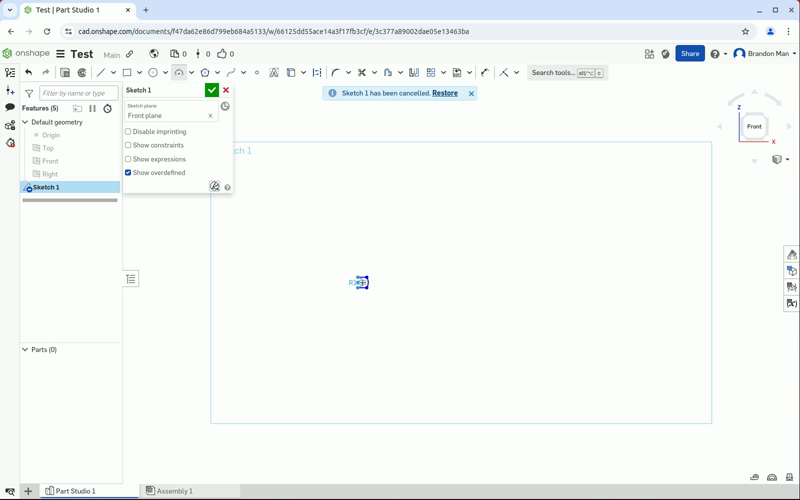
key(esc)
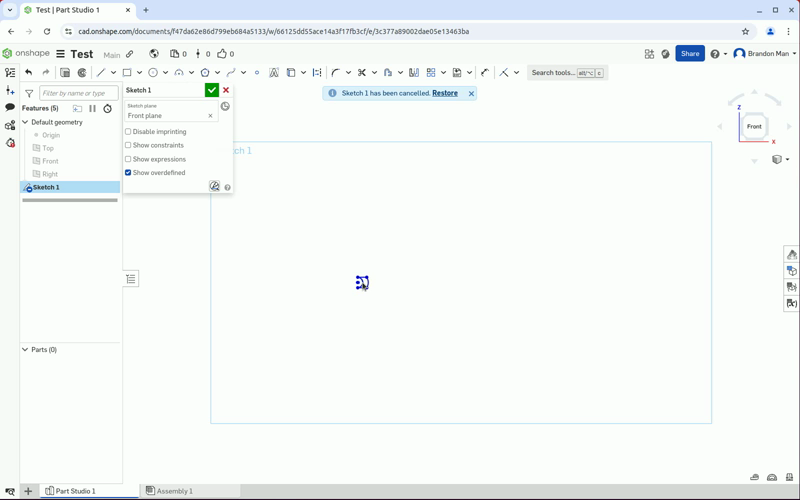
mouse_move(366, 280)
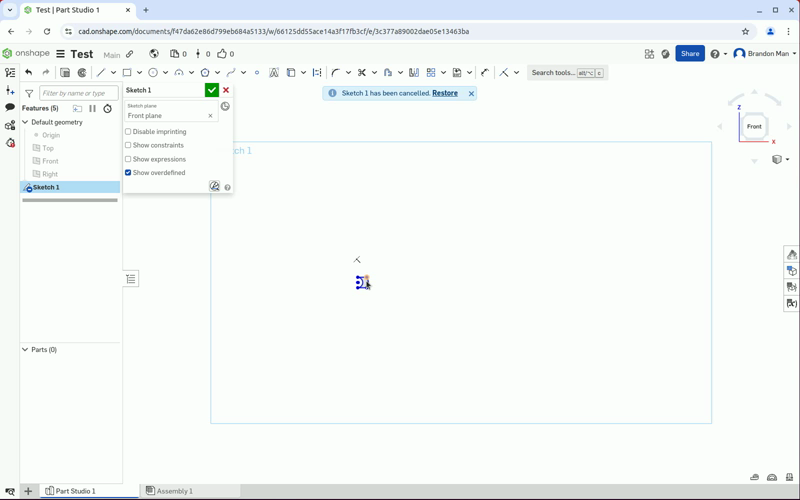
scroll(6)
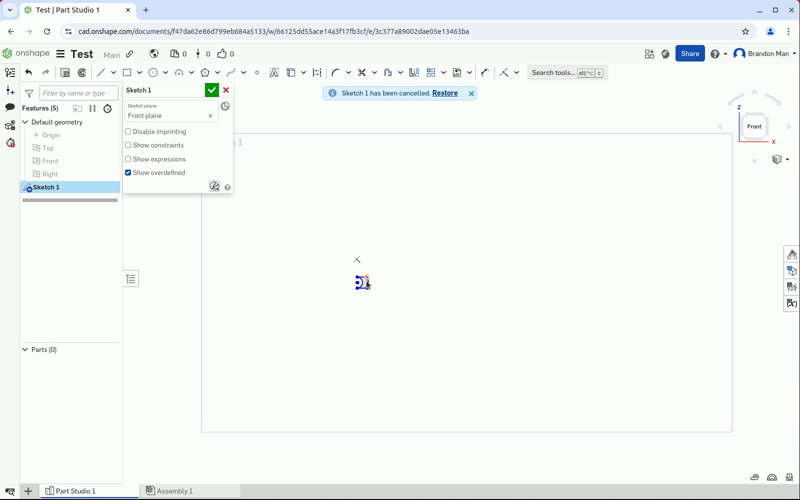
scroll(6)
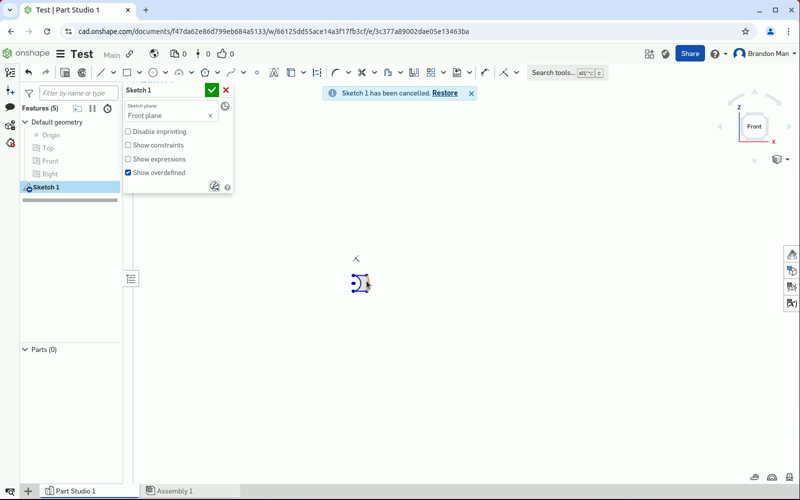
scroll(6)
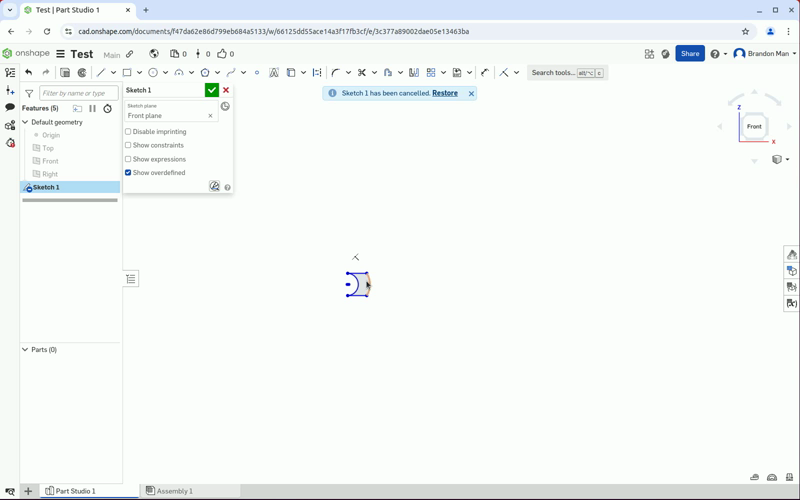
scroll(6)
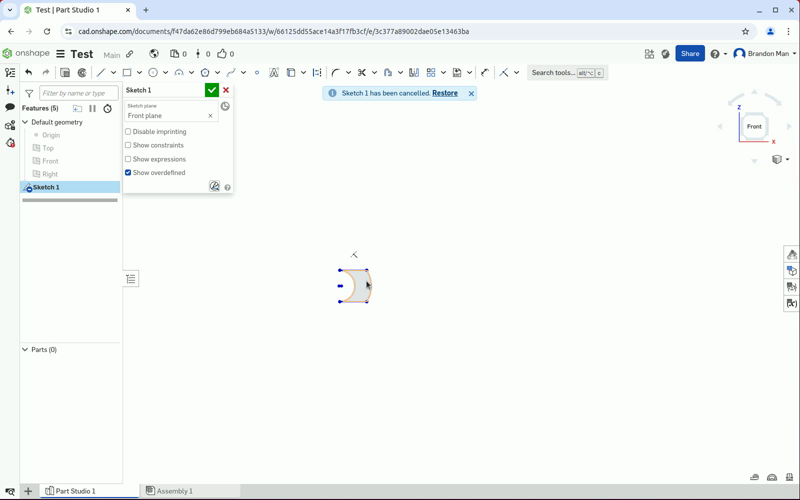
scroll(6)
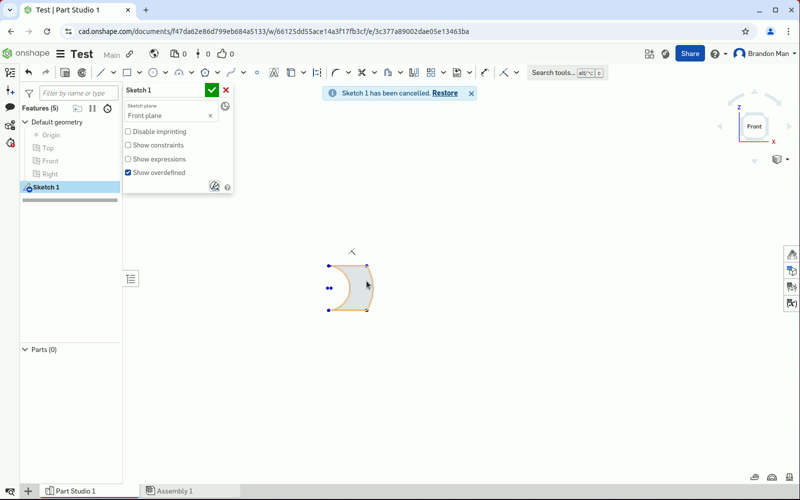
scroll(6)
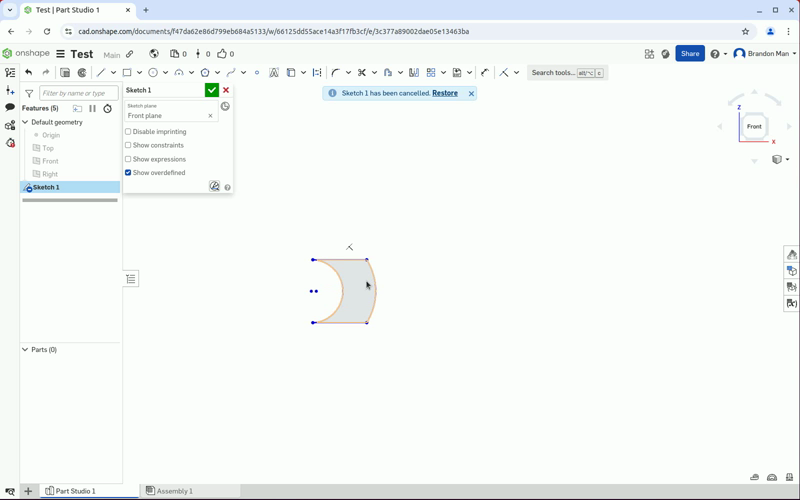
scroll(6)
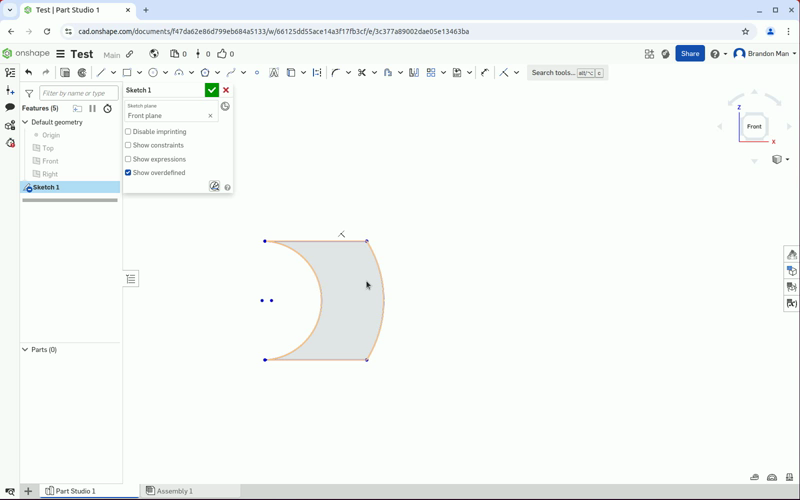
click(366, 280)
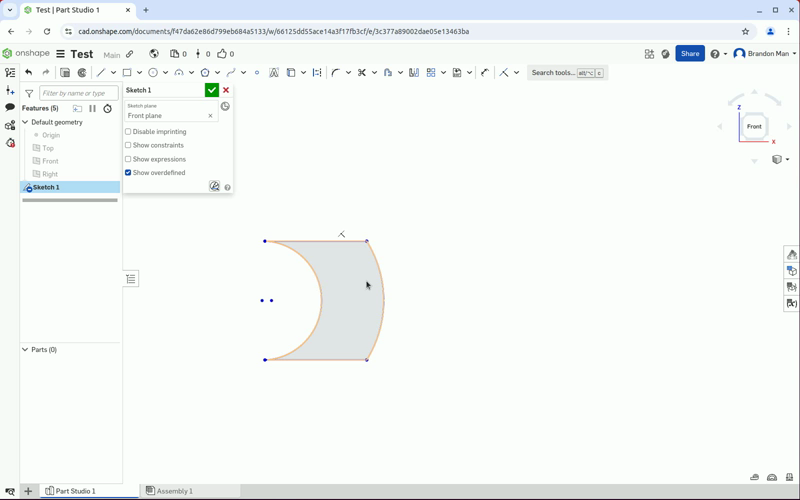
scroll(-6)
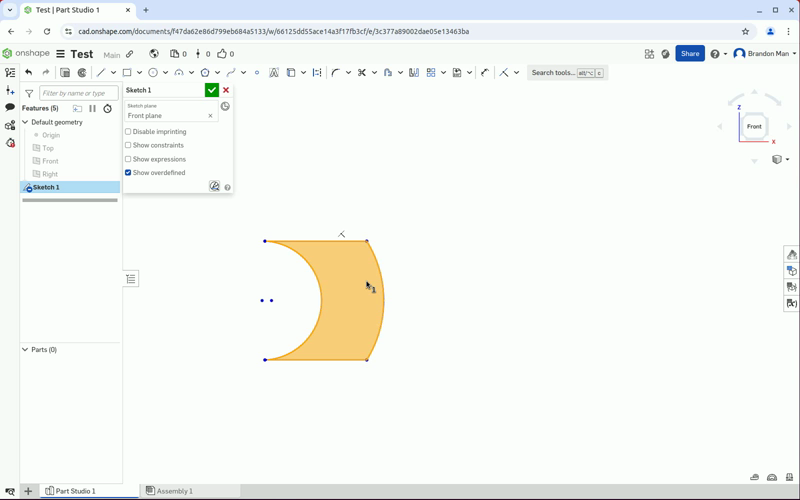
scroll(-6)
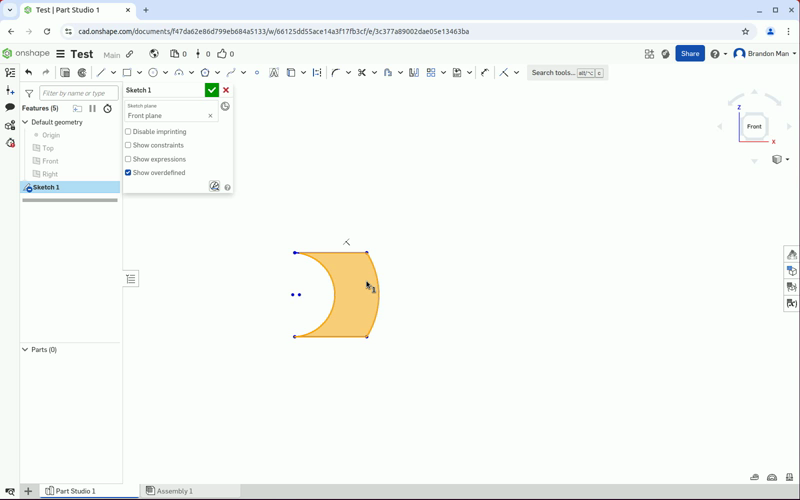
scroll(-6)
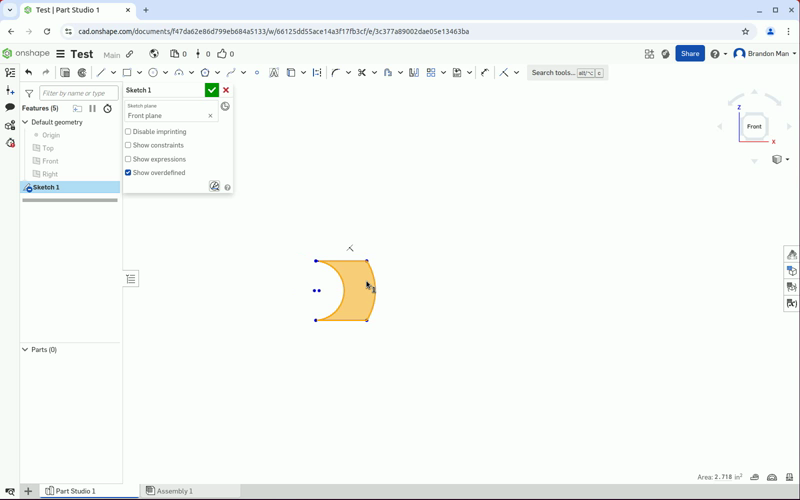
scroll(-6)
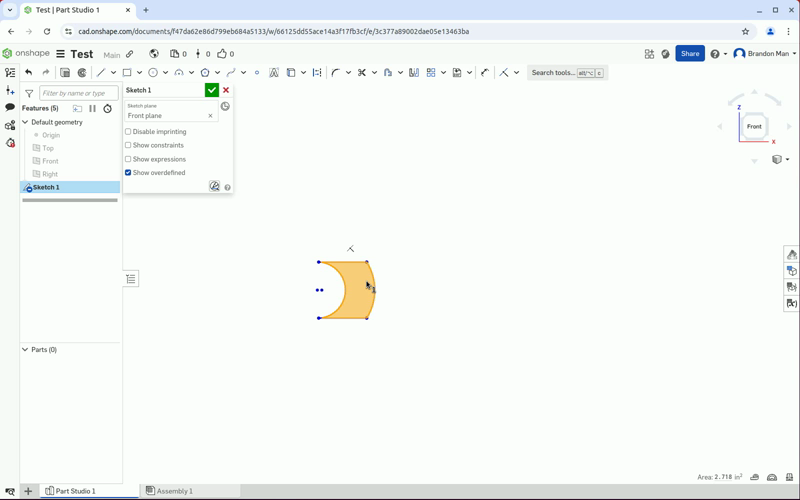
scroll(-6)
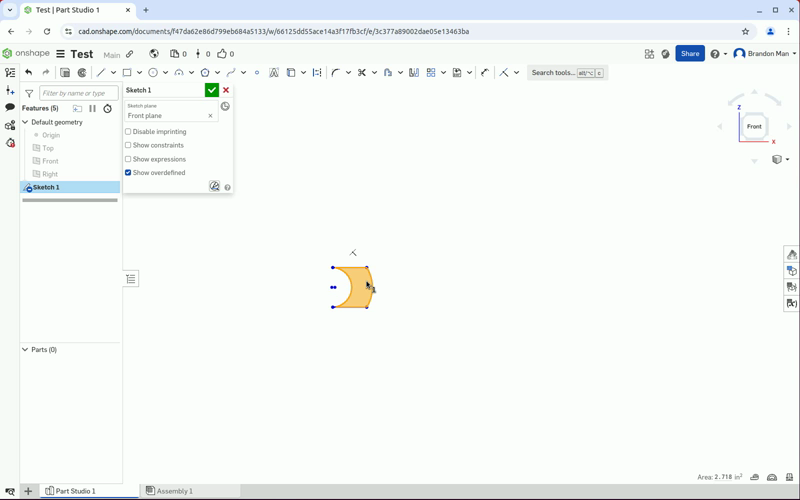
scroll(-6)
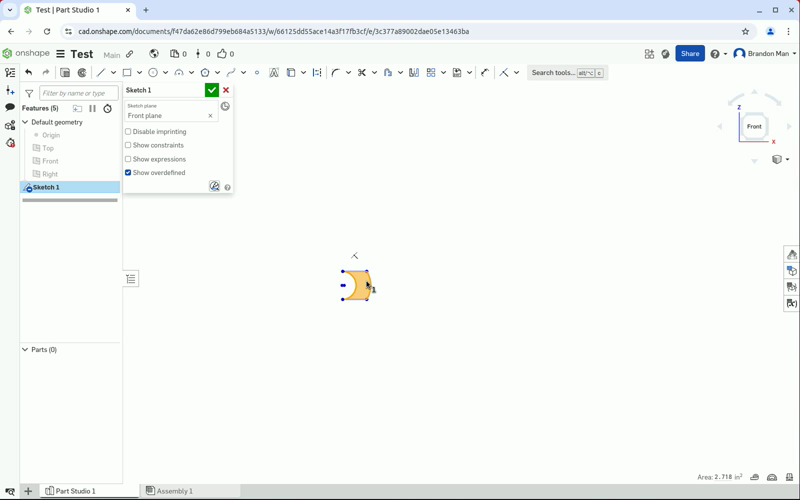
scroll(-6)
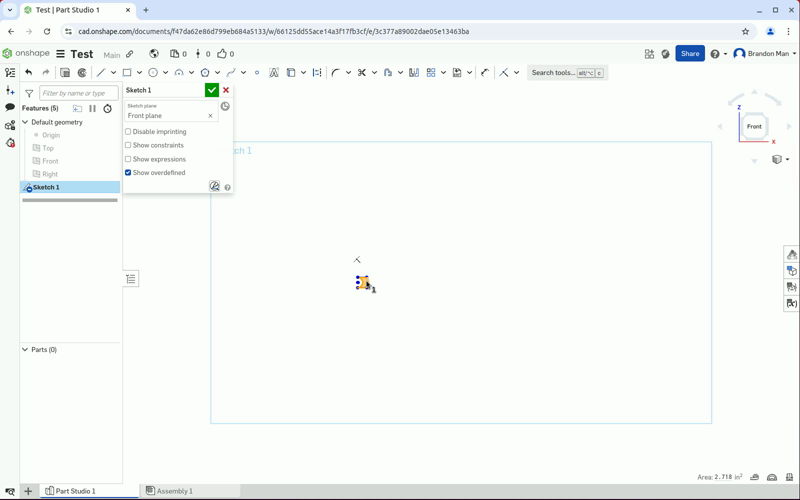
mouse_move(73, 352)
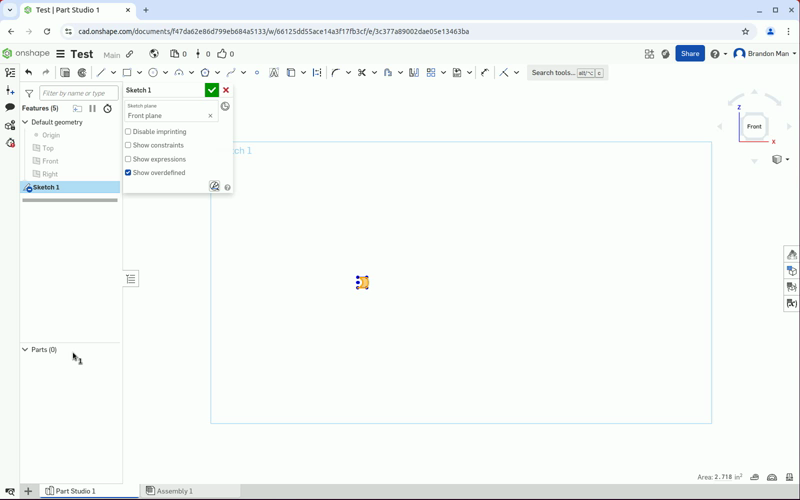
key(shift+y)
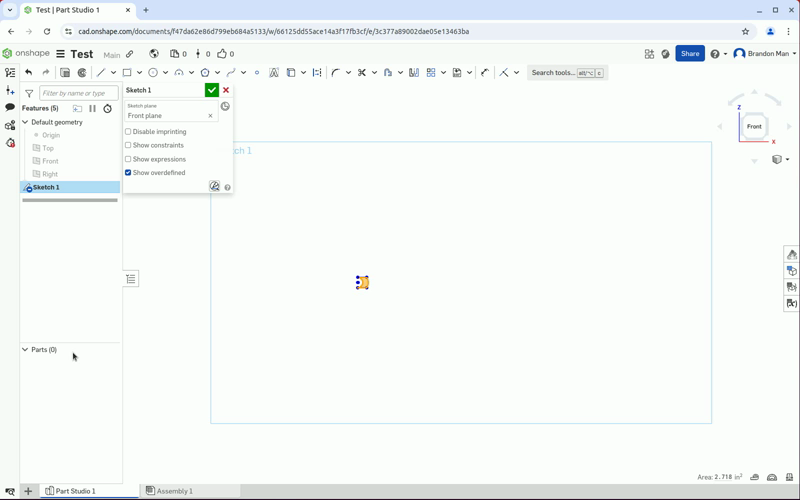
key(shift+e)
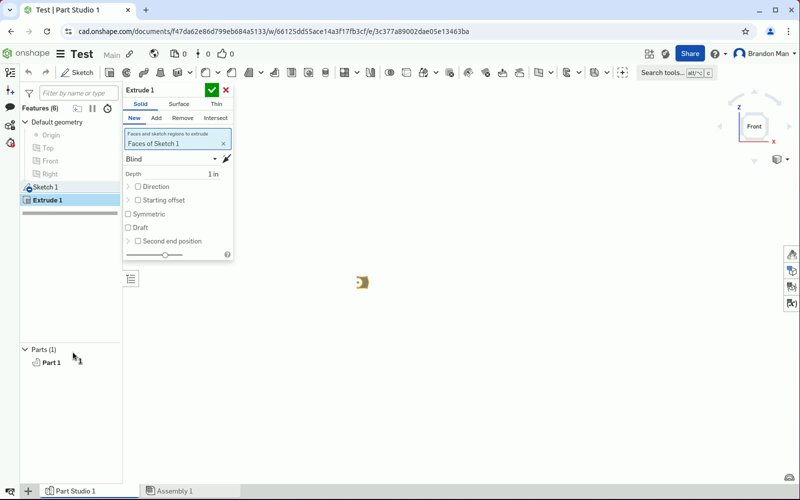
mouse_move(143, 106)
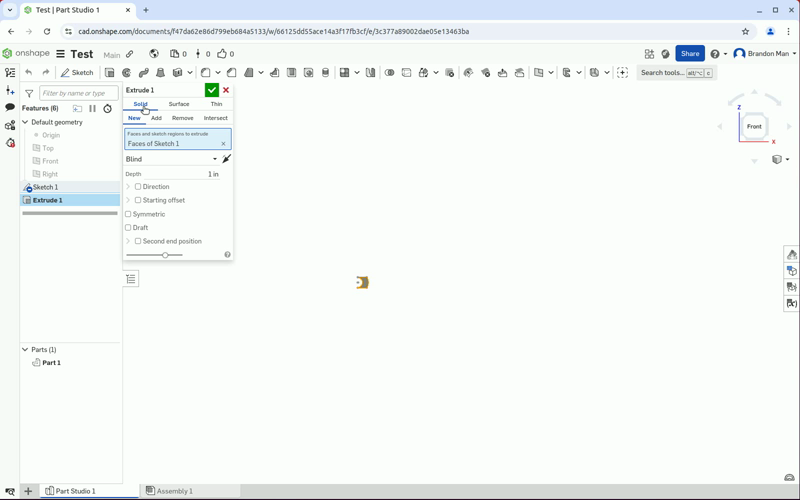
click(143, 106)
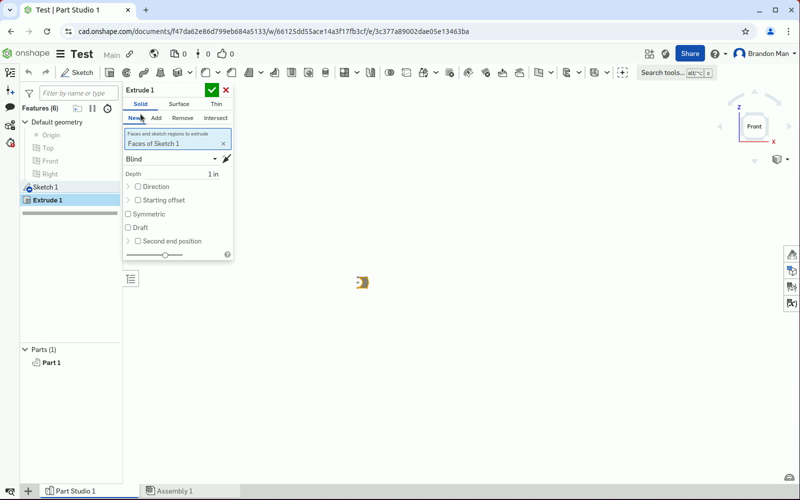
mouse_move(137, 120)
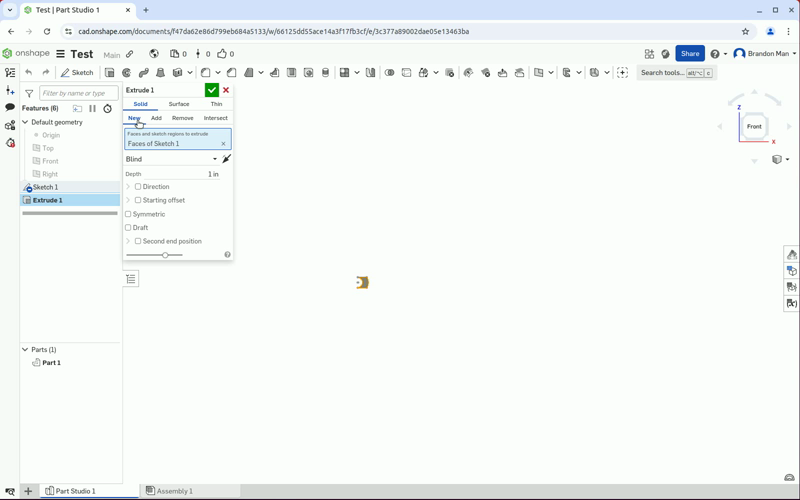
click(137, 120)
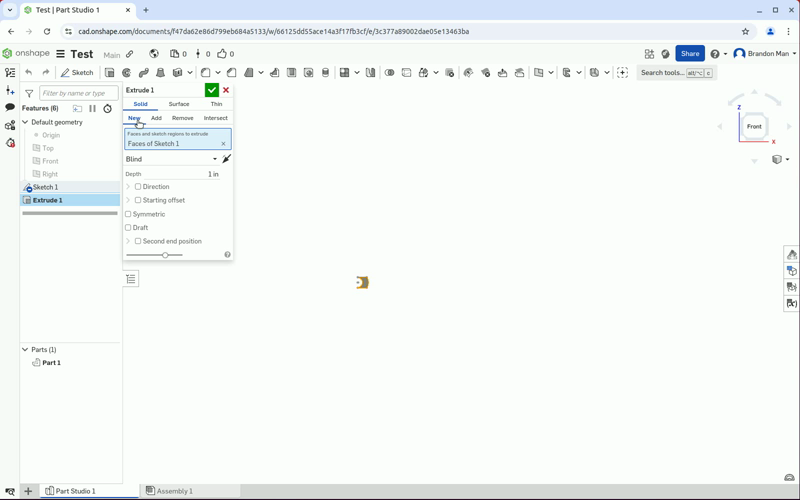
key(tab, 4)
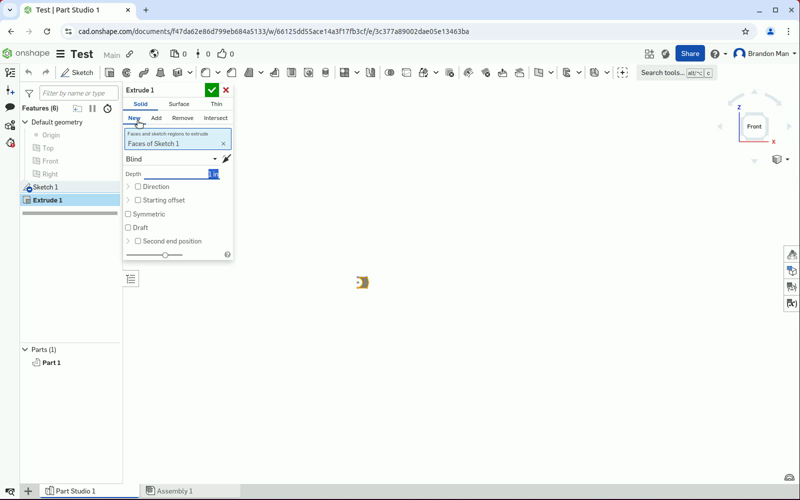
text(1.685)
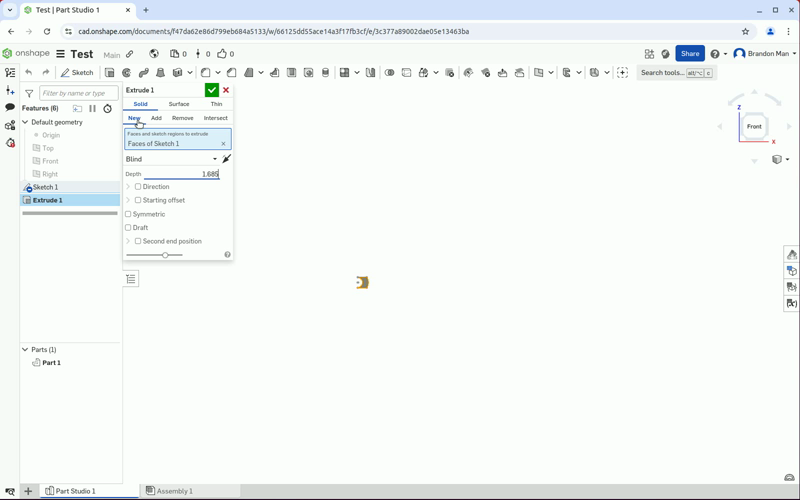
key(enter)
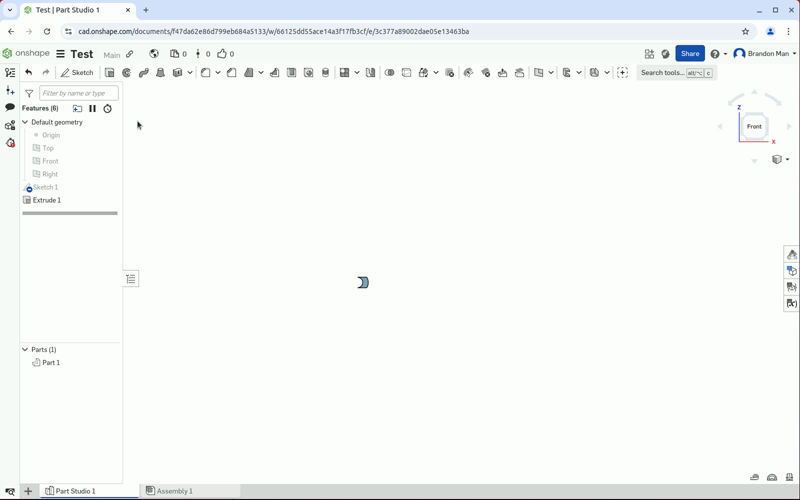
key(shift+h)
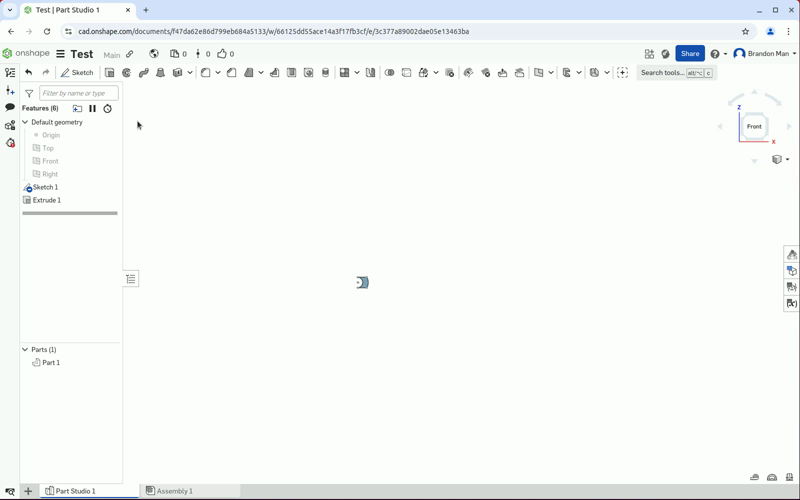
key(shift+h)
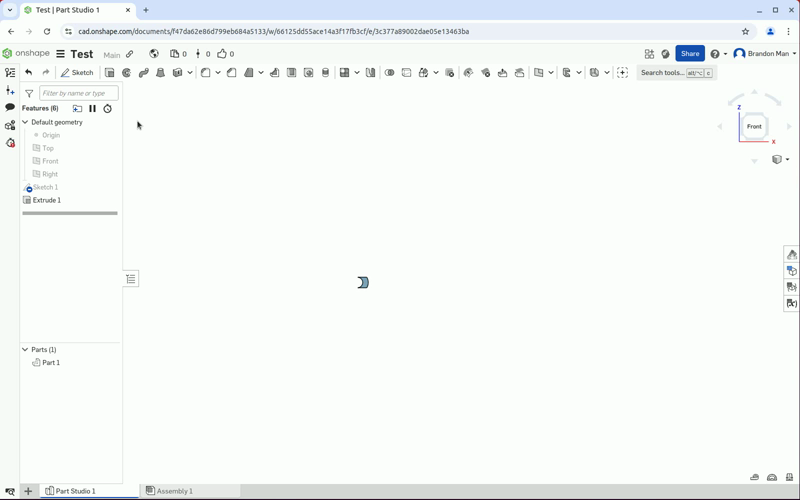
mouse_move(73, 189)
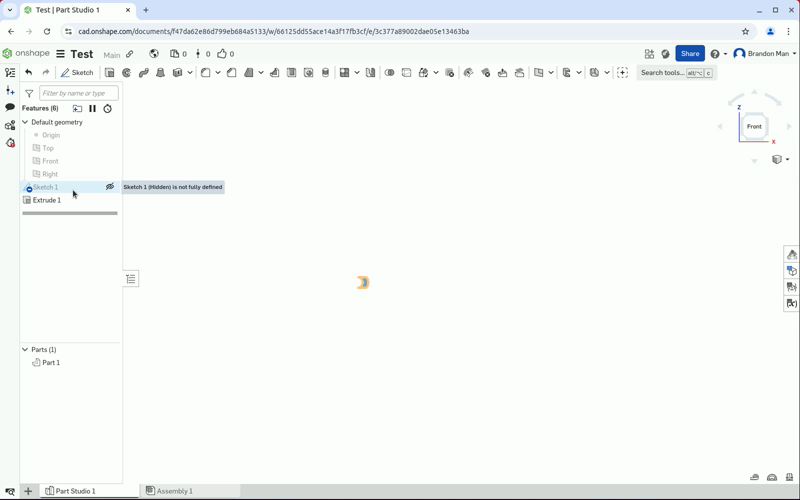
click(73, 189)
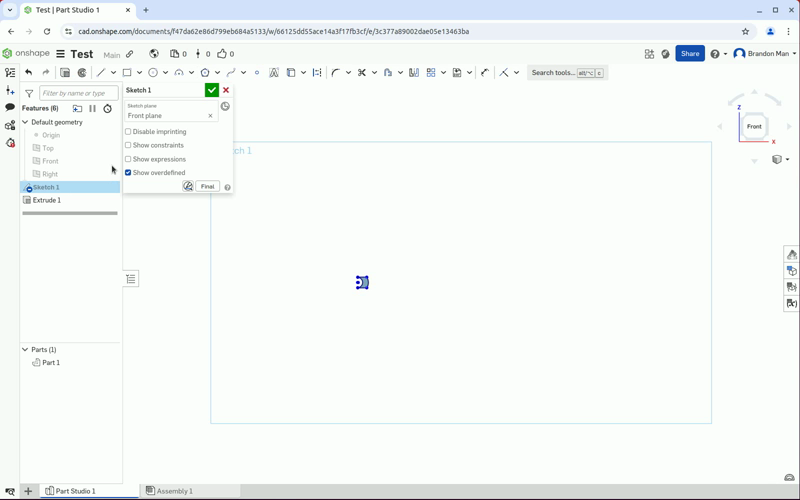
mouse_move(229, 92)
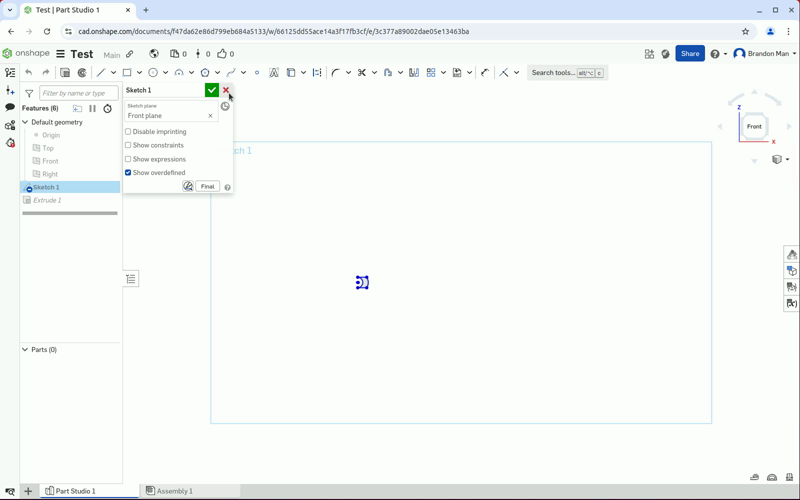
click(229, 92)
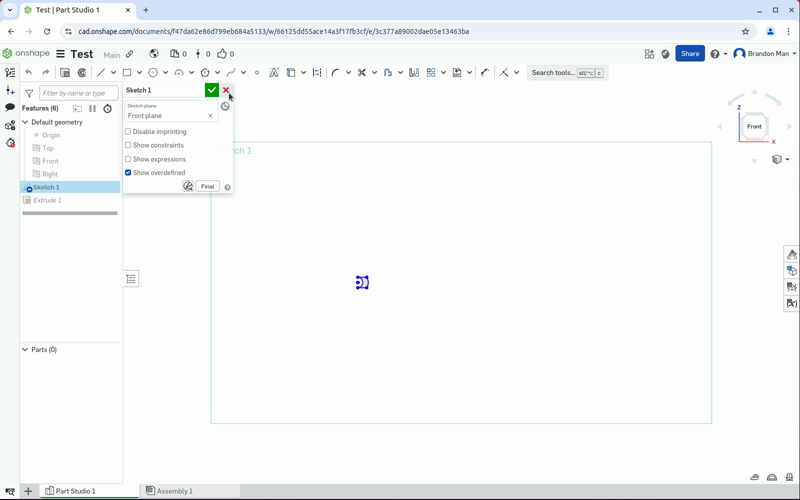
key(shift+s)
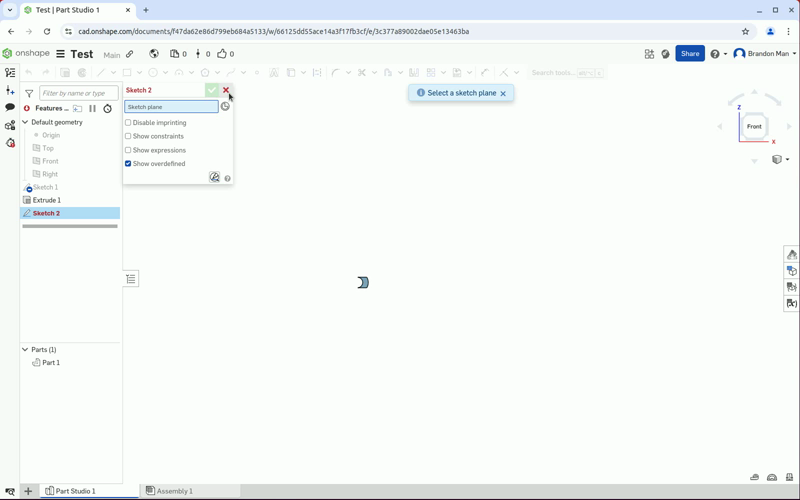
mouse_move(73, 163)
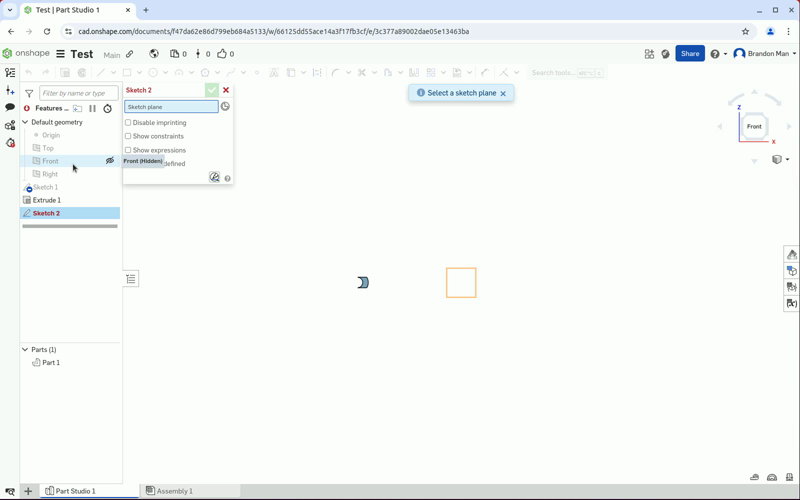
click(73, 163)
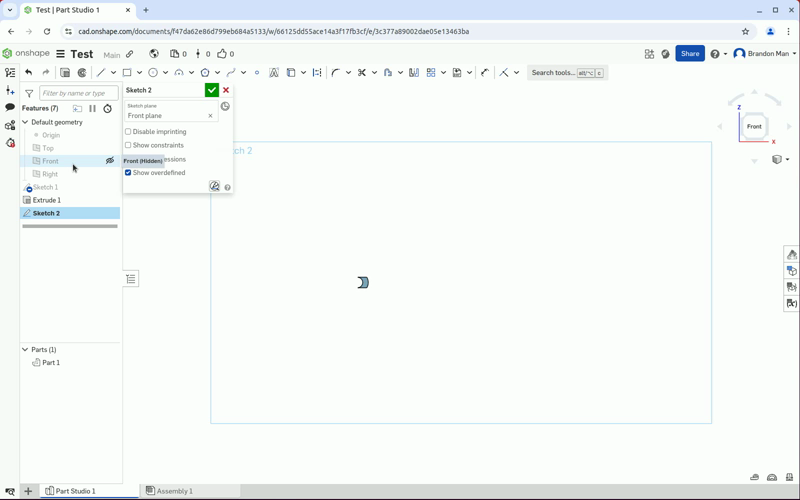
mouse_move(73, 352)
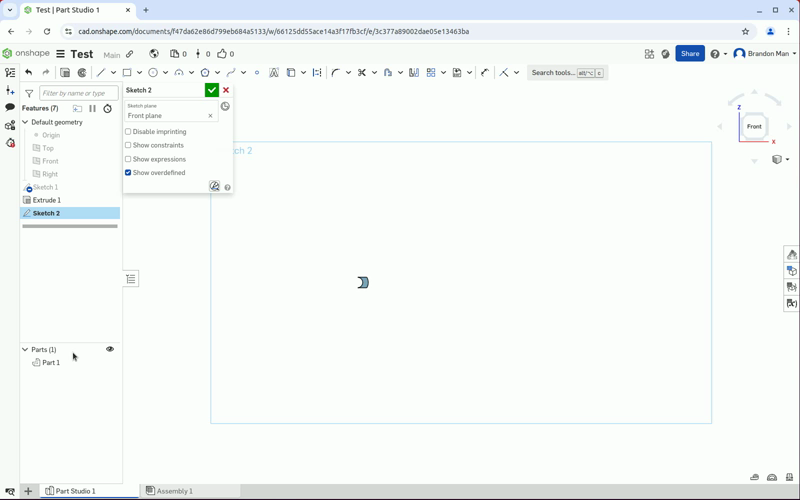
key(y)
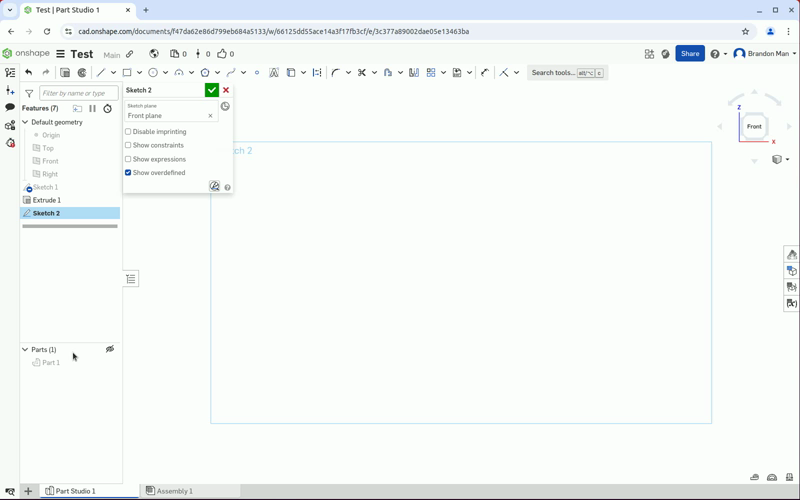
key(l)
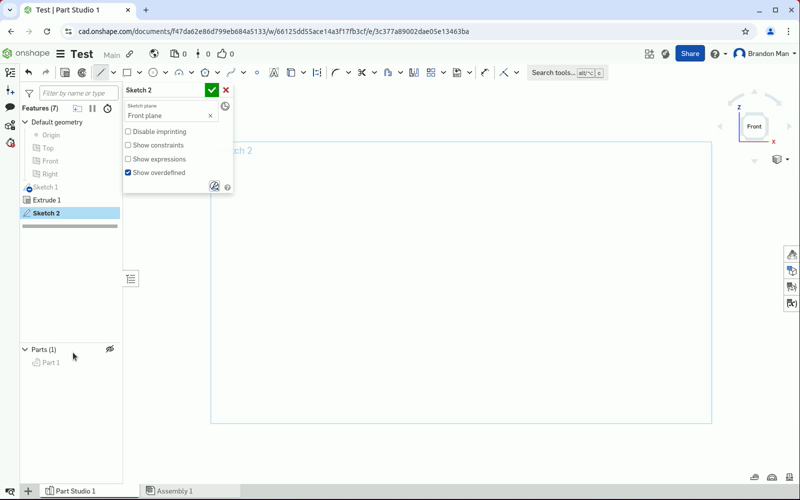
key_down(shift)
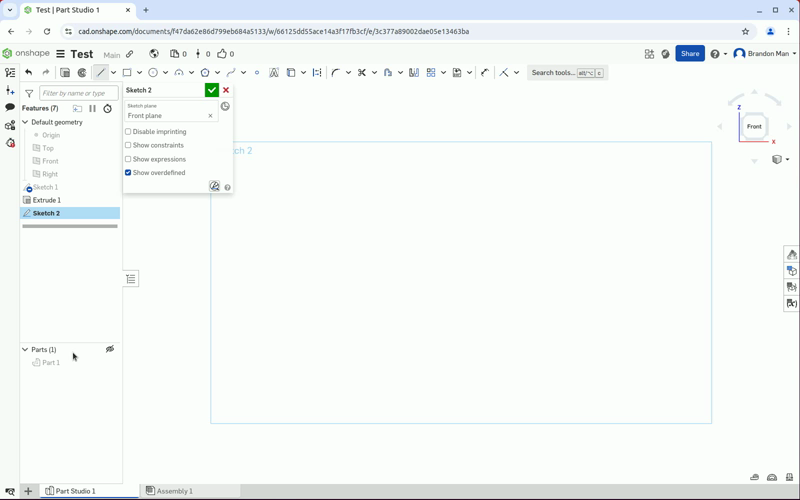
mouse_move(357, 287)
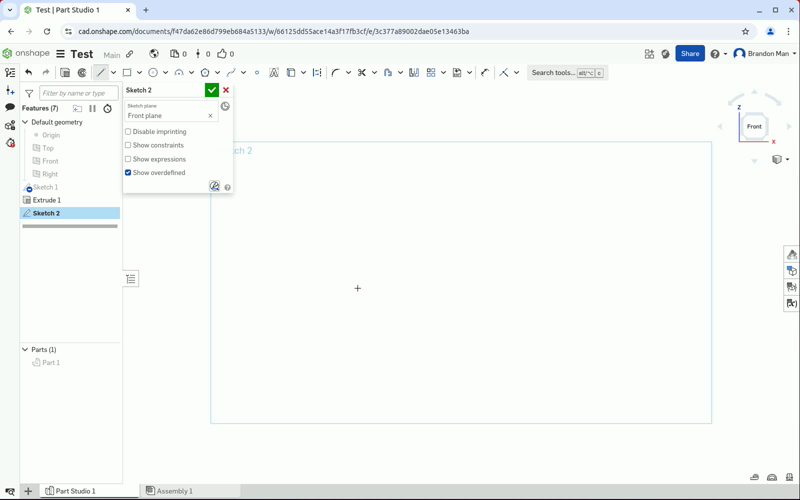
click(357, 287)
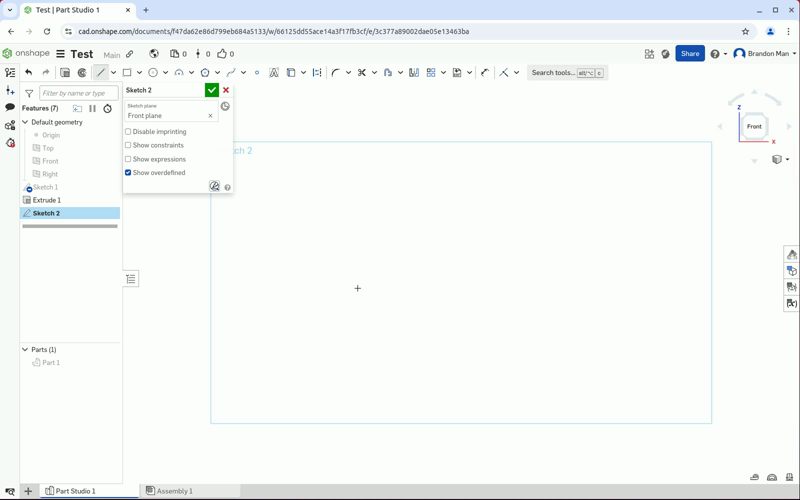
key_up(shift)
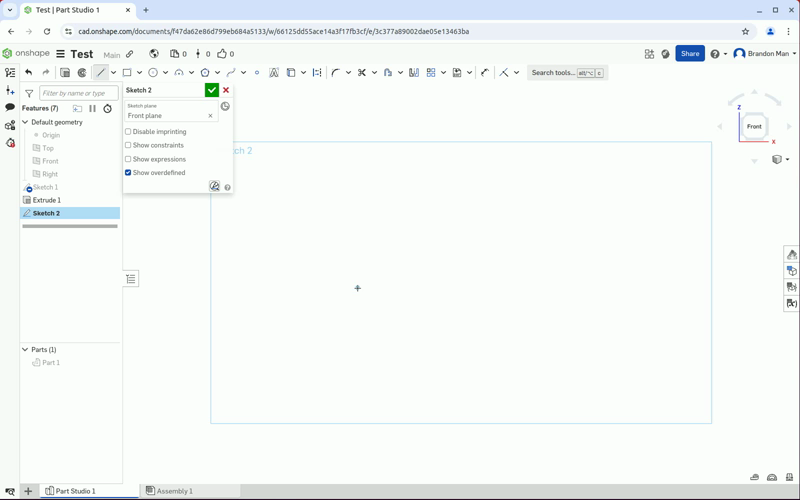
key_down(shift)
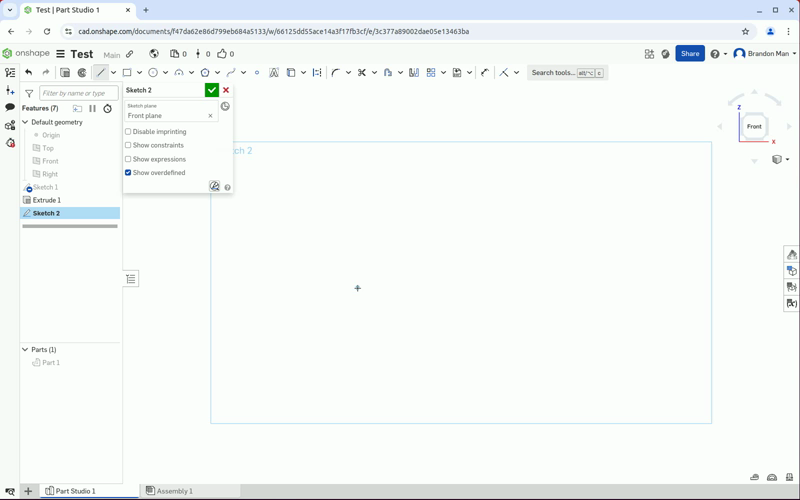
mouse_move(387, 287)
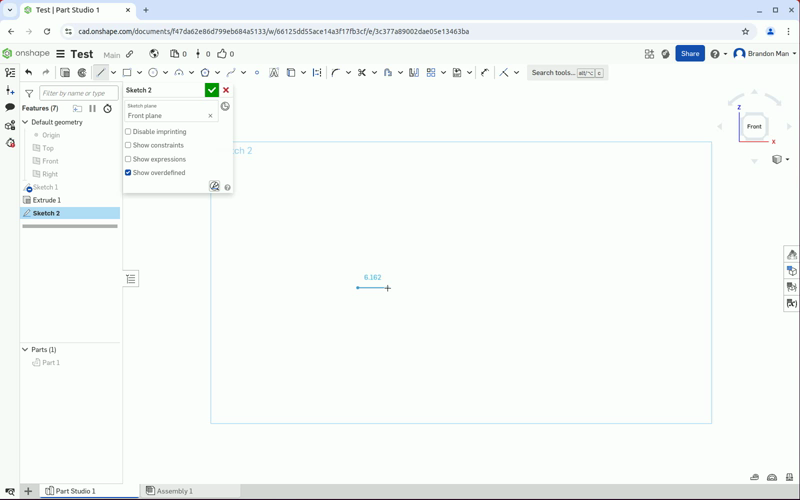
mouse_move(366, 287)
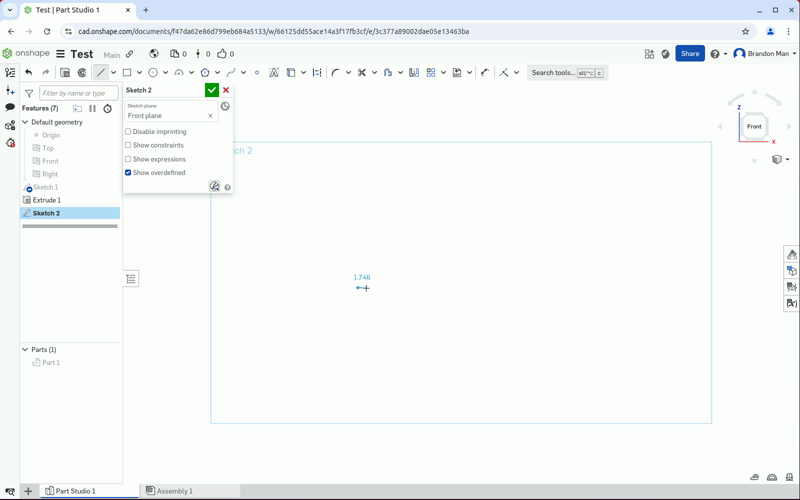
click(366, 287)
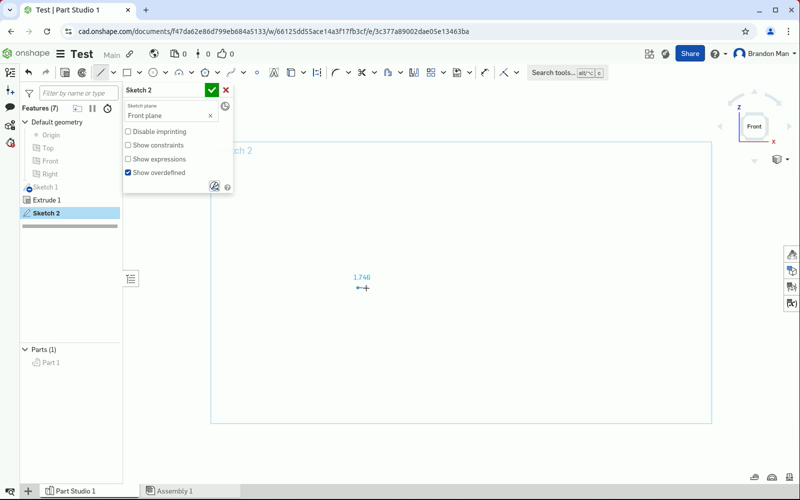
key_up(shift)
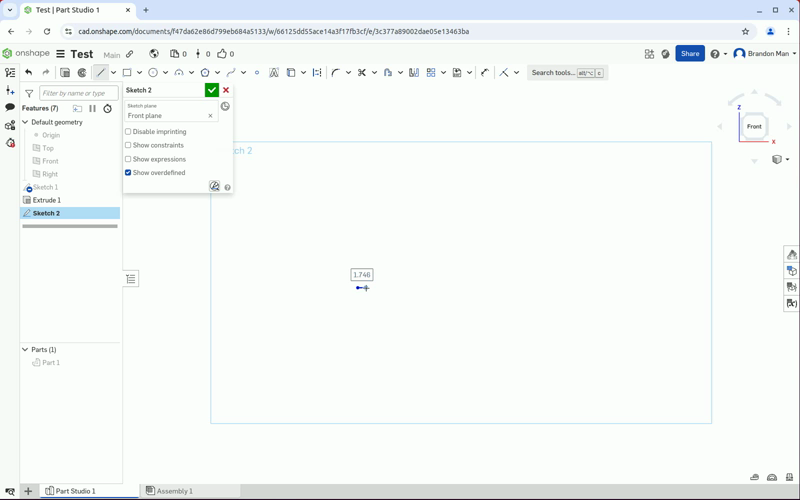
key(esc)
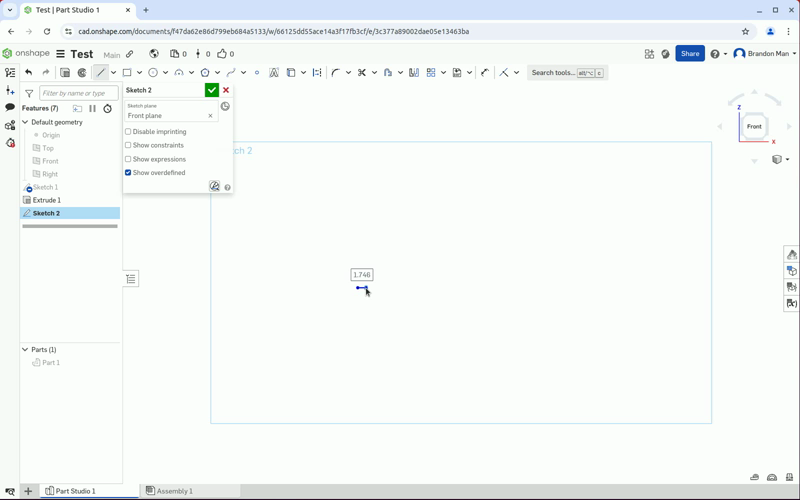
key(a)
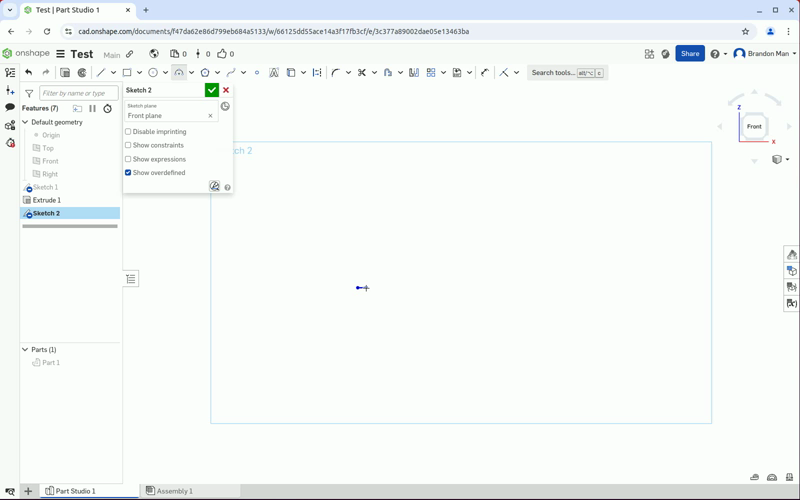
mouse_move(366, 287)
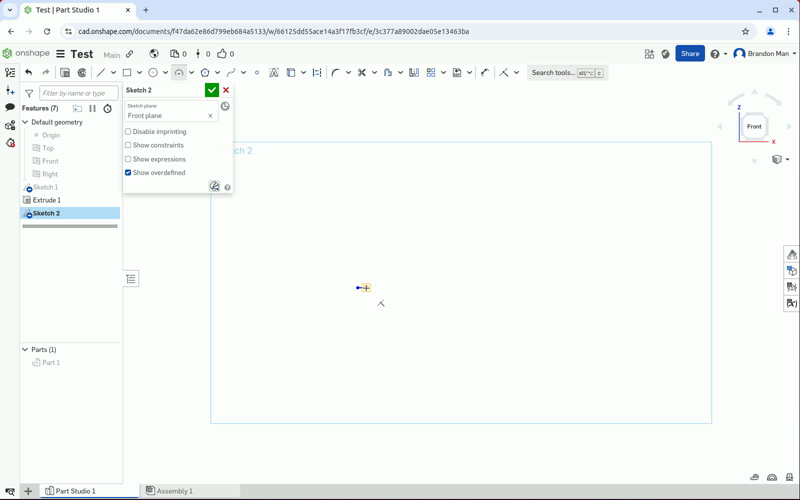
click(366, 287)
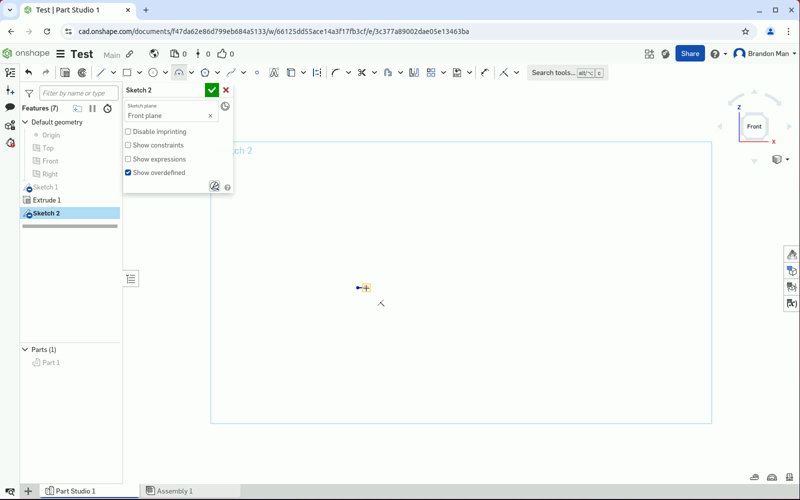
key_down(shift)
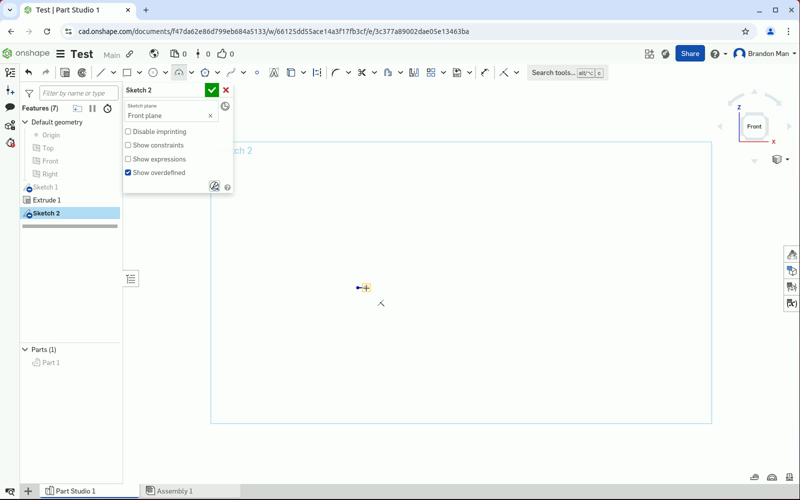
mouse_move(366, 277)
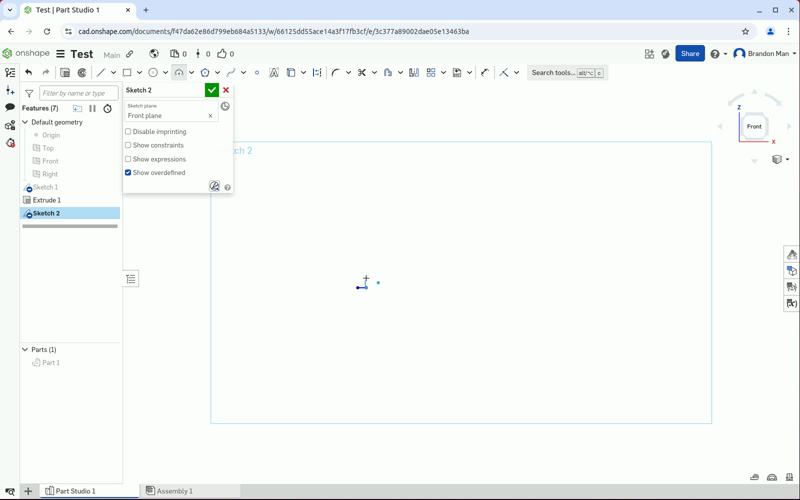
click(366, 277)
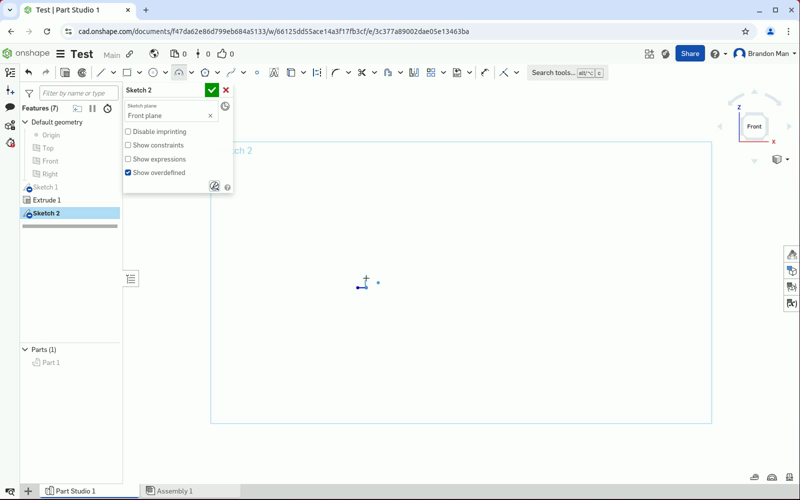
mouse_move(347, 282)
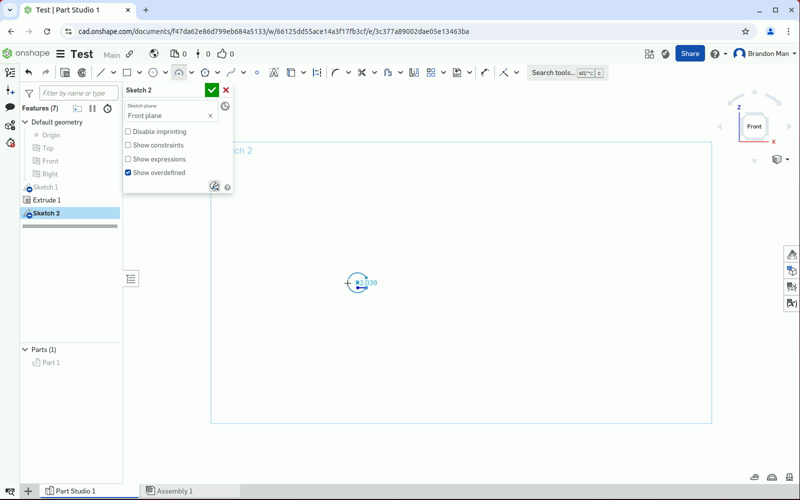
click(347, 282)
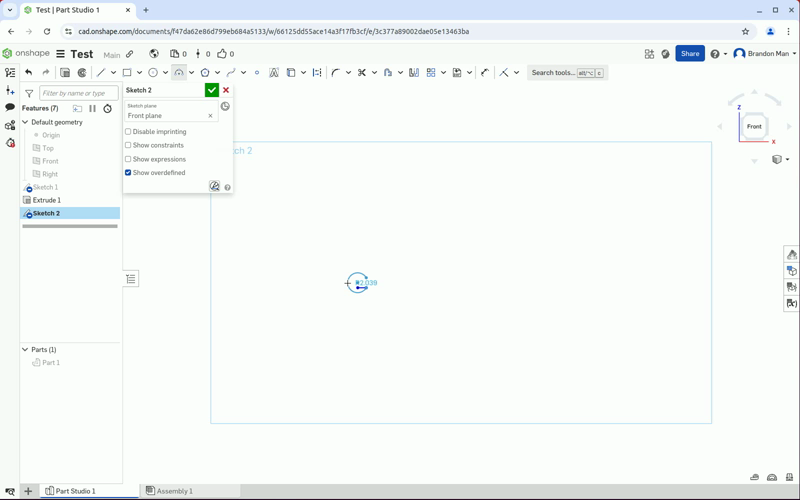
key_up(shift)
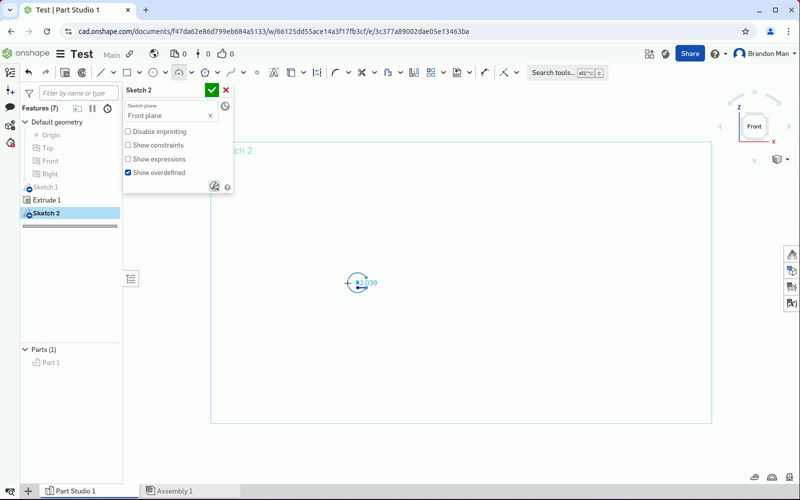
key(esc)
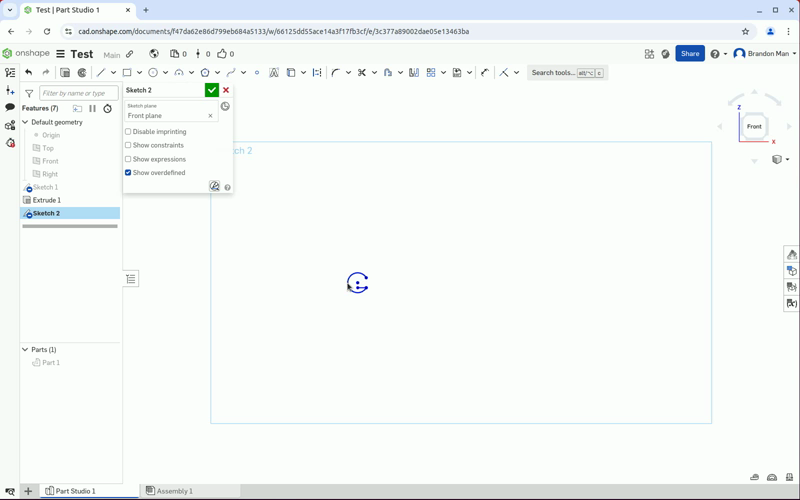
key(l)
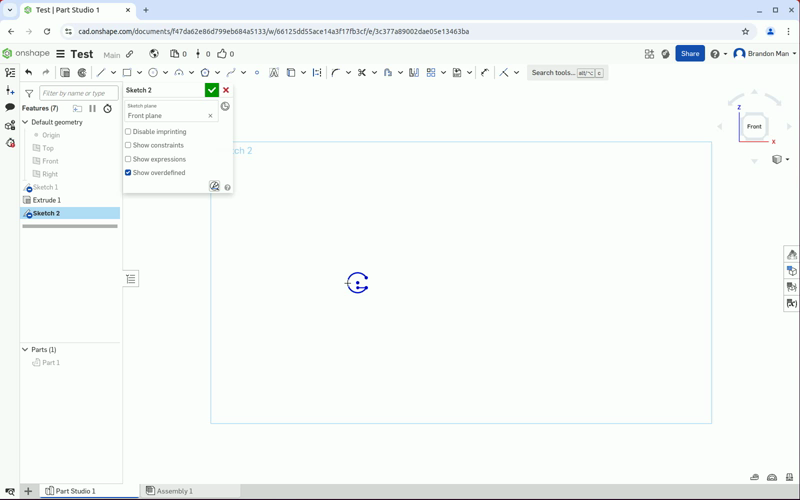
mouse_move(366, 277)
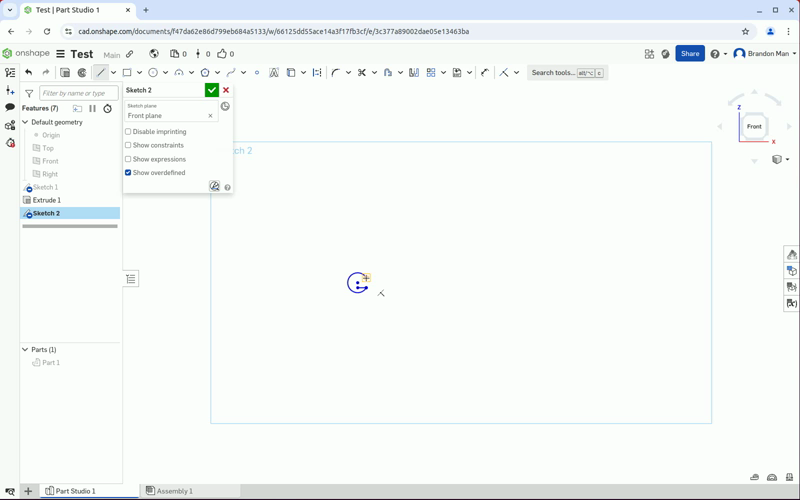
click(366, 277)
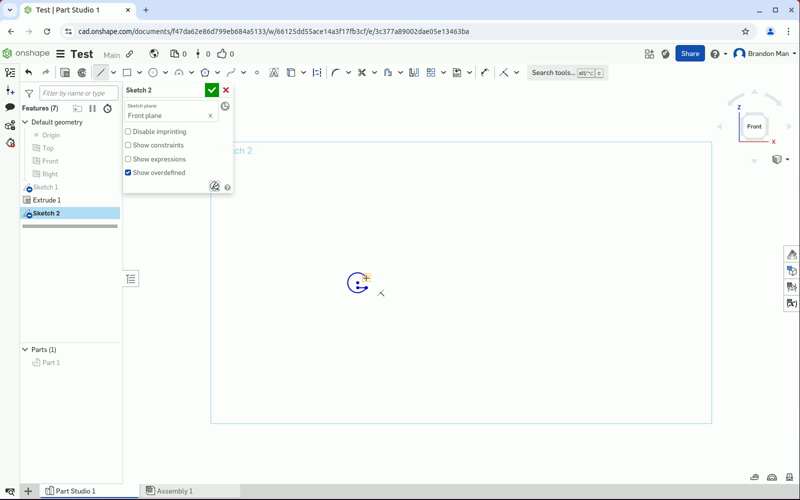
key_down(shift)
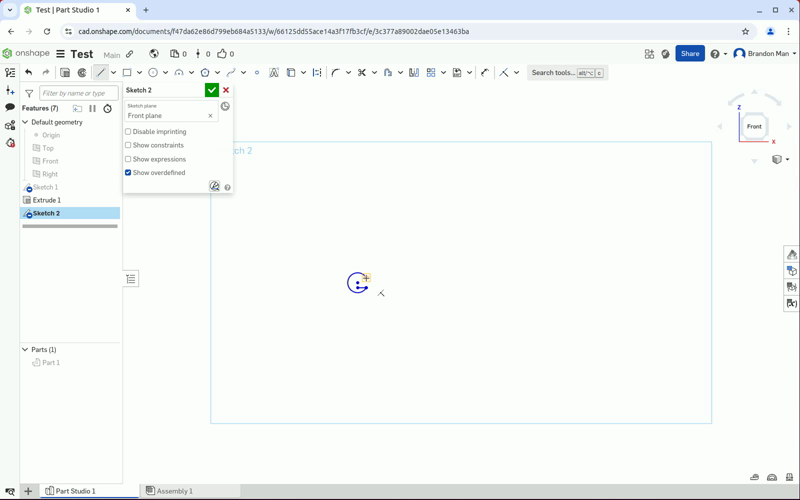
mouse_move(396, 277)
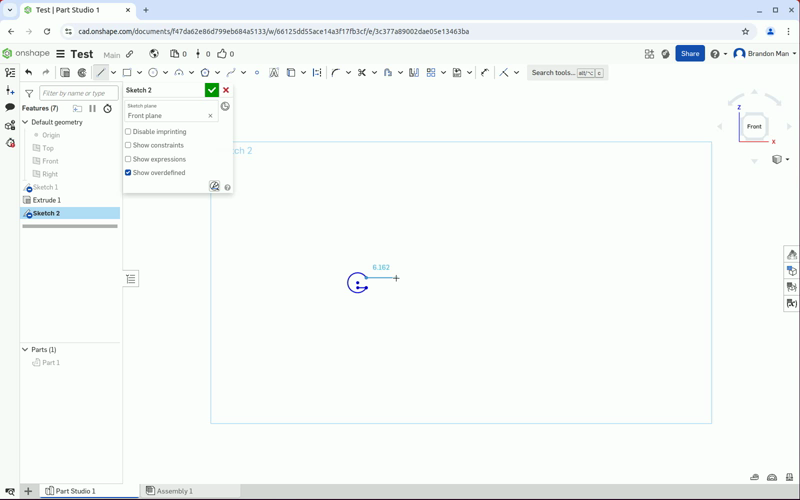
mouse_move(357, 277)
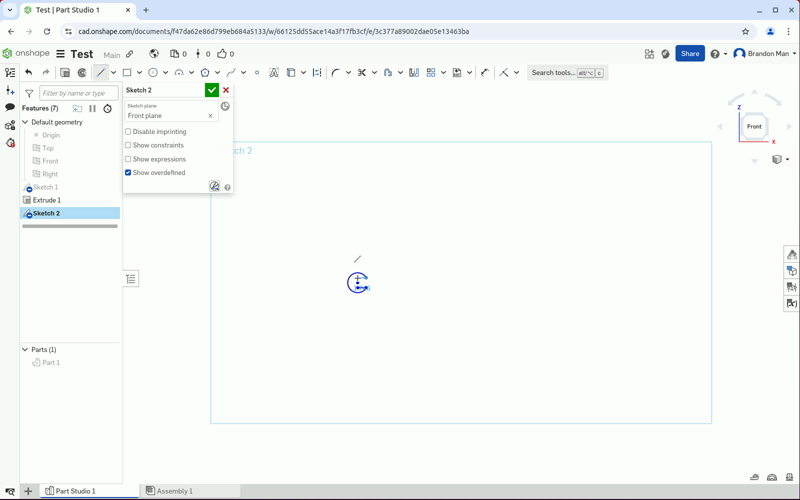
click(357, 277)
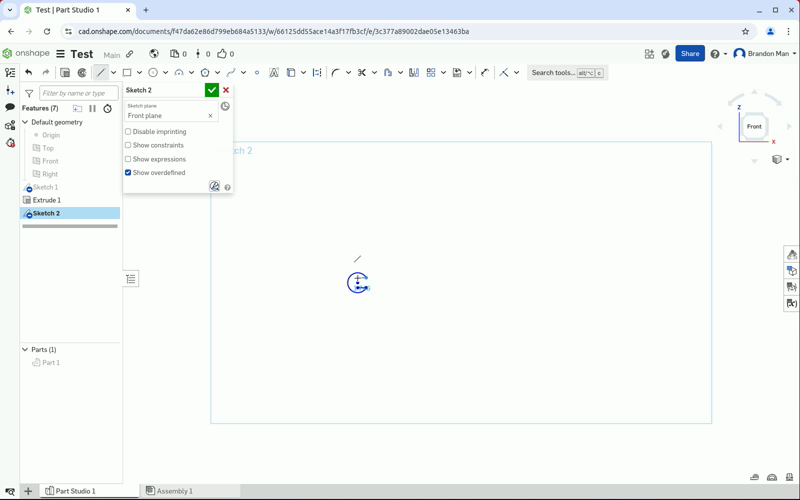
key_up(shift)
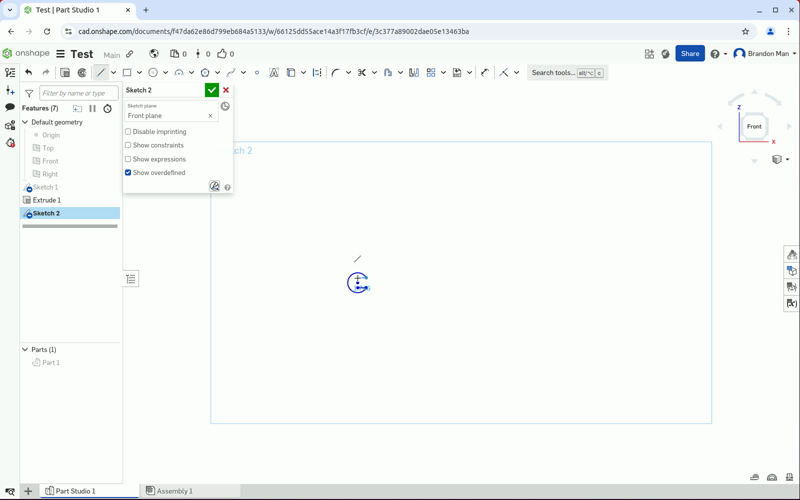
key(esc)
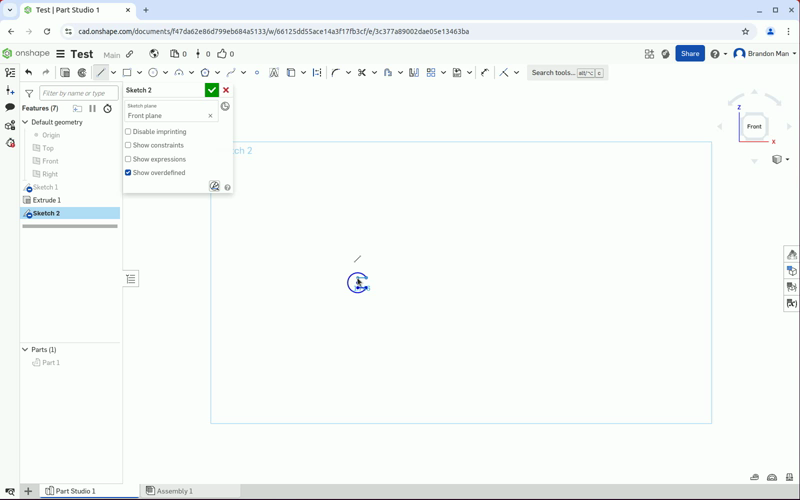
key(a)
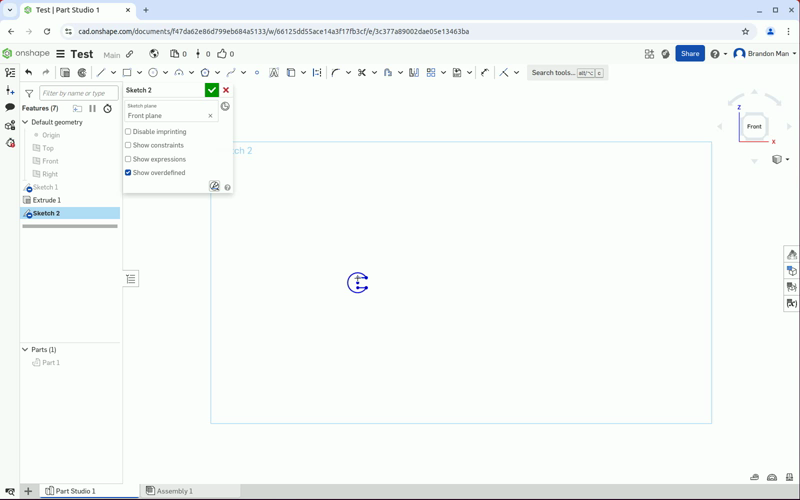
mouse_move(357, 277)
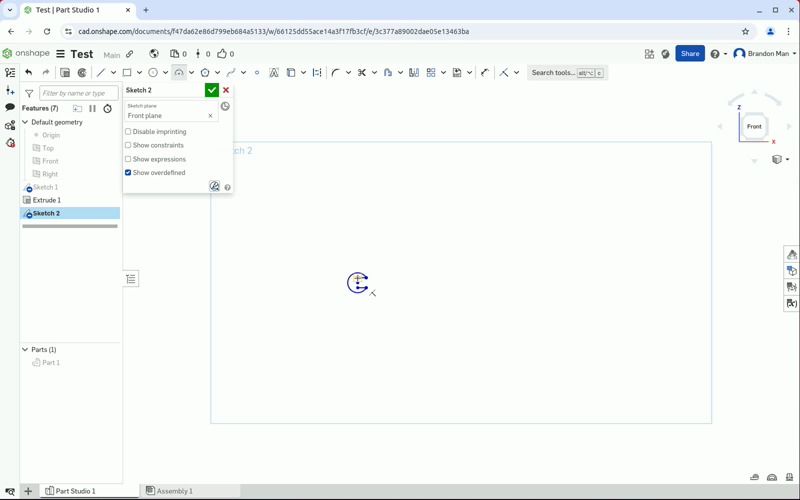
click(357, 277)
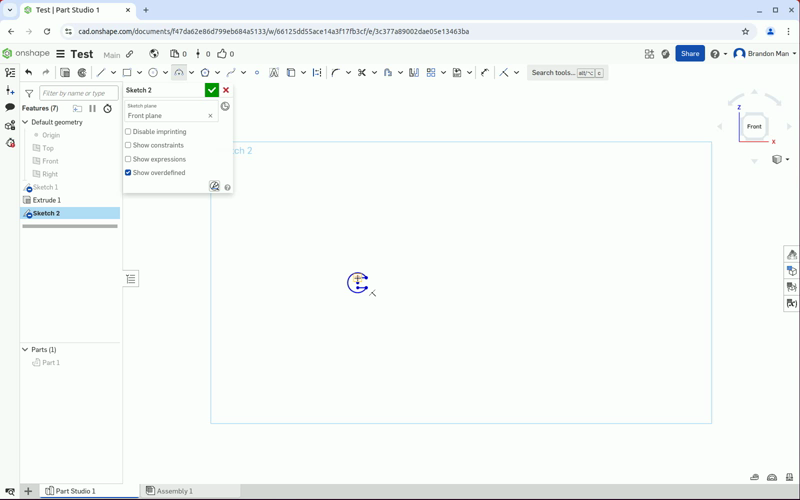
mouse_move(357, 287)
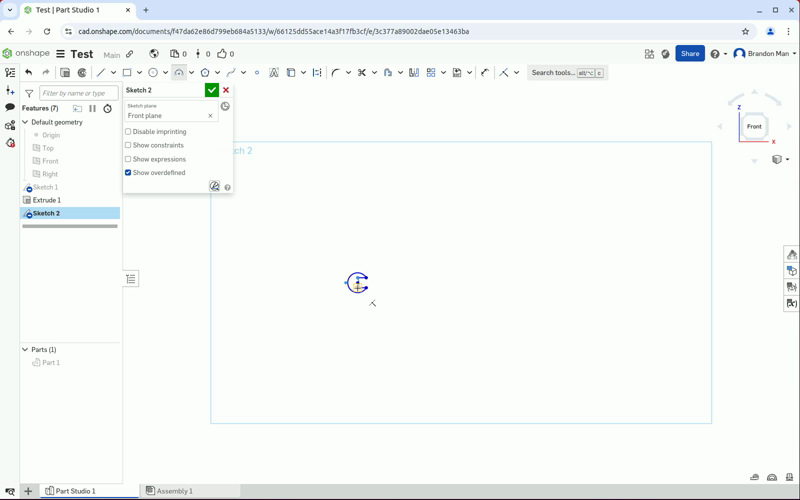
click(357, 287)
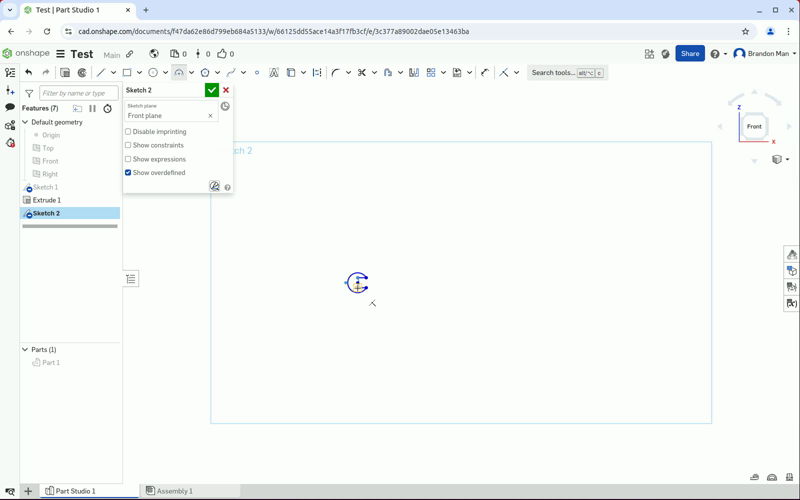
key_down(shift)
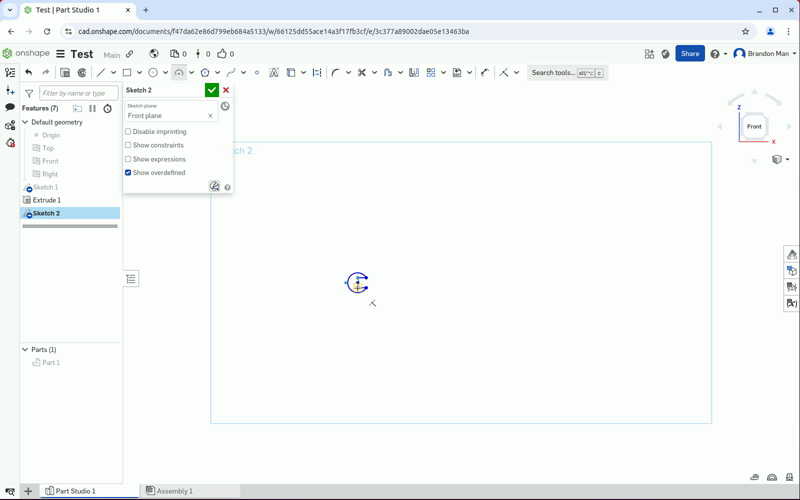
mouse_move(352, 282)
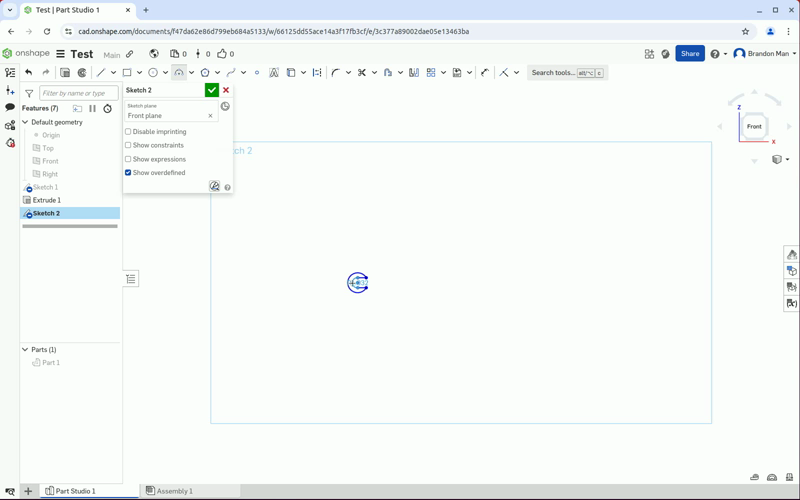
click(352, 282)
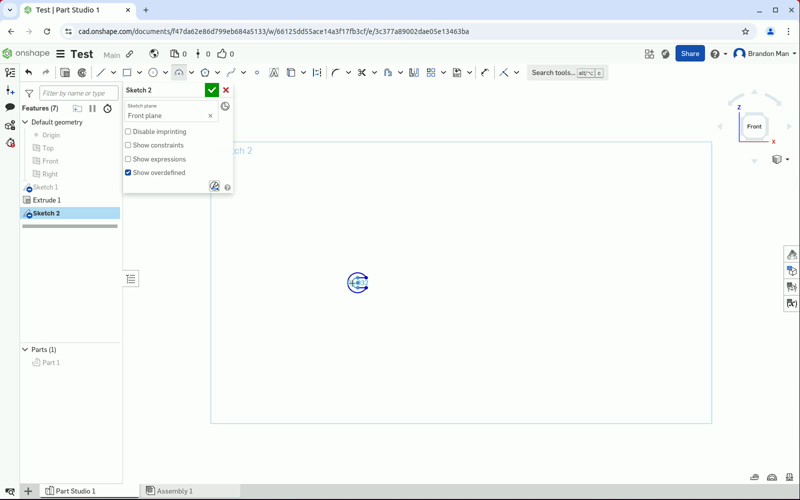
key_up(shift)
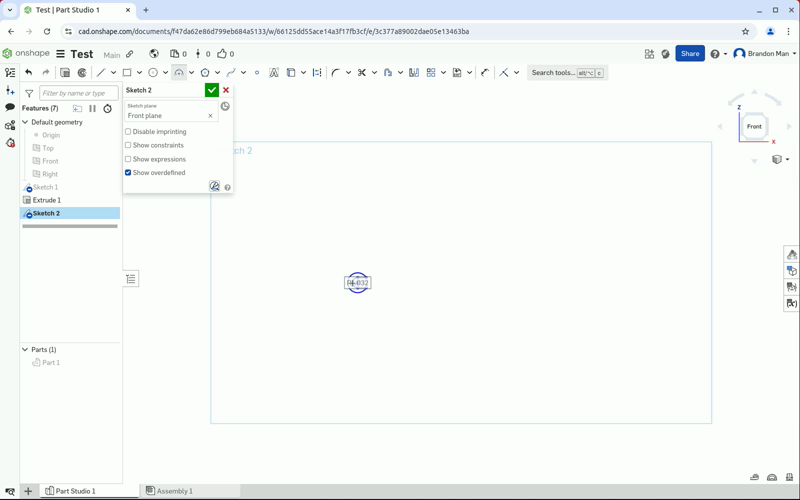
key(esc)
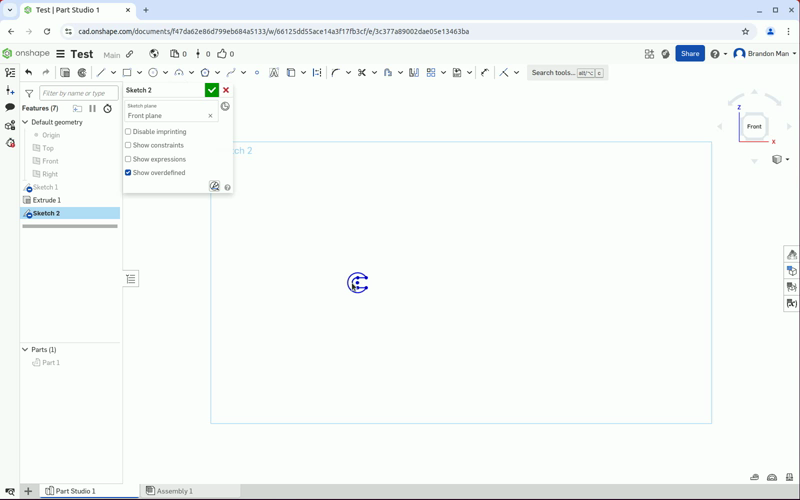
mouse_move(352, 285)
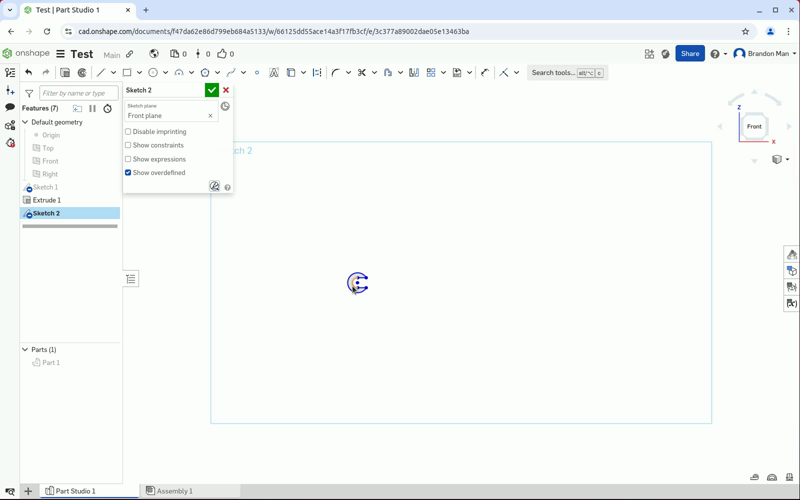
scroll(6)
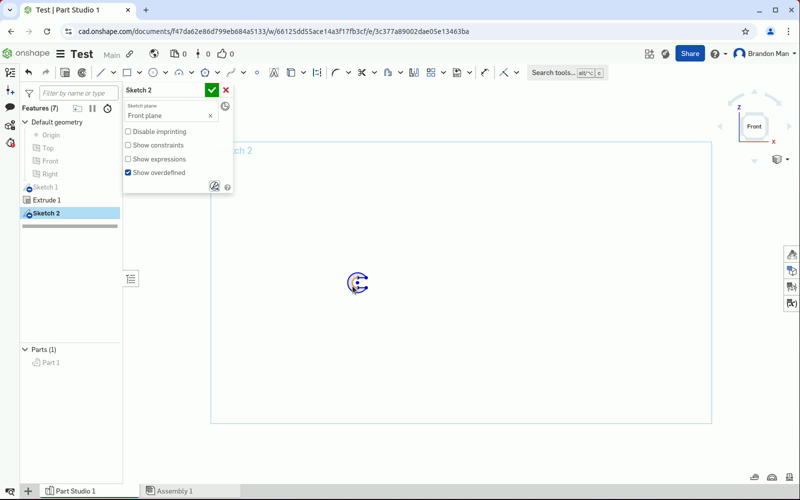
scroll(6)
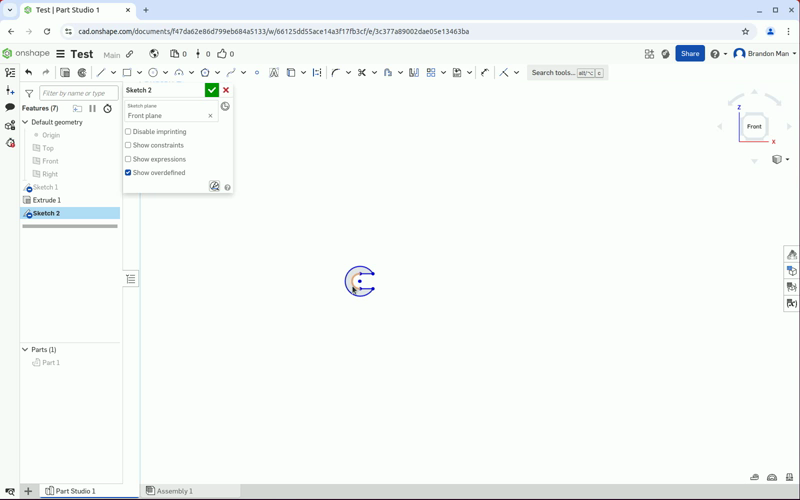
scroll(6)
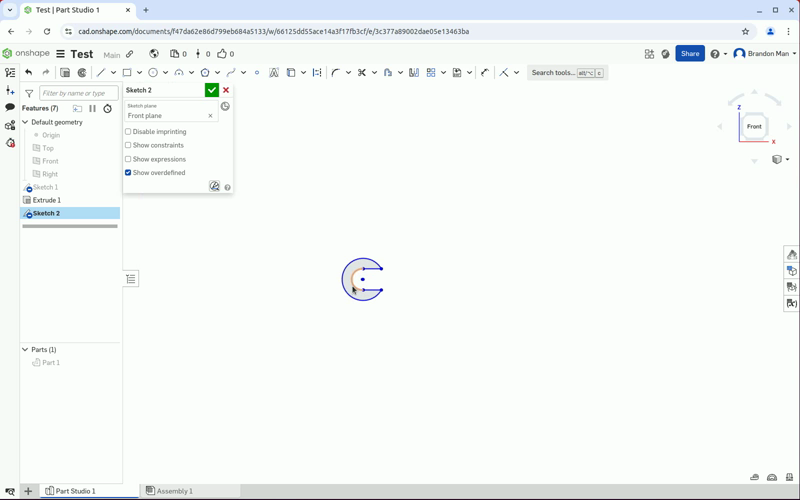
scroll(6)
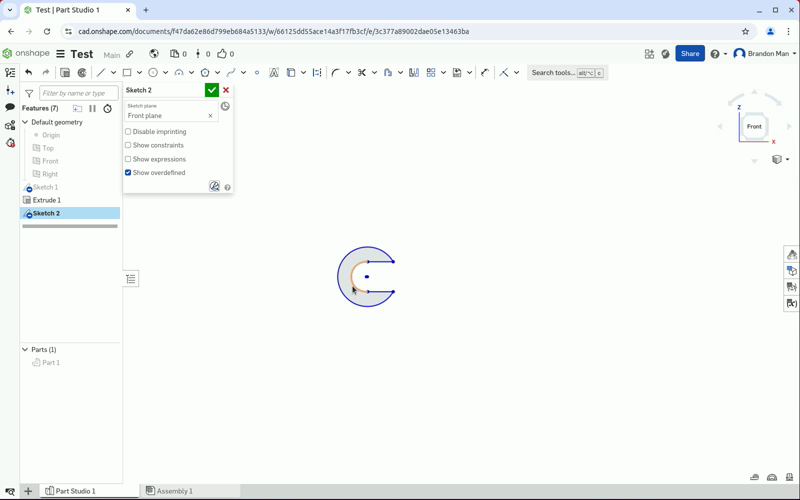
scroll(6)
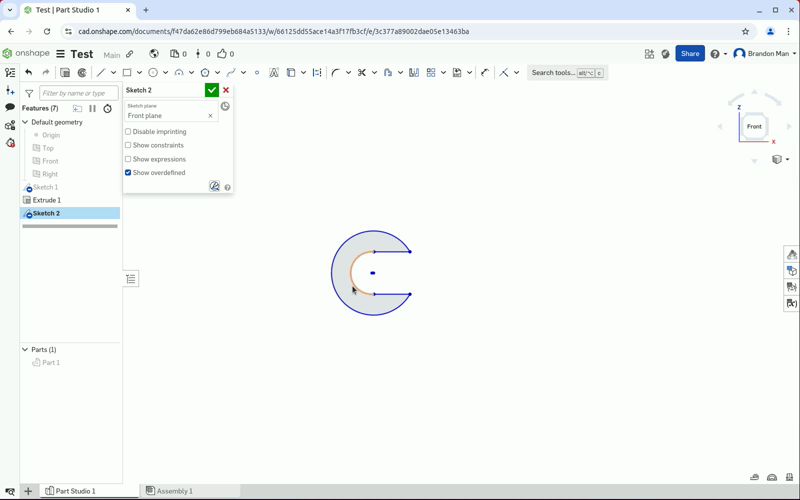
scroll(6)
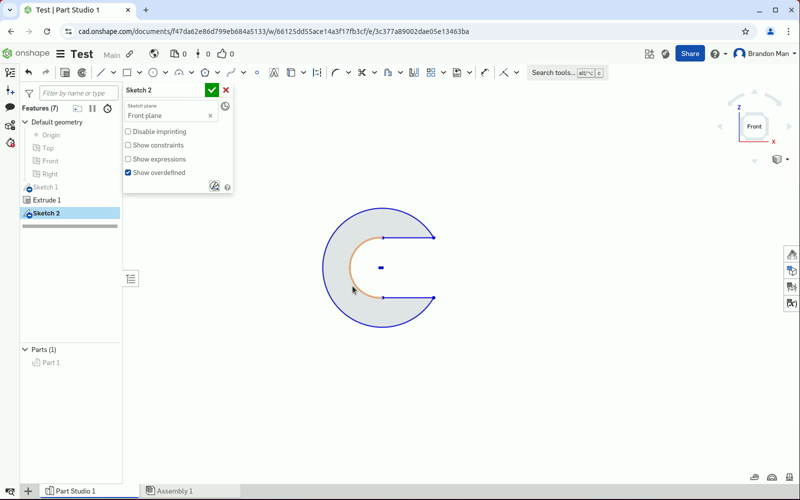
scroll(6)
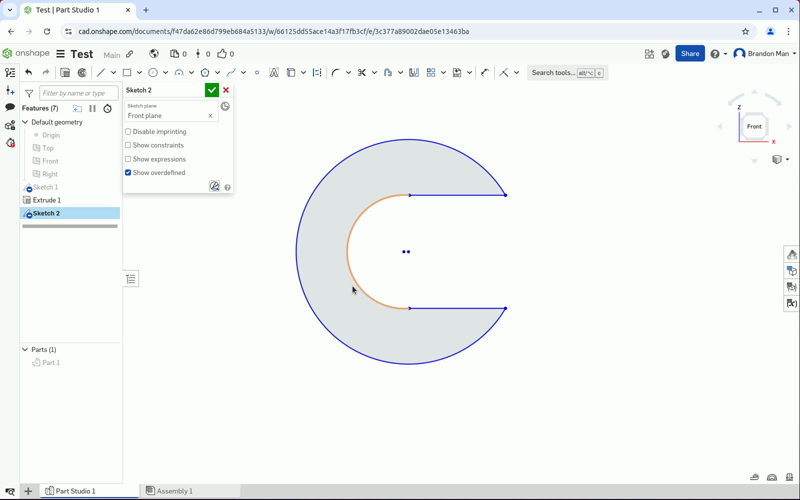
click(352, 285)
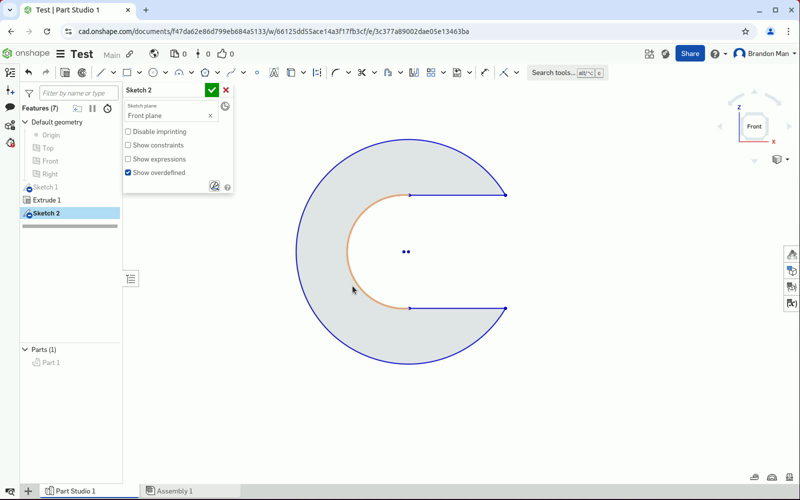
scroll(-6)
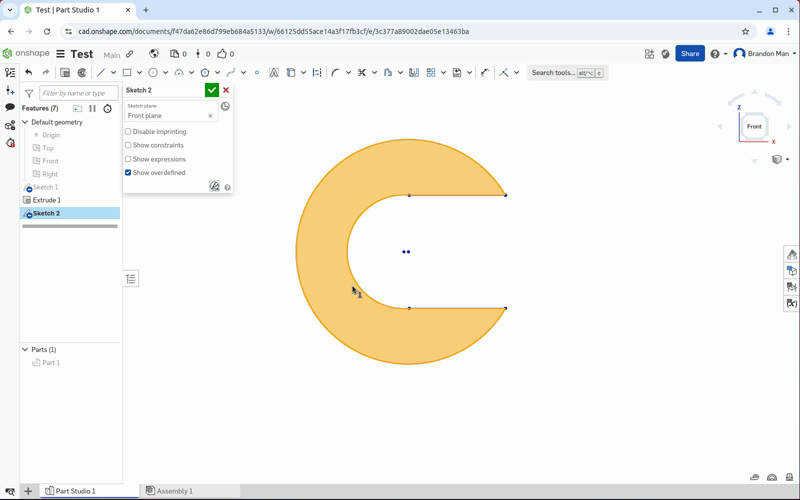
scroll(-6)
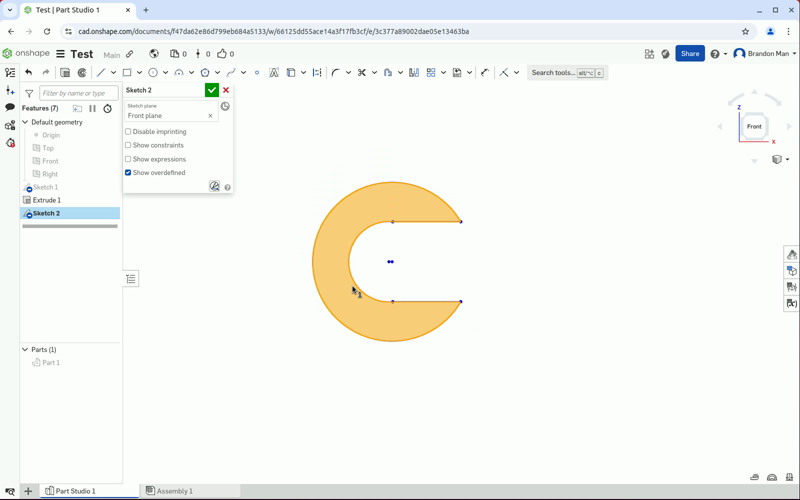
scroll(-6)
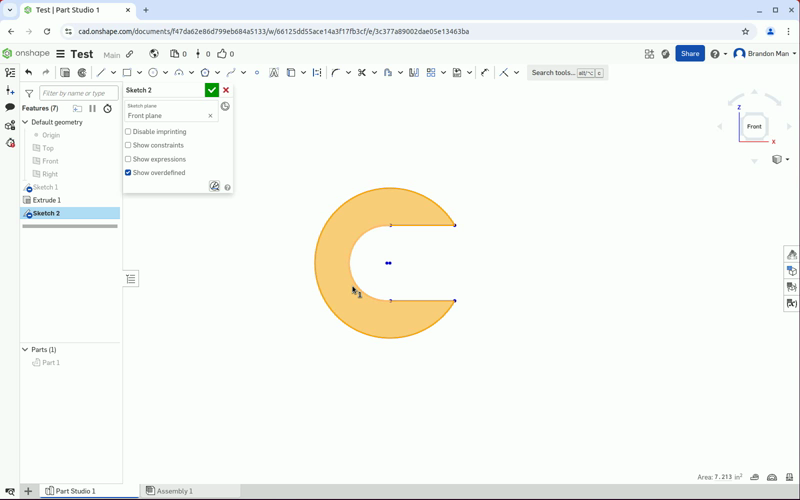
scroll(-6)
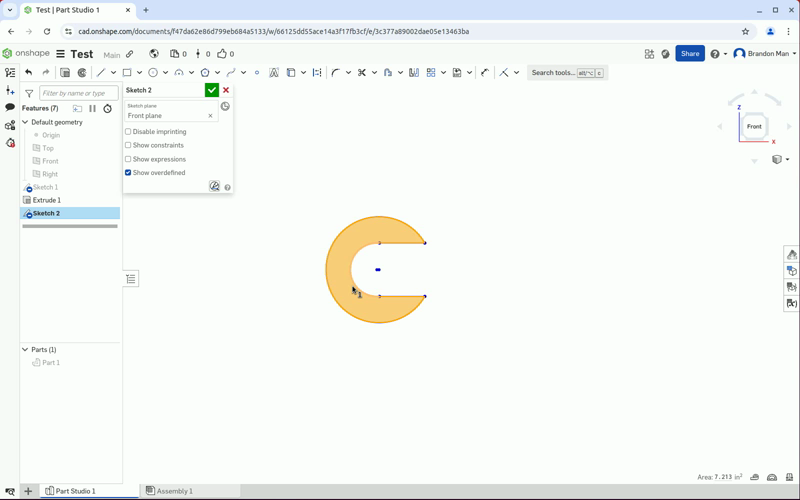
scroll(-6)
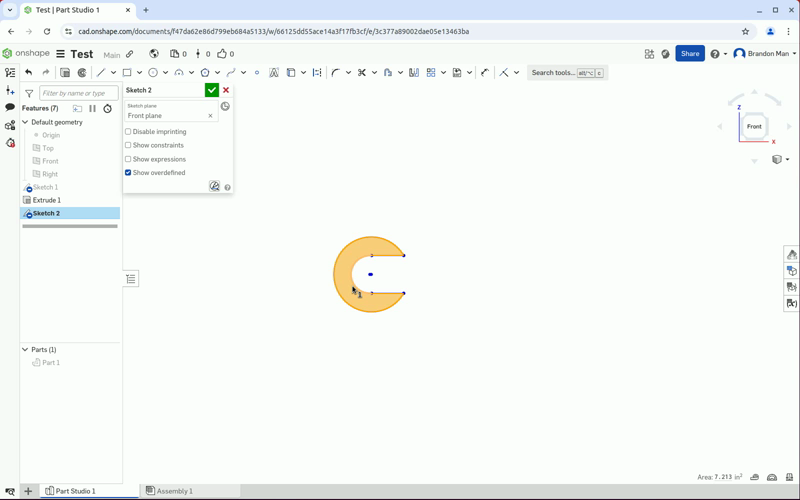
scroll(-6)
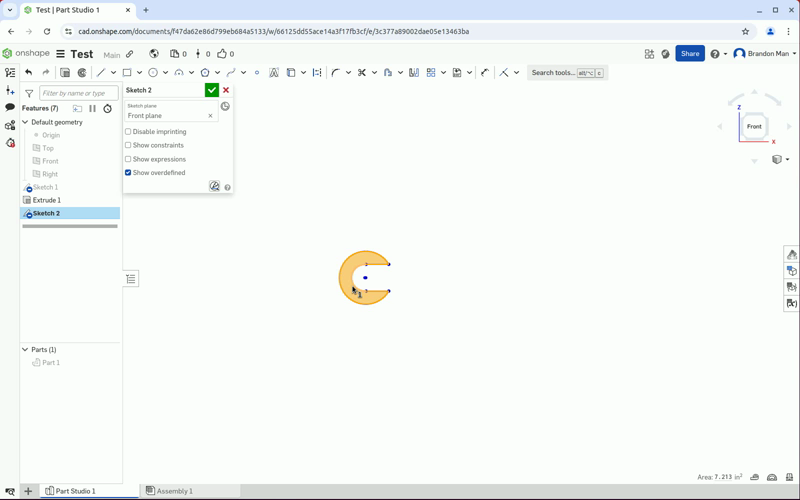
scroll(-6)
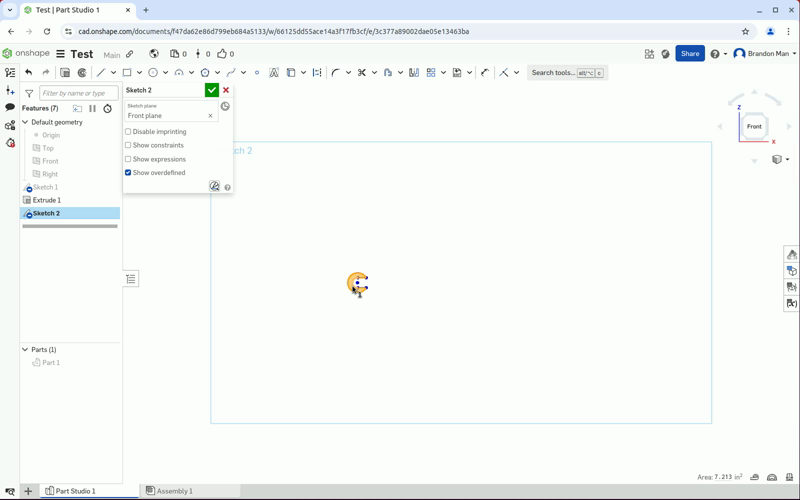
mouse_move(73, 352)
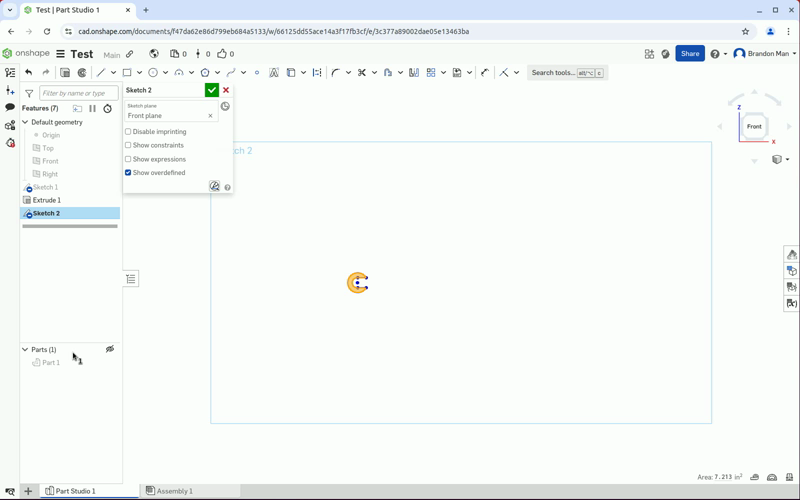
key(shift+y)
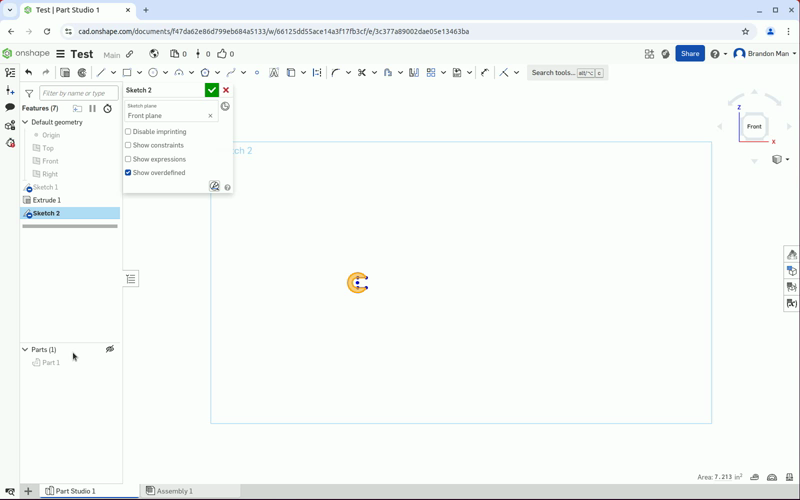
key(shift+e)
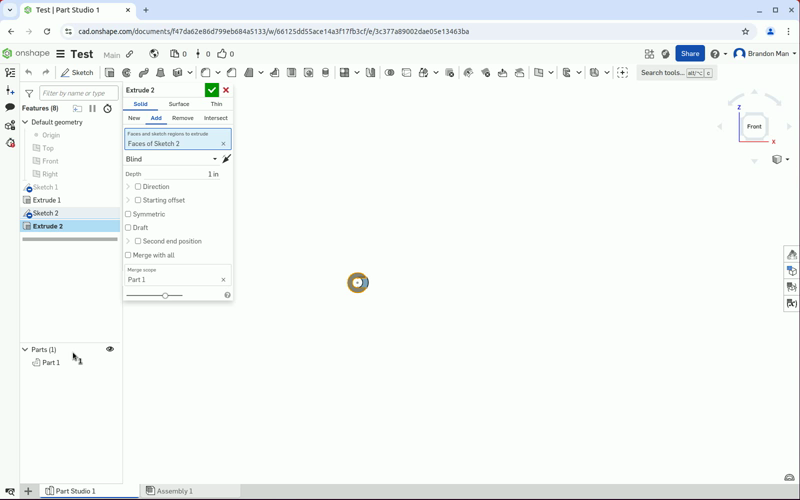
mouse_move(143, 106)
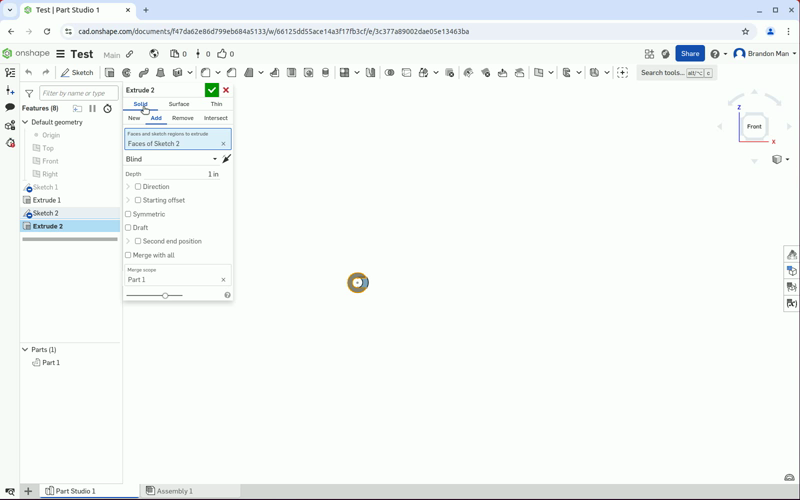
click(143, 106)
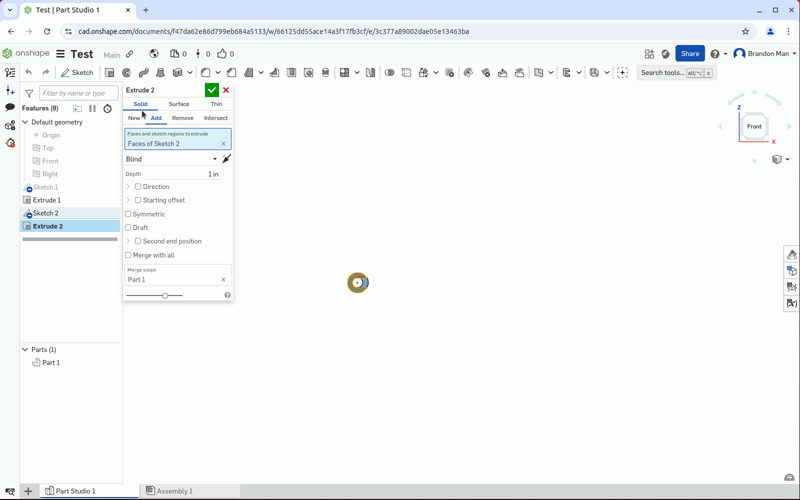
mouse_move(137, 120)
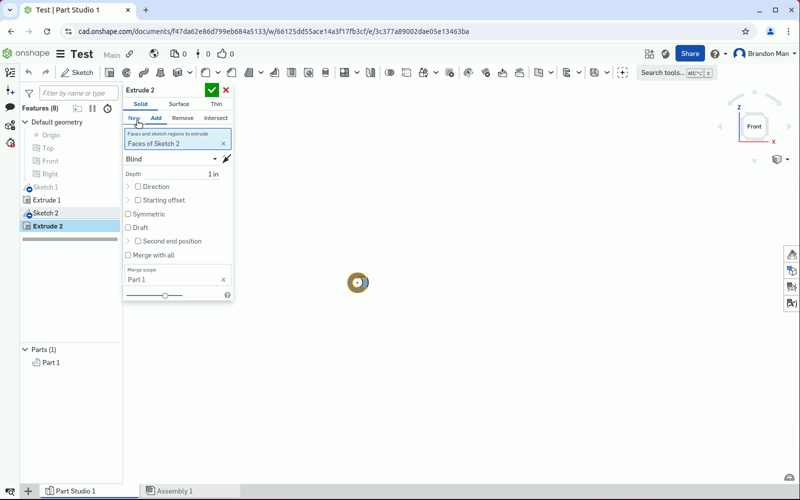
click(137, 120)
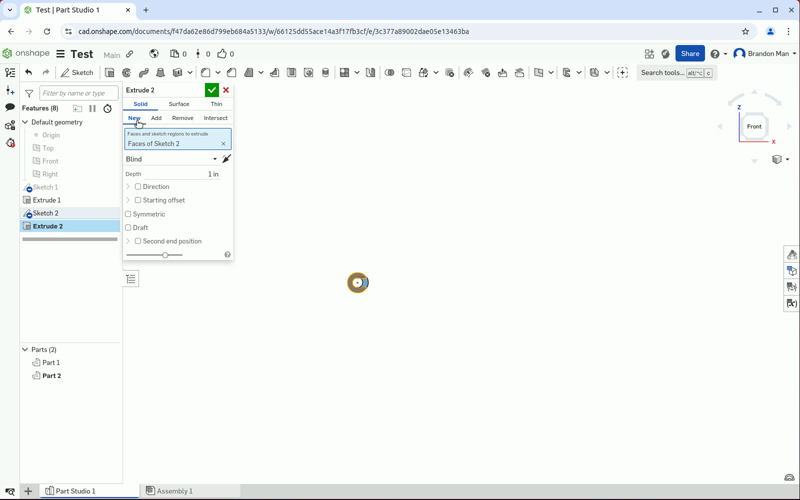
key(tab, 4)
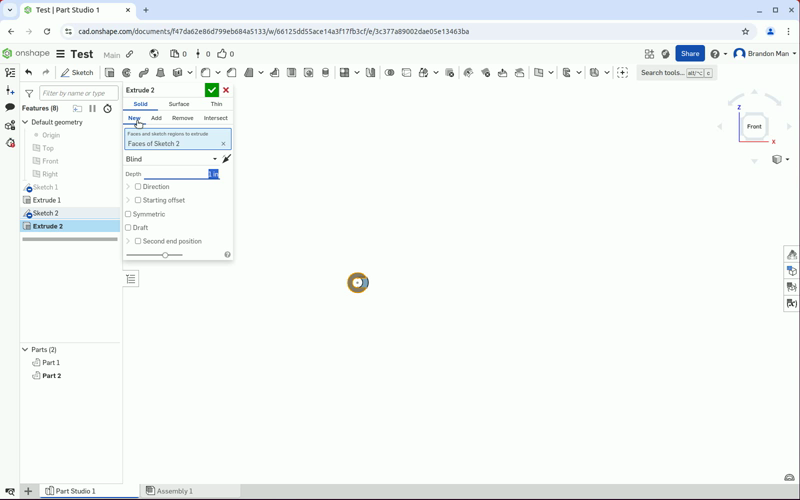
text(1.685)
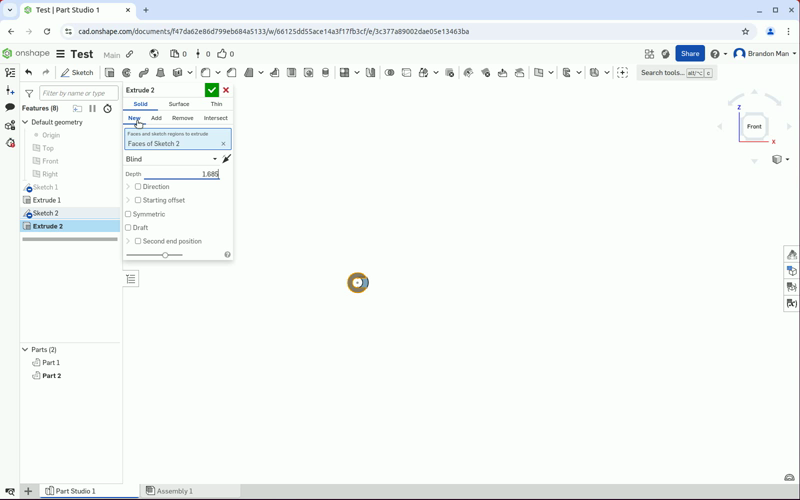
key(enter)
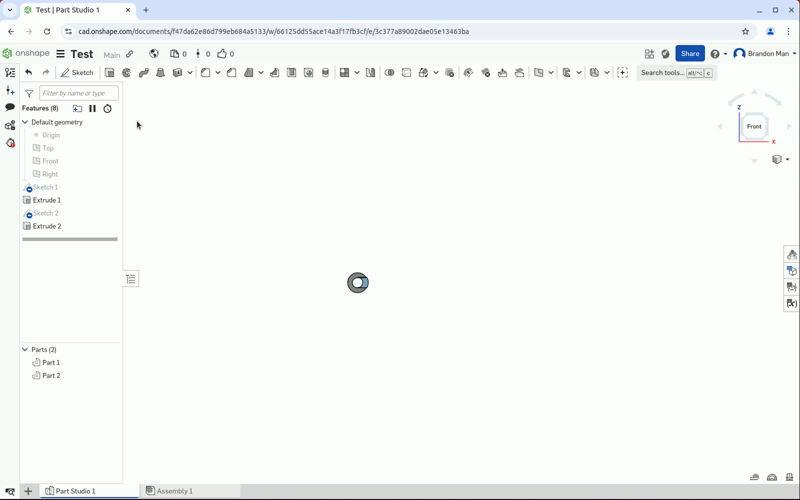
key(shift+h)
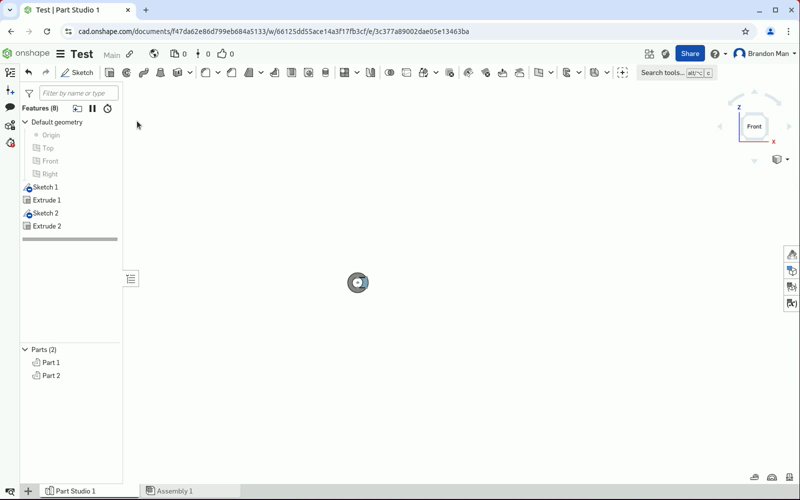
key(shift+h)
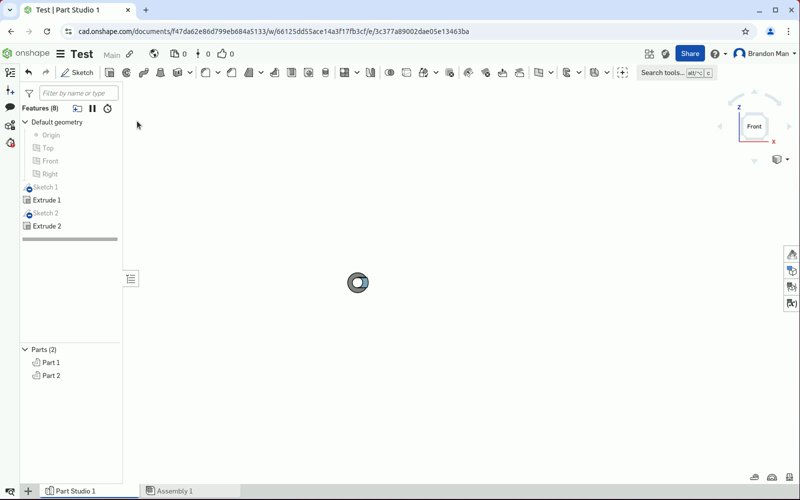
mouse_move(73, 189)
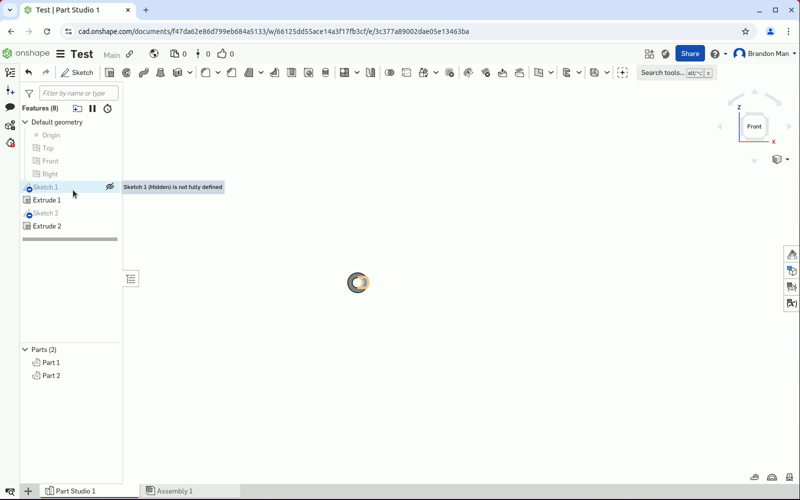
click(73, 189)
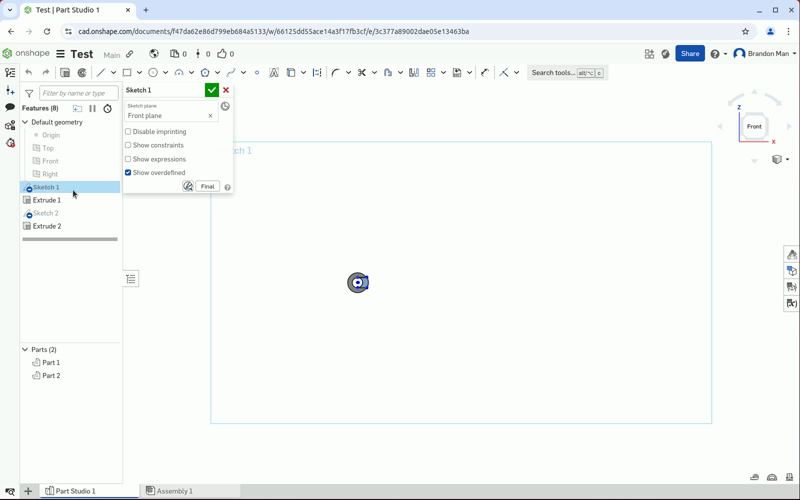
mouse_move(229, 92)
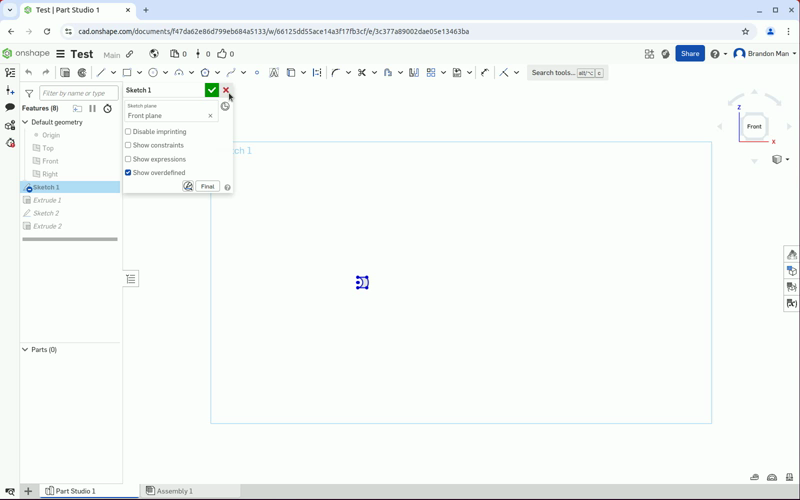
click(229, 92)
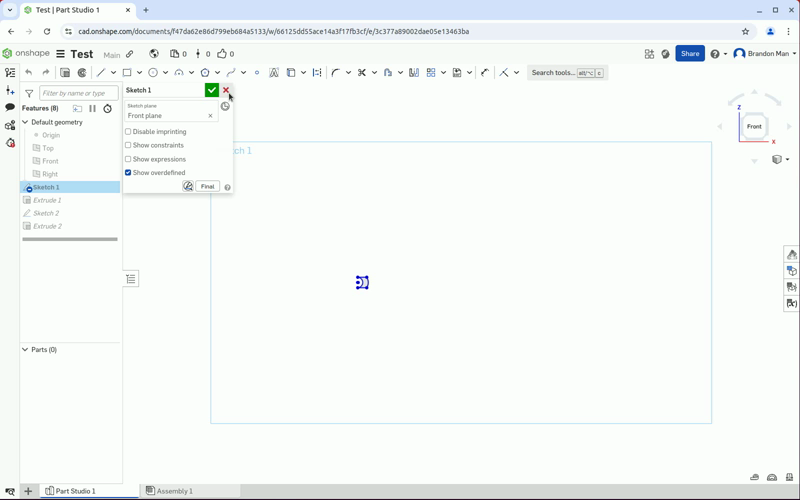
key(shift+s)
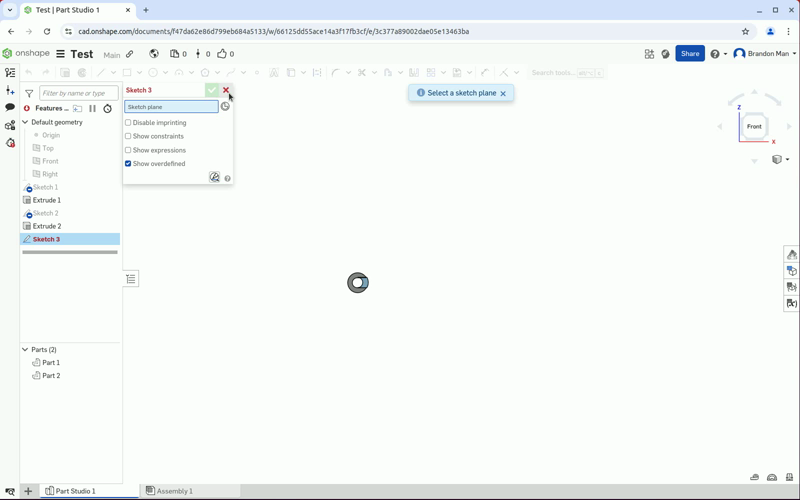
mouse_move(73, 163)
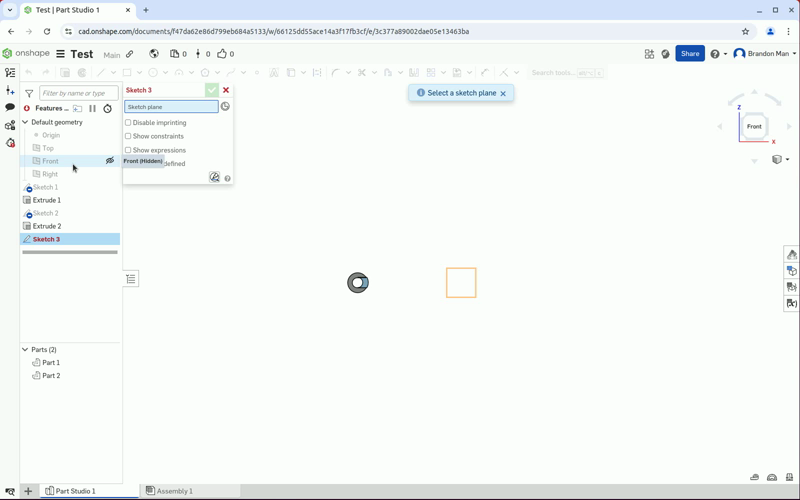
click(73, 163)
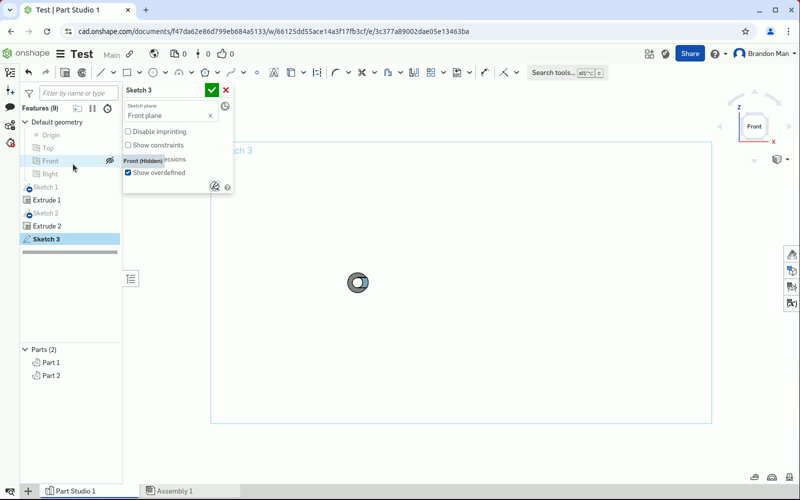
mouse_move(73, 352)
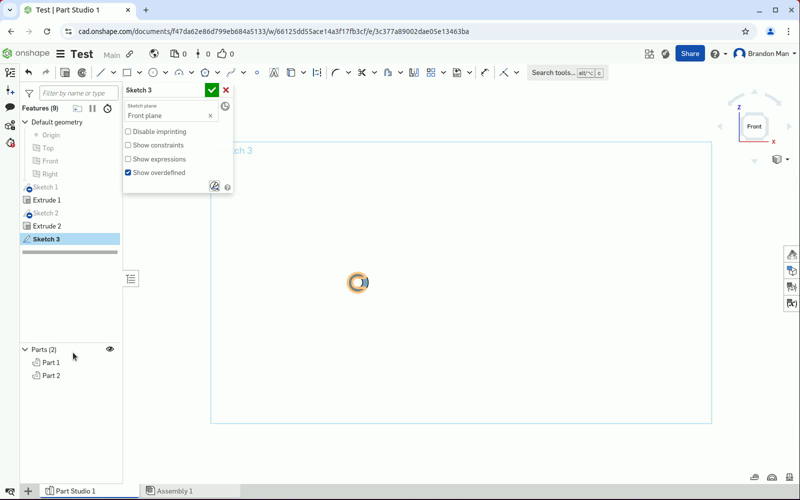
key(y)
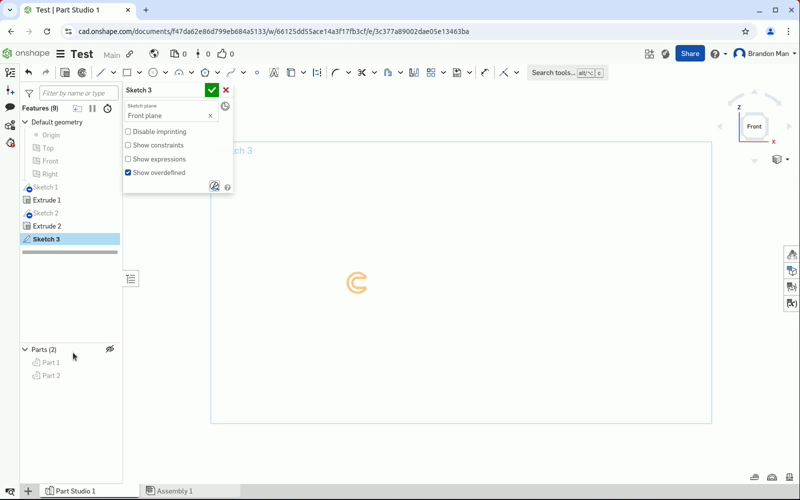
key(l)
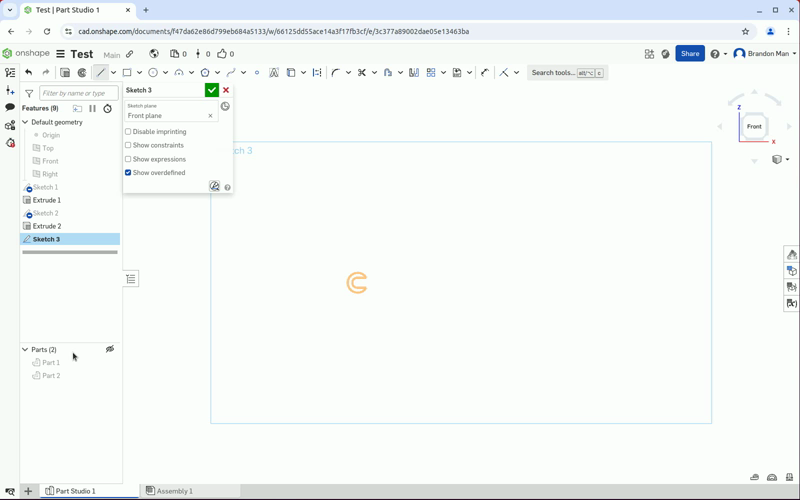
key_down(shift)
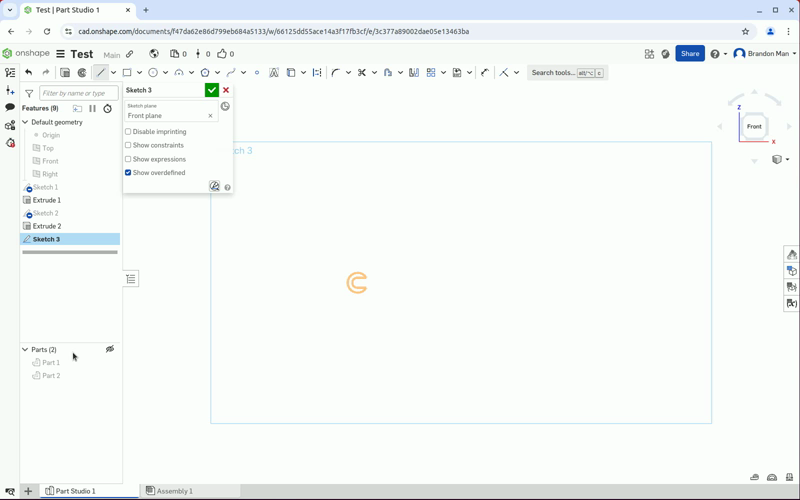
mouse_move(365, 287)
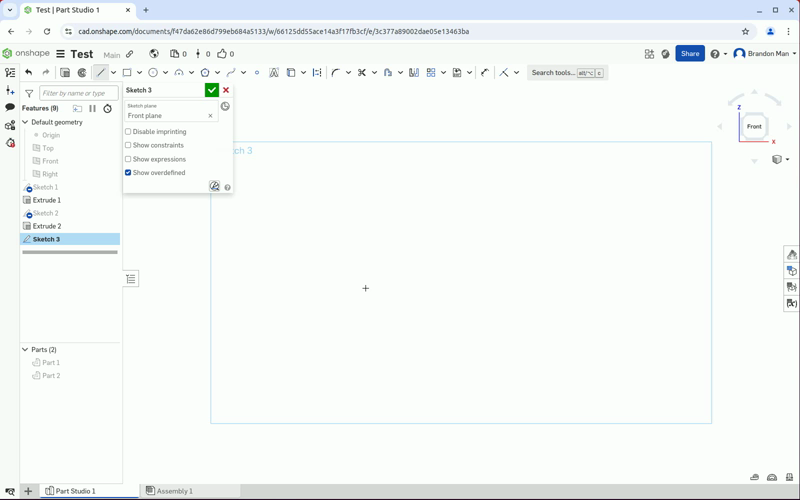
click(365, 287)
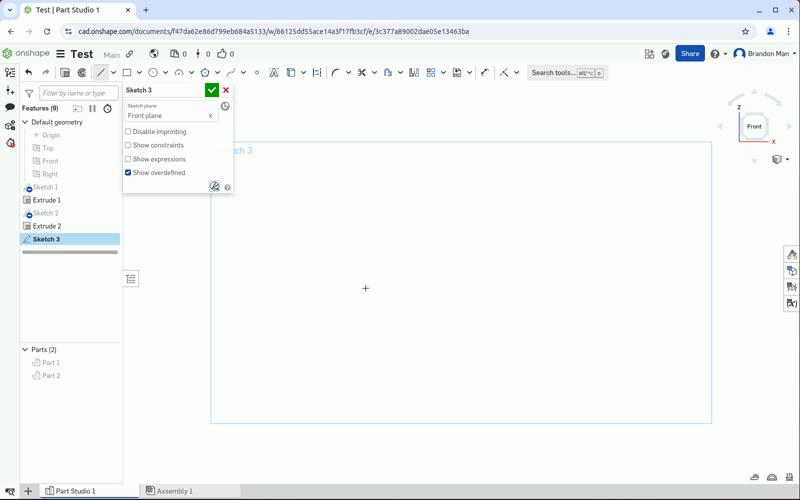
key_up(shift)
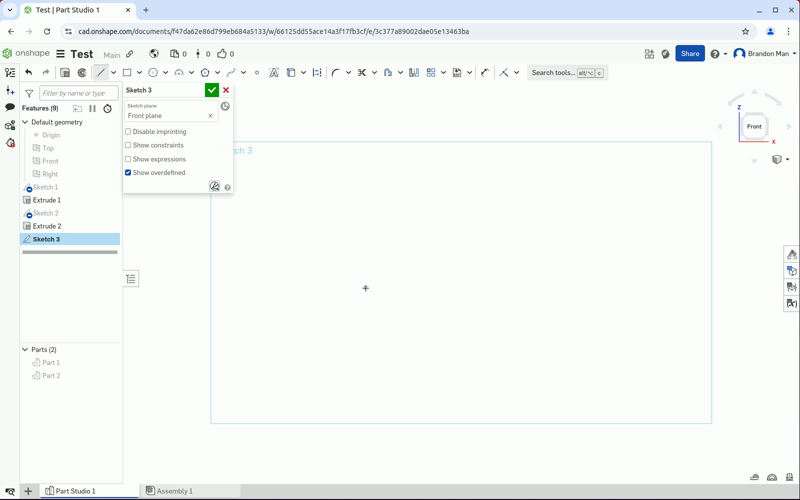
key_down(shift)
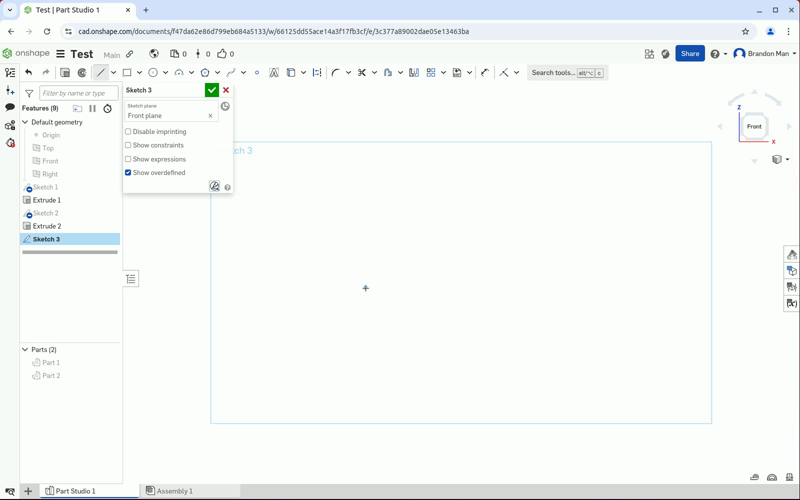
mouse_move(452, 287)
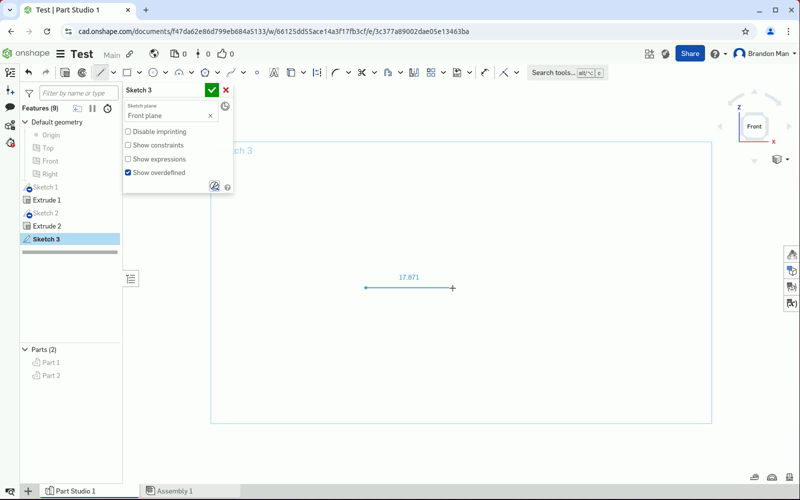
click(452, 287)
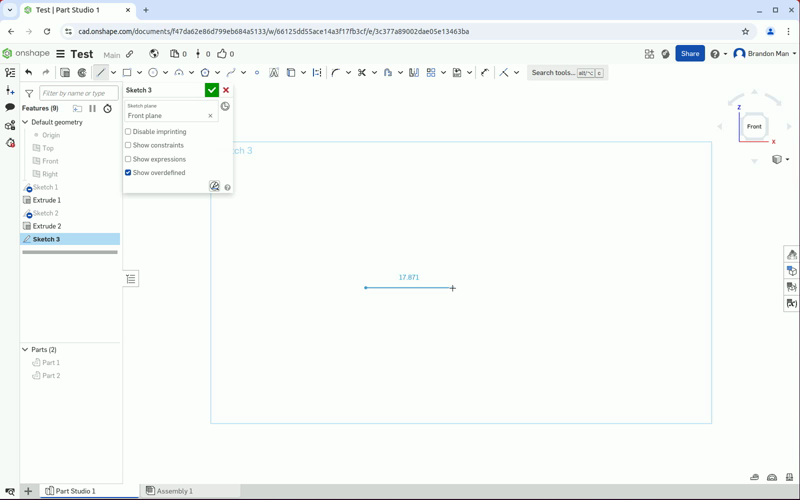
key_up(shift)
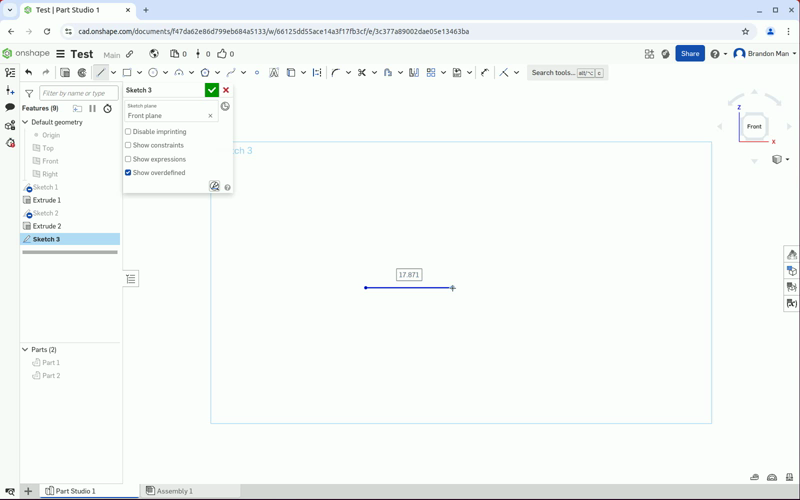
key(esc)
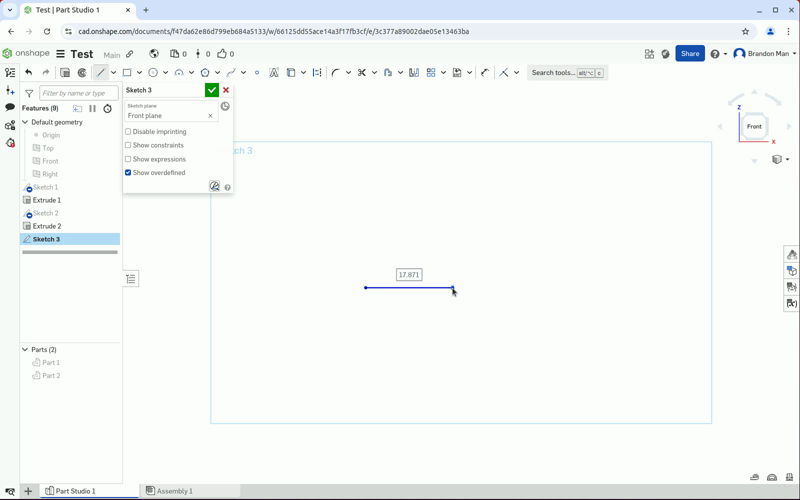
key(a)
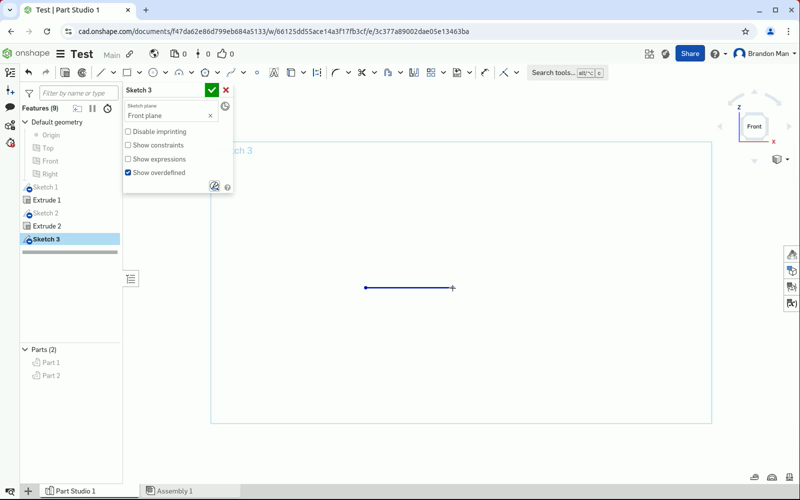
mouse_move(452, 287)
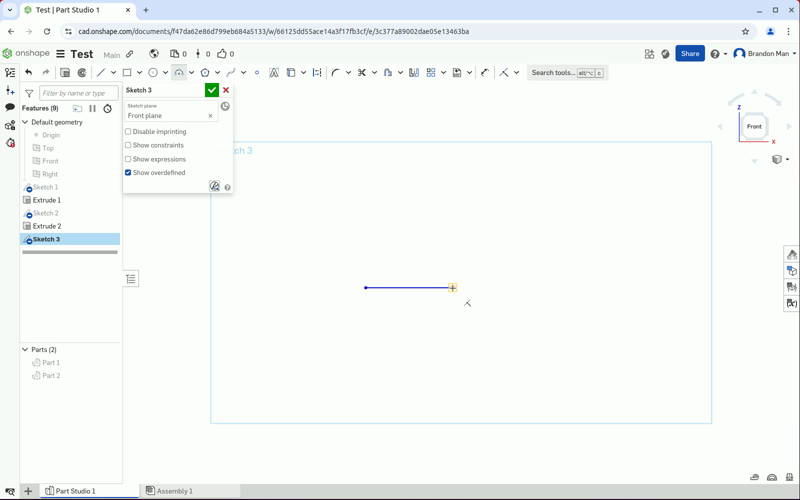
click(452, 287)
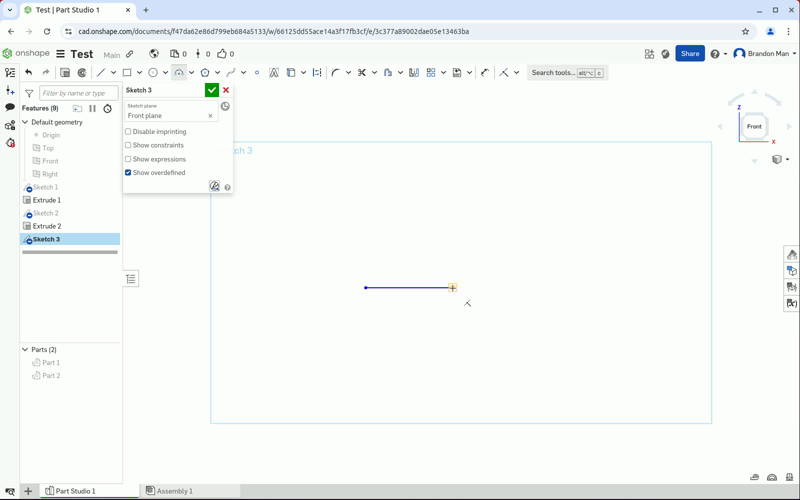
key_down(shift)
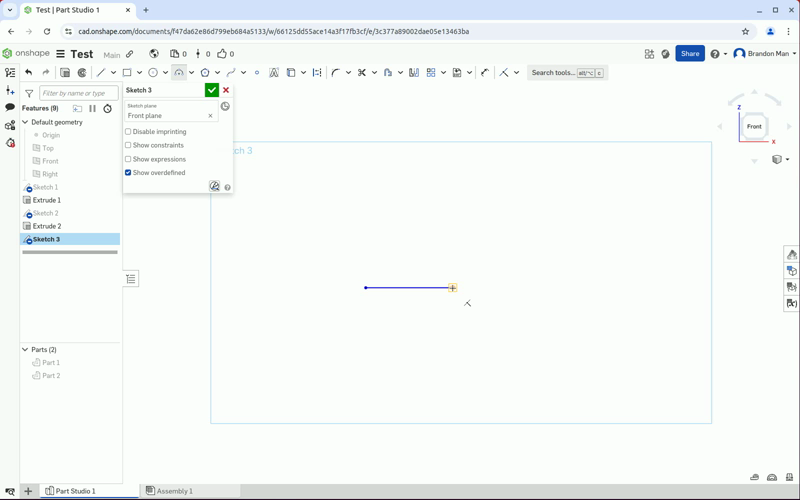
mouse_move(452, 278)
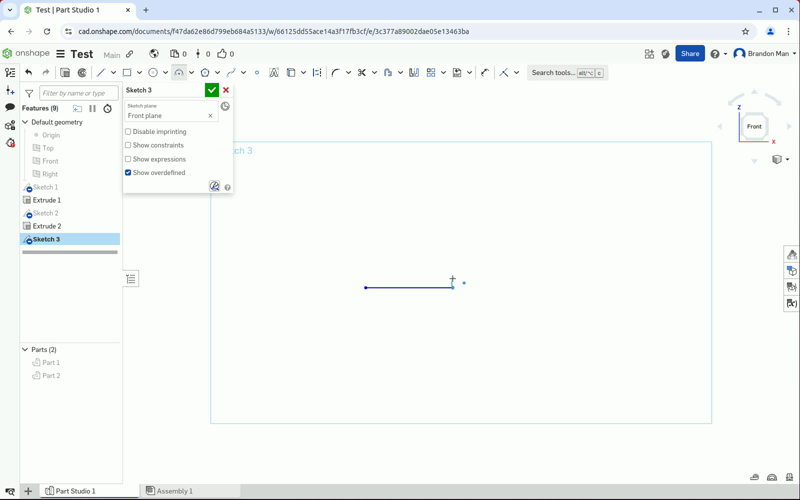
click(452, 278)
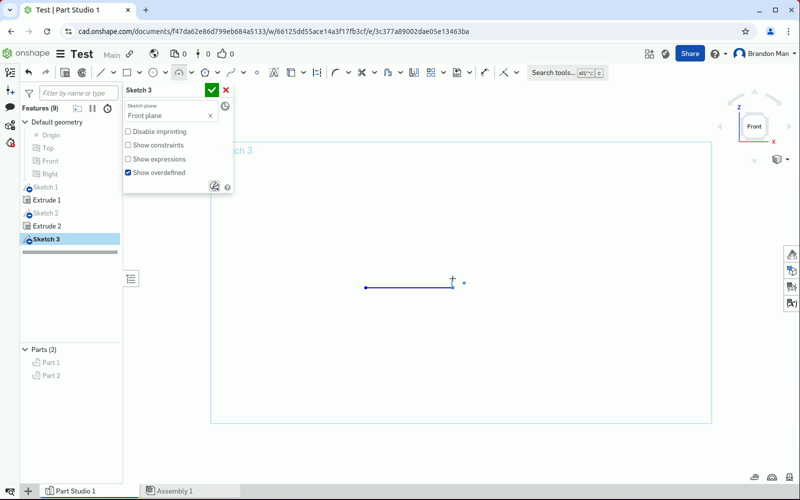
mouse_move(451, 282)
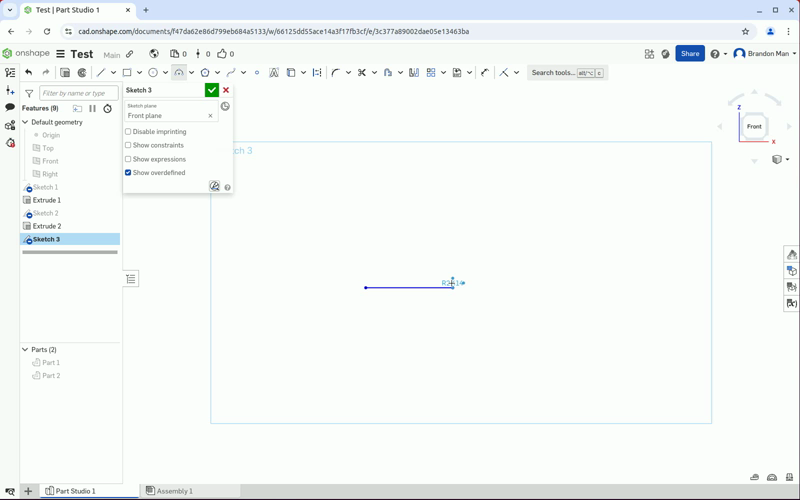
click(451, 282)
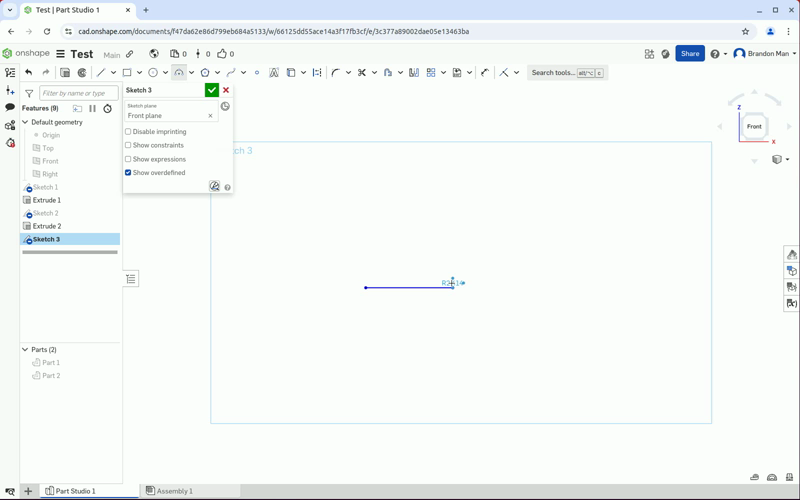
key_up(shift)
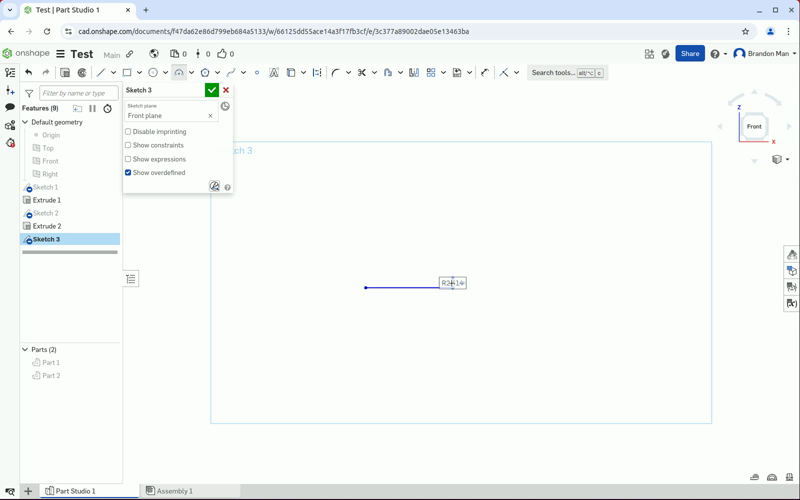
key(esc)
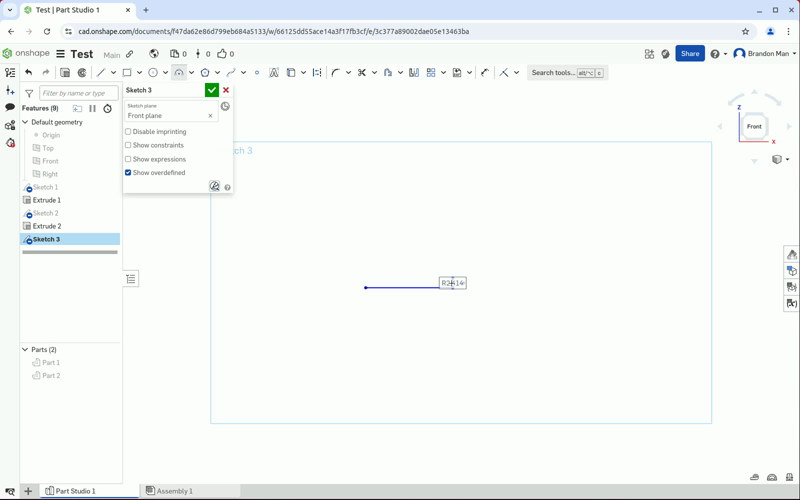
key(l)
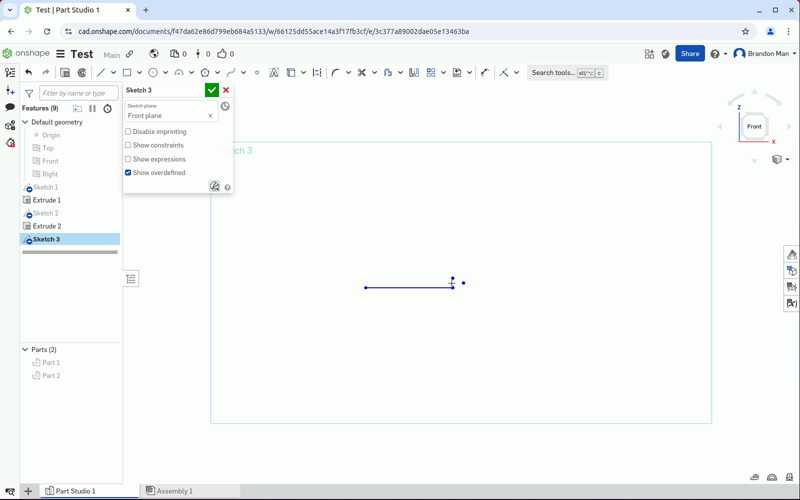
mouse_move(452, 278)
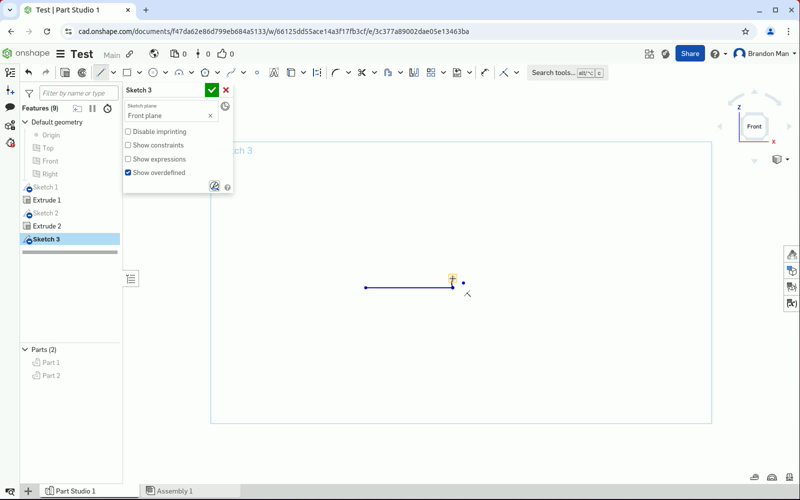
click(452, 278)
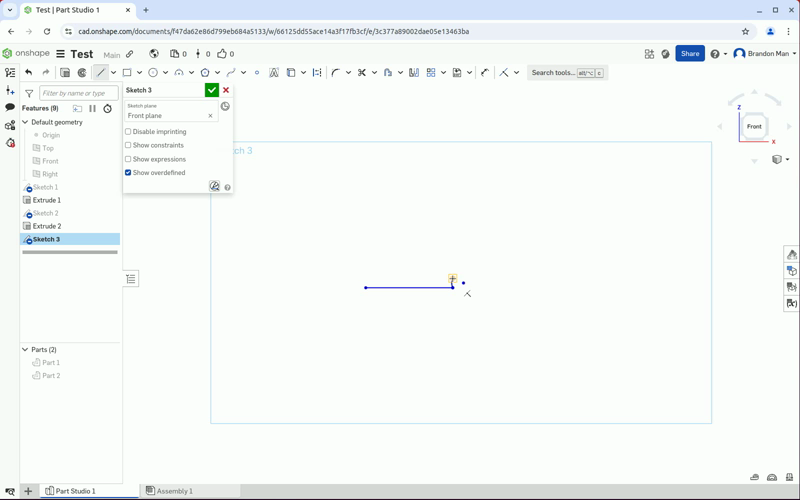
key_down(shift)
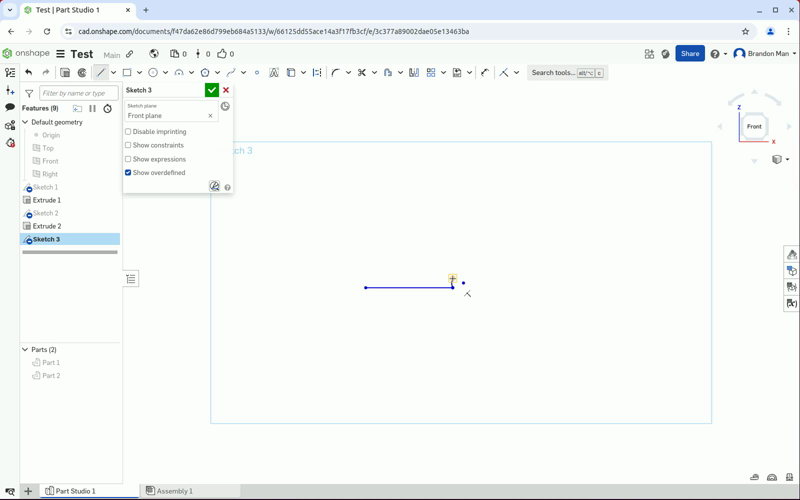
mouse_move(365, 278)
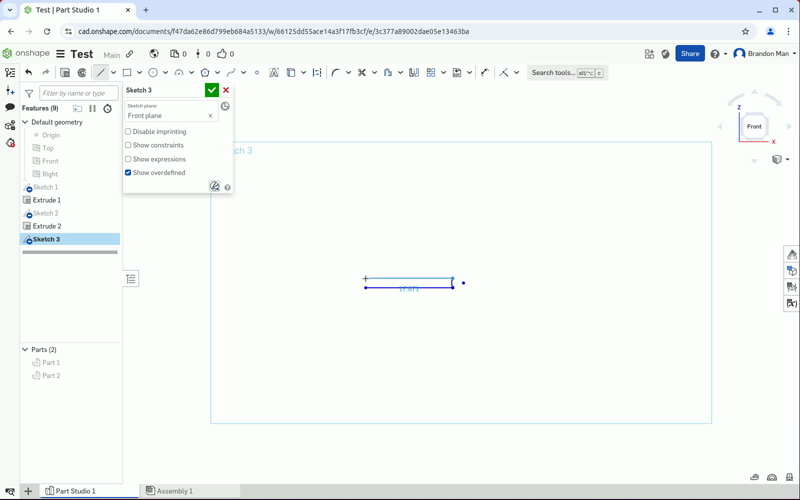
click(365, 278)
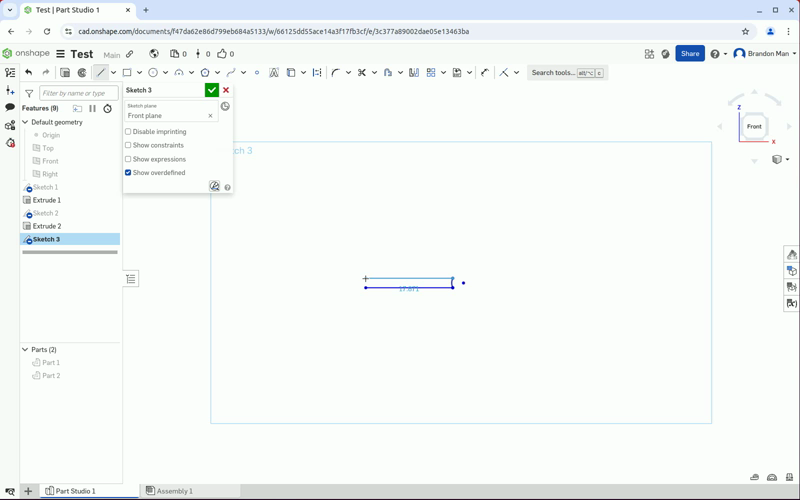
key_up(shift)
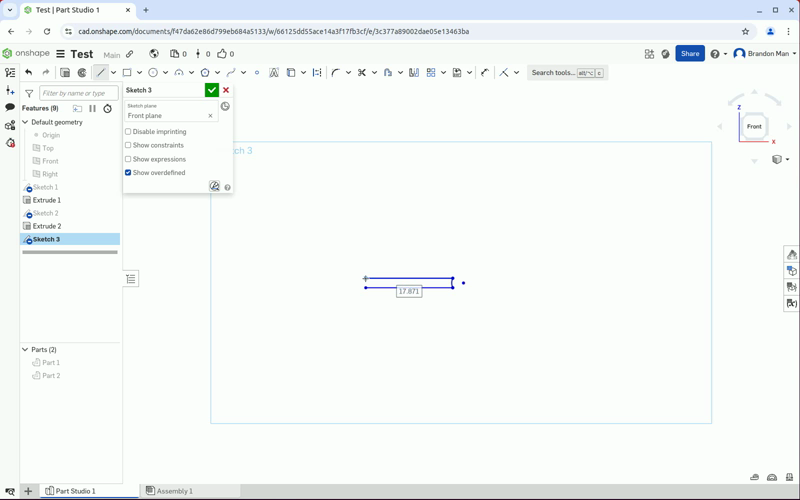
key(esc)
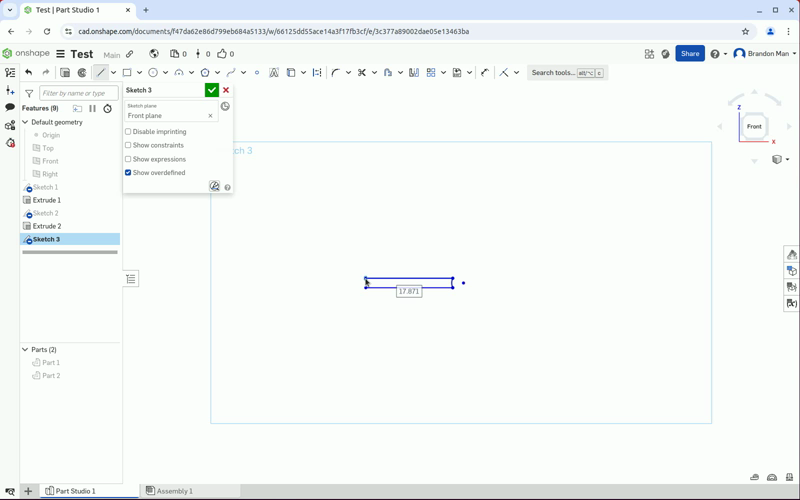
key(a)
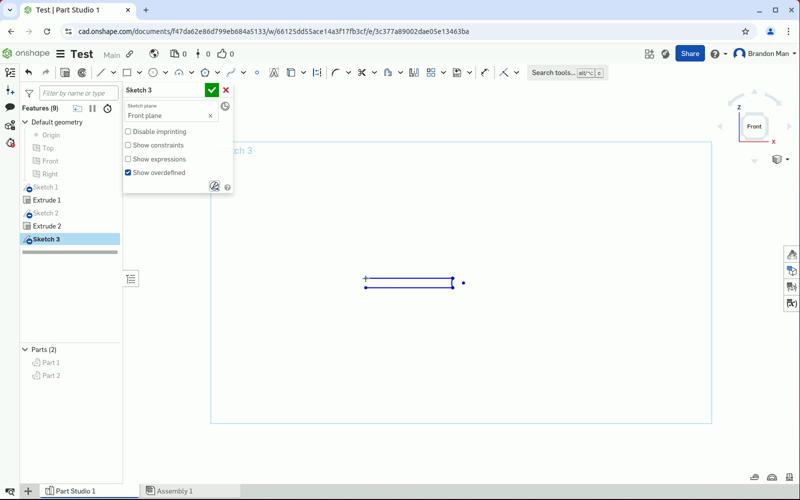
mouse_move(365, 278)
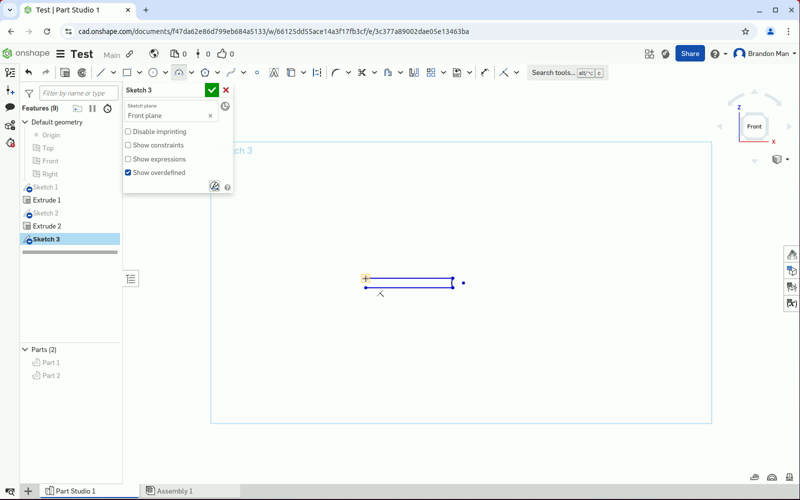
click(365, 278)
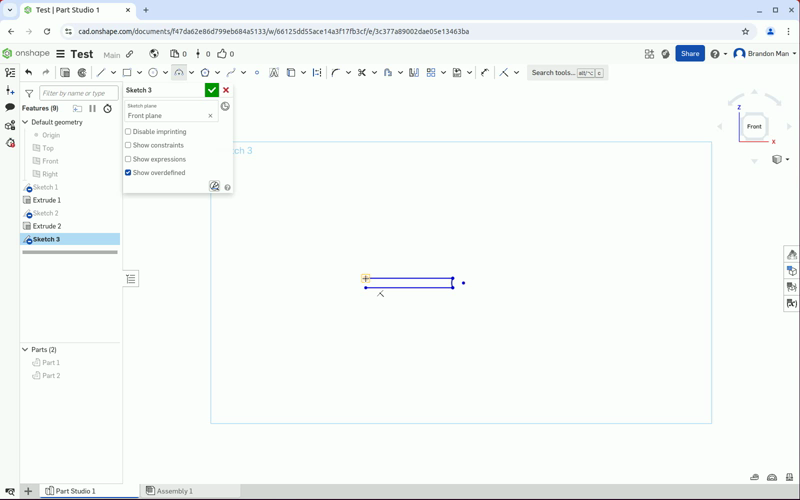
mouse_move(365, 287)
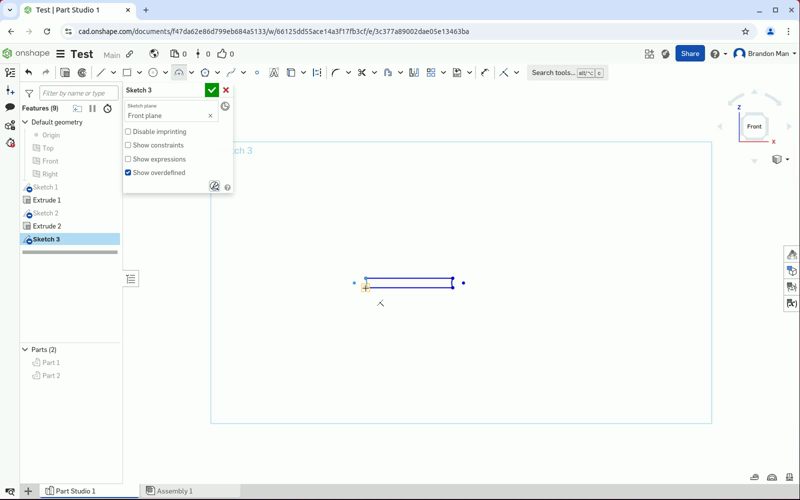
click(365, 287)
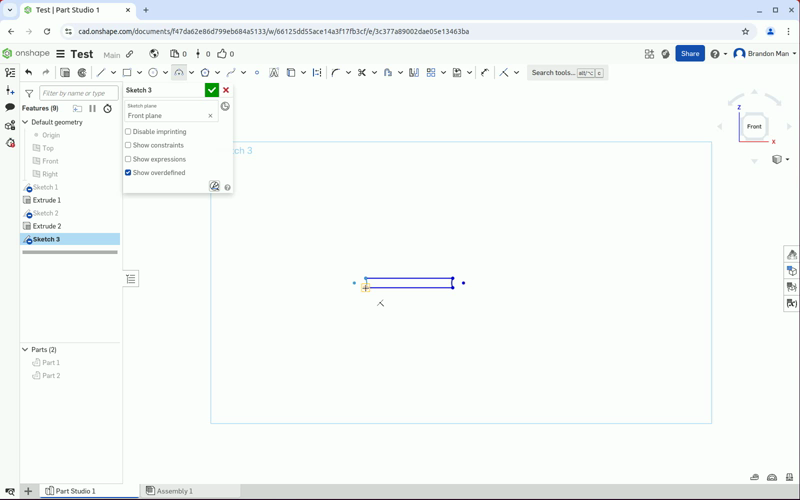
key_down(shift)
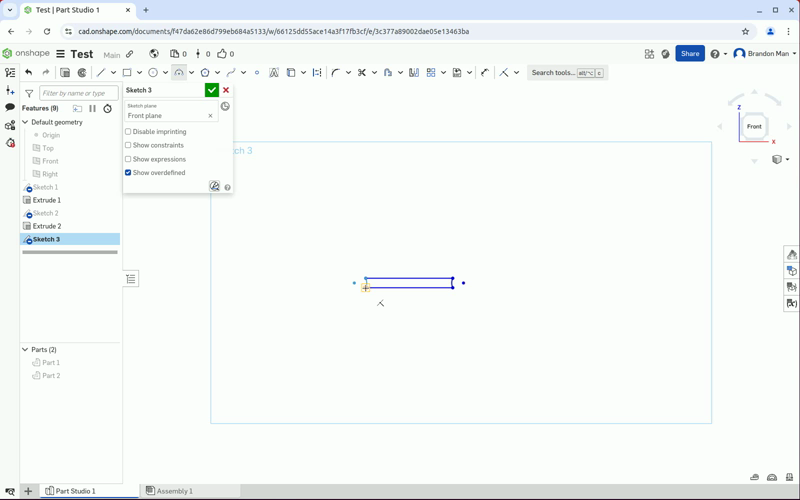
mouse_move(367, 282)
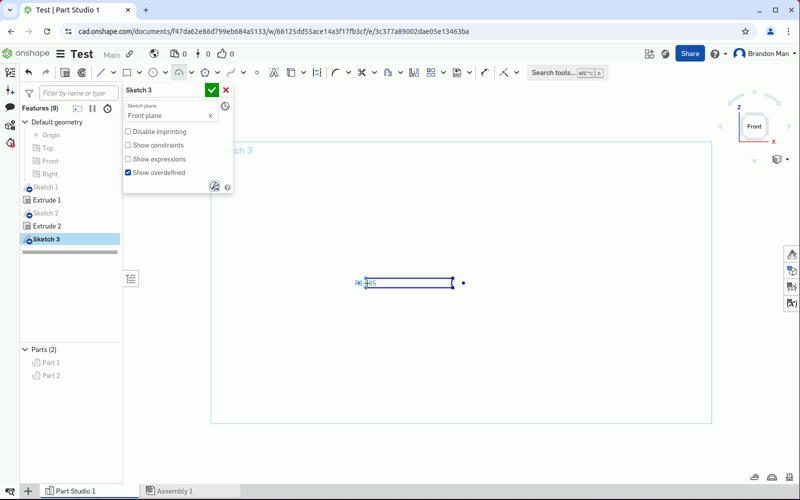
click(367, 282)
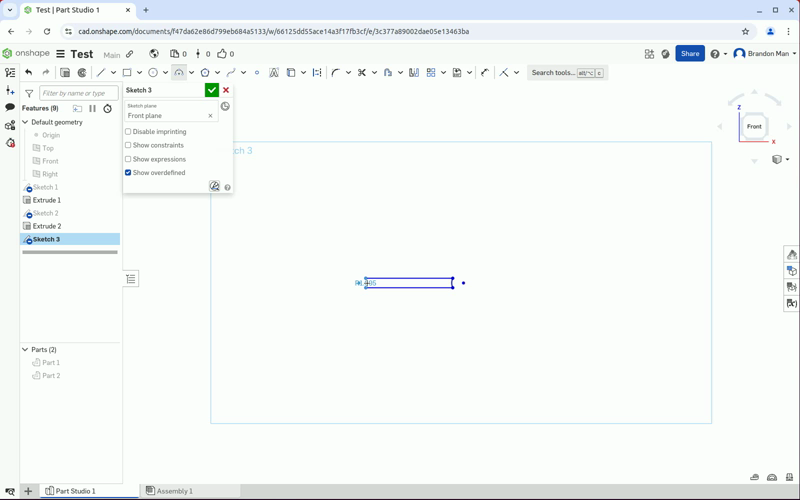
key_up(shift)
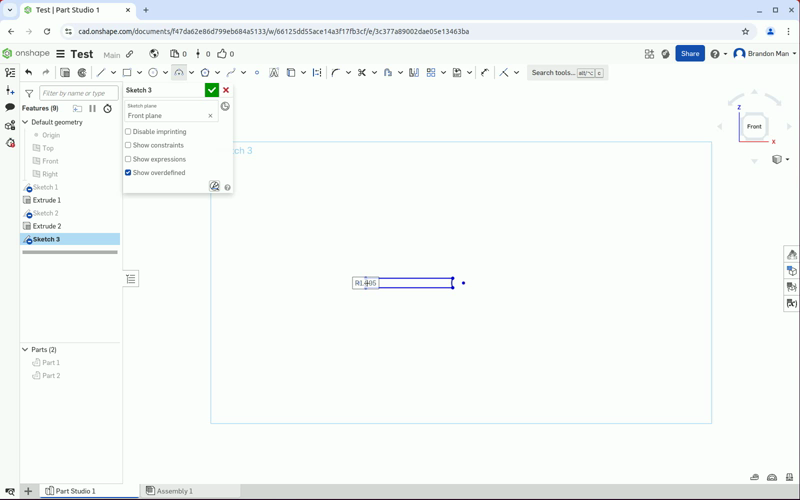
key(esc)
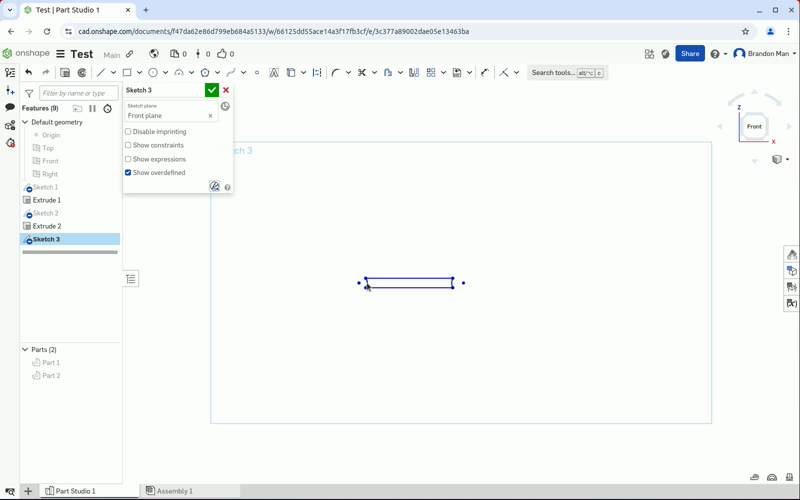
mouse_move(419, 282)
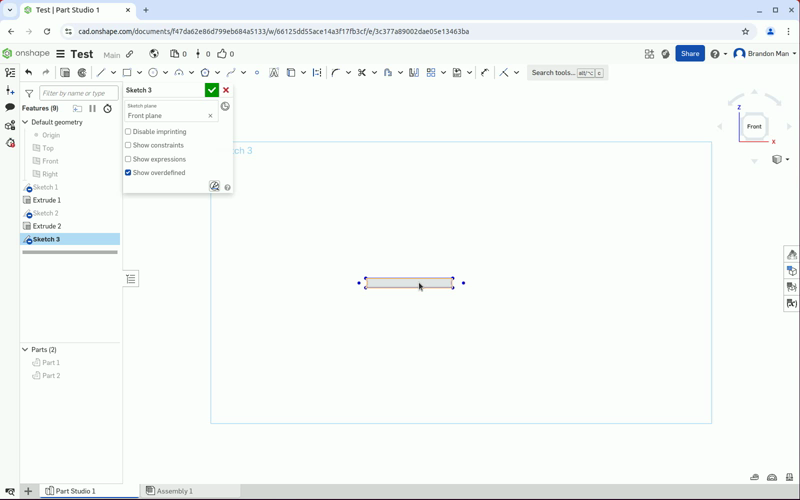
scroll(6)
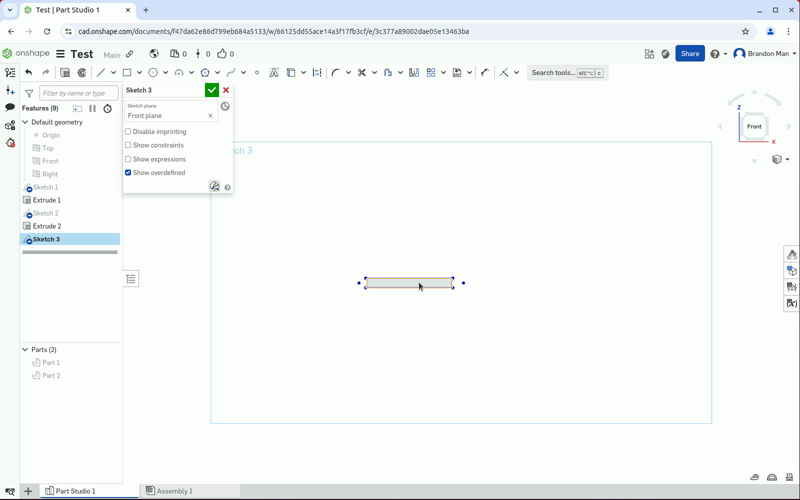
scroll(6)
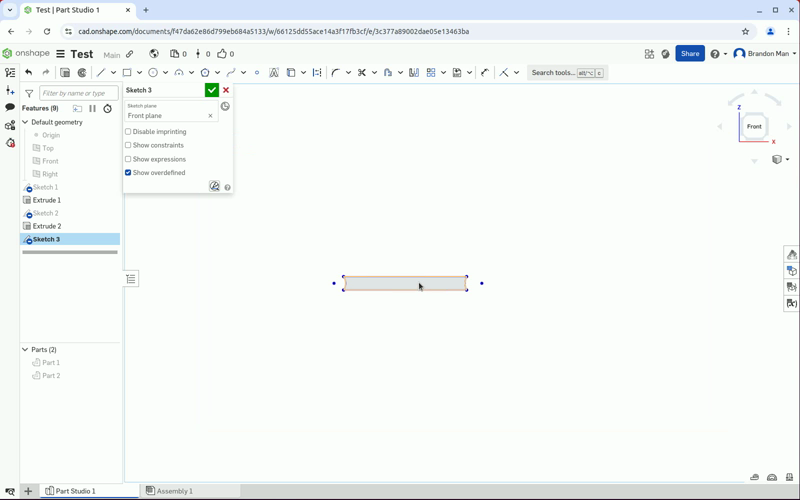
scroll(6)
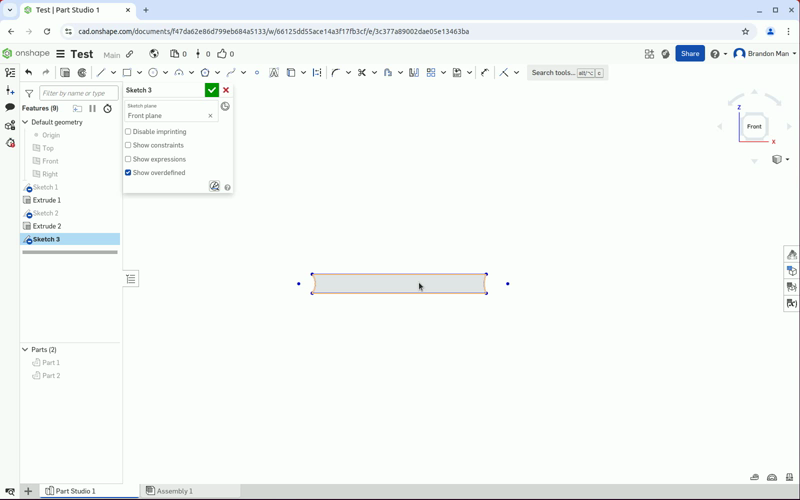
scroll(6)
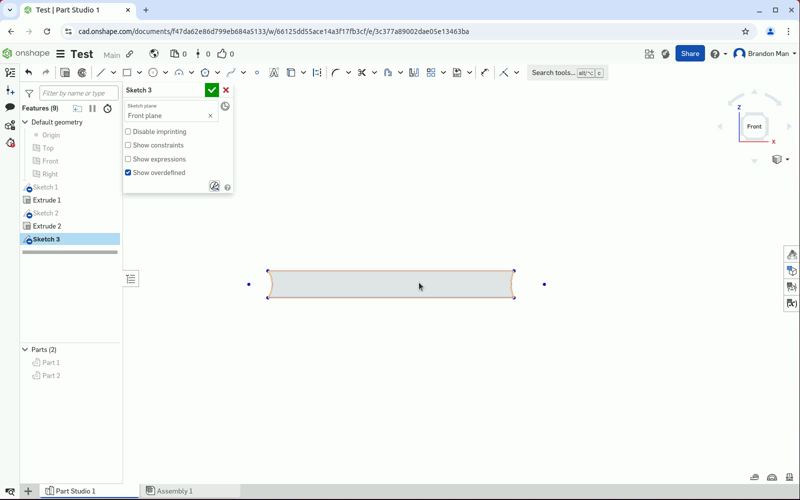
scroll(6)
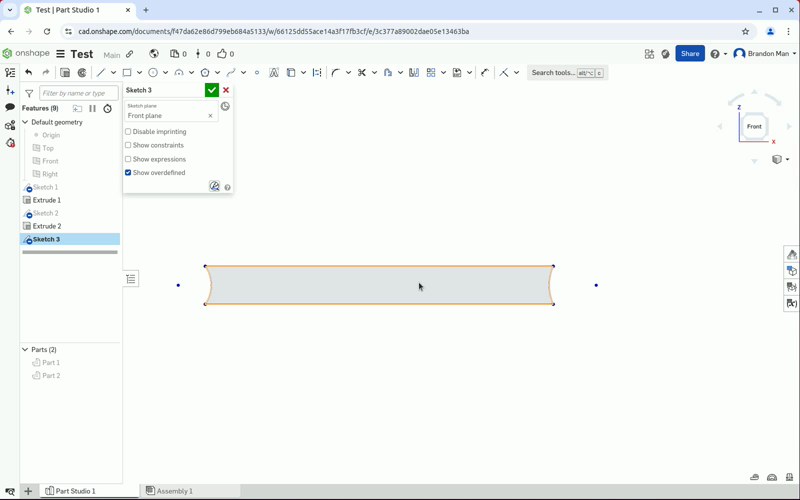
scroll(6)
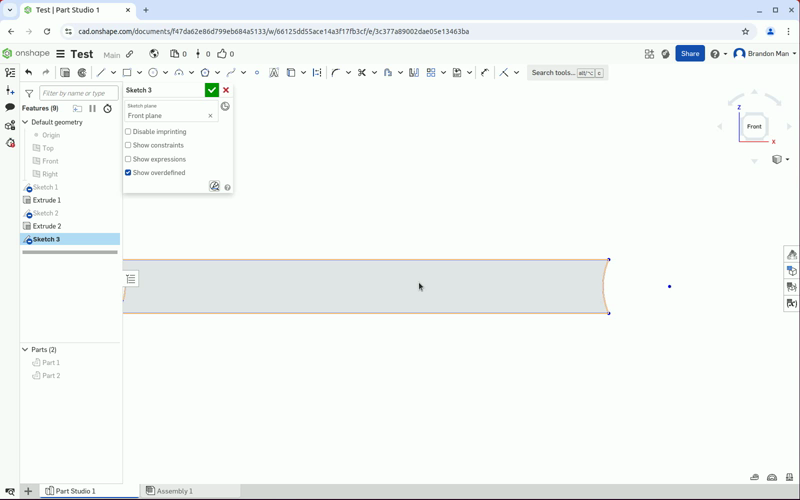
scroll(6)
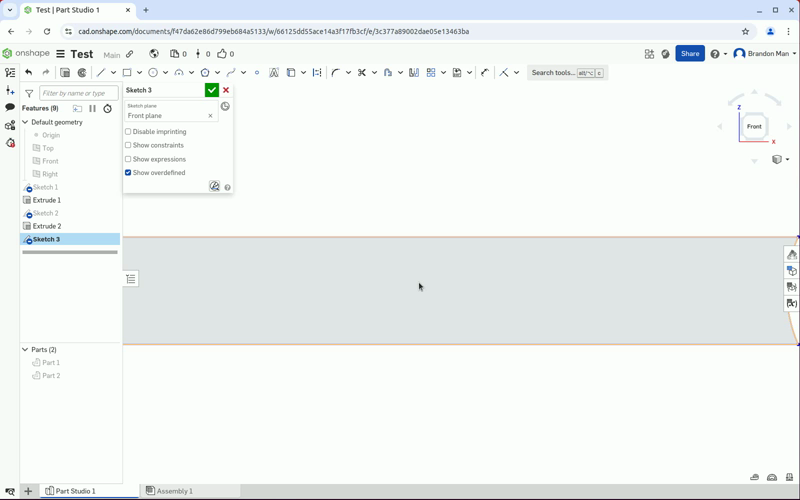
click(419, 282)
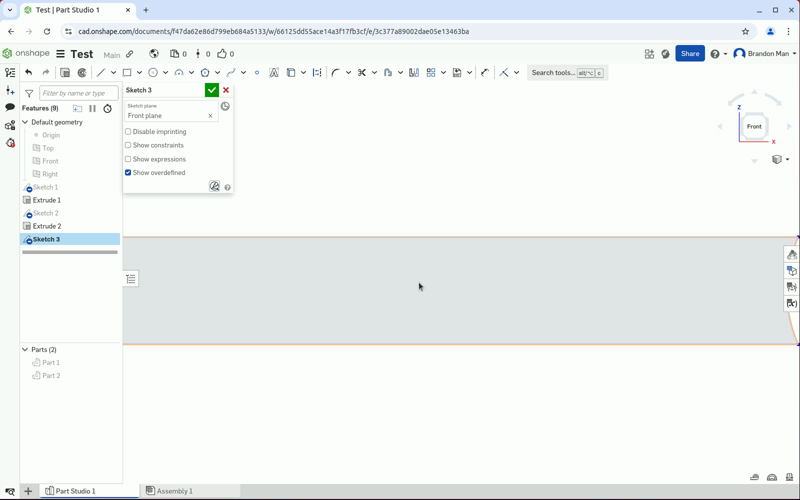
scroll(-6)
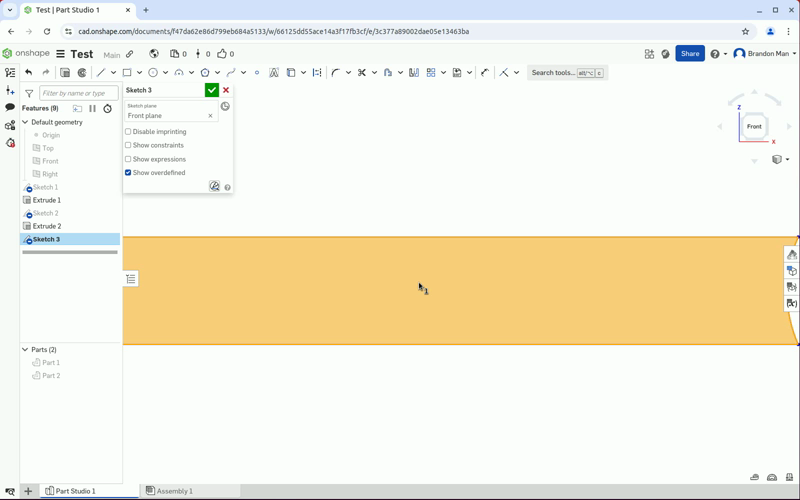
scroll(-6)
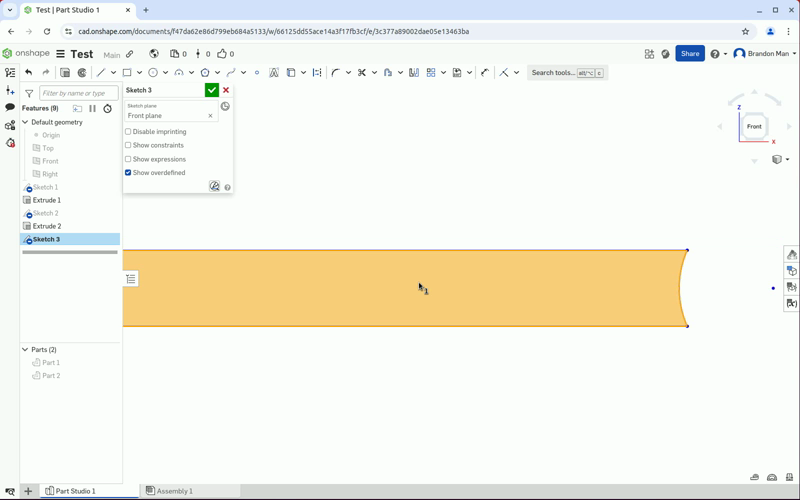
scroll(-6)
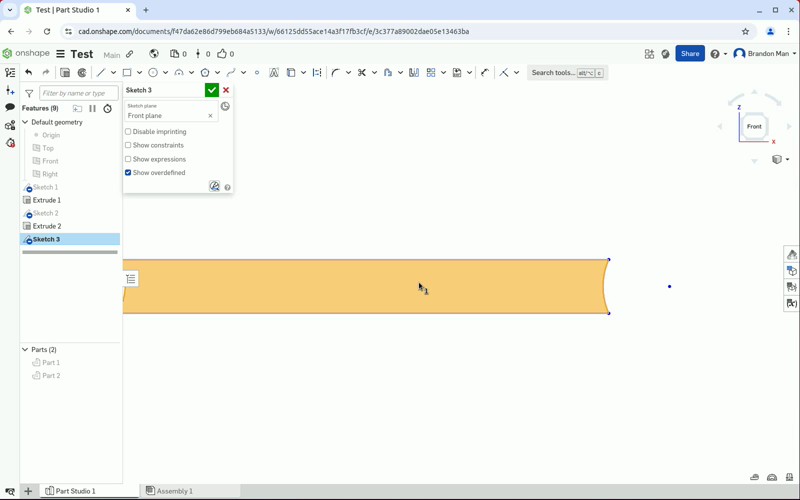
scroll(-6)
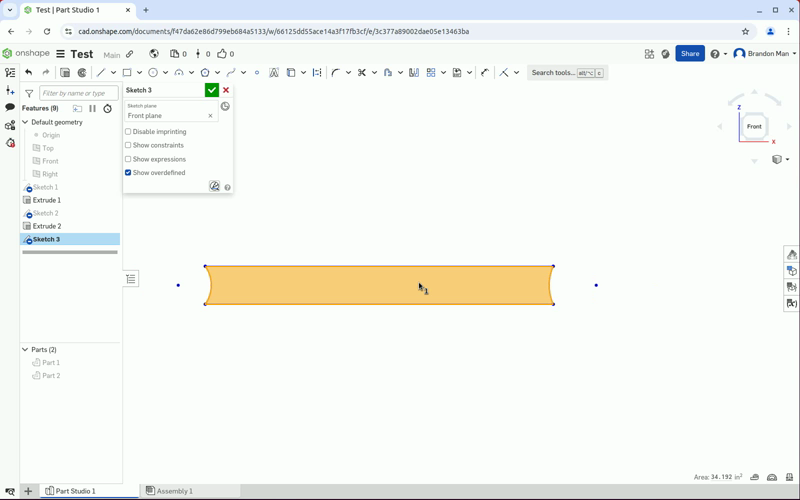
scroll(-6)
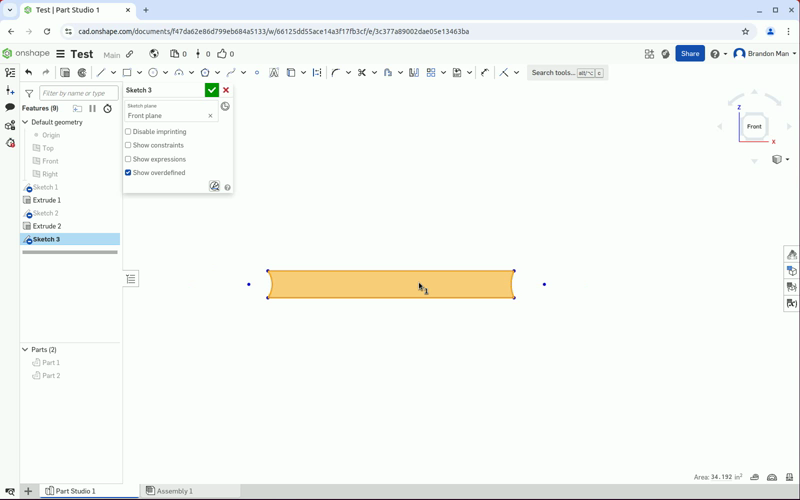
scroll(-6)
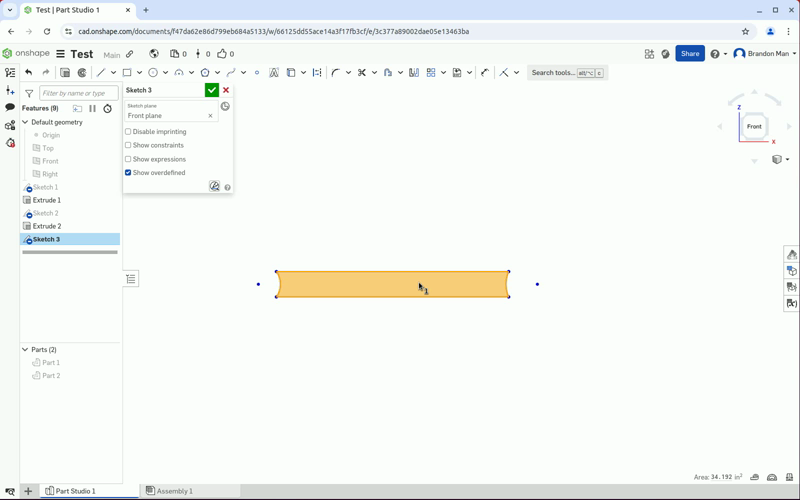
scroll(-6)
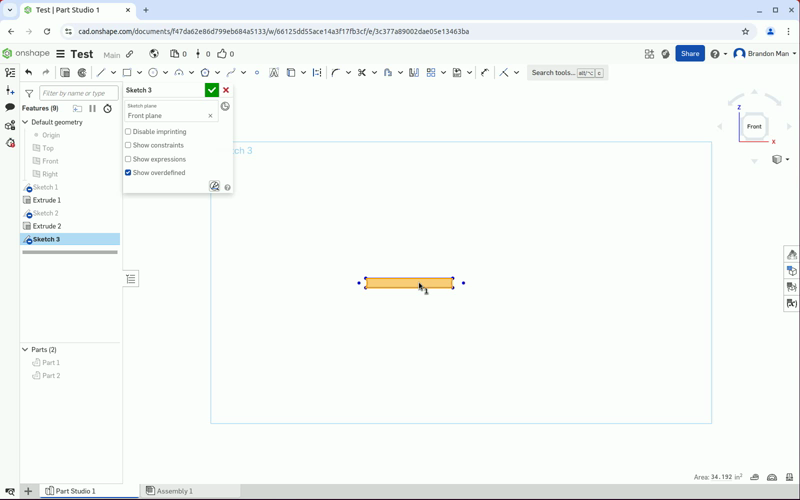
mouse_move(73, 352)
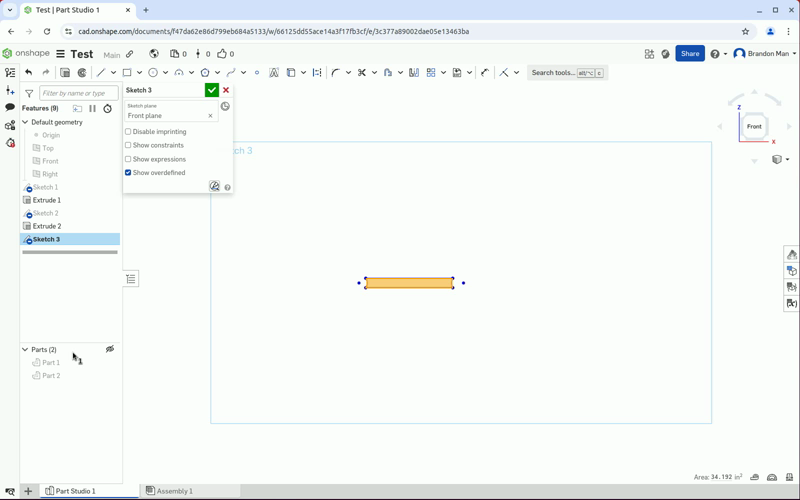
key(shift+y)
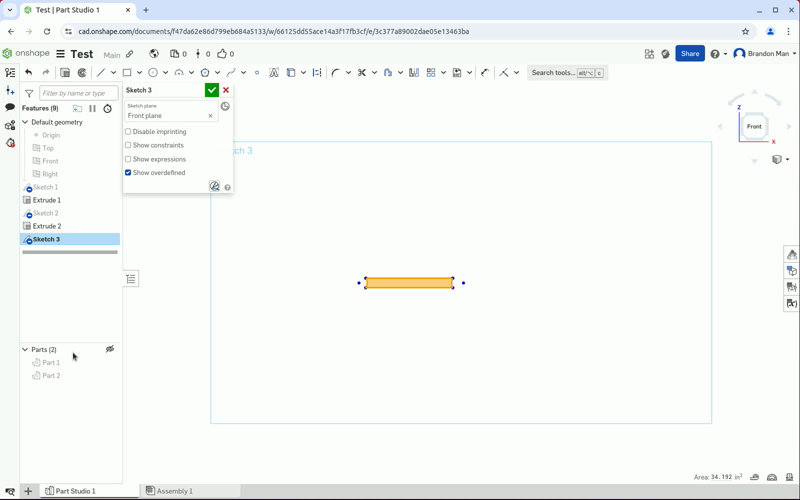
key(shift+e)
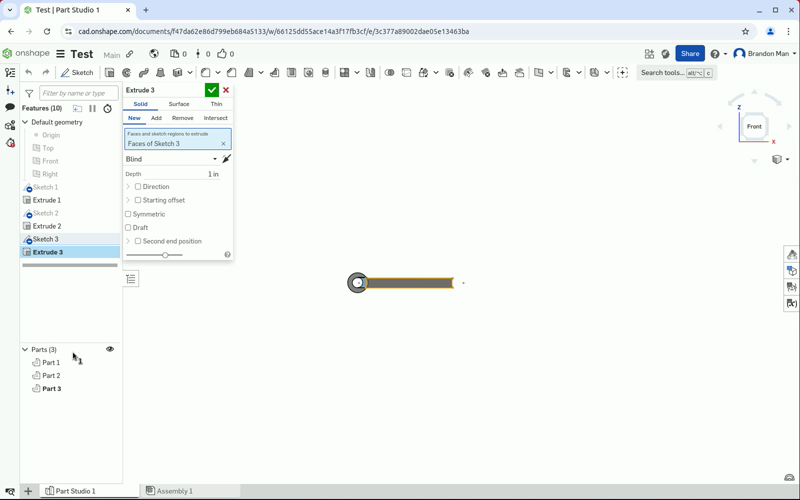
mouse_move(143, 106)
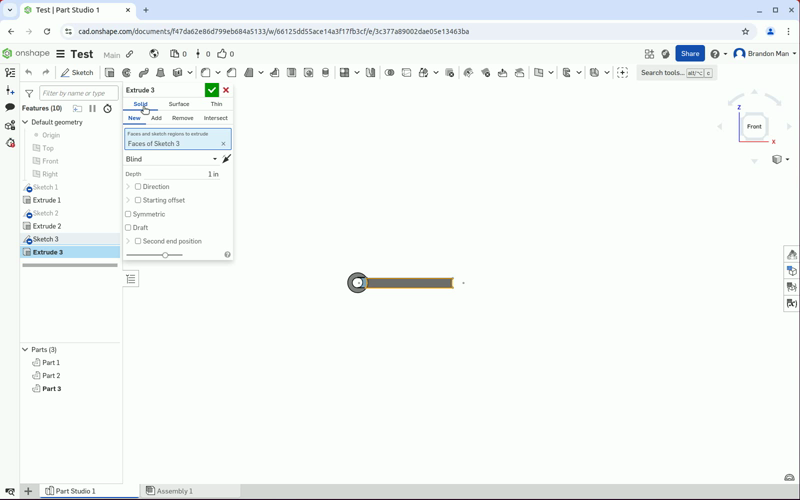
click(143, 106)
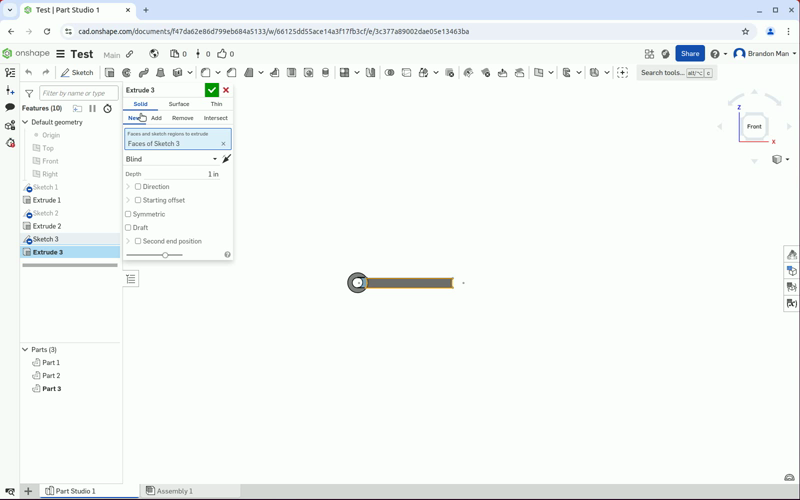
mouse_move(137, 120)
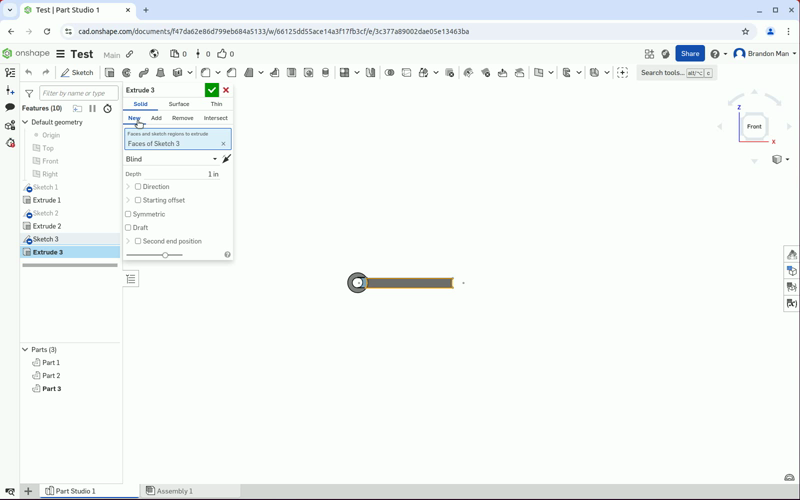
click(137, 120)
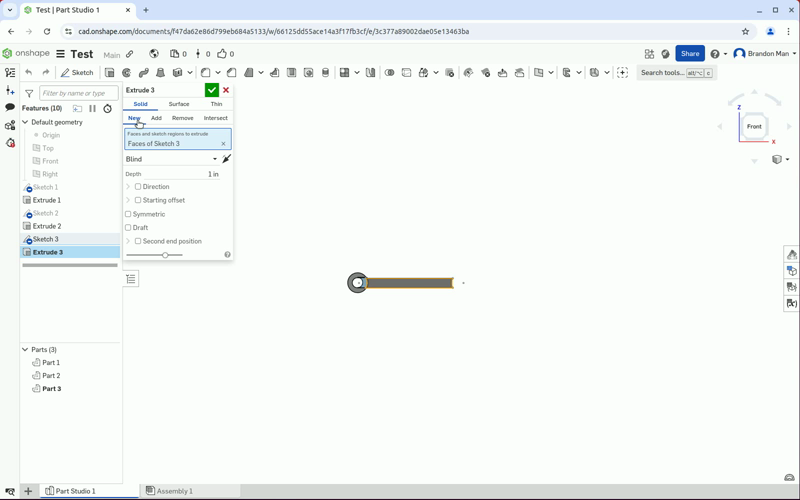
key(tab, 4)
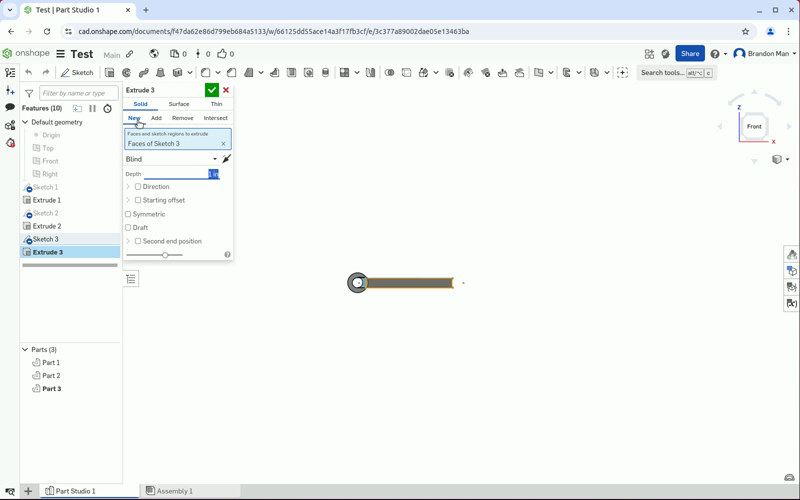
text(1.685)
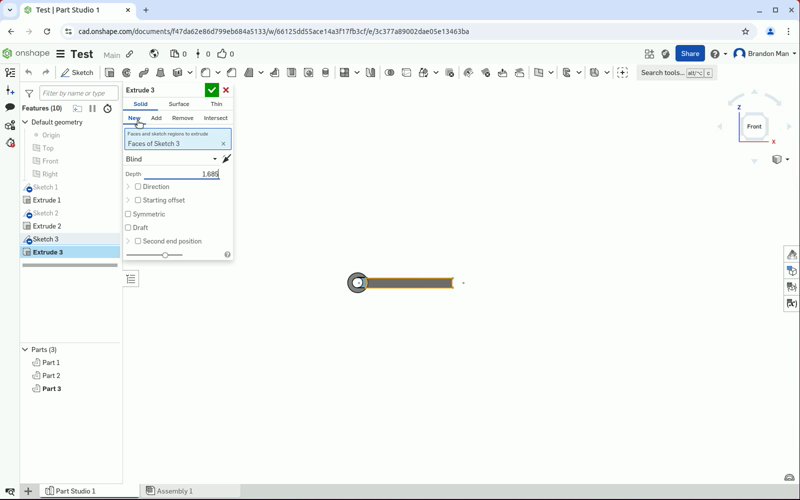
key(enter)
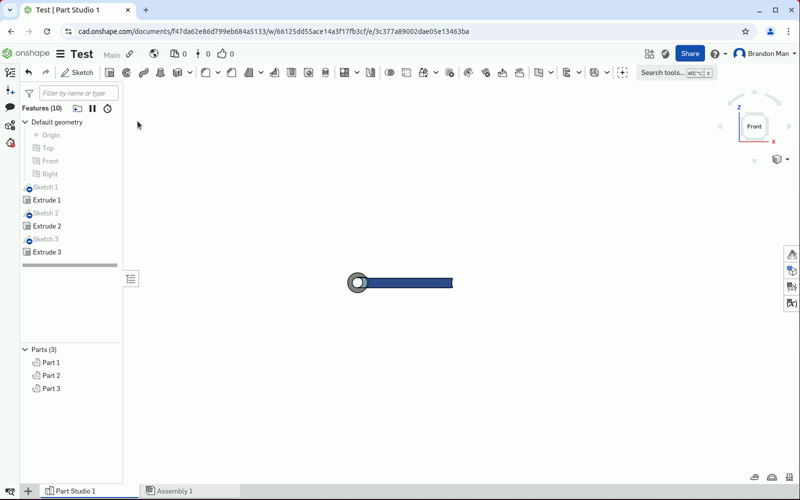
key(shift+h)
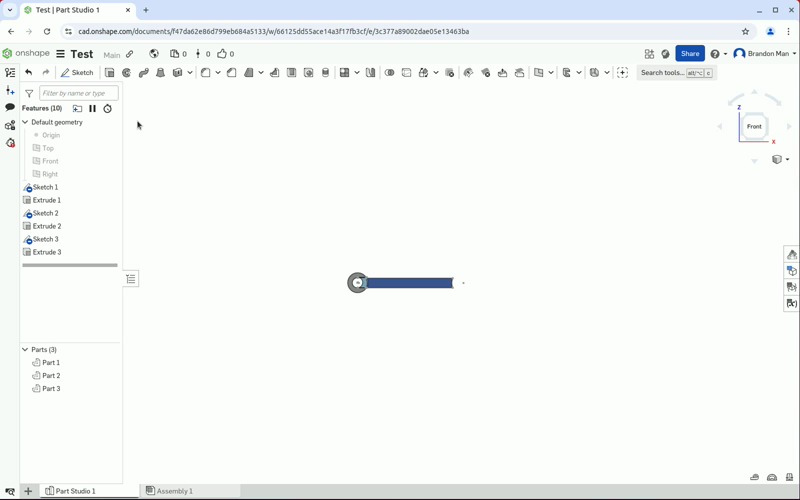
key(shift+h)
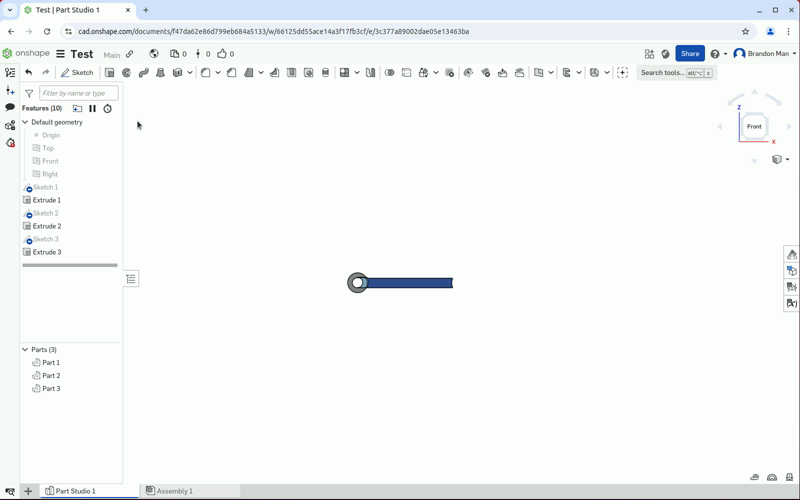
mouse_move(73, 189)
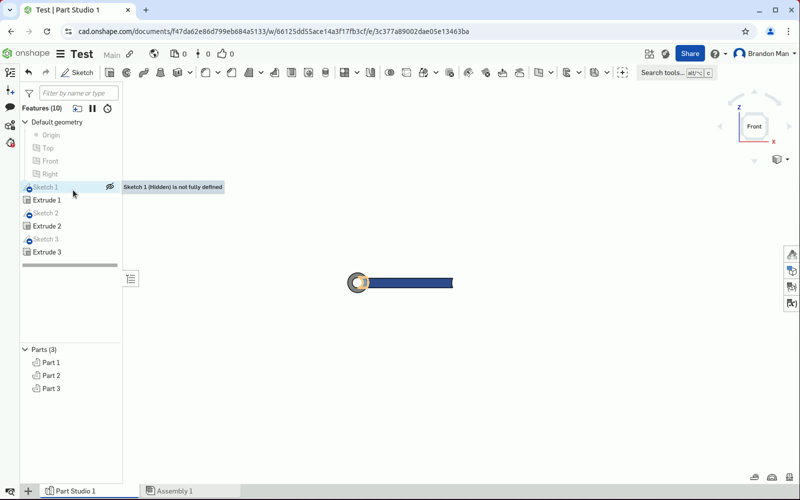
click(73, 189)
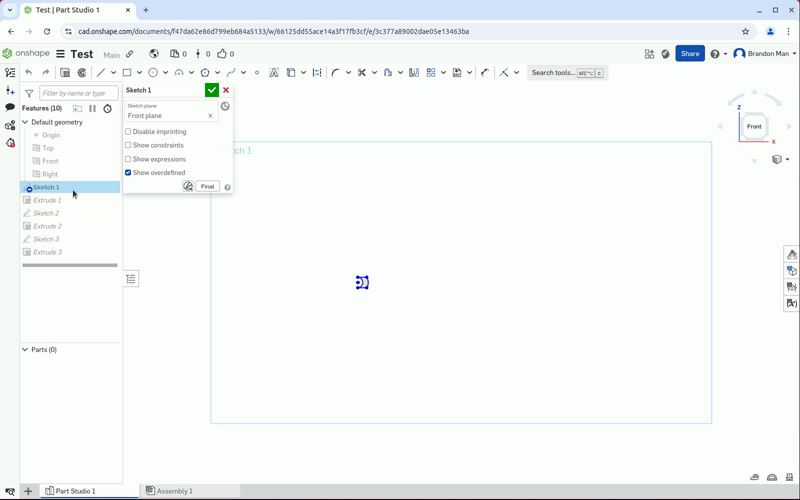
mouse_move(229, 92)
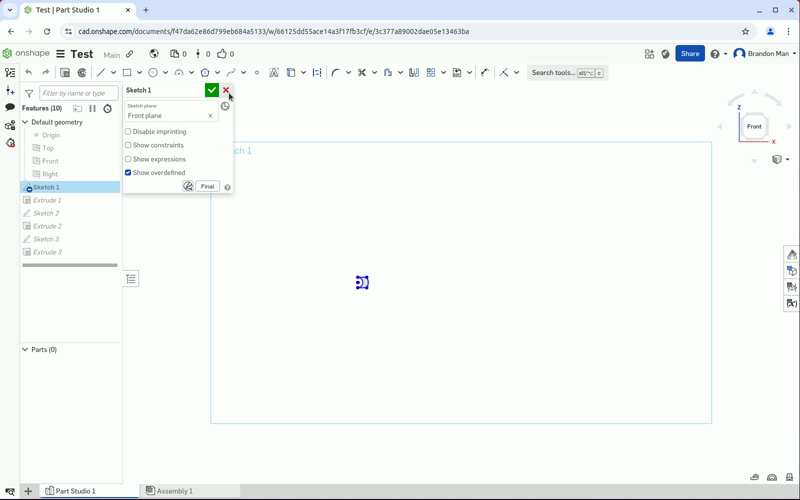
click(229, 92)
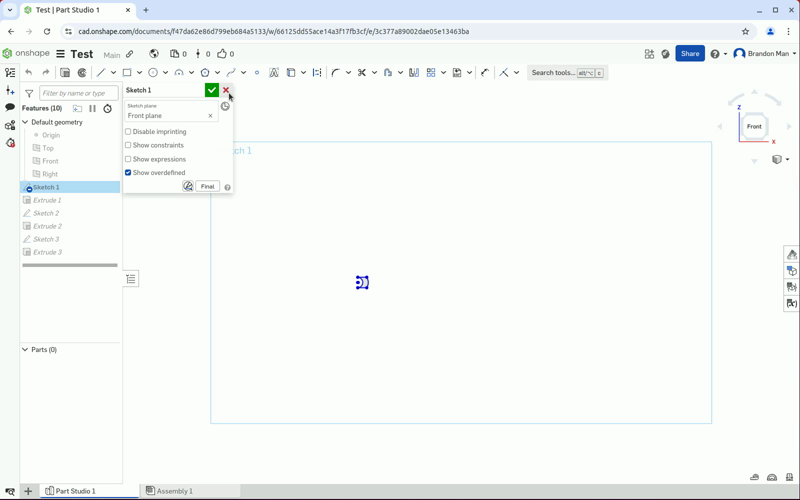
key(shift+s)
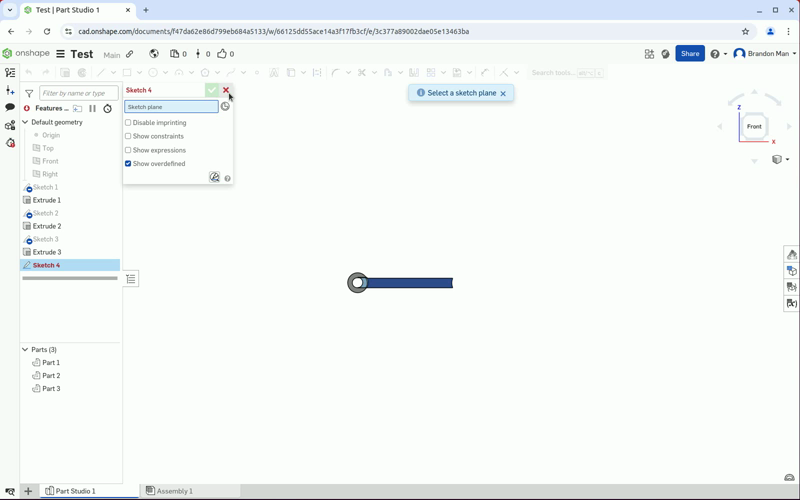
mouse_move(73, 163)
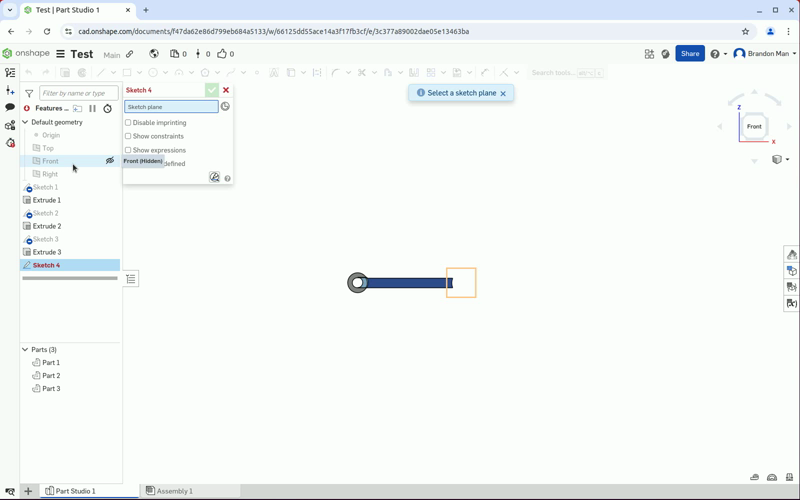
click(73, 163)
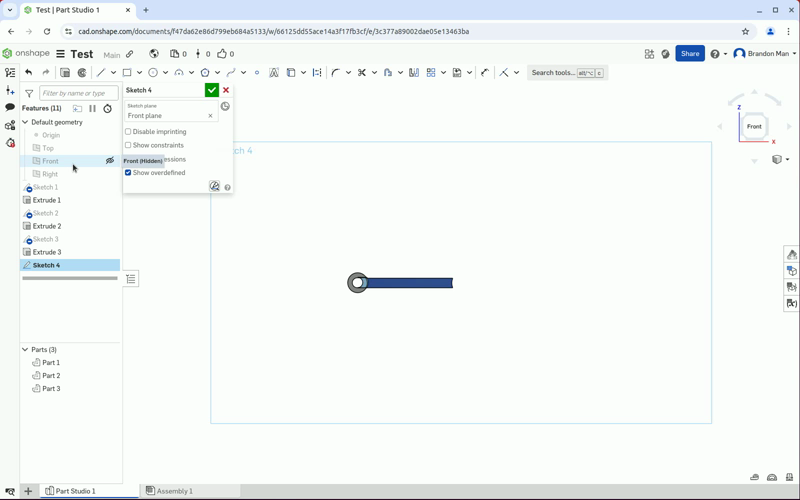
mouse_move(73, 352)
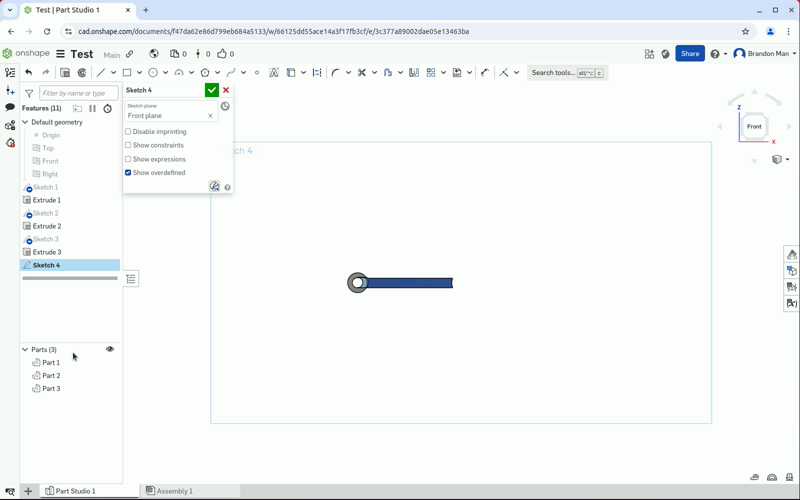
key(y)
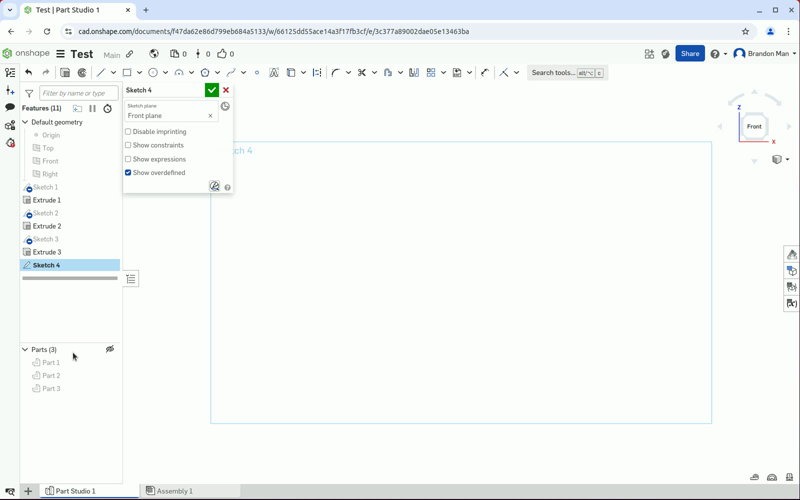
key(l)
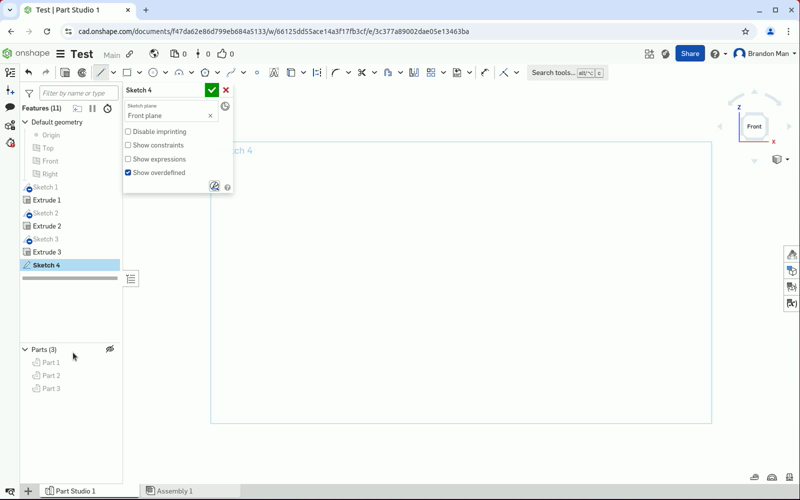
key_down(shift)
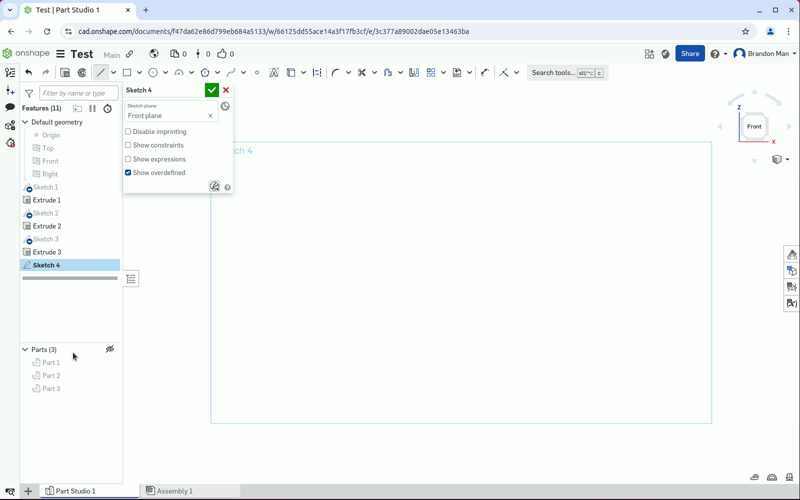
mouse_move(452, 287)
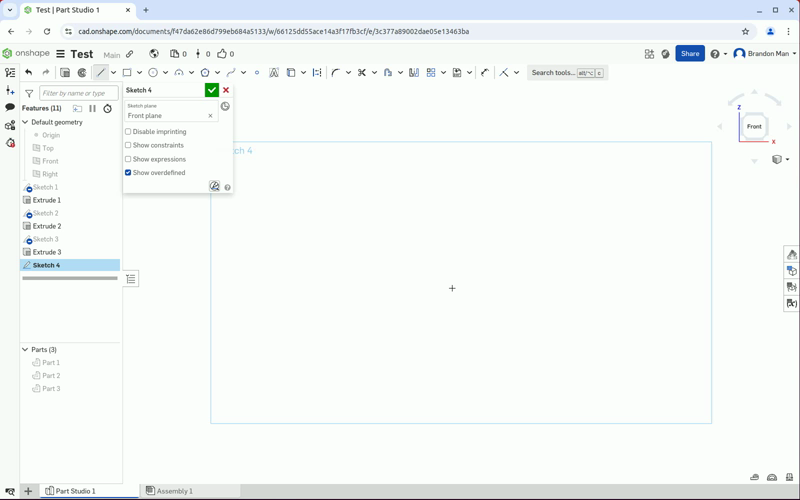
click(452, 287)
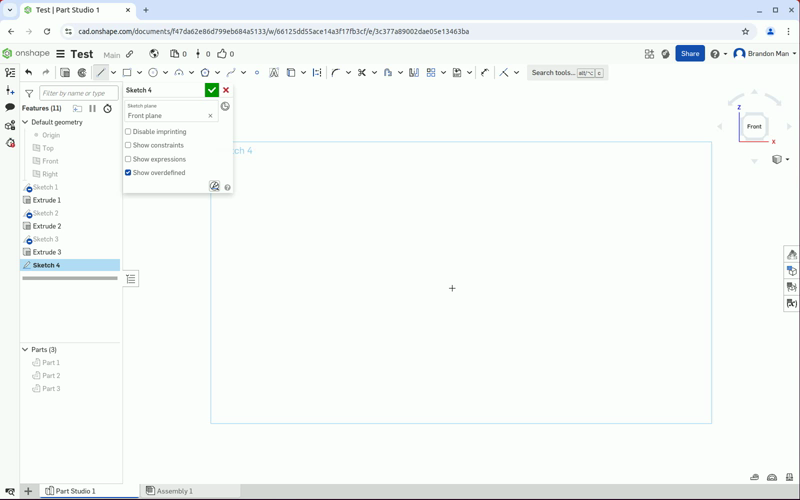
key_up(shift)
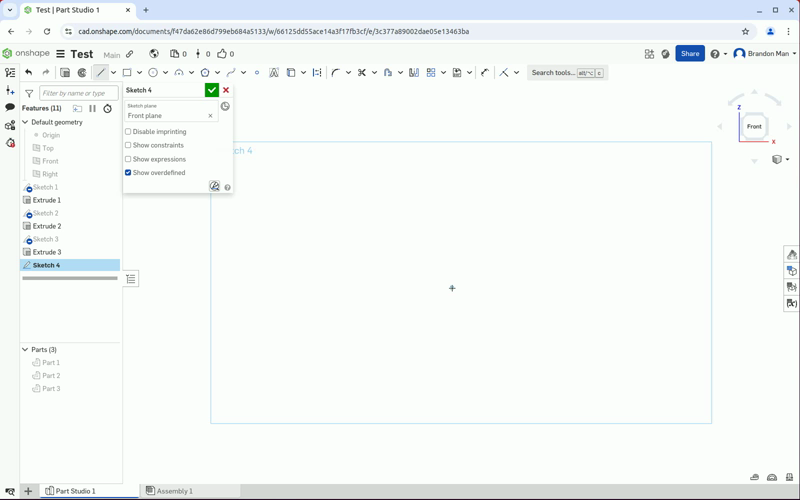
key_down(shift)
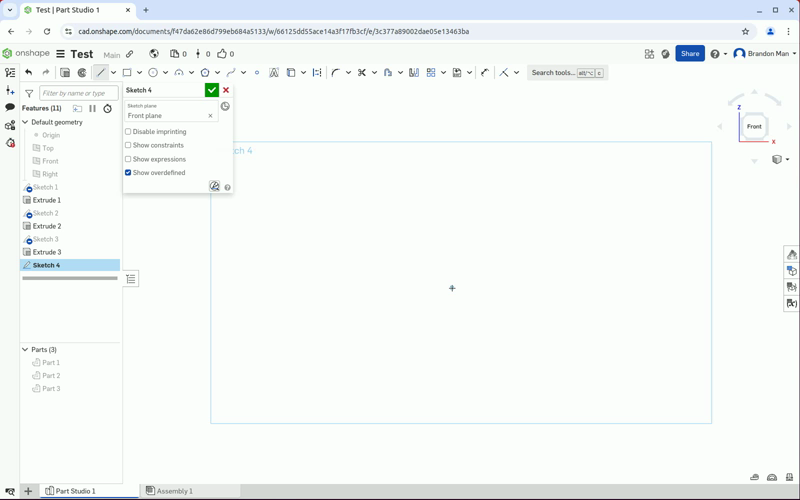
mouse_move(482, 287)
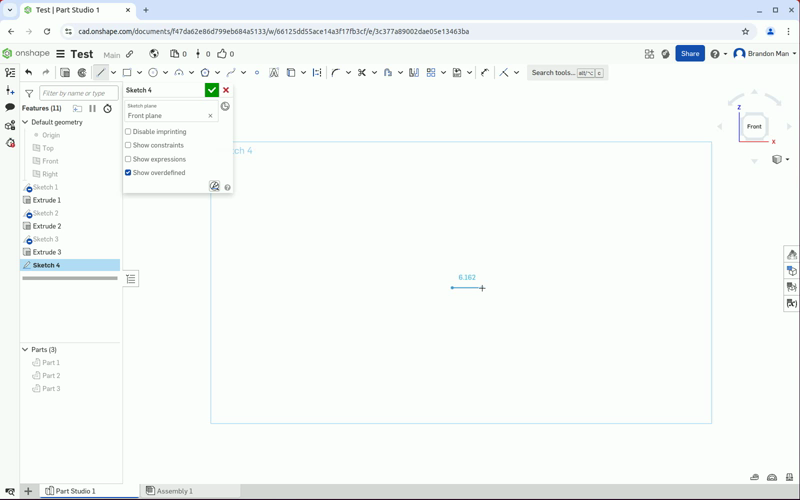
mouse_move(461, 287)
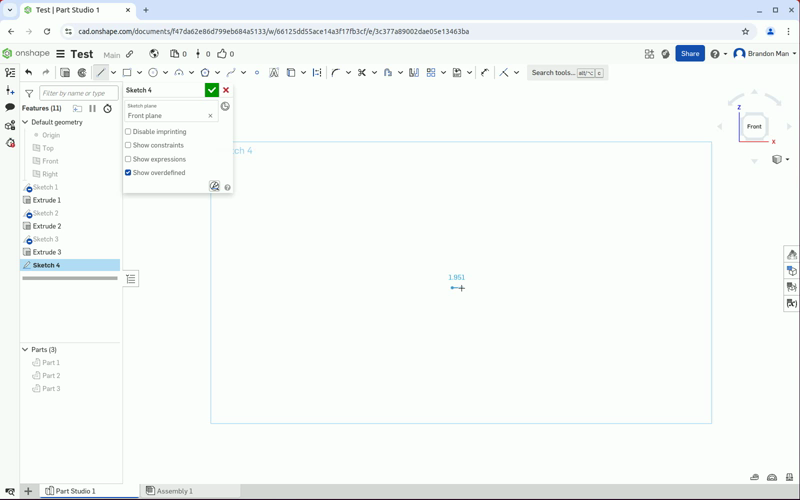
click(461, 287)
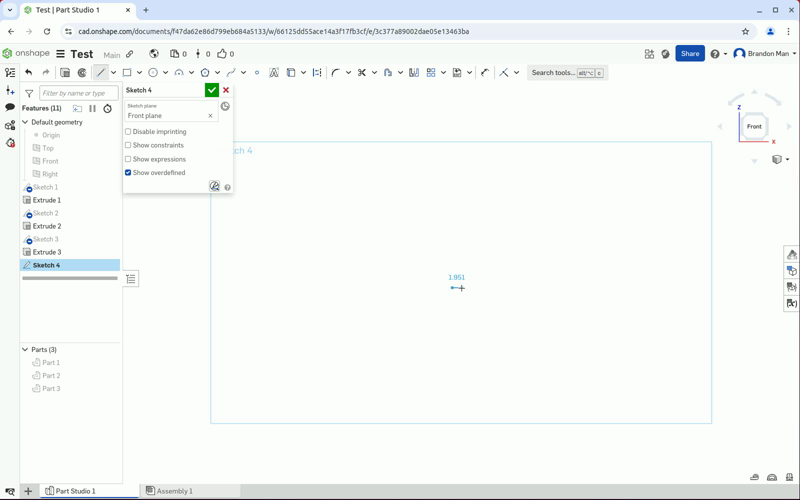
key_up(shift)
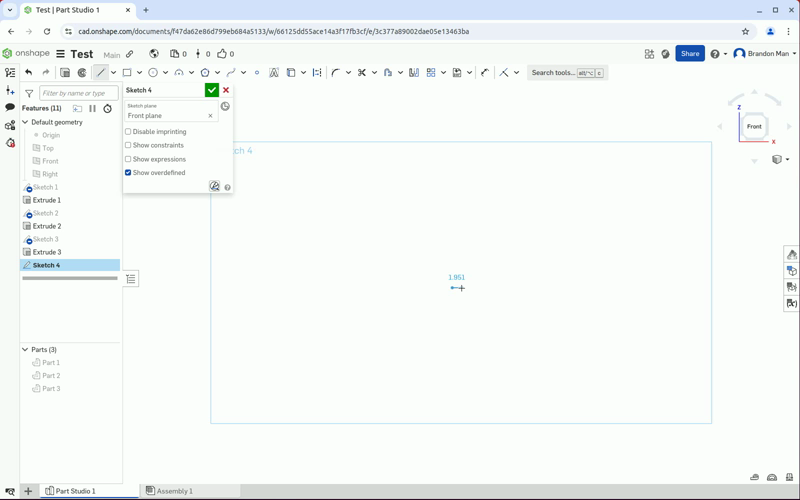
key(esc)
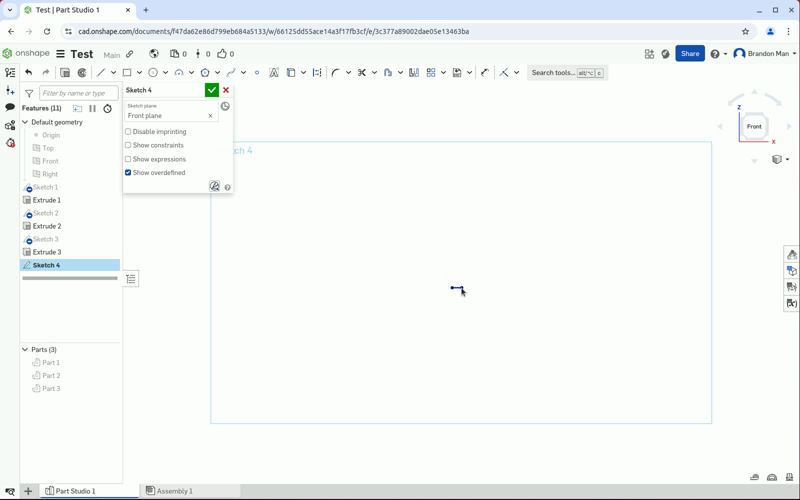
key(a)
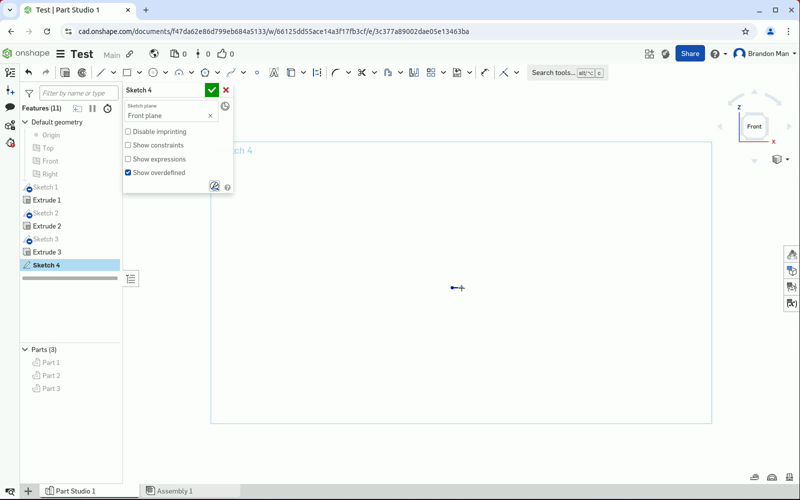
mouse_move(461, 287)
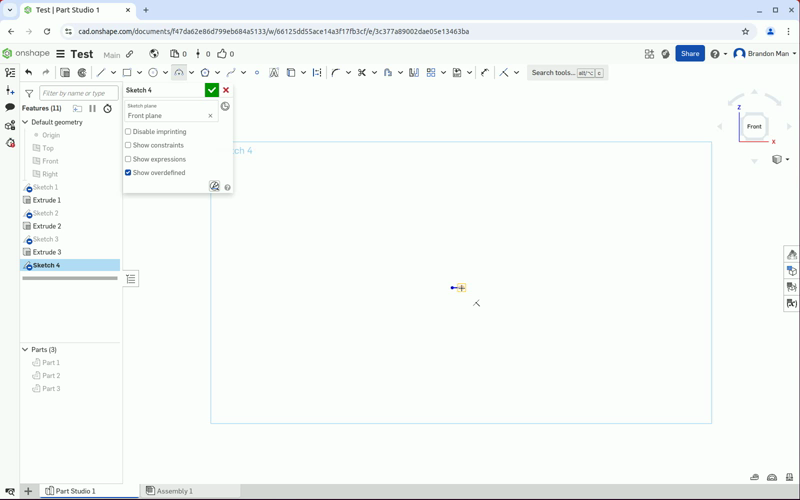
click(461, 287)
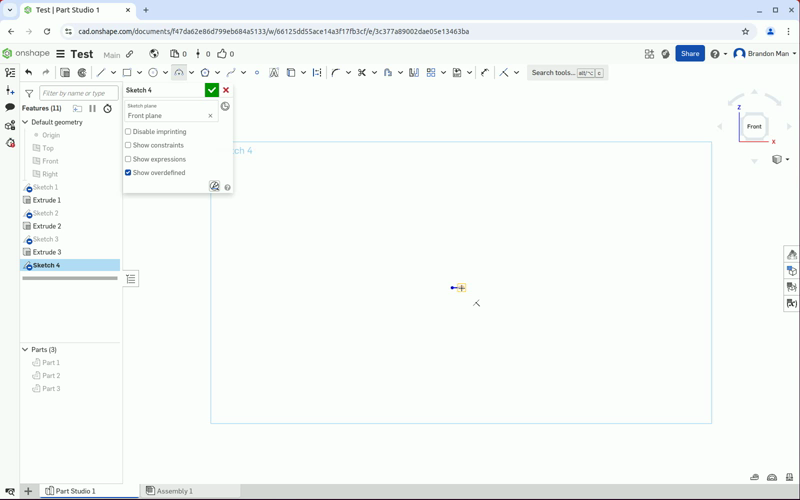
key_down(shift)
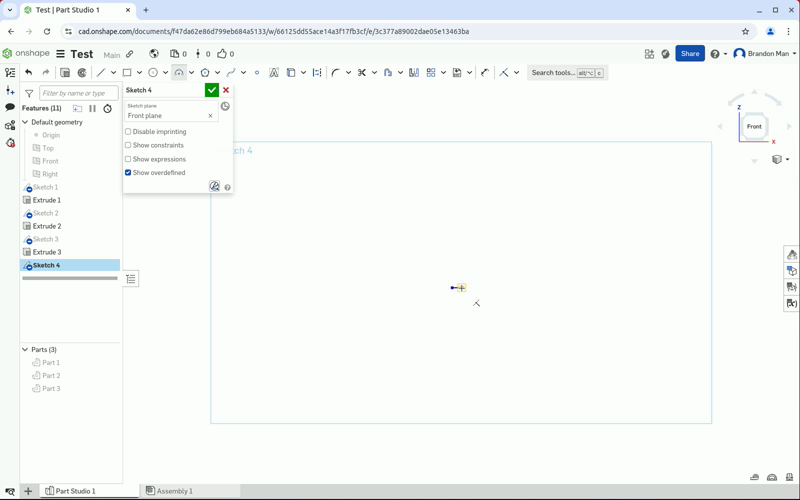
mouse_move(461, 277)
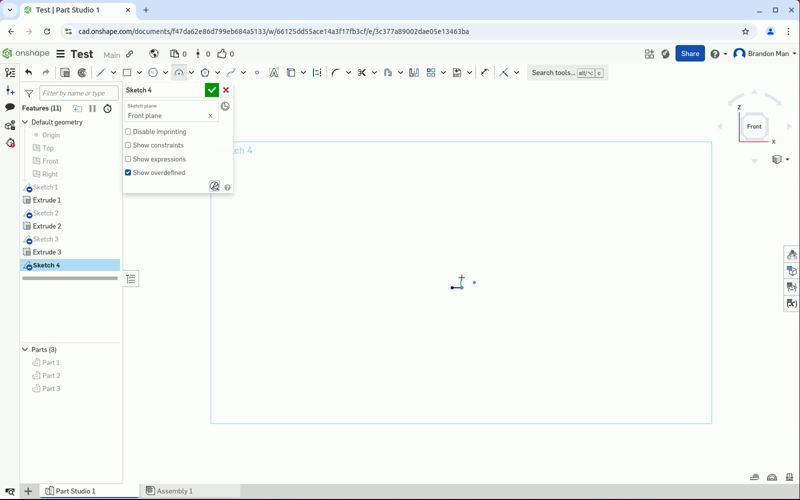
click(461, 277)
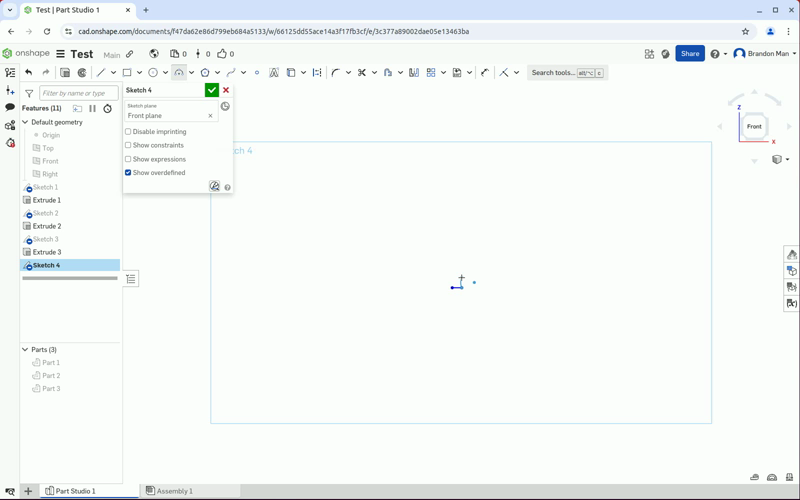
mouse_move(456, 282)
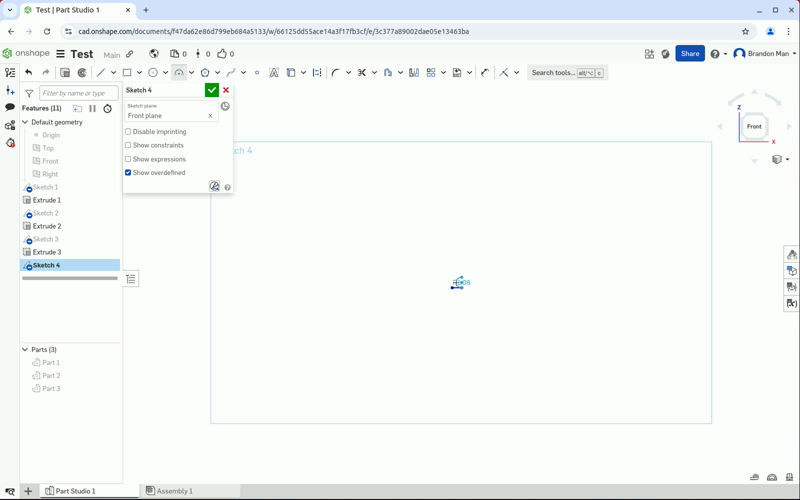
click(456, 282)
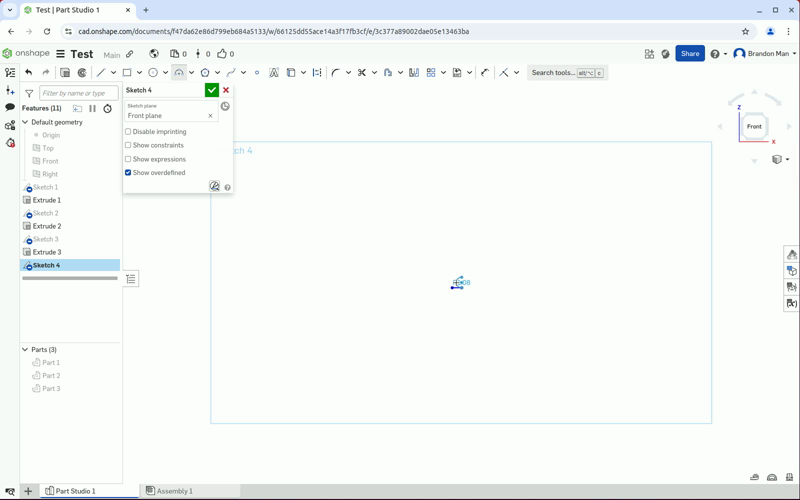
key_up(shift)
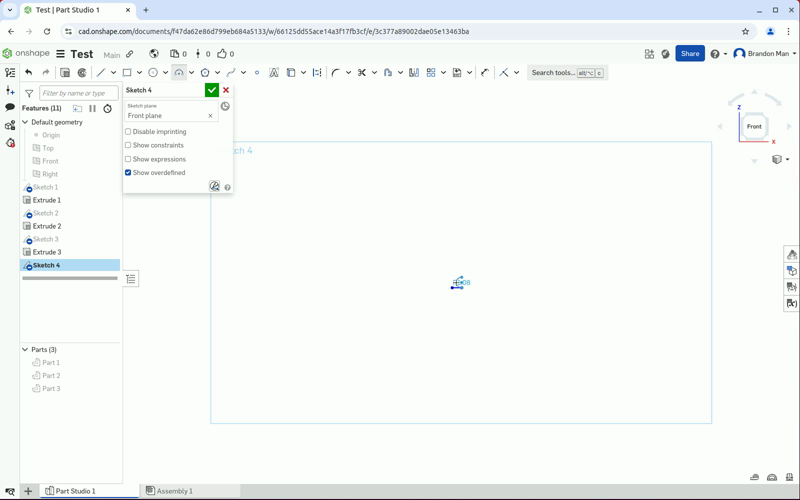
key(esc)
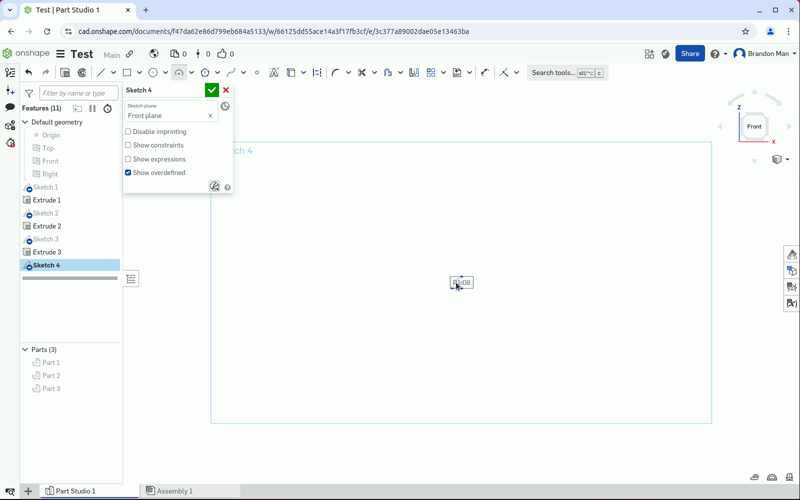
key(l)
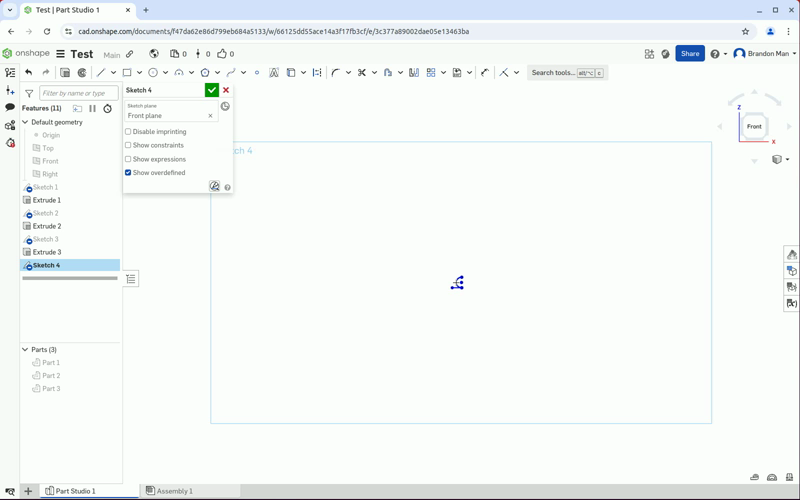
mouse_move(461, 277)
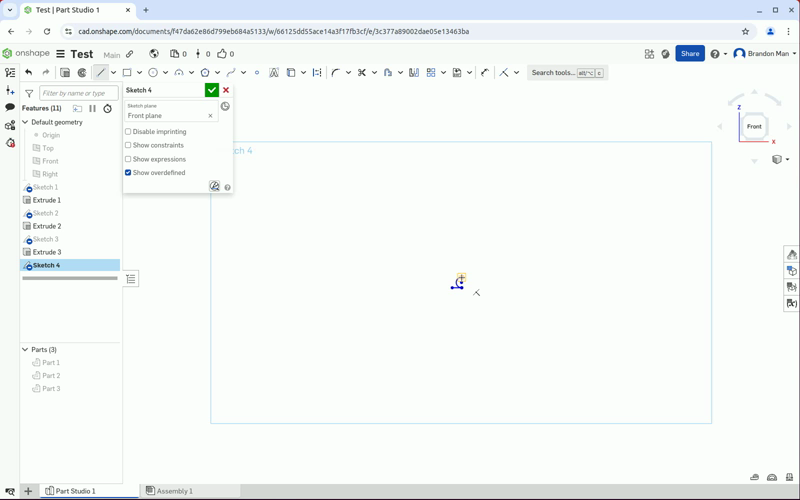
click(461, 277)
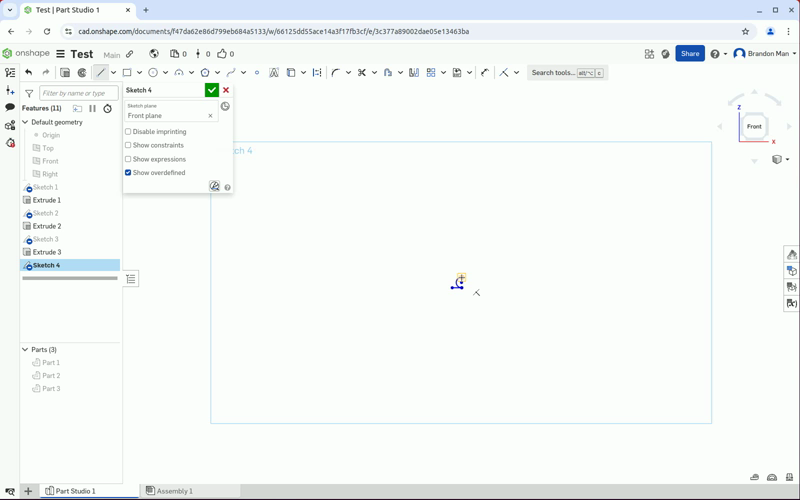
key_down(shift)
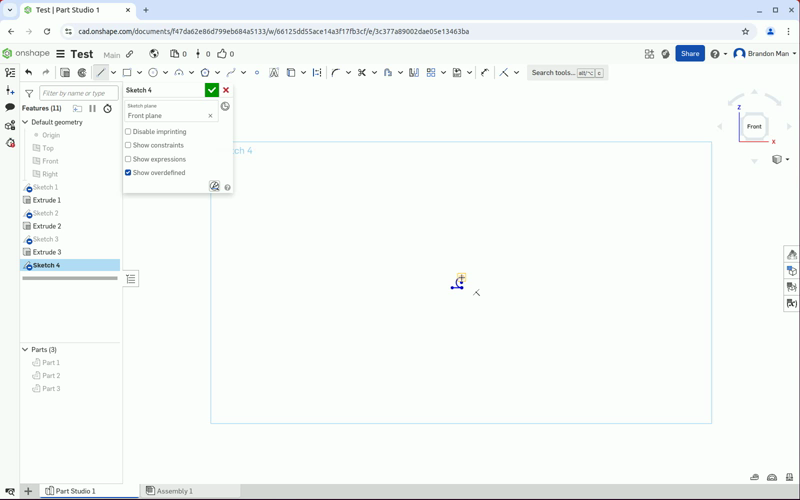
mouse_move(491, 277)
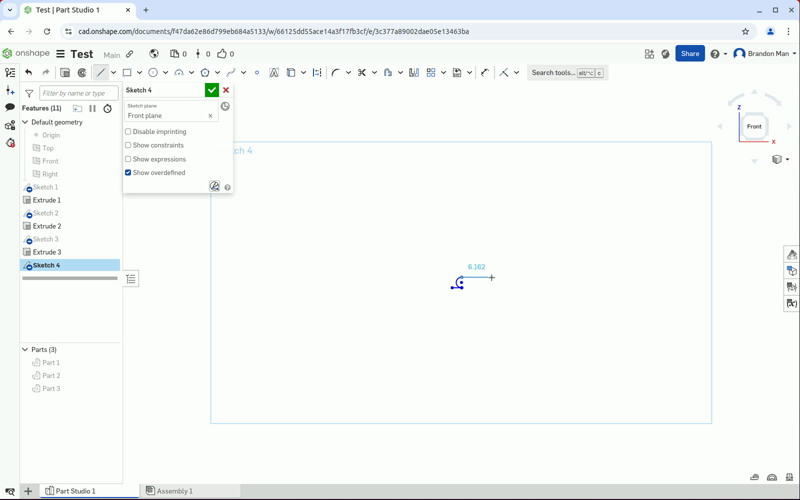
mouse_move(452, 277)
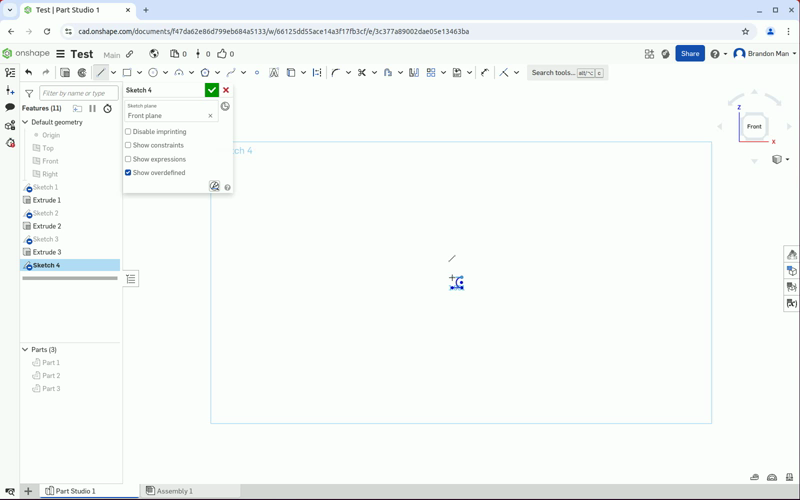
click(452, 277)
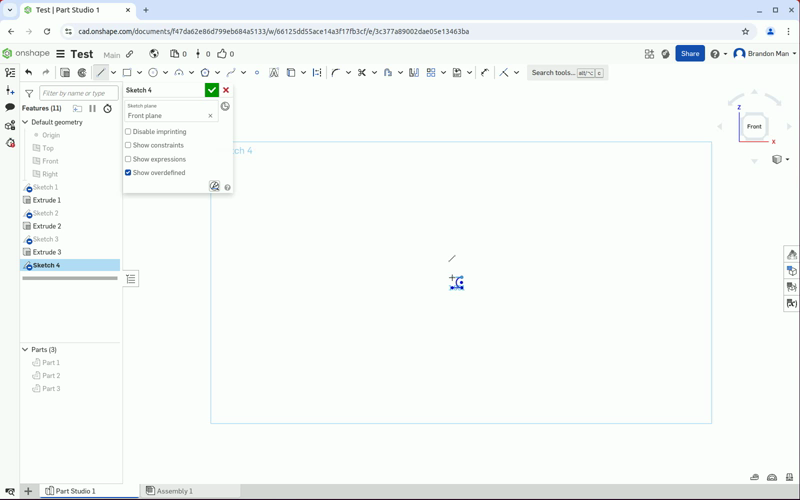
key_up(shift)
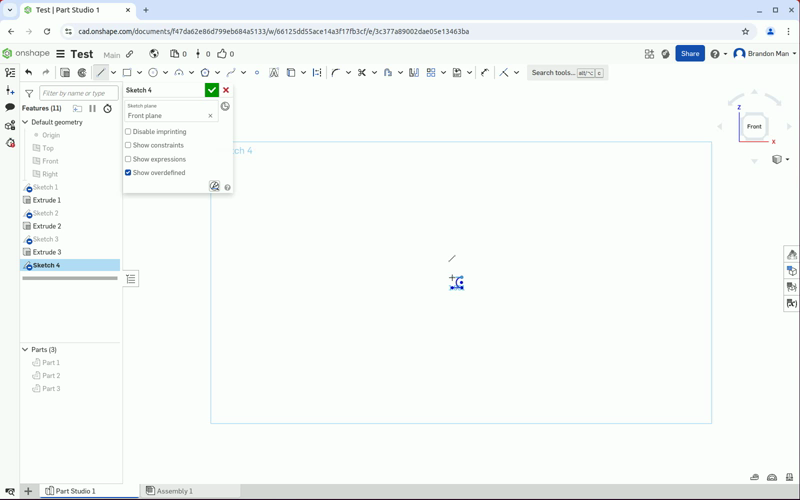
key(esc)
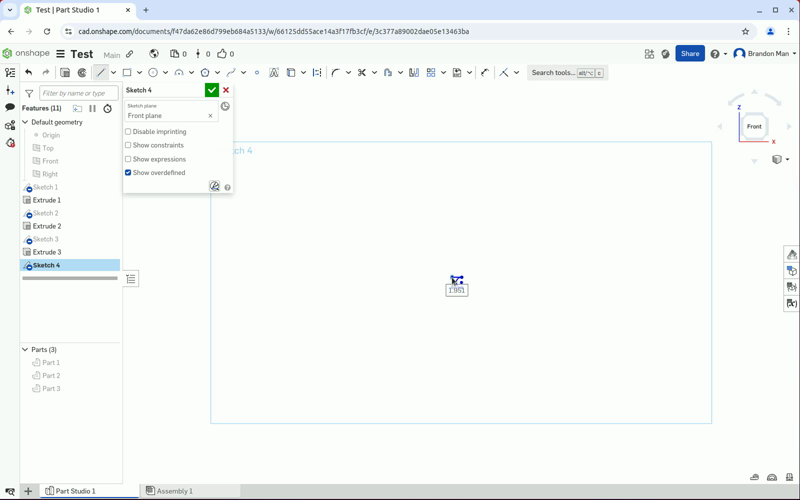
key(a)
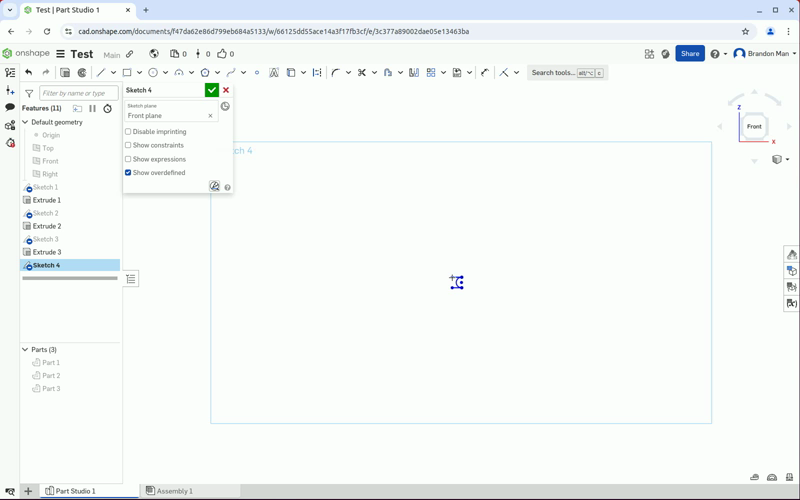
mouse_move(452, 277)
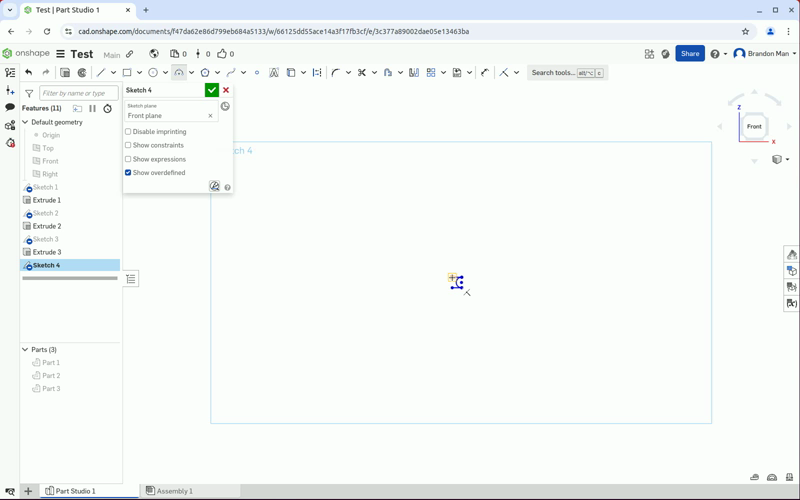
click(452, 277)
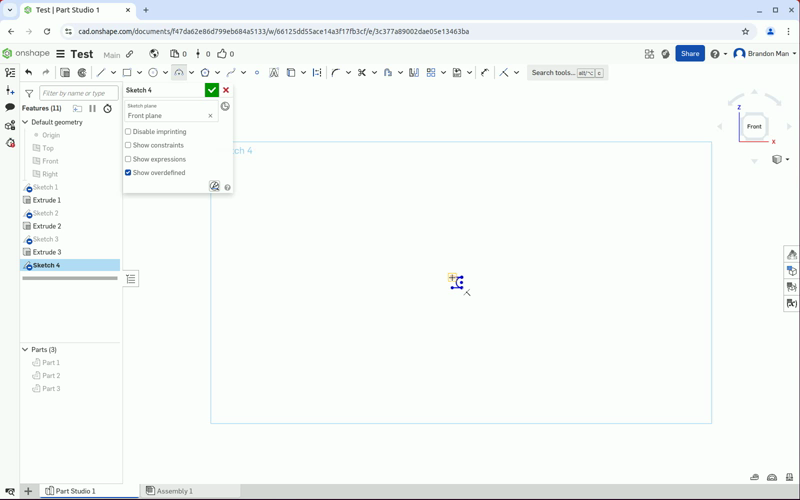
mouse_move(452, 287)
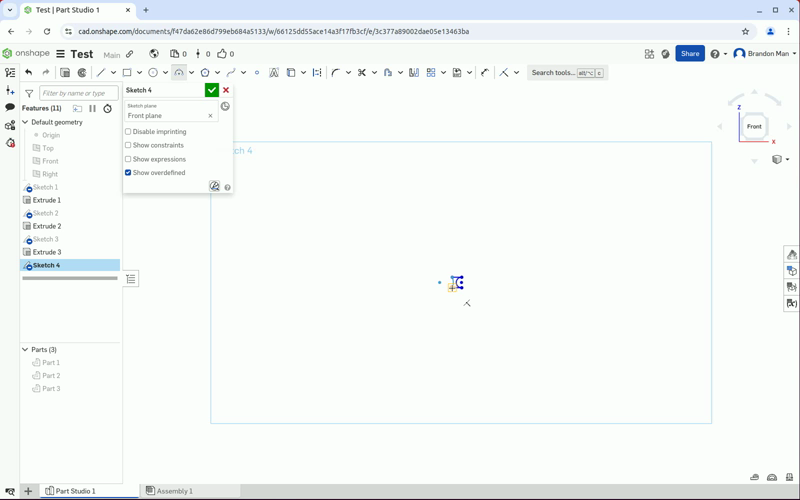
click(452, 287)
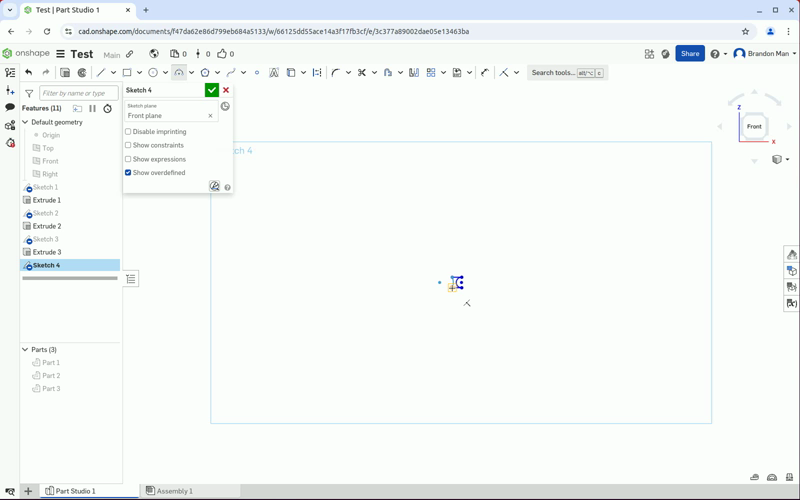
key_down(shift)
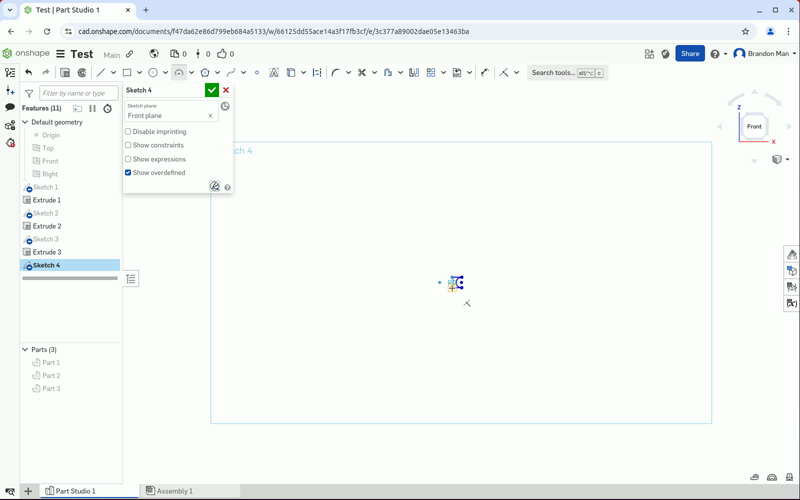
mouse_move(451, 282)
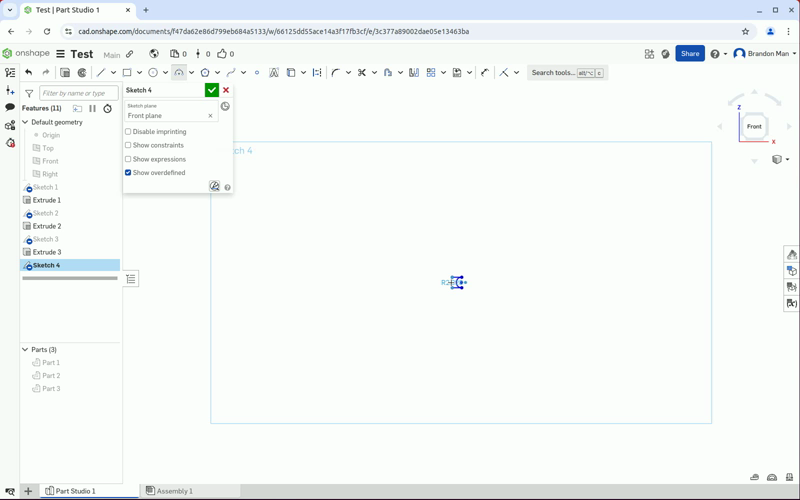
click(451, 282)
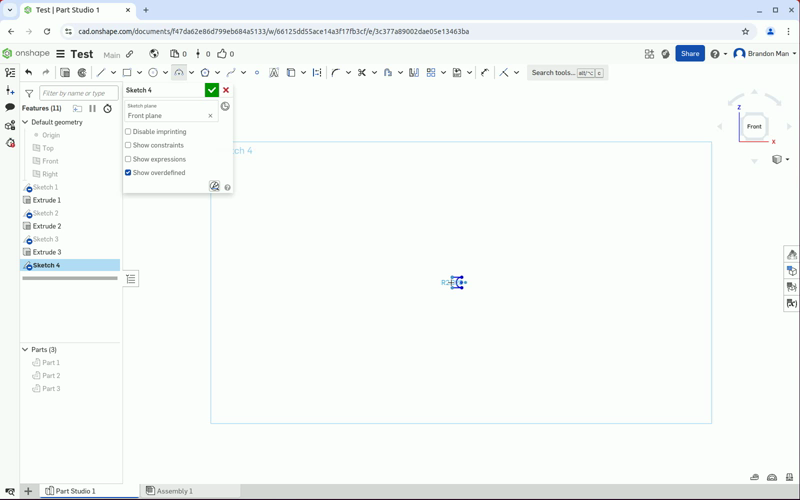
key_up(shift)
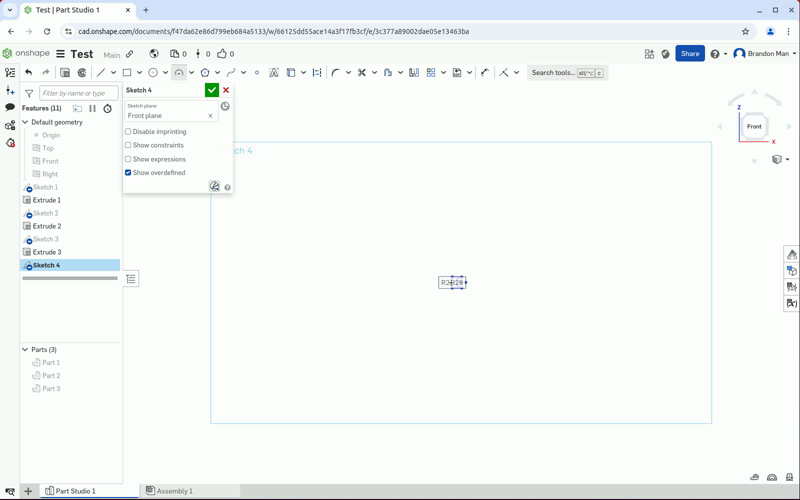
key(esc)
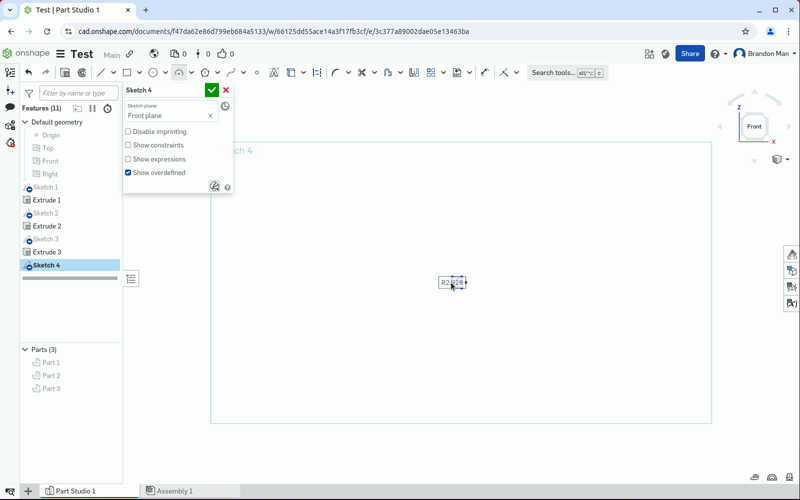
mouse_move(461, 277)
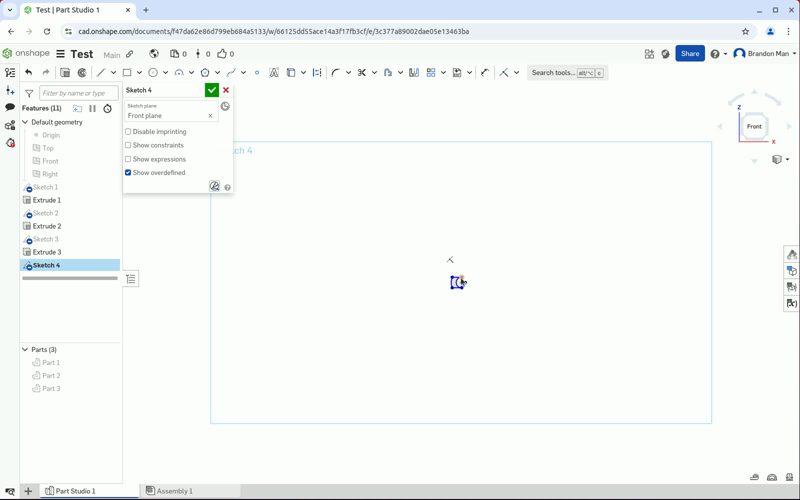
scroll(6)
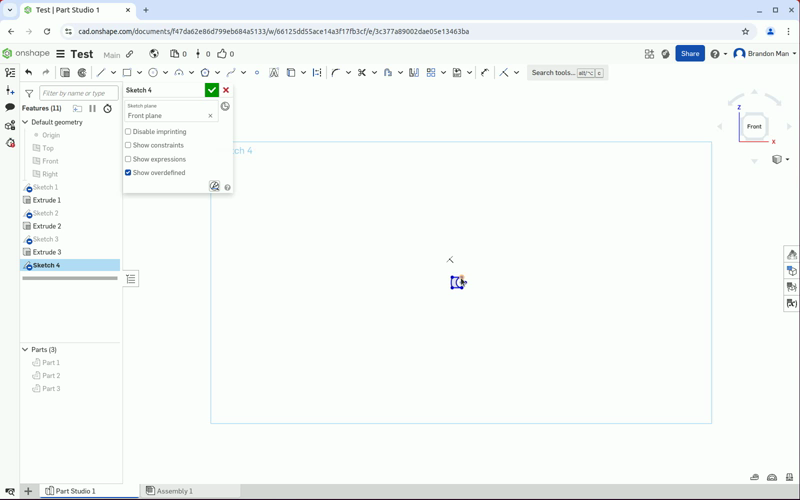
scroll(6)
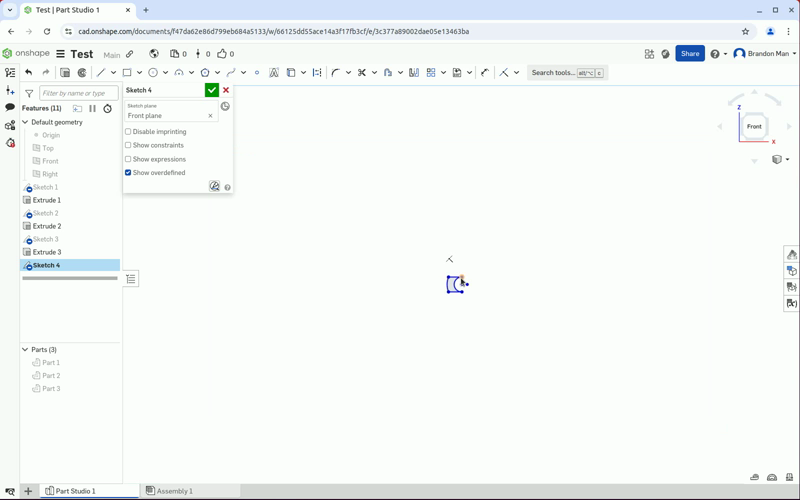
scroll(6)
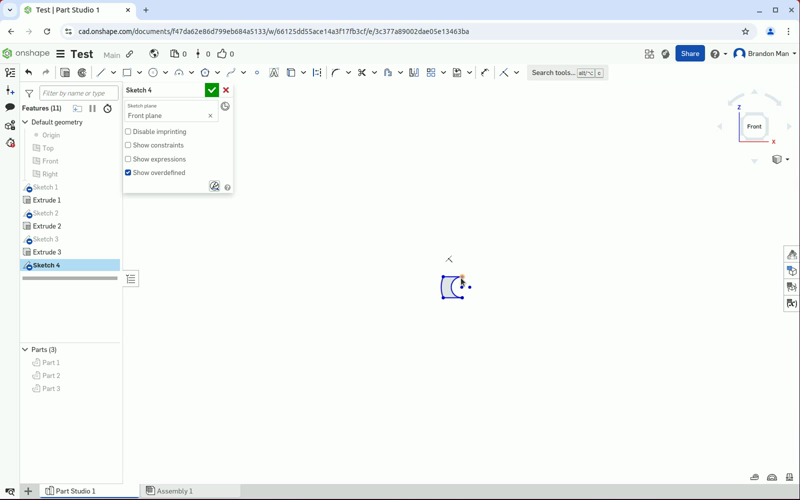
scroll(6)
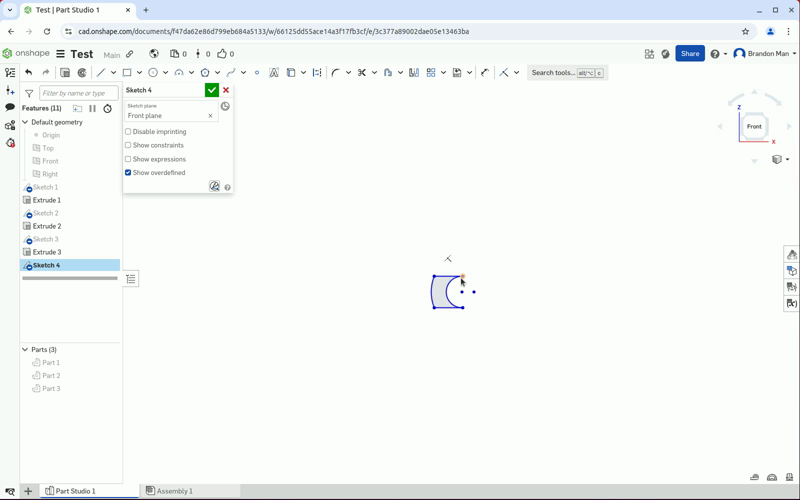
scroll(6)
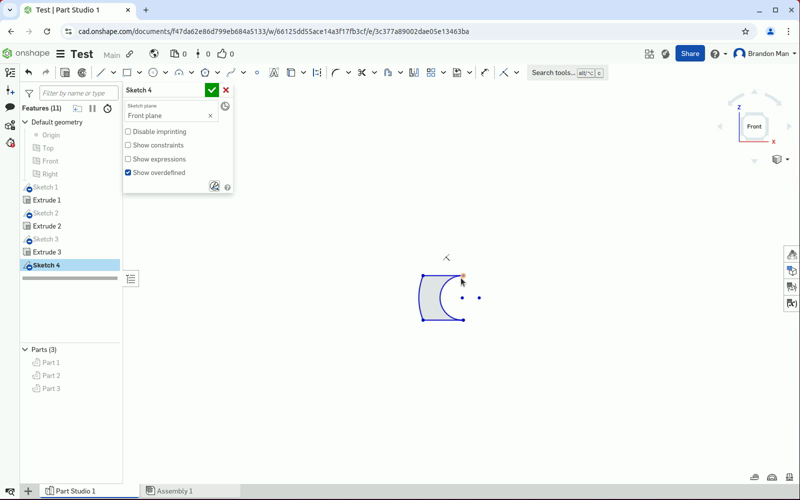
scroll(6)
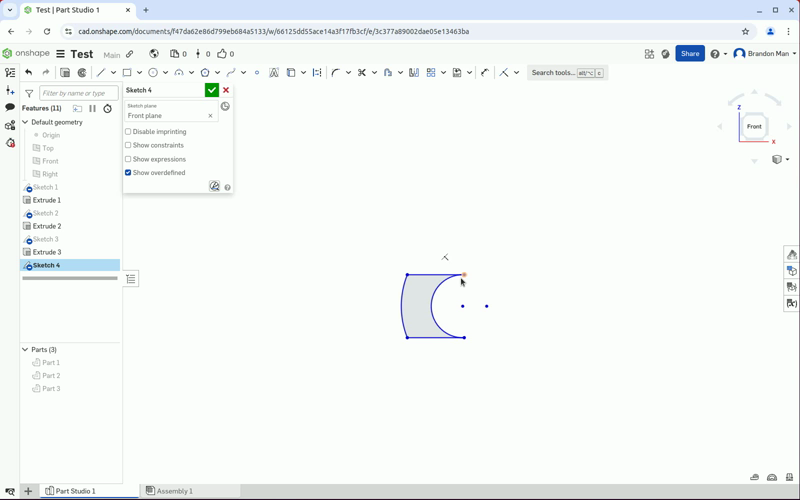
scroll(6)
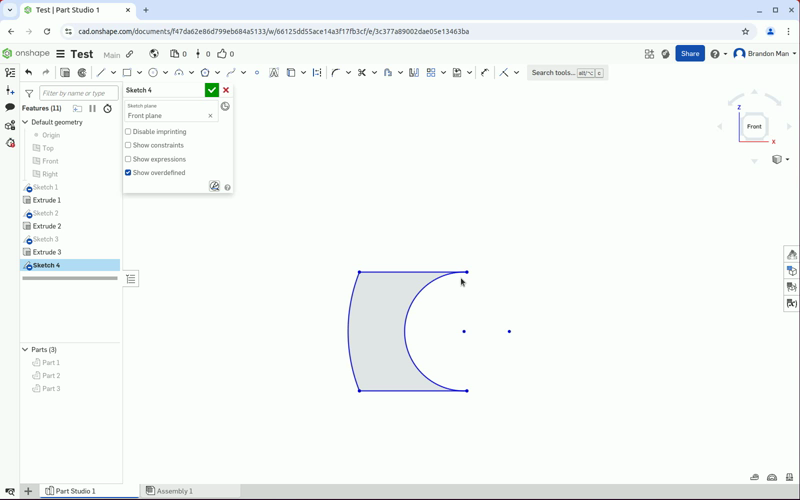
click(461, 277)
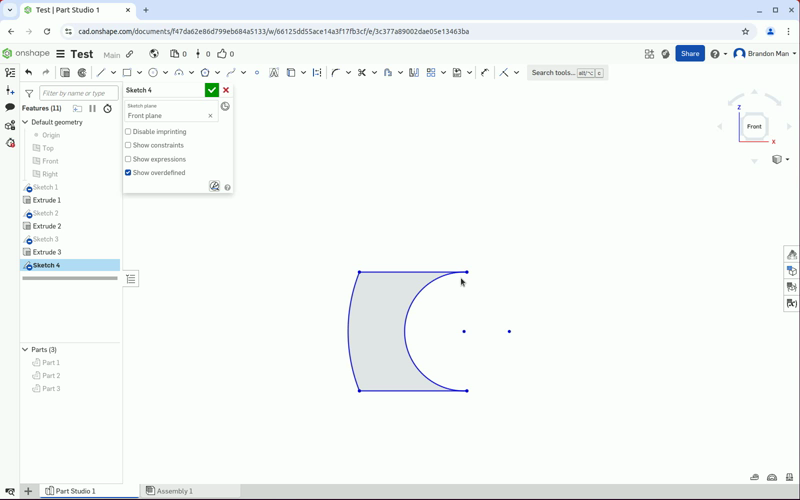
scroll(-6)
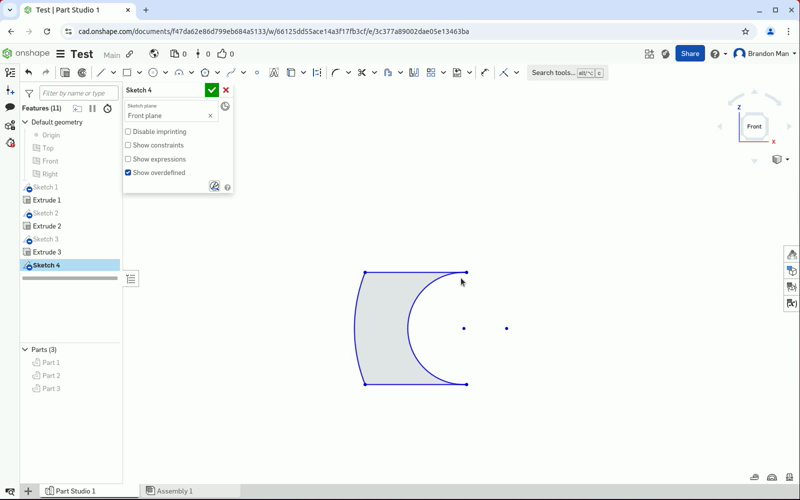
scroll(-6)
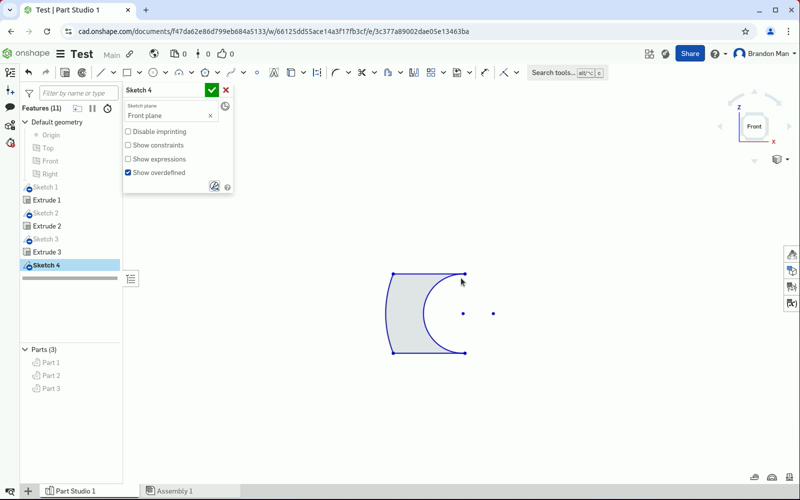
scroll(-6)
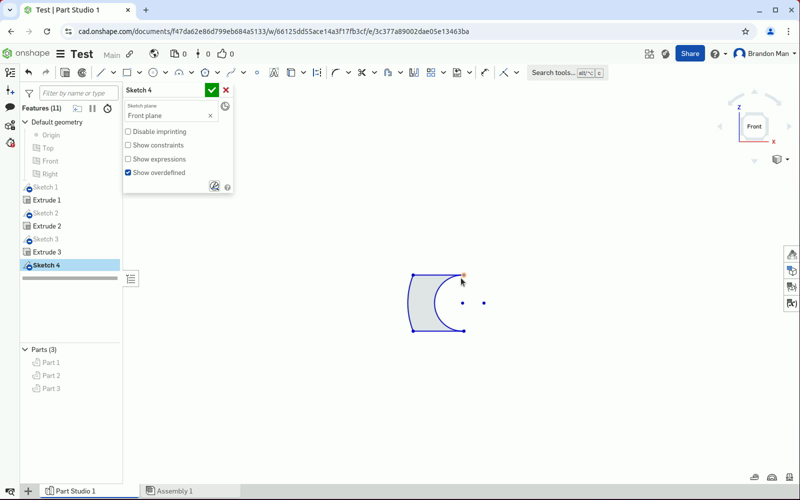
scroll(-6)
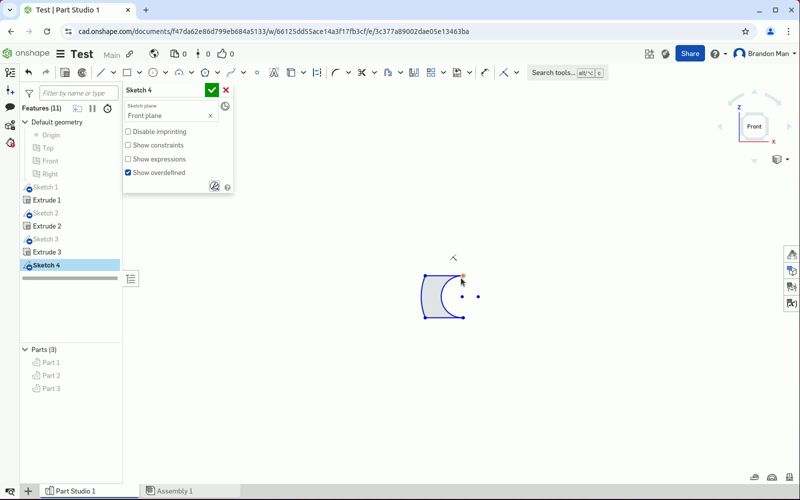
scroll(-6)
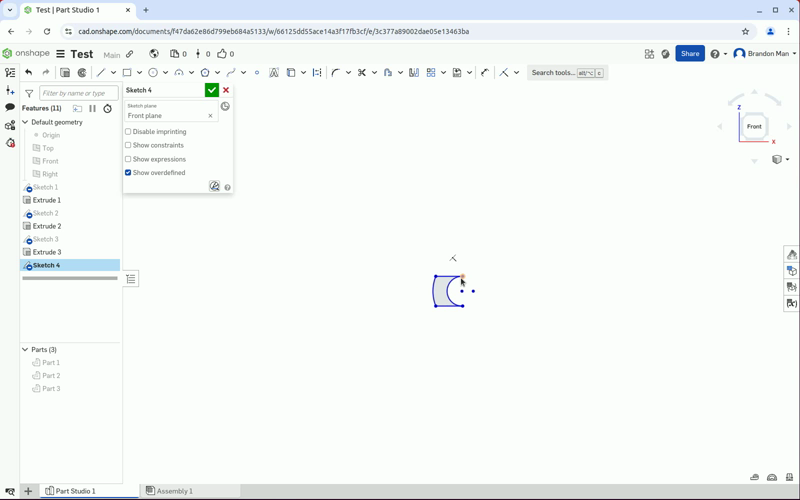
scroll(-6)
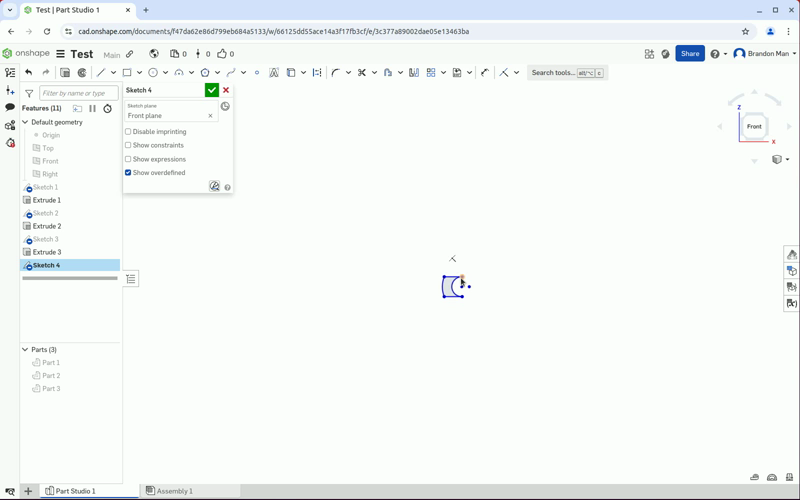
scroll(-6)
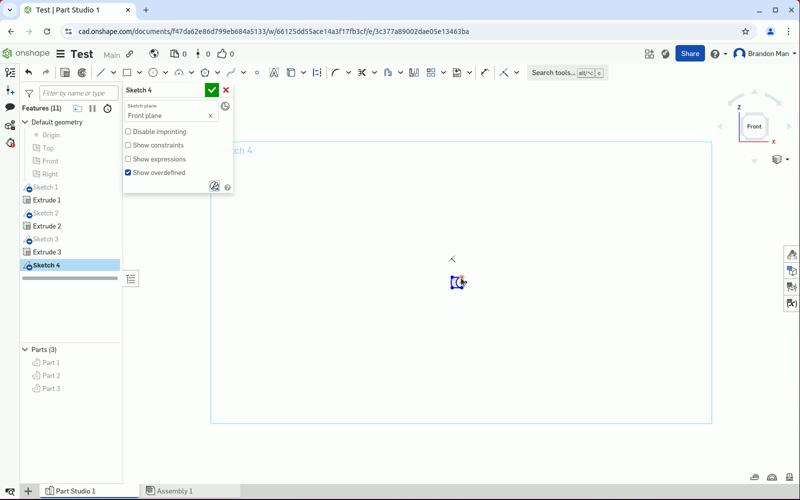
mouse_move(73, 352)
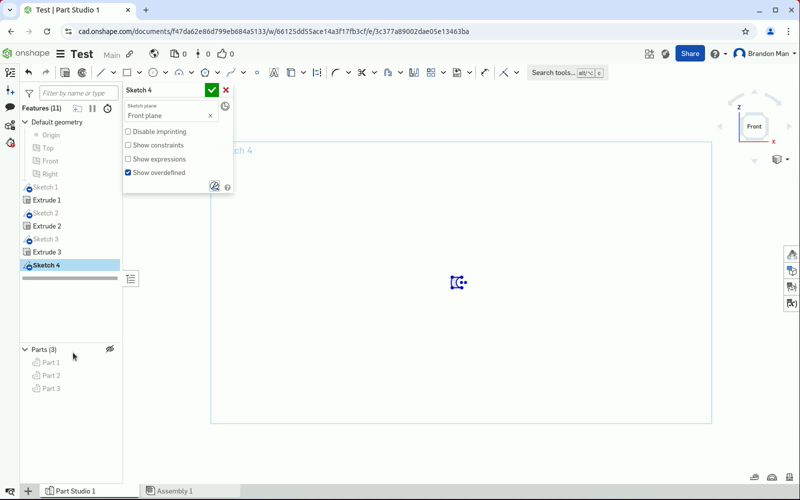
key(shift+y)
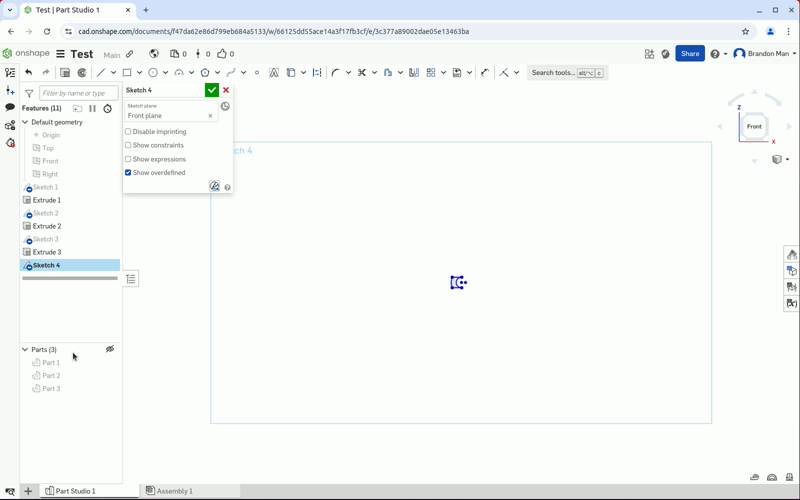
key(shift+e)
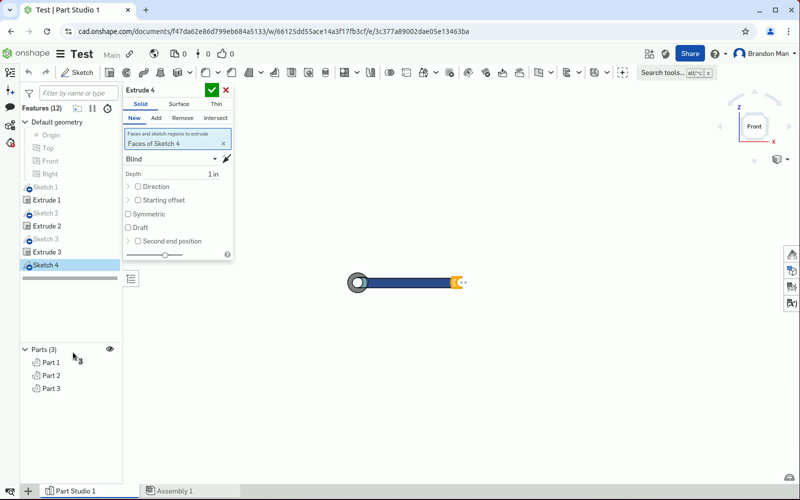
mouse_move(143, 106)
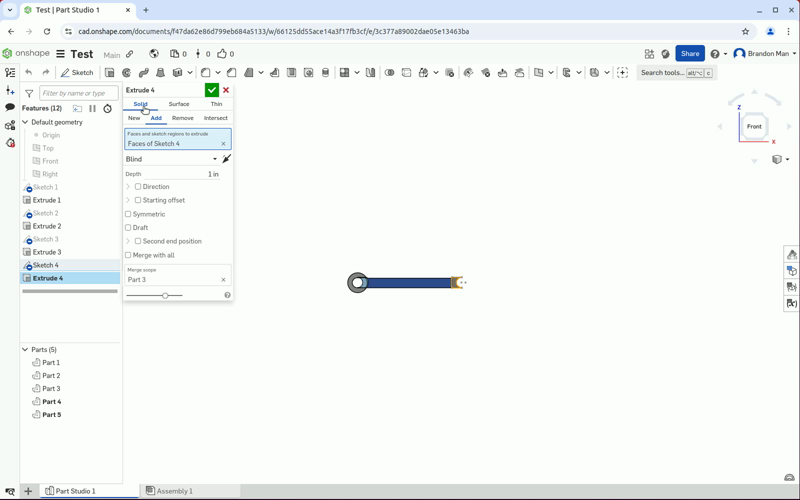
click(143, 106)
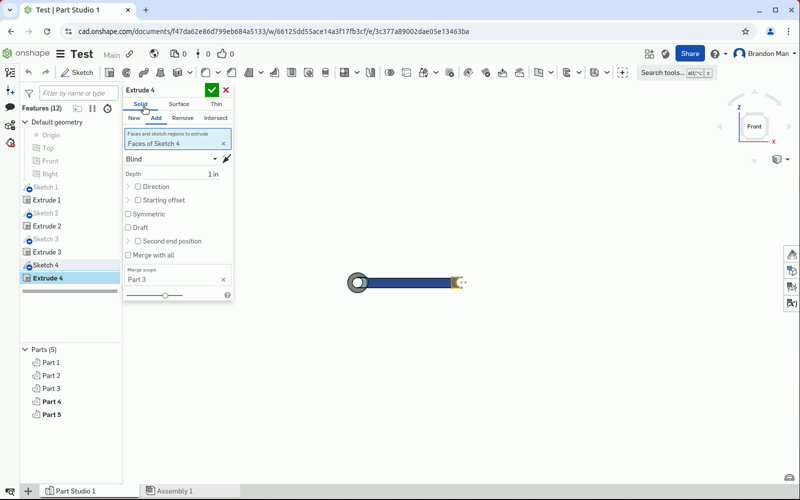
mouse_move(137, 120)
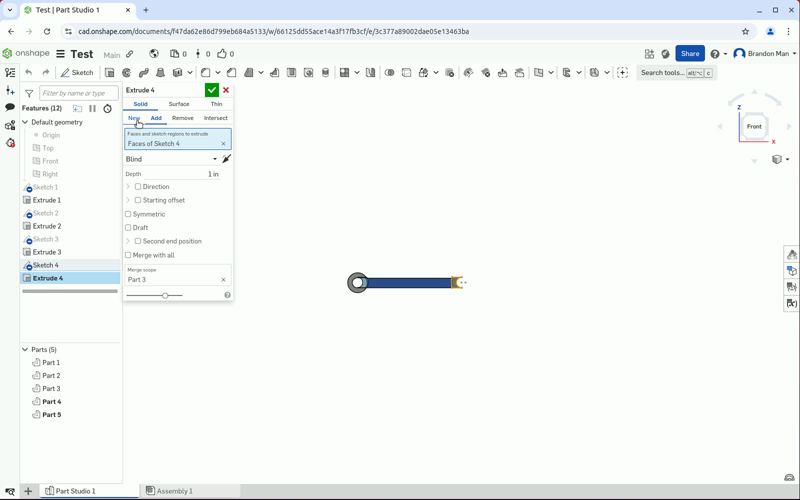
click(137, 120)
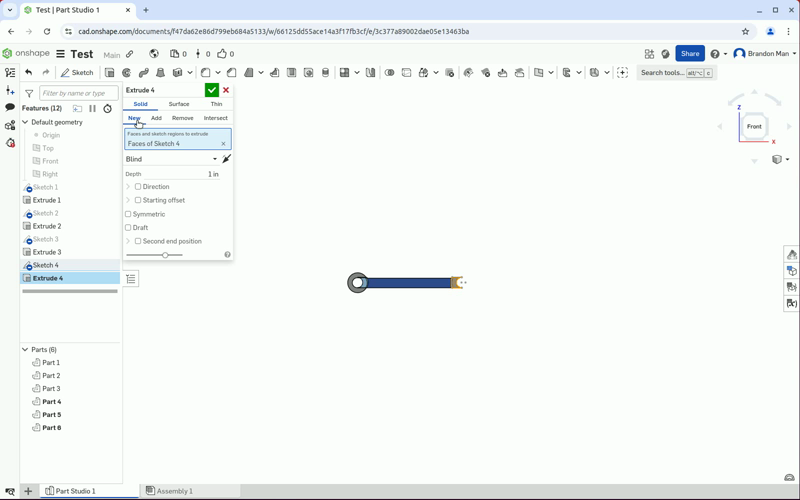
key(tab, 4)
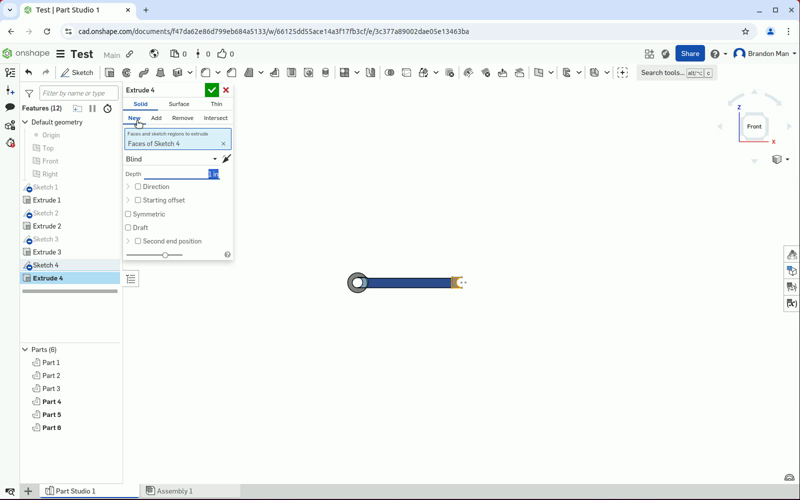
text(1.685)
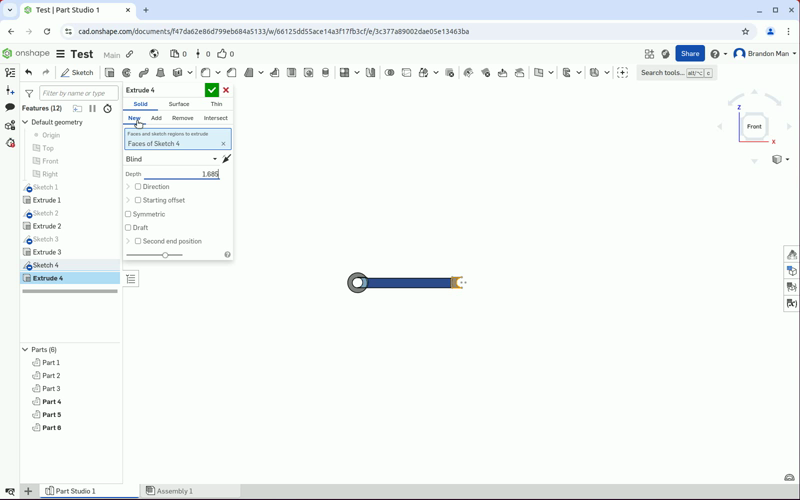
key(enter)
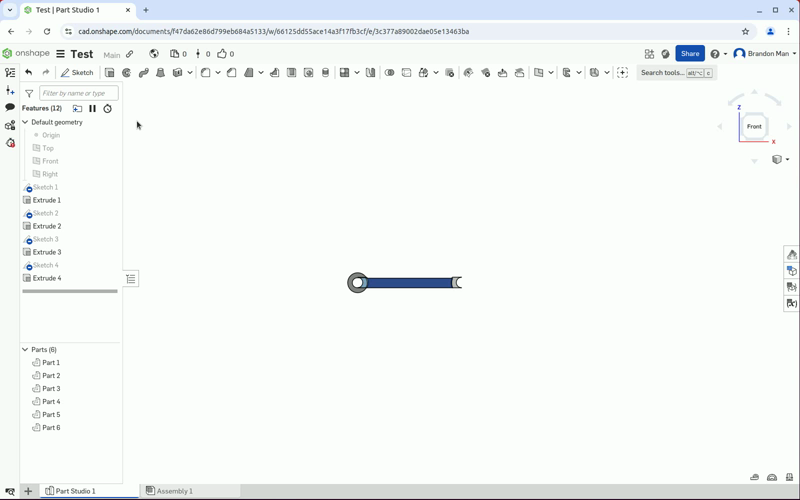
key(shift+h)
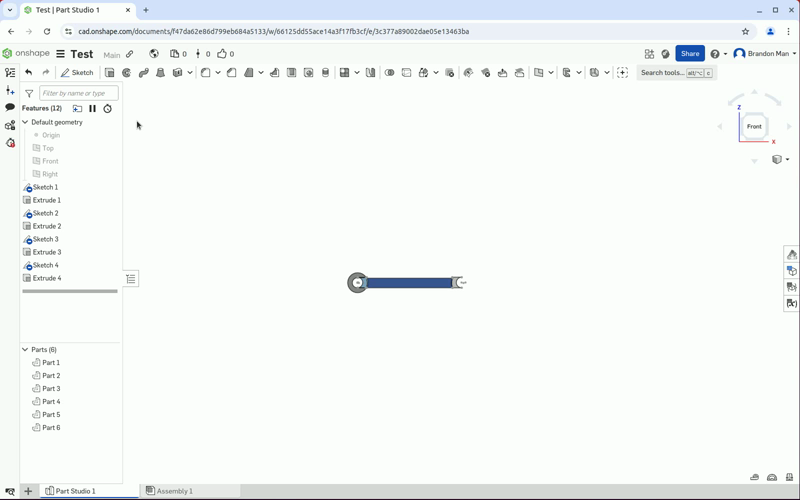
key(shift+h)
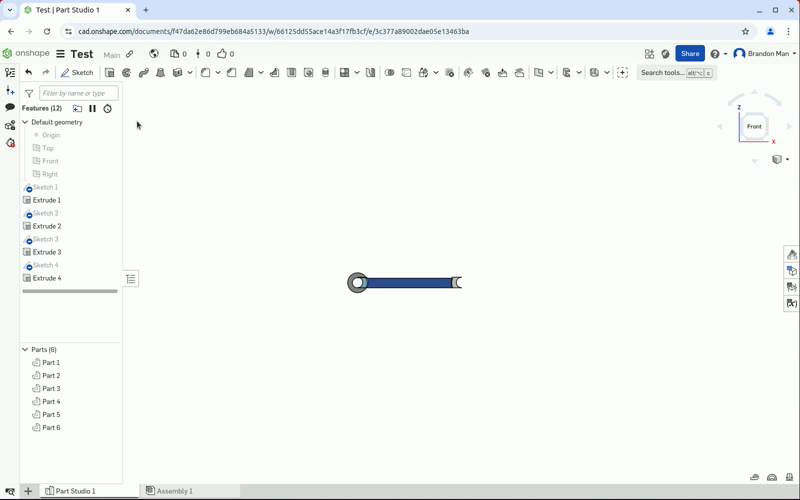
mouse_move(73, 189)
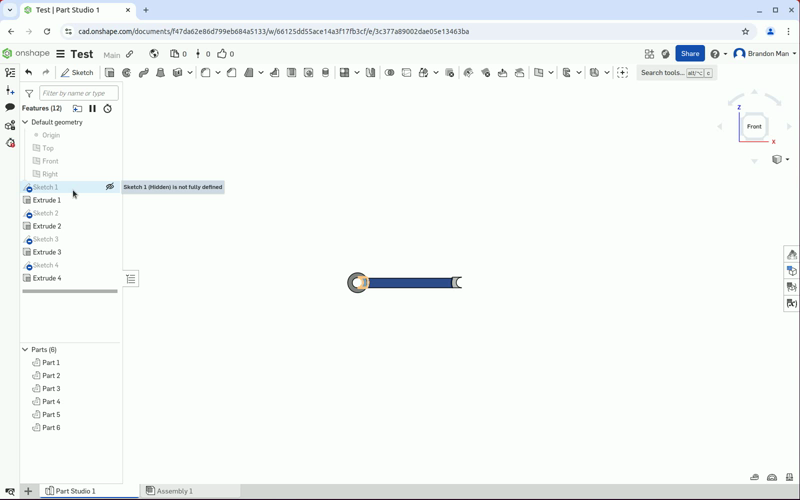
click(73, 189)
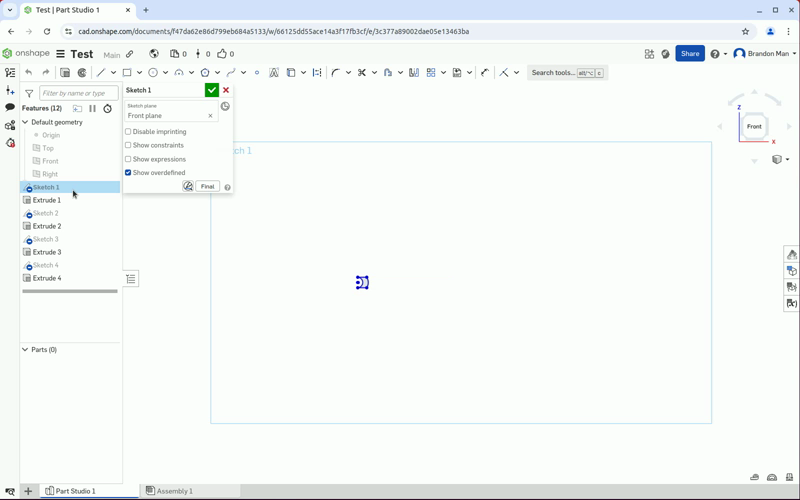
mouse_move(229, 92)
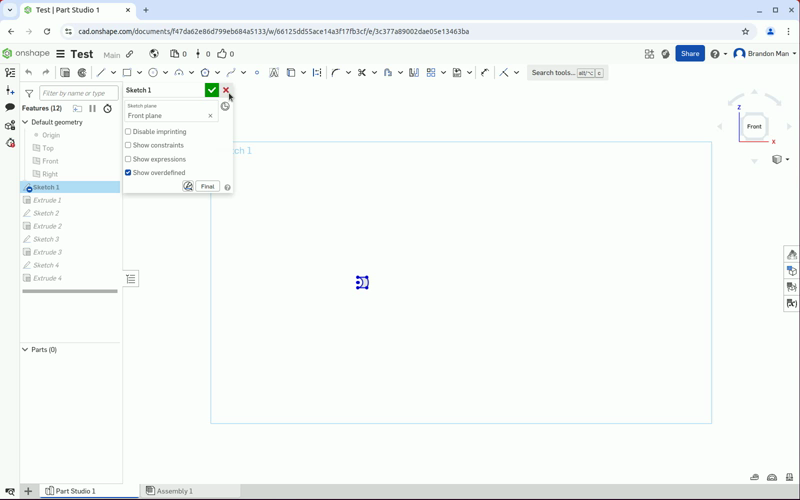
click(229, 92)
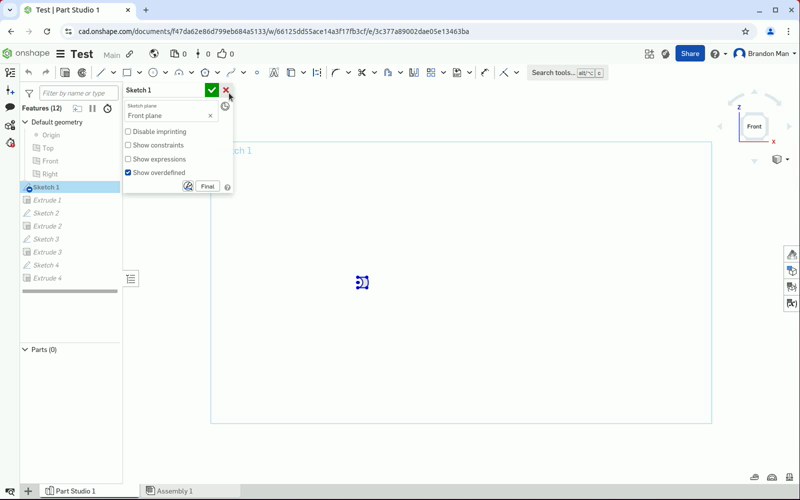
key(shift+s)
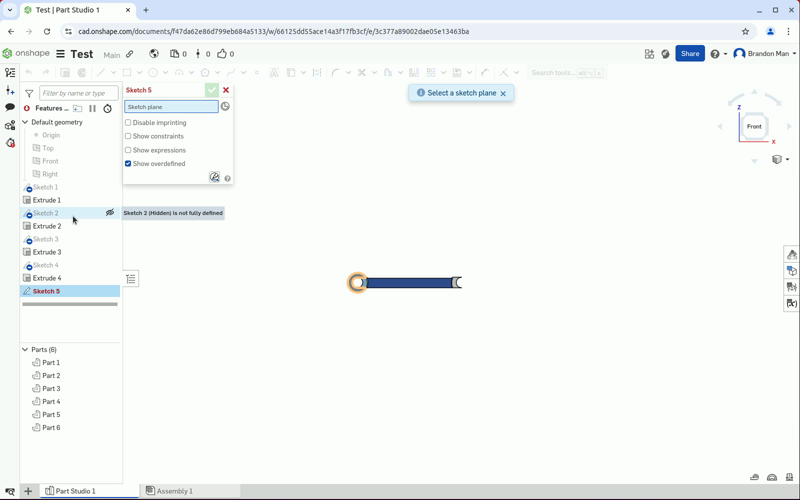
scroll(3)
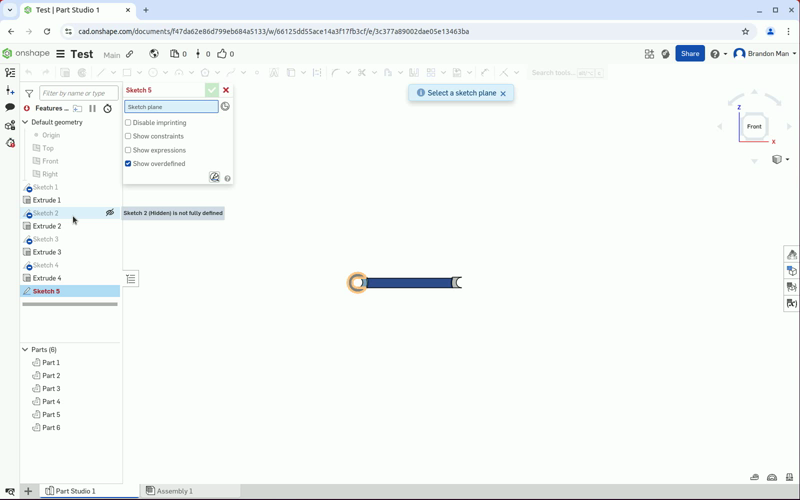
mouse_move(73, 163)
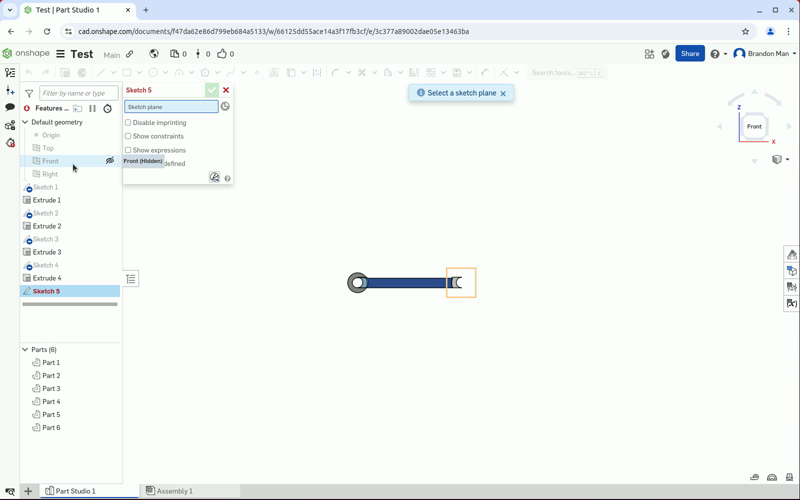
click(73, 163)
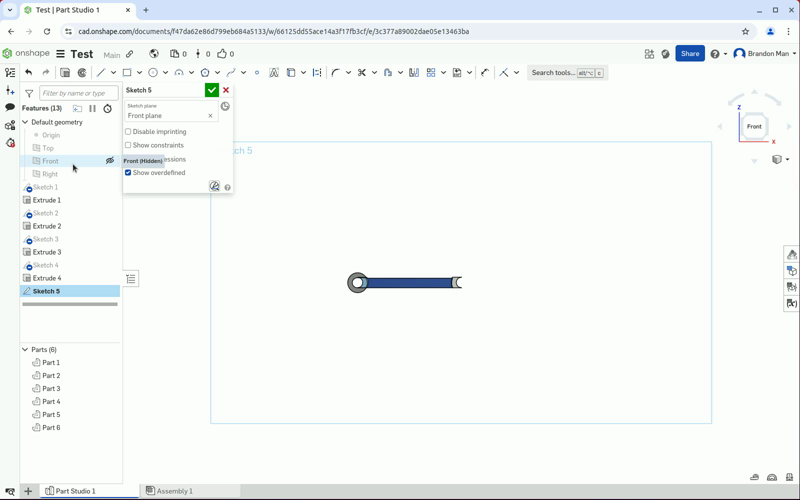
mouse_move(73, 352)
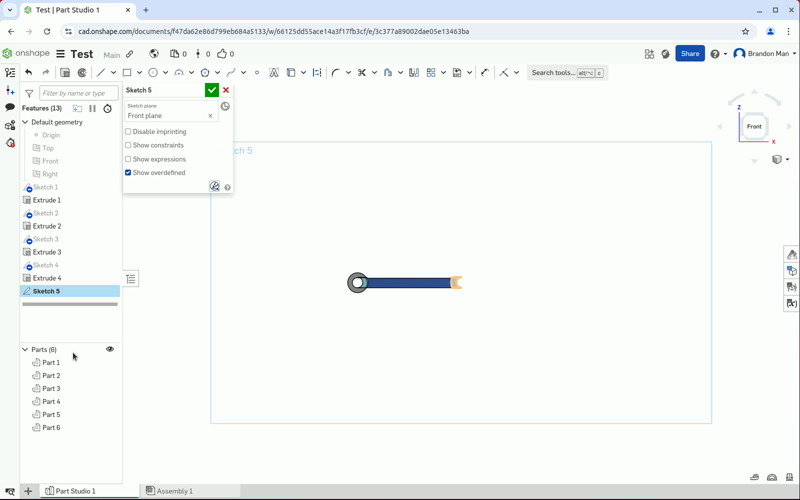
key(y)
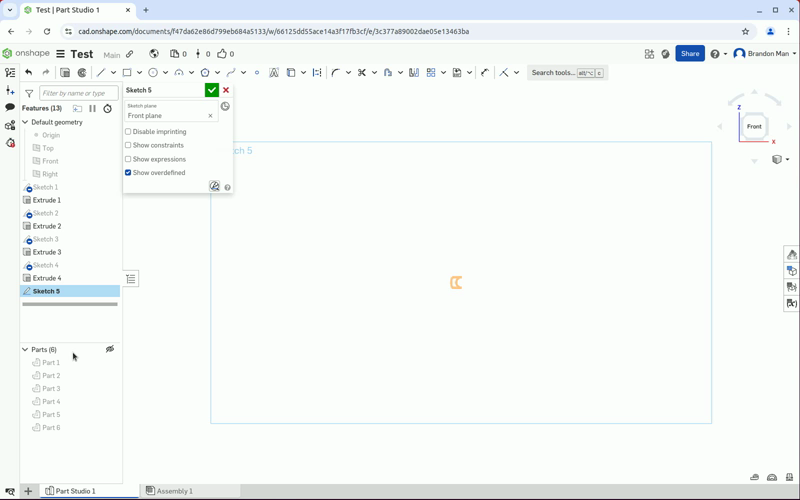
key(l)
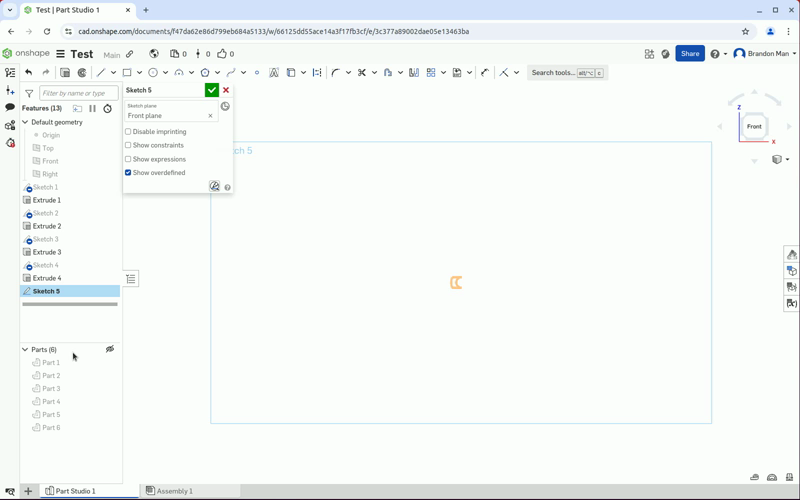
key_down(shift)
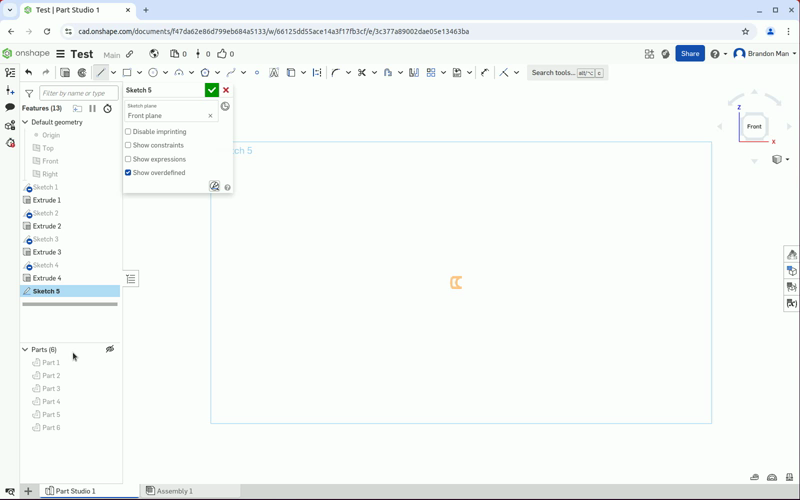
mouse_move(452, 278)
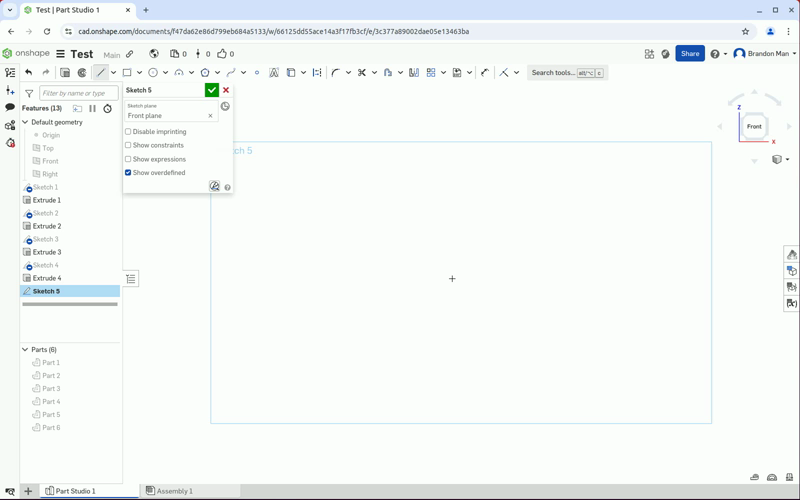
click(452, 278)
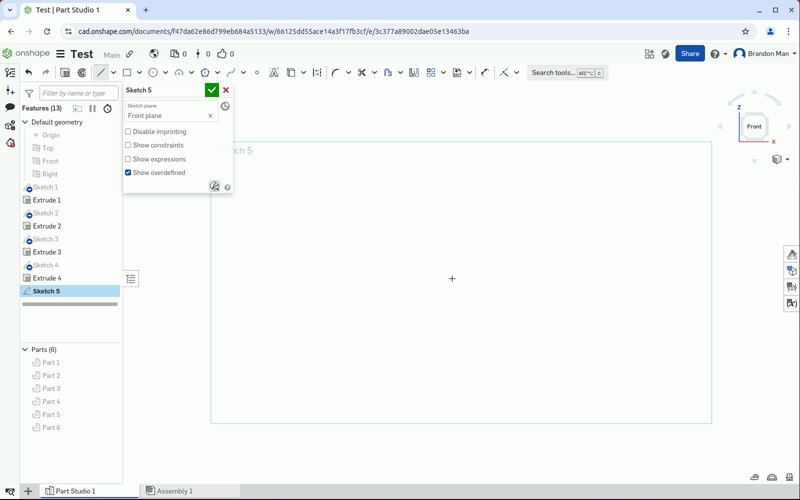
key_up(shift)
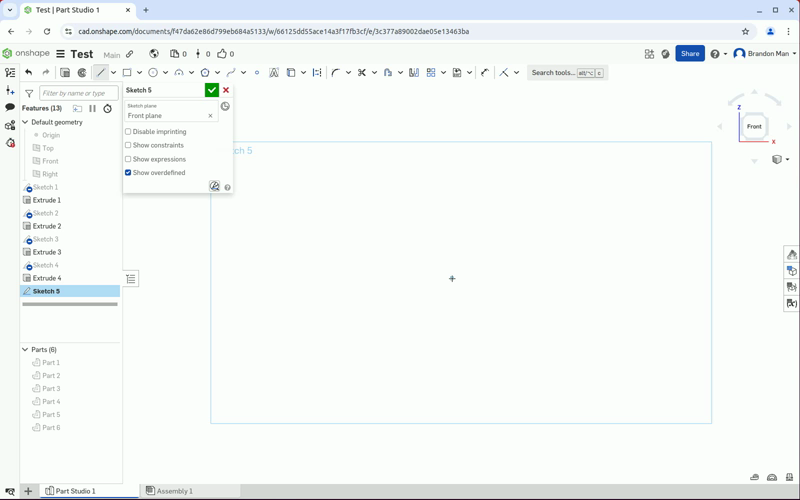
key_down(shift)
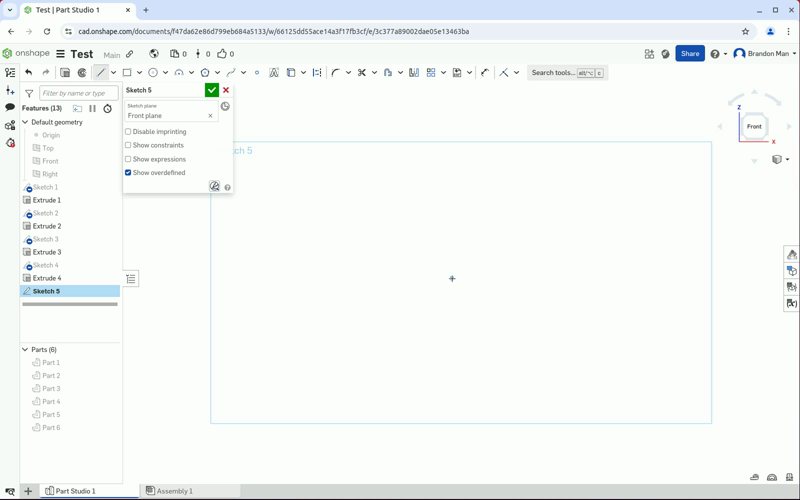
mouse_move(482, 278)
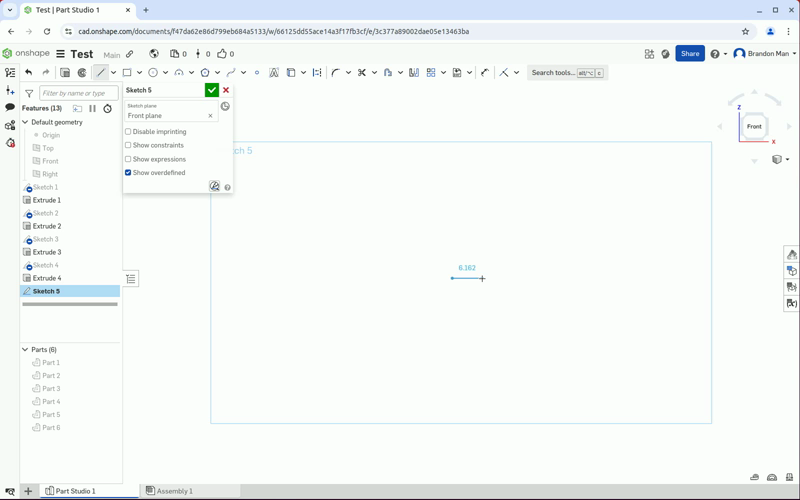
mouse_move(461, 278)
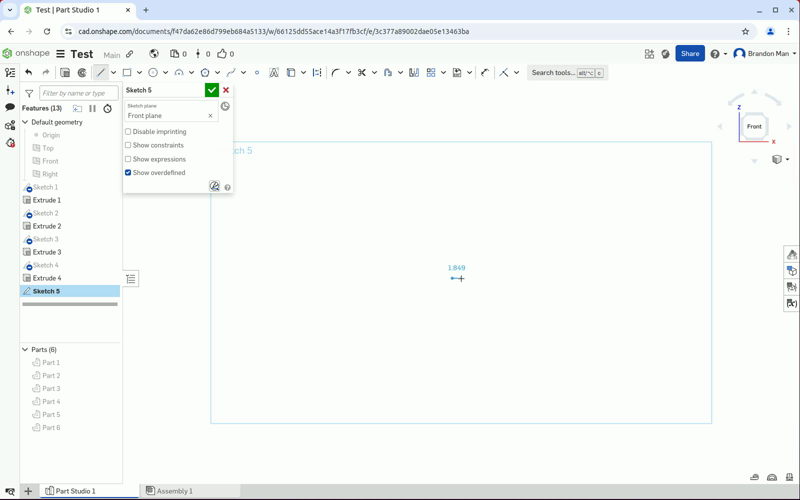
click(461, 278)
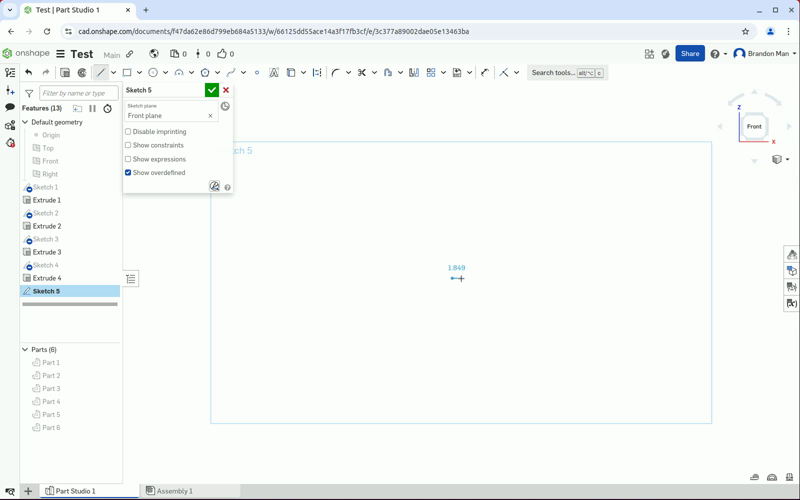
key_up(shift)
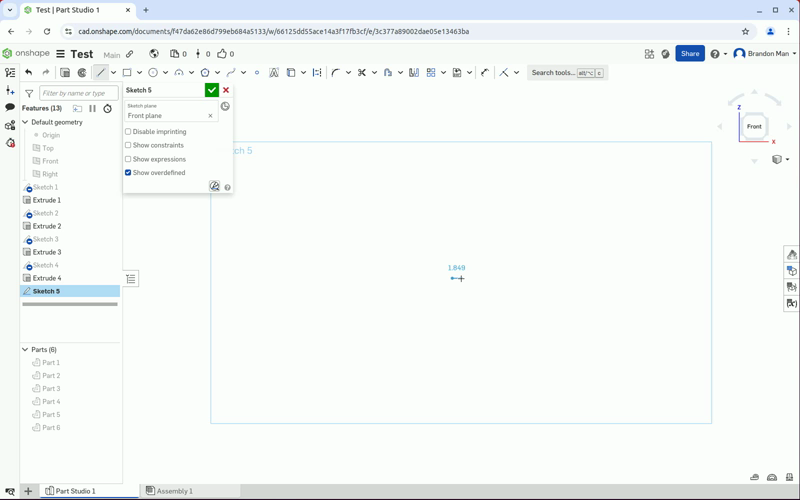
key_down(shift)
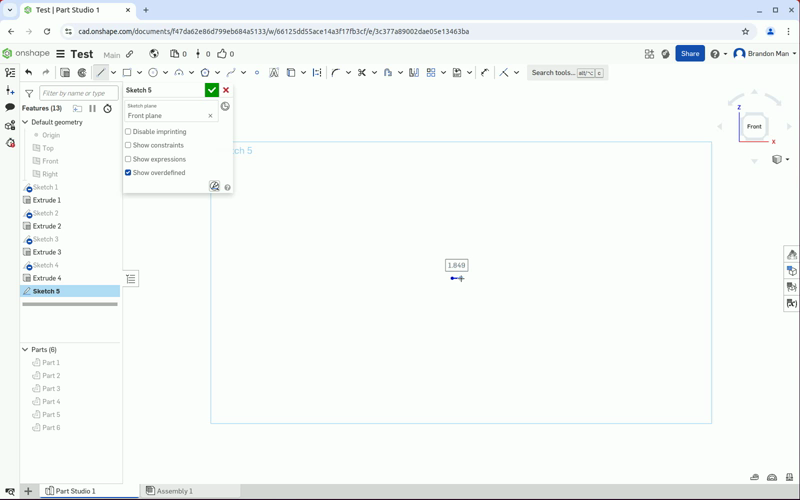
mouse_move(491, 278)
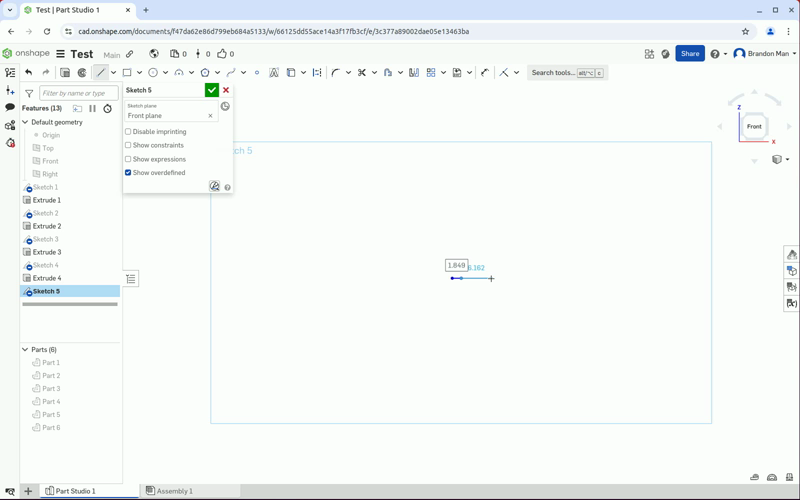
mouse_move(469, 278)
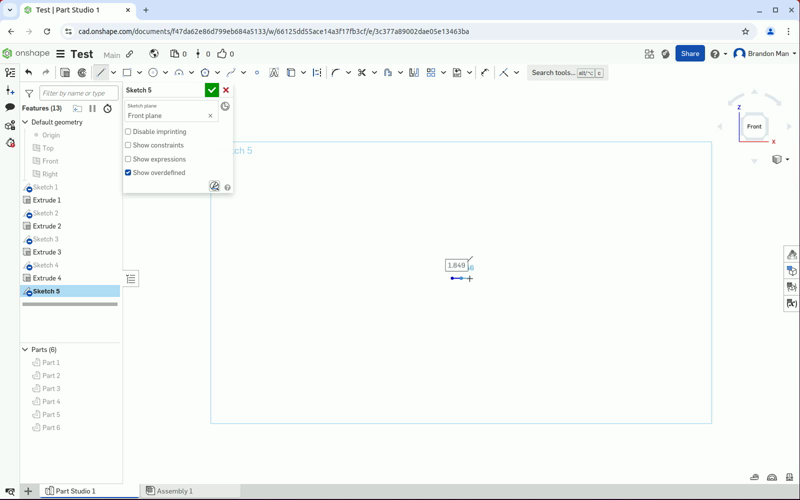
click(469, 278)
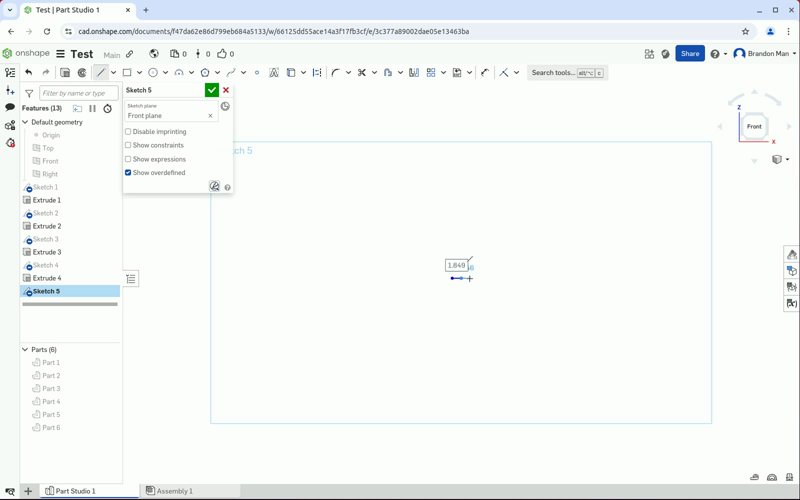
key_up(shift)
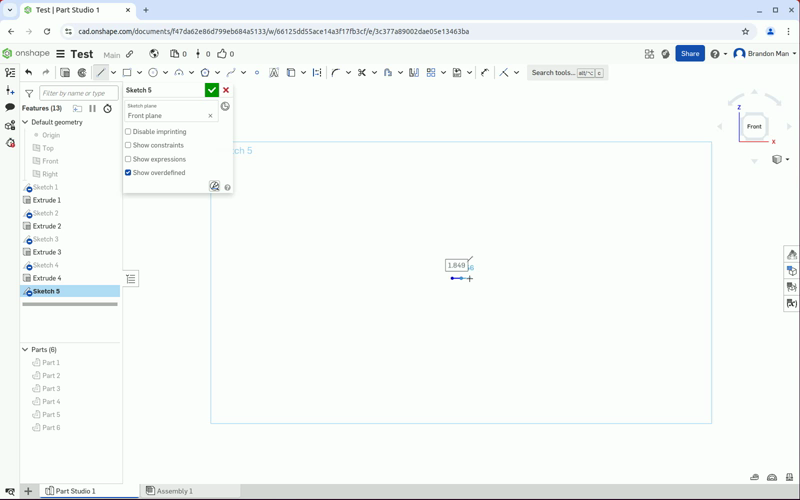
key(esc)
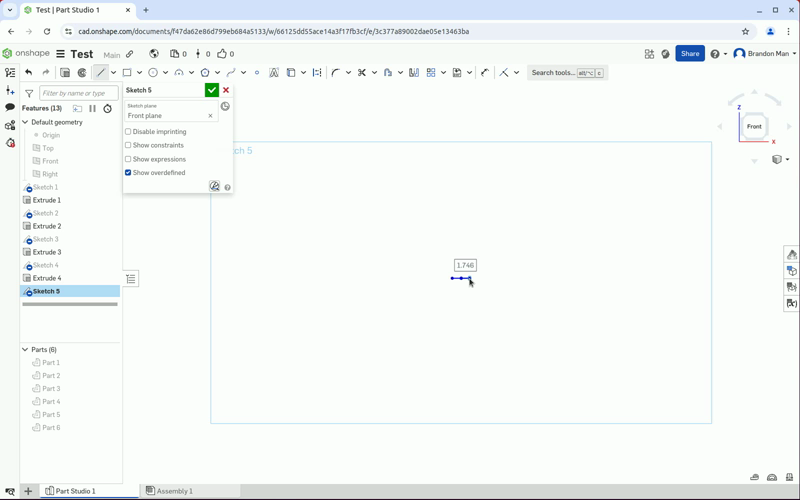
key(a)
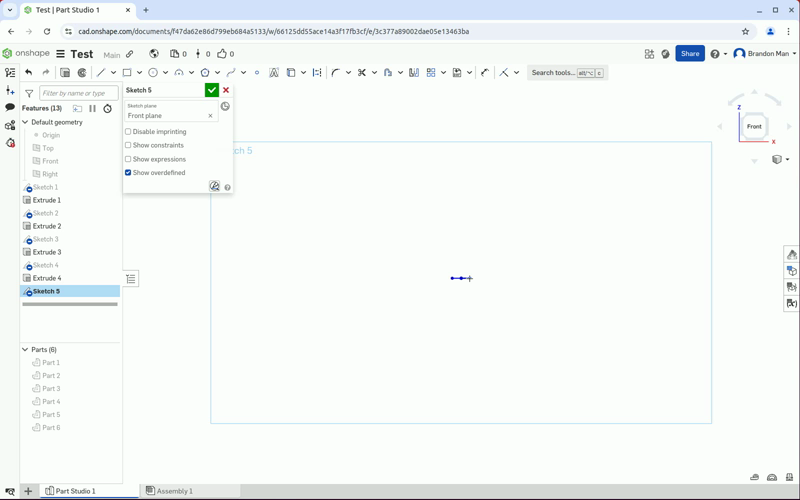
mouse_move(469, 278)
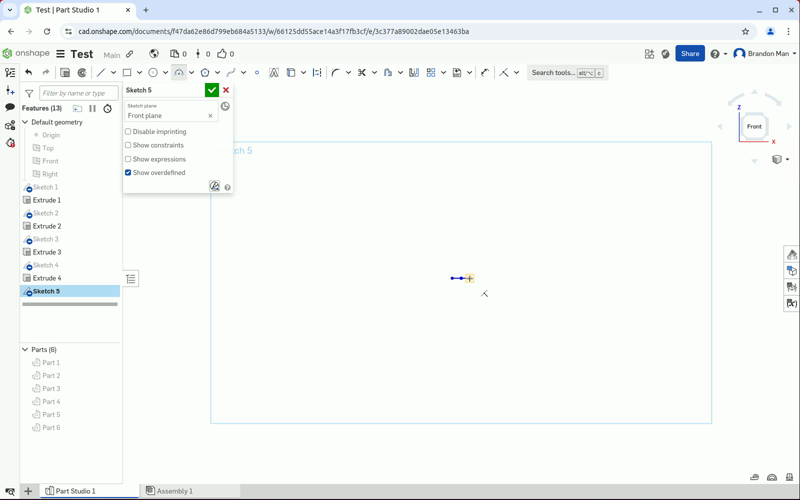
click(469, 278)
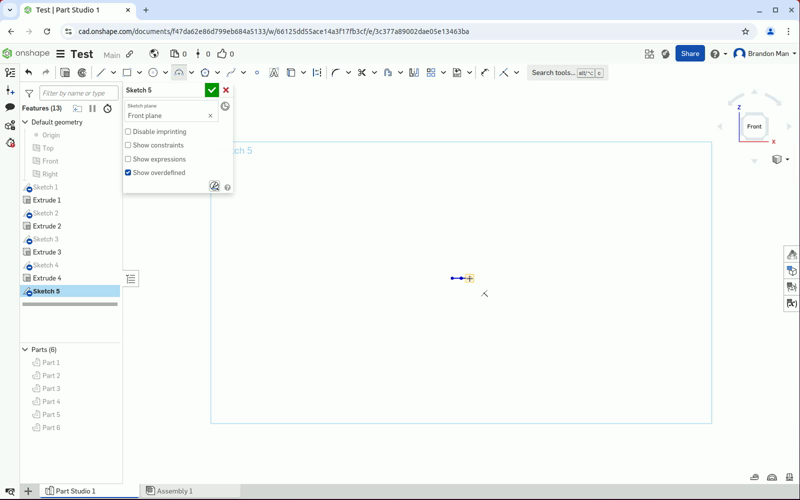
mouse_move(452, 278)
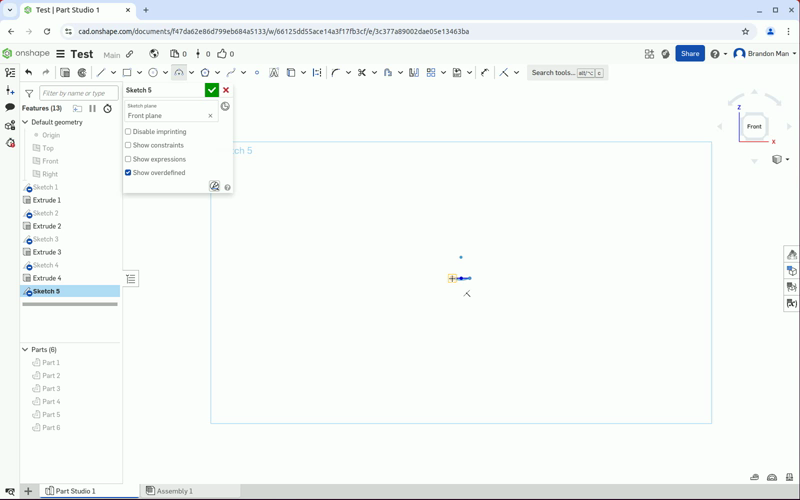
click(452, 278)
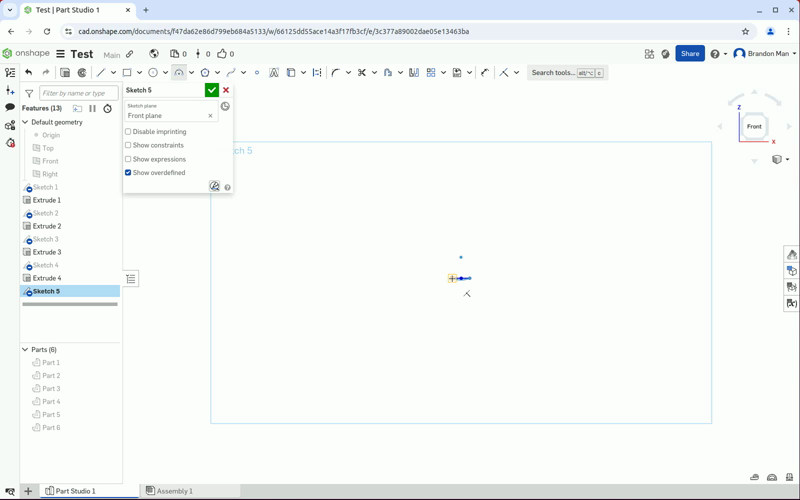
key_down(shift)
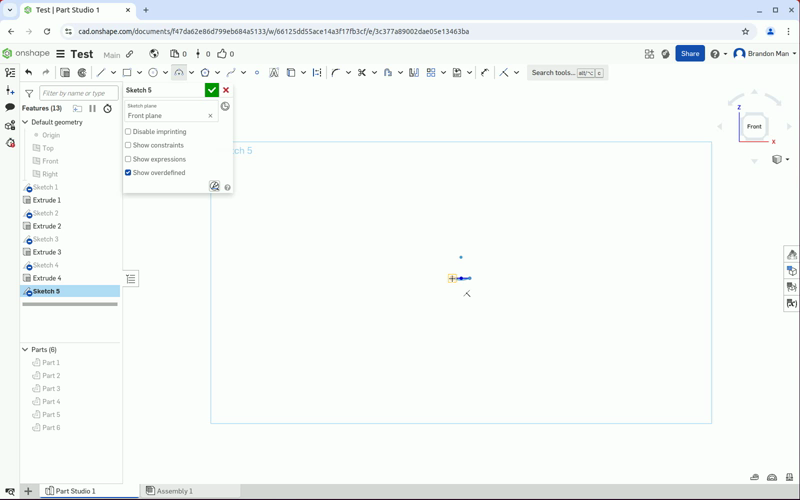
mouse_move(461, 273)
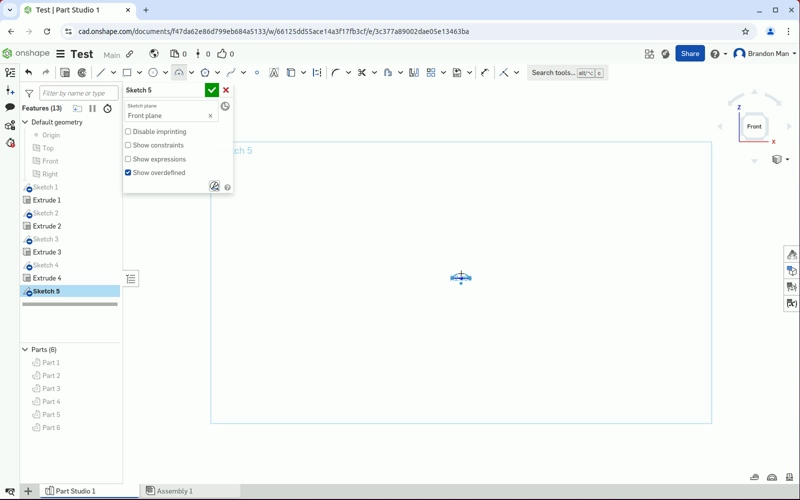
click(461, 273)
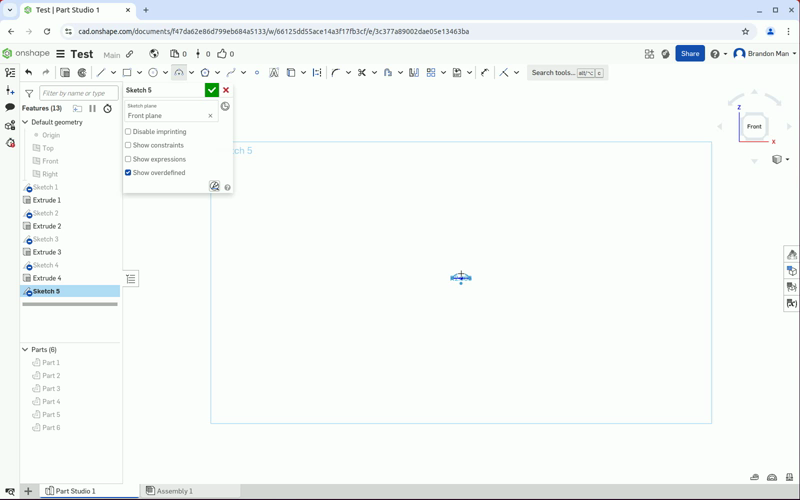
key_up(shift)
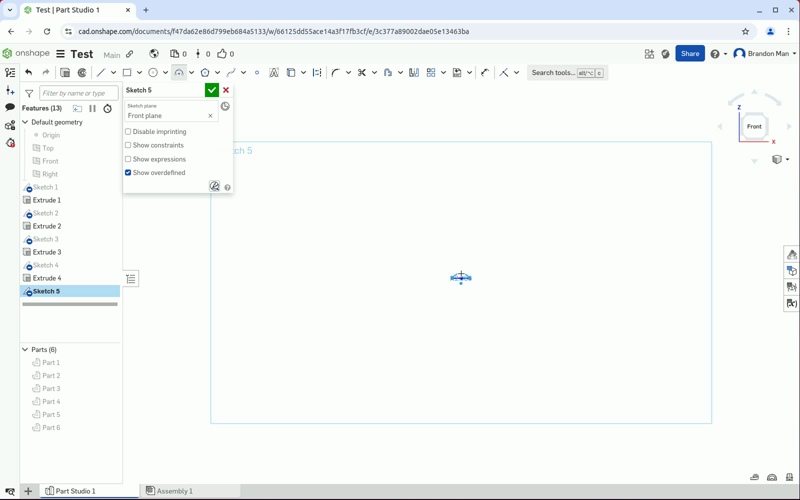
key(esc)
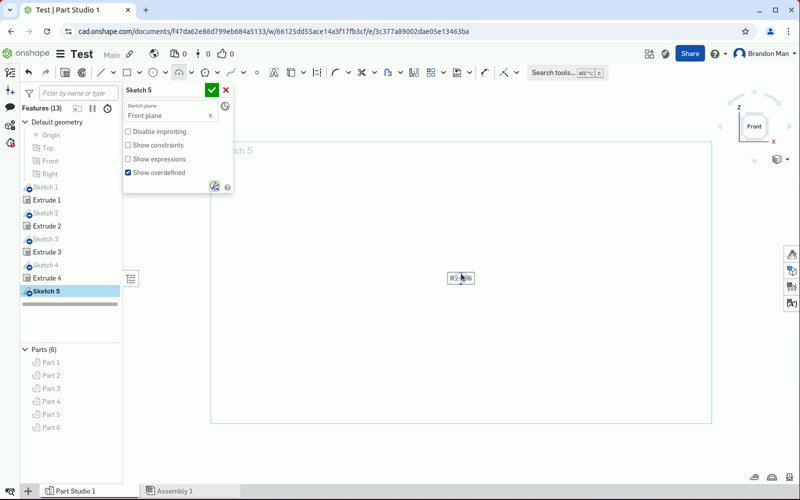
mouse_move(456, 277)
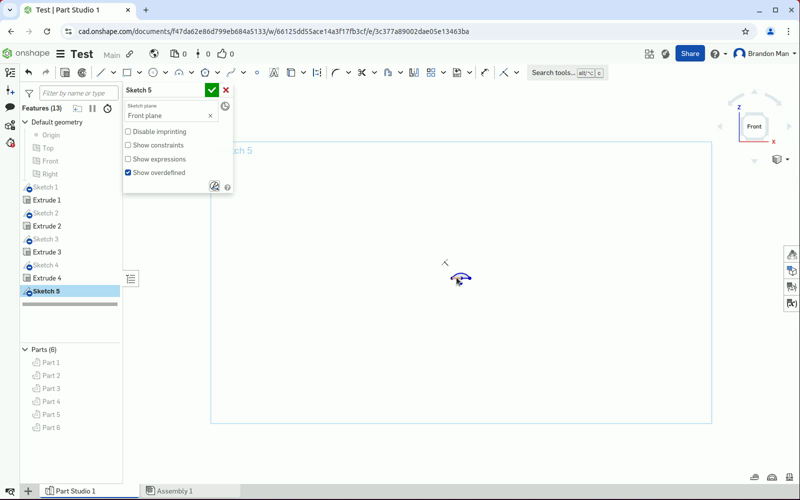
scroll(6)
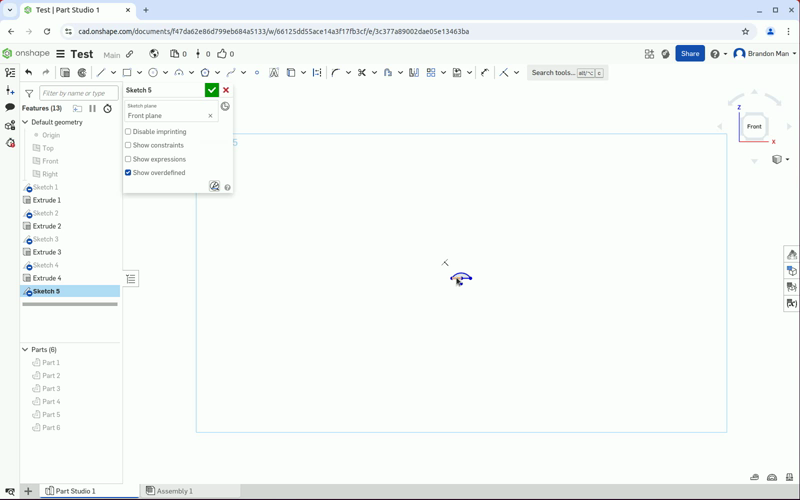
scroll(6)
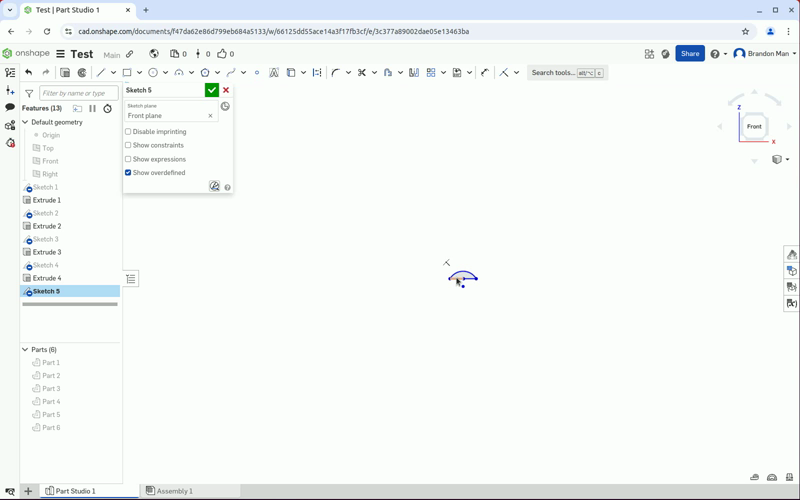
scroll(6)
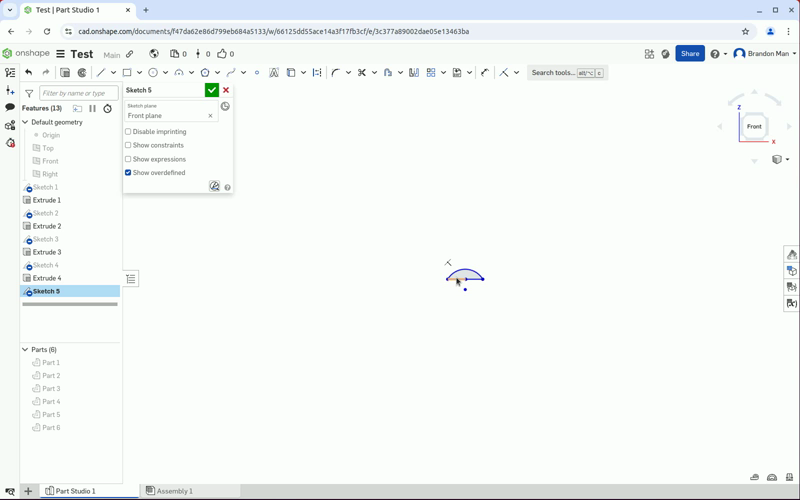
scroll(6)
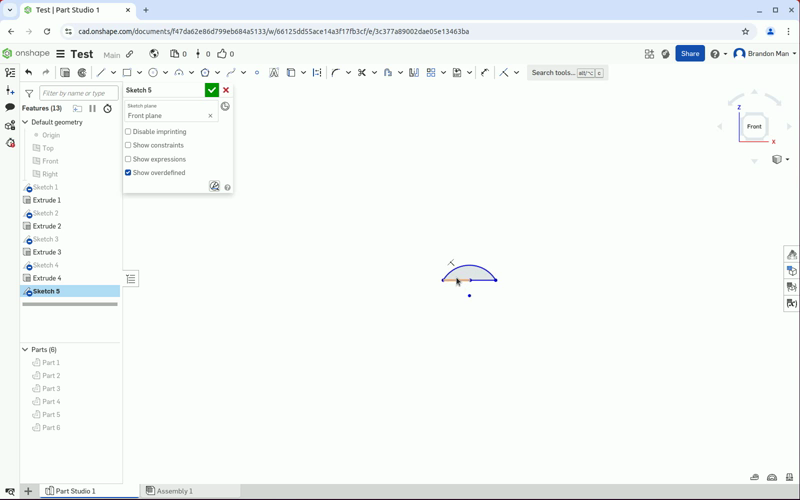
scroll(6)
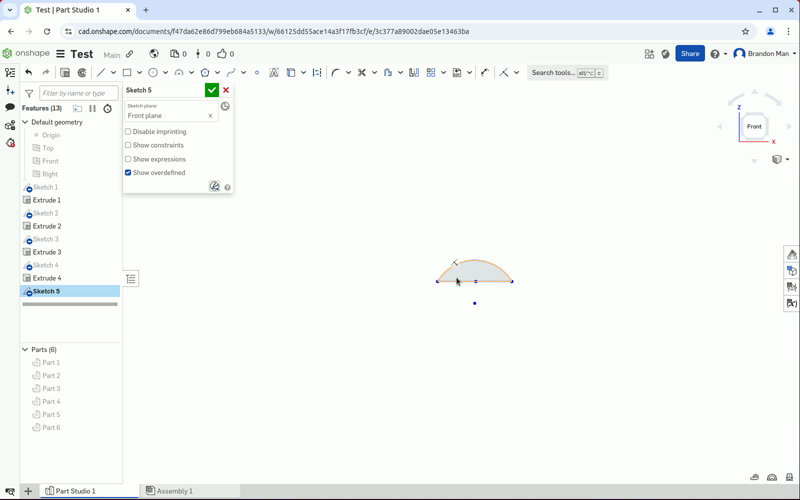
scroll(6)
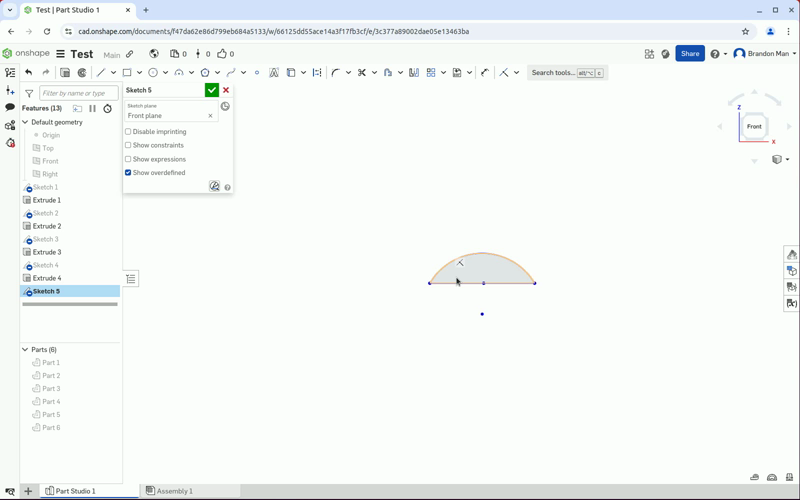
scroll(6)
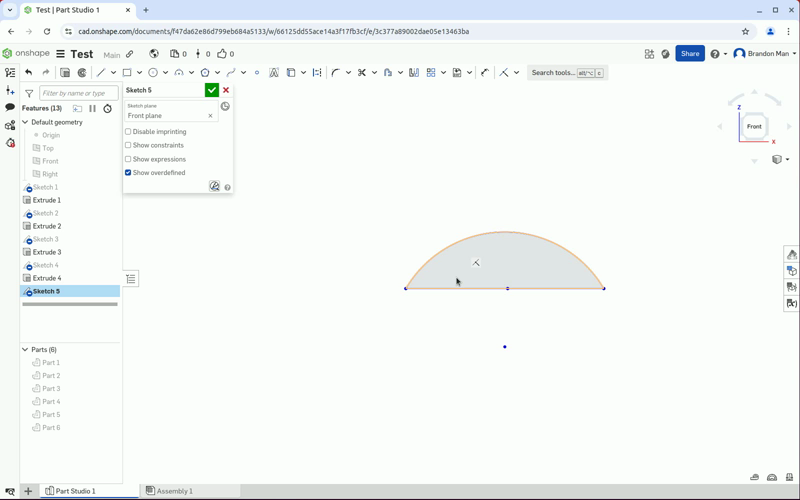
click(456, 277)
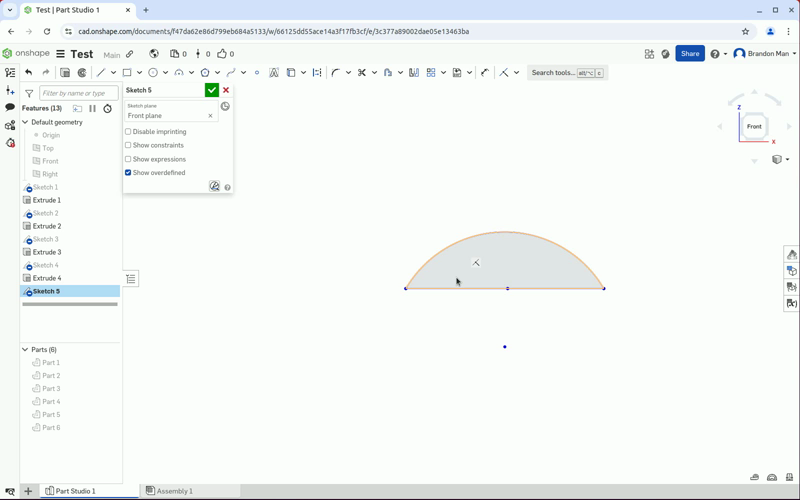
scroll(-6)
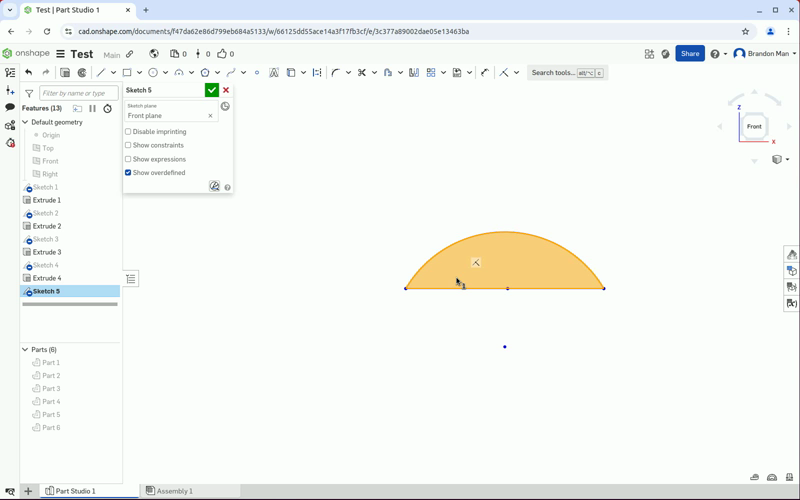
scroll(-6)
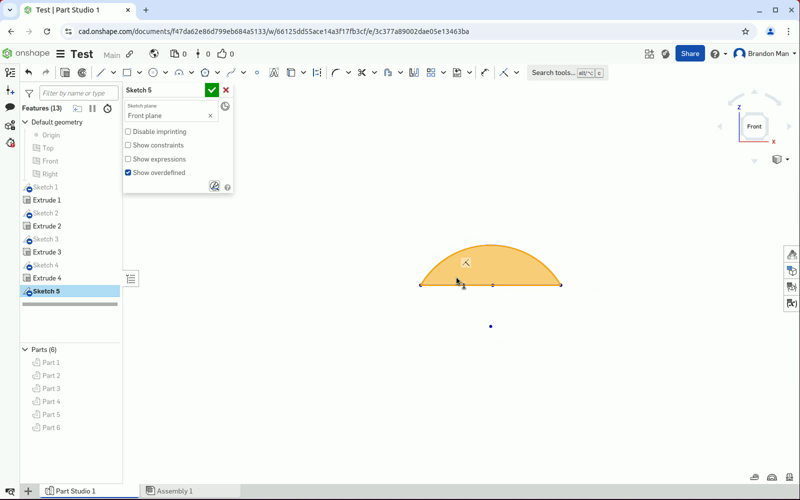
scroll(-6)
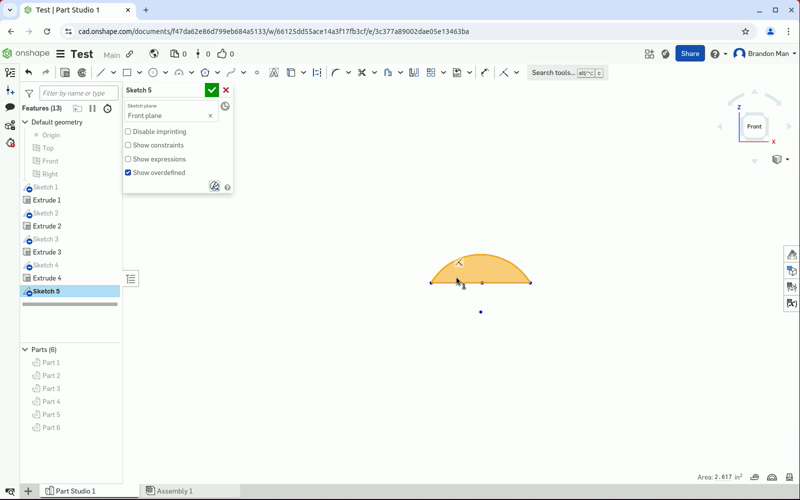
scroll(-6)
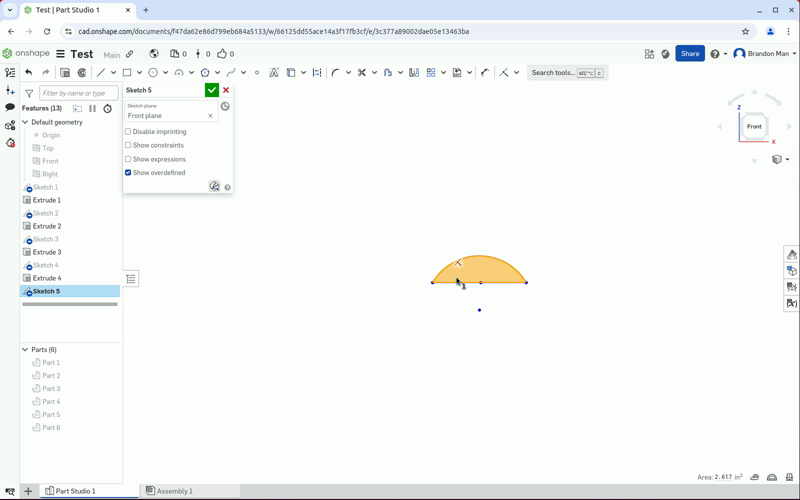
scroll(-6)
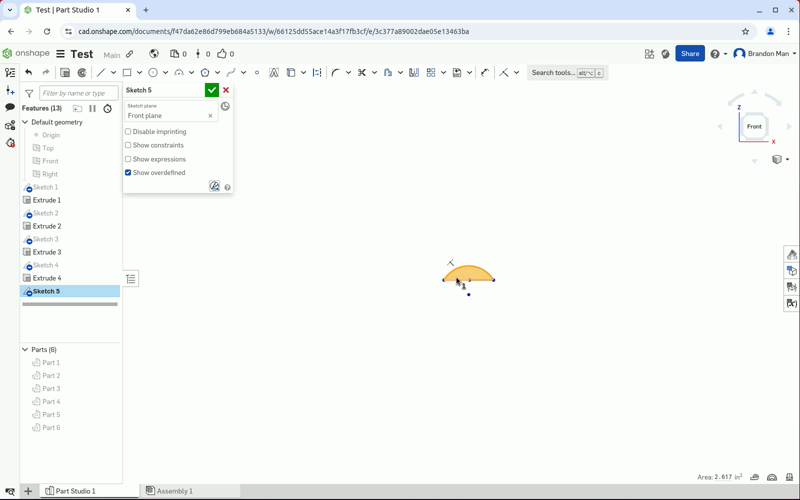
scroll(-6)
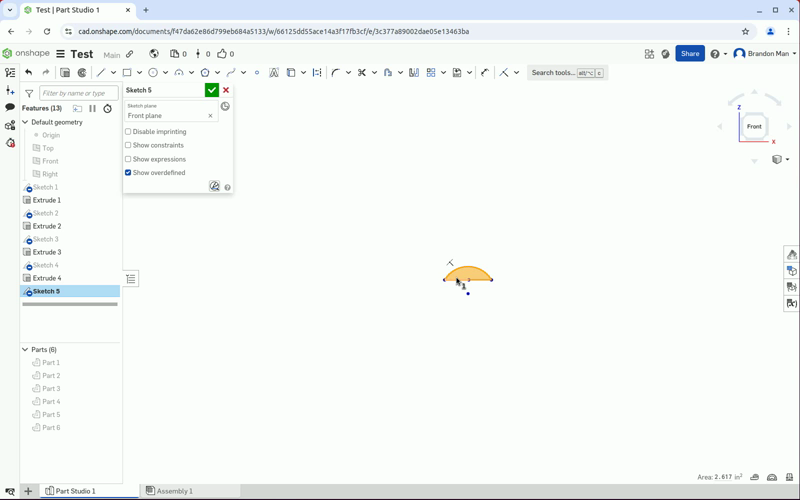
scroll(-6)
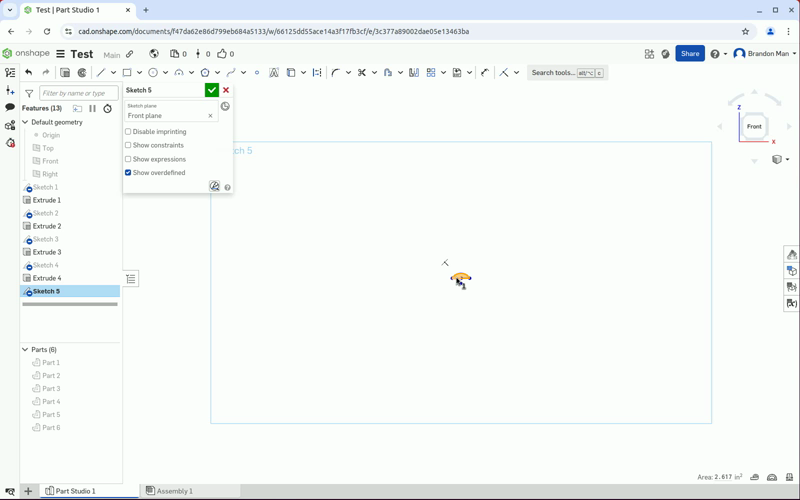
mouse_move(73, 352)
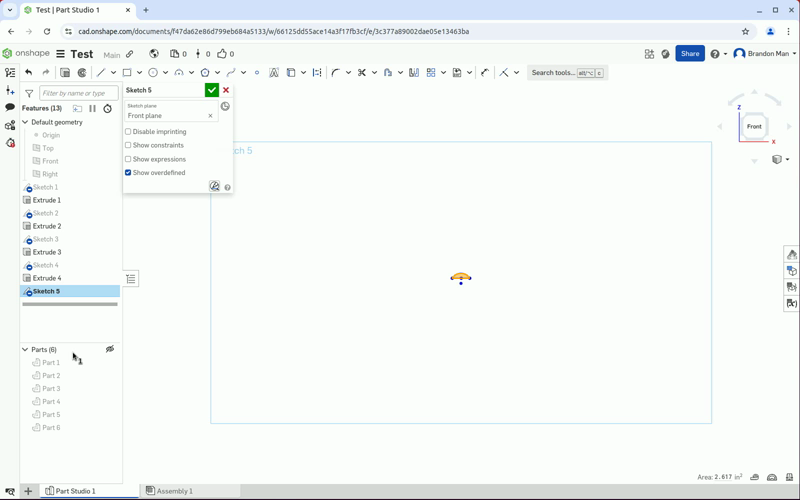
key(shift+y)
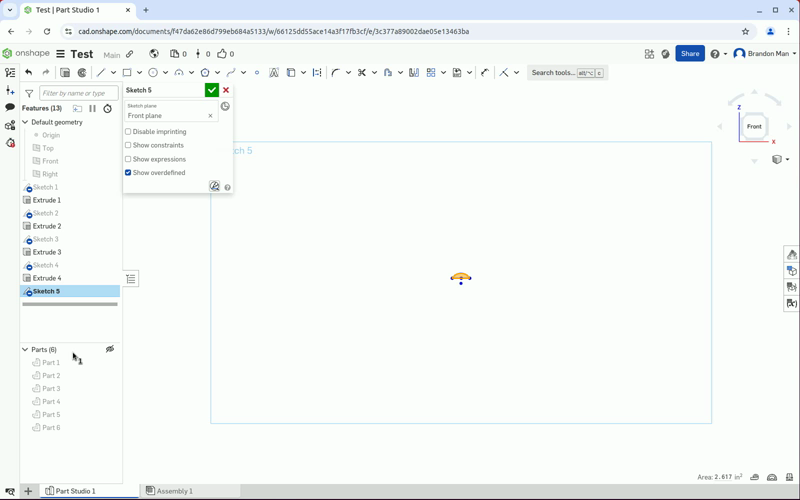
key(shift+e)
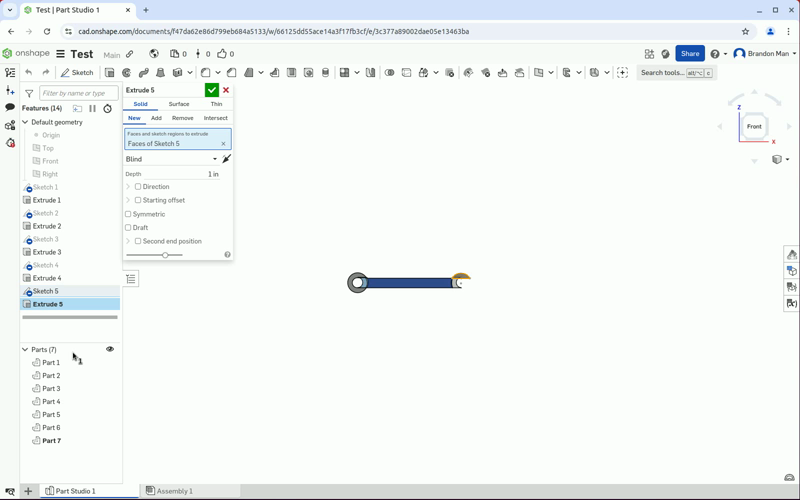
mouse_move(143, 106)
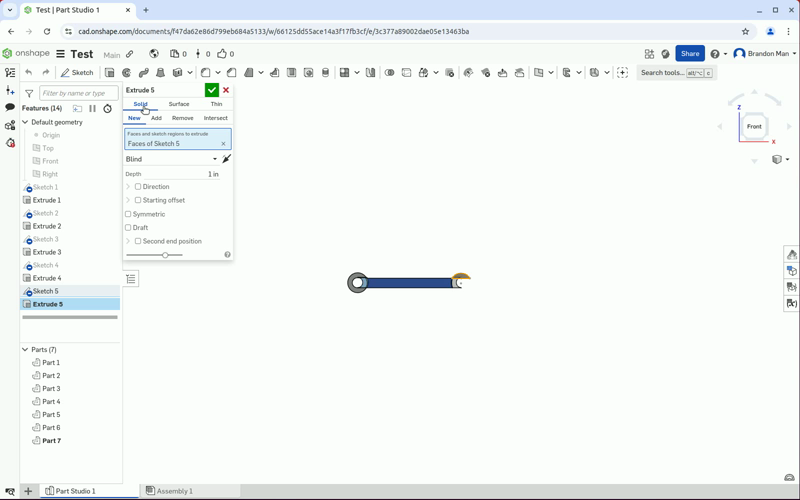
click(143, 106)
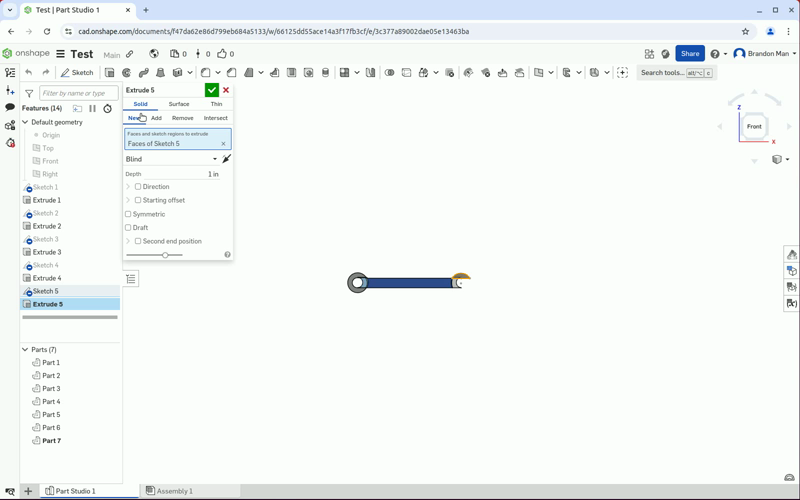
mouse_move(137, 120)
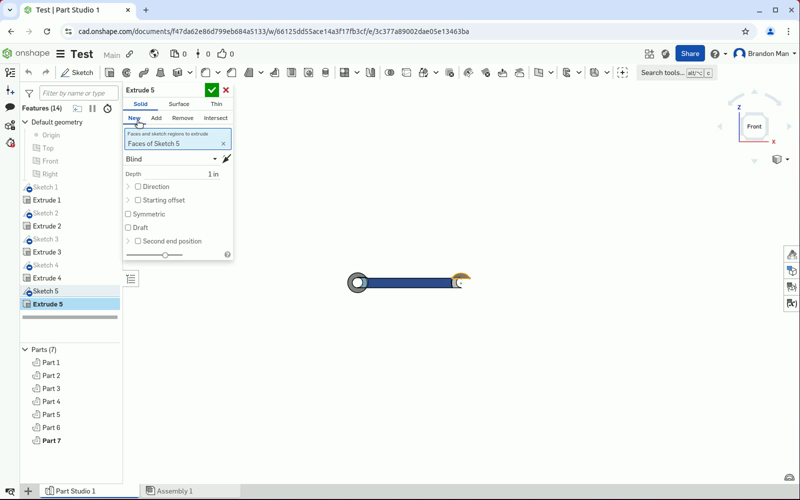
click(137, 120)
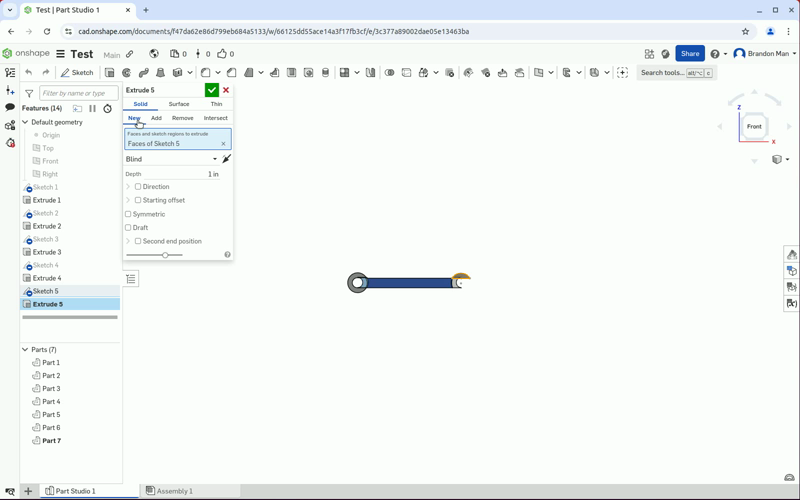
key(tab, 4)
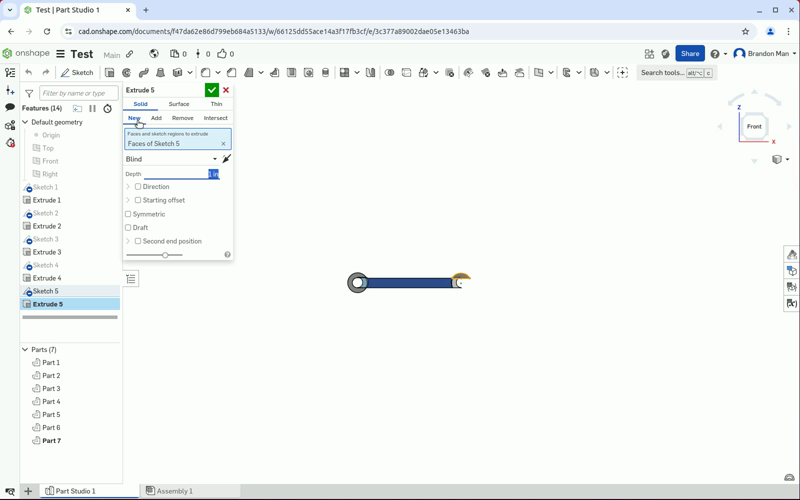
text(1.685)
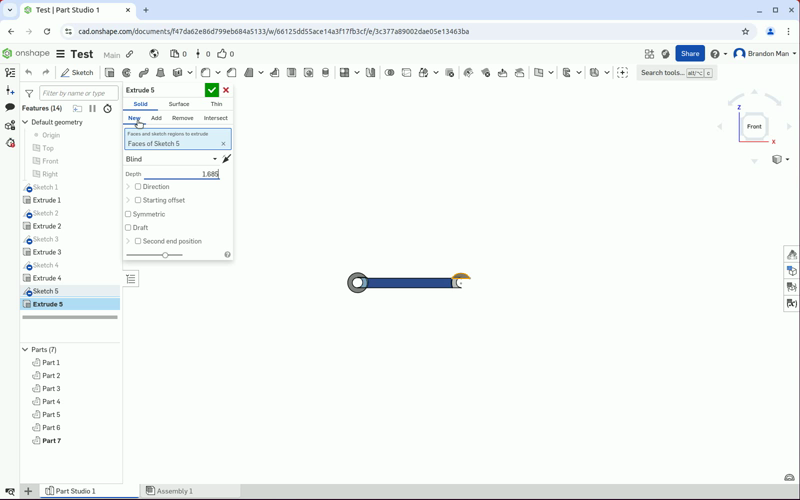
key(enter)
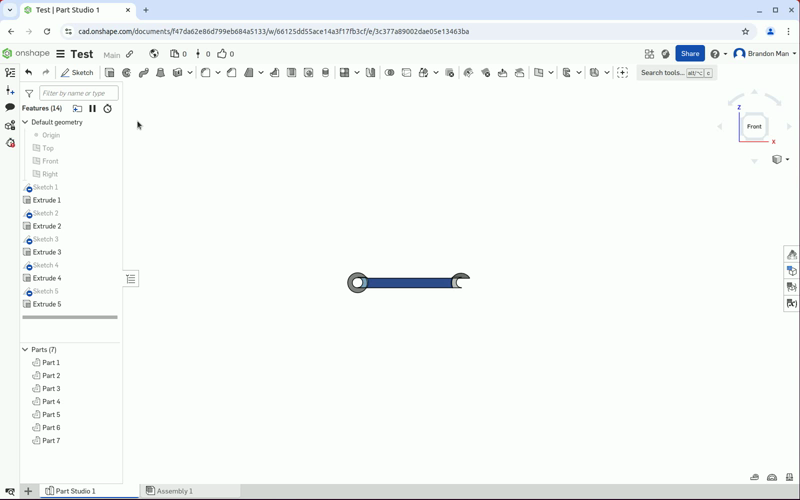
key(shift+h)
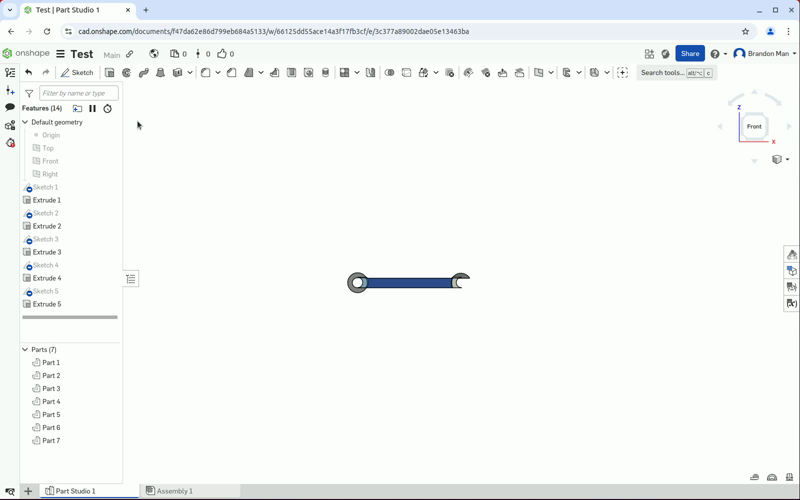
key(shift+h)
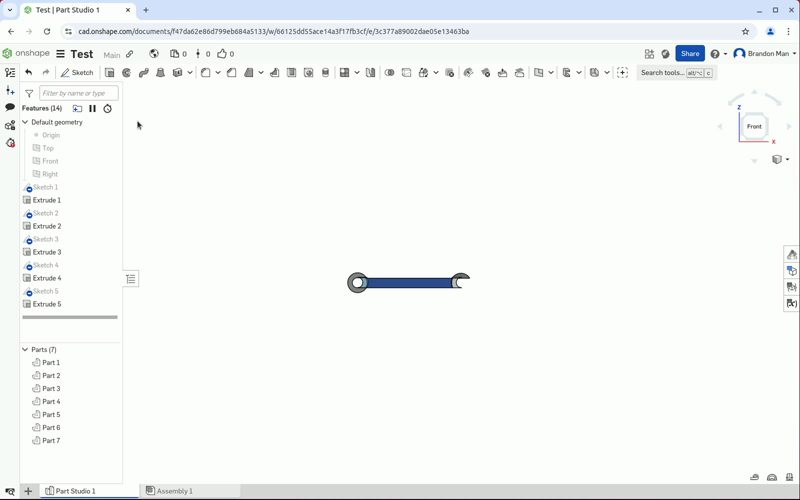
mouse_move(73, 189)
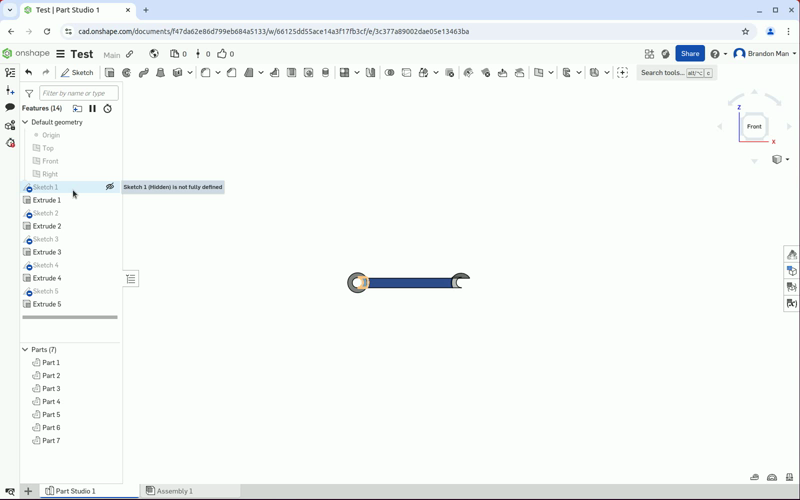
click(73, 189)
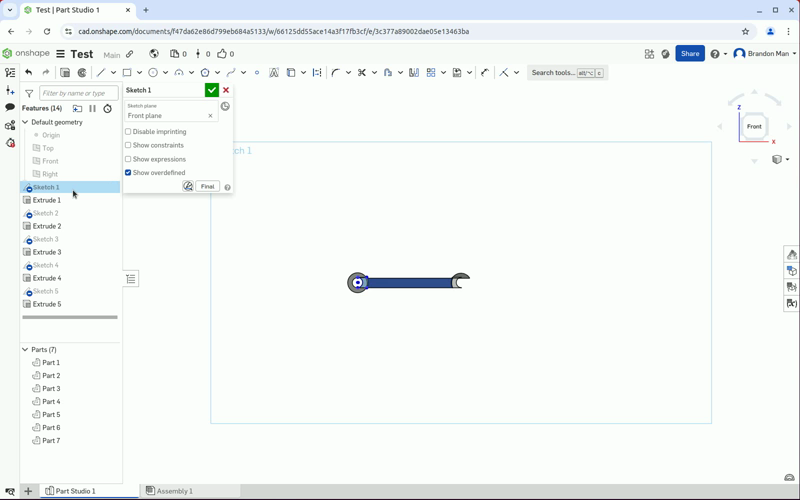
mouse_move(229, 92)
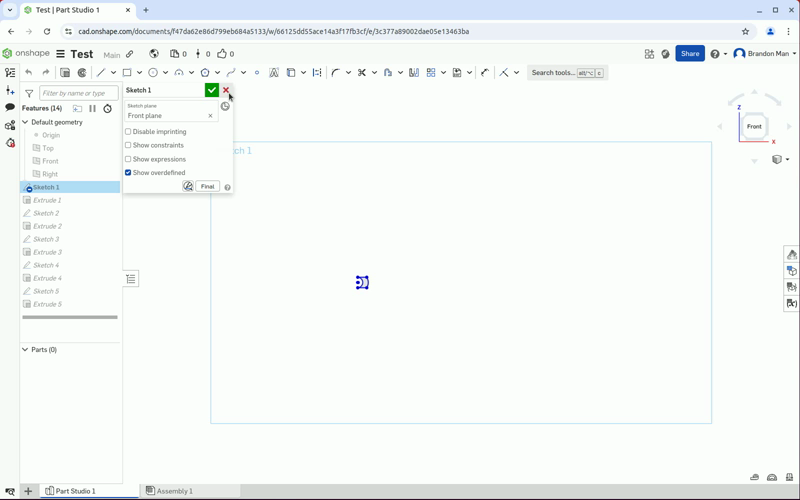
click(229, 92)
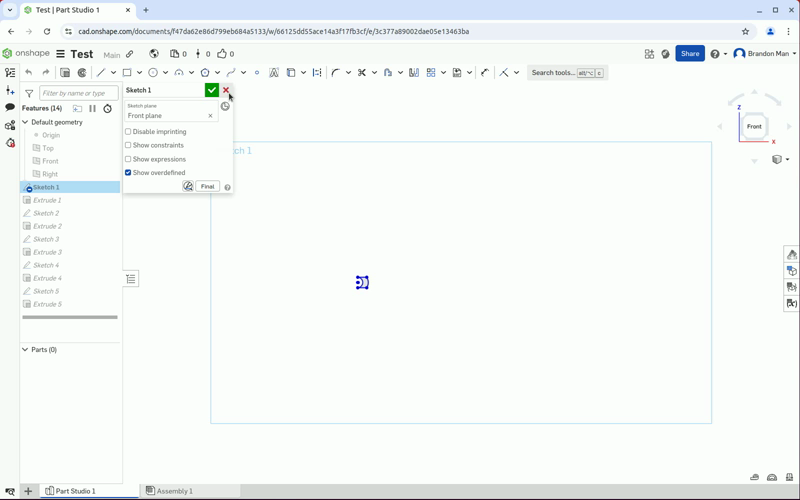
key(shift+s)
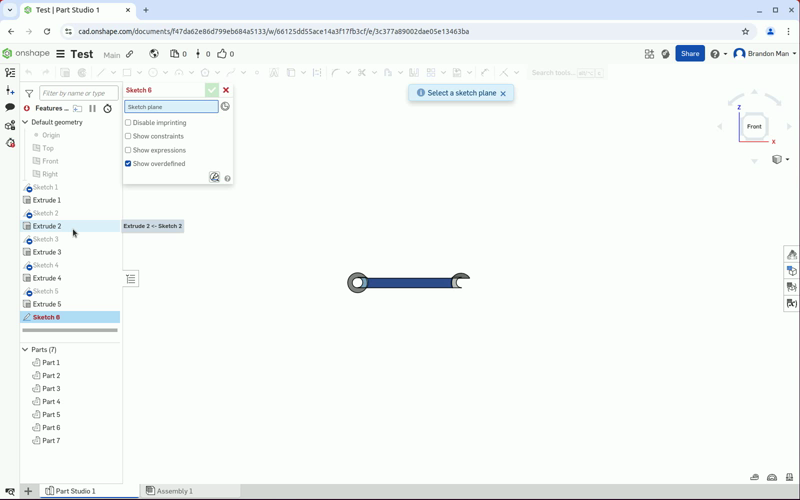
scroll(3)
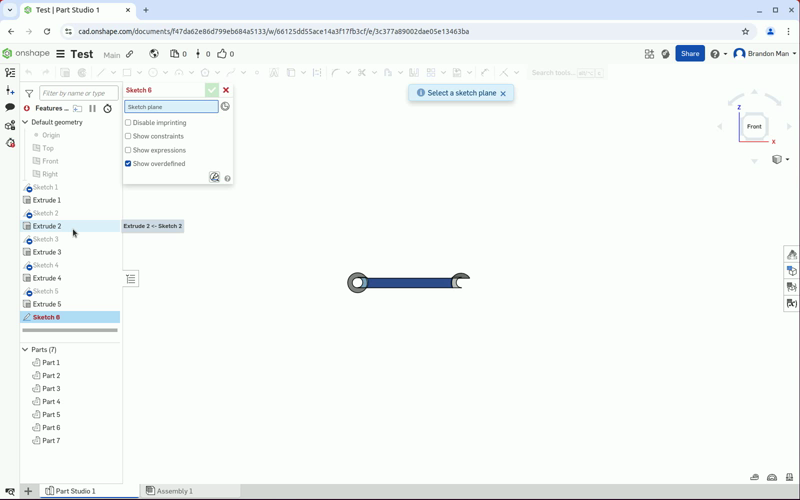
mouse_move(73, 163)
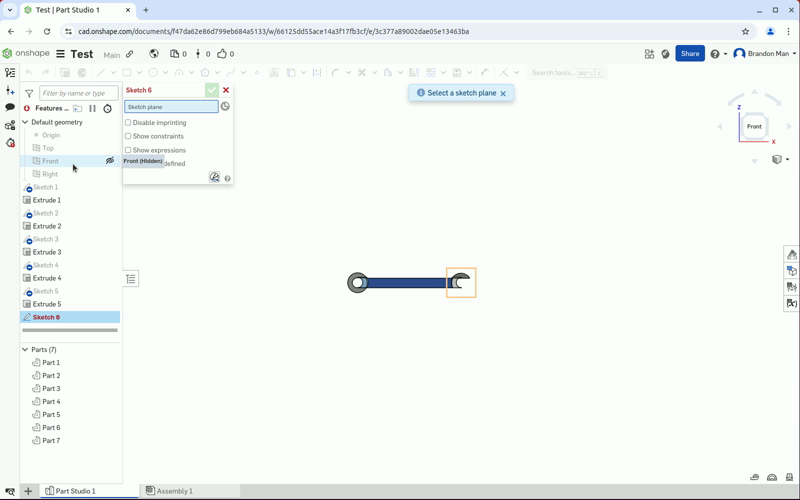
click(73, 163)
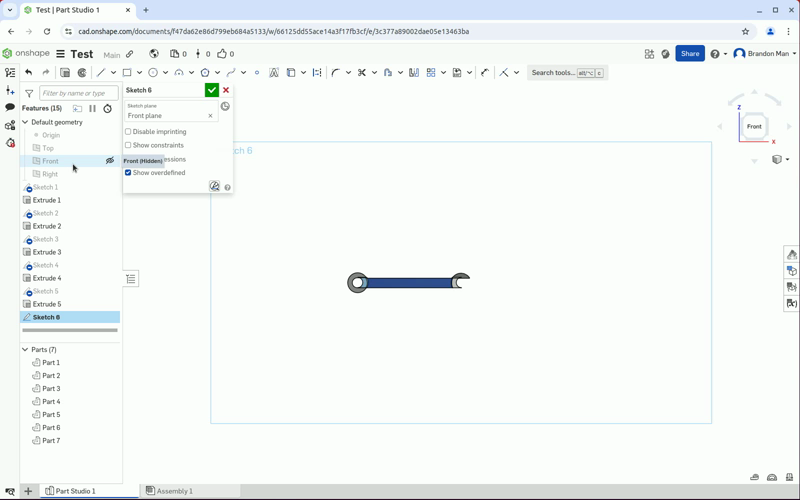
mouse_move(73, 352)
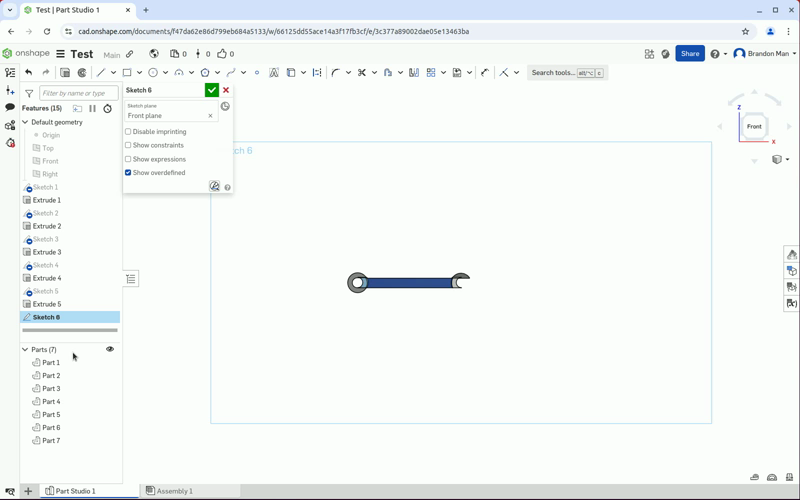
key(y)
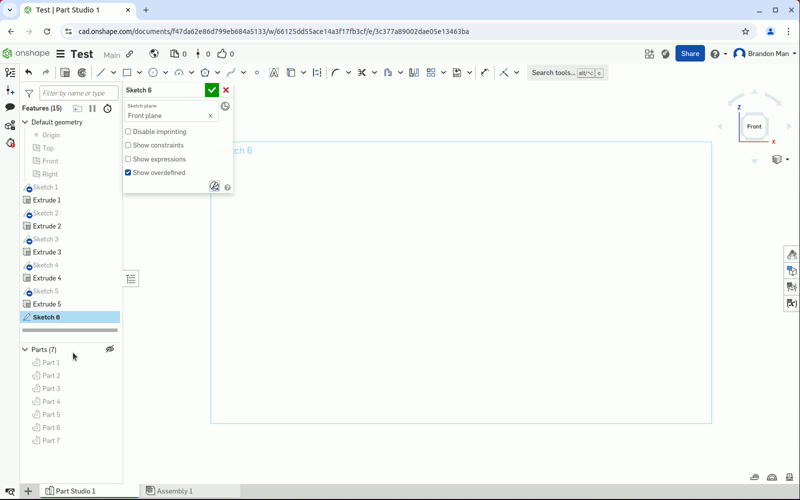
key(l)
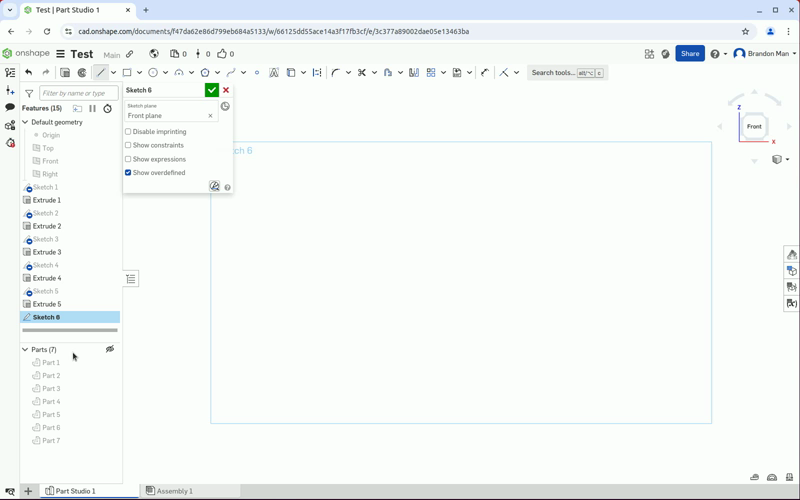
key_down(shift)
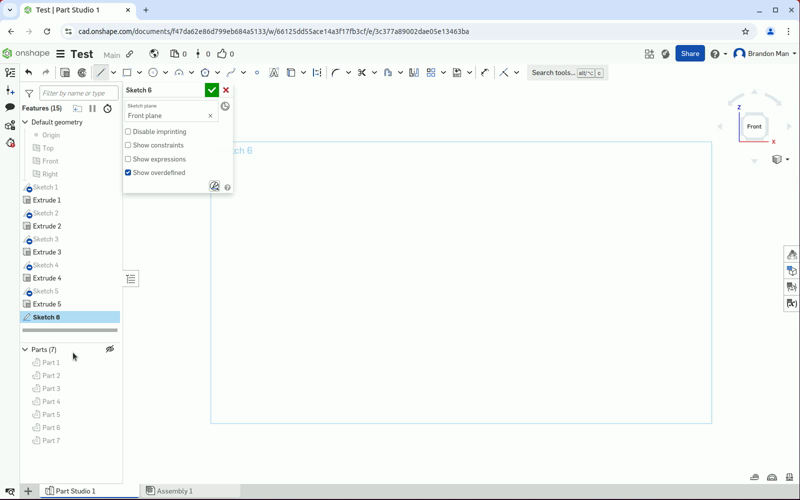
mouse_move(460, 287)
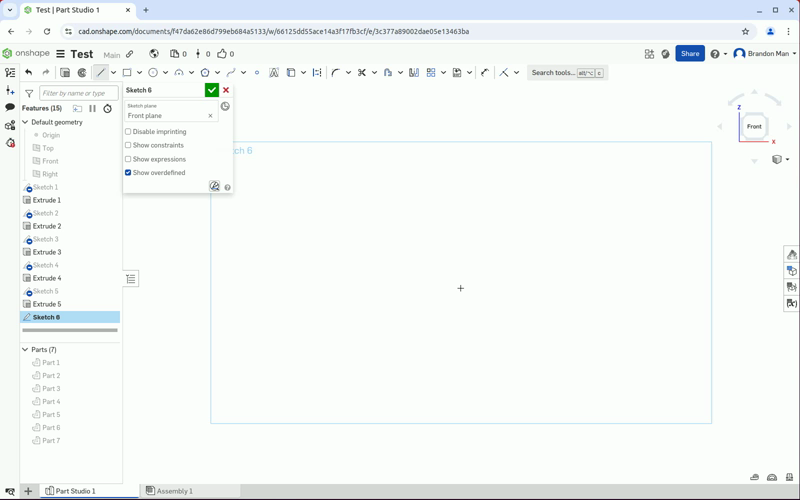
click(460, 287)
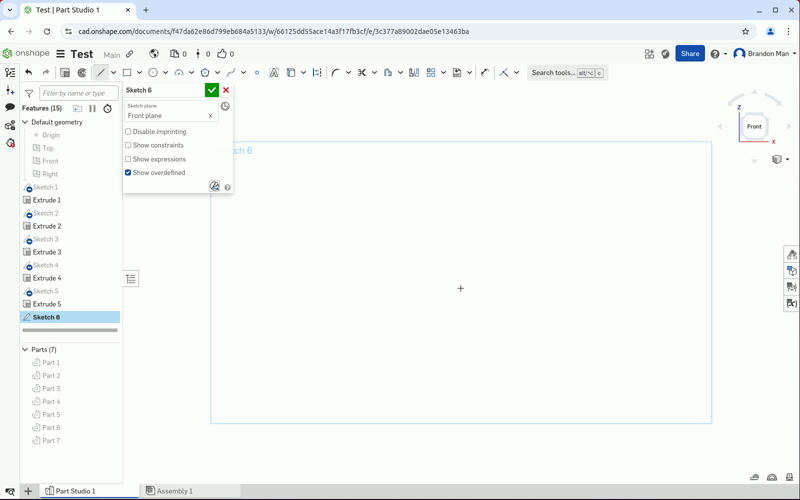
key_up(shift)
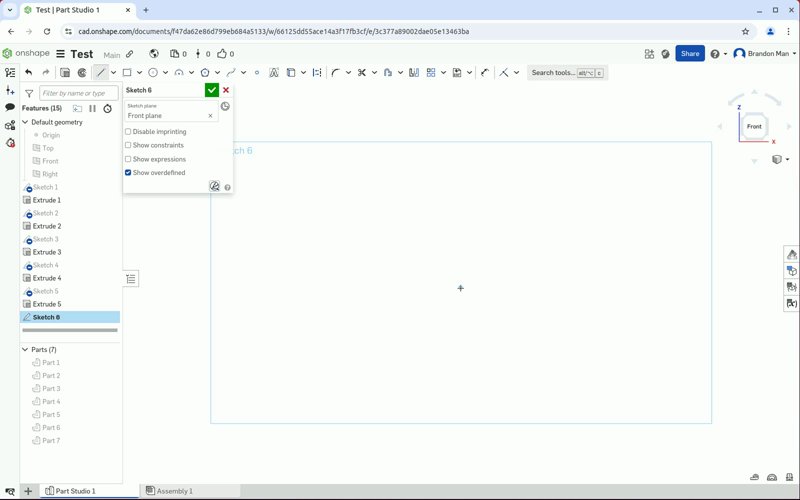
key_down(shift)
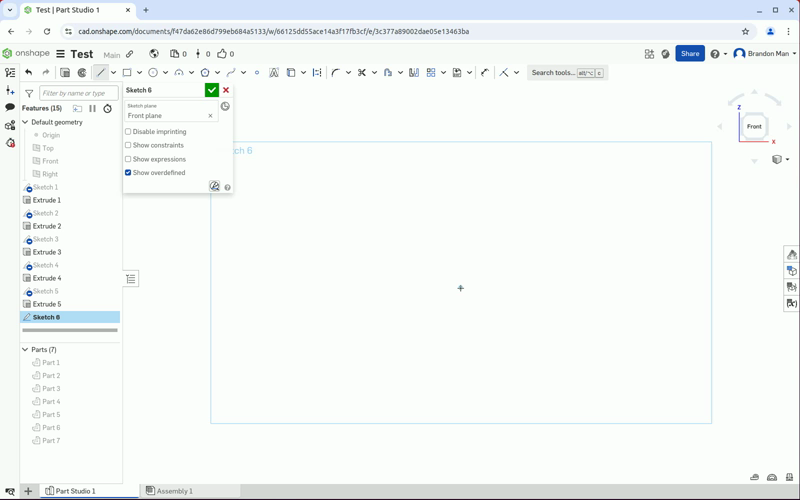
mouse_move(490, 287)
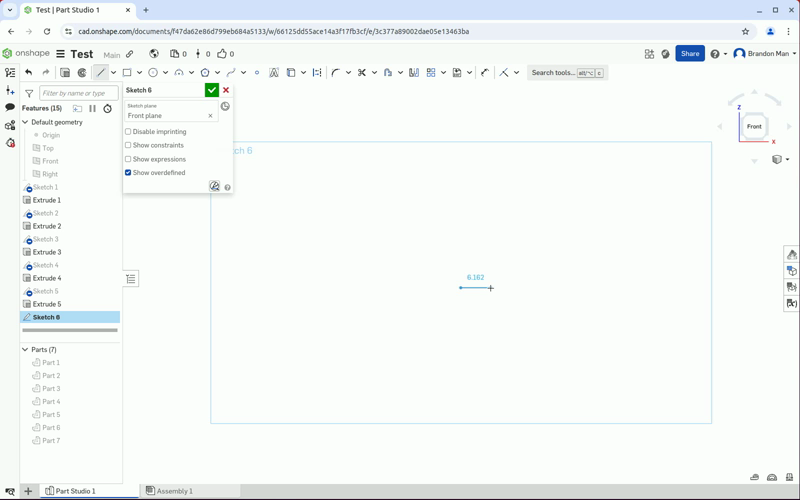
mouse_move(469, 287)
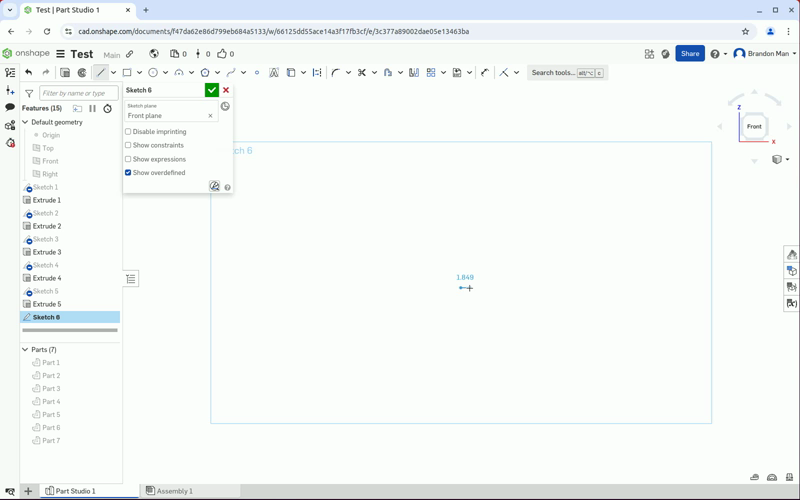
click(469, 287)
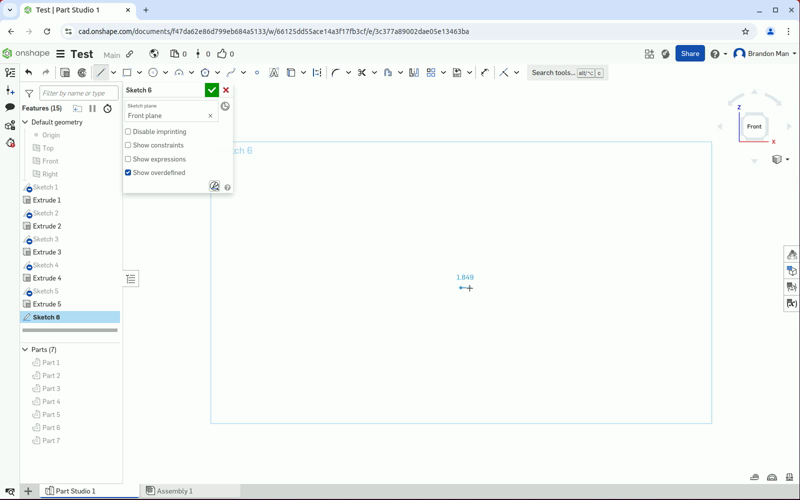
key_up(shift)
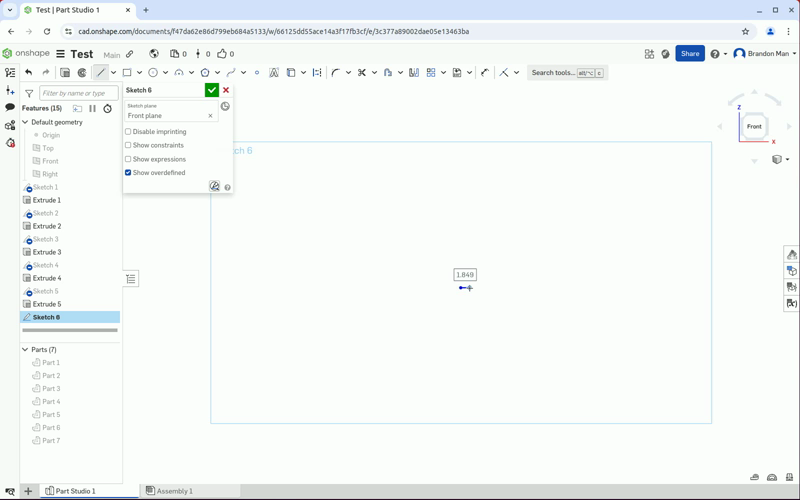
key(esc)
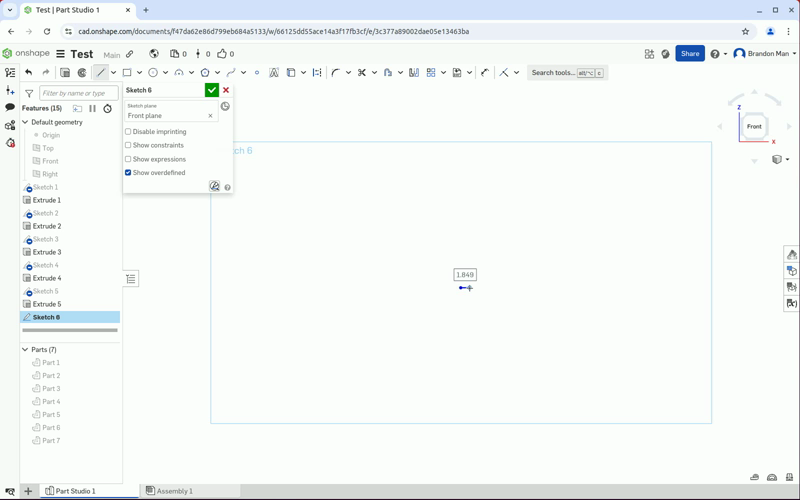
key(a)
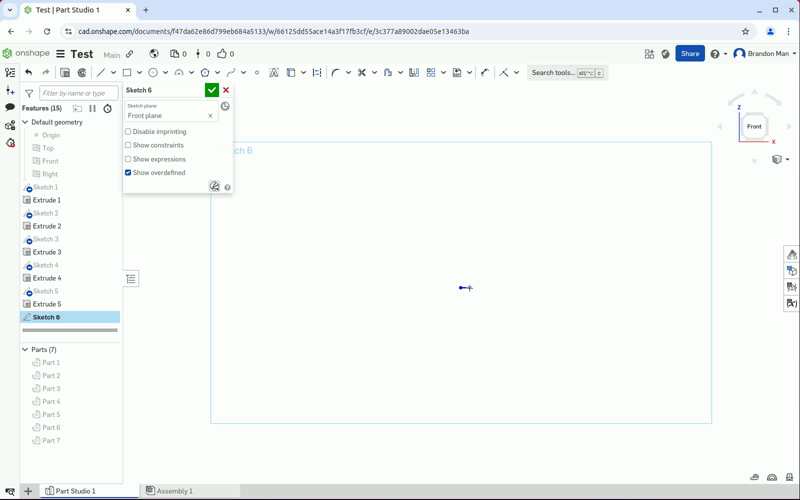
mouse_move(469, 287)
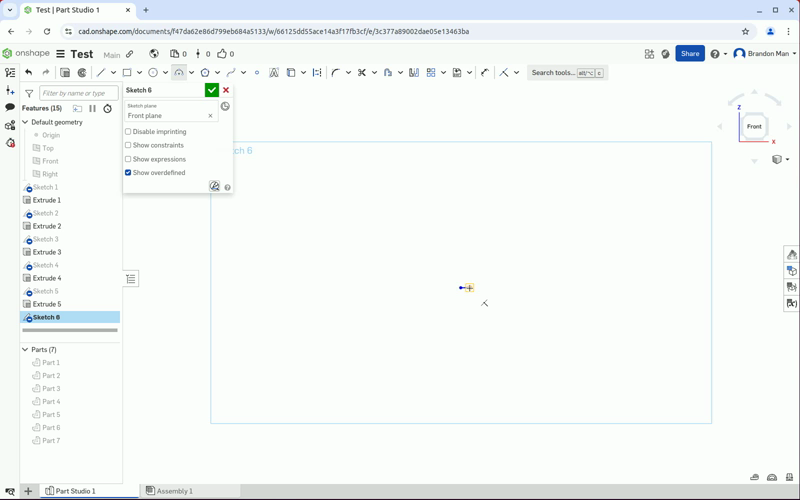
click(469, 287)
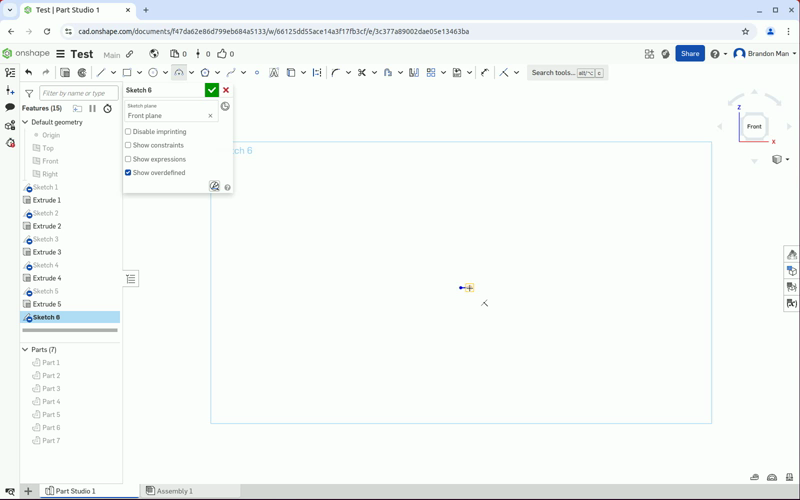
key_down(shift)
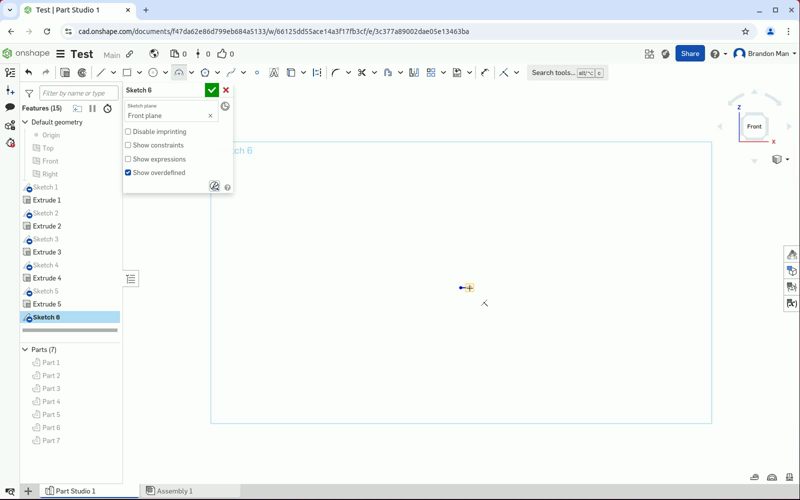
mouse_move(469, 277)
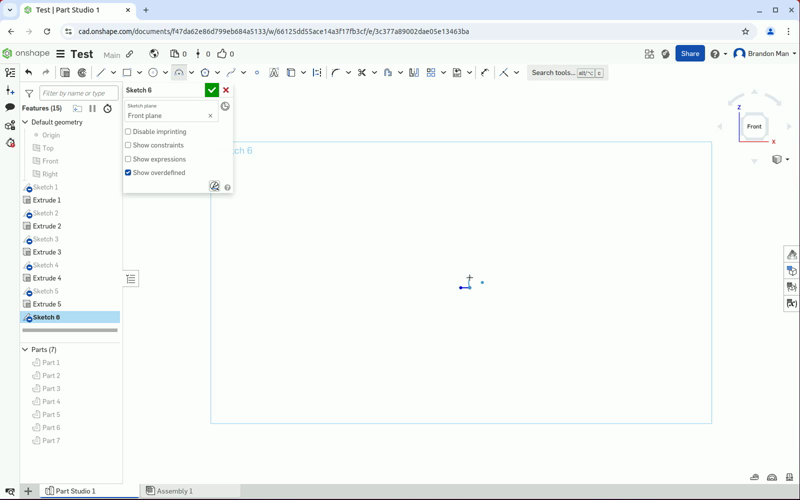
click(469, 277)
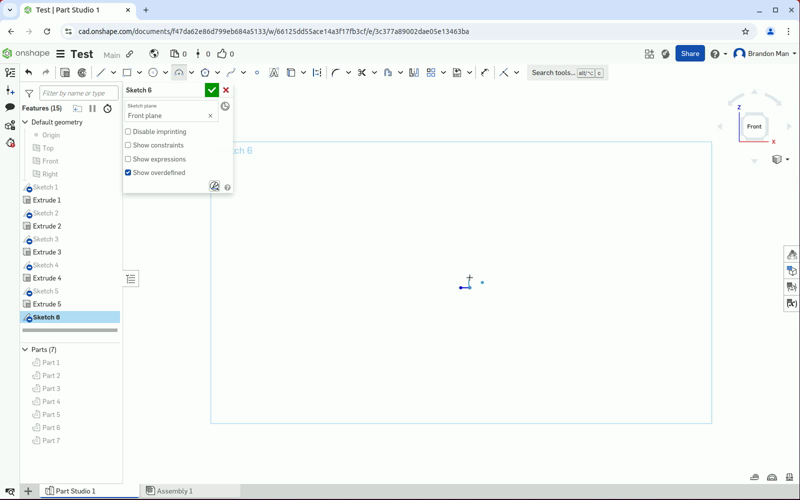
mouse_move(471, 282)
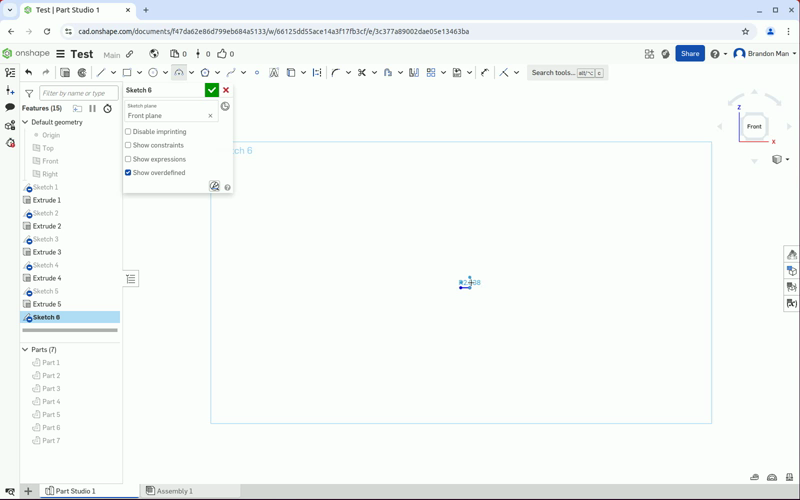
click(471, 282)
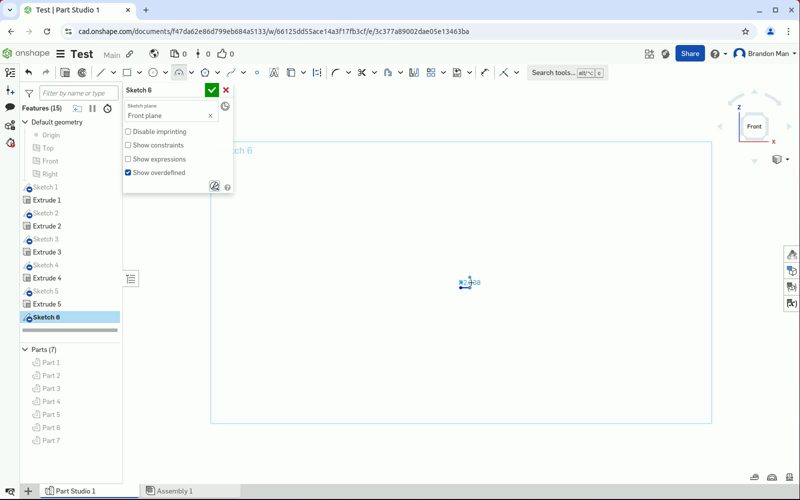
key_up(shift)
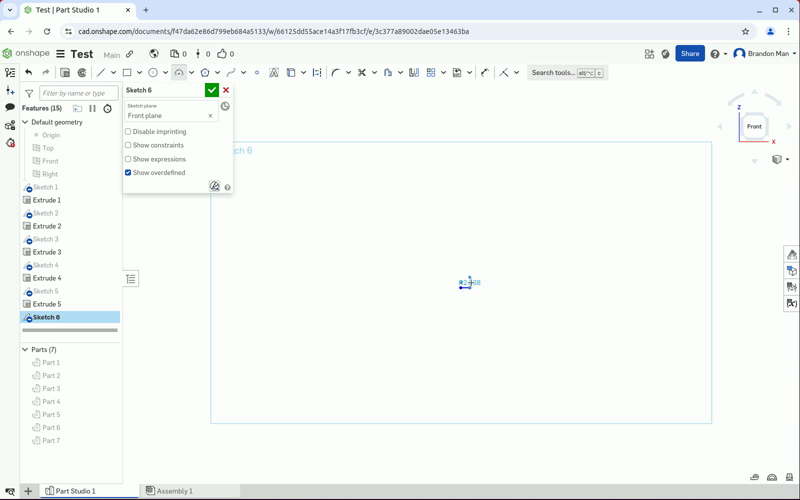
key(esc)
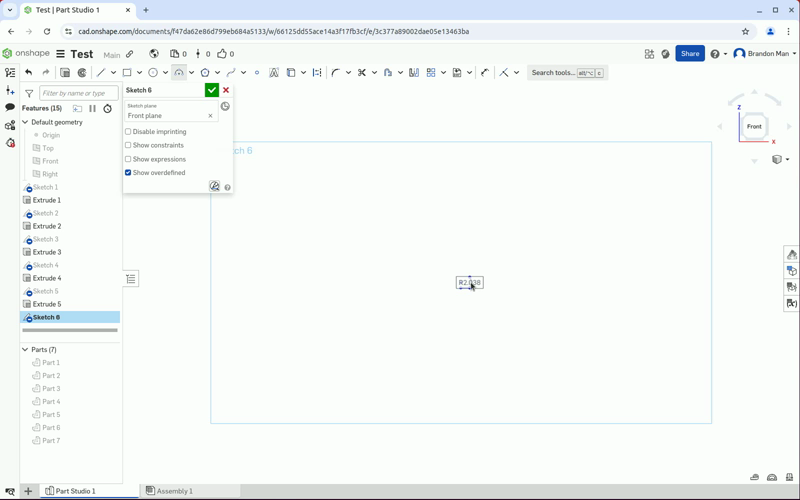
key(l)
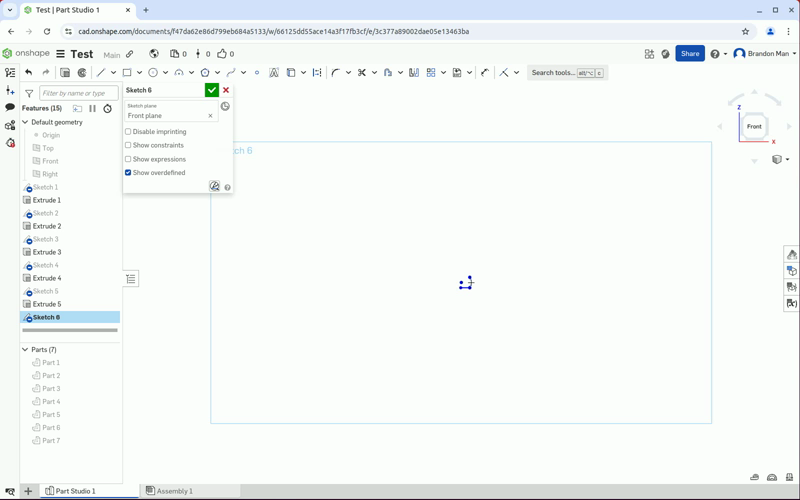
mouse_move(469, 277)
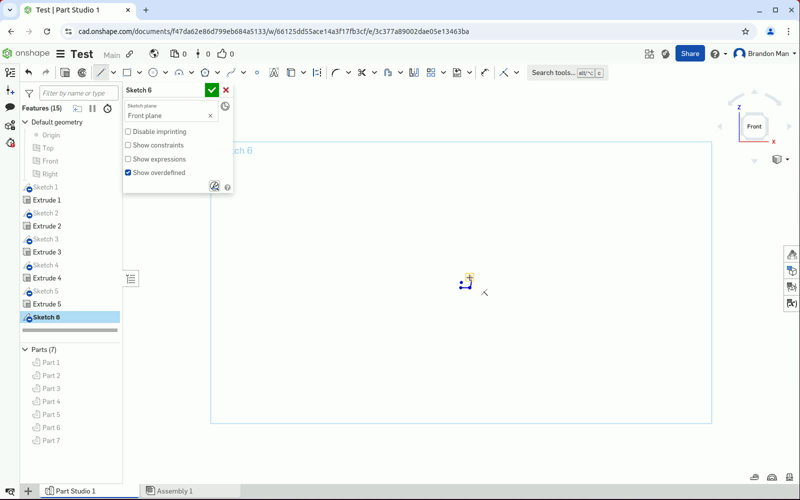
click(469, 277)
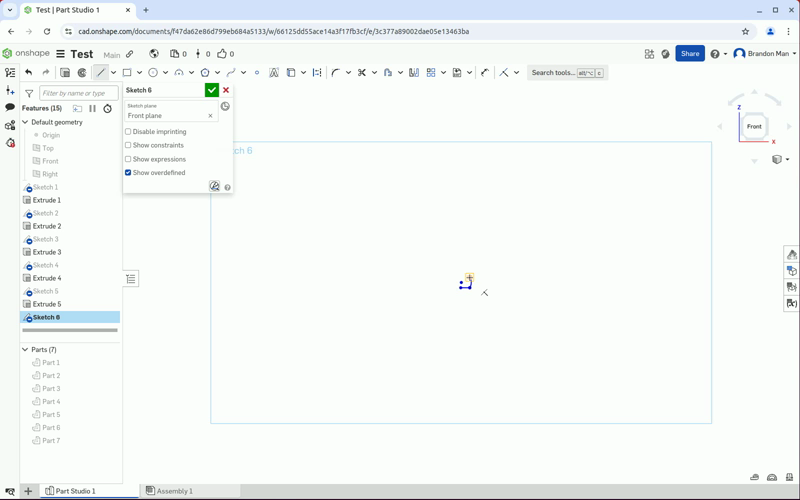
key_down(shift)
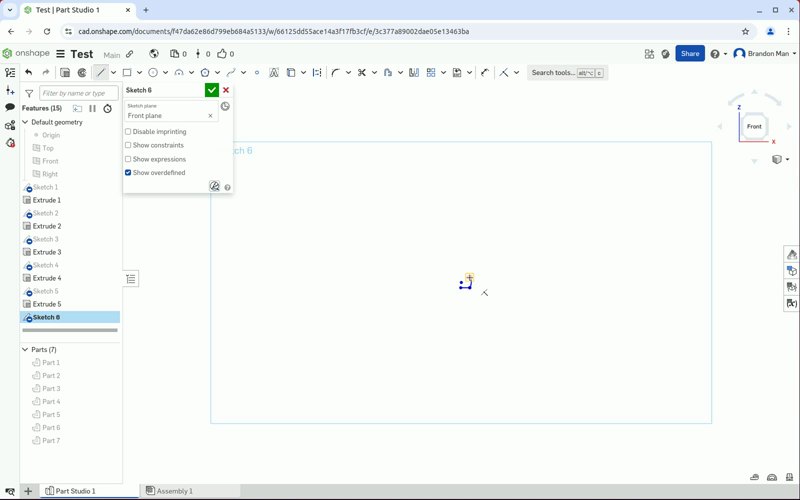
mouse_move(499, 277)
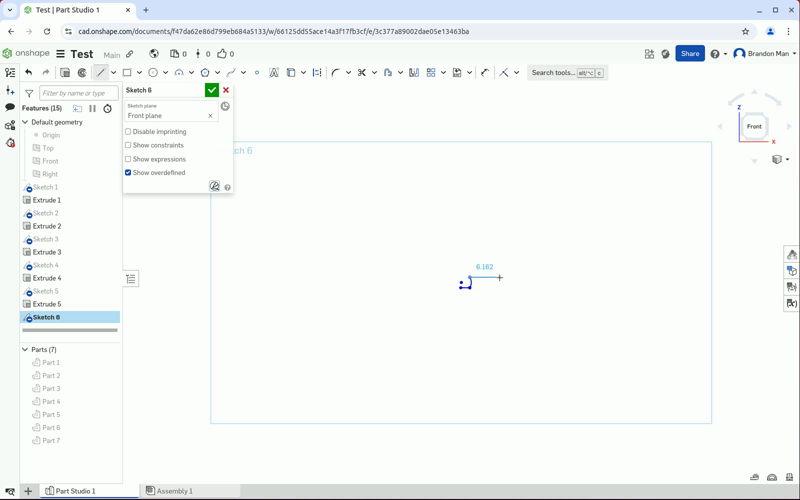
mouse_move(460, 277)
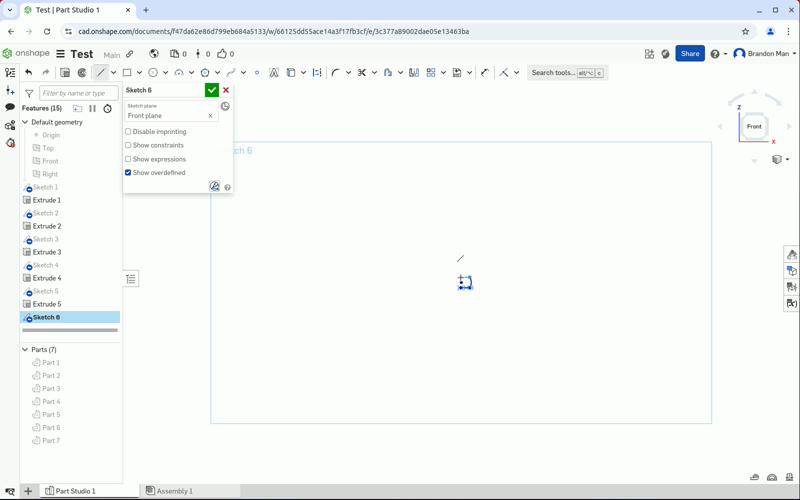
click(460, 277)
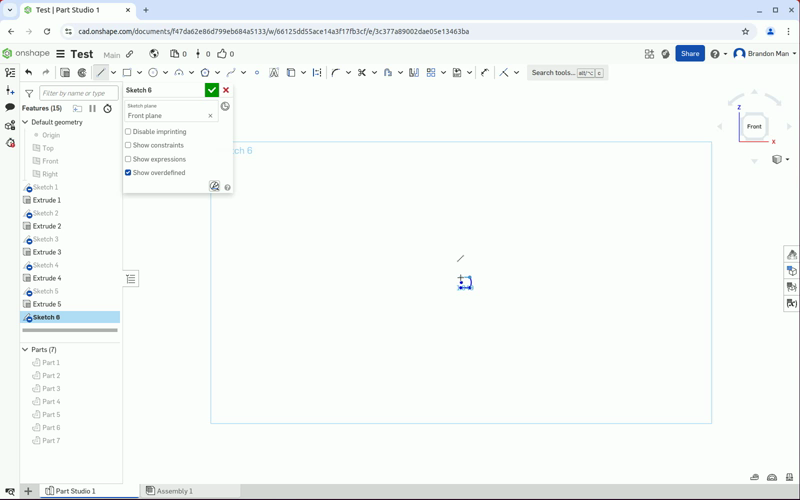
key_up(shift)
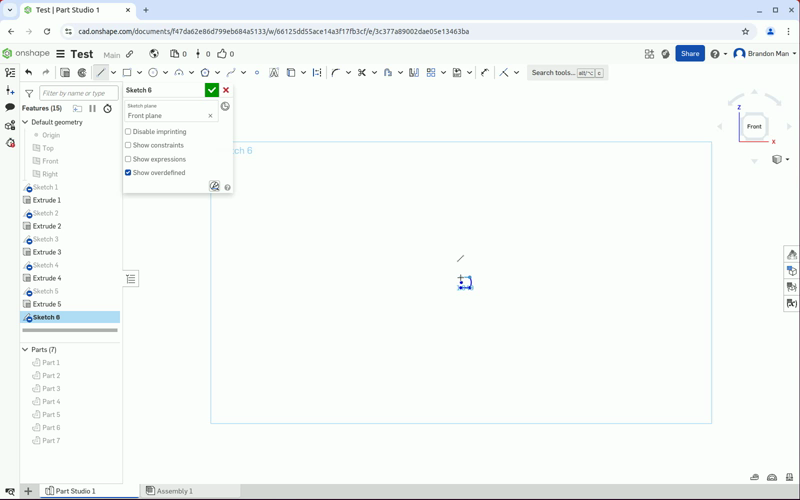
key(esc)
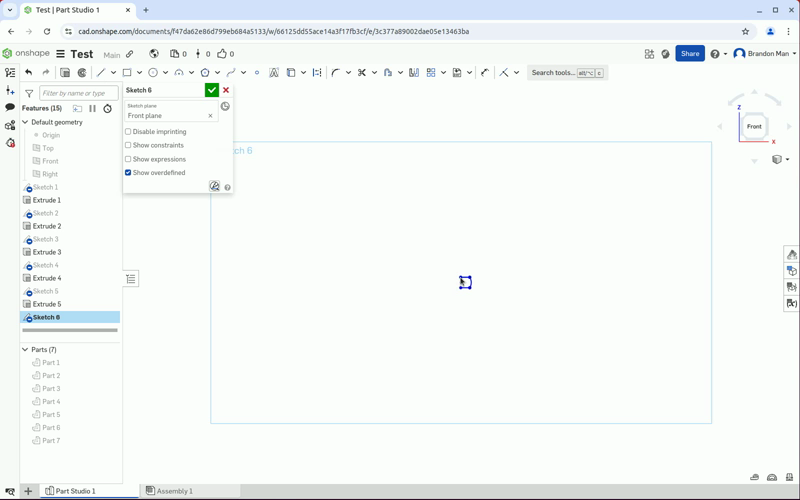
key(a)
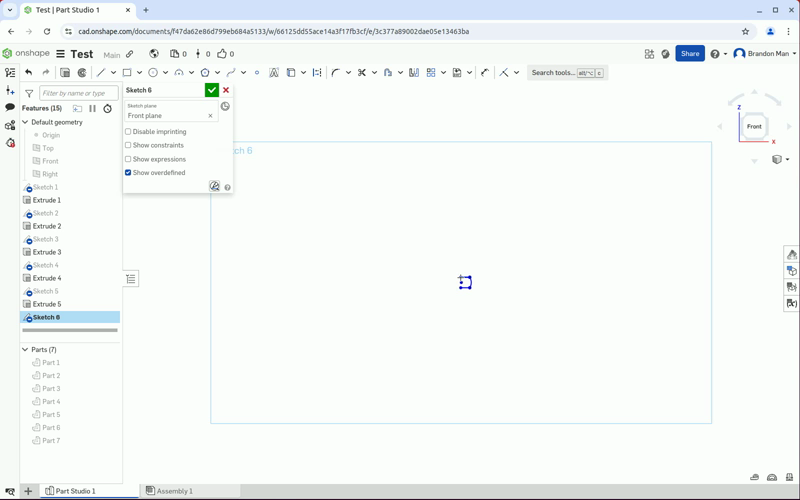
mouse_move(460, 277)
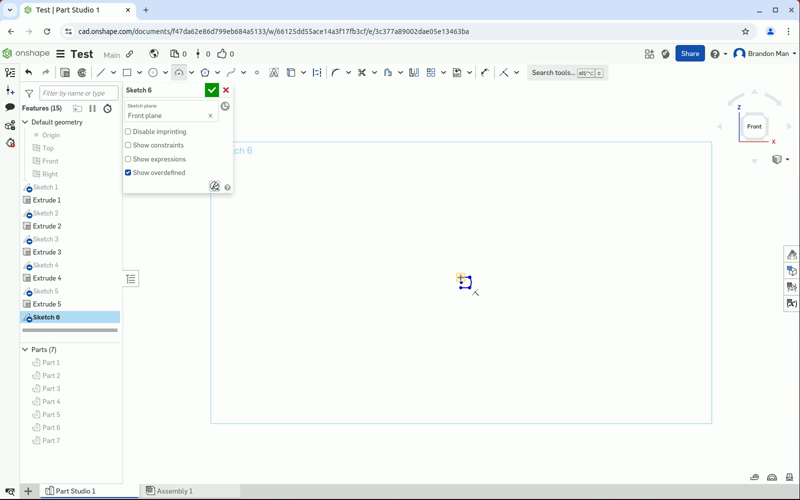
click(460, 277)
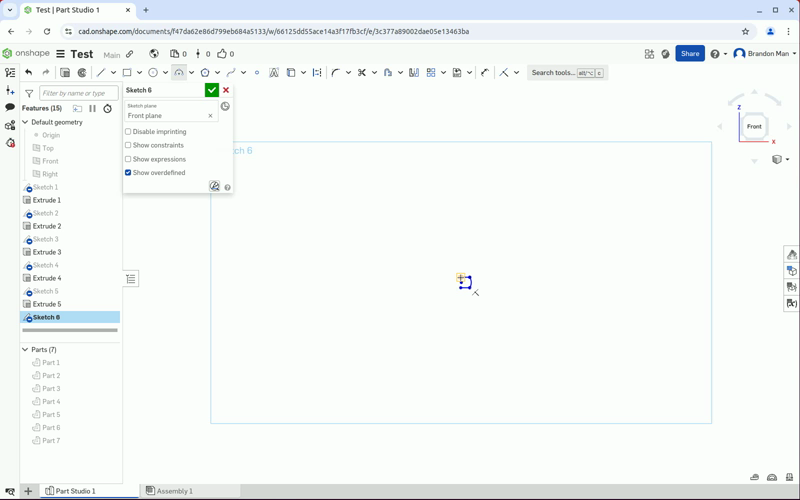
mouse_move(460, 287)
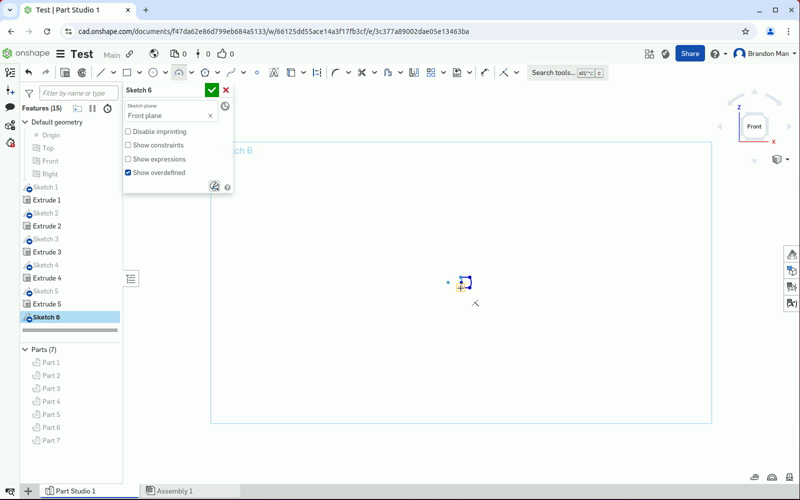
click(460, 287)
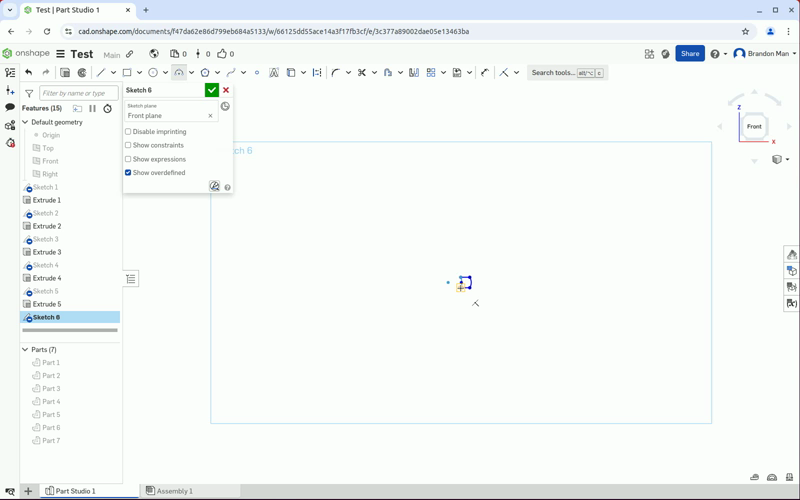
key_down(shift)
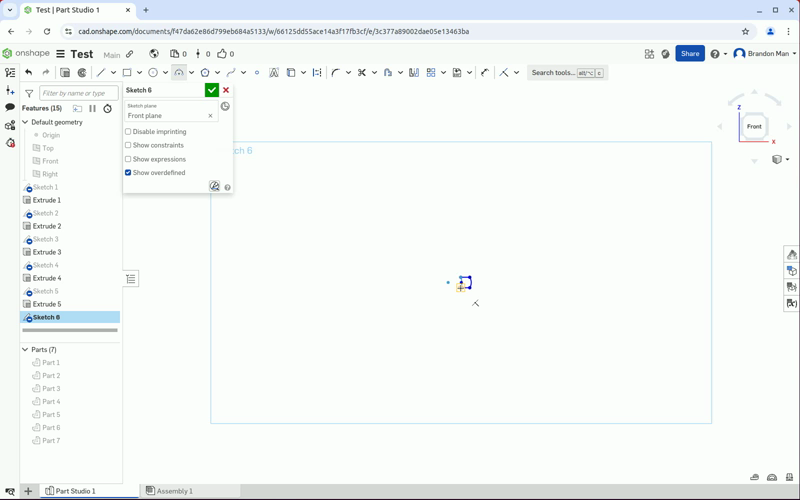
mouse_move(465, 282)
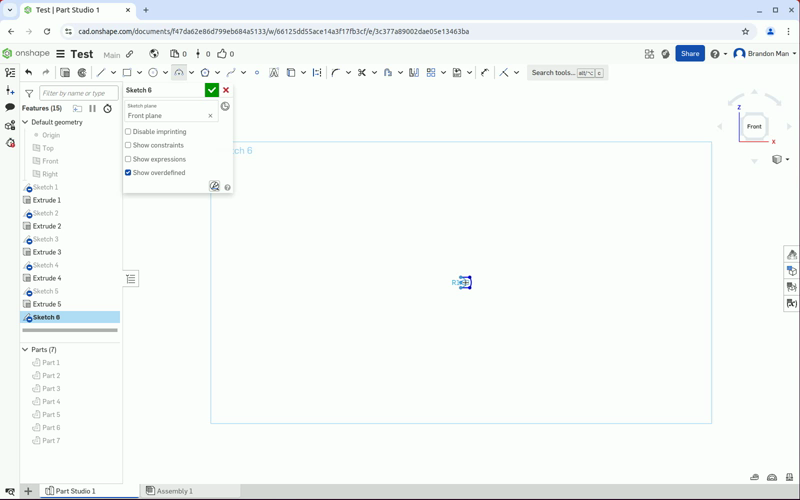
click(465, 282)
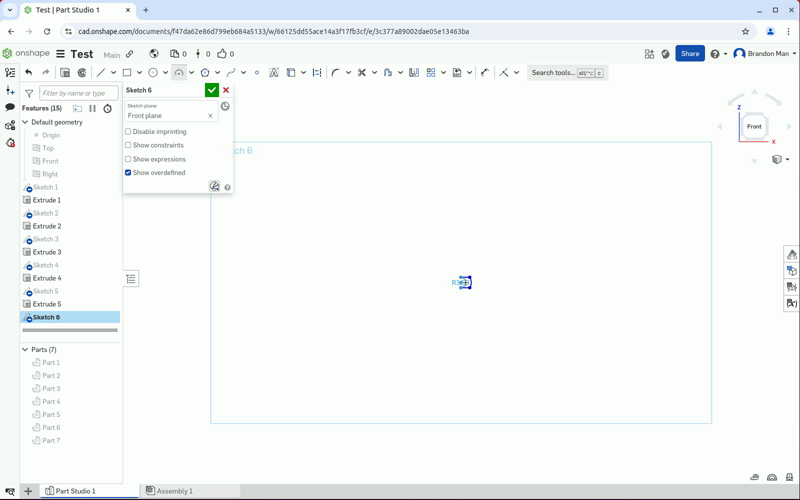
key_up(shift)
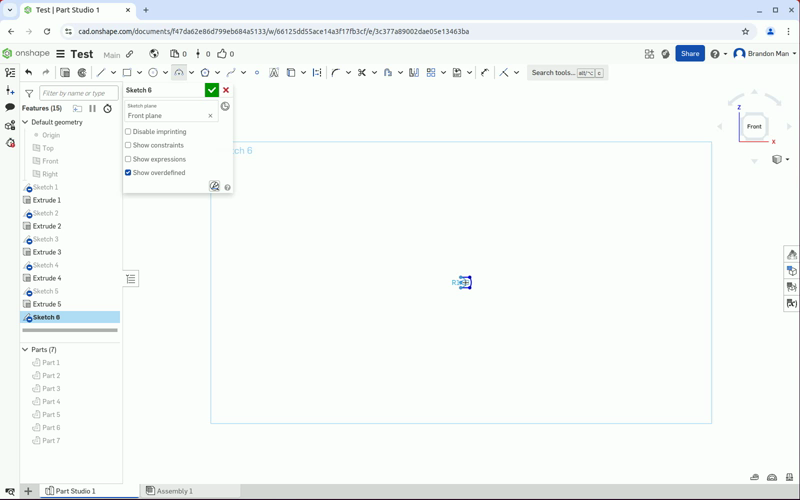
key(esc)
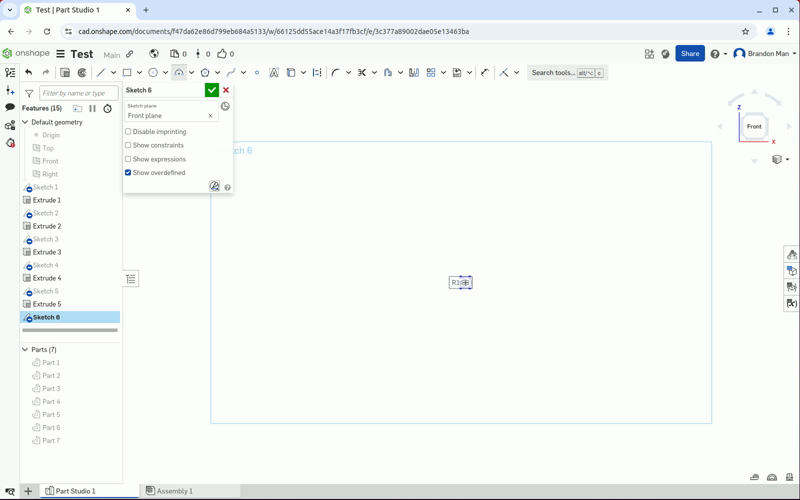
mouse_move(467, 285)
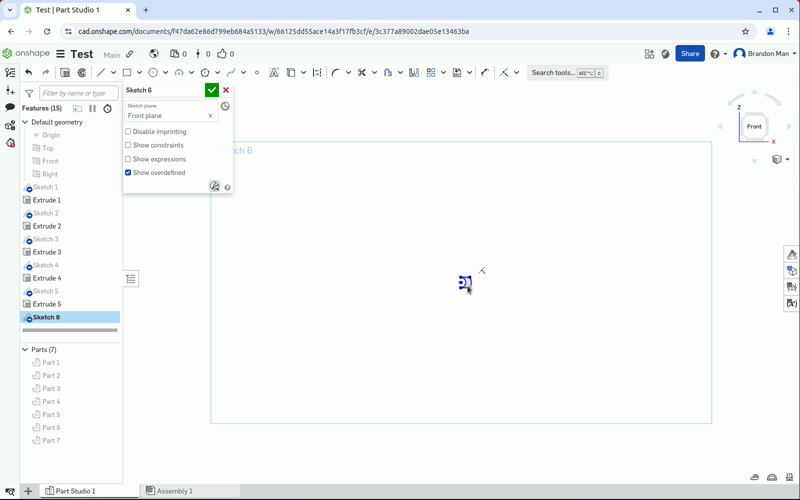
scroll(6)
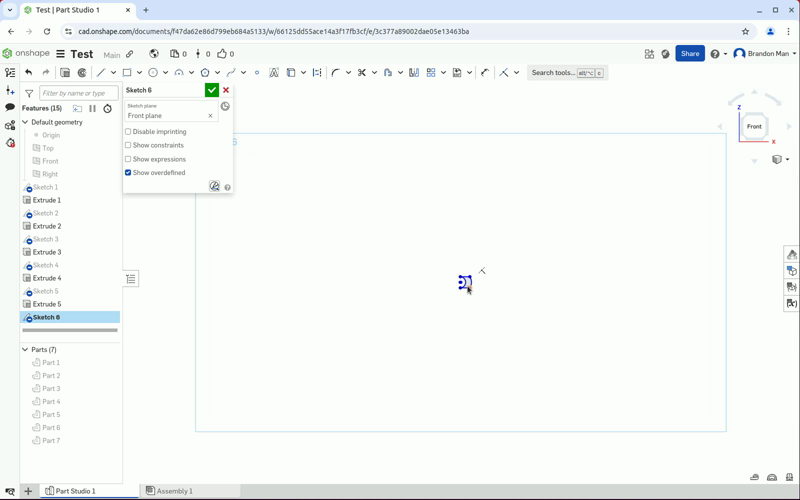
scroll(6)
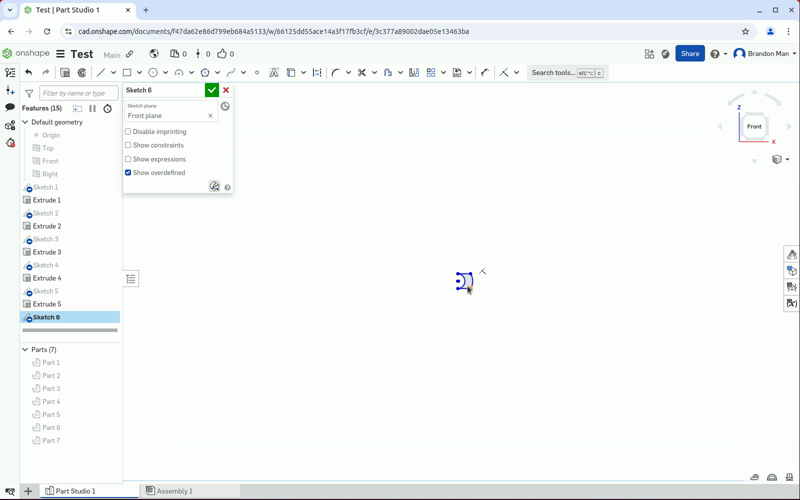
scroll(6)
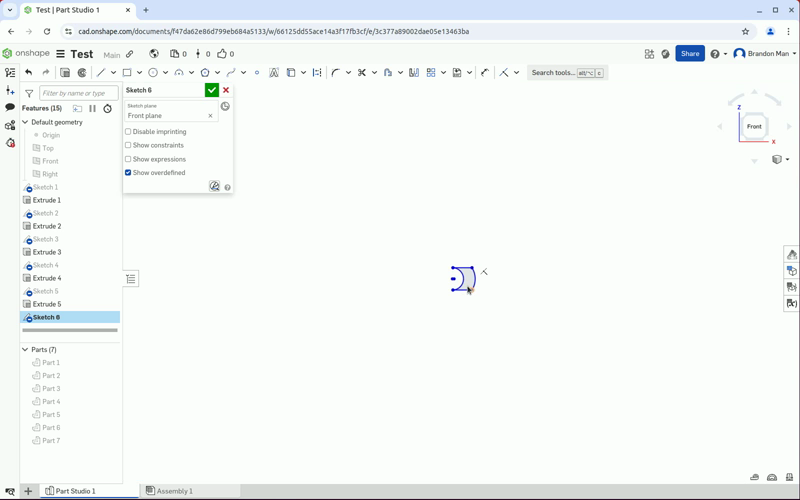
scroll(6)
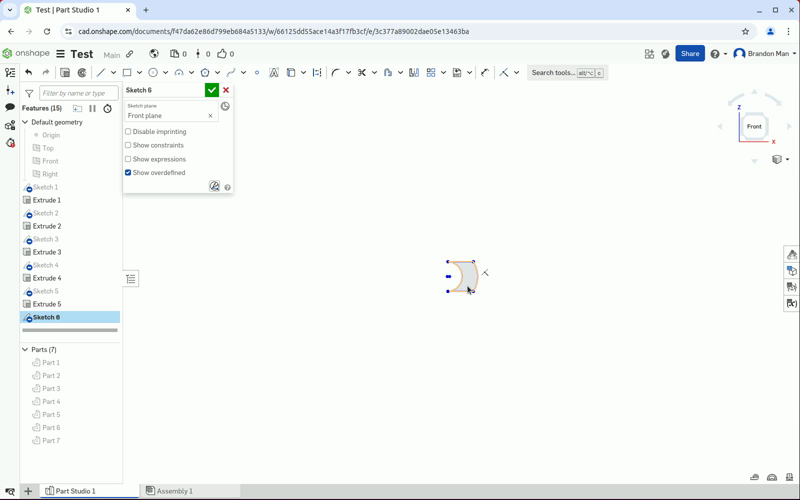
scroll(6)
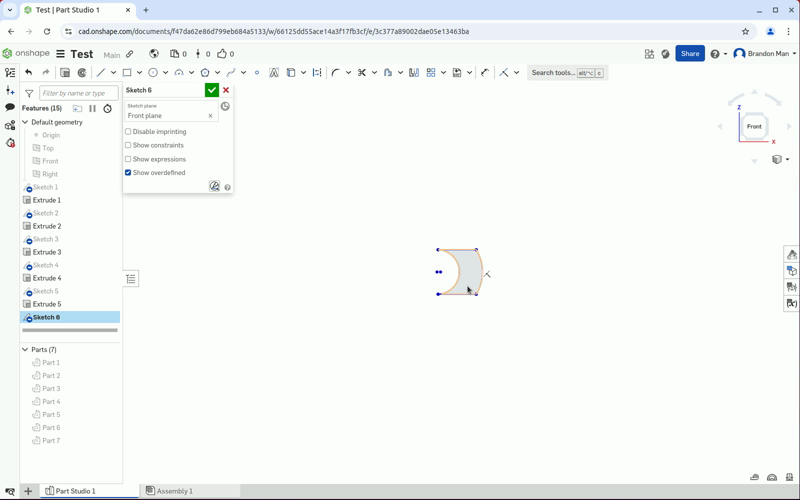
scroll(6)
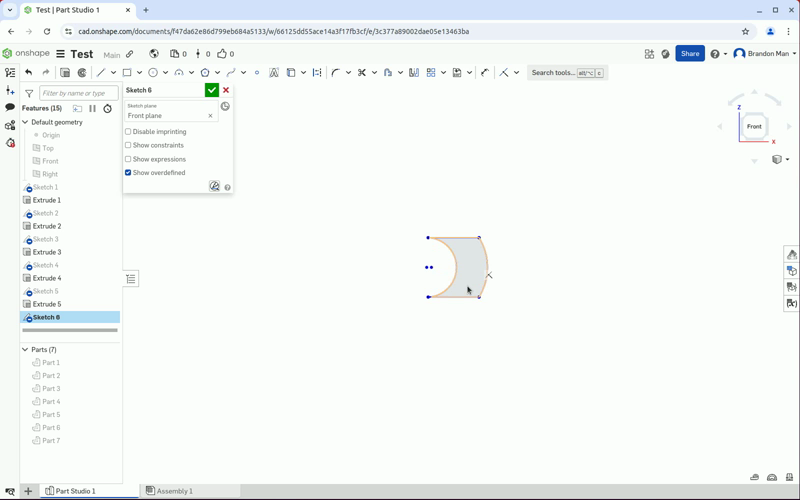
scroll(6)
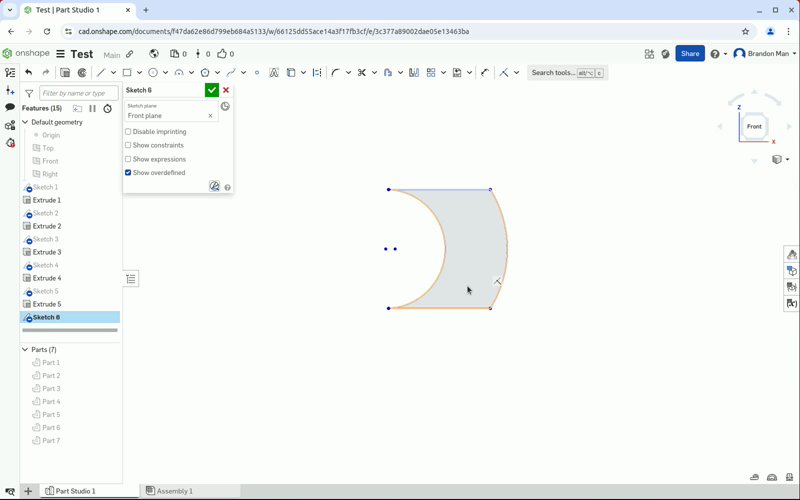
click(467, 285)
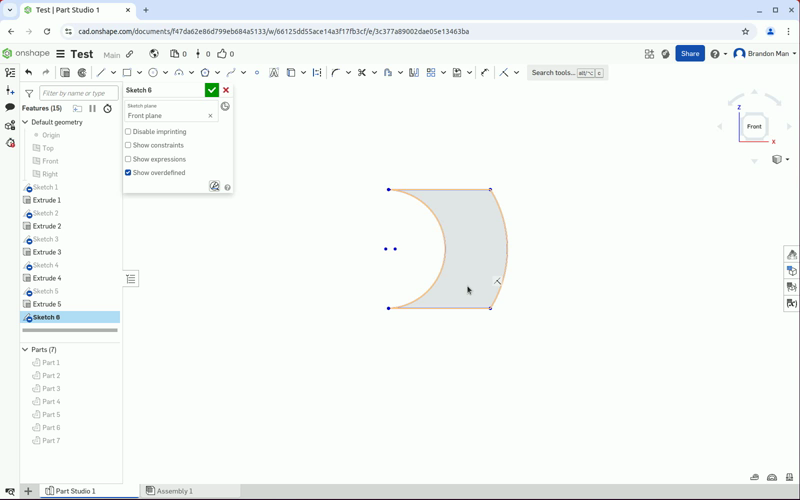
scroll(-6)
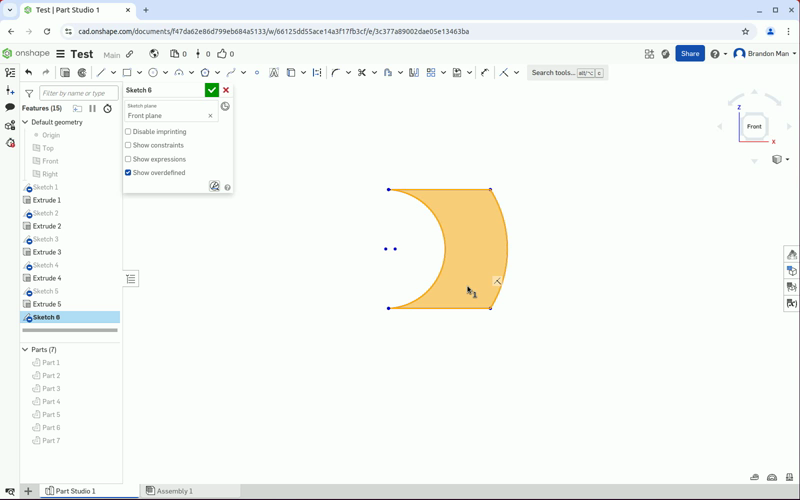
scroll(-6)
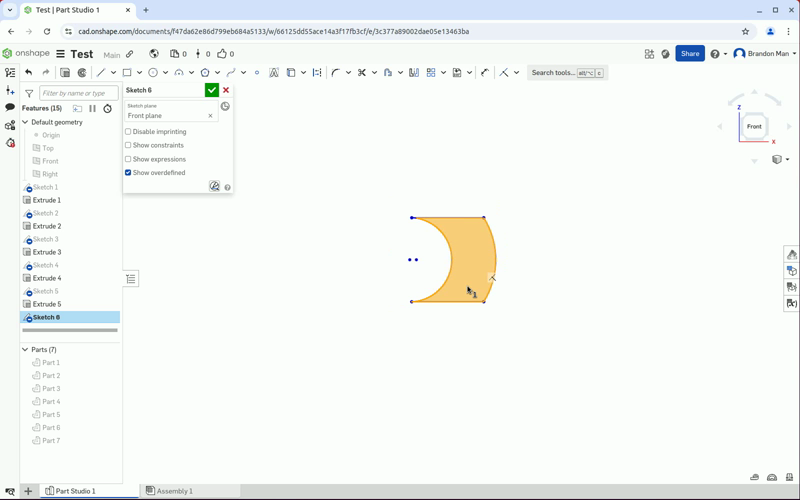
scroll(-6)
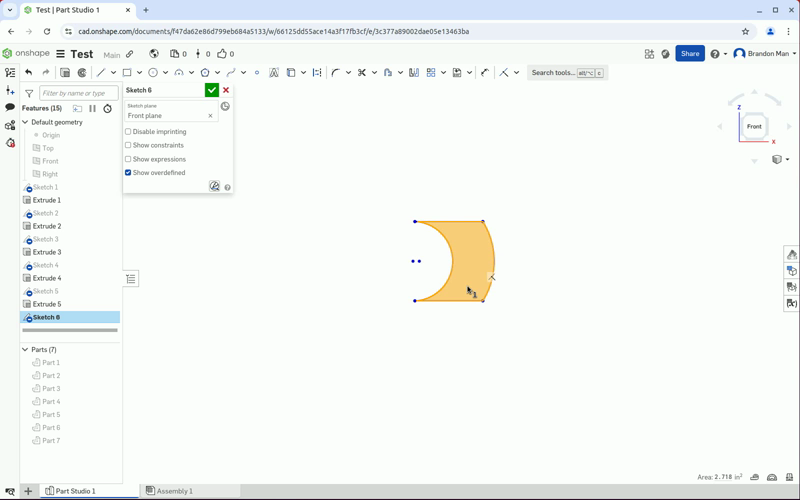
scroll(-6)
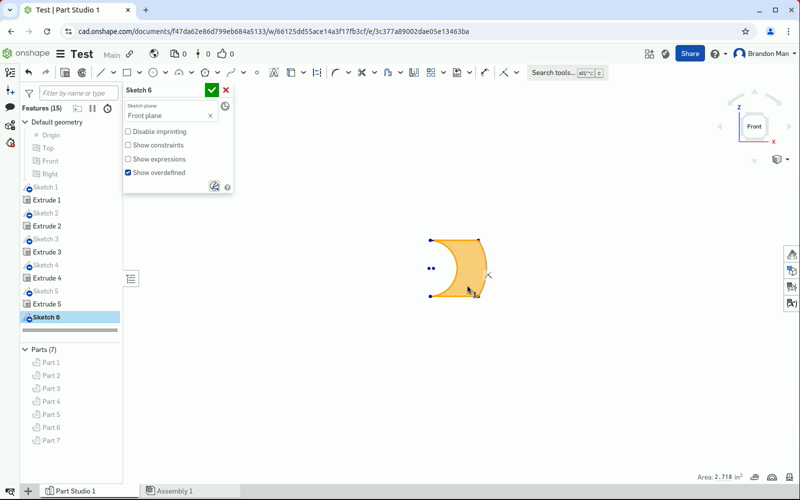
scroll(-6)
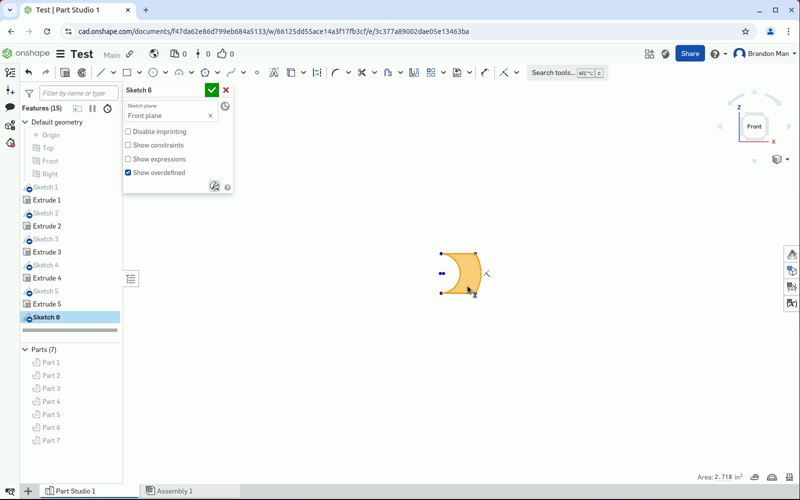
scroll(-6)
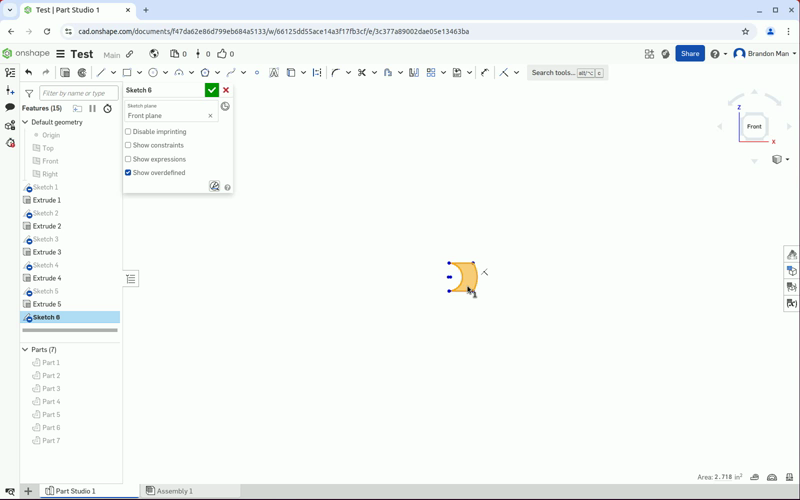
scroll(-6)
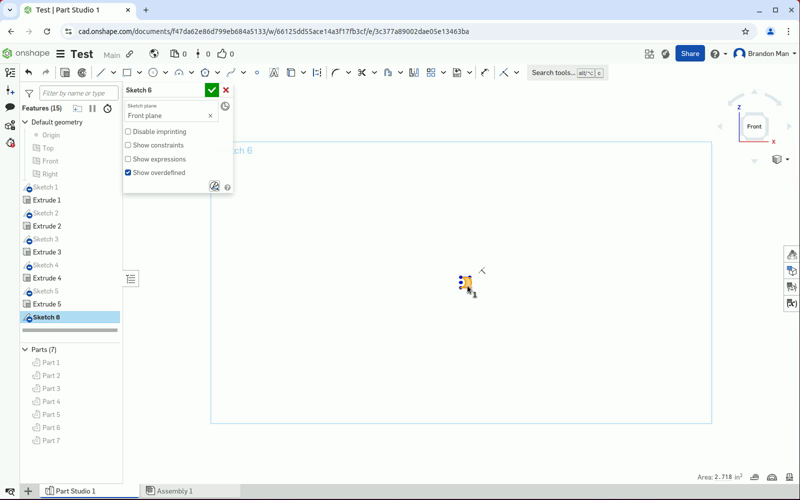
mouse_move(73, 352)
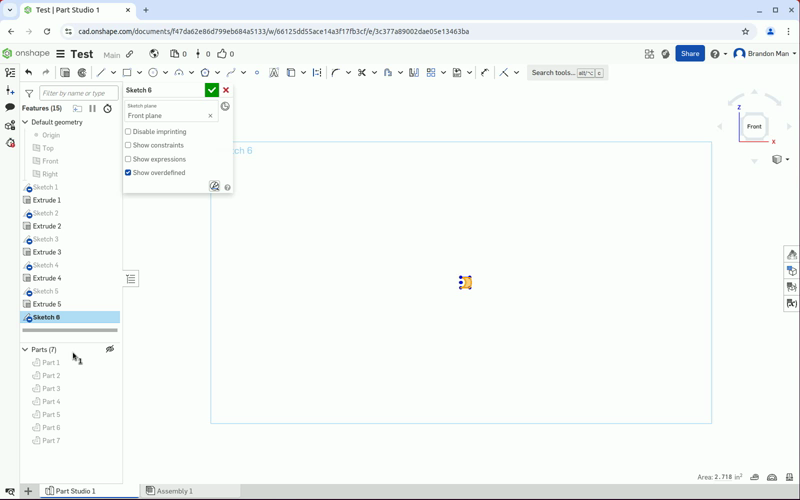
key(shift+y)
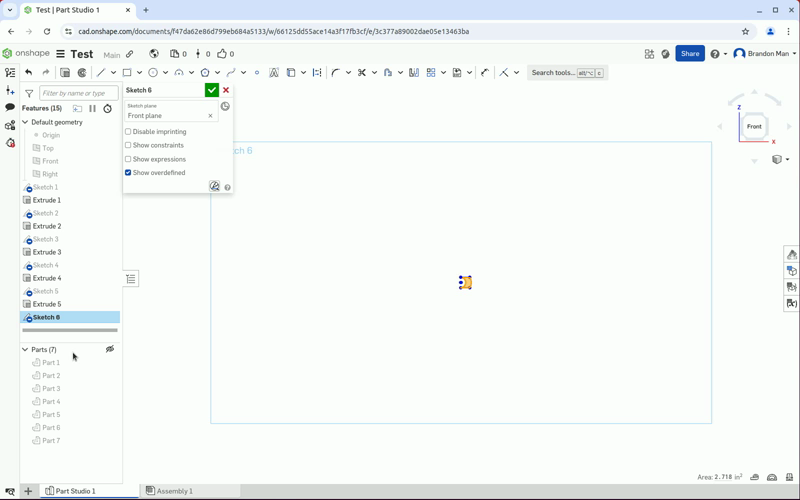
key(shift+e)
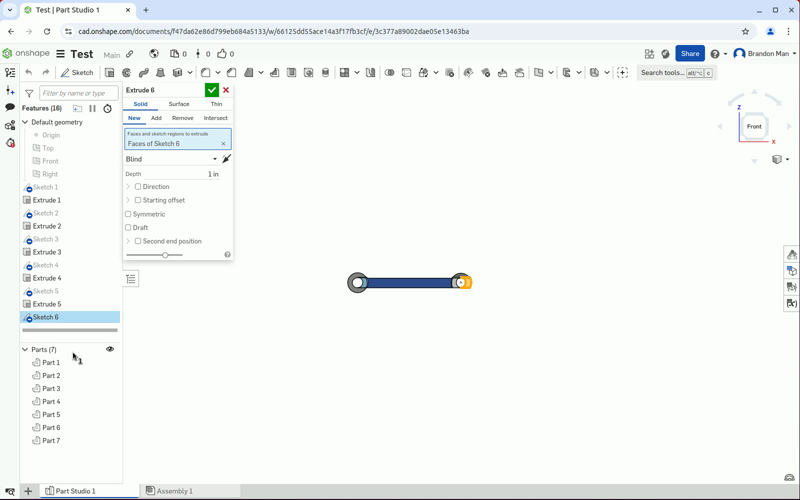
mouse_move(143, 106)
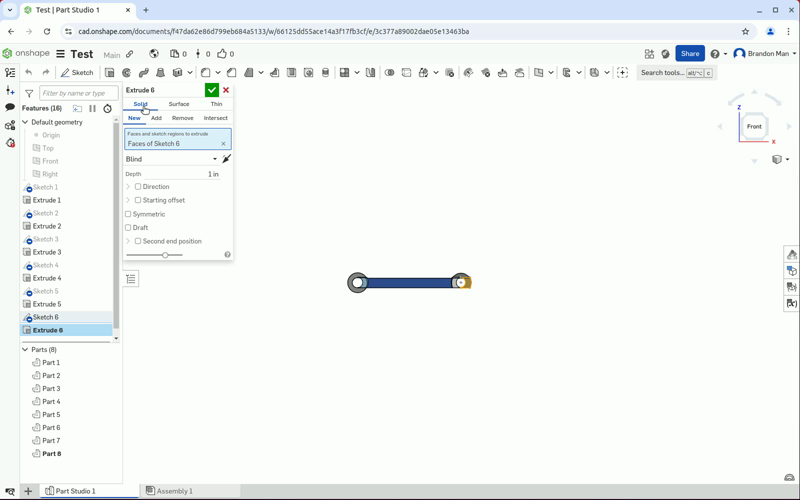
click(143, 106)
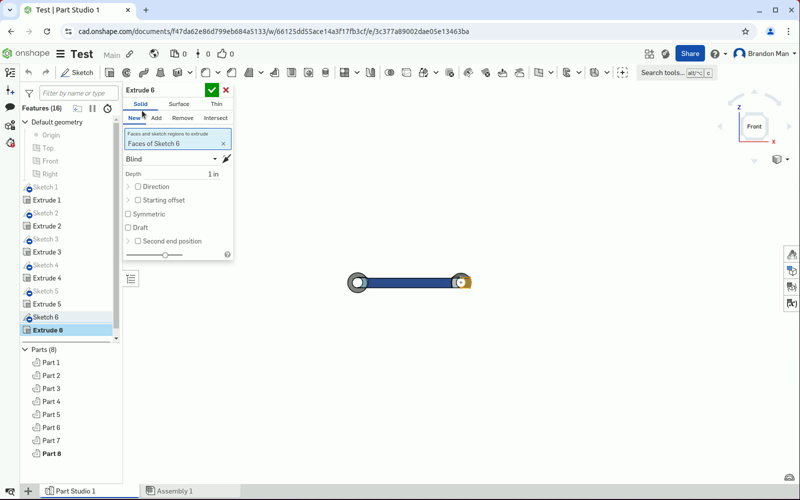
mouse_move(137, 120)
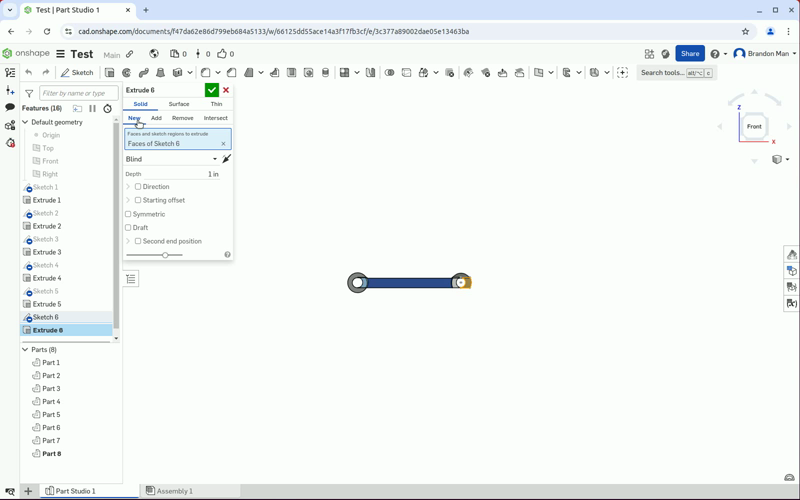
click(137, 120)
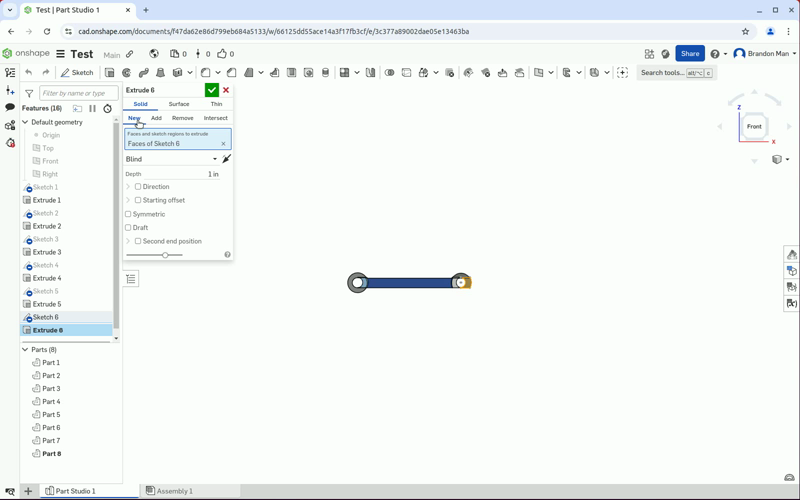
key(tab, 4)
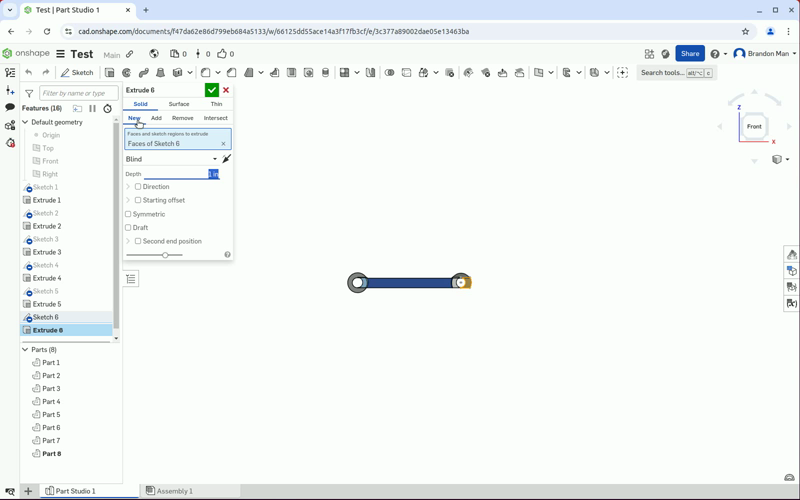
text(1.685)
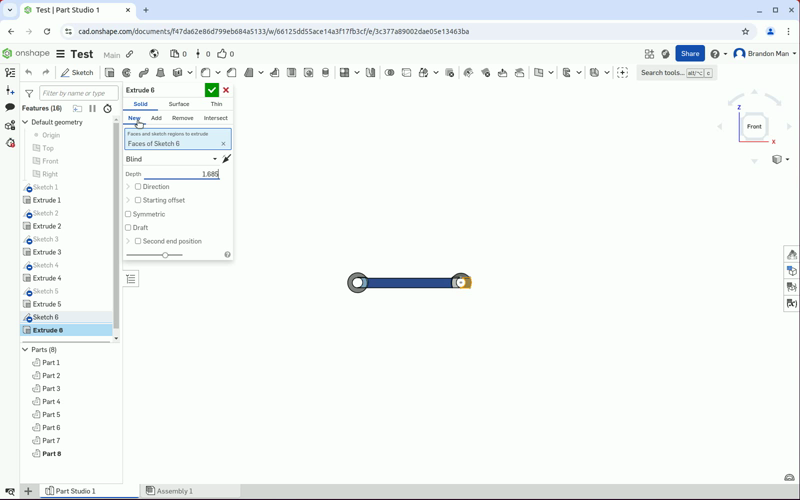
key(enter)
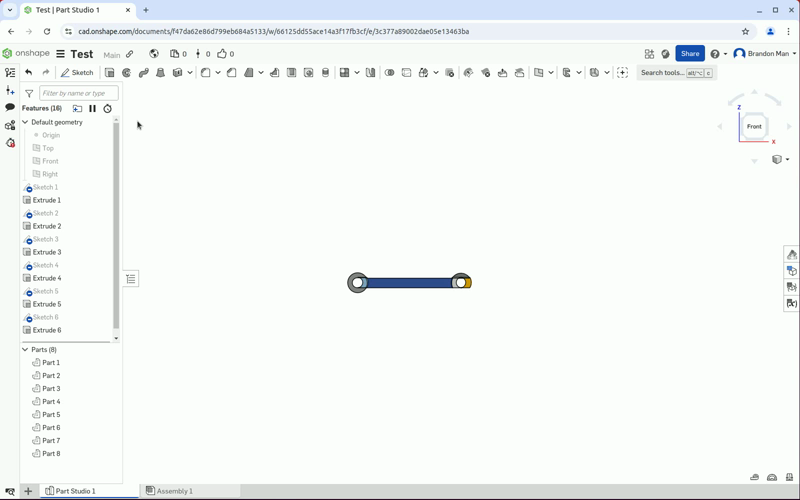
key(shift+h)
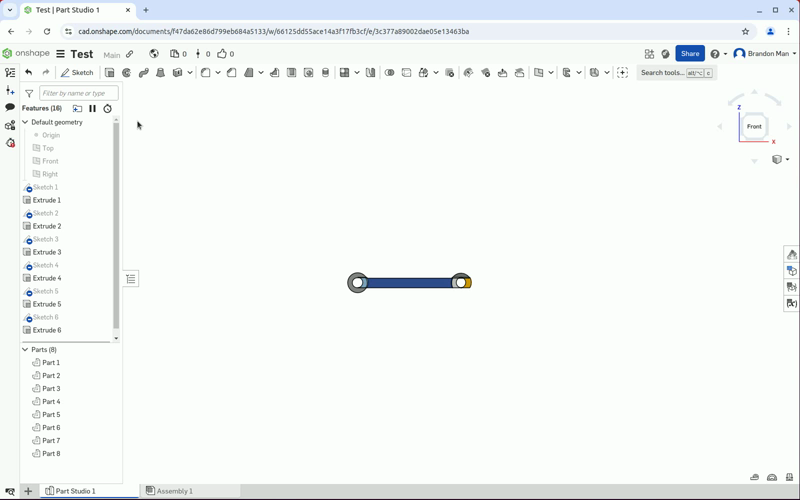
key(shift+h)
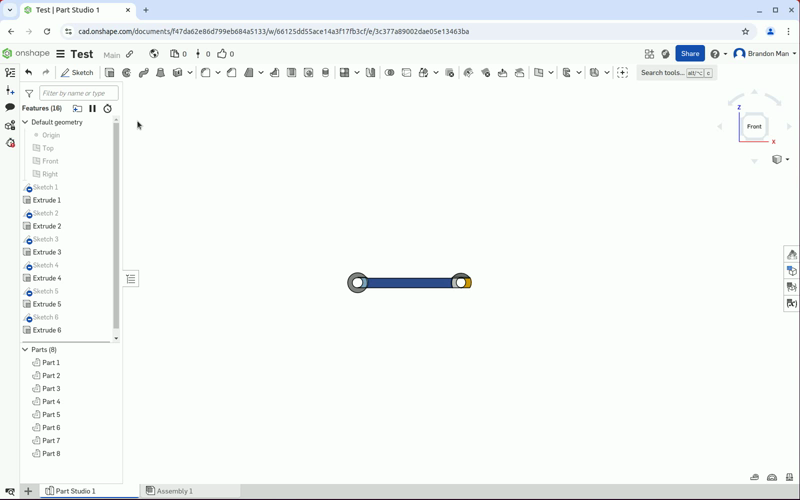
mouse_move(69, 189)
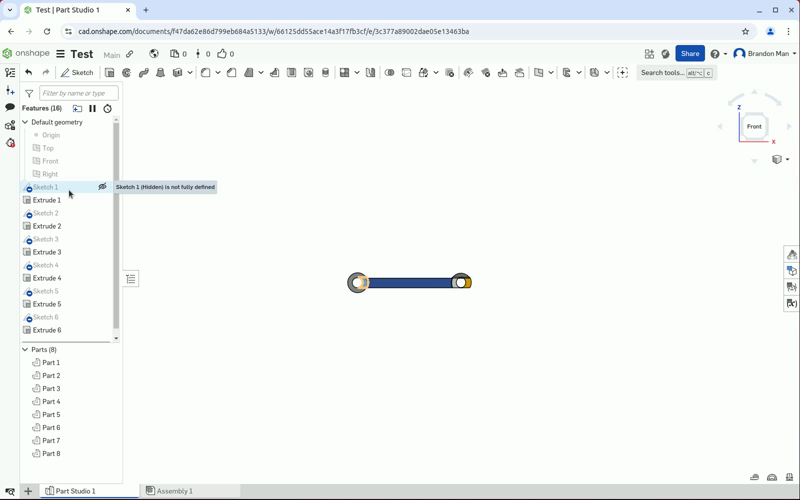
click(69, 189)
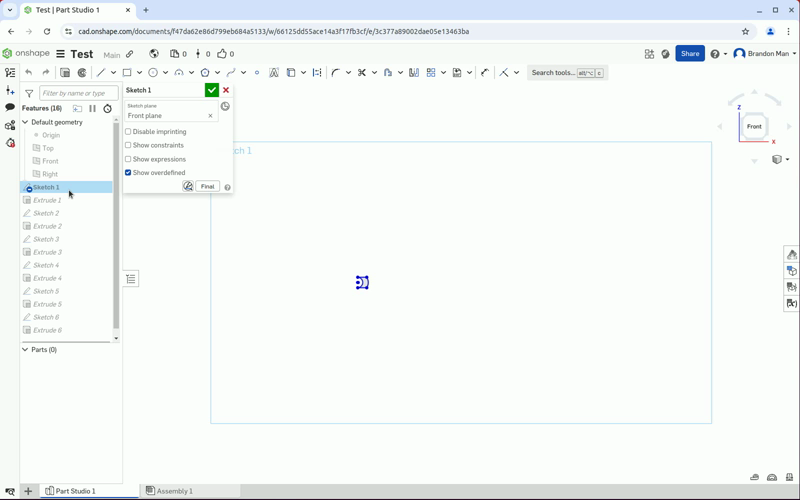
mouse_move(229, 92)
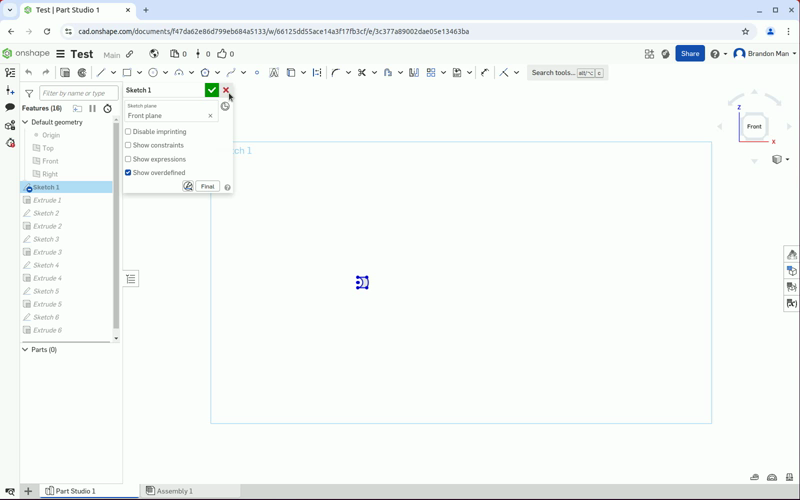
click(229, 92)
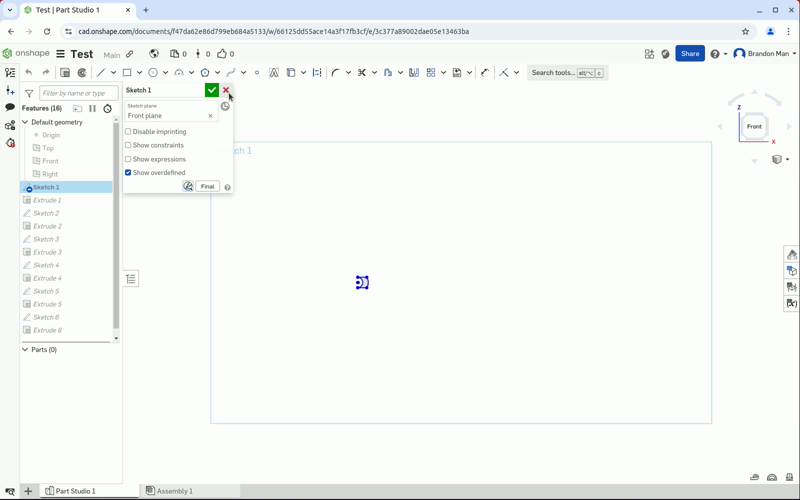
key(shift+s)
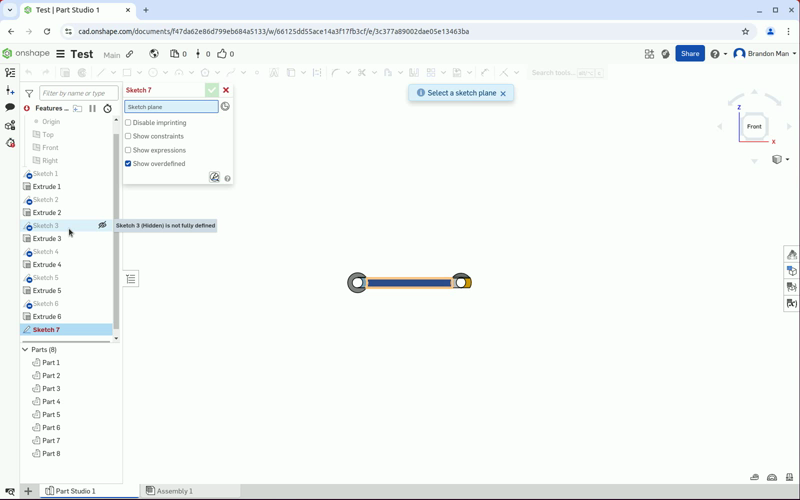
scroll(3)
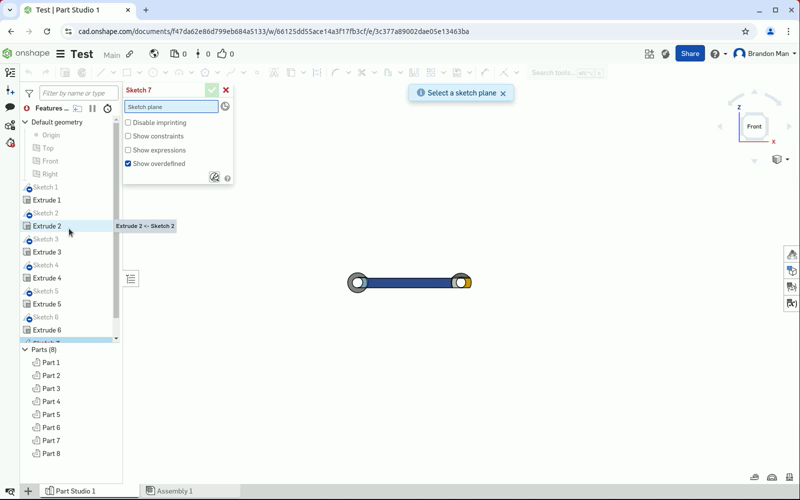
mouse_move(69, 163)
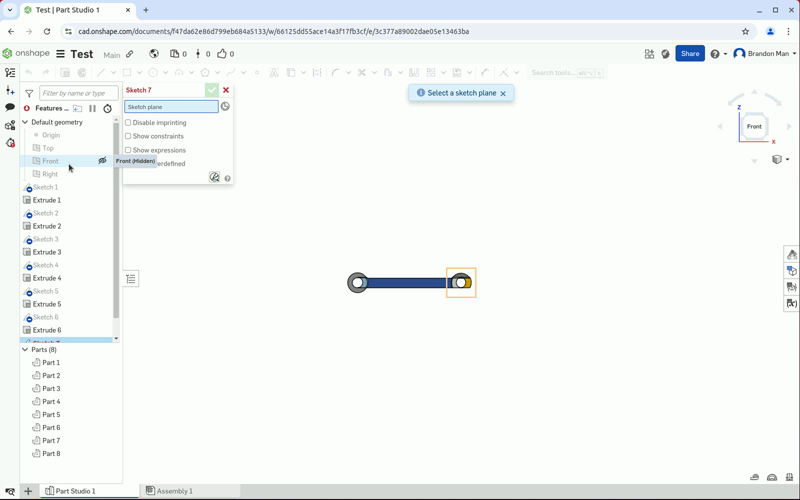
click(69, 163)
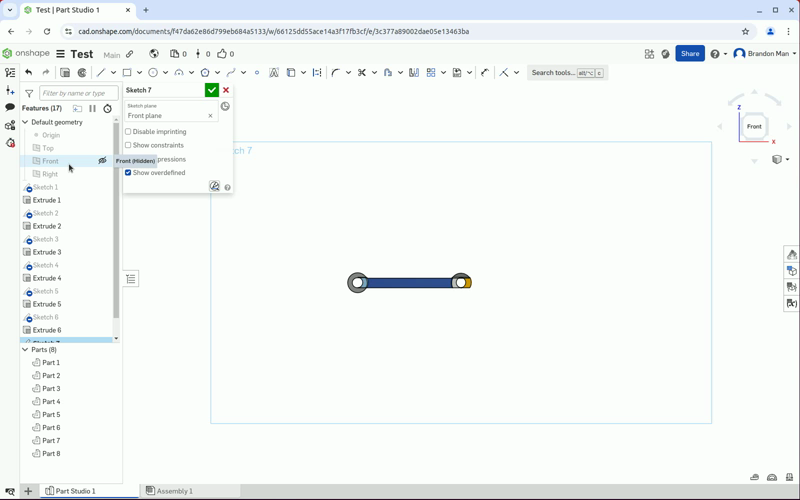
mouse_move(73, 352)
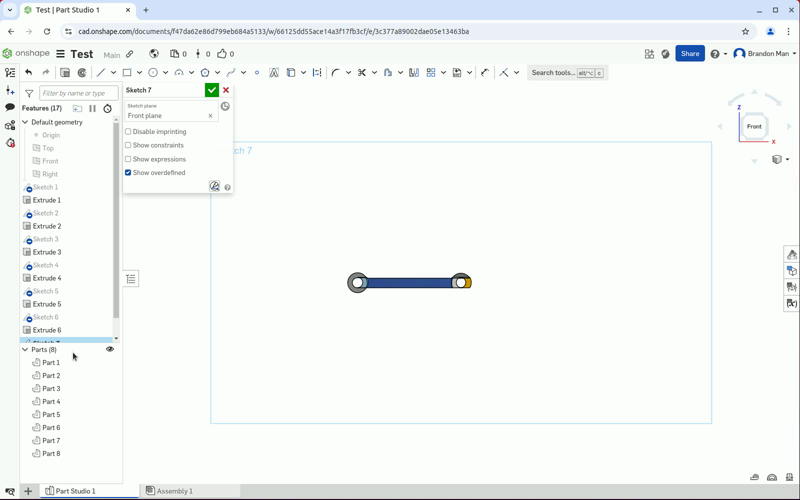
key(y)
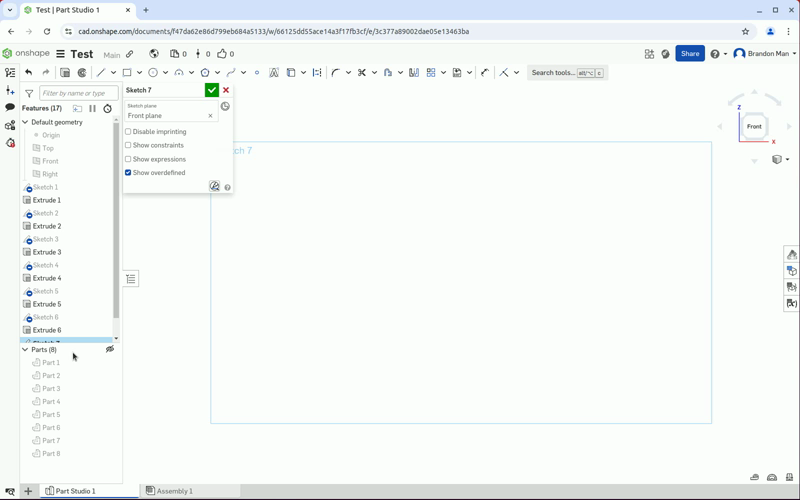
key(a)
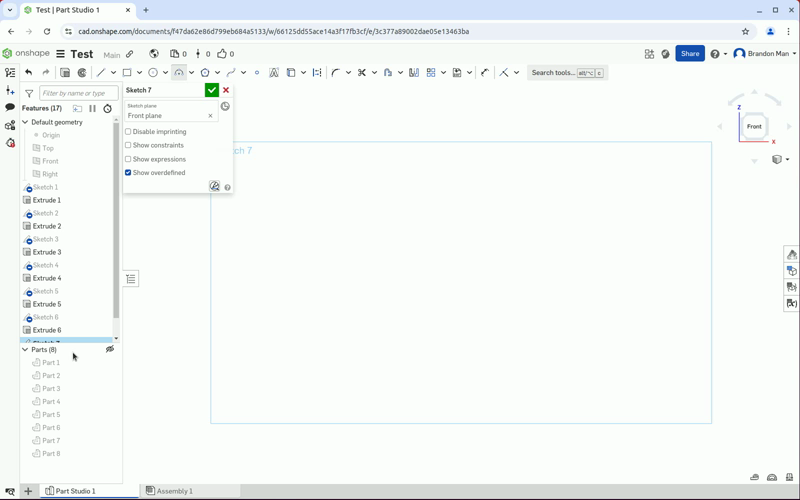
key_down(shift)
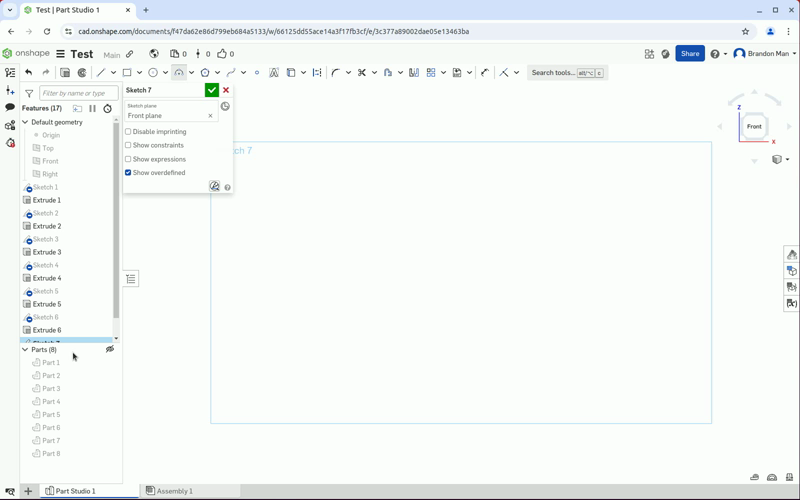
mouse_move(452, 287)
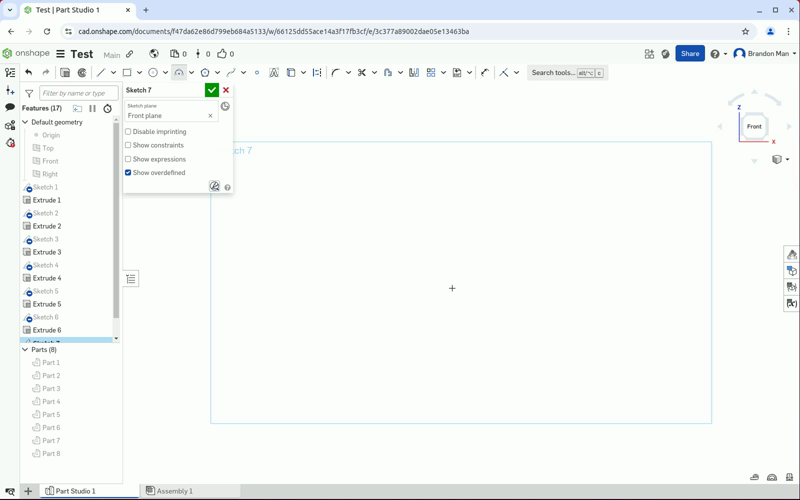
click(452, 287)
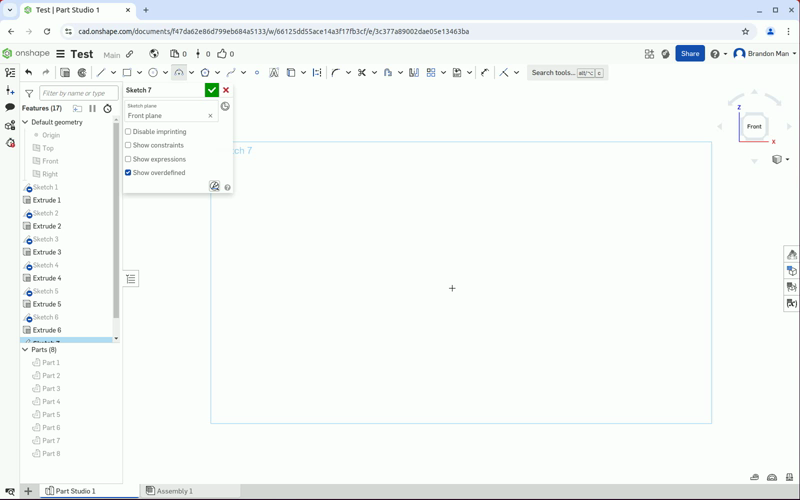
key_up(shift)
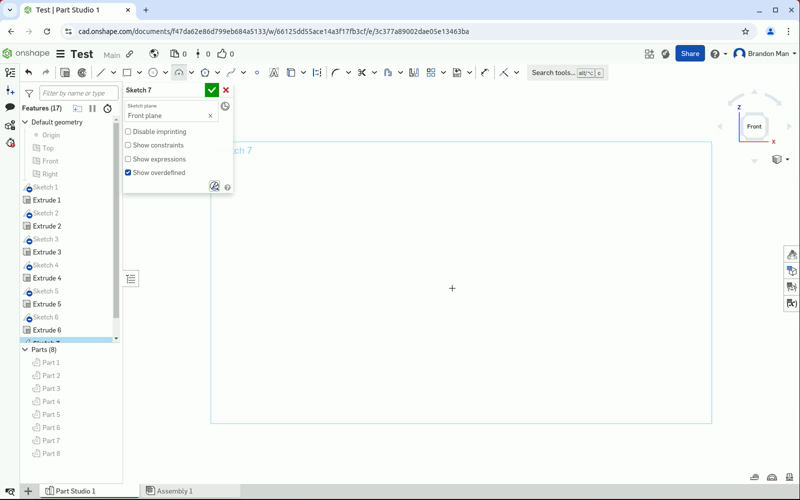
key_down(shift)
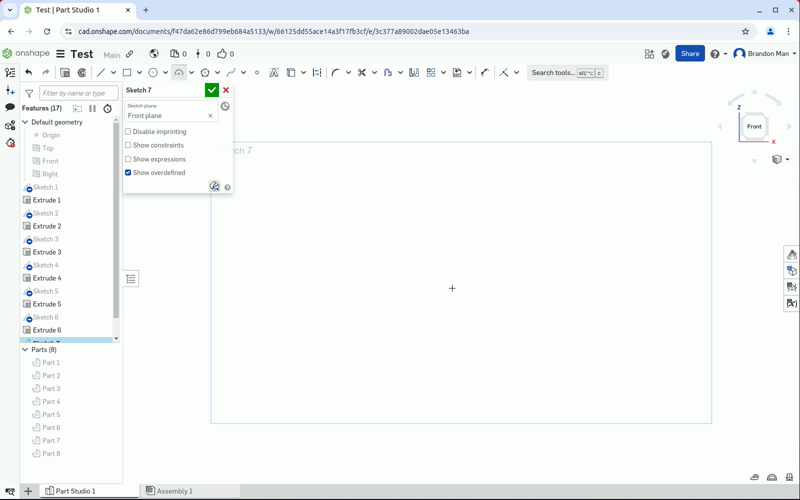
mouse_move(469, 287)
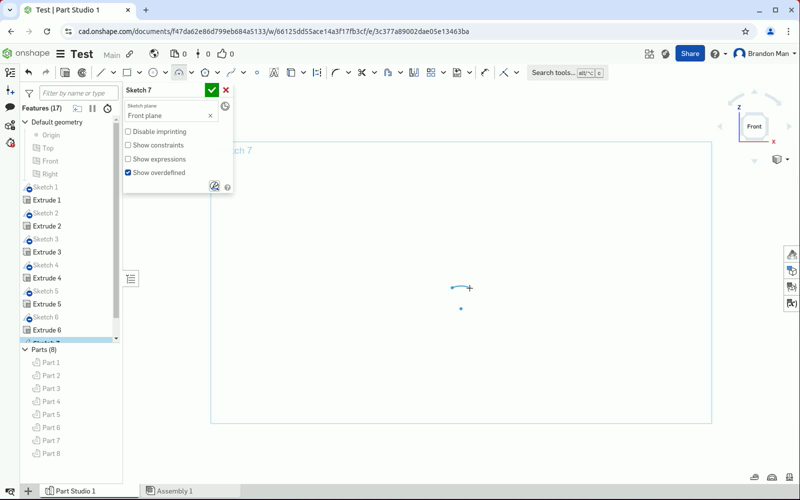
click(469, 287)
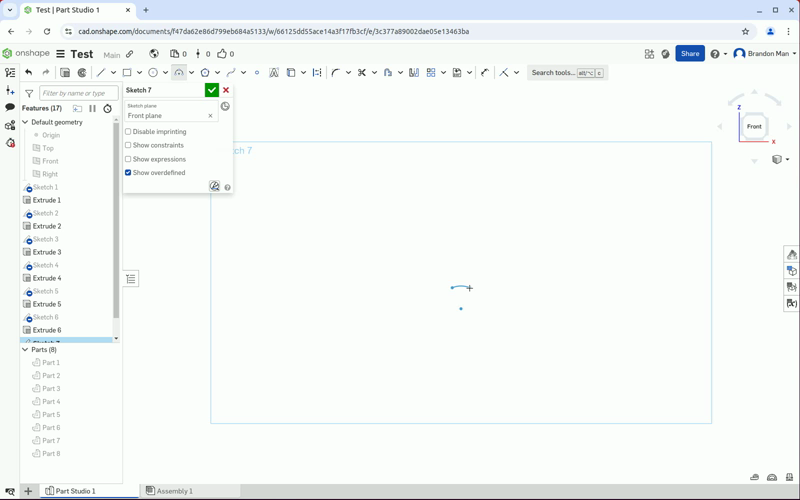
mouse_move(461, 292)
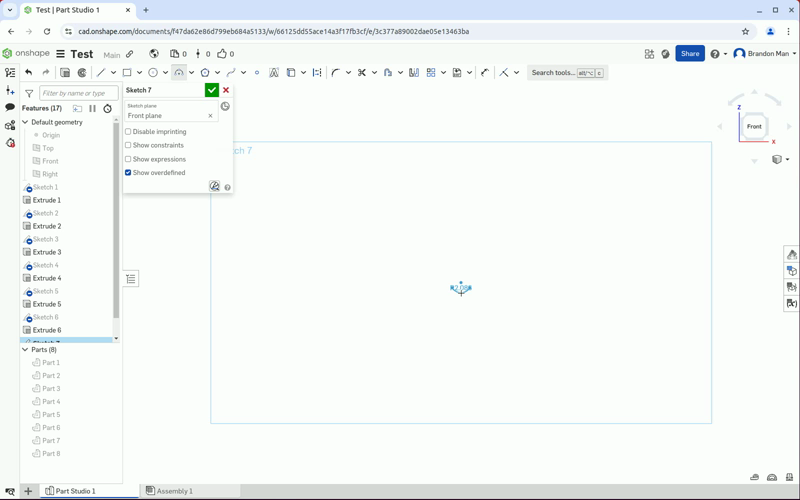
click(461, 292)
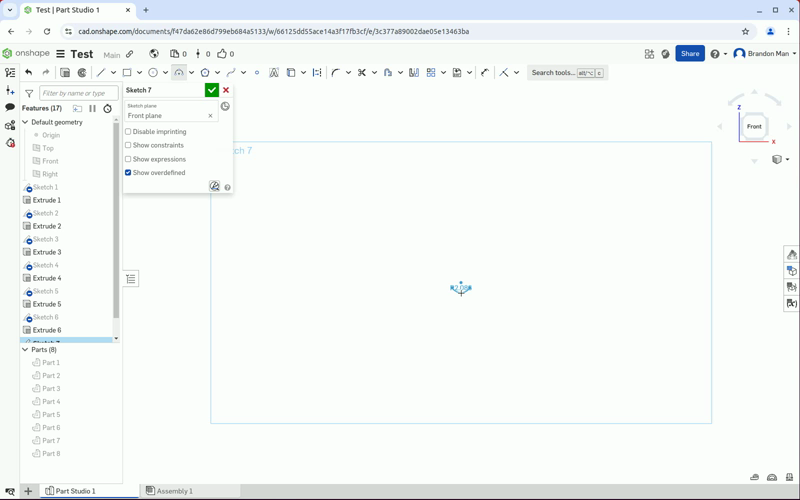
key_up(shift)
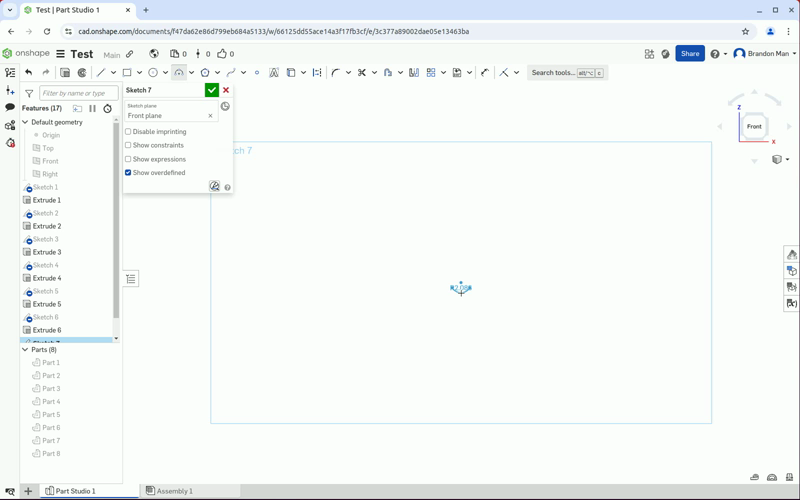
key(esc)
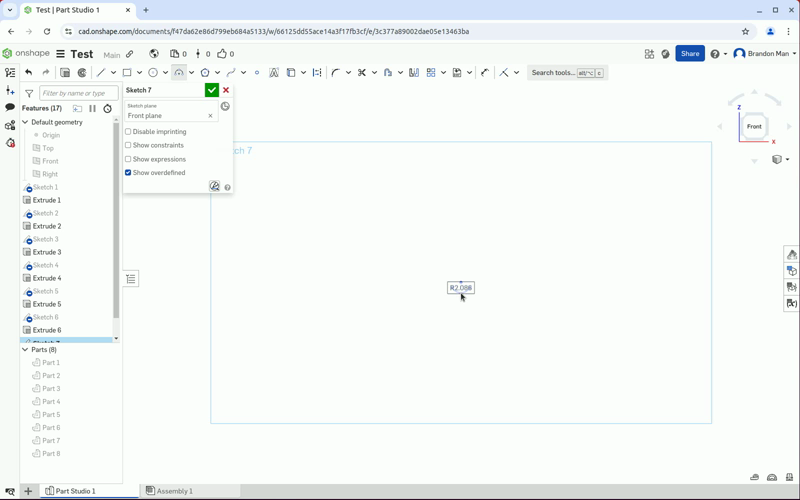
key(l)
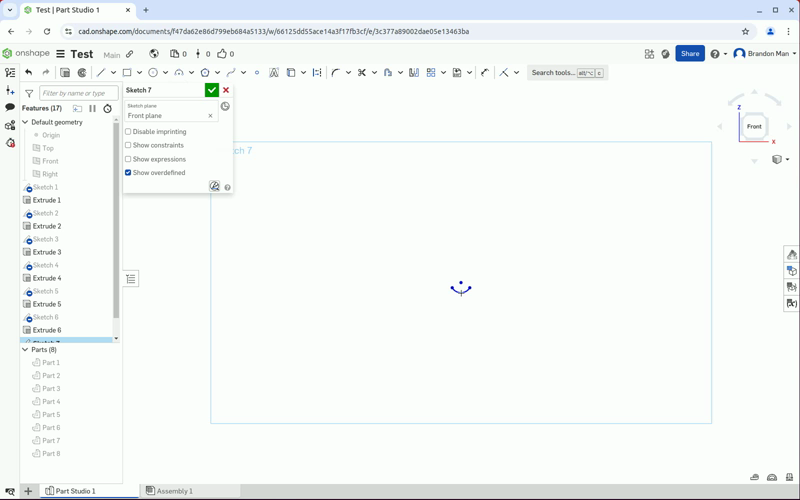
mouse_move(469, 287)
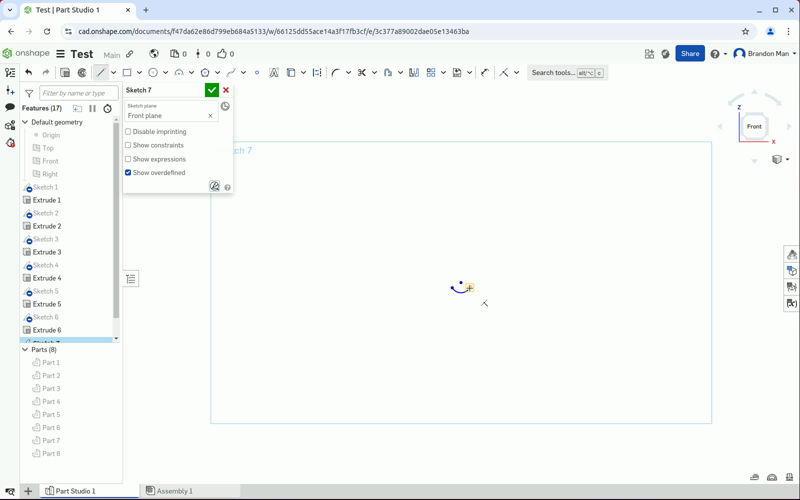
click(469, 287)
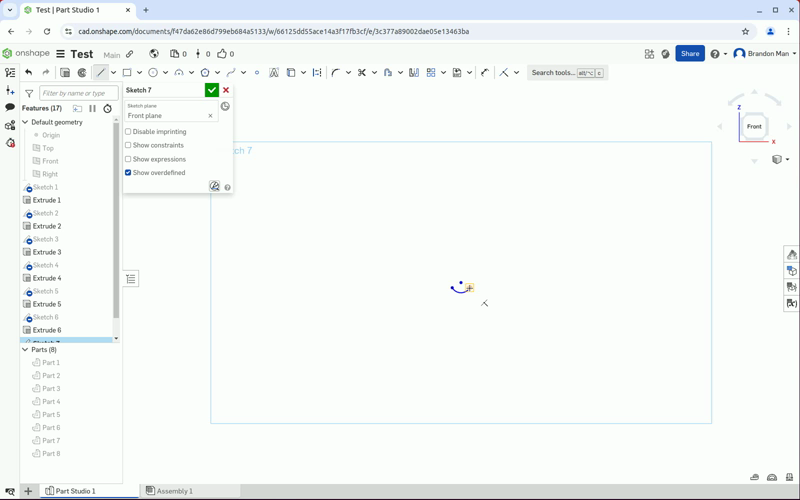
key_down(shift)
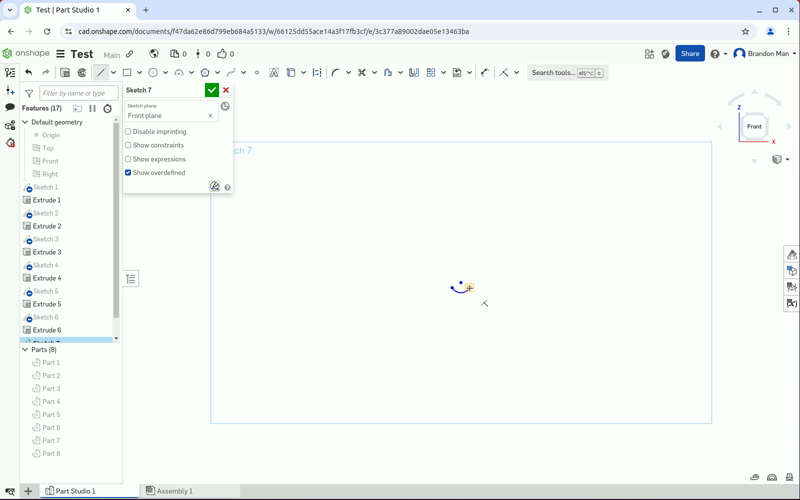
mouse_move(499, 287)
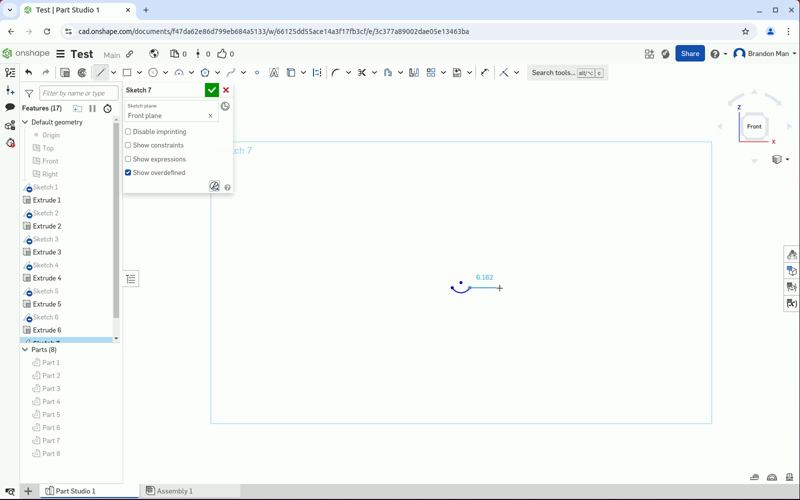
mouse_move(461, 287)
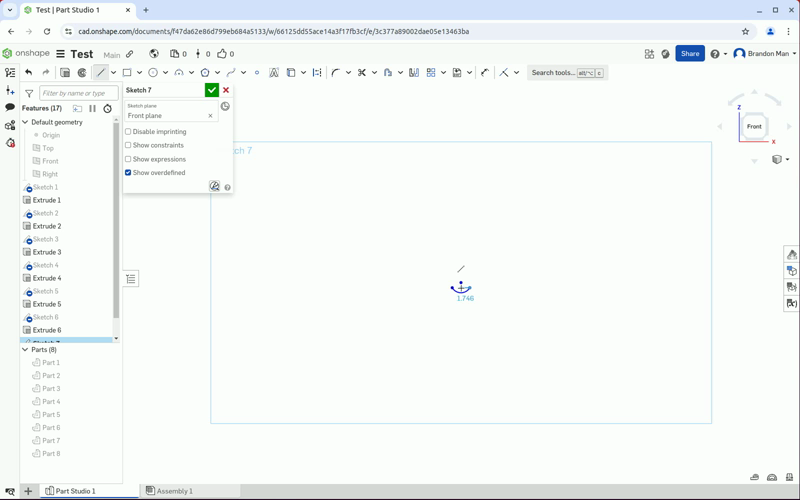
click(461, 287)
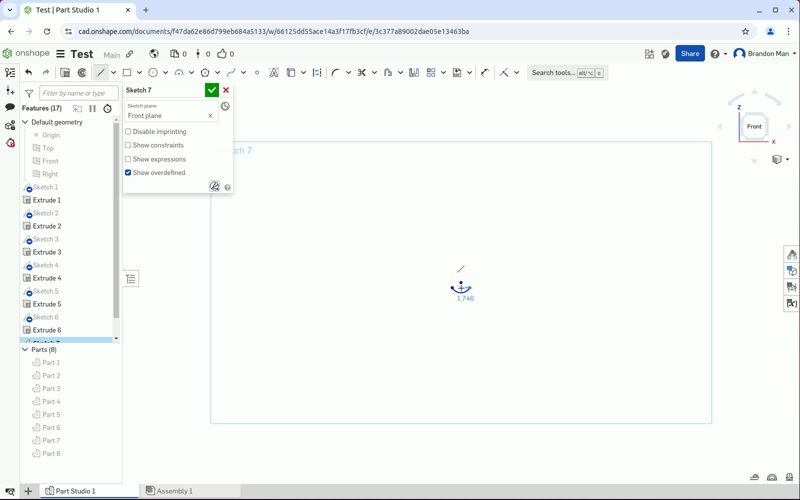
key_up(shift)
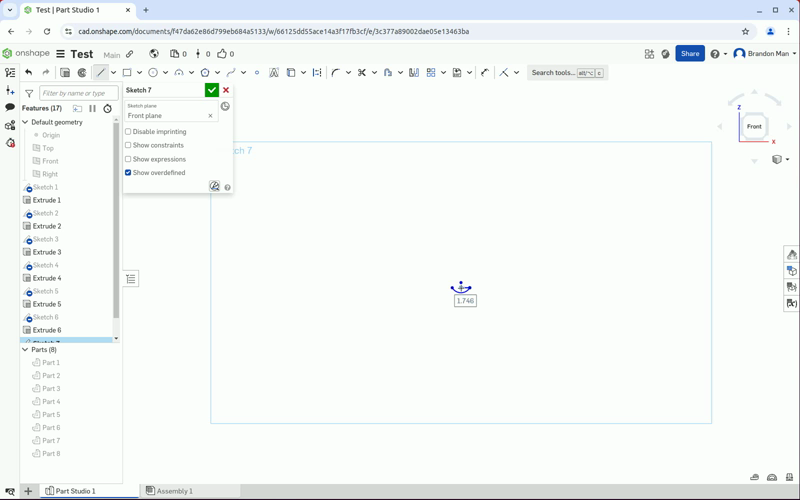
mouse_move(491, 287)
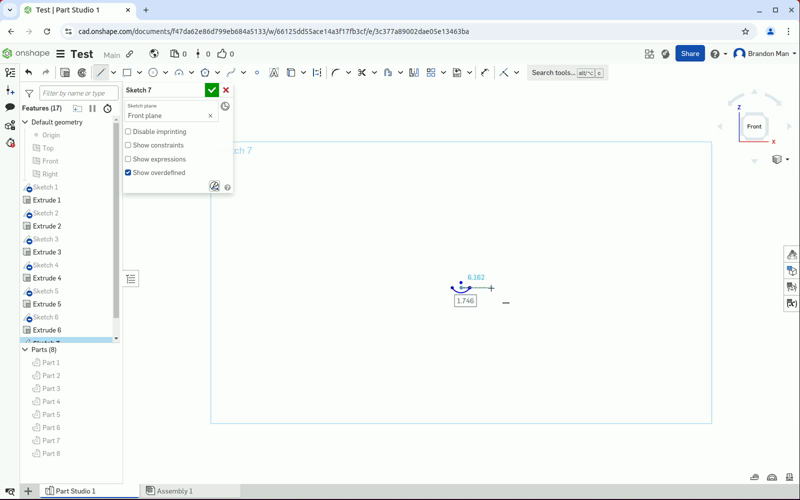
key_down(shift)
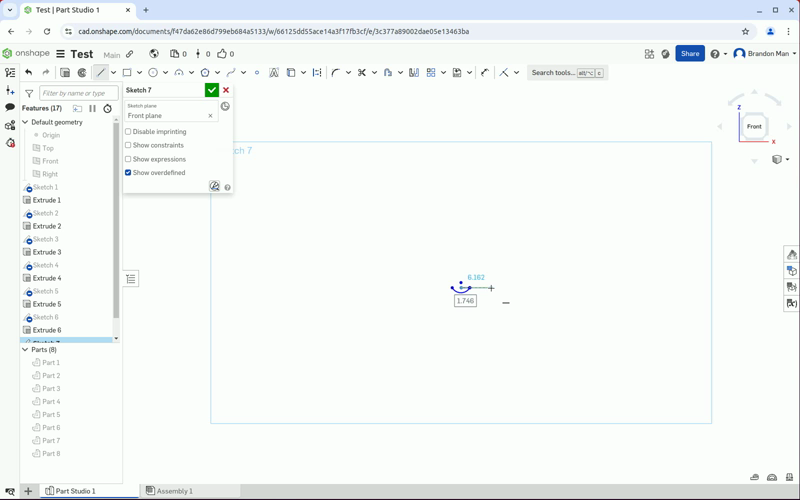
mouse_move(452, 287)
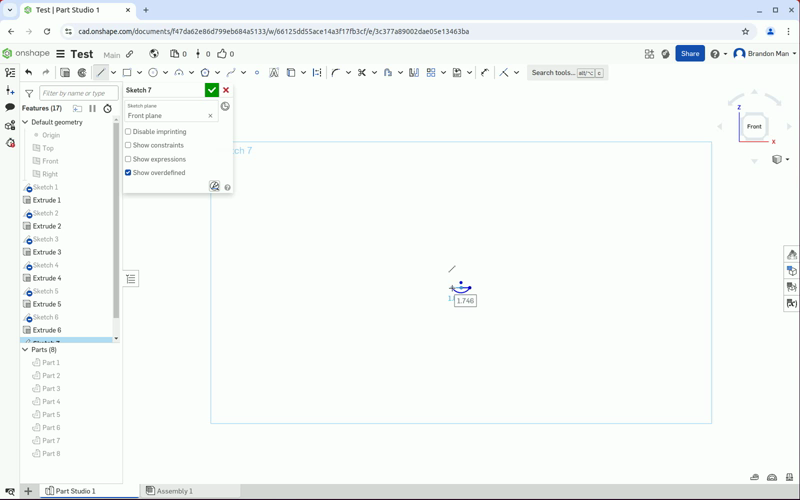
key_up(shift)
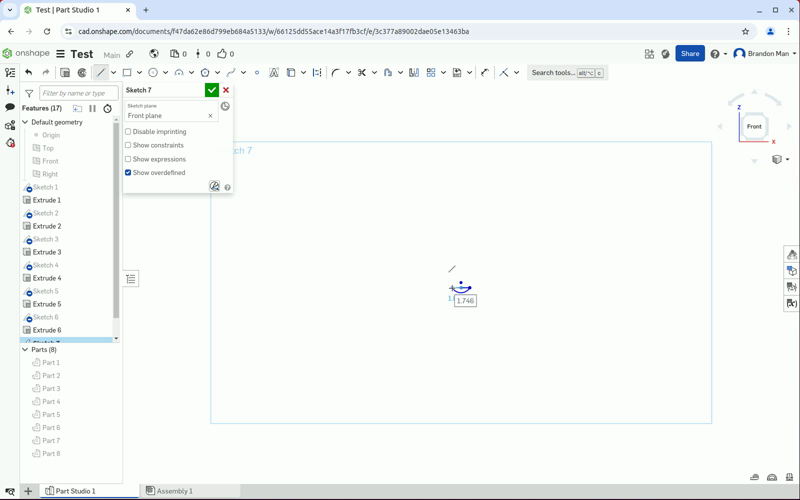
click(452, 287)
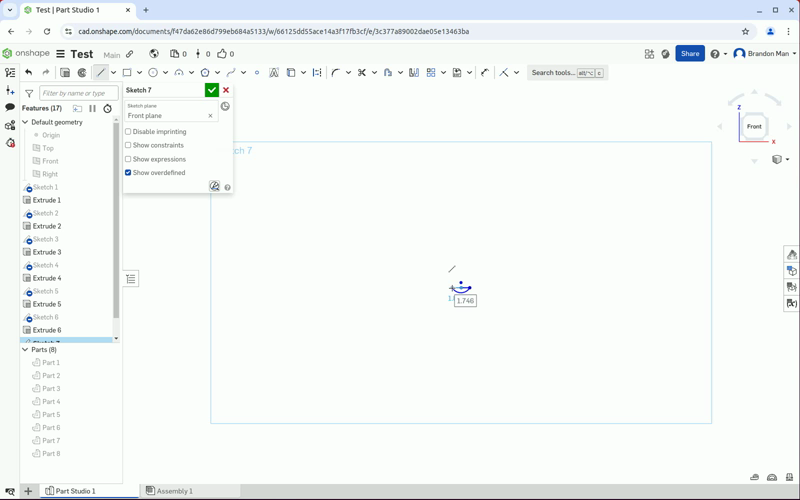
key(esc)
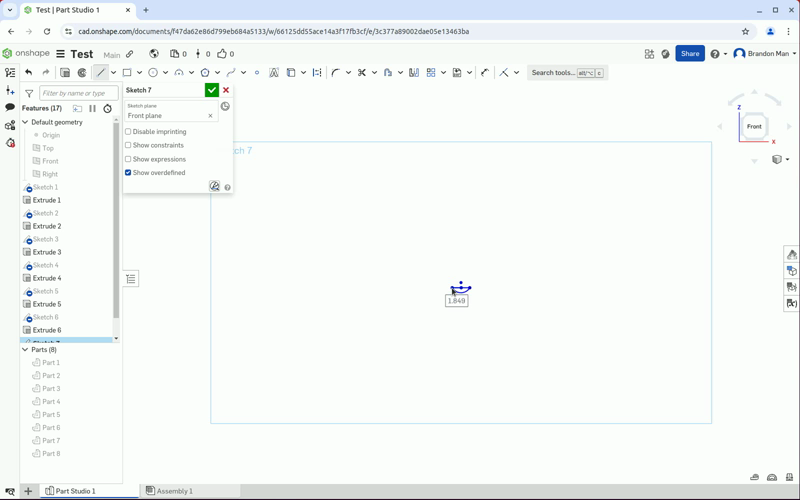
mouse_move(466, 290)
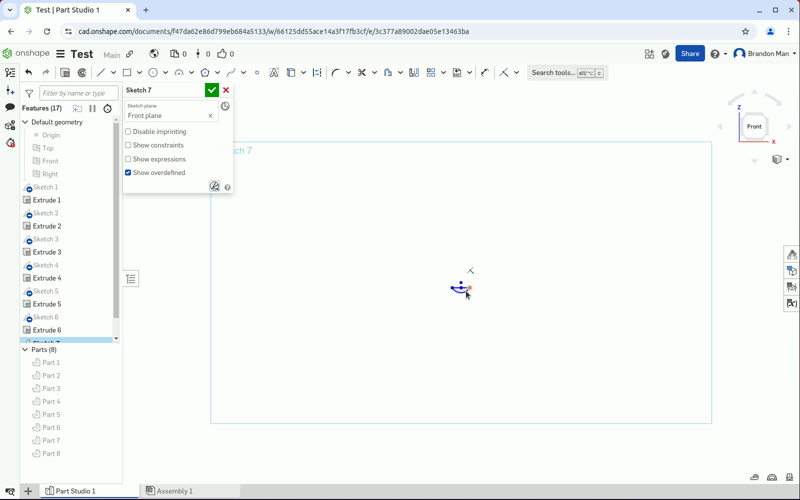
scroll(6)
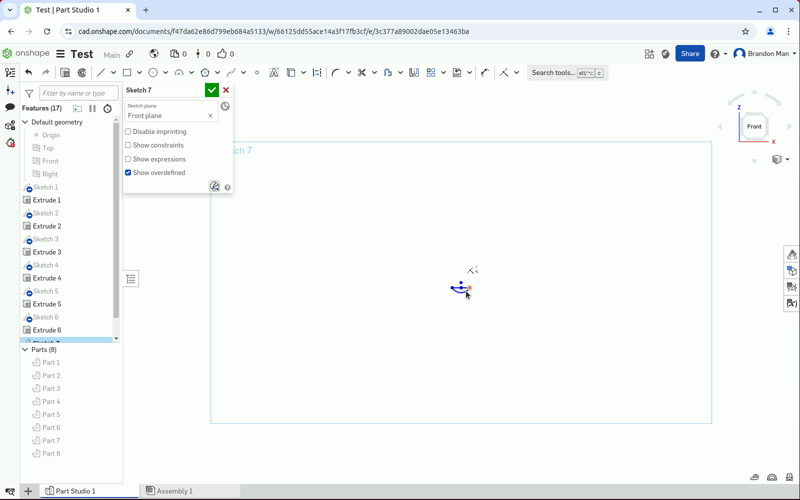
scroll(6)
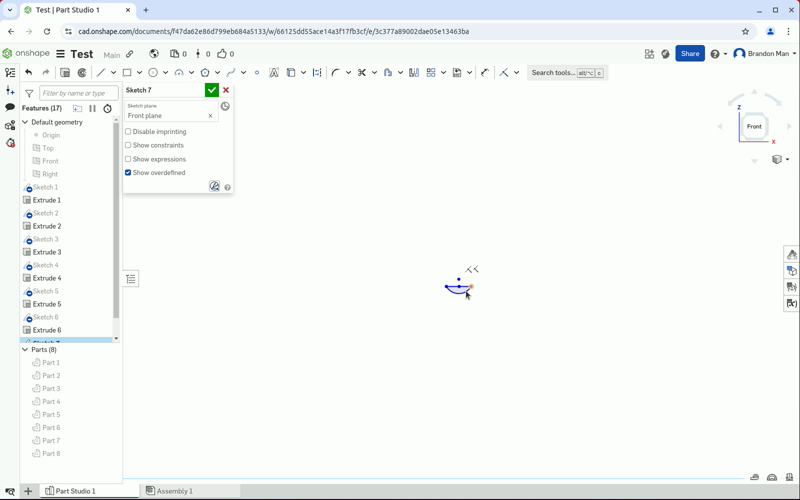
scroll(6)
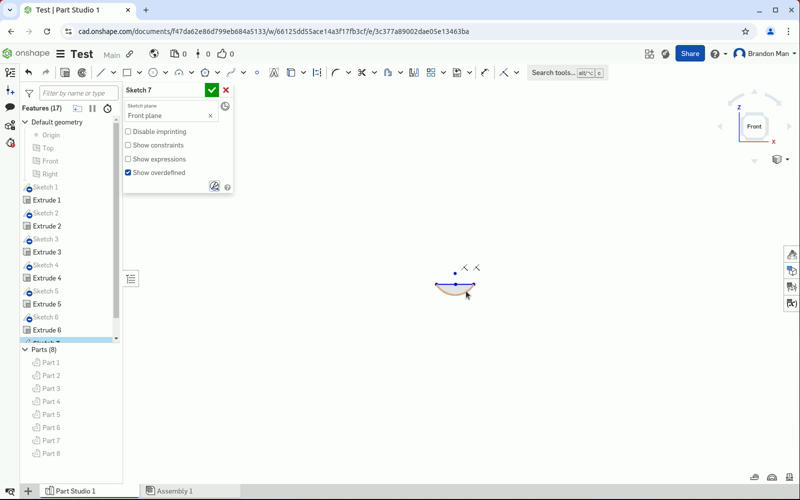
scroll(6)
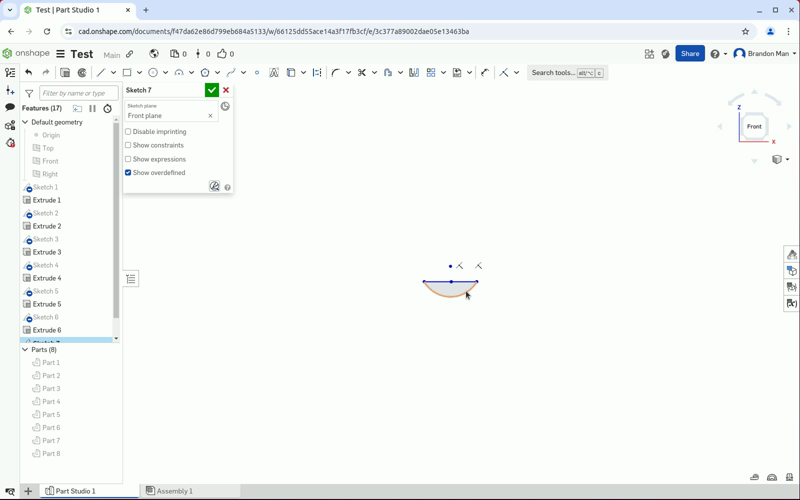
scroll(6)
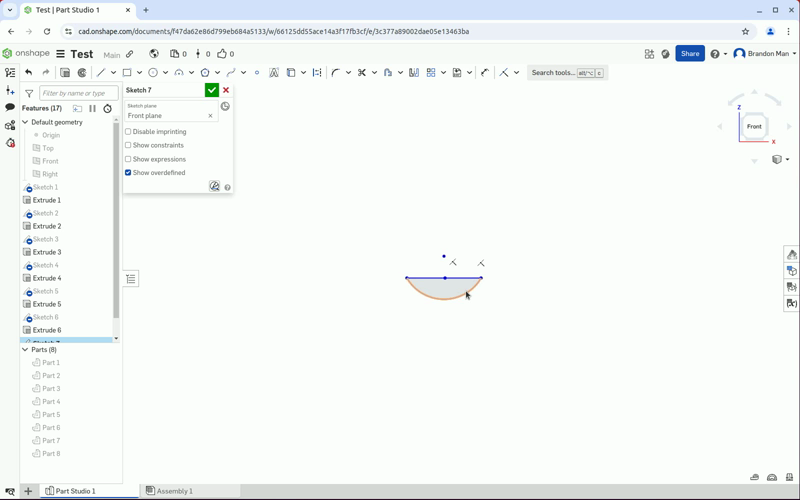
scroll(6)
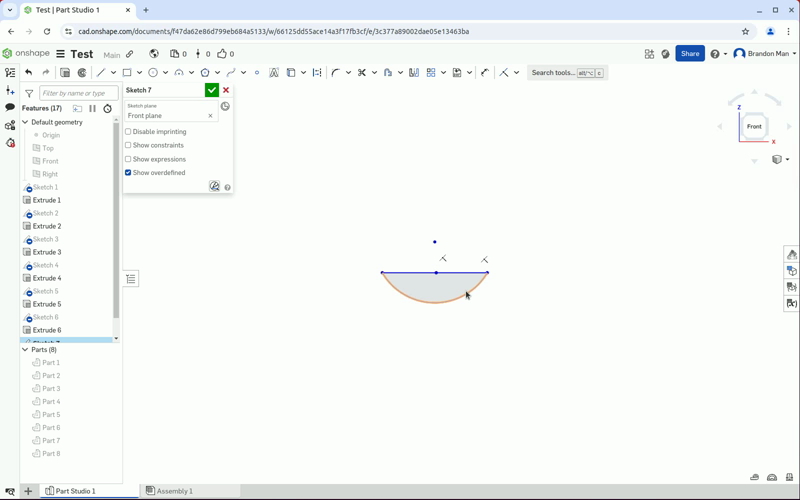
scroll(6)
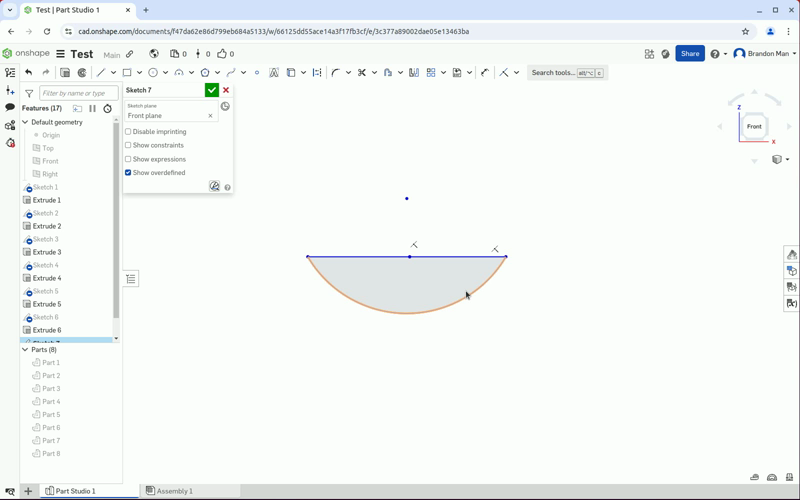
click(466, 290)
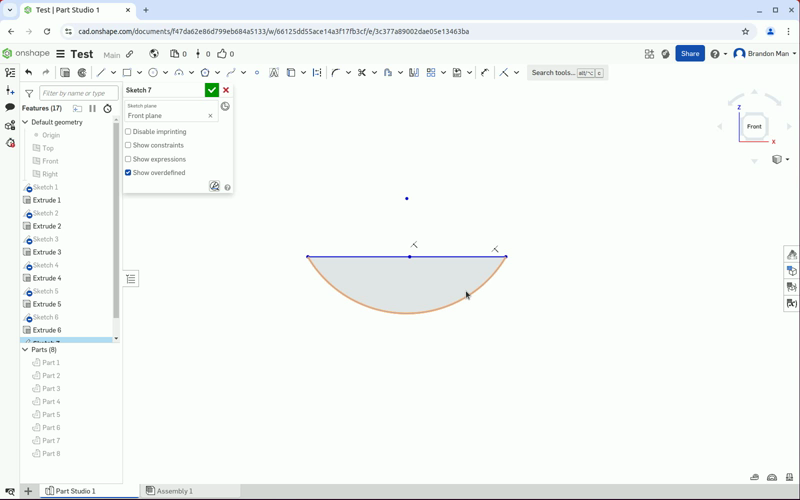
scroll(-6)
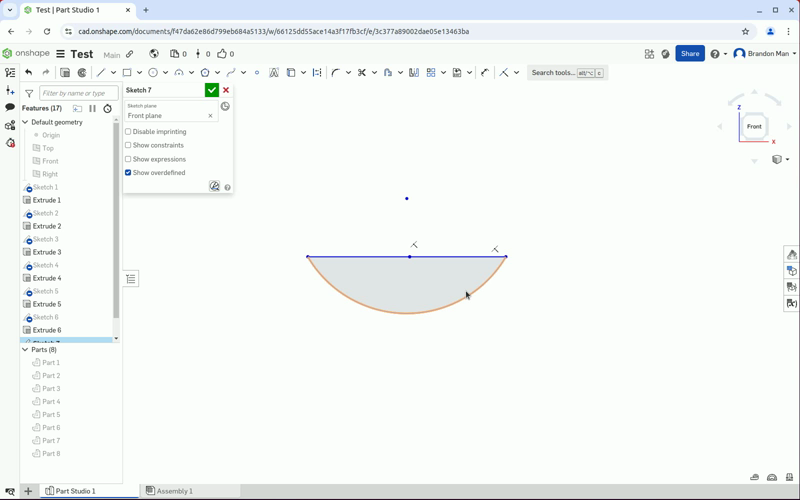
scroll(-6)
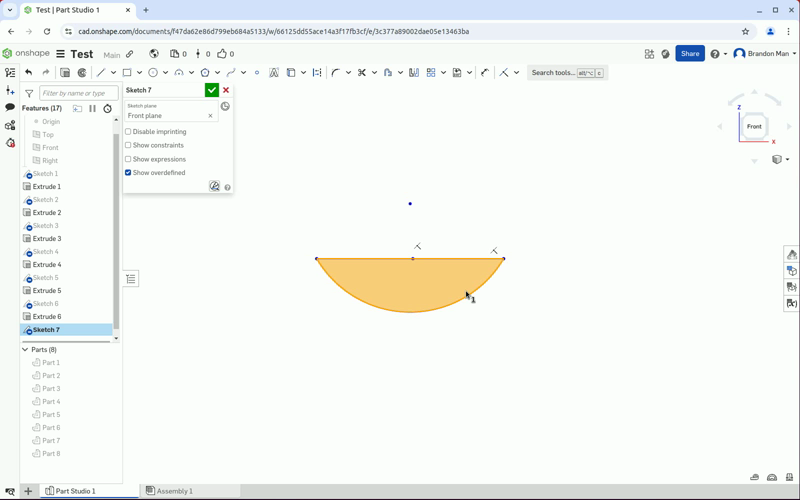
scroll(-6)
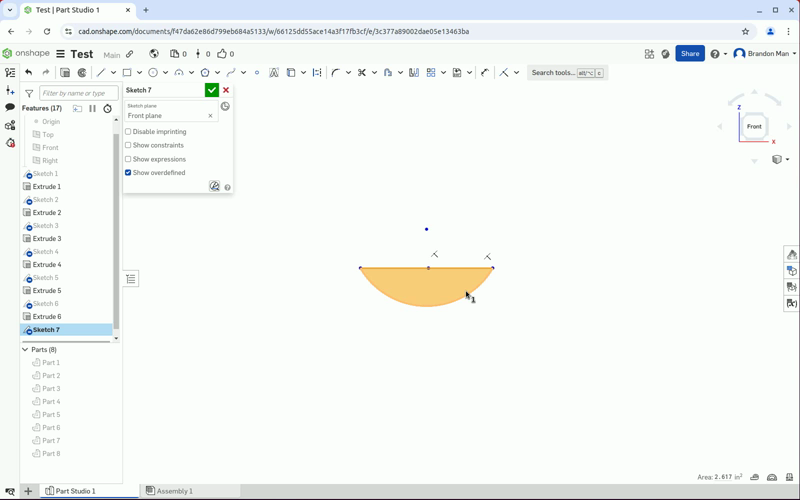
scroll(-6)
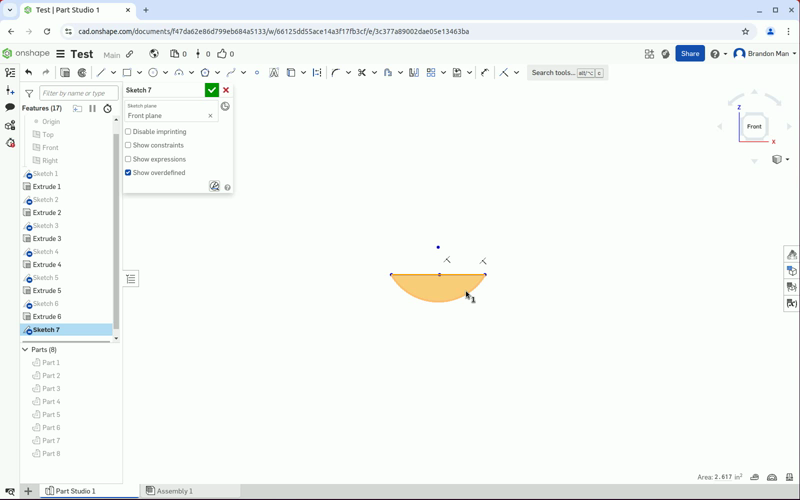
scroll(-6)
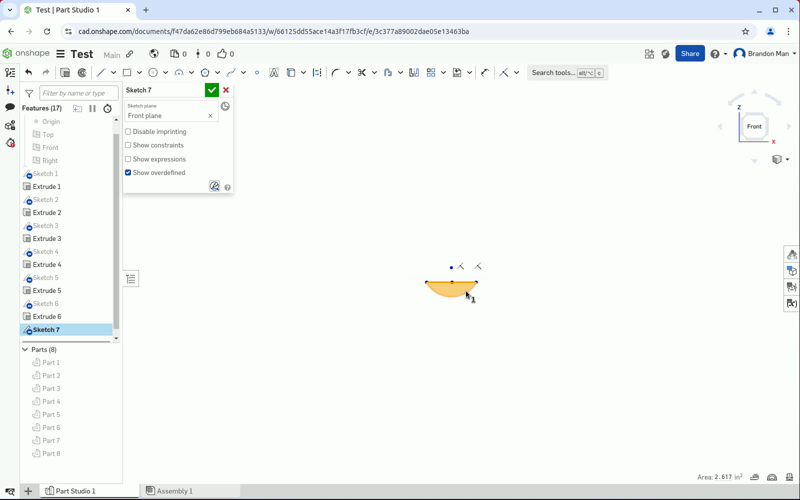
scroll(-6)
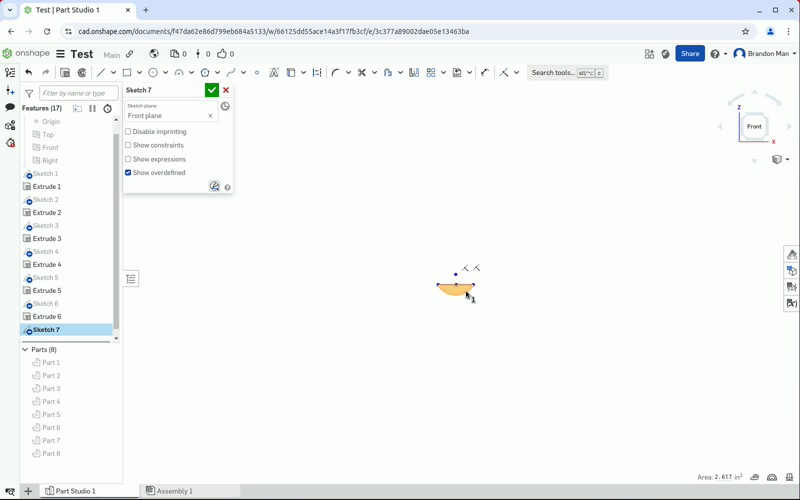
scroll(-6)
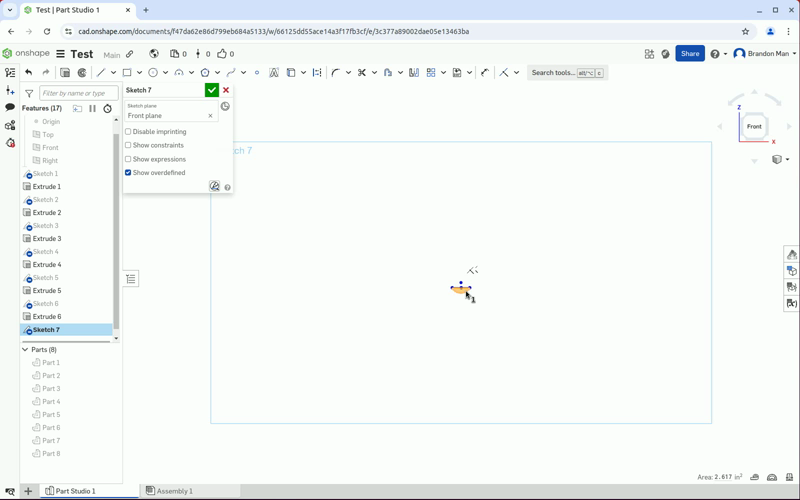
mouse_move(73, 352)
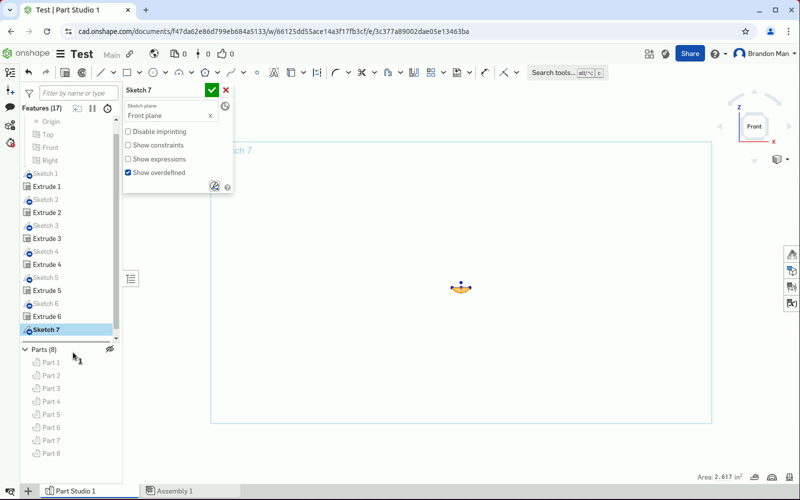
key(shift+y)
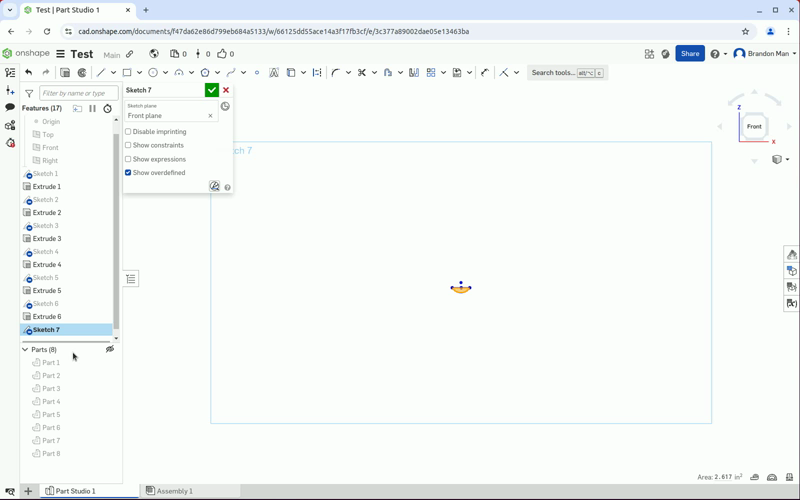
key(shift+e)
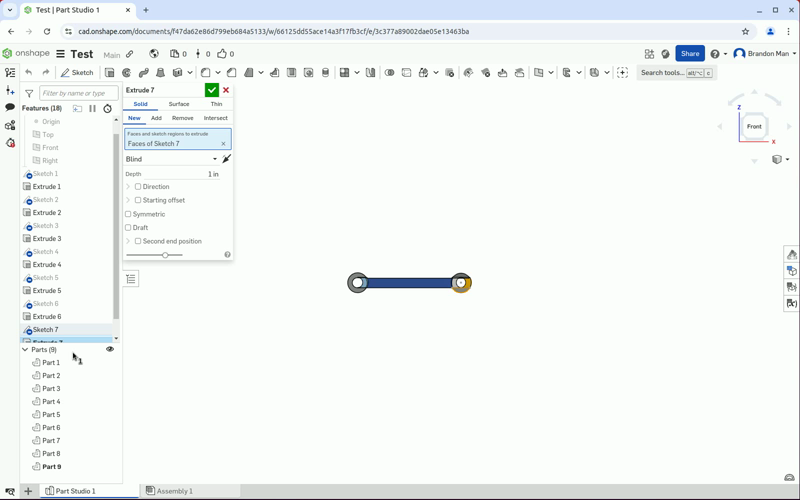
mouse_move(143, 106)
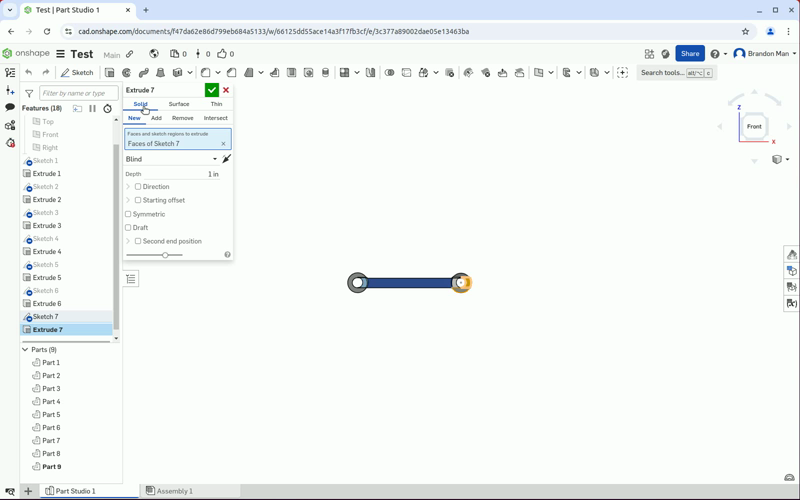
click(143, 106)
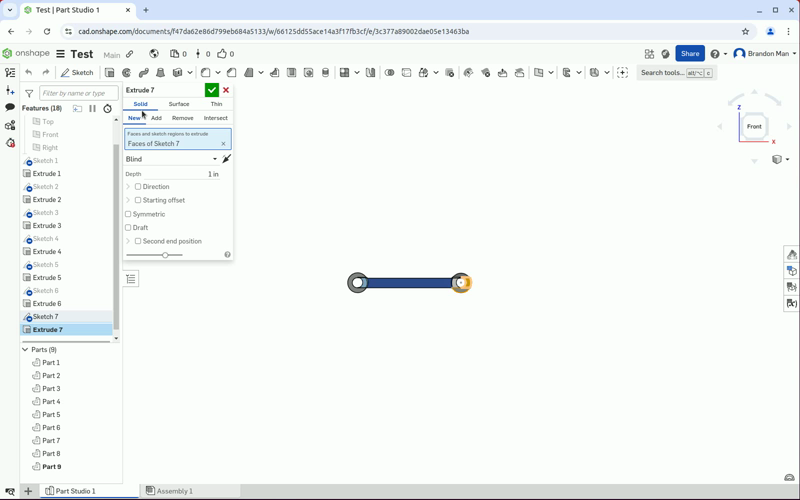
mouse_move(137, 120)
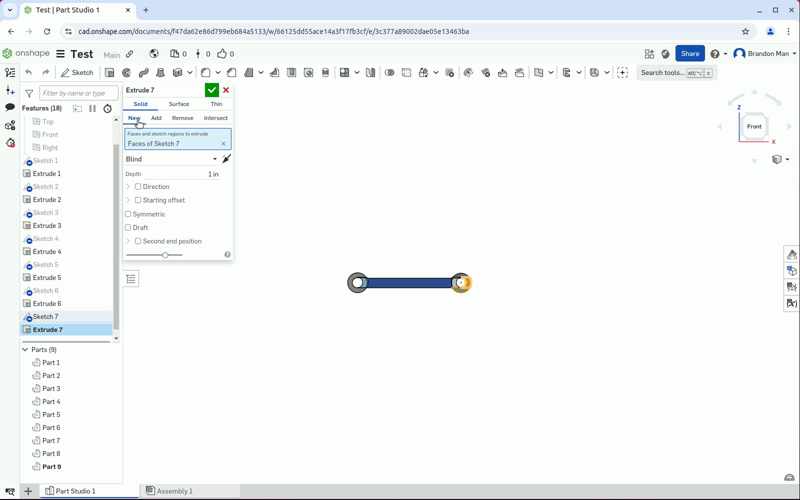
click(137, 120)
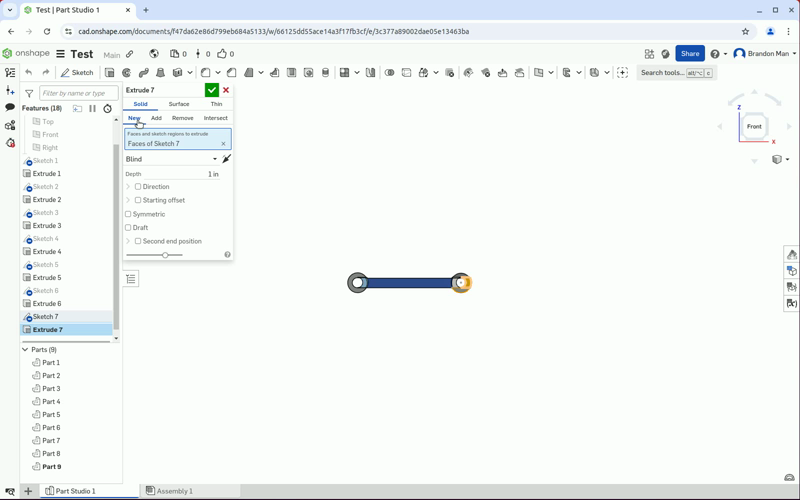
key(tab, 4)
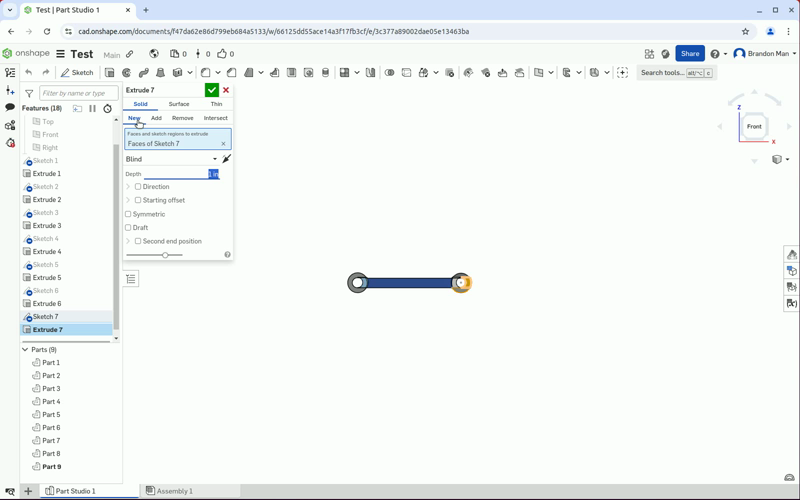
text(1.685)
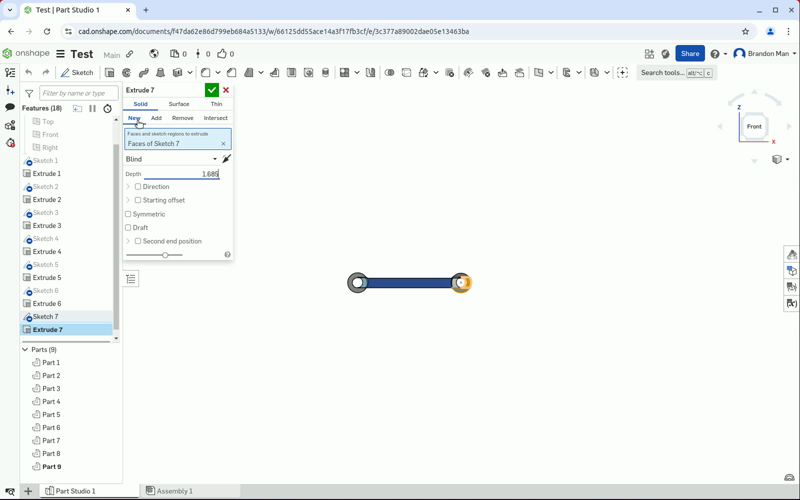
key(enter)
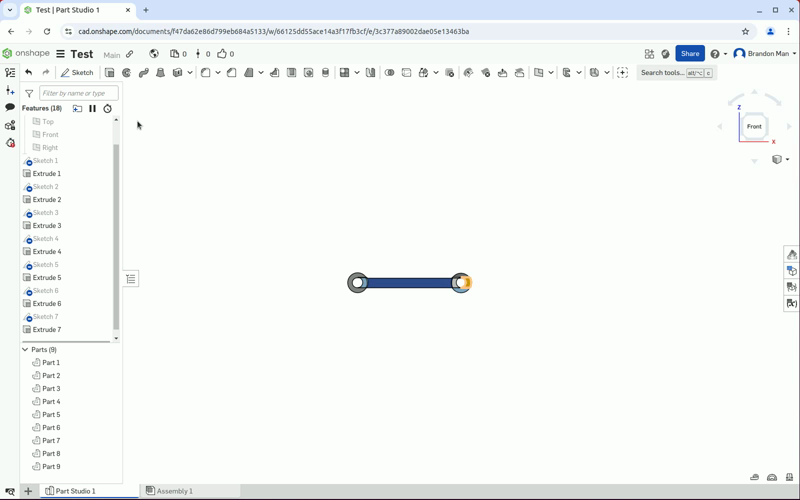
key(shift+h)
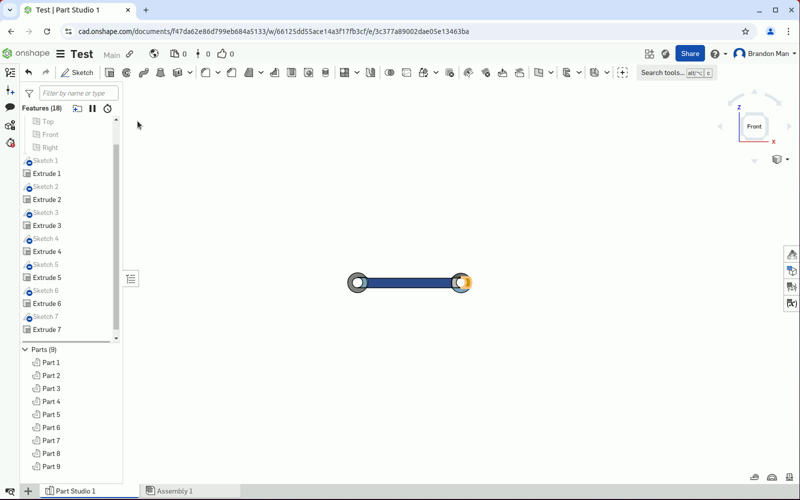
key(shift+h)
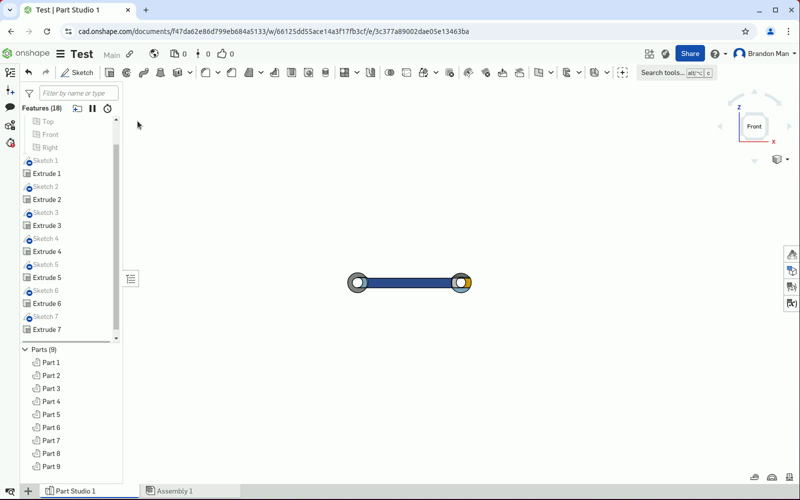
mouse_move(69, 163)
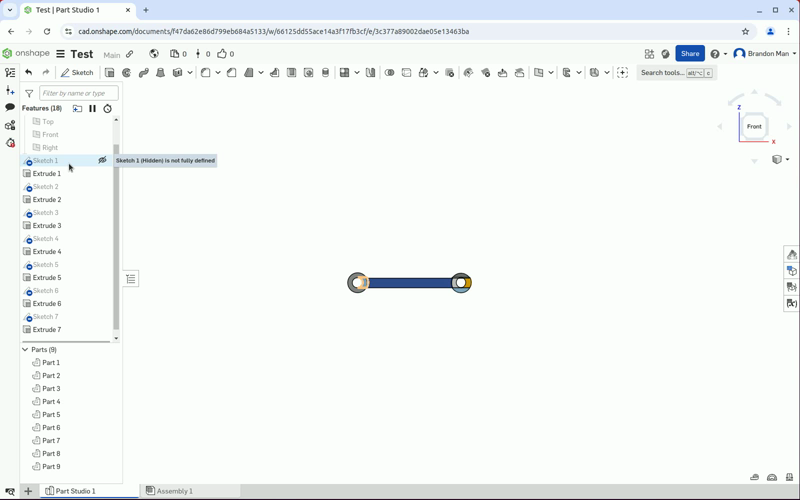
click(69, 163)
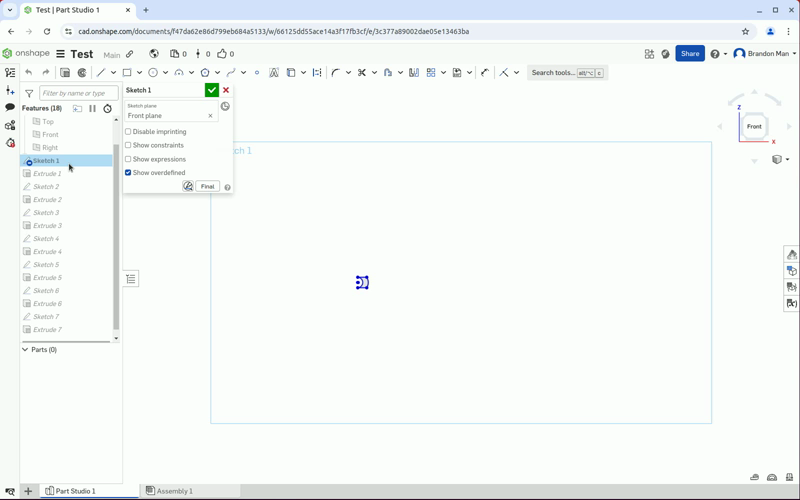
mouse_move(229, 92)
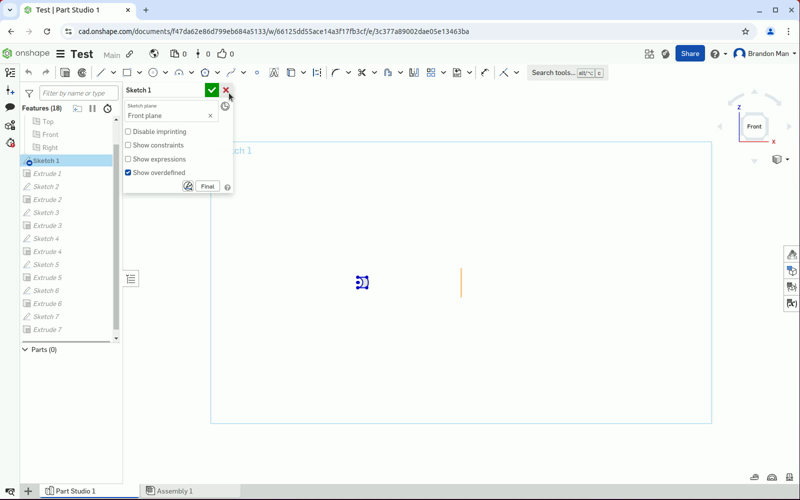
click(229, 92)
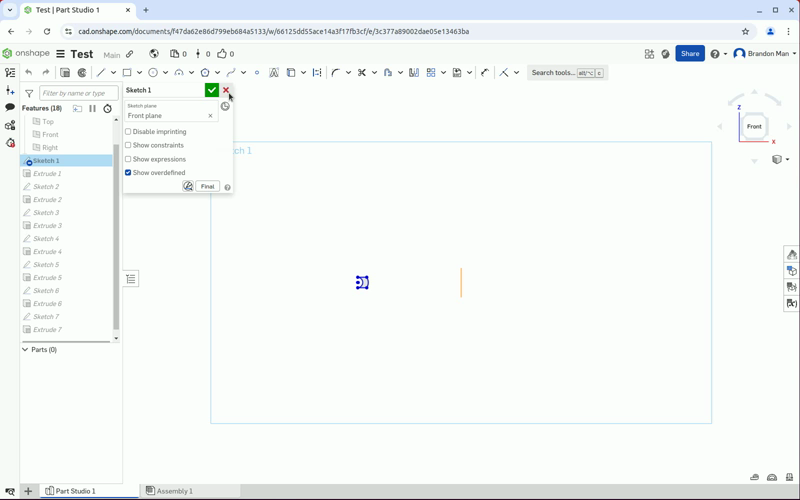
key(shift+s)
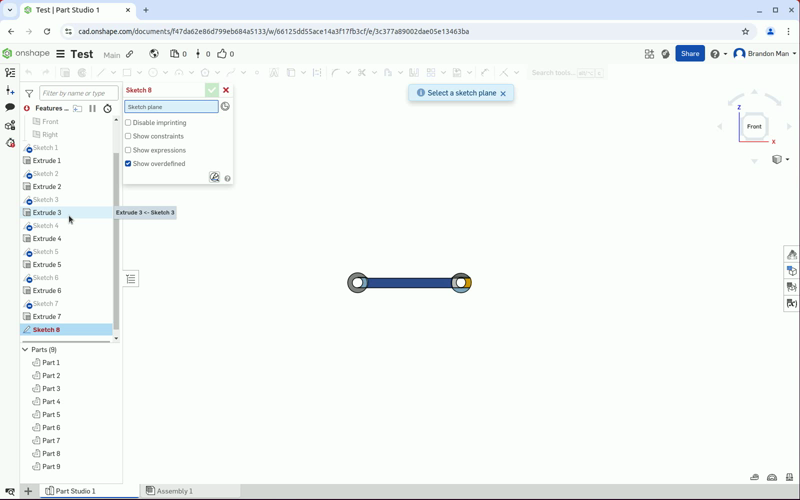
scroll(3)
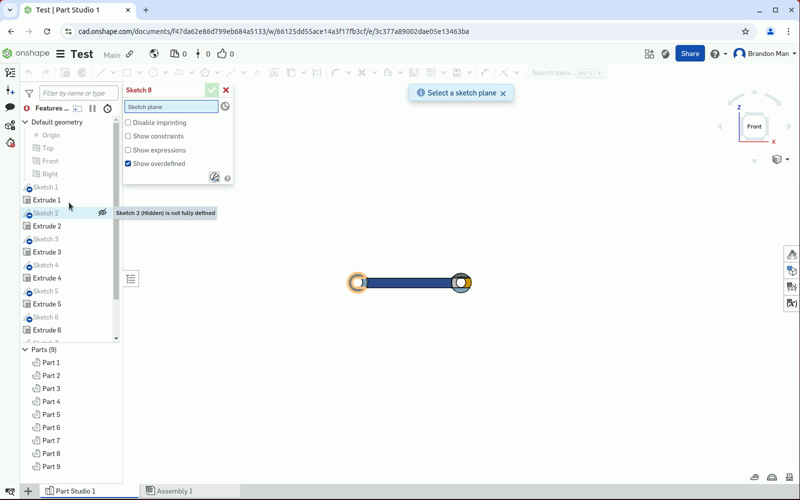
mouse_move(69, 163)
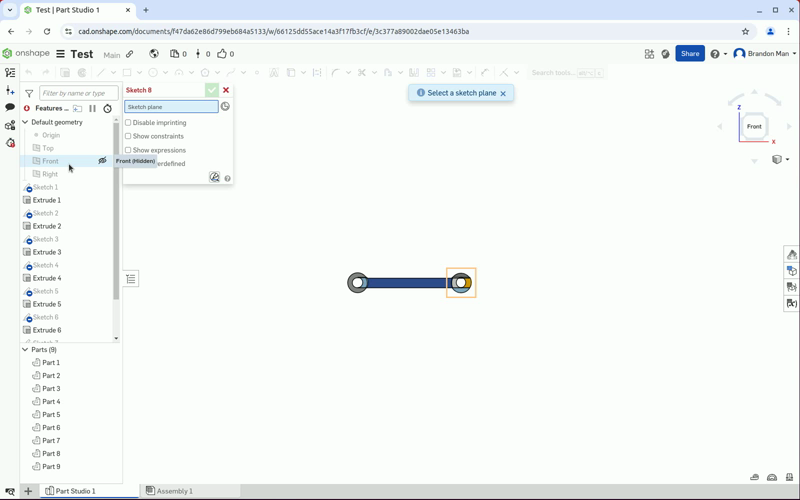
click(69, 163)
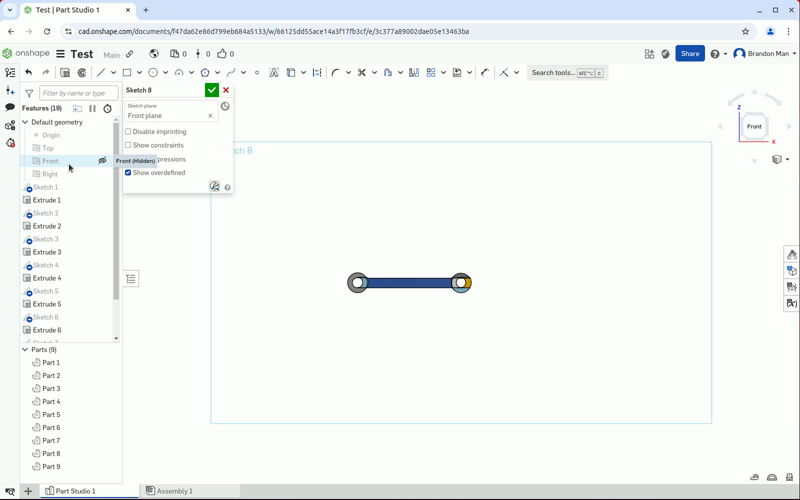
mouse_move(73, 352)
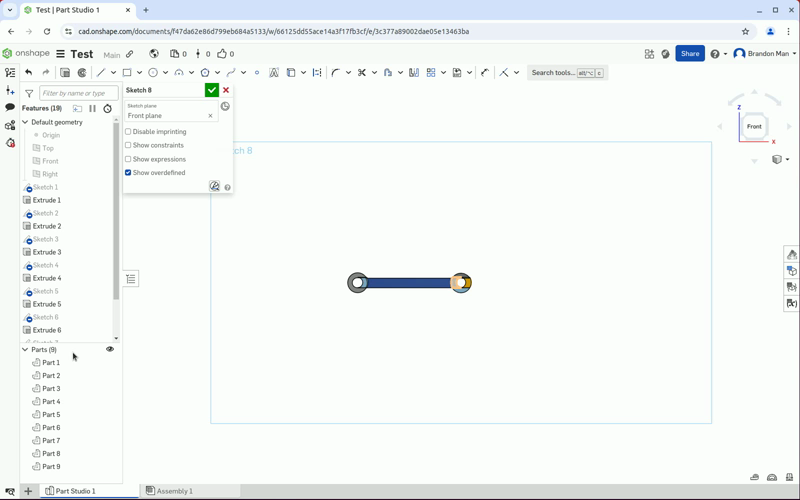
key(y)
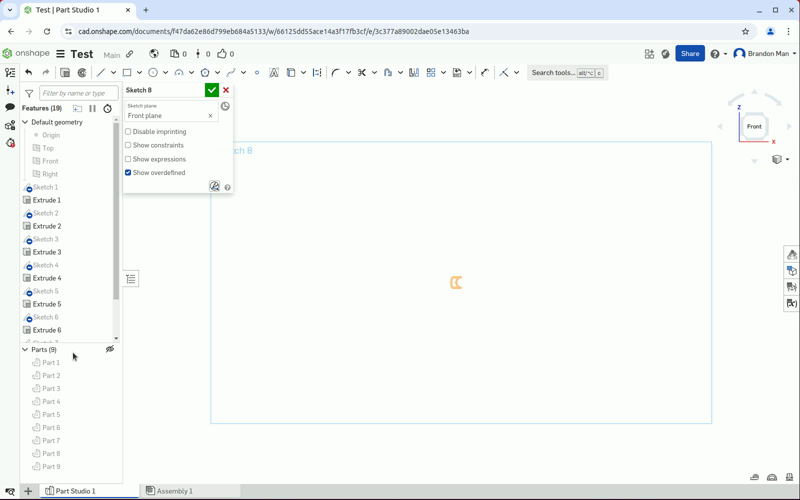
key(l)
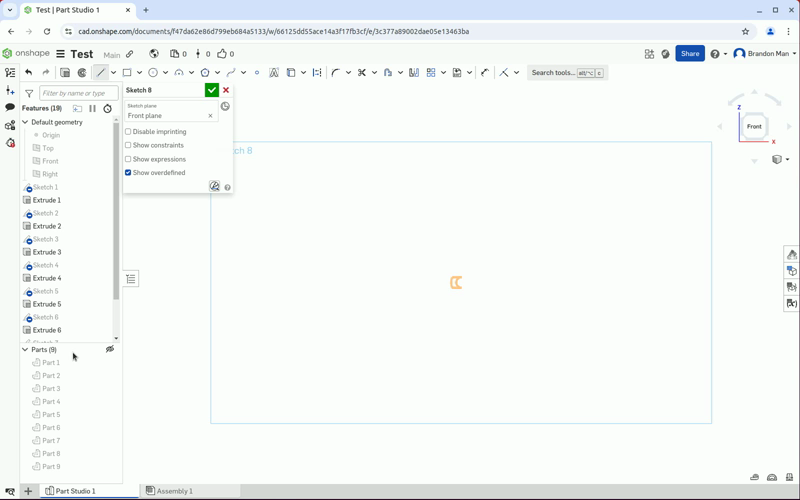
key_down(shift)
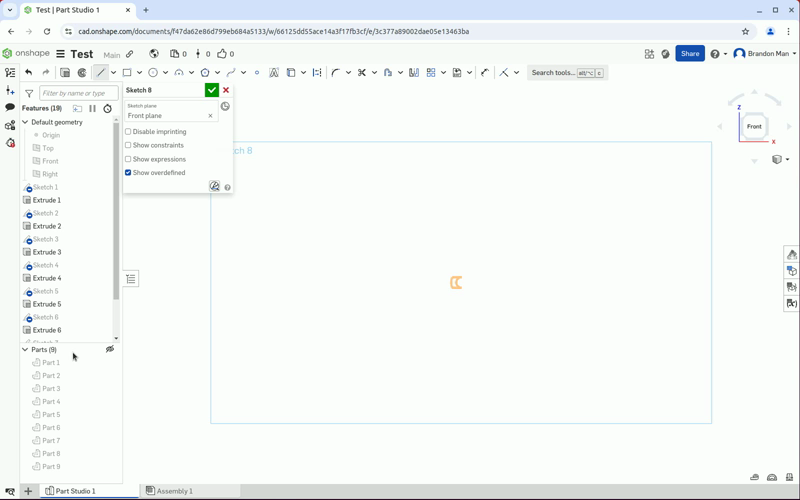
mouse_move(468, 287)
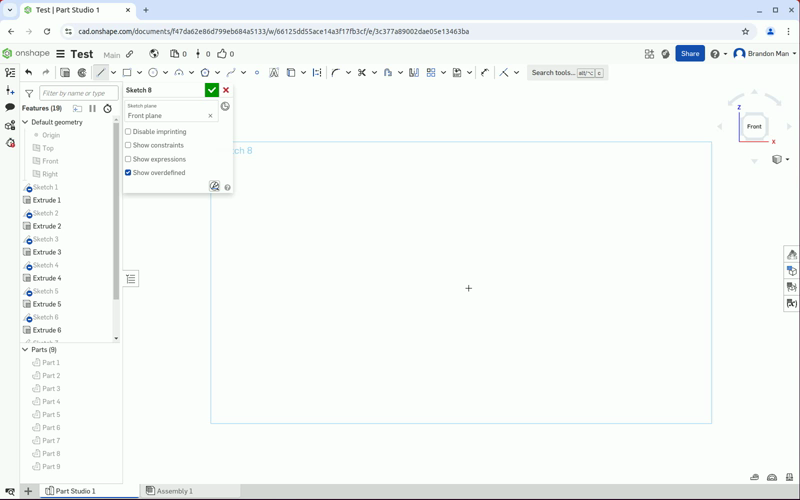
click(468, 287)
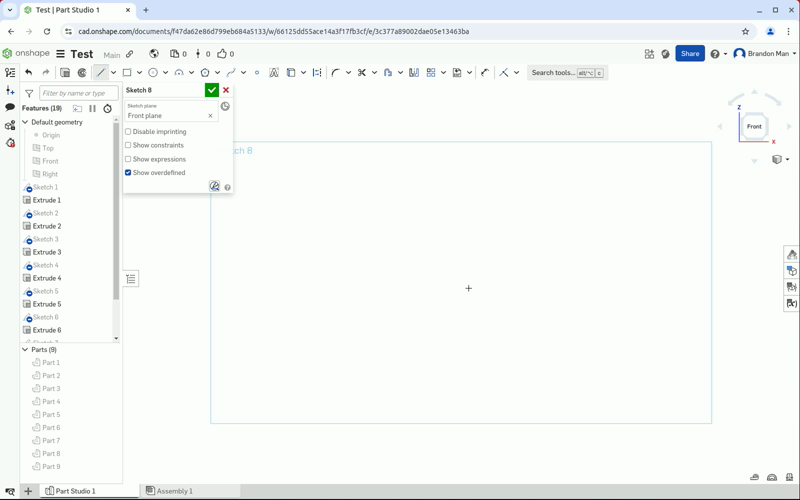
key_up(shift)
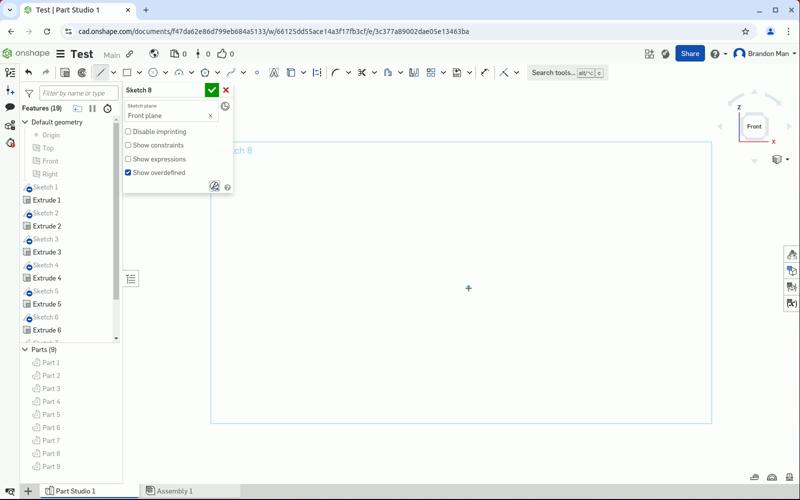
key_down(shift)
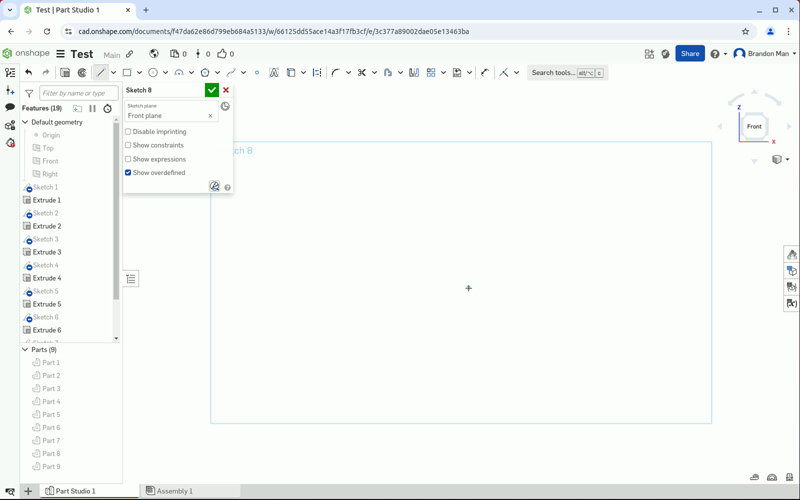
mouse_move(555, 287)
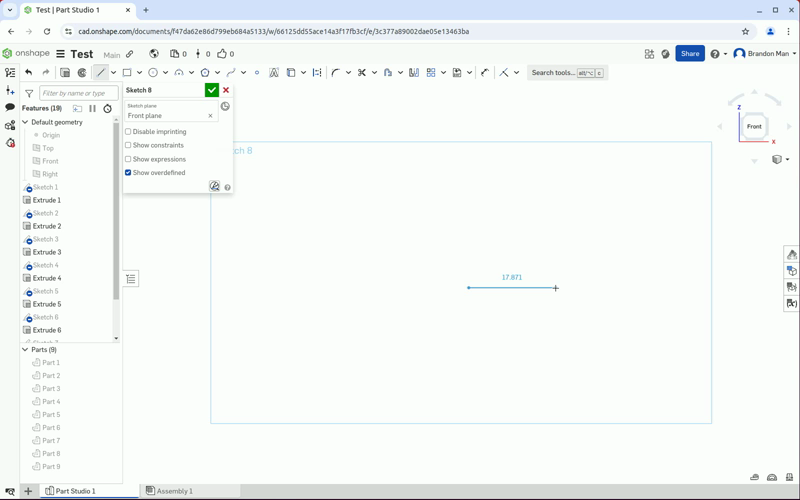
click(555, 287)
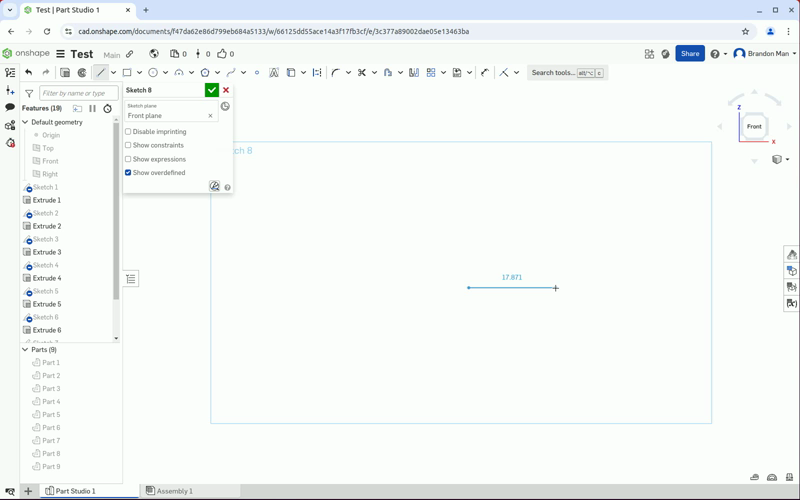
key_up(shift)
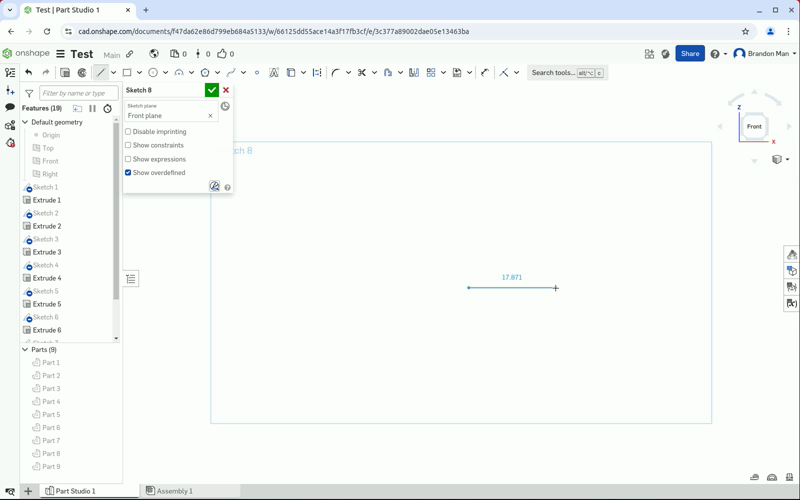
key(esc)
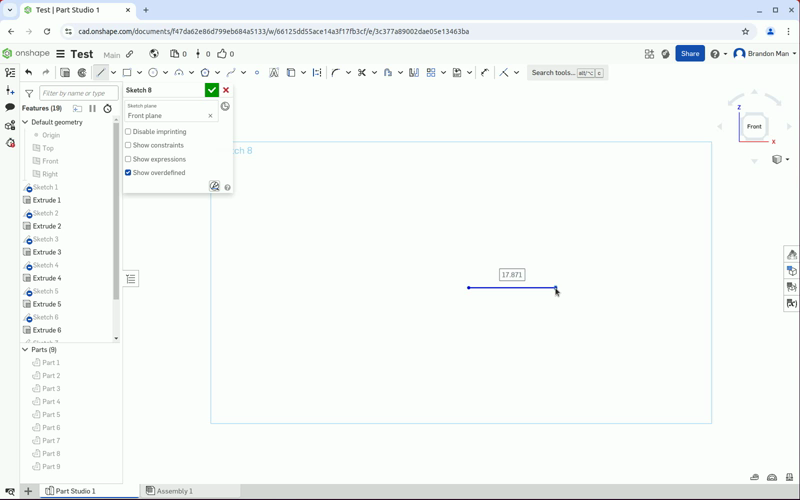
key(a)
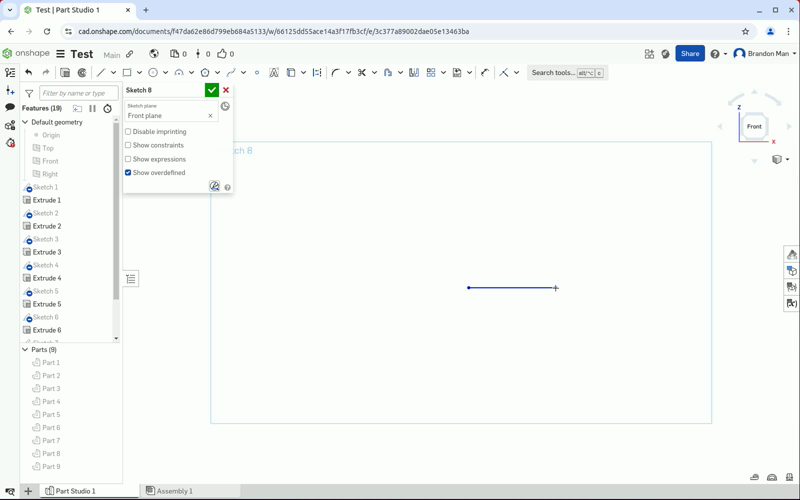
mouse_move(555, 287)
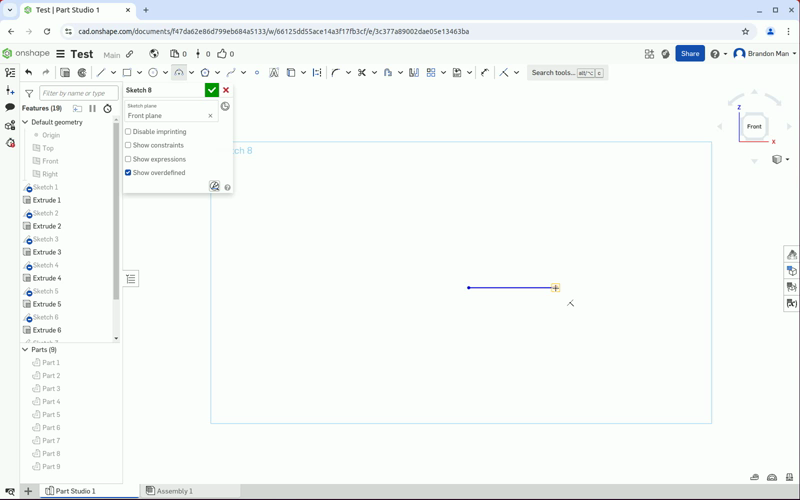
click(555, 287)
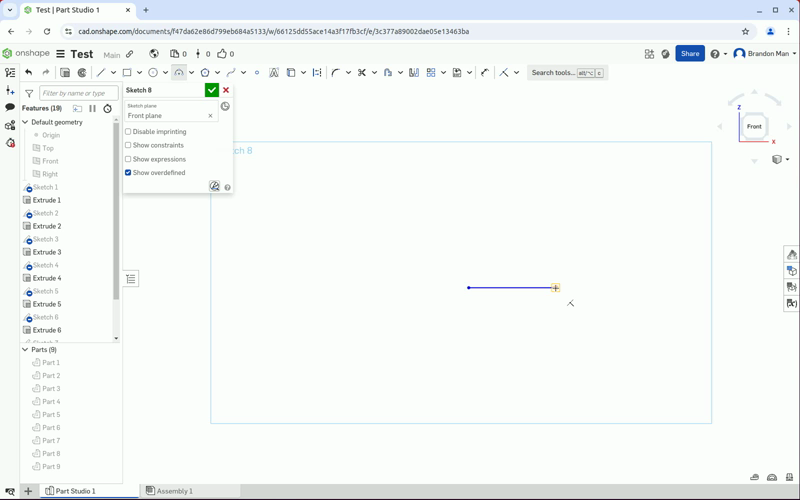
key_down(shift)
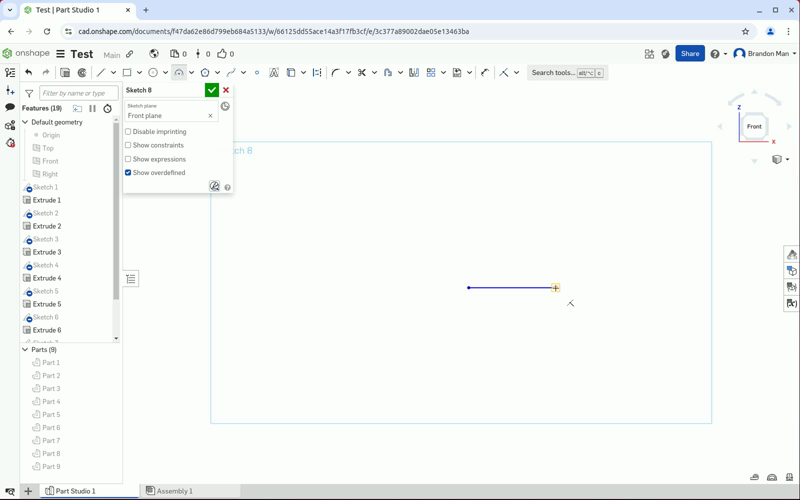
mouse_move(555, 278)
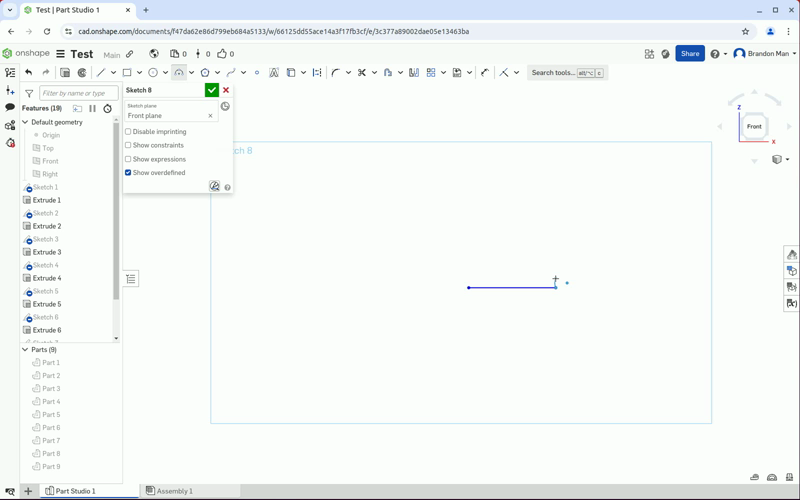
click(555, 278)
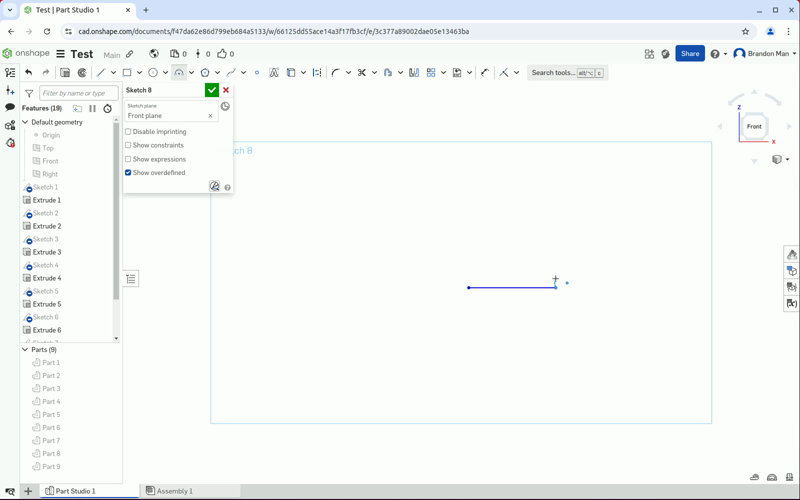
mouse_move(554, 282)
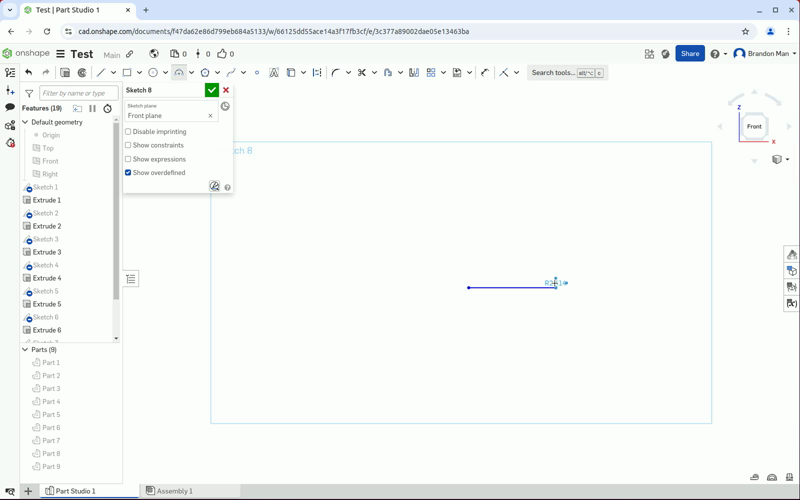
click(554, 282)
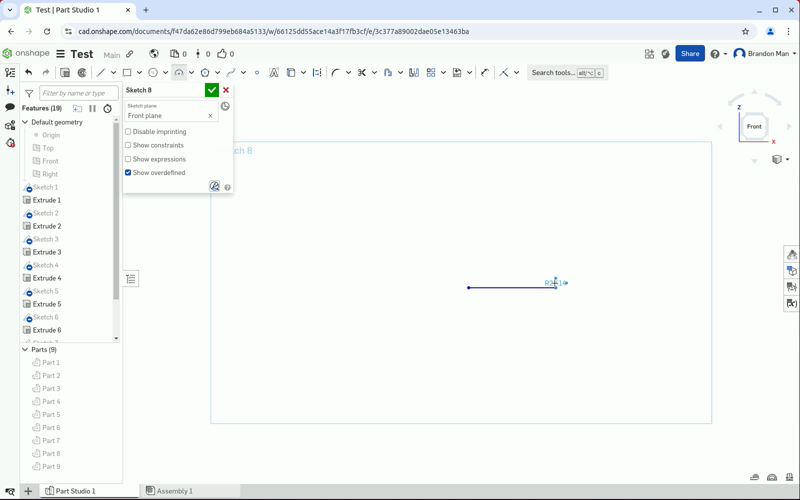
key_up(shift)
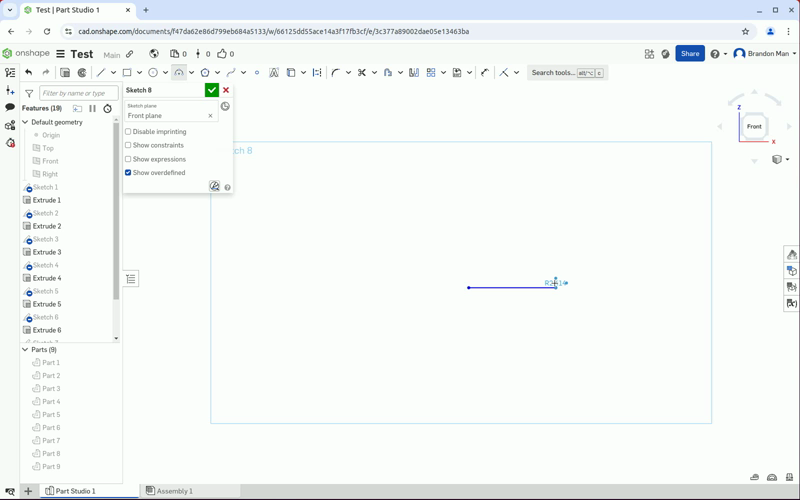
key(esc)
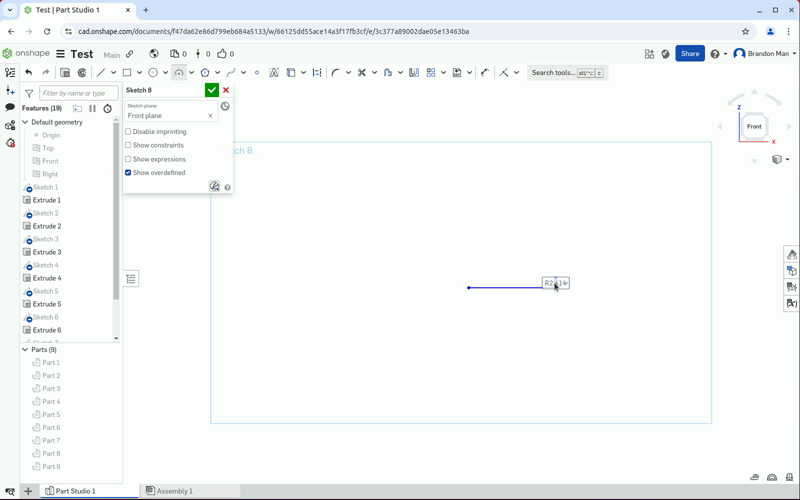
key(l)
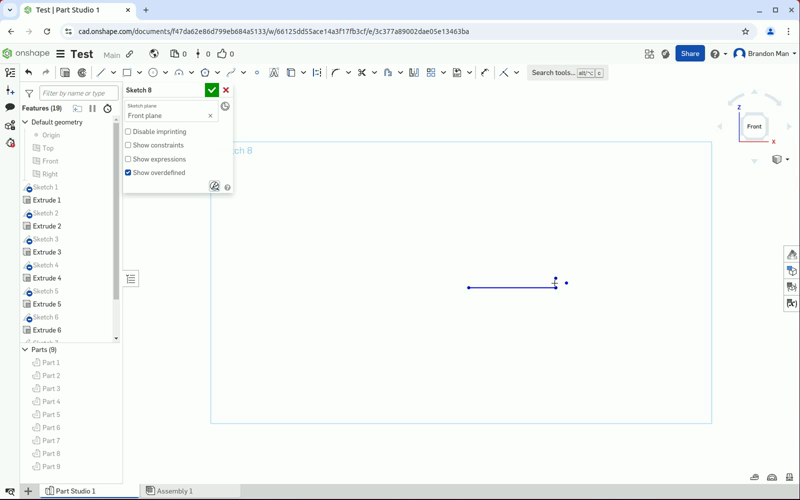
mouse_move(555, 278)
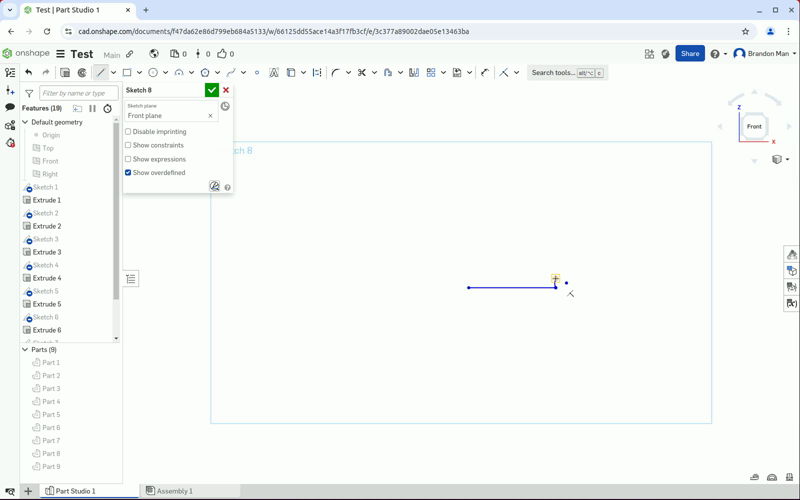
click(555, 278)
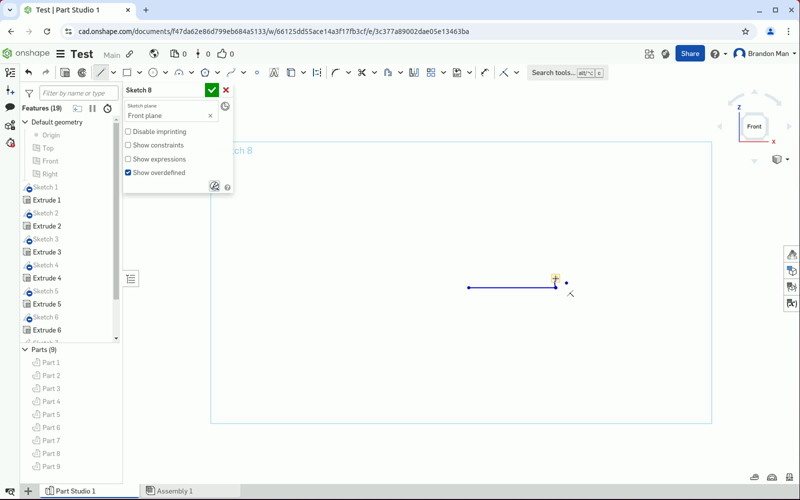
key_down(shift)
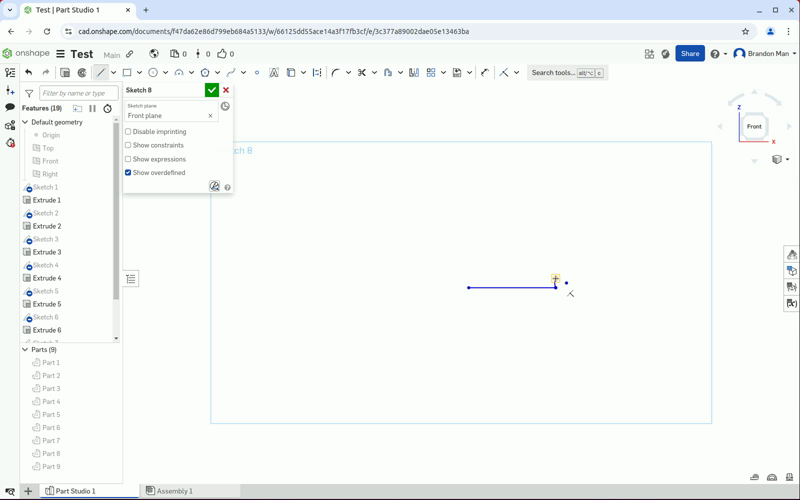
mouse_move(468, 278)
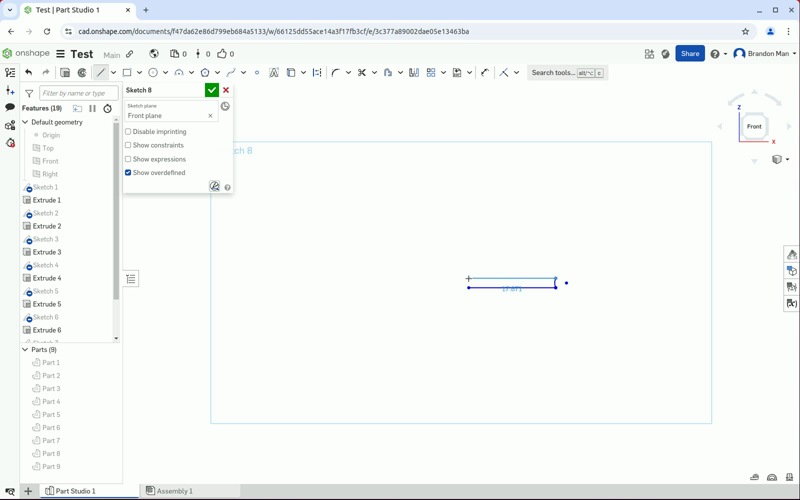
click(468, 278)
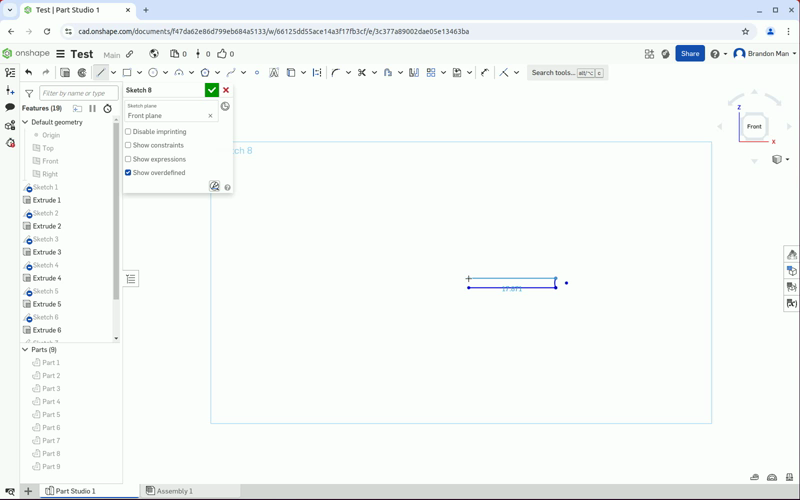
key_up(shift)
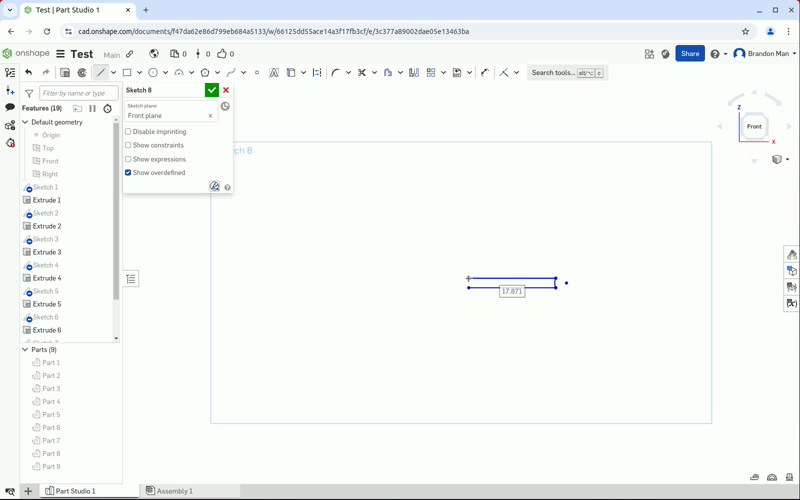
key(esc)
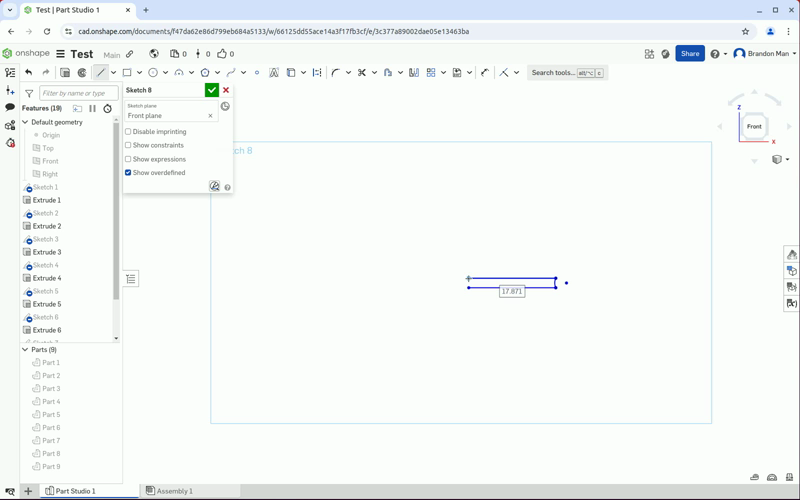
key(a)
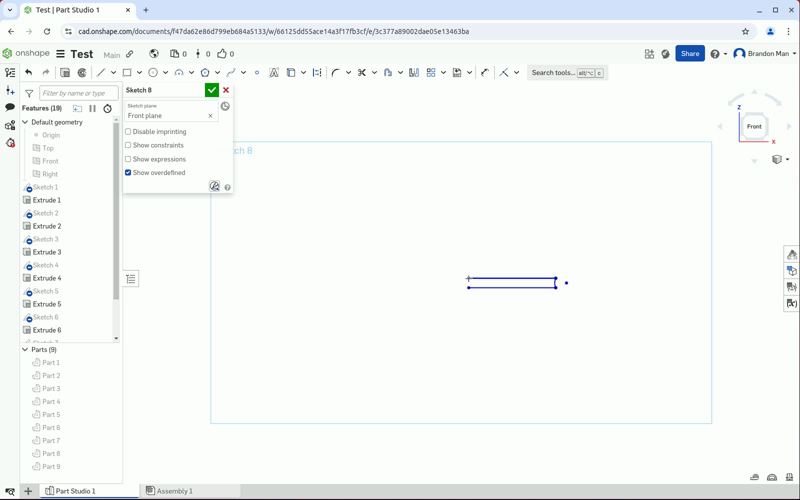
mouse_move(468, 278)
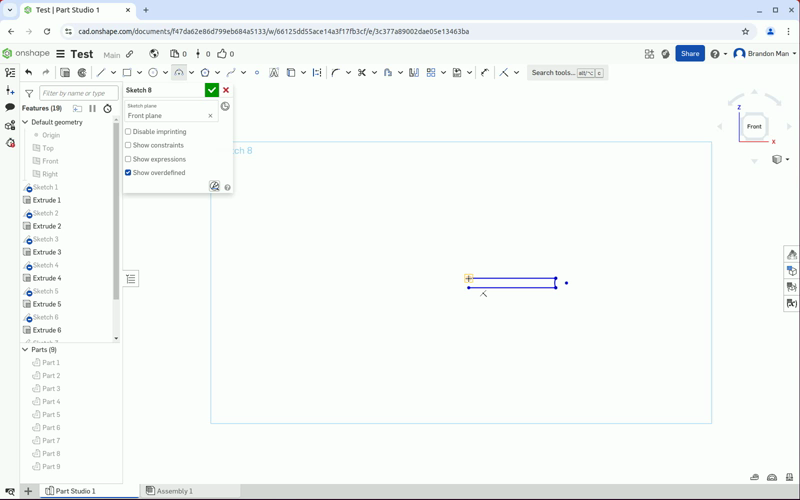
click(468, 278)
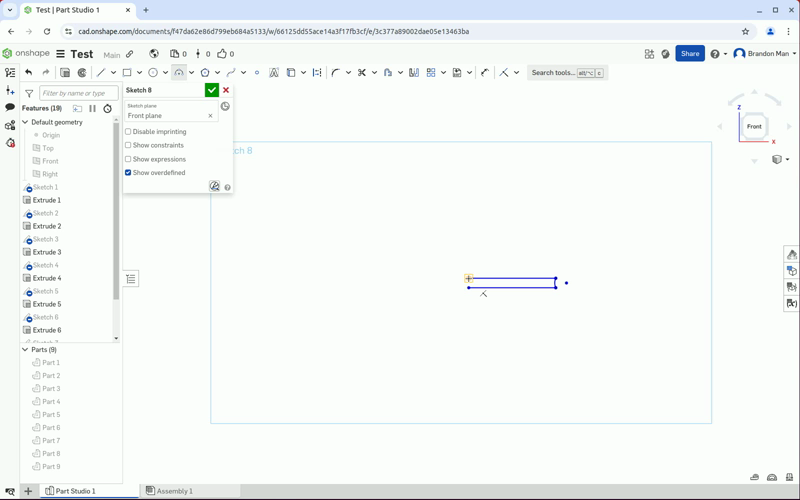
mouse_move(468, 287)
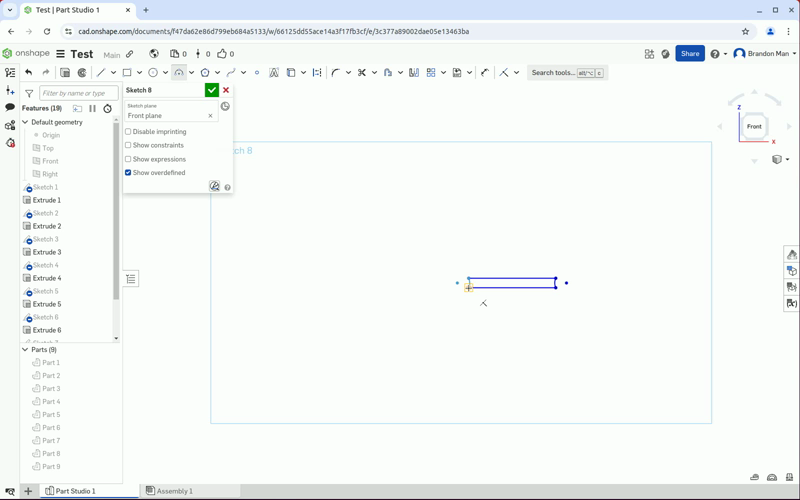
click(468, 287)
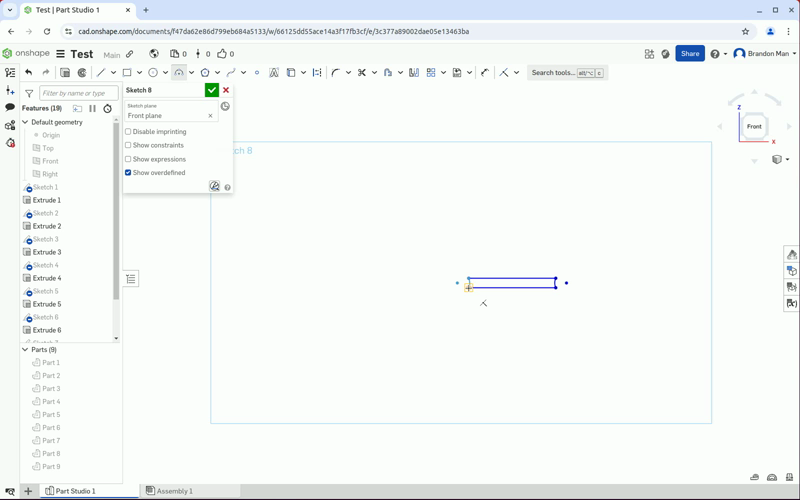
key_down(shift)
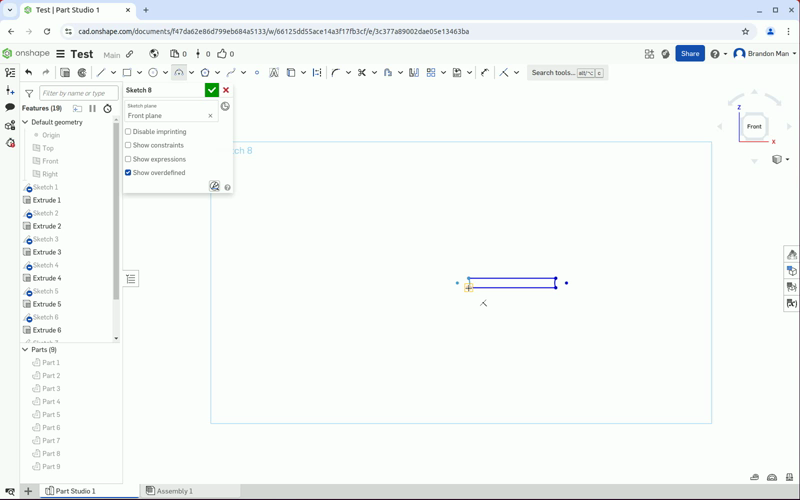
mouse_move(470, 282)
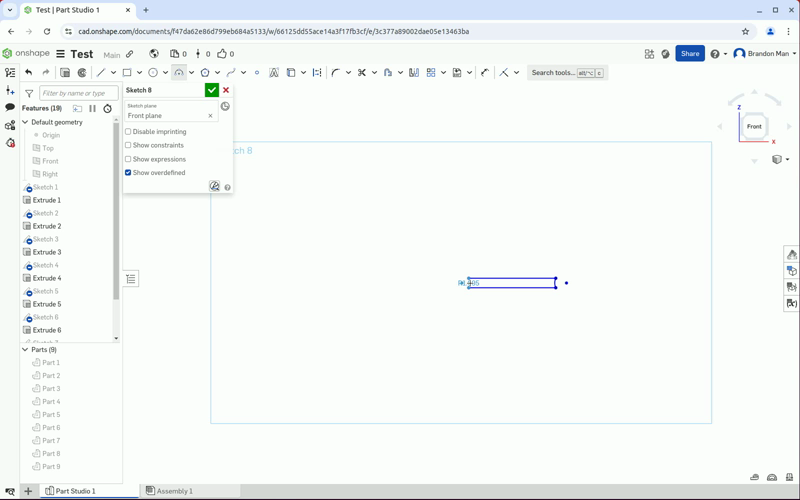
click(470, 282)
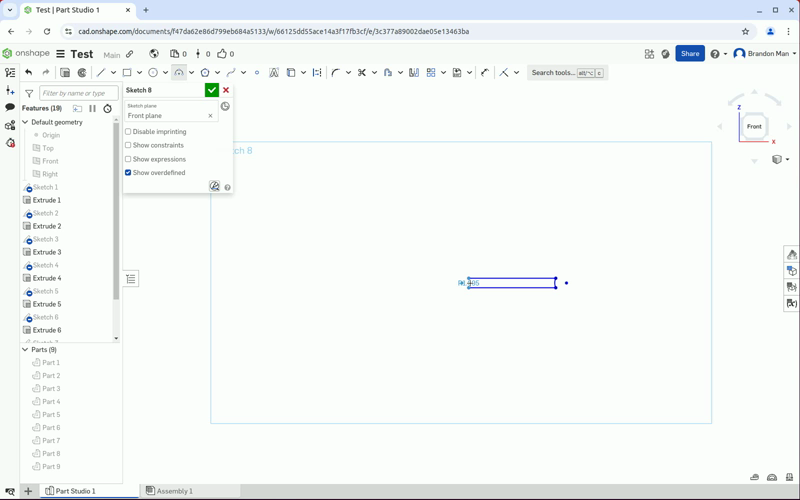
key_up(shift)
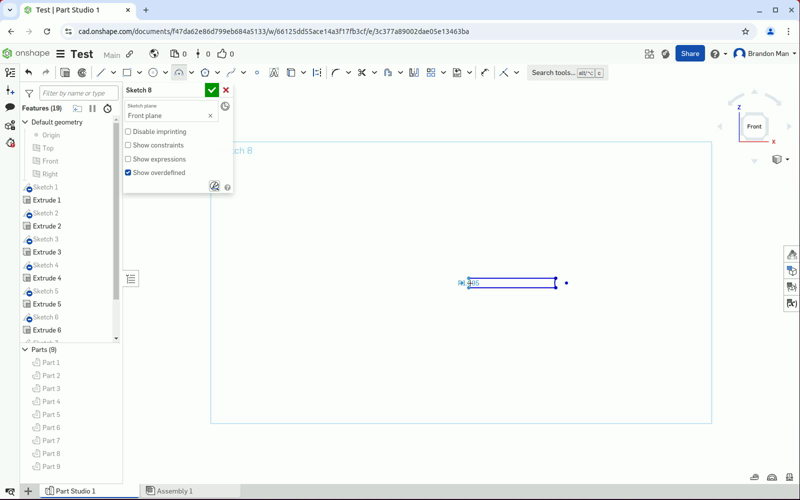
key(esc)
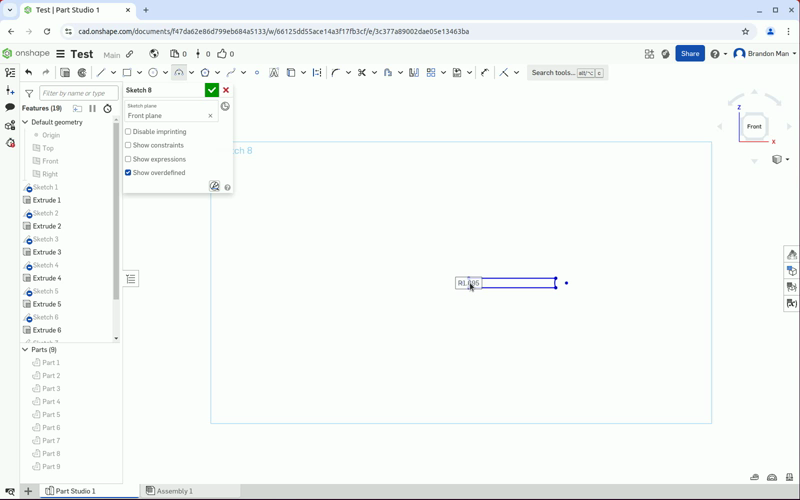
mouse_move(477, 282)
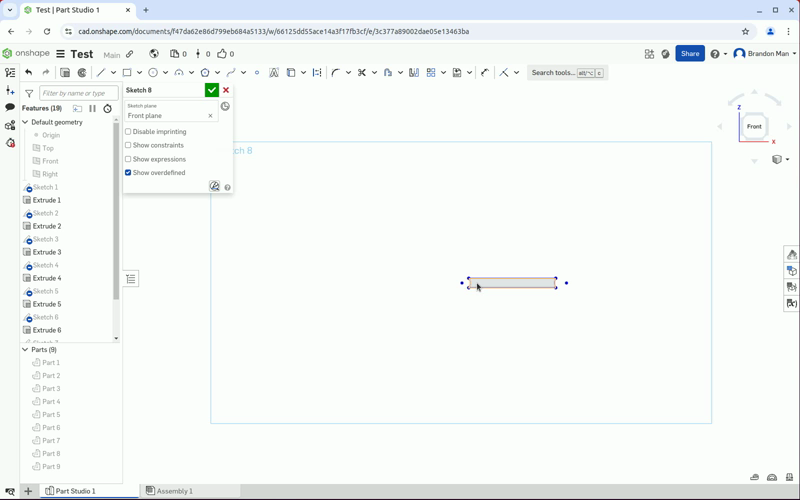
scroll(6)
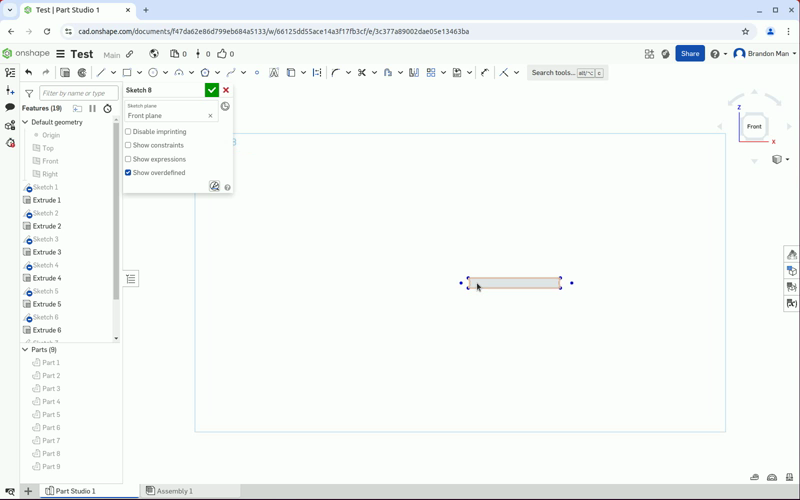
scroll(6)
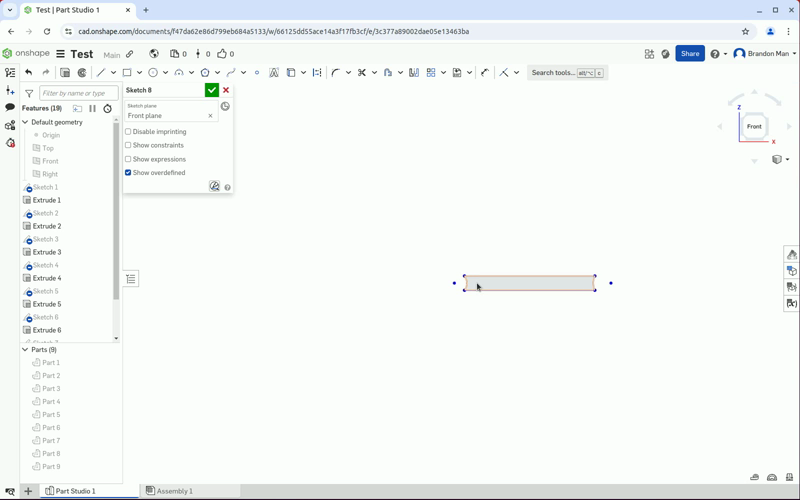
scroll(6)
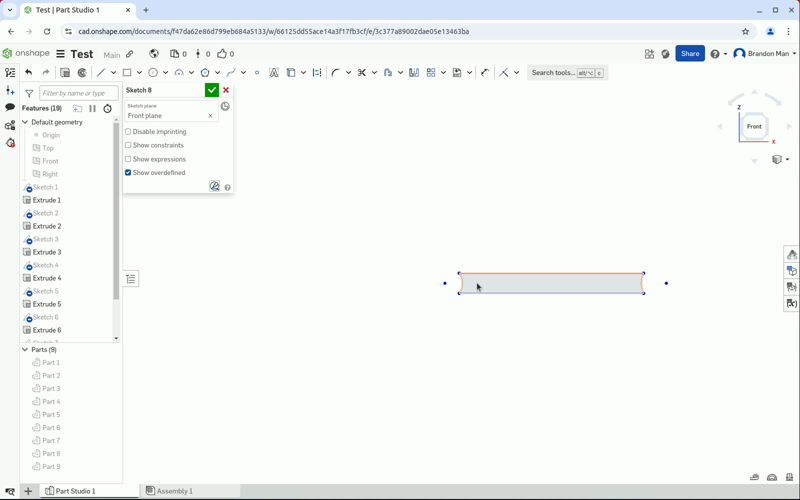
scroll(6)
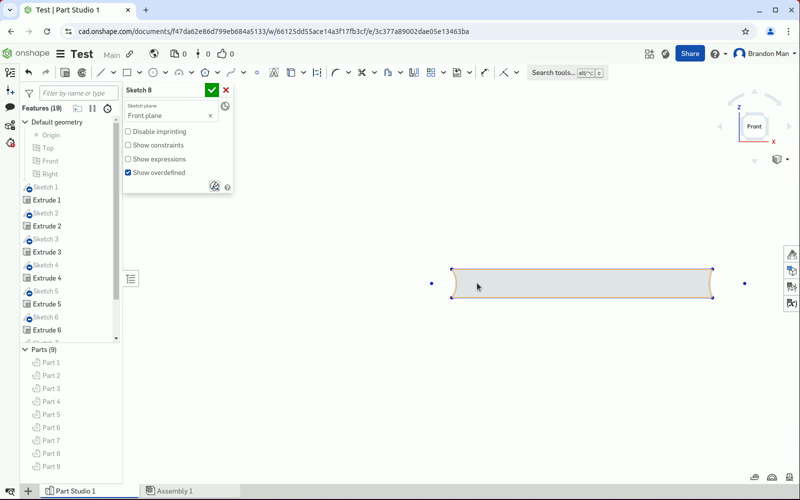
scroll(6)
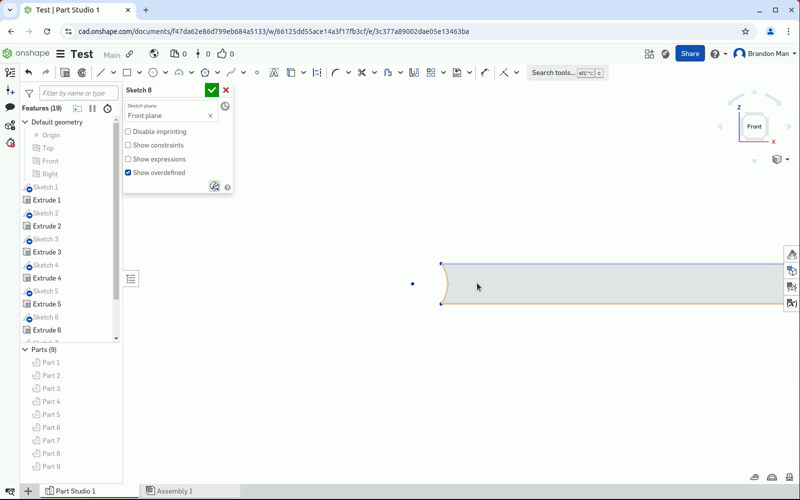
scroll(6)
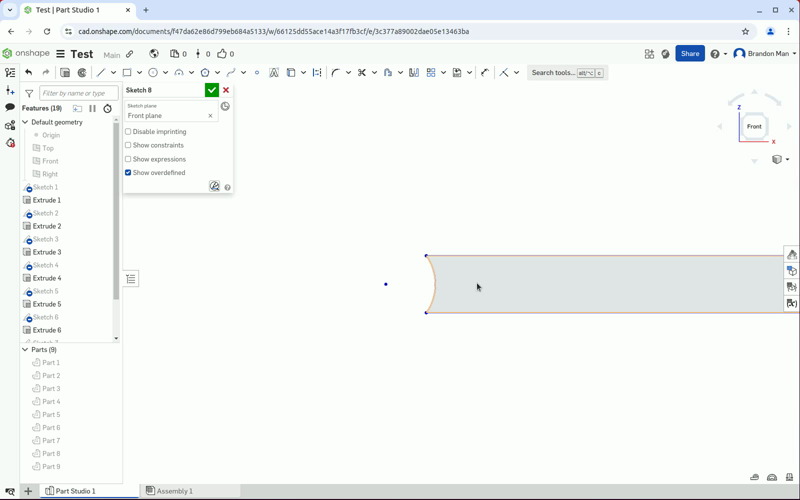
scroll(6)
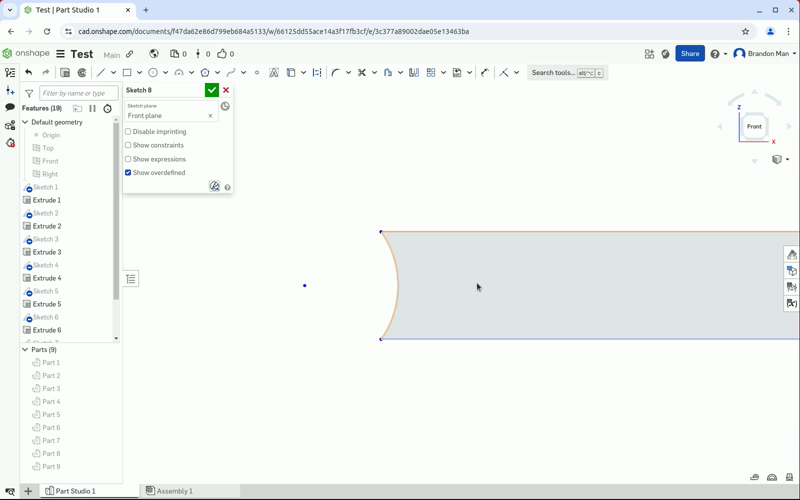
click(477, 282)
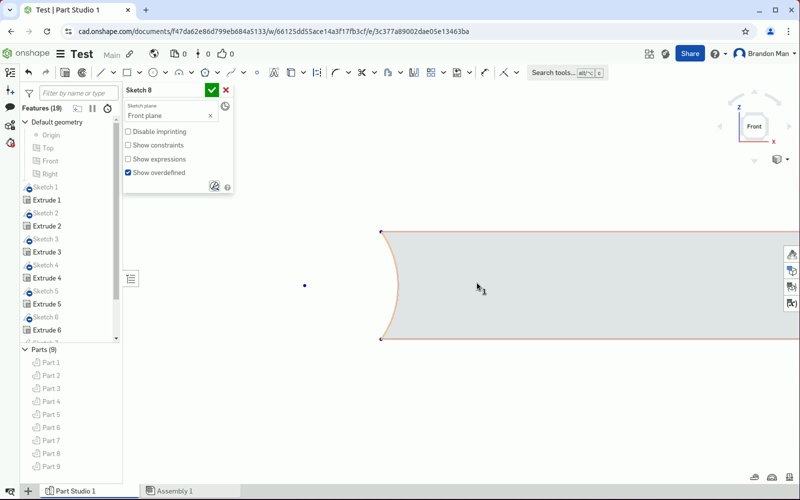
scroll(-6)
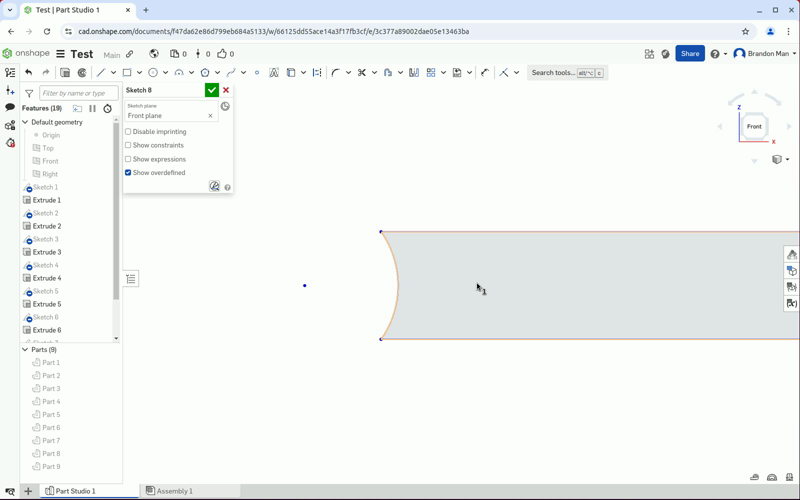
scroll(-6)
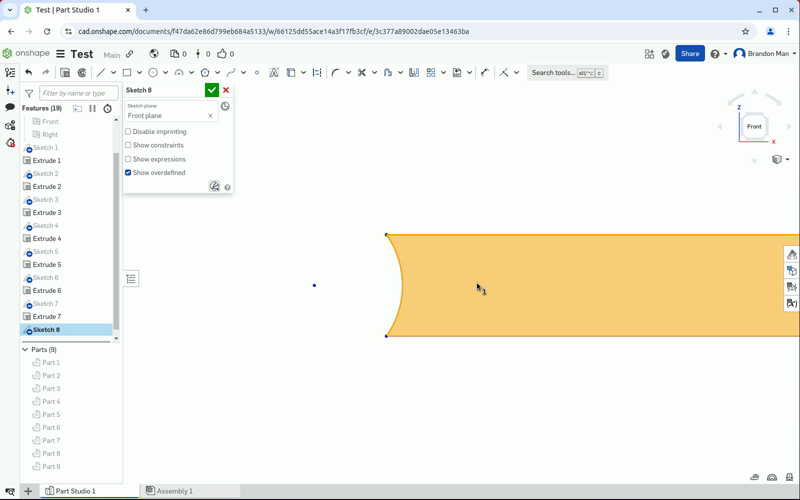
scroll(-6)
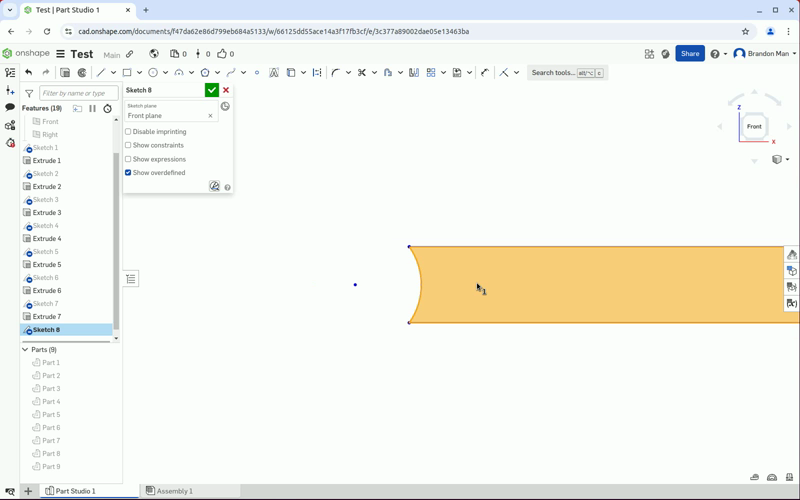
scroll(-6)
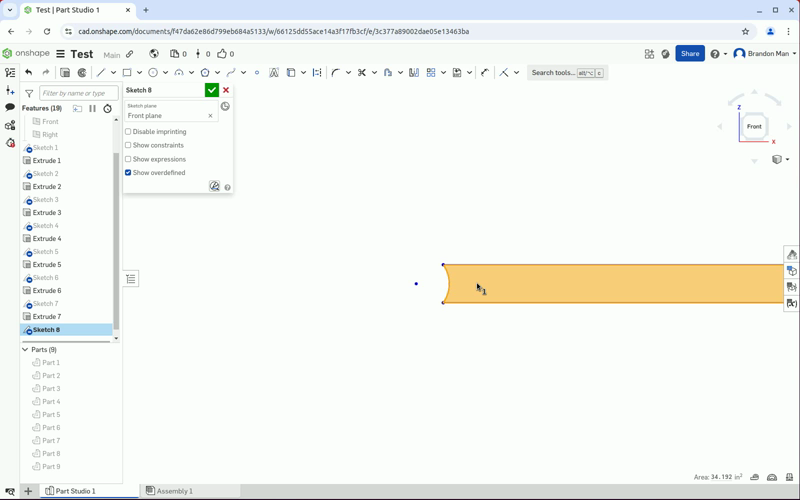
scroll(-6)
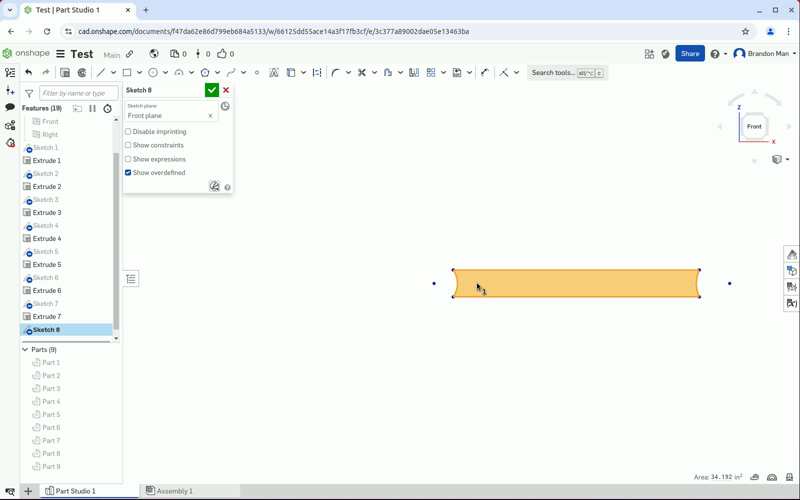
scroll(-6)
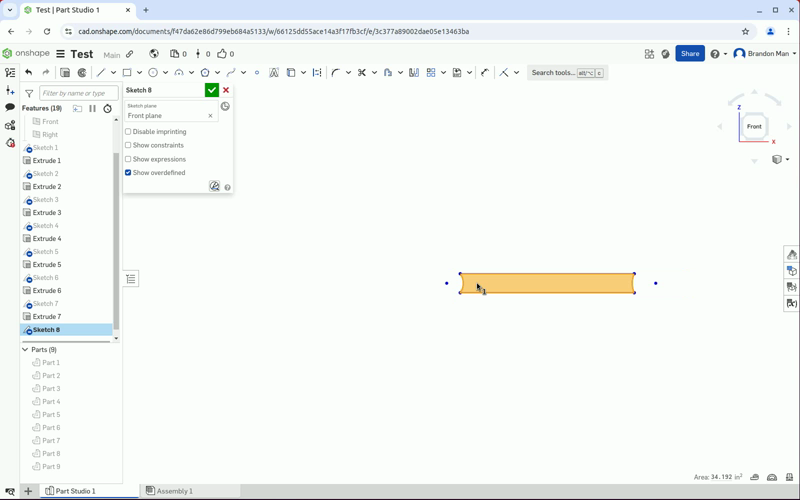
scroll(-6)
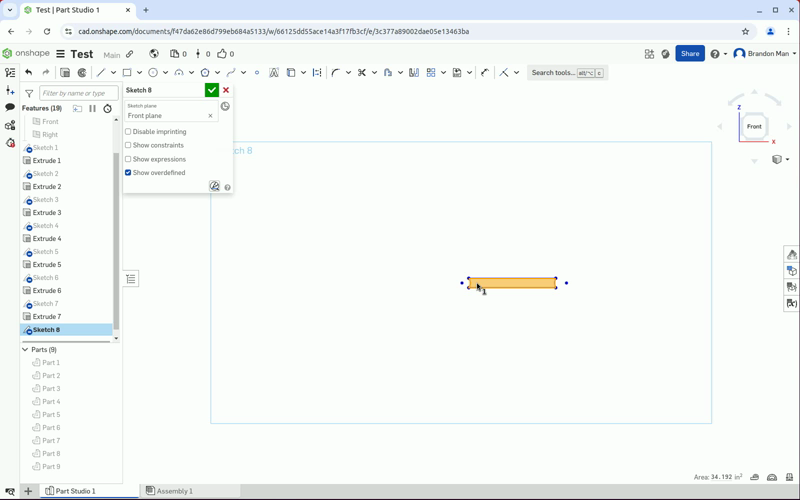
mouse_move(73, 352)
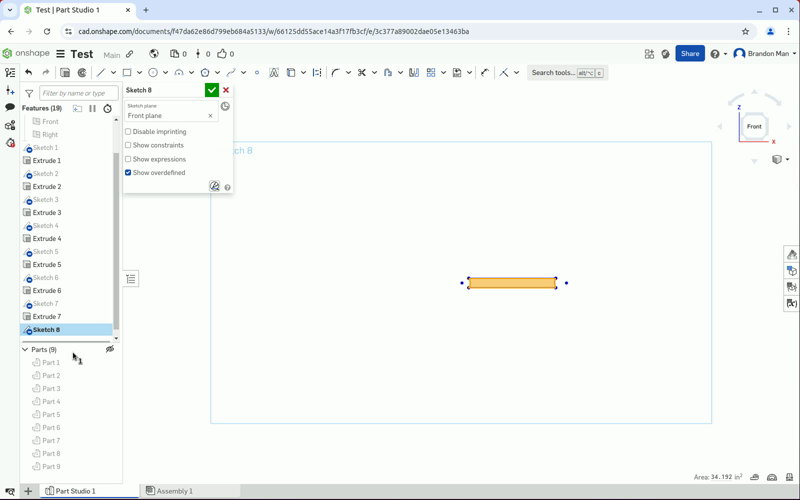
key(shift+y)
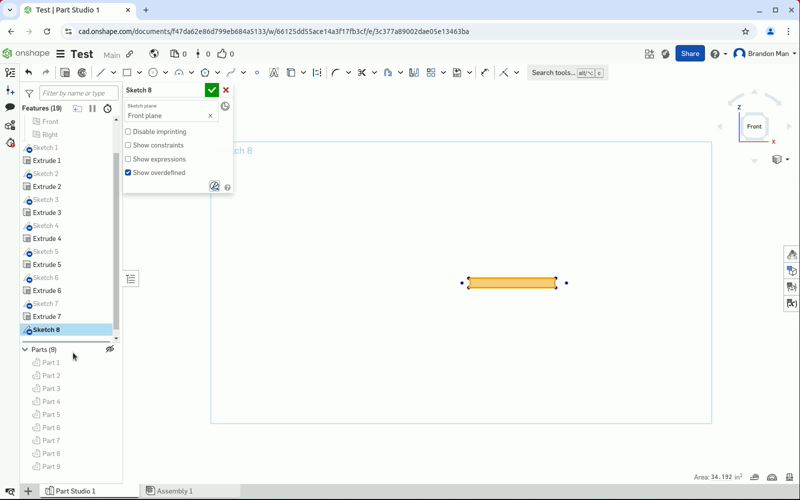
key(shift+e)
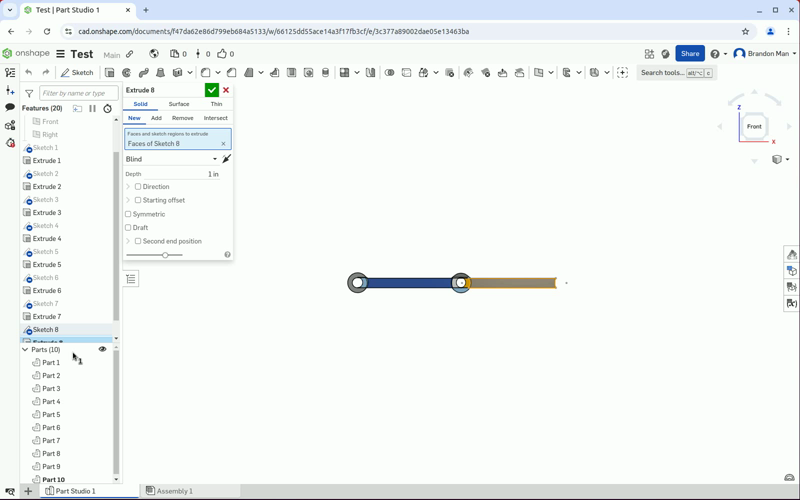
mouse_move(143, 106)
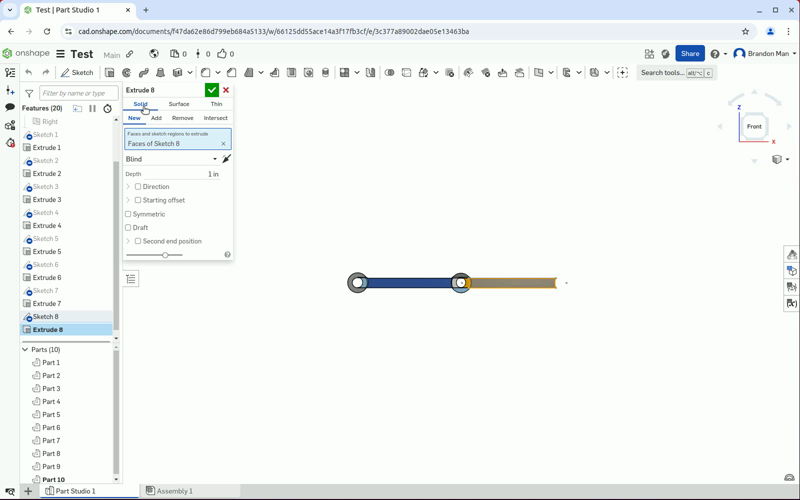
click(143, 106)
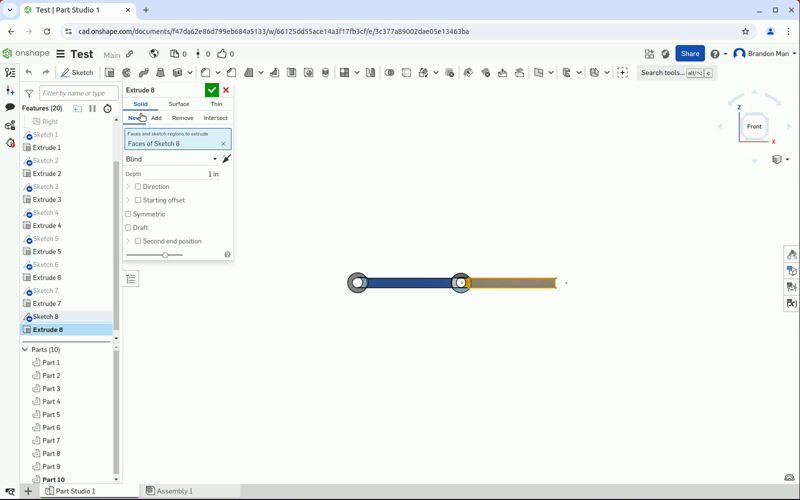
mouse_move(137, 120)
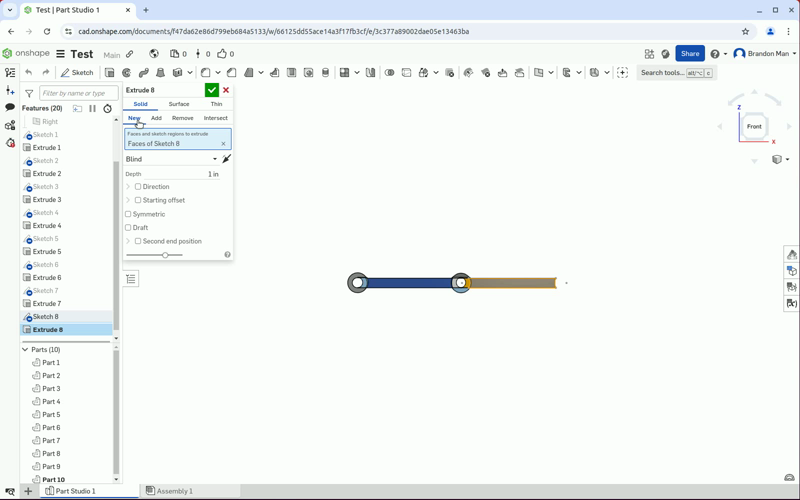
click(137, 120)
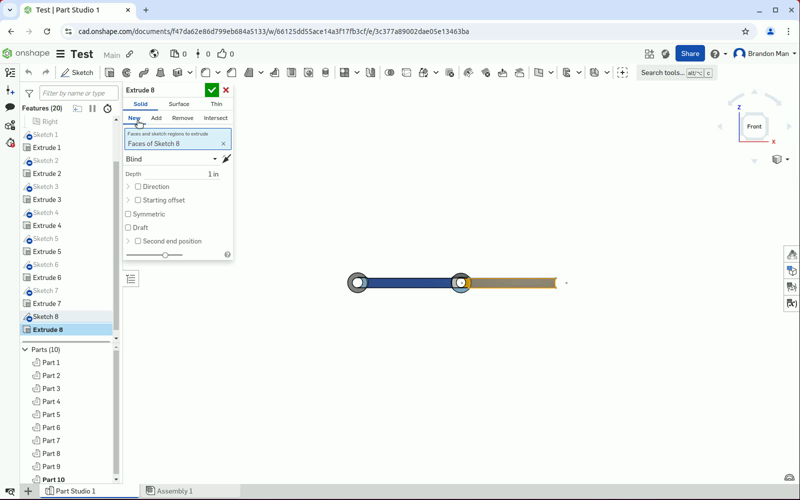
key(tab, 4)
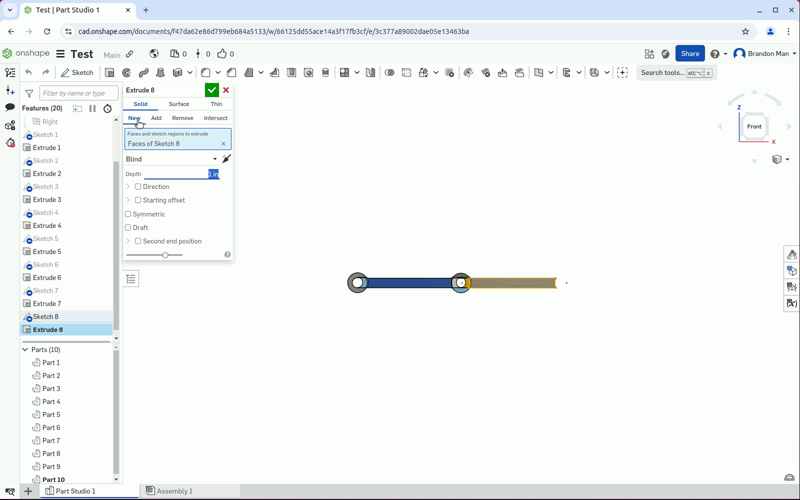
text(1.685)
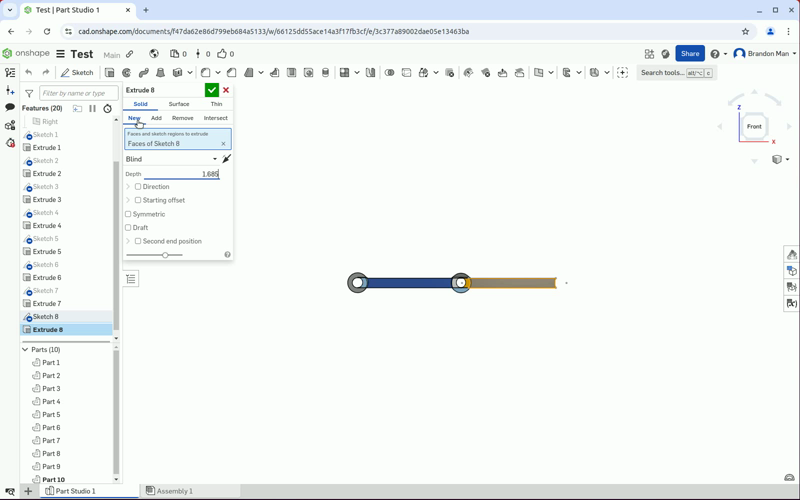
key(enter)
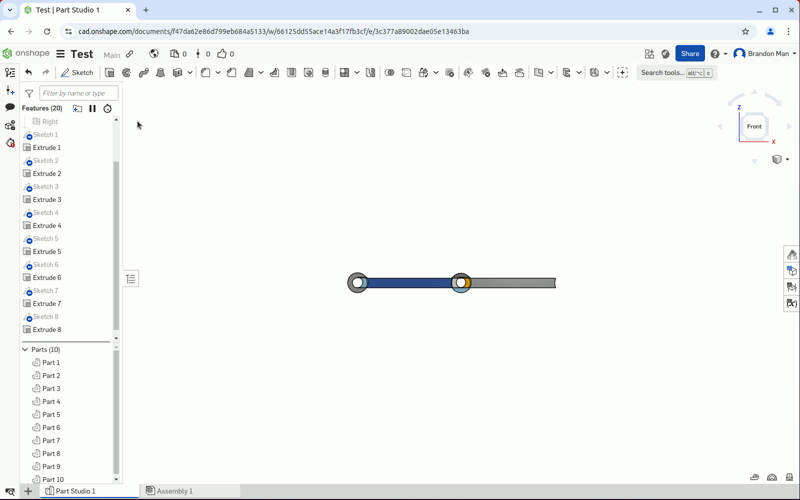
key(shift+h)
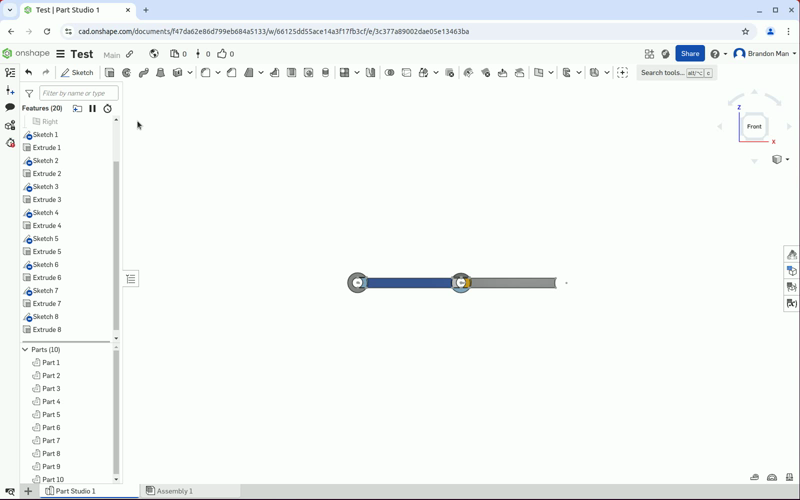
key(shift+h)
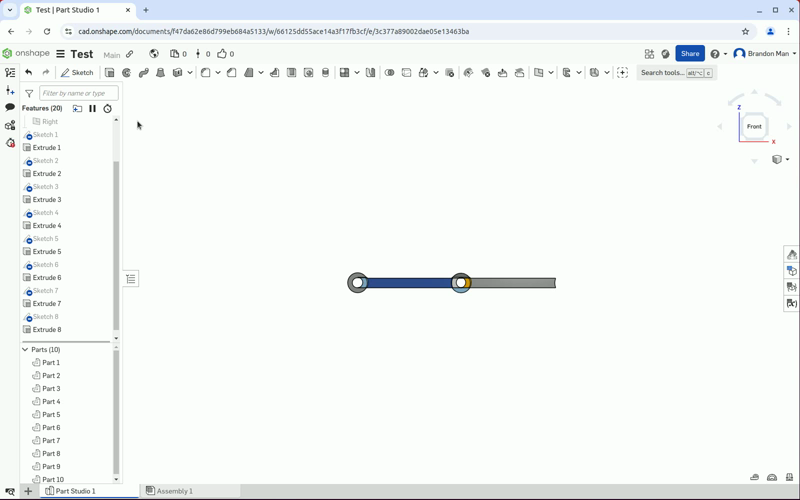
mouse_move(69, 137)
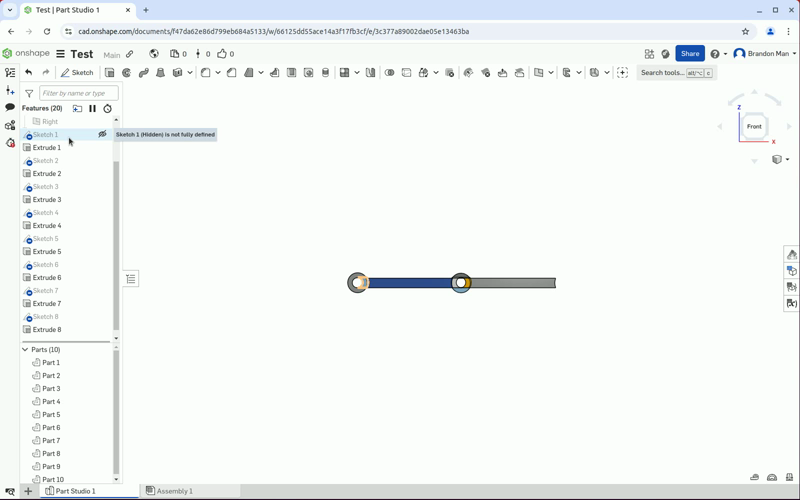
click(69, 137)
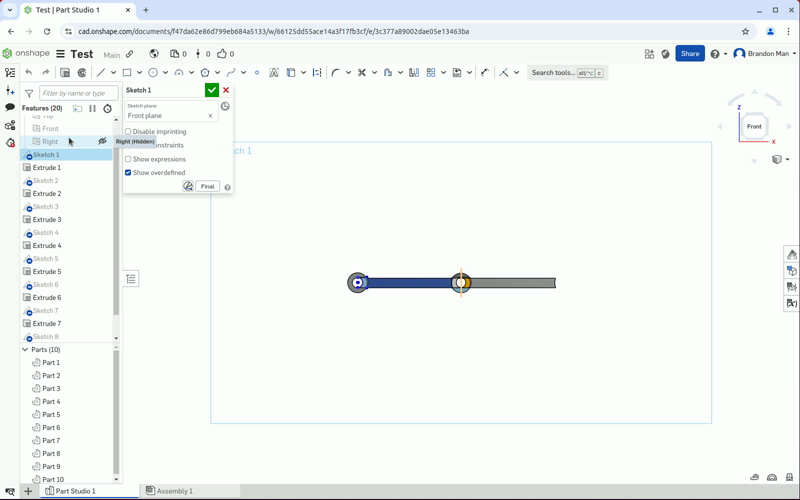
mouse_move(229, 92)
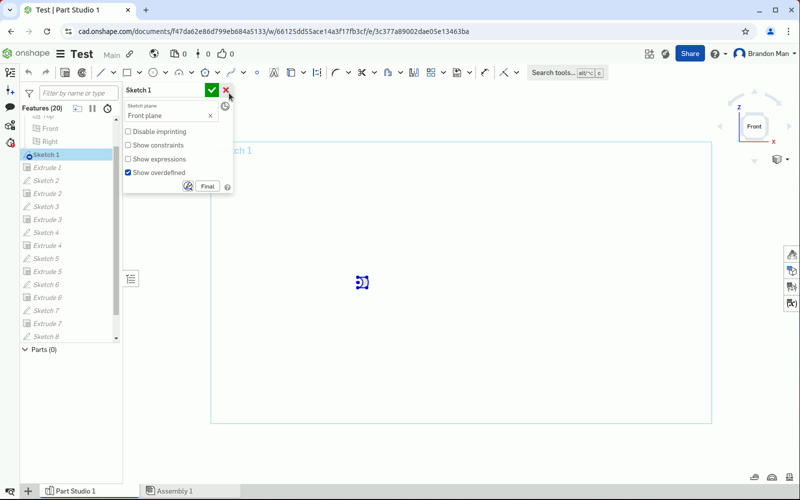
click(229, 92)
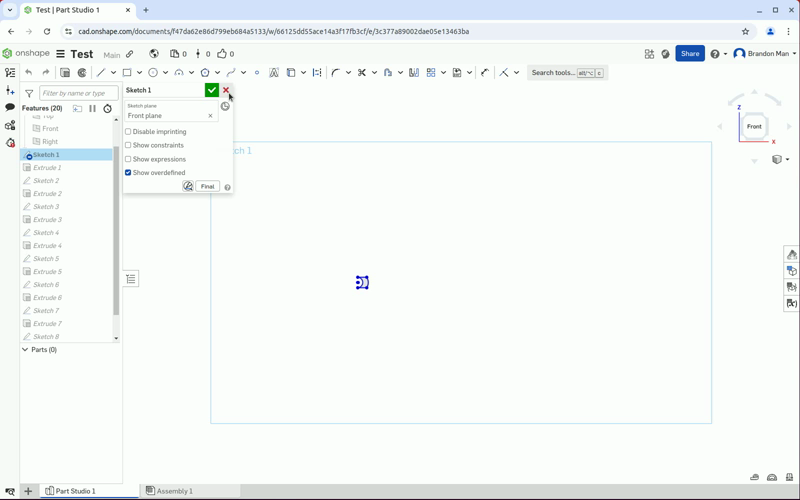
key(shift+s)
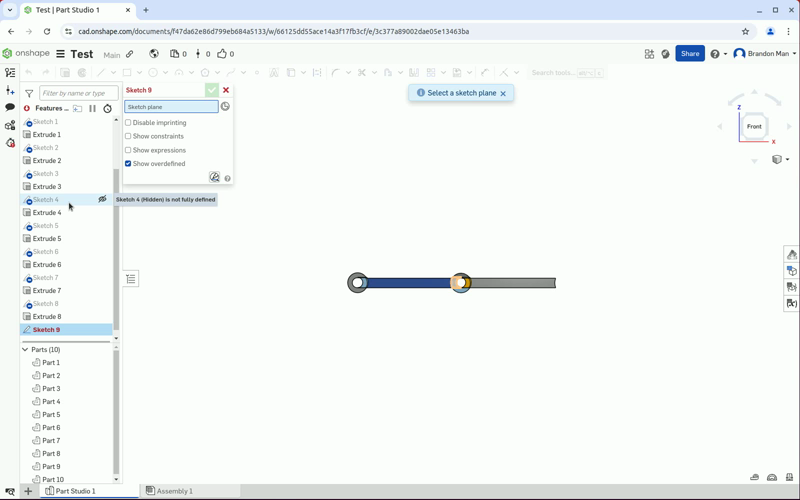
scroll(3)
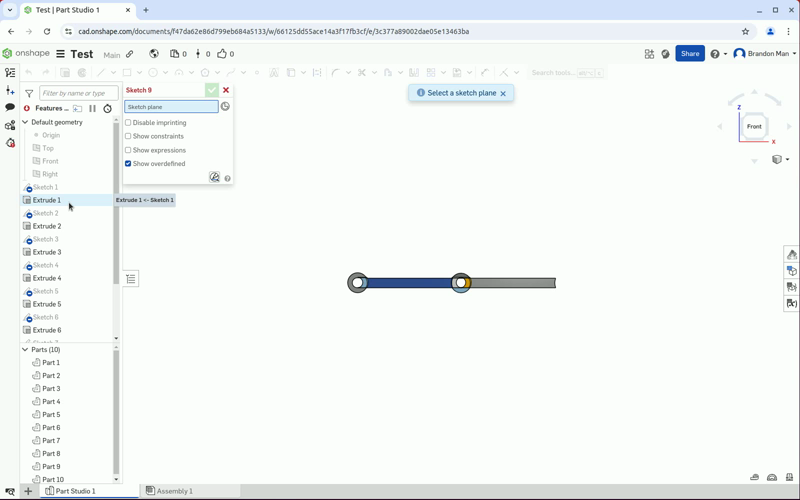
mouse_move(69, 163)
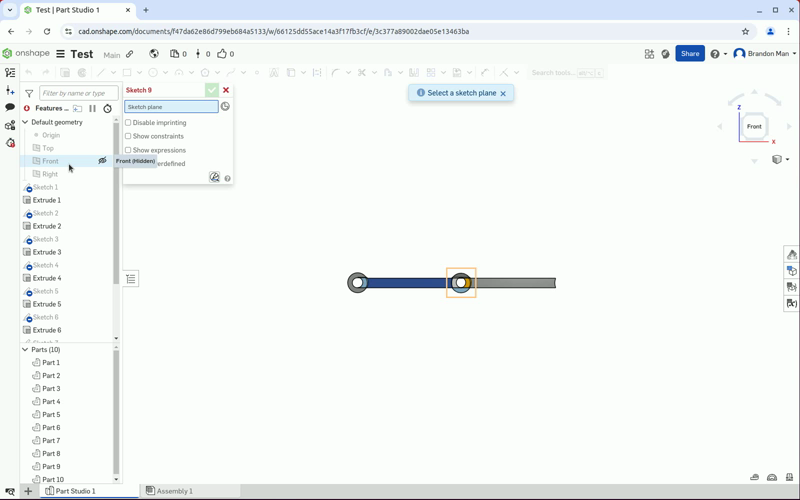
click(69, 163)
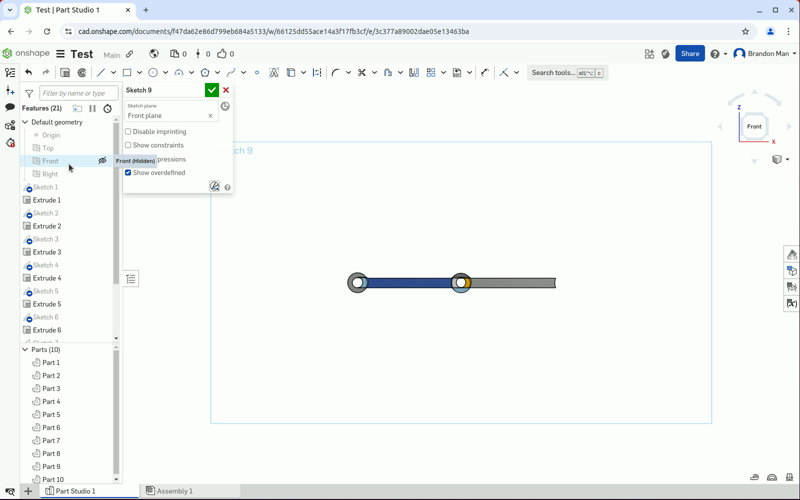
mouse_move(69, 352)
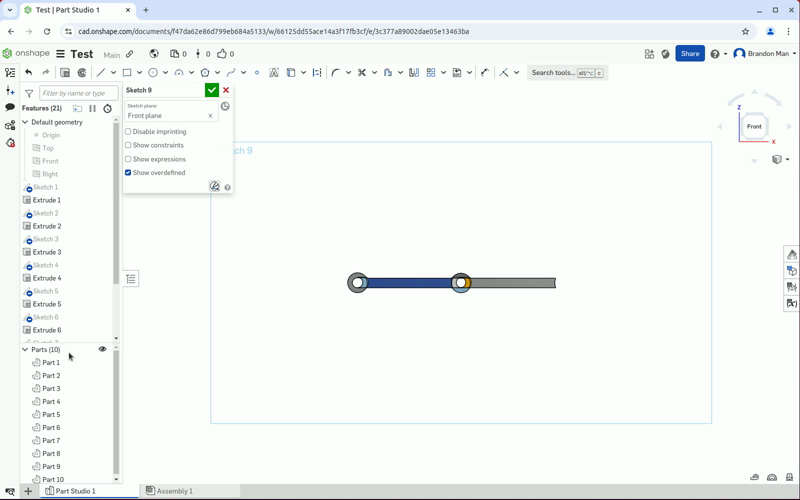
key(y)
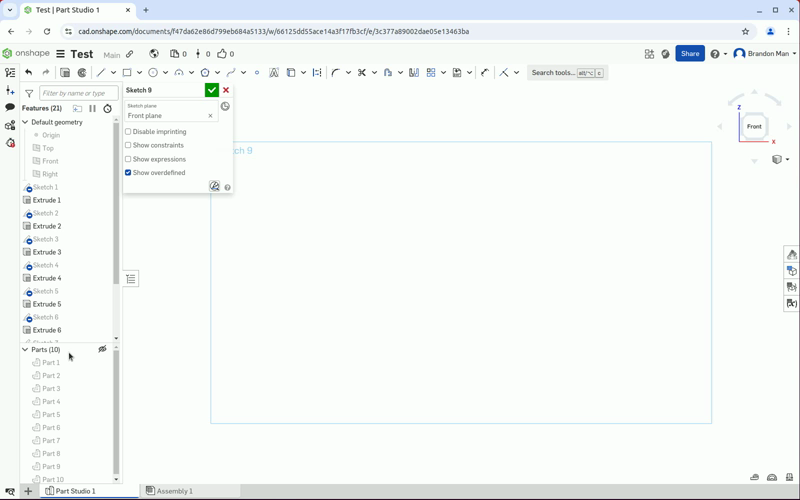
key(l)
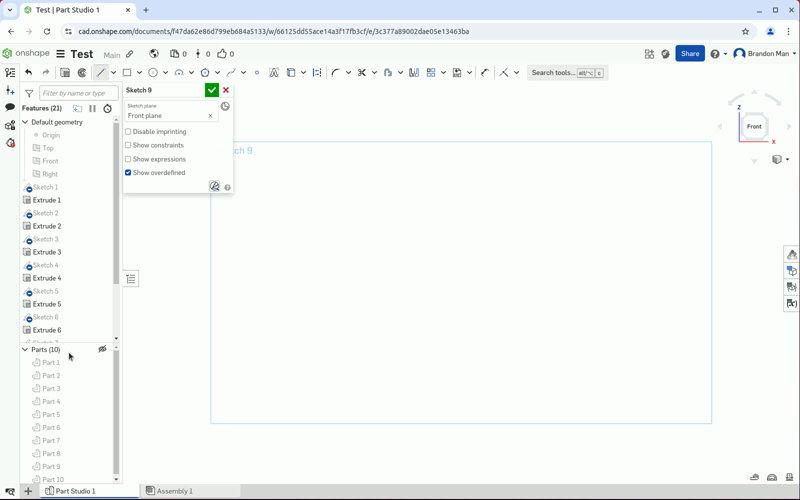
key_down(shift)
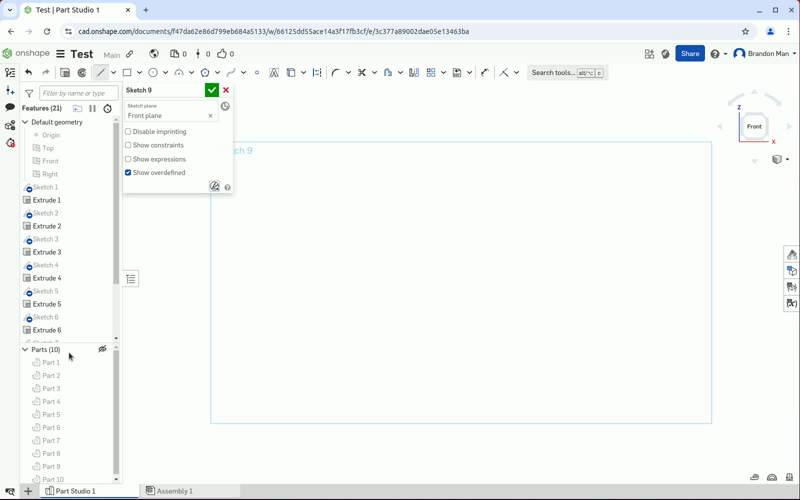
mouse_move(555, 287)
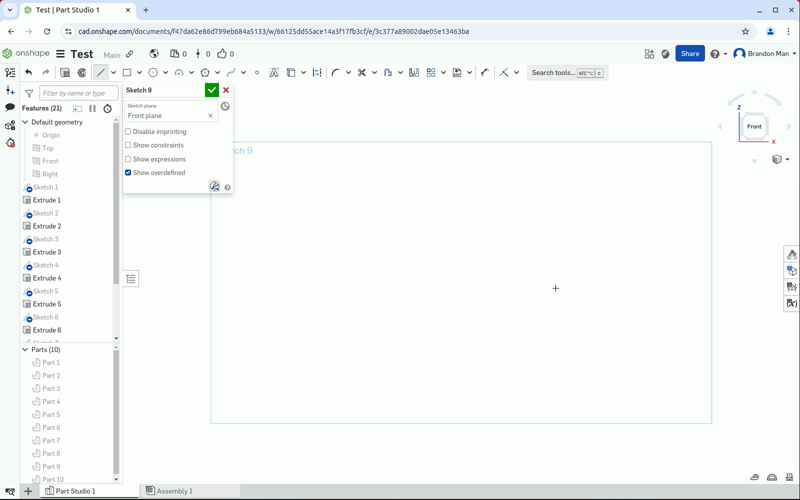
click(555, 287)
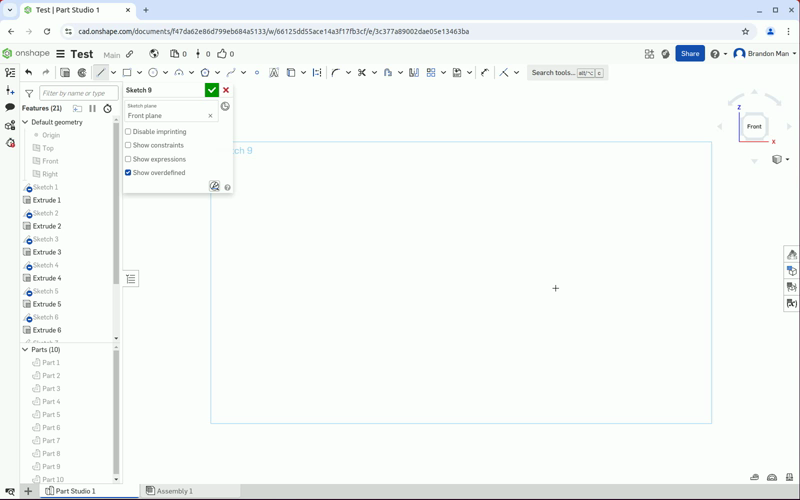
key_up(shift)
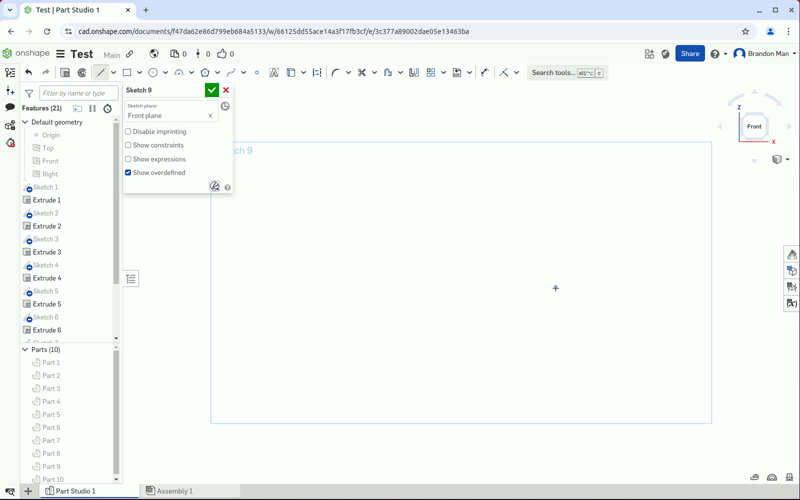
key_down(shift)
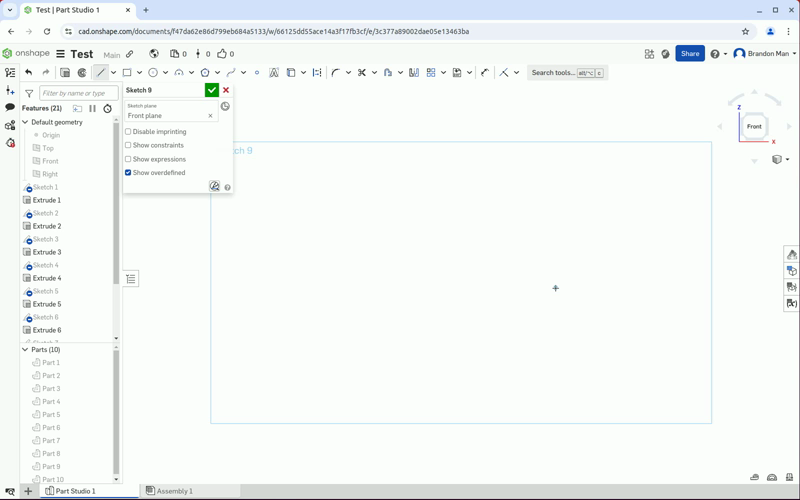
mouse_move(585, 287)
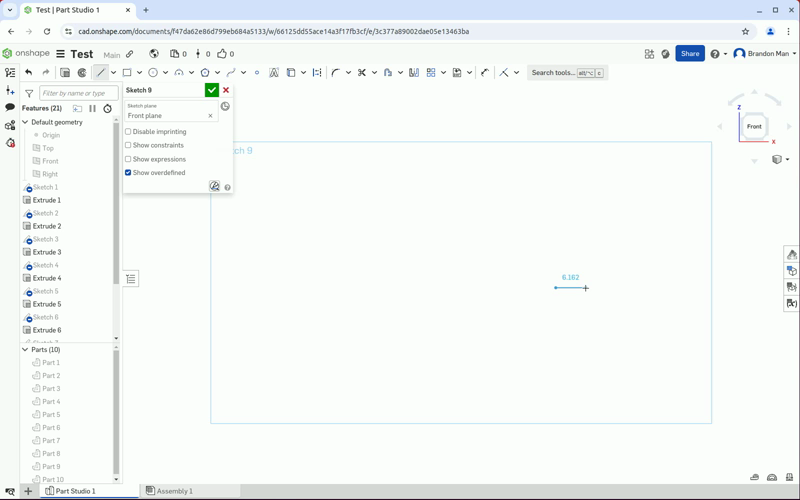
mouse_move(564, 287)
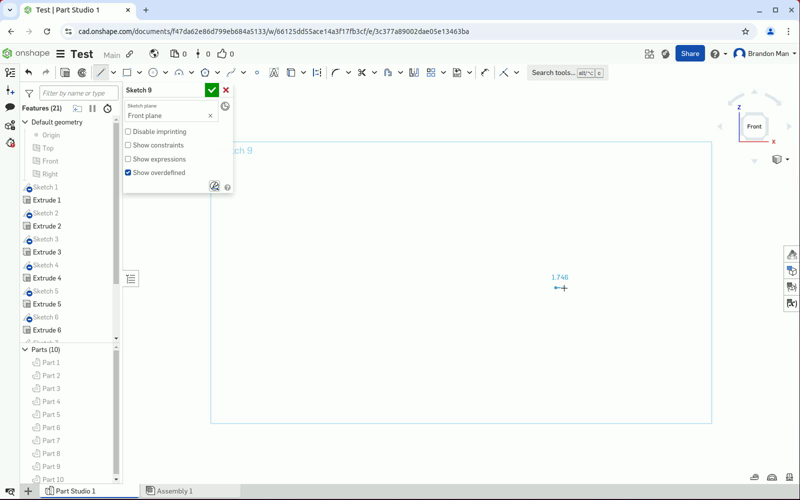
click(564, 287)
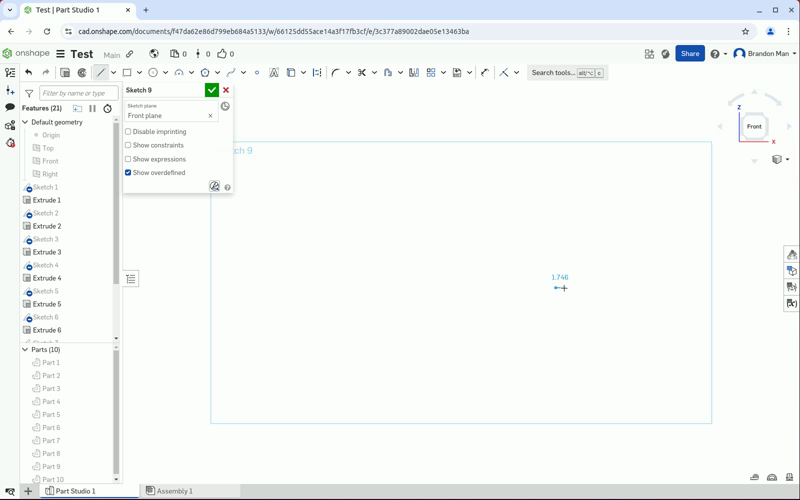
key_up(shift)
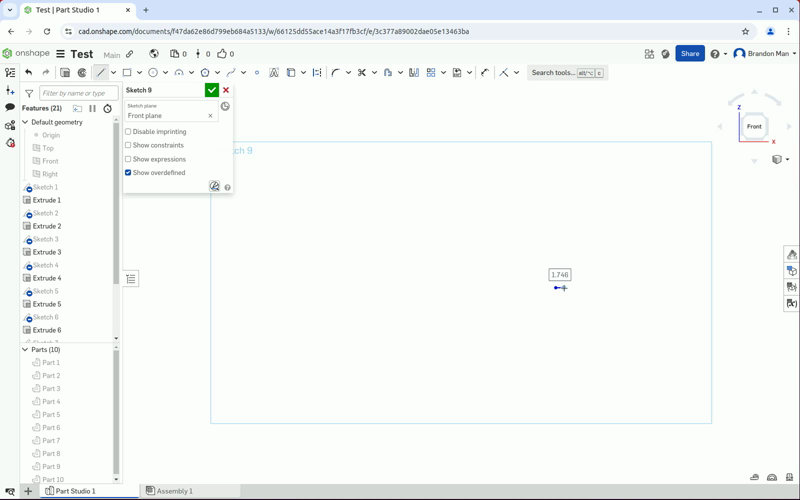
key(esc)
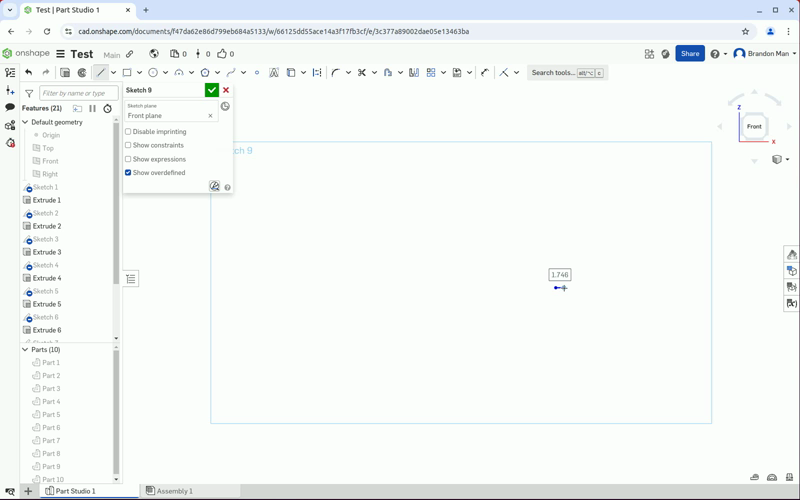
key(a)
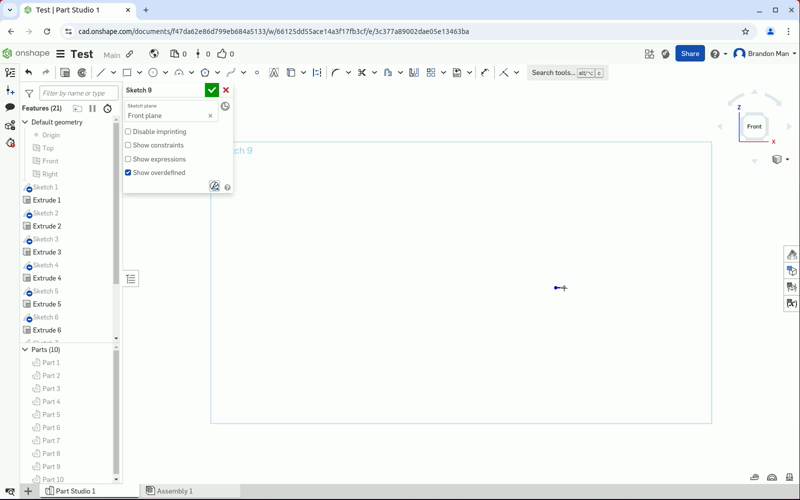
mouse_move(564, 287)
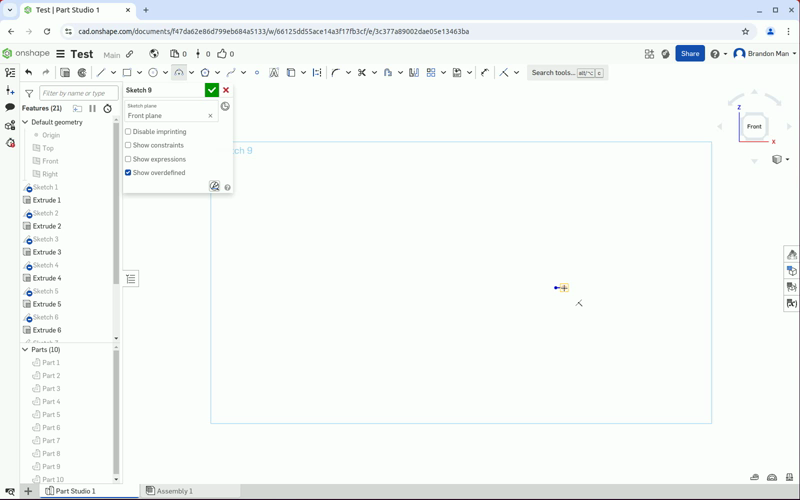
click(564, 287)
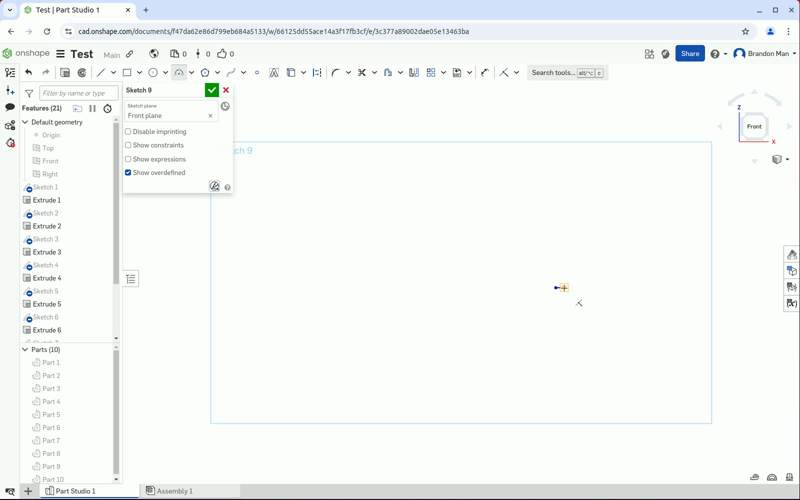
key_down(shift)
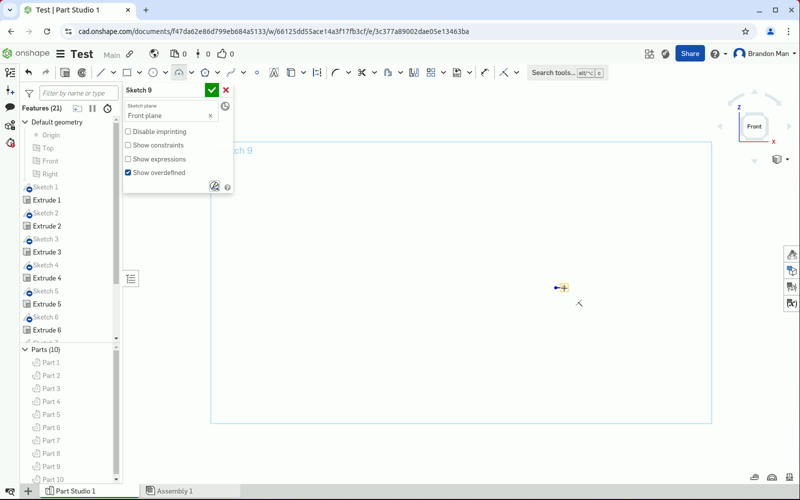
mouse_move(564, 277)
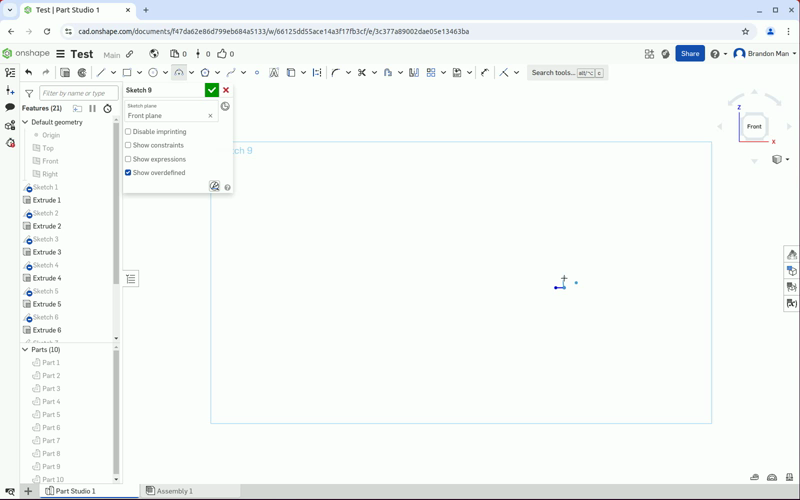
click(564, 277)
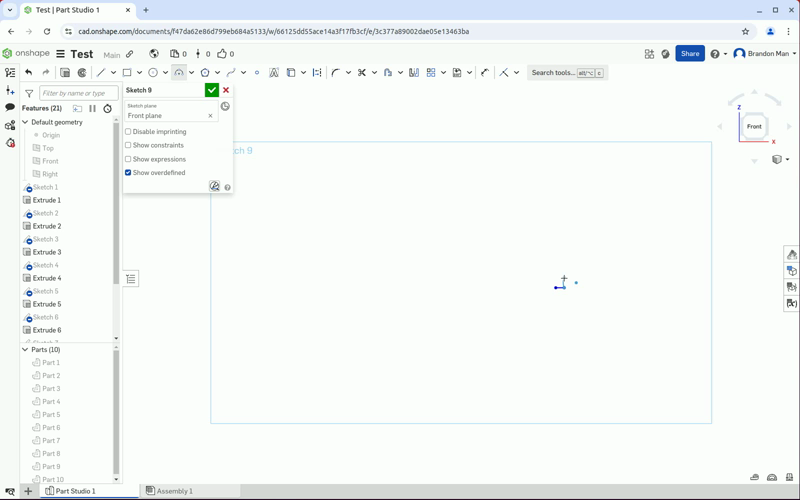
mouse_move(569, 282)
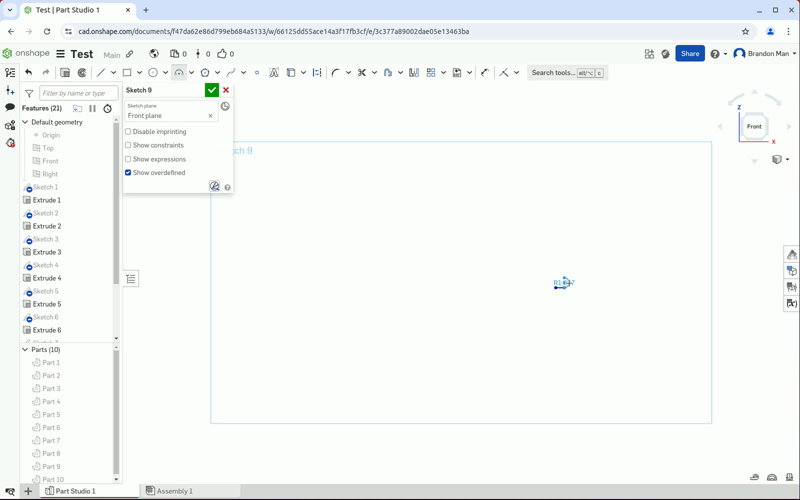
click(569, 282)
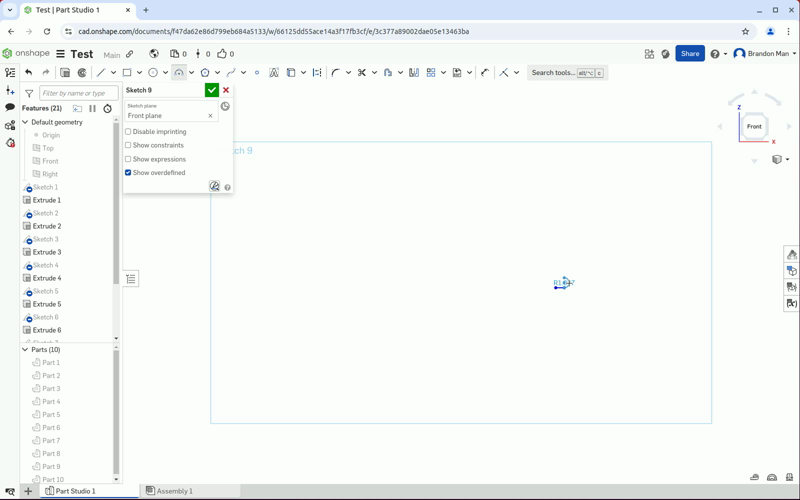
key_up(shift)
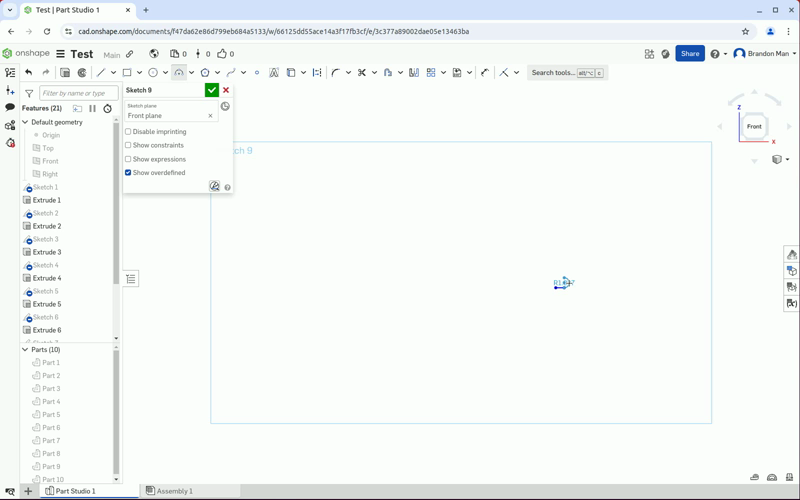
key(esc)
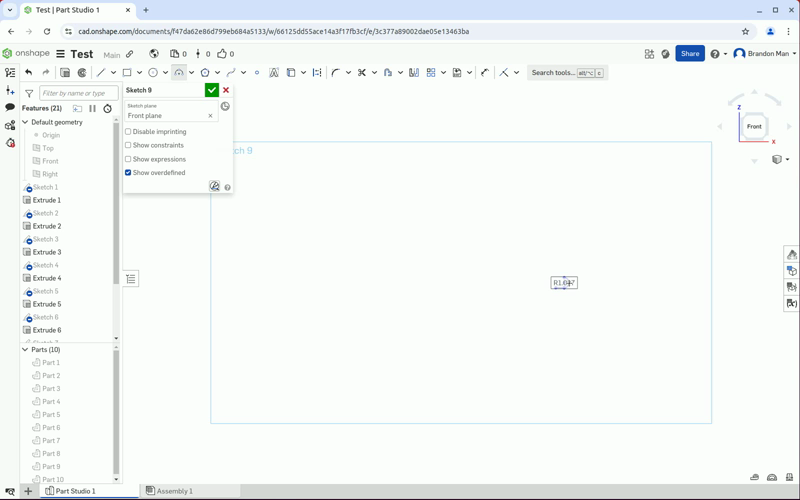
key(l)
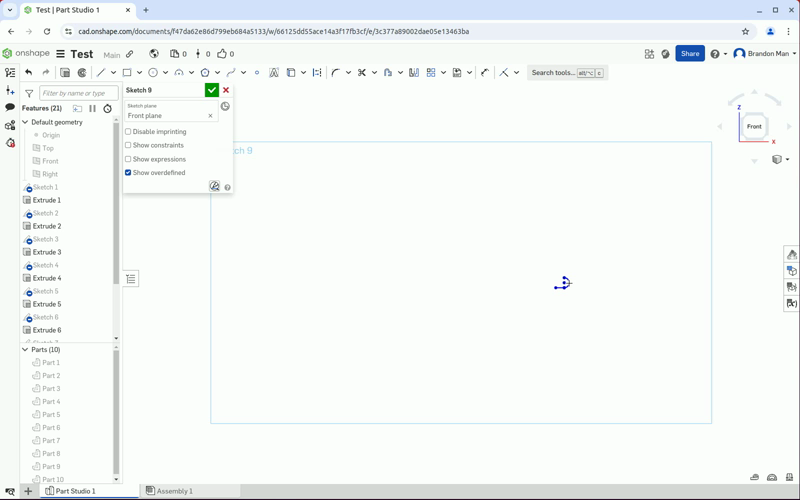
mouse_move(564, 277)
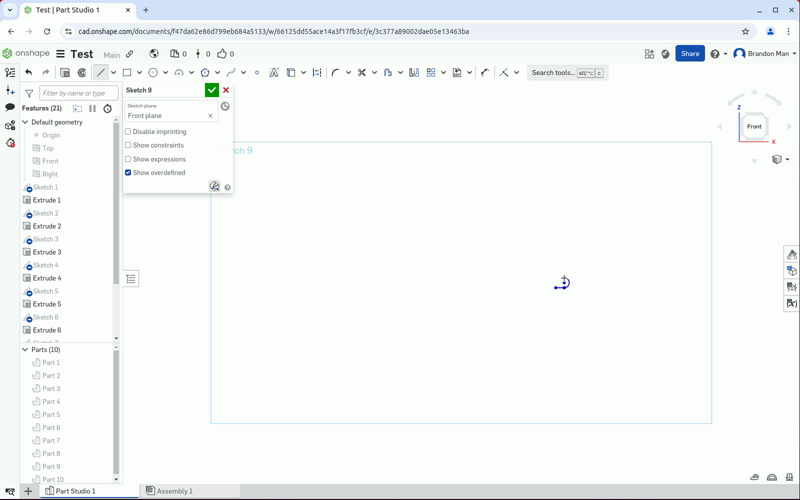
click(564, 277)
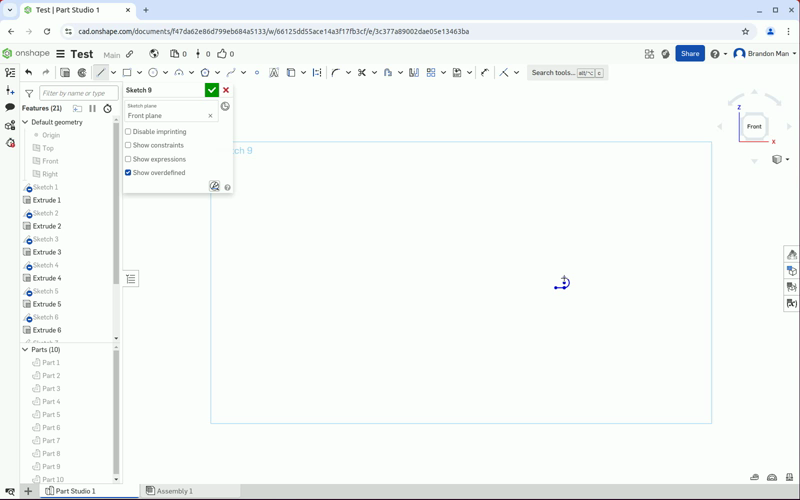
key_down(shift)
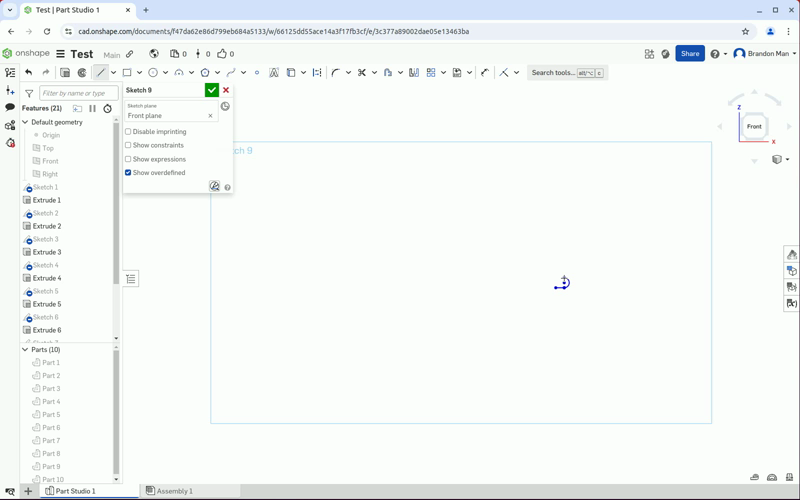
mouse_move(589, 277)
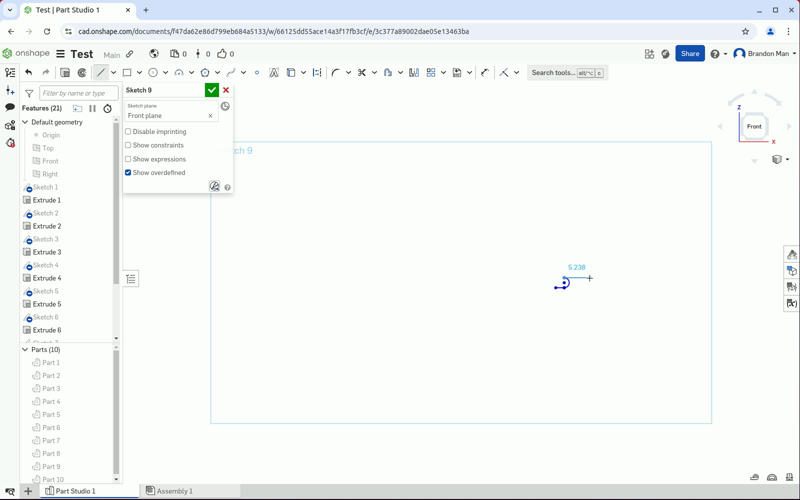
mouse_move(555, 277)
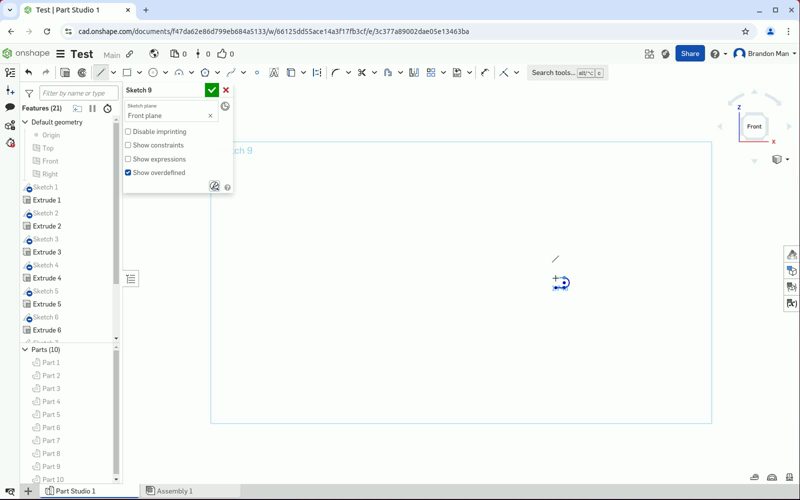
click(555, 277)
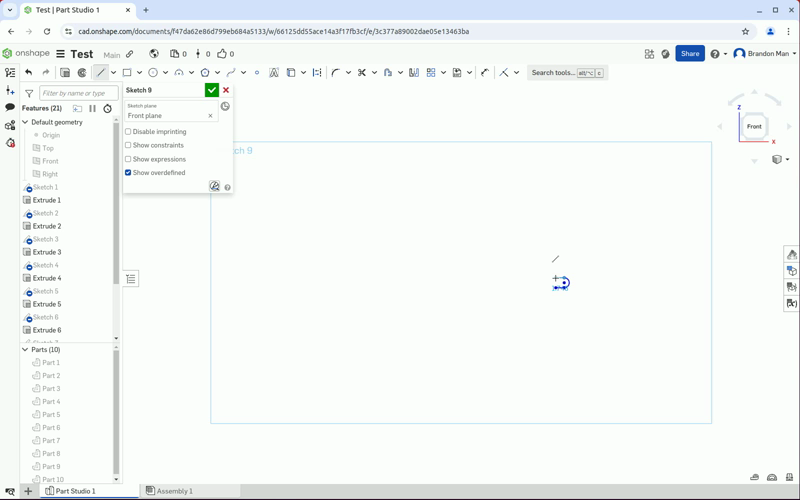
key_up(shift)
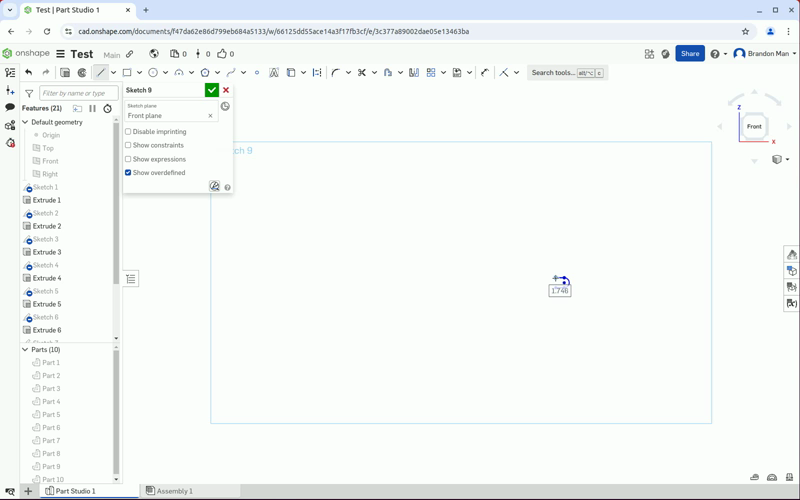
key(esc)
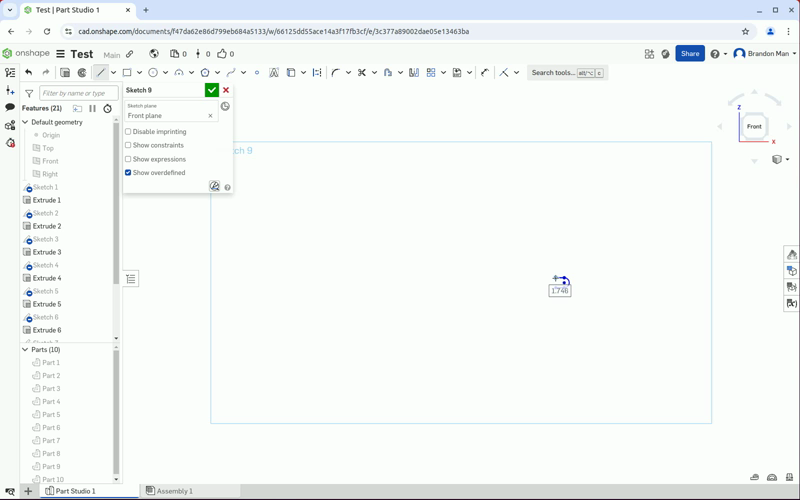
key(a)
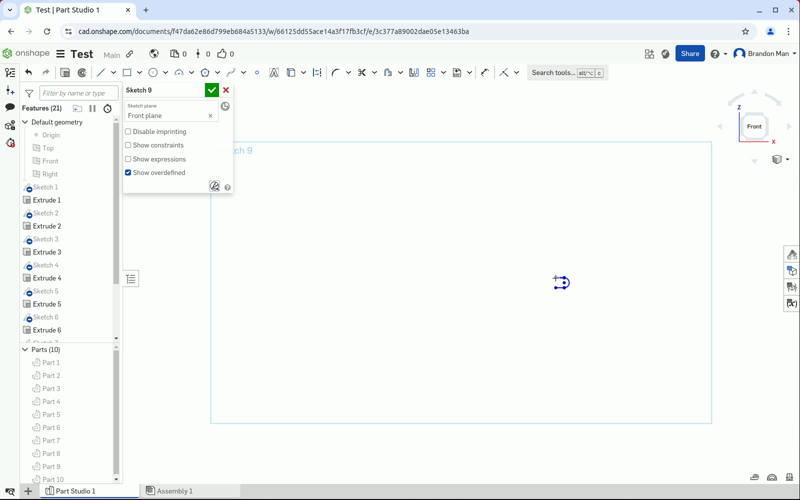
mouse_move(555, 277)
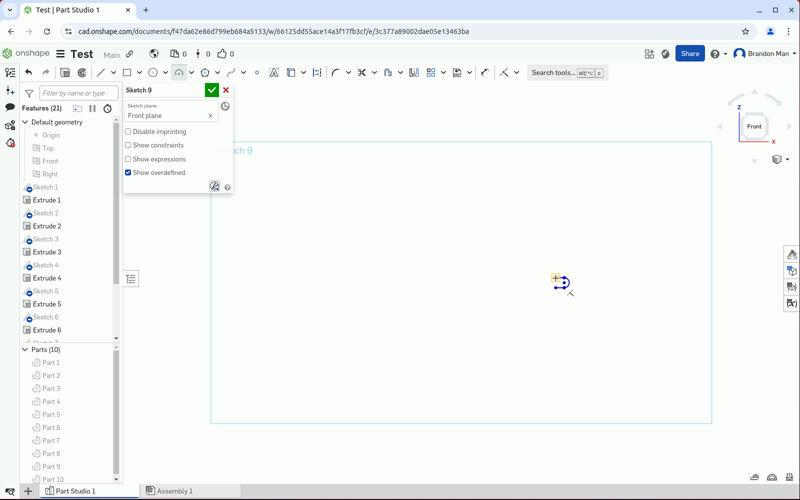
click(555, 277)
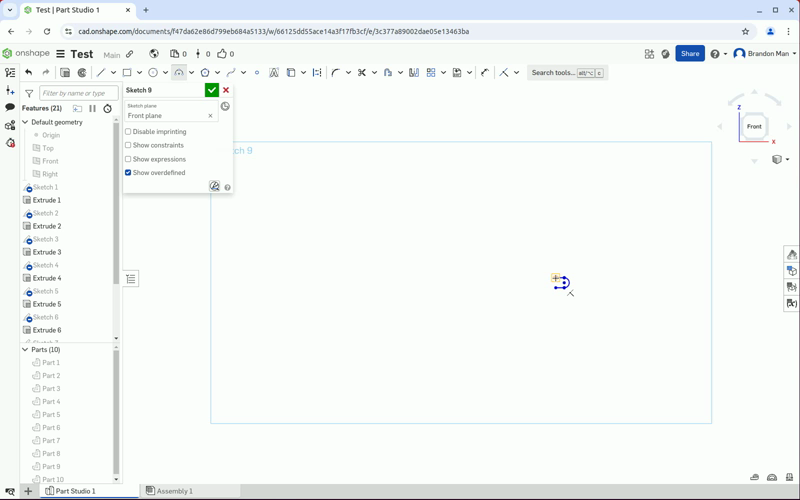
mouse_move(555, 287)
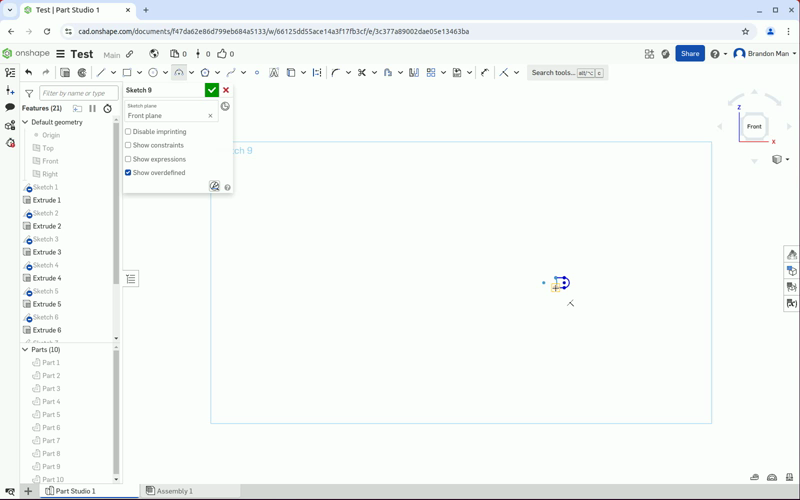
click(555, 287)
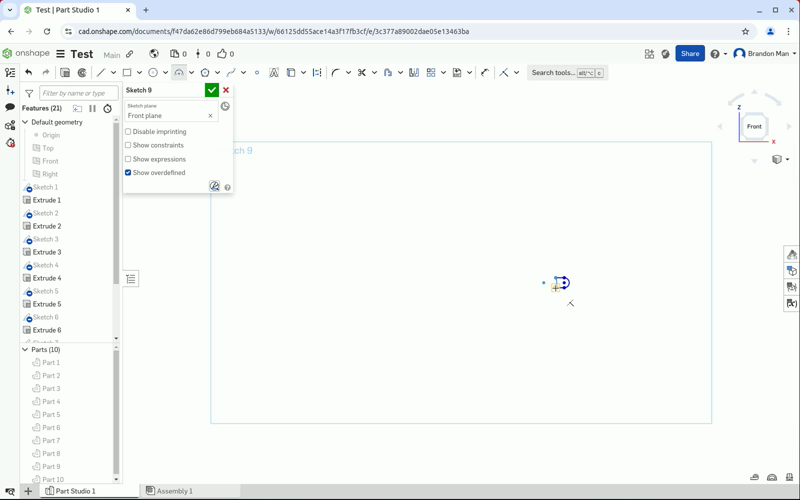
key_down(shift)
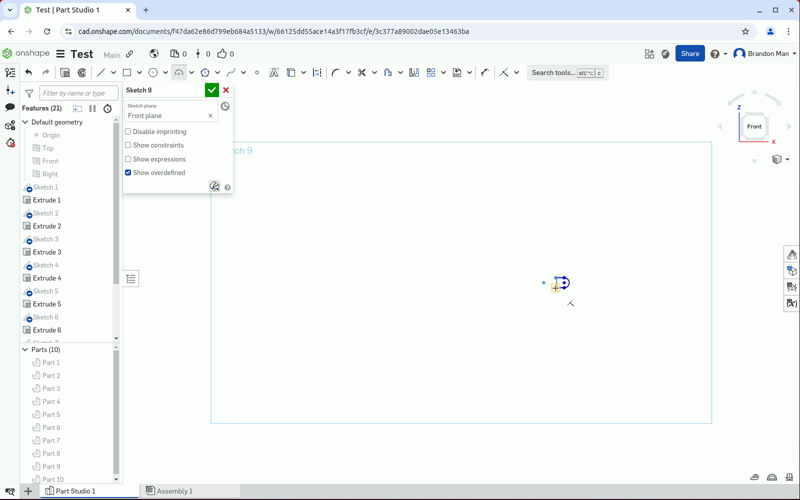
mouse_move(574, 282)
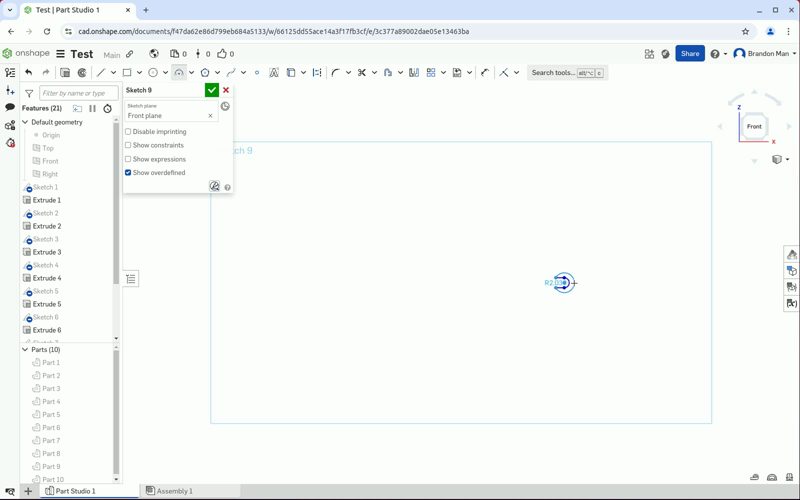
click(574, 282)
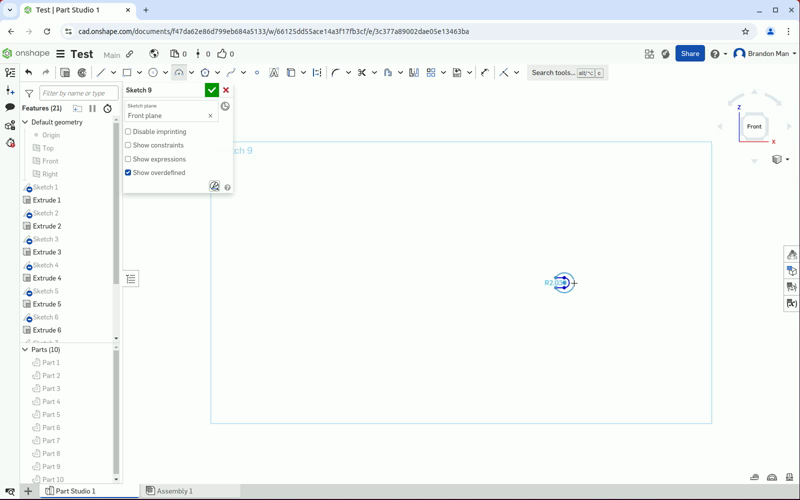
key_up(shift)
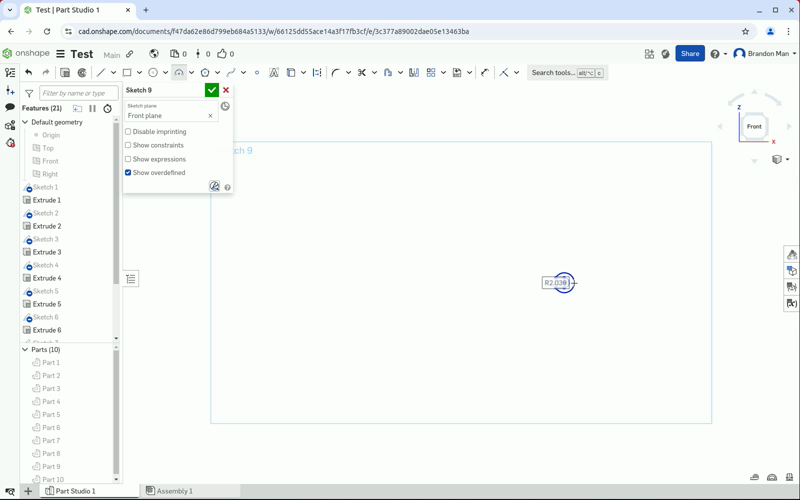
key(esc)
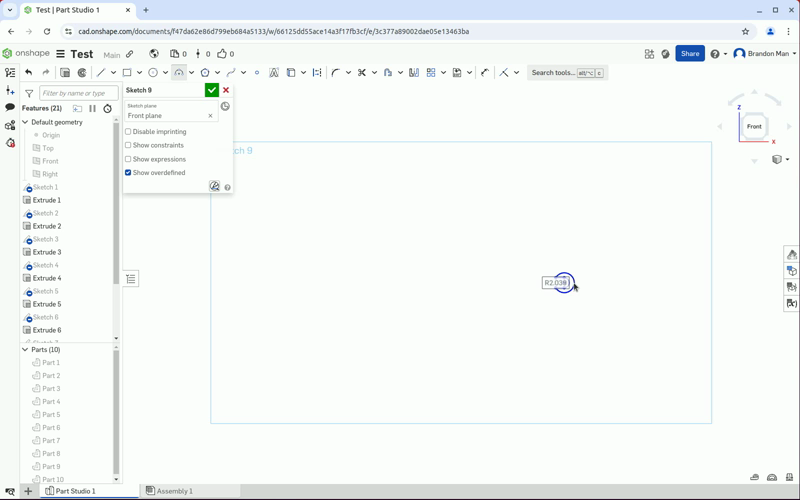
mouse_move(569, 276)
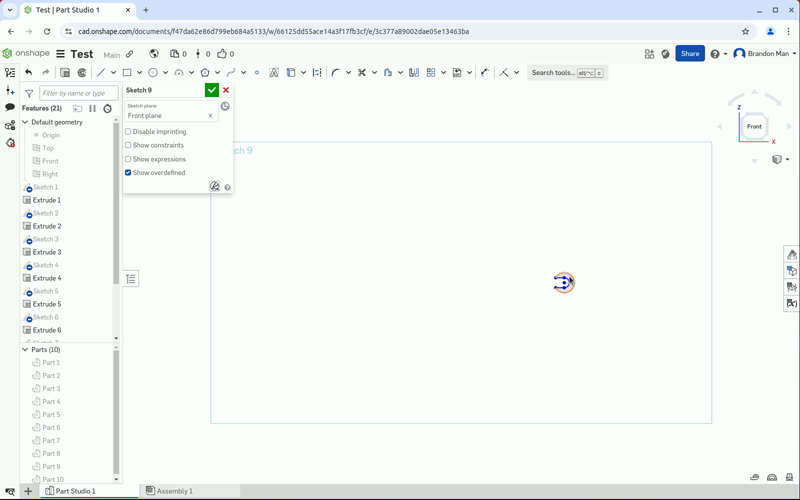
scroll(6)
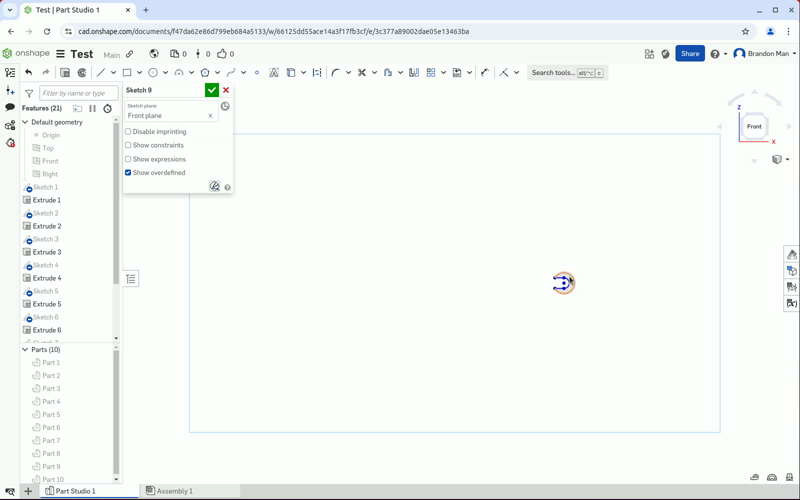
scroll(6)
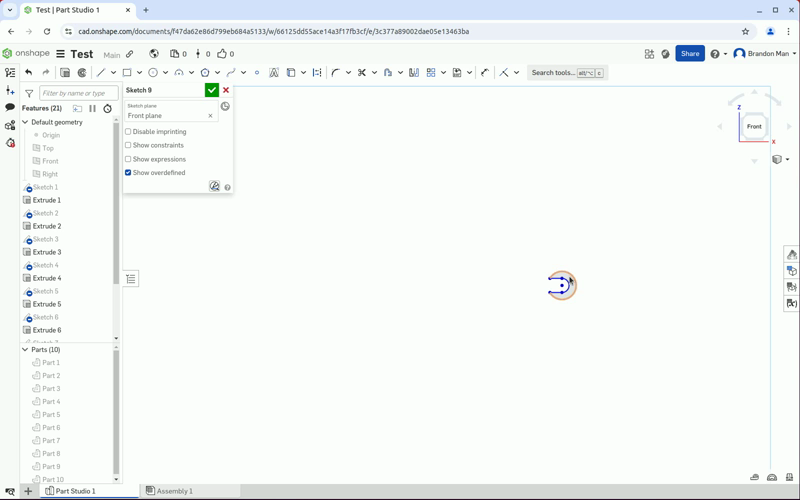
scroll(6)
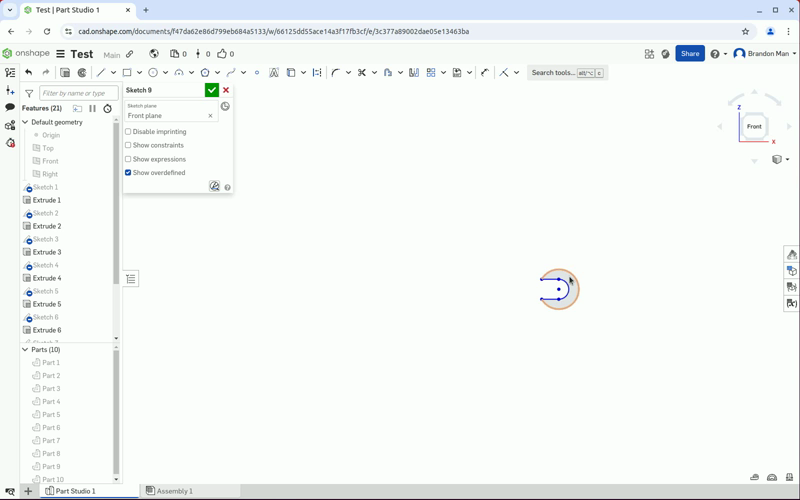
scroll(6)
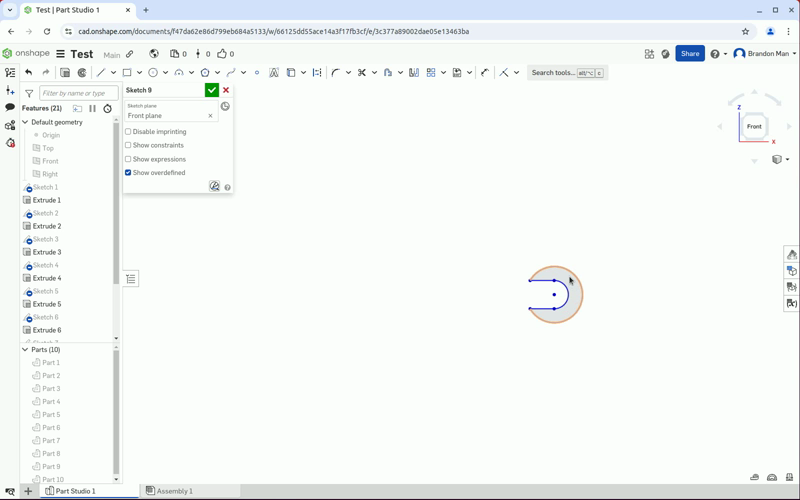
scroll(6)
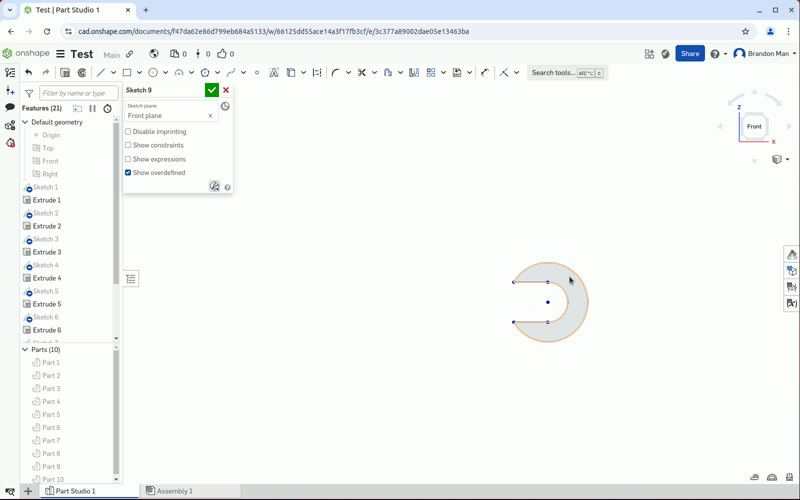
scroll(6)
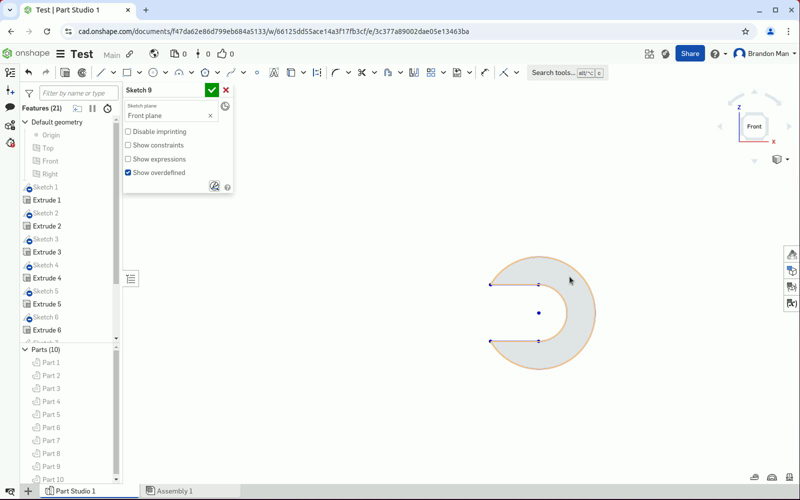
scroll(6)
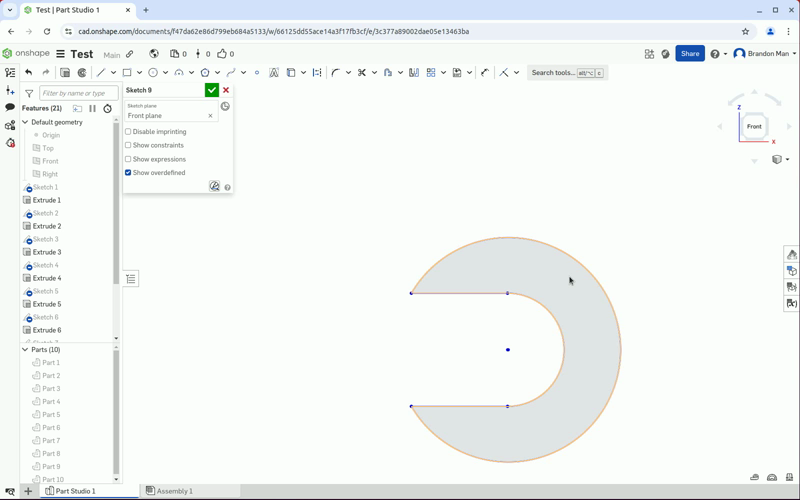
click(569, 276)
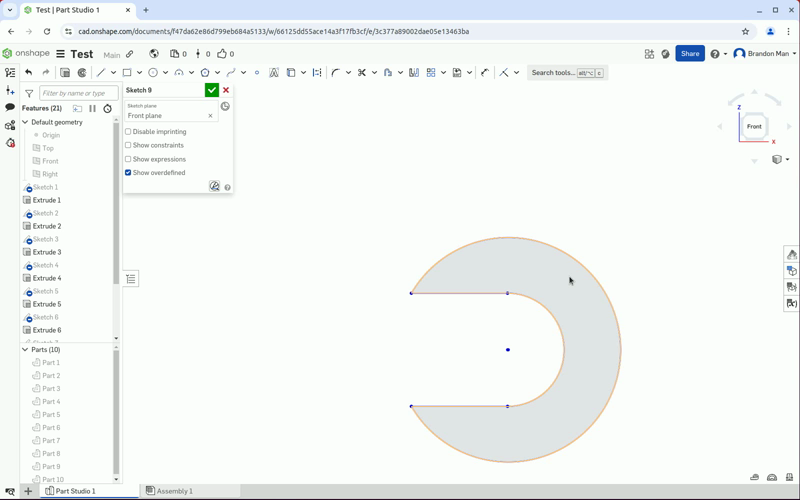
scroll(-6)
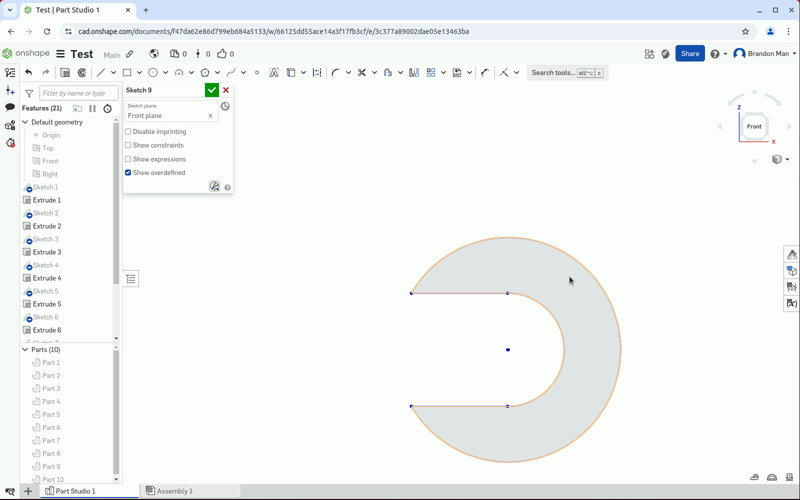
scroll(-6)
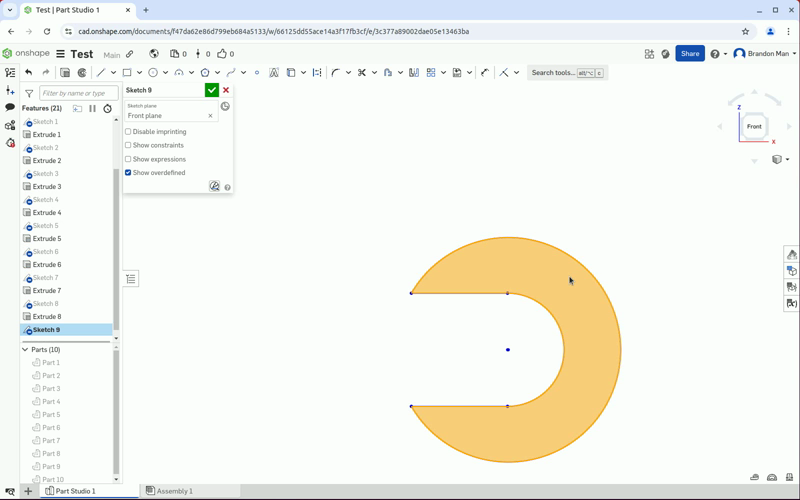
scroll(-6)
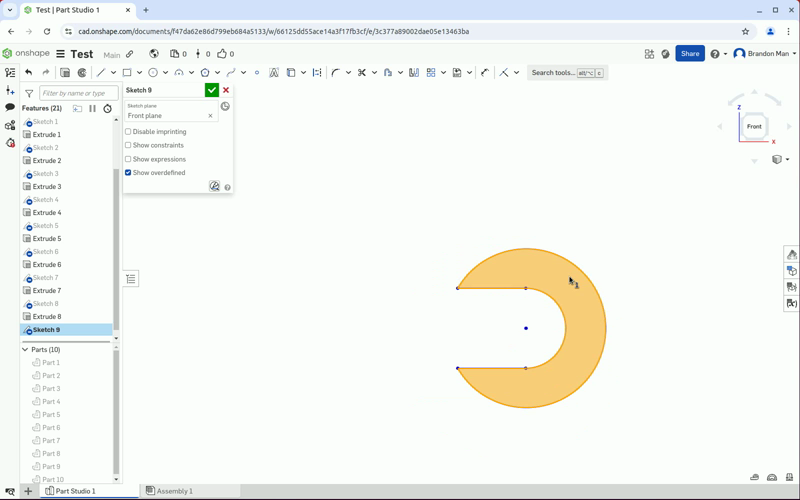
scroll(-6)
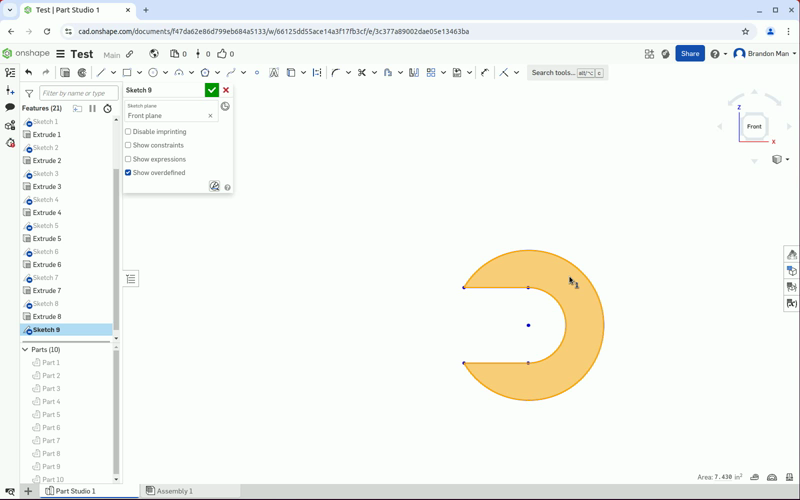
scroll(-6)
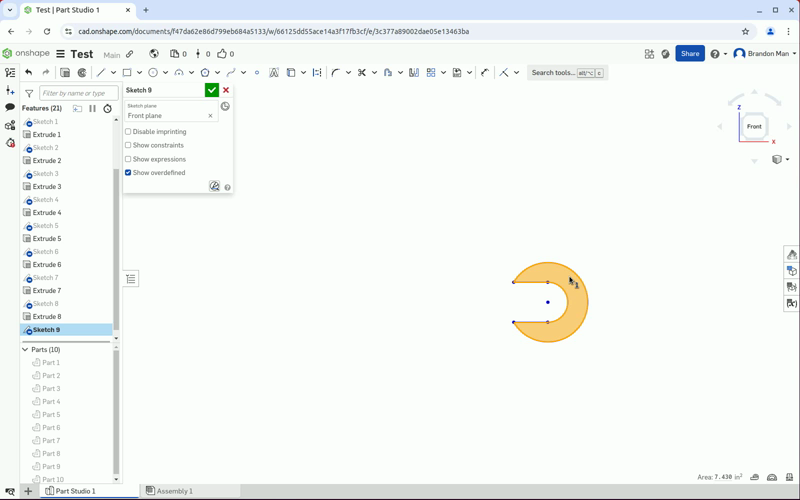
scroll(-6)
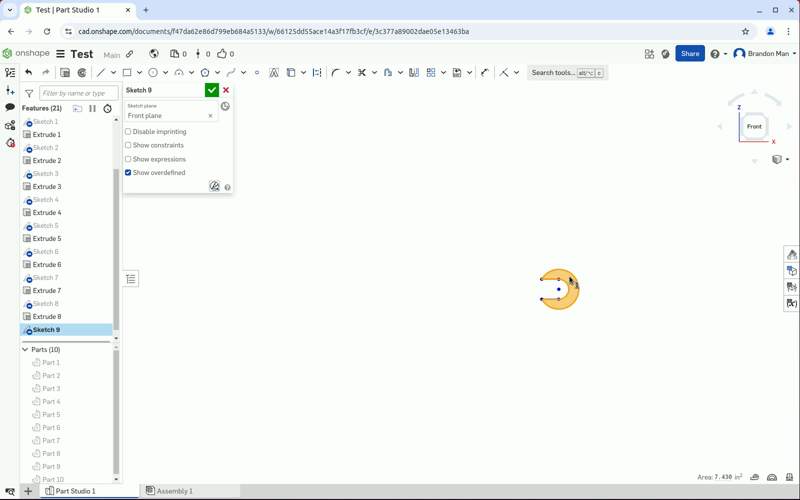
scroll(-6)
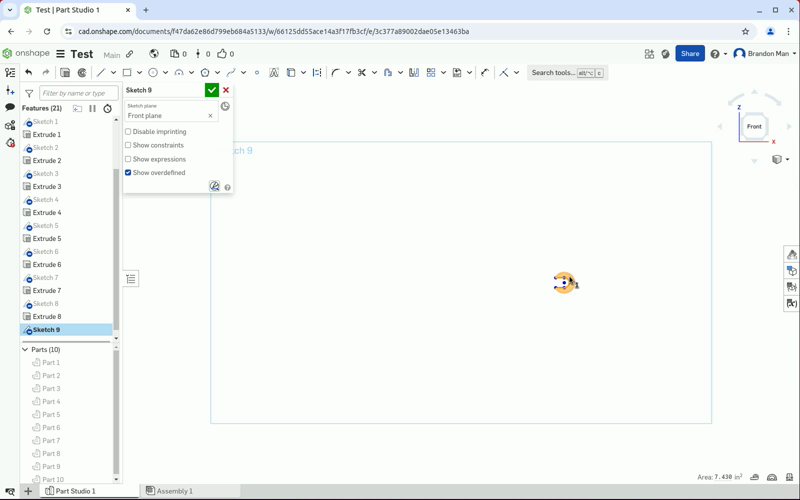
mouse_move(69, 352)
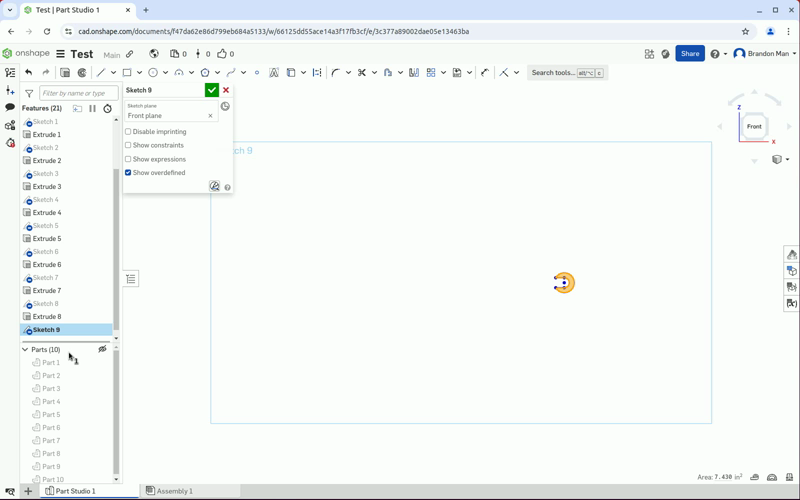
key(shift+y)
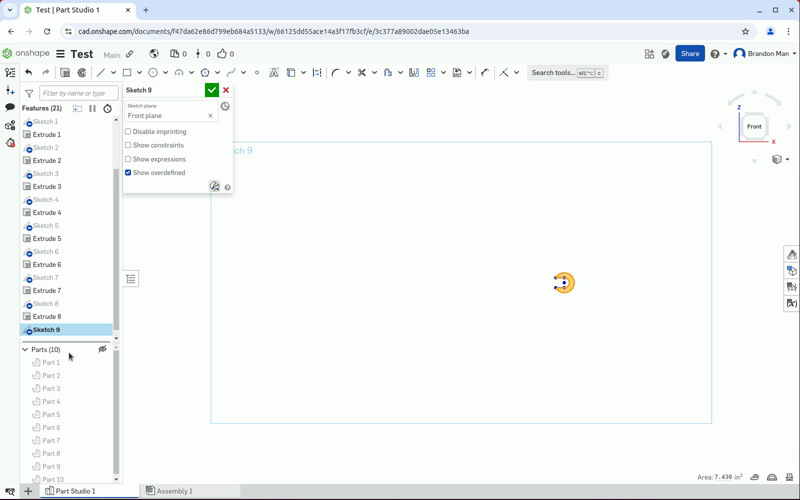
key(shift+e)
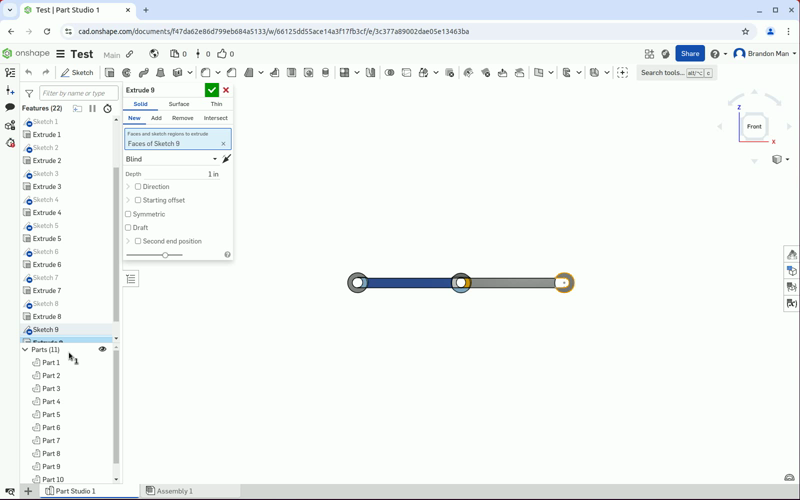
mouse_move(143, 106)
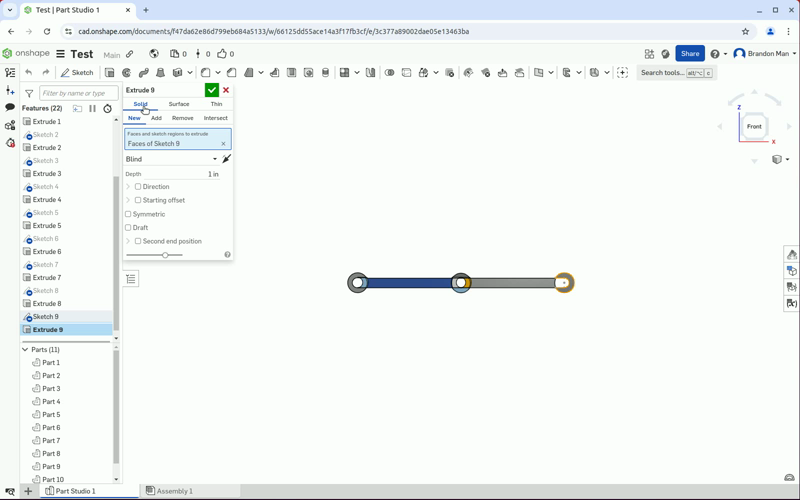
click(143, 106)
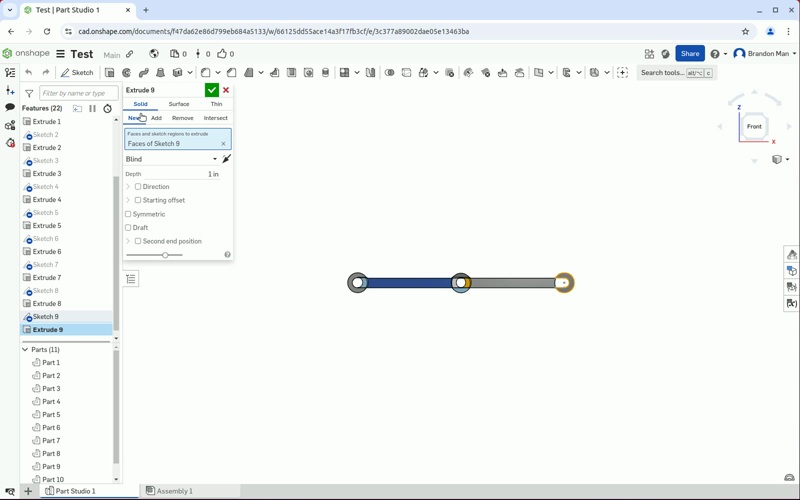
mouse_move(137, 120)
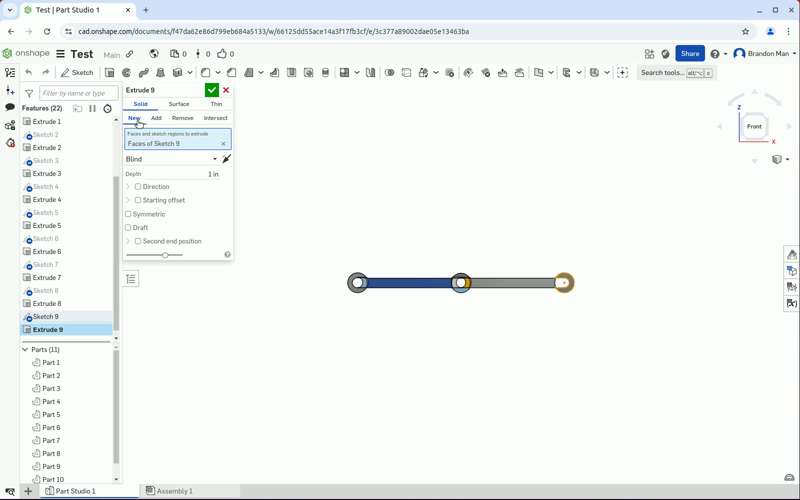
click(137, 120)
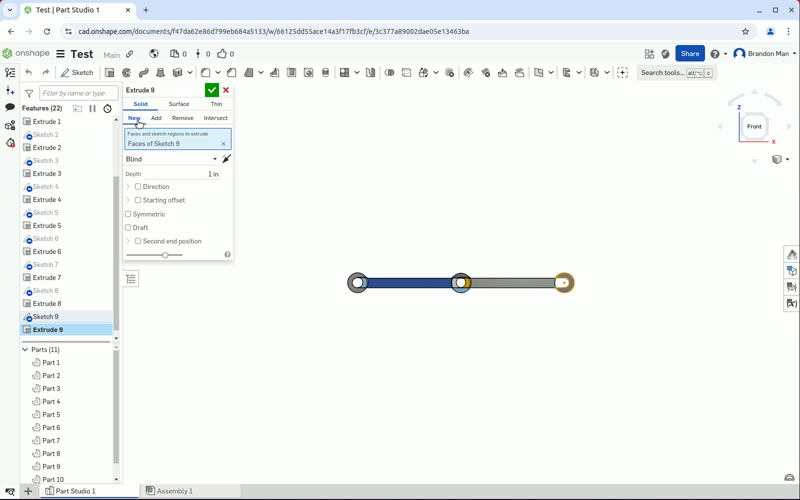
key(tab, 4)
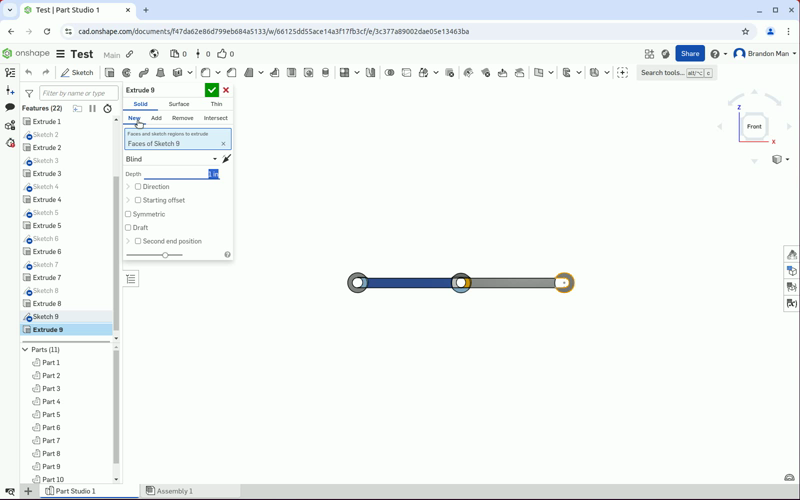
text(1.685)
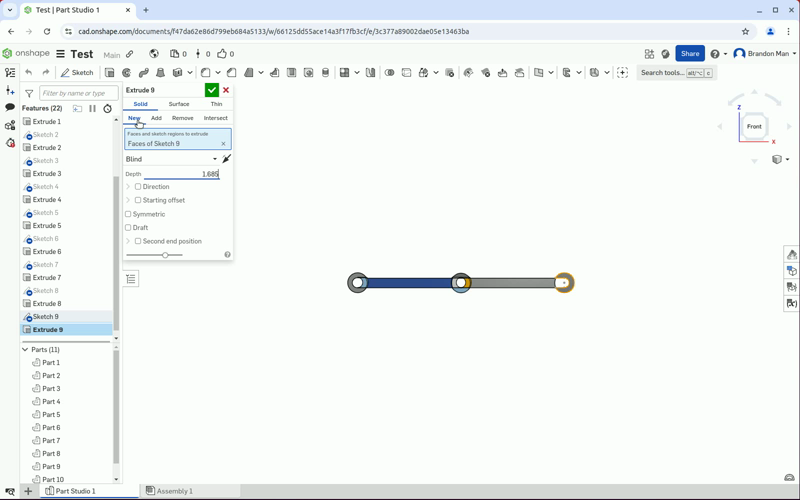
key(enter)
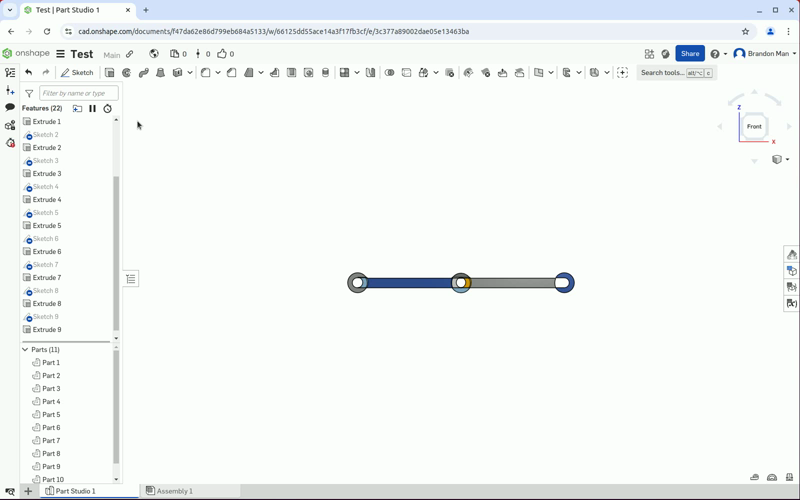
key(shift+h)
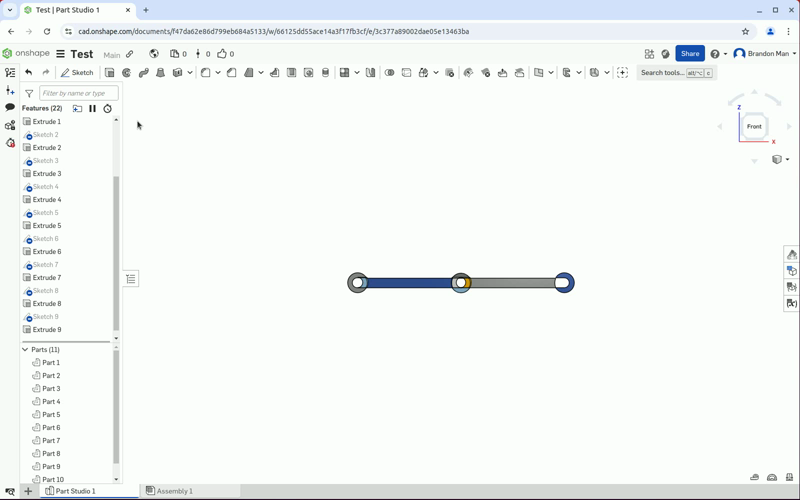
key(shift+h)
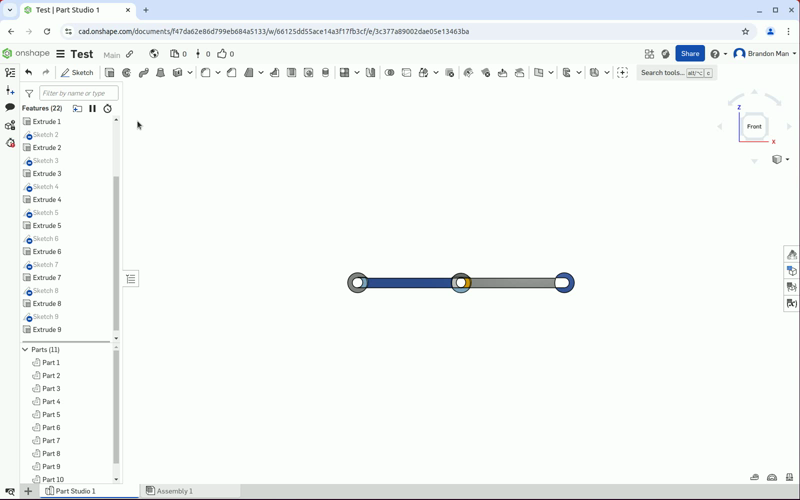
mouse_move(69, 111)
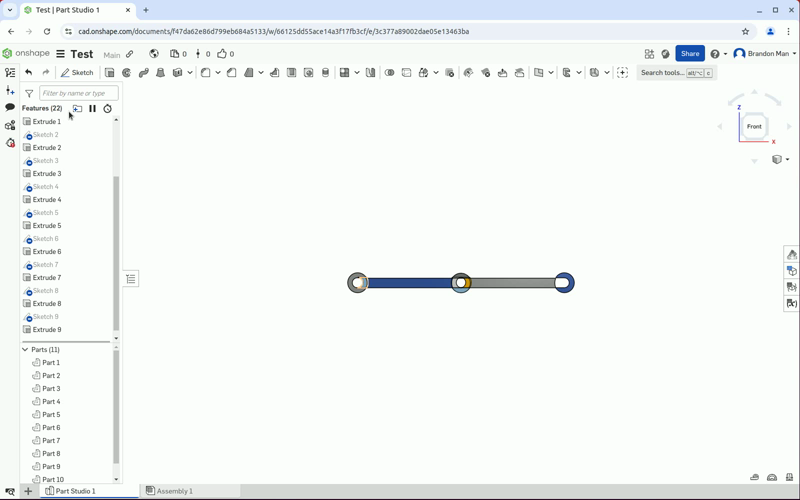
click(69, 111)
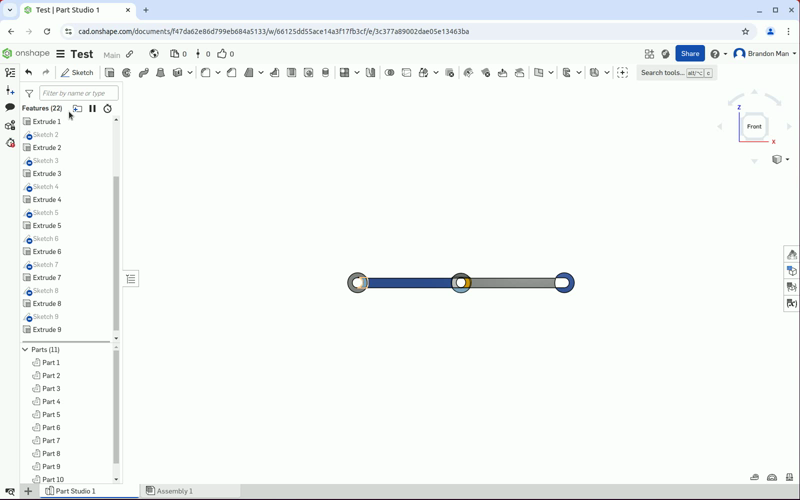
key(shift+s)
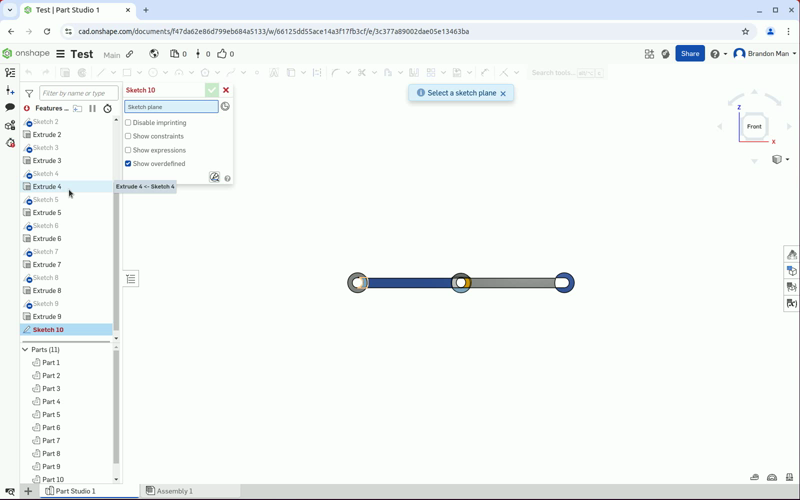
scroll(3)
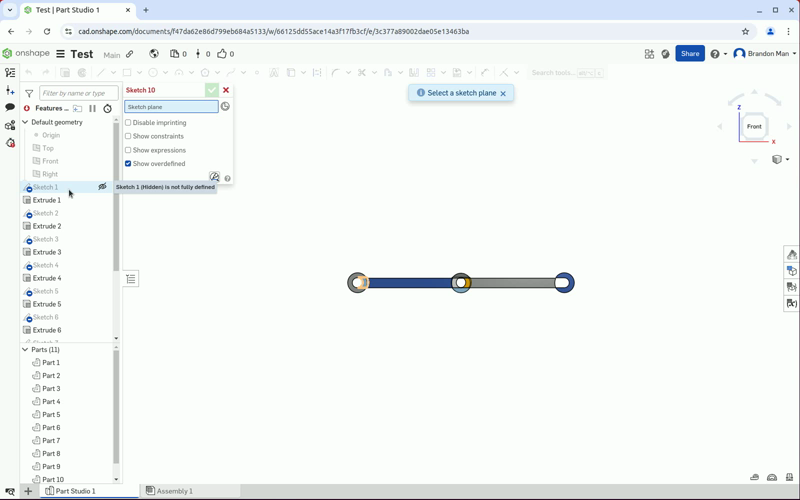
mouse_move(69, 163)
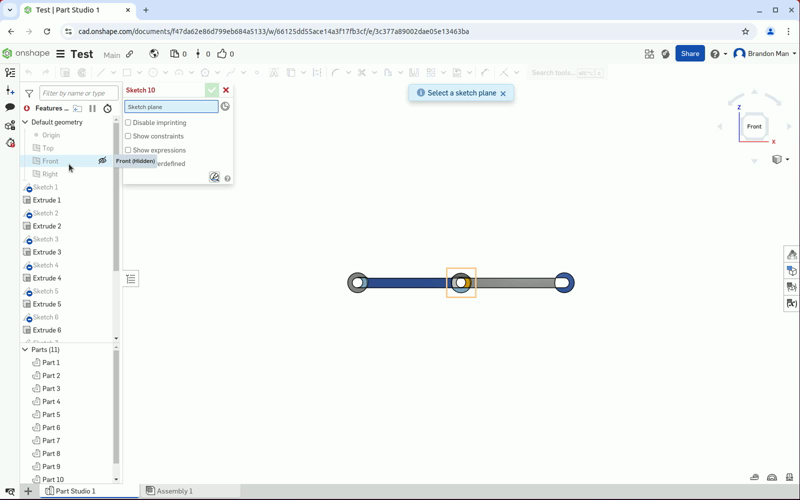
click(69, 163)
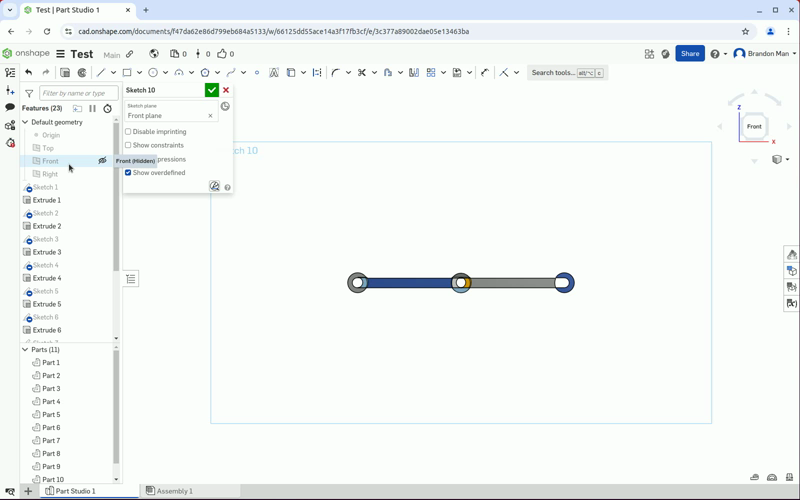
mouse_move(69, 352)
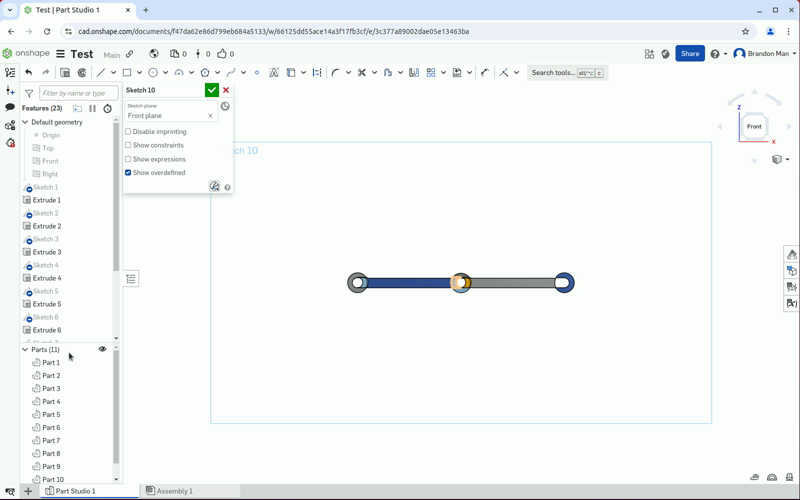
key(y)
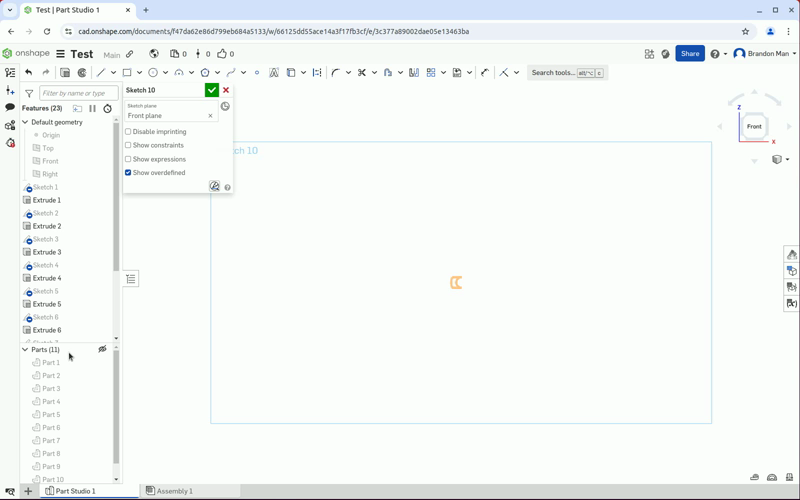
key(l)
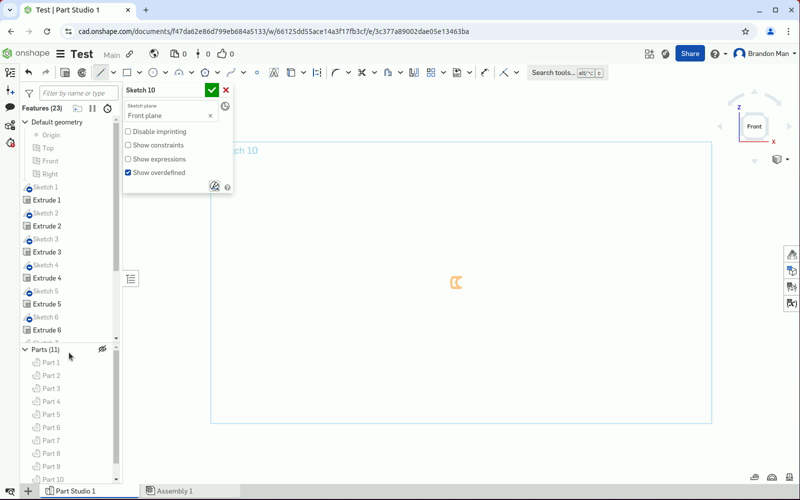
key_down(shift)
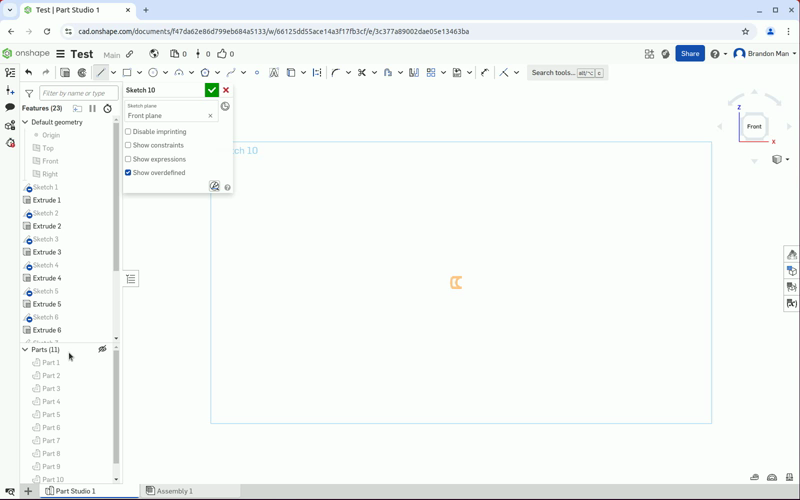
mouse_move(555, 287)
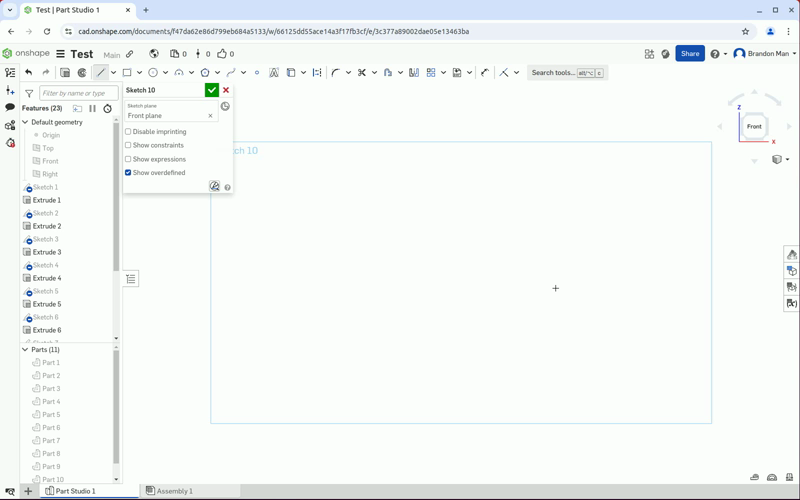
click(555, 287)
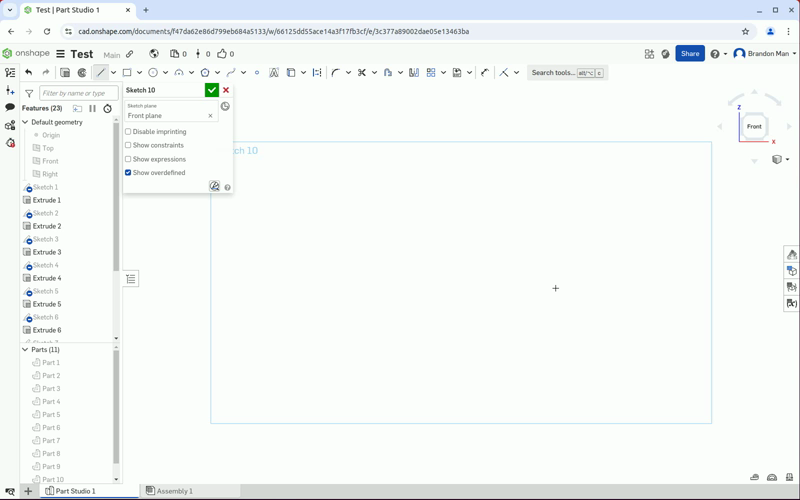
key_up(shift)
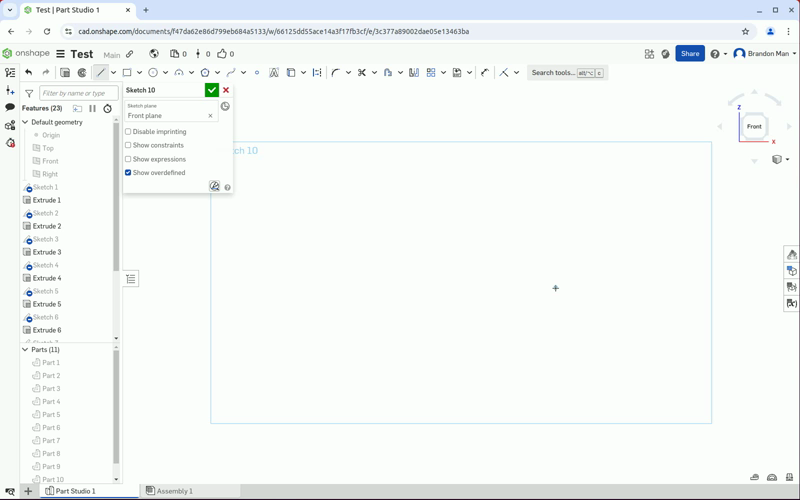
key_down(shift)
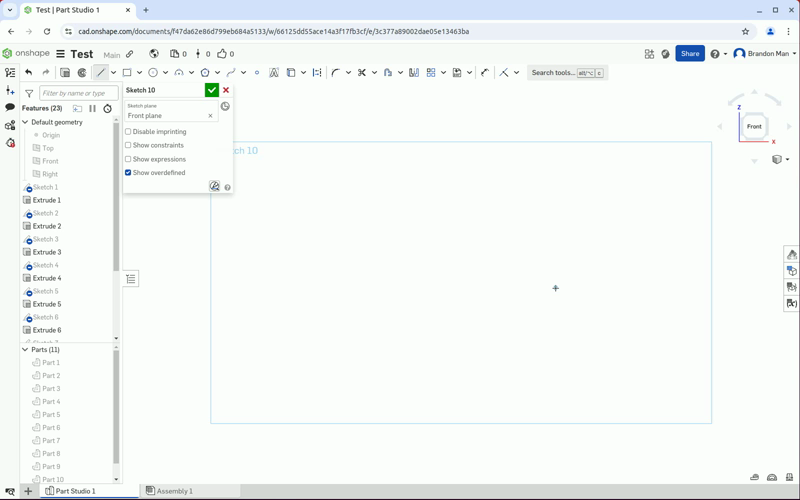
mouse_move(585, 287)
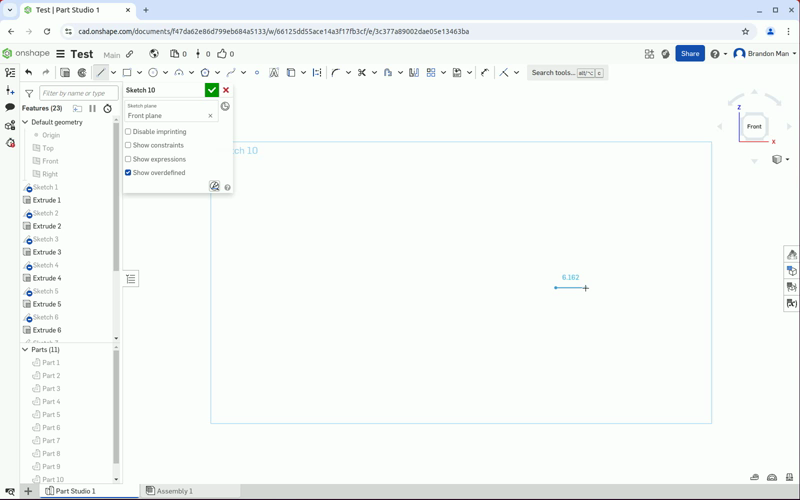
mouse_move(564, 287)
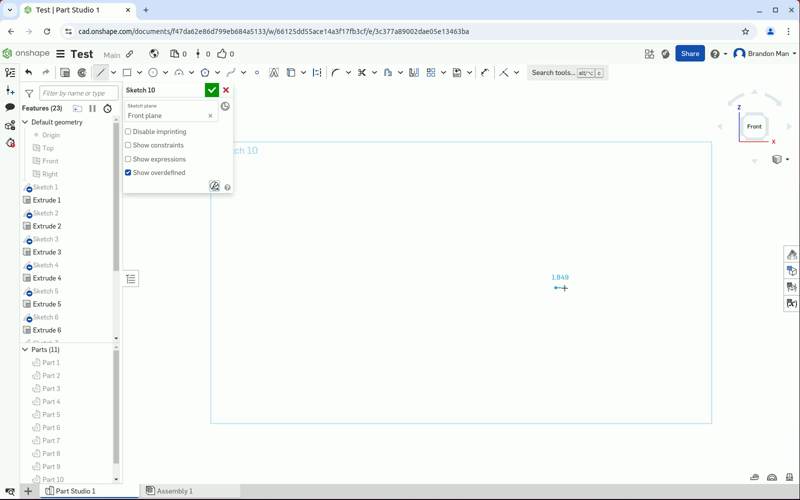
click(564, 287)
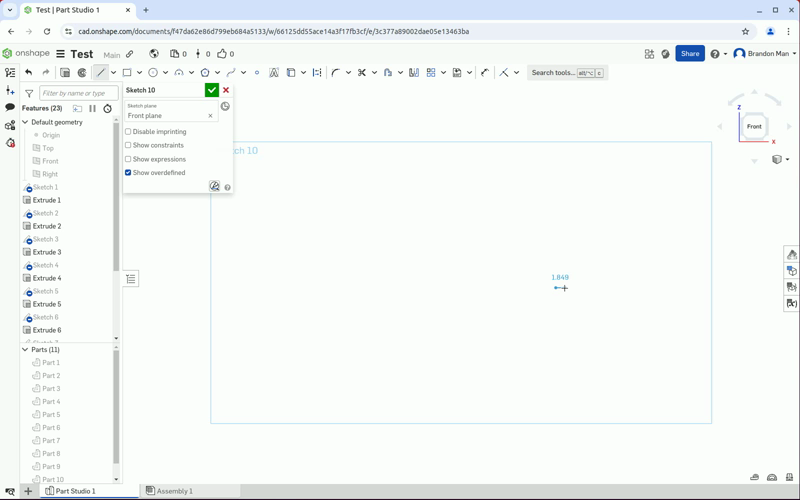
key_up(shift)
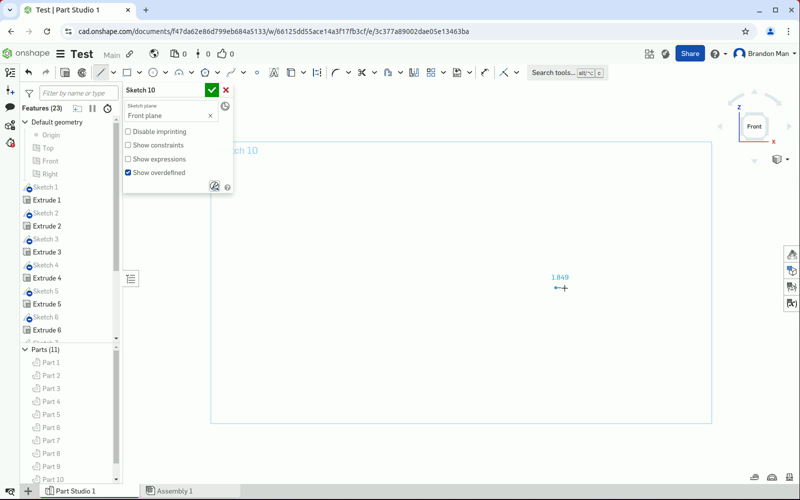
key(esc)
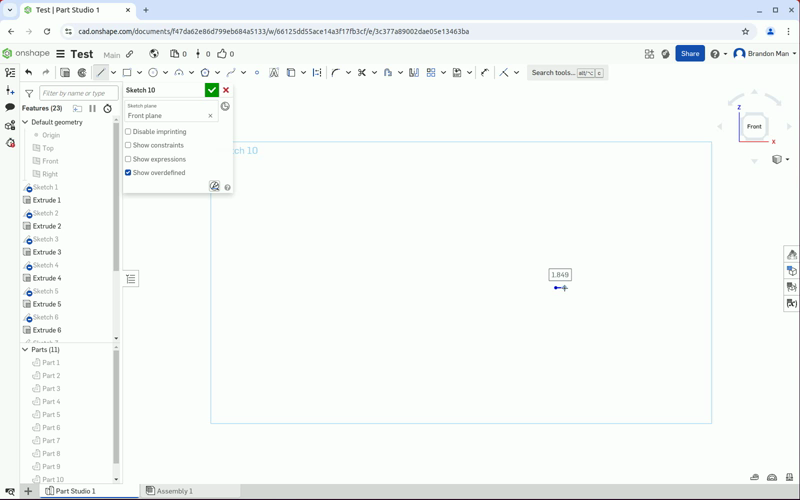
key(a)
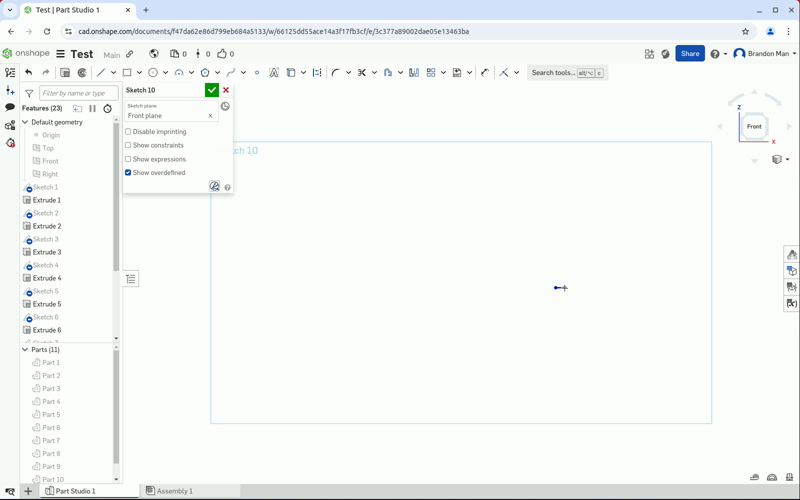
mouse_move(564, 287)
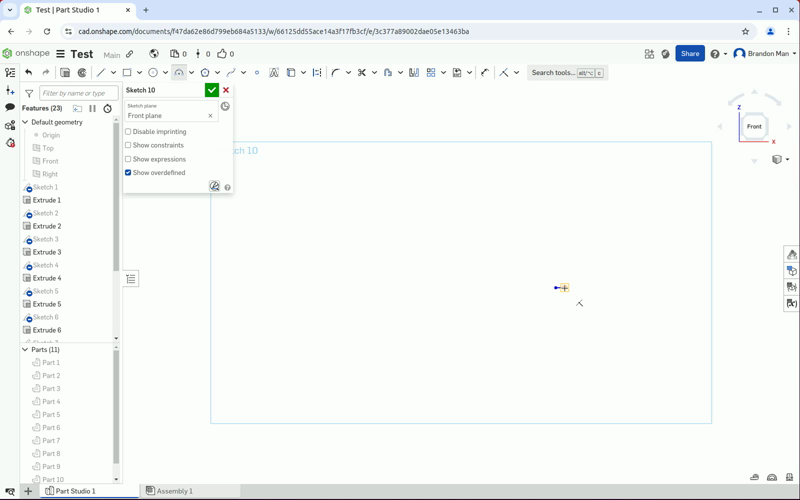
click(564, 287)
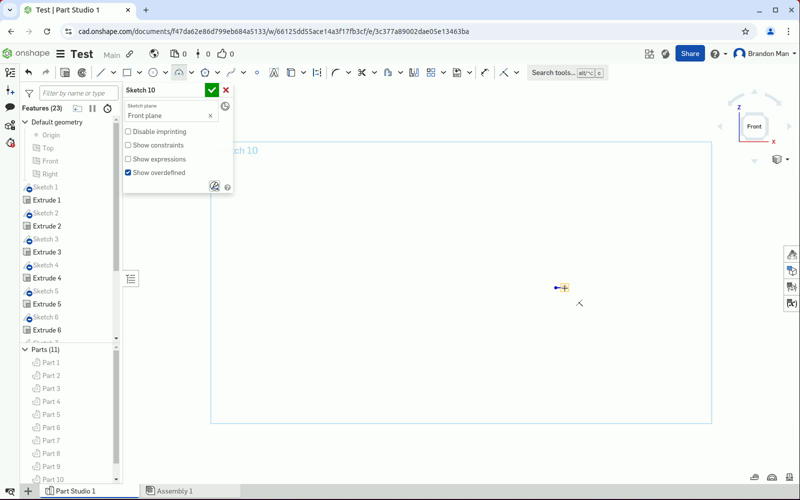
key_down(shift)
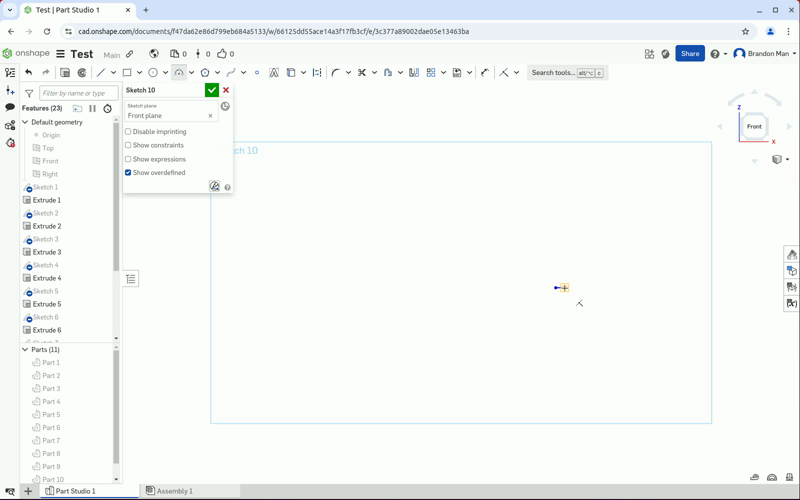
mouse_move(564, 277)
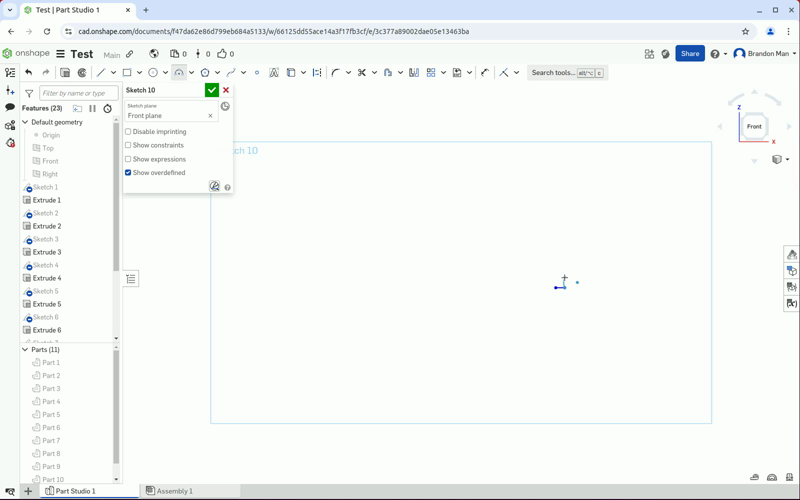
click(564, 277)
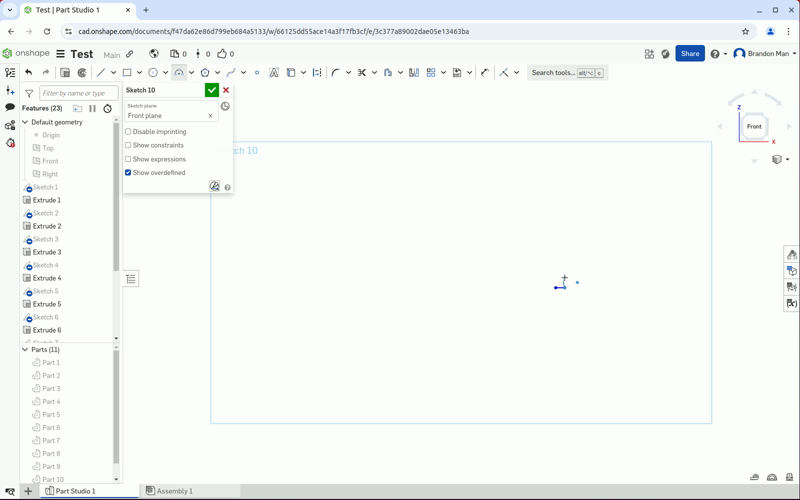
mouse_move(559, 282)
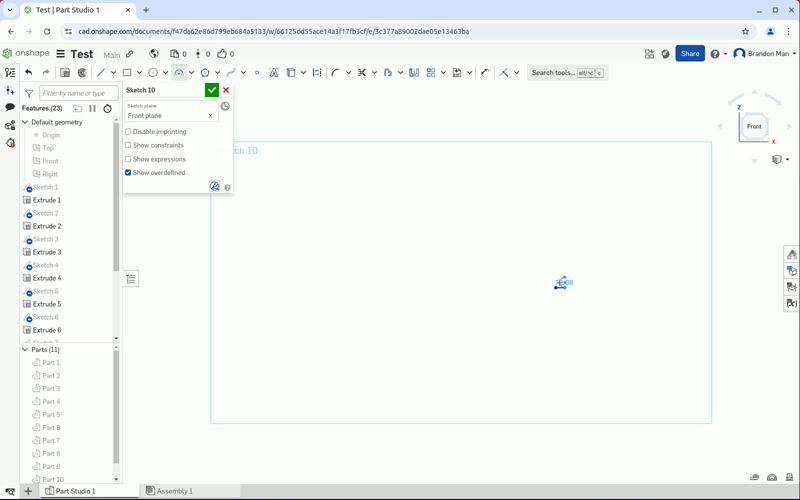
click(559, 282)
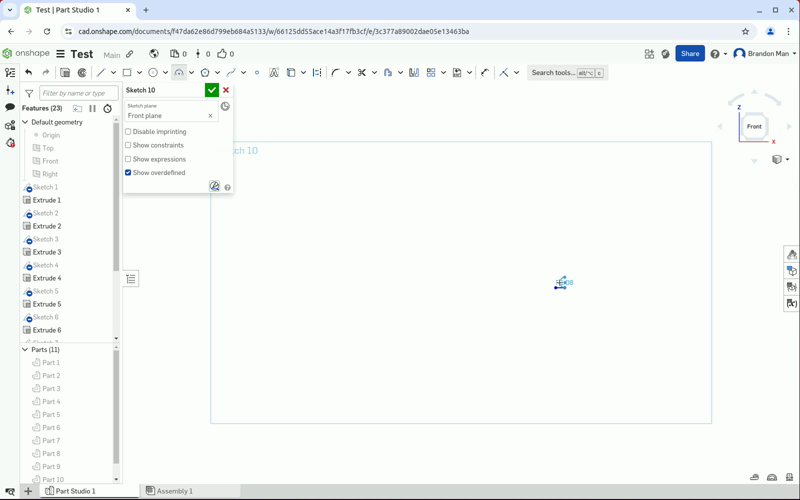
key_up(shift)
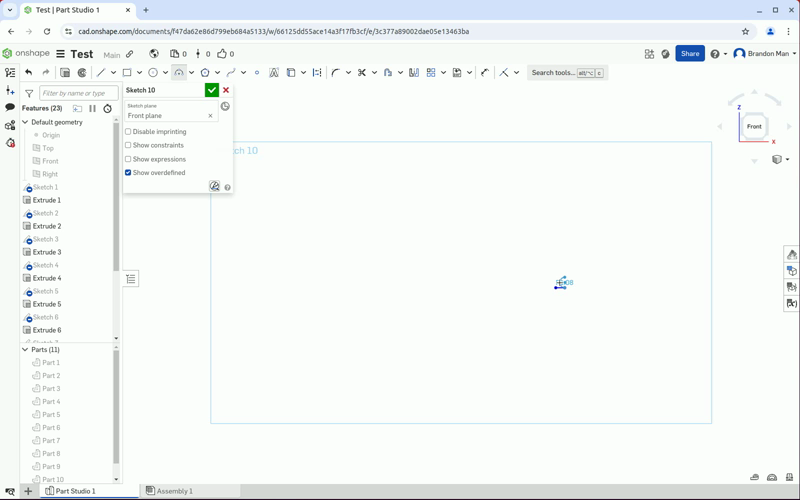
key(esc)
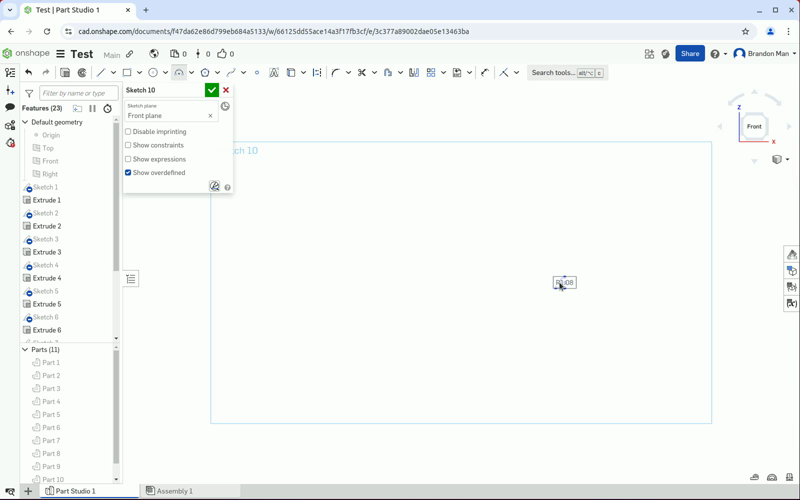
key(l)
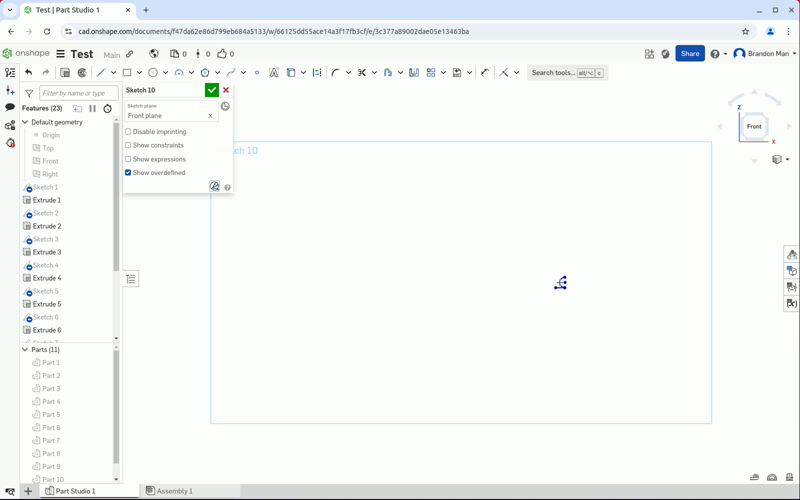
mouse_move(564, 277)
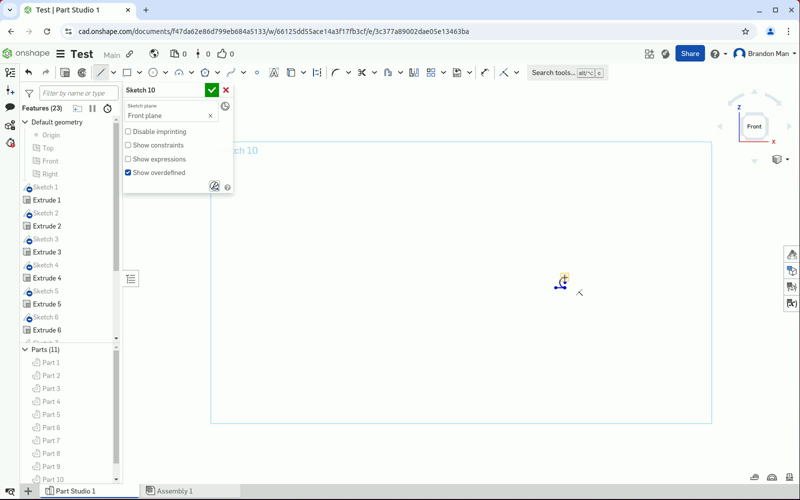
click(564, 277)
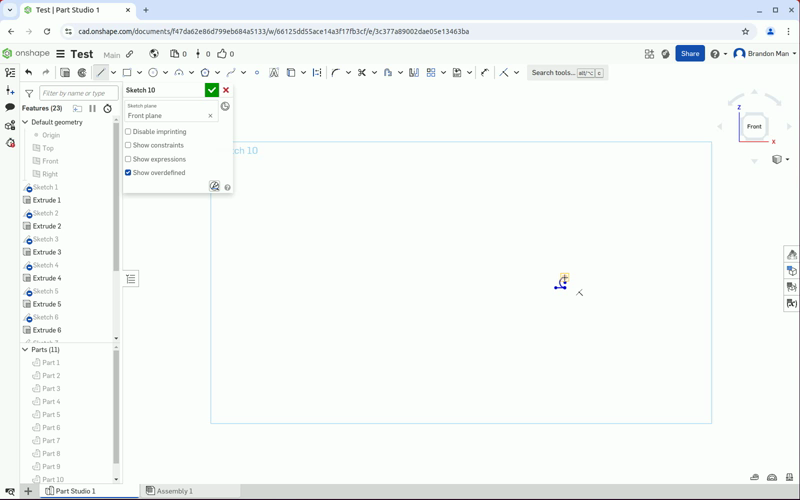
key_down(shift)
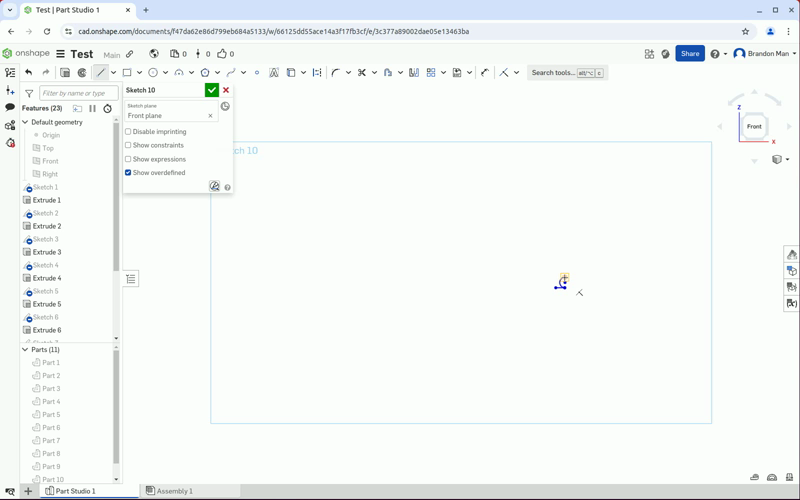
mouse_move(589, 277)
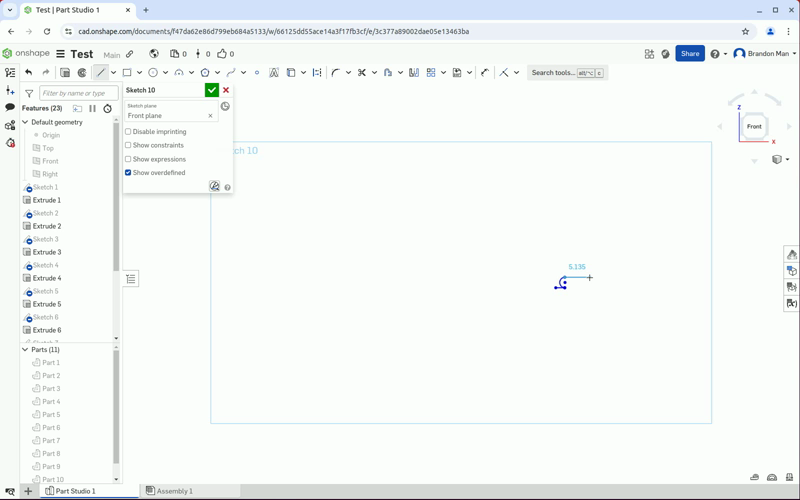
mouse_move(555, 277)
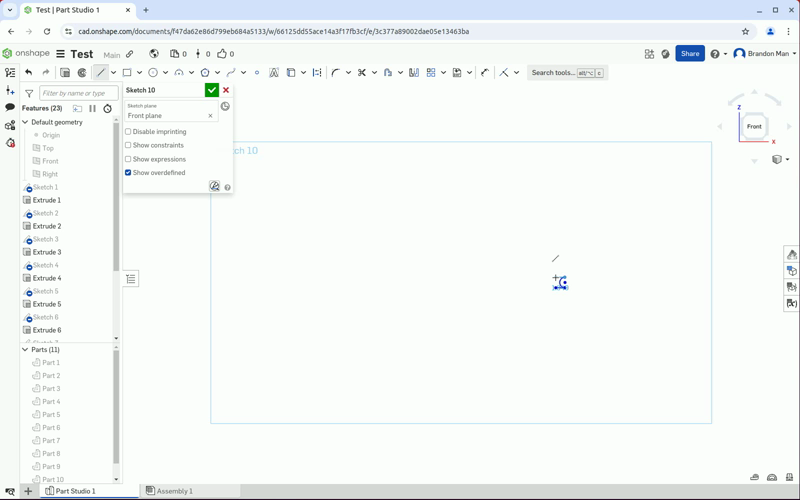
click(555, 277)
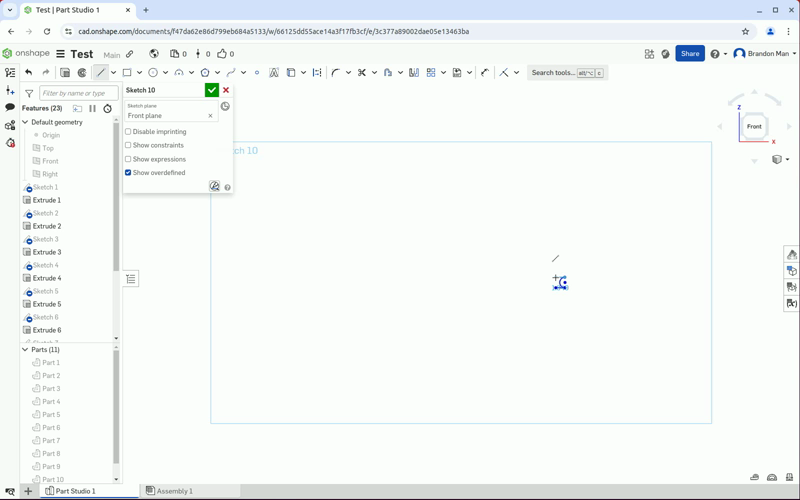
key_up(shift)
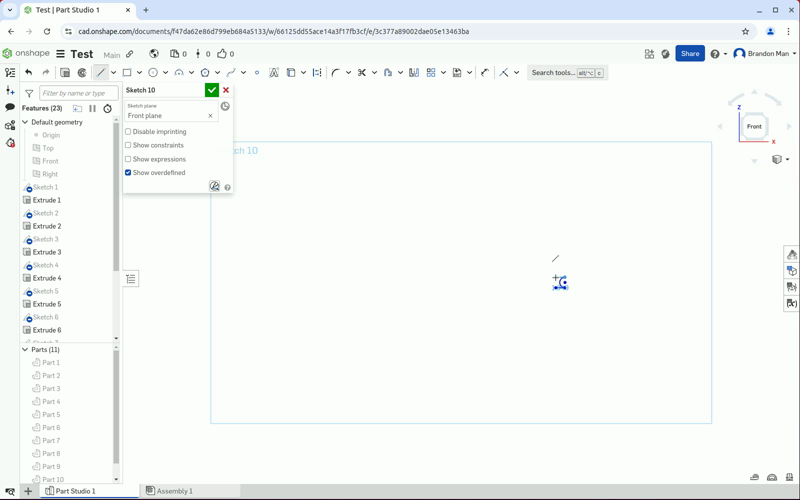
key(esc)
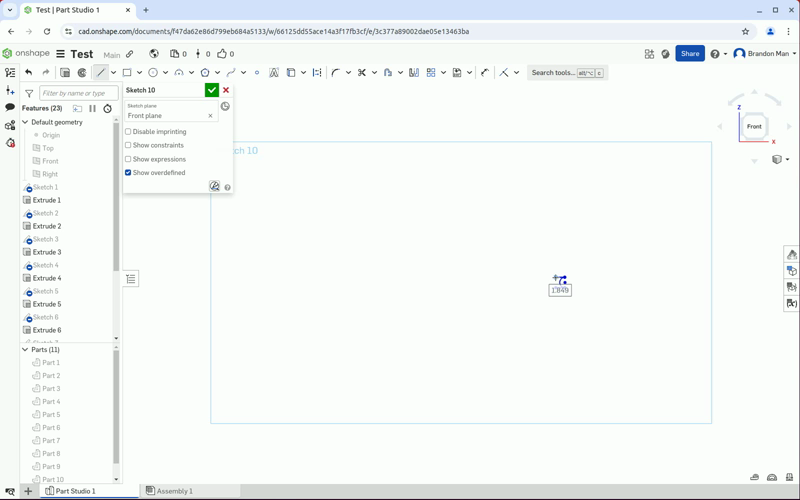
key(a)
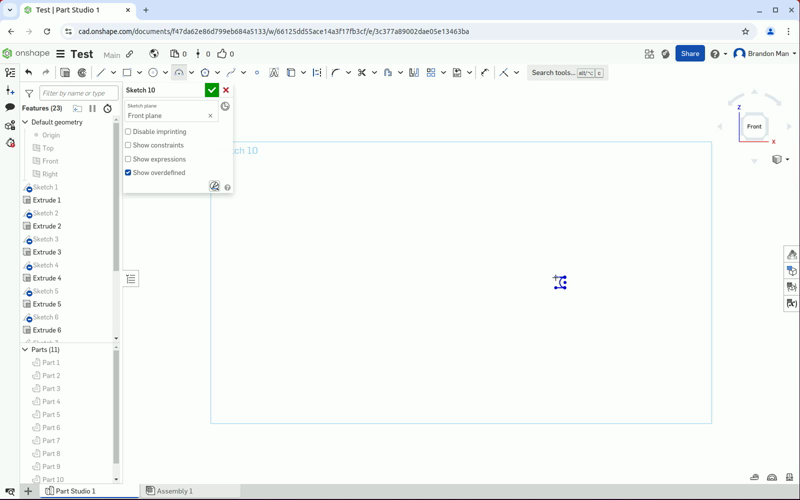
mouse_move(555, 277)
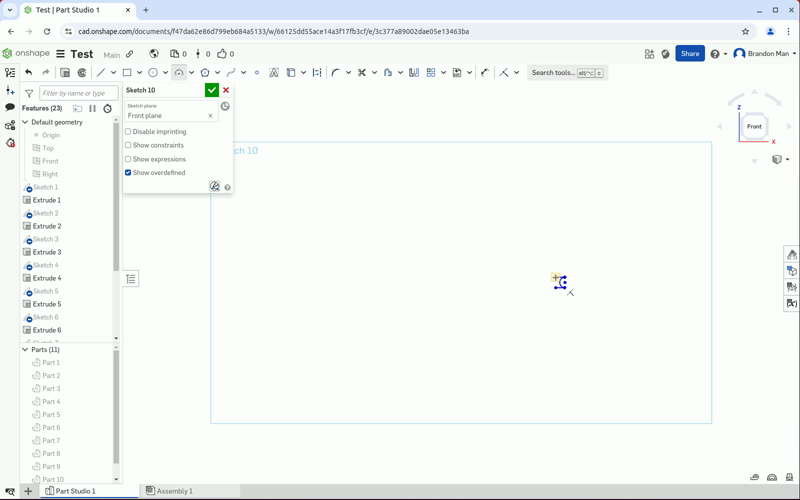
click(555, 277)
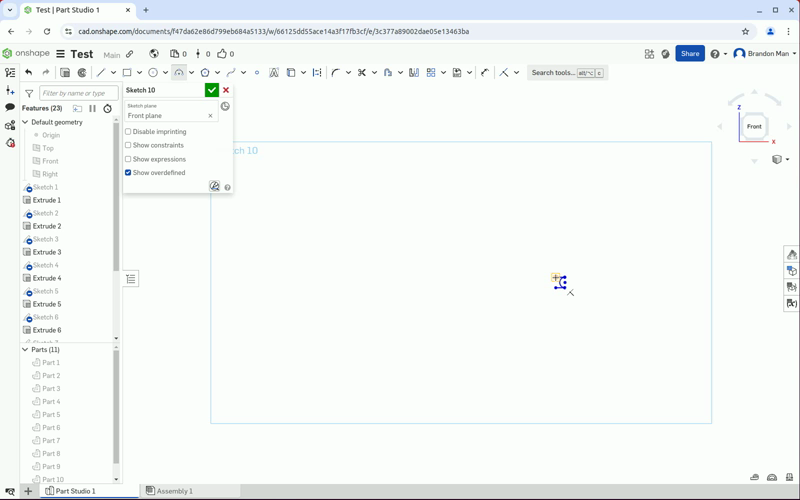
mouse_move(555, 287)
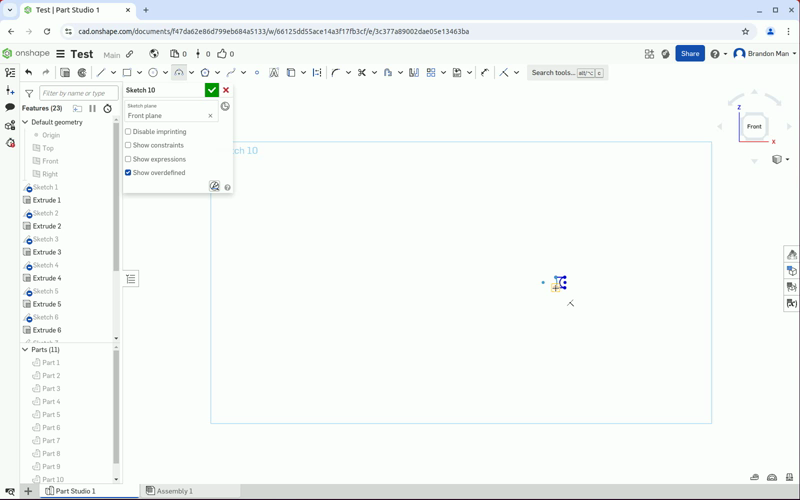
click(555, 287)
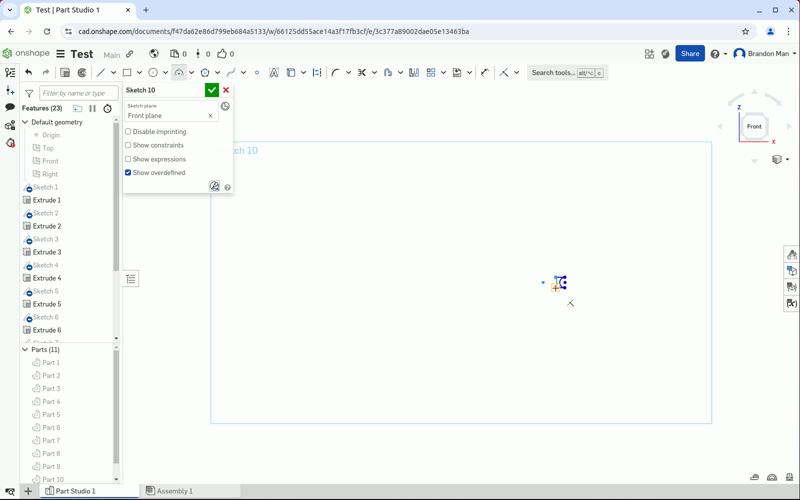
key_down(shift)
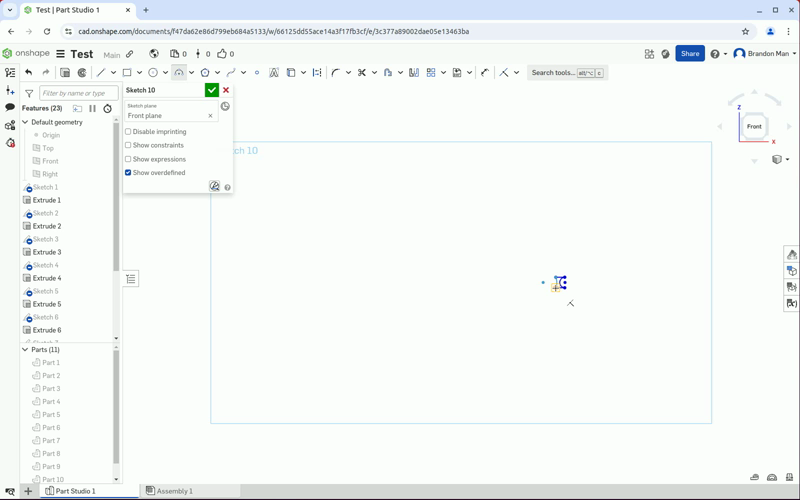
mouse_move(554, 282)
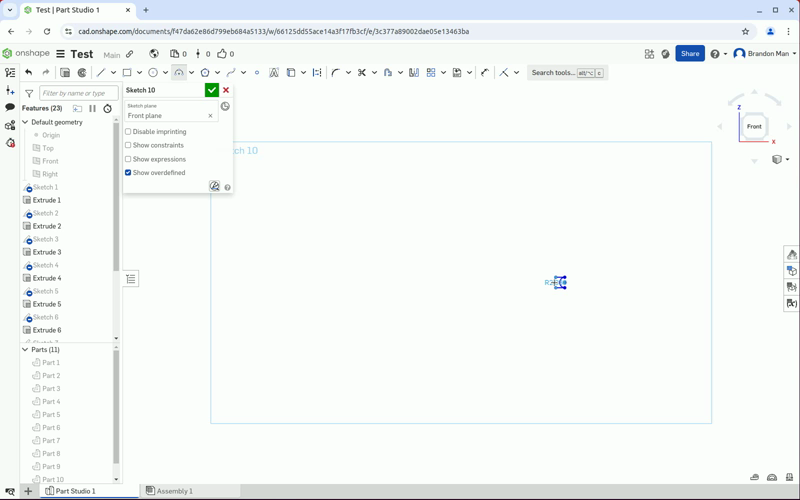
click(554, 282)
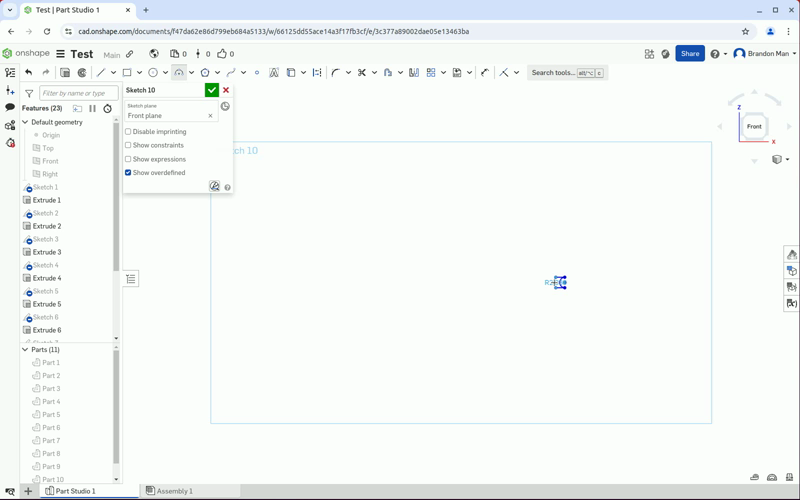
key_up(shift)
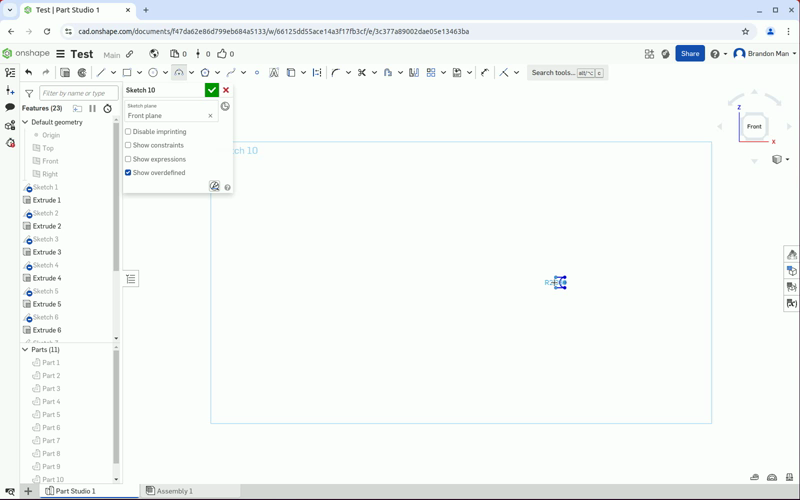
key(esc)
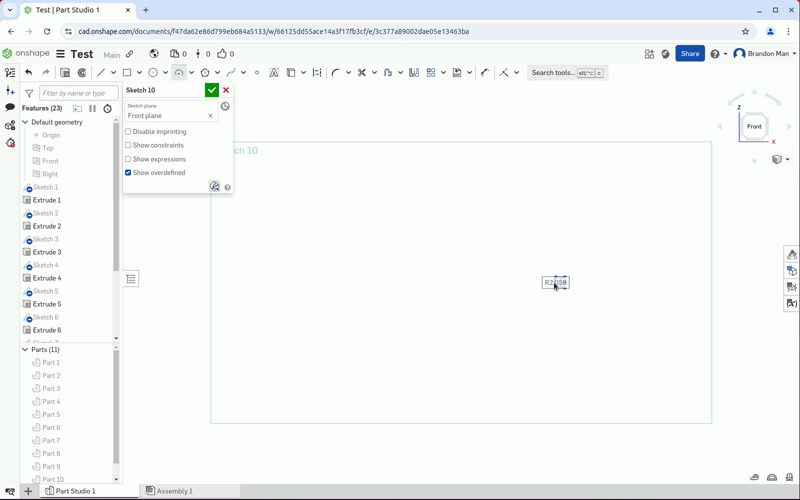
mouse_move(562, 280)
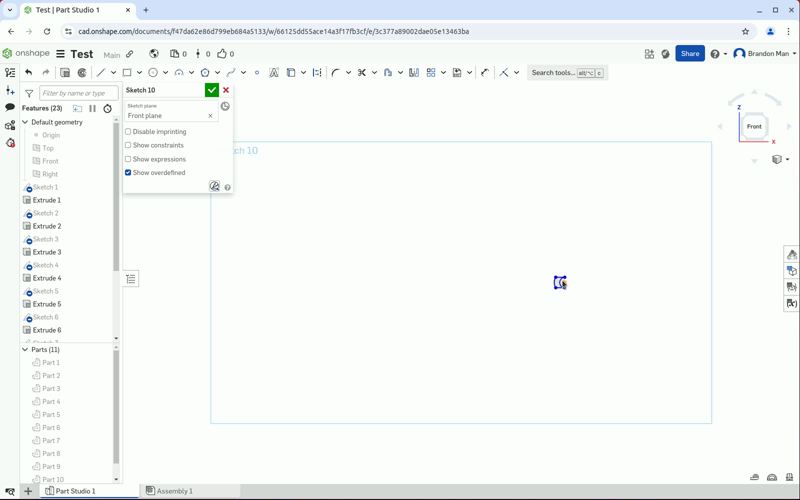
scroll(6)
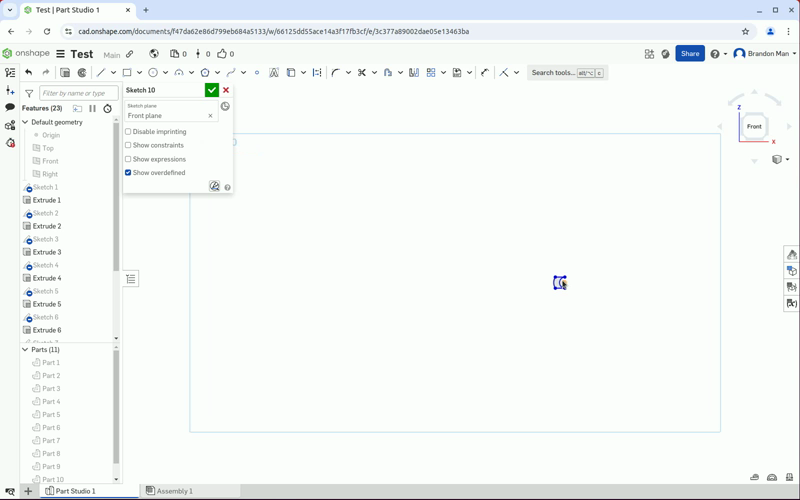
scroll(6)
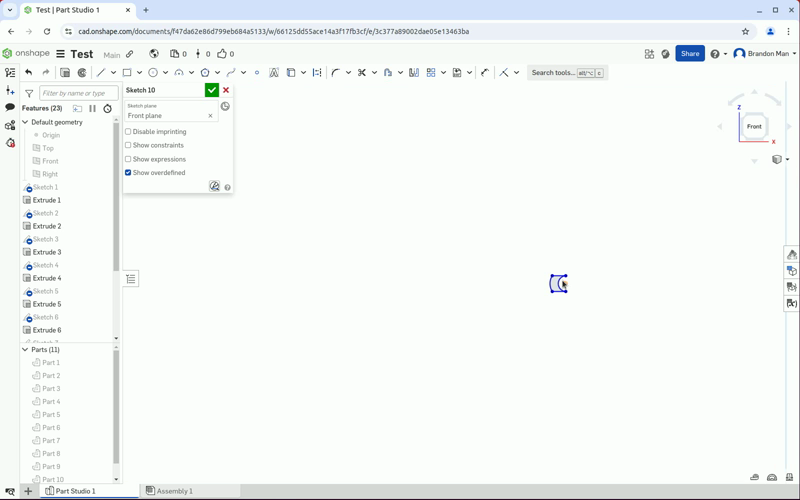
scroll(6)
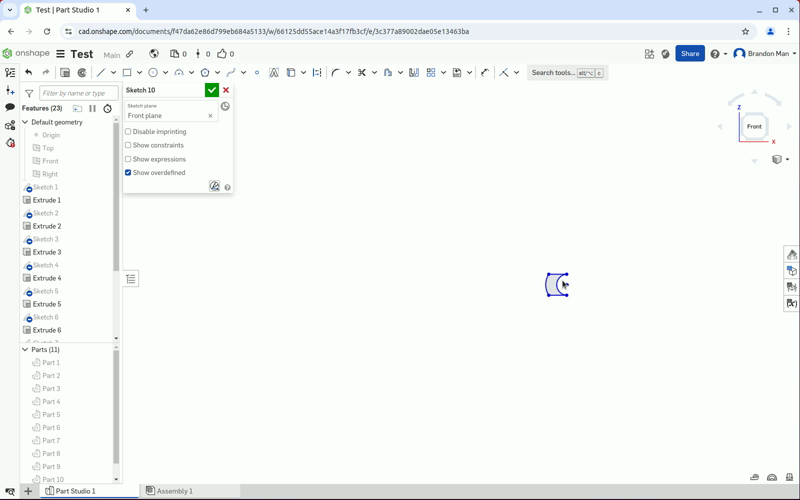
scroll(6)
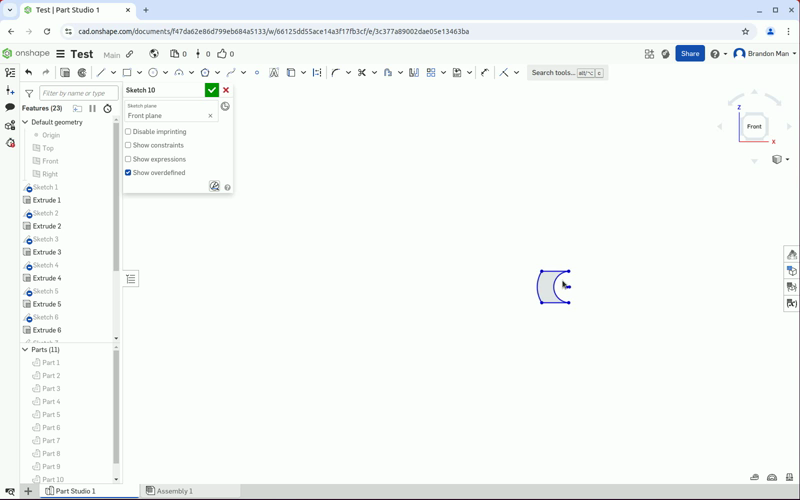
scroll(6)
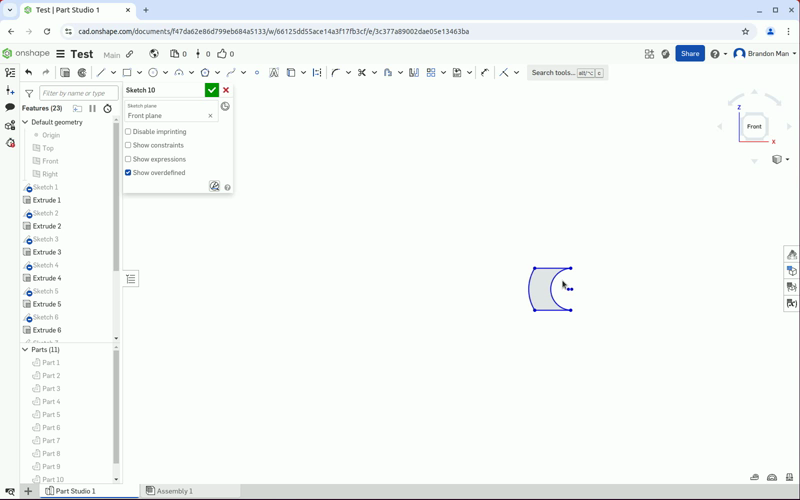
scroll(6)
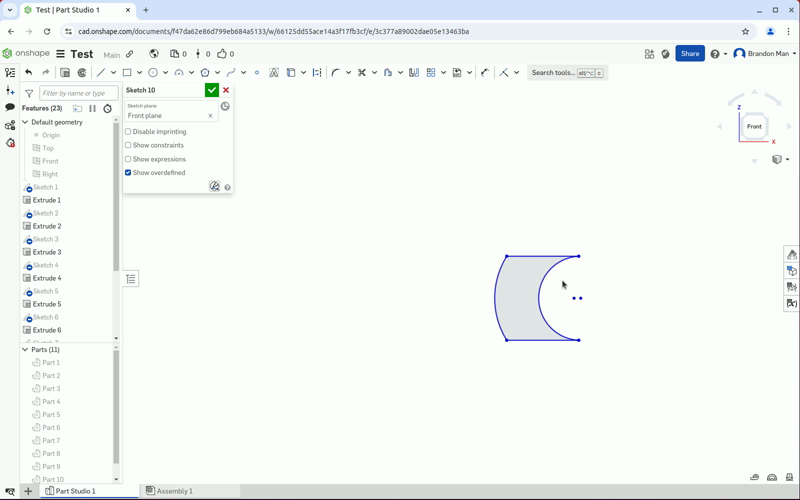
scroll(6)
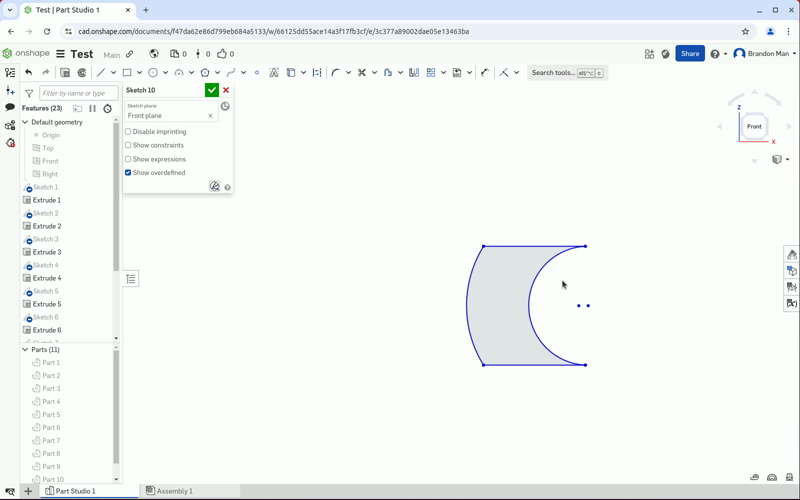
click(562, 280)
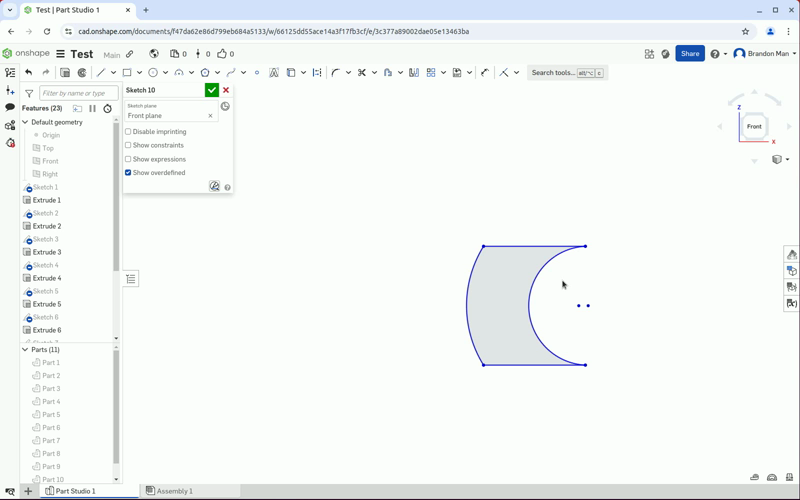
scroll(-6)
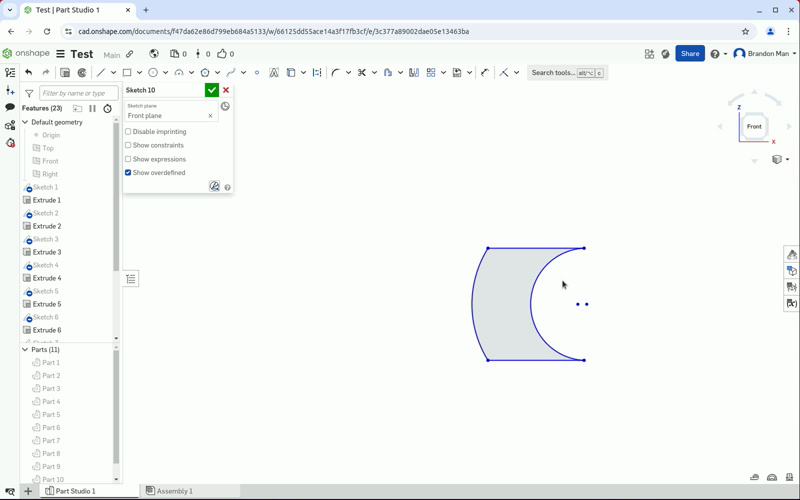
scroll(-6)
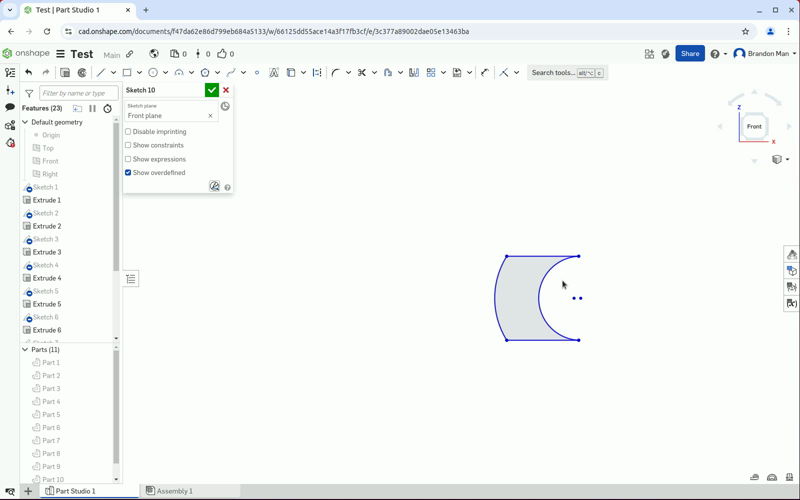
scroll(-6)
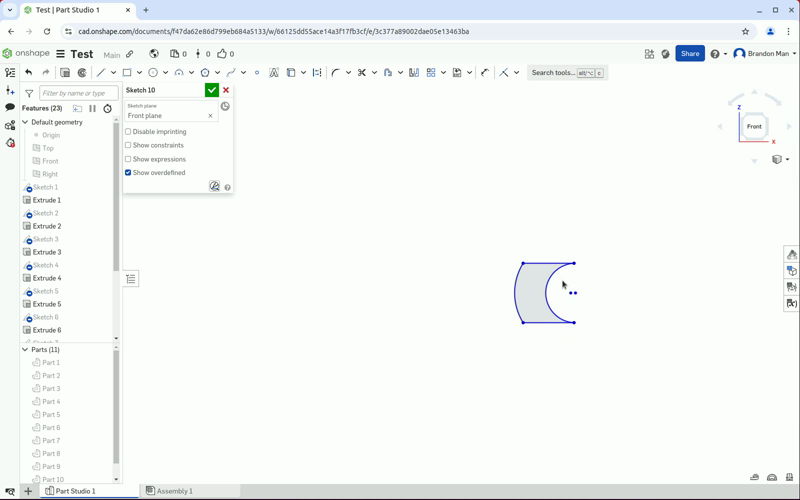
scroll(-6)
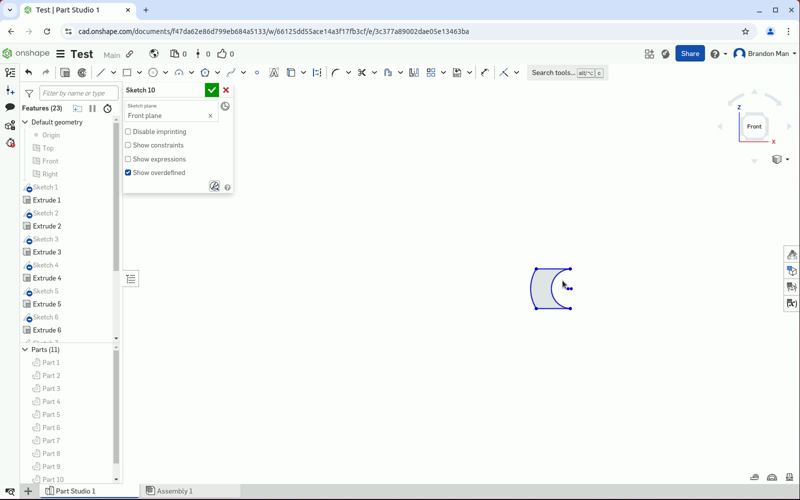
scroll(-6)
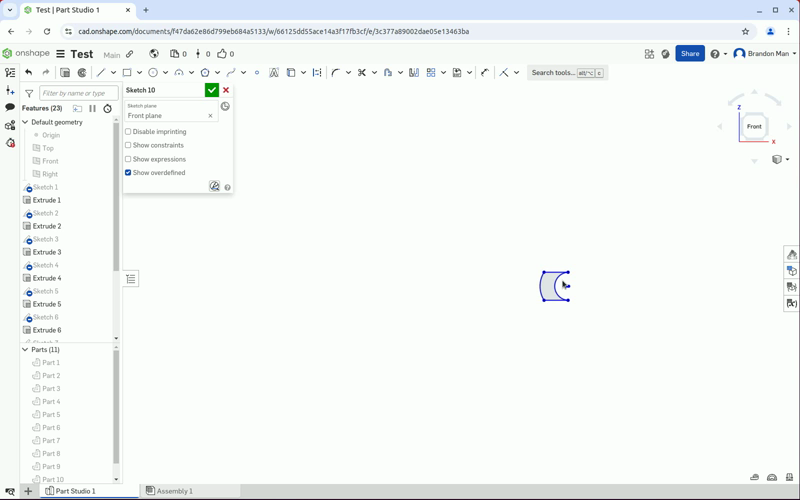
scroll(-6)
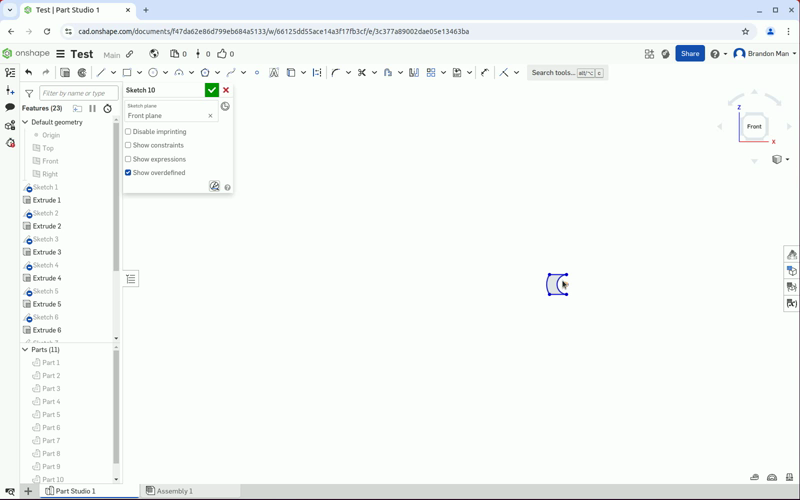
scroll(-6)
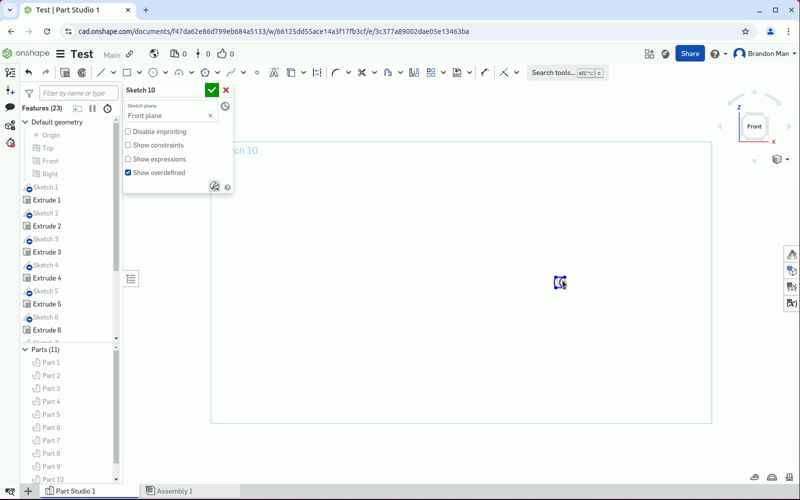
mouse_move(69, 352)
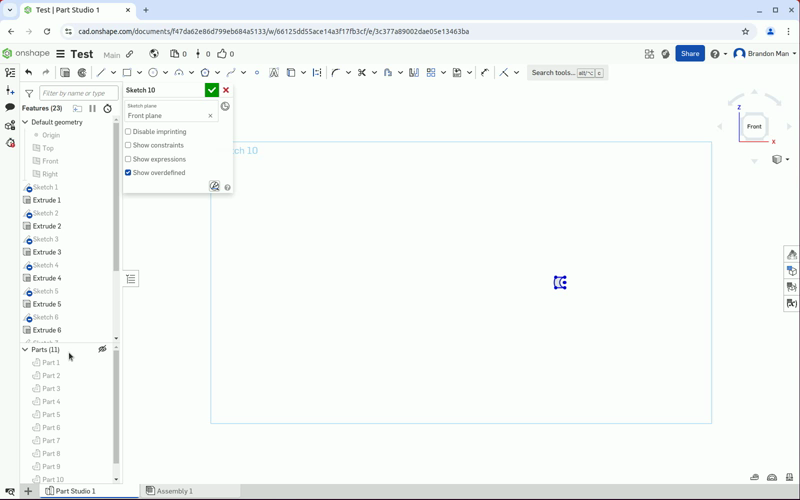
key(shift+y)
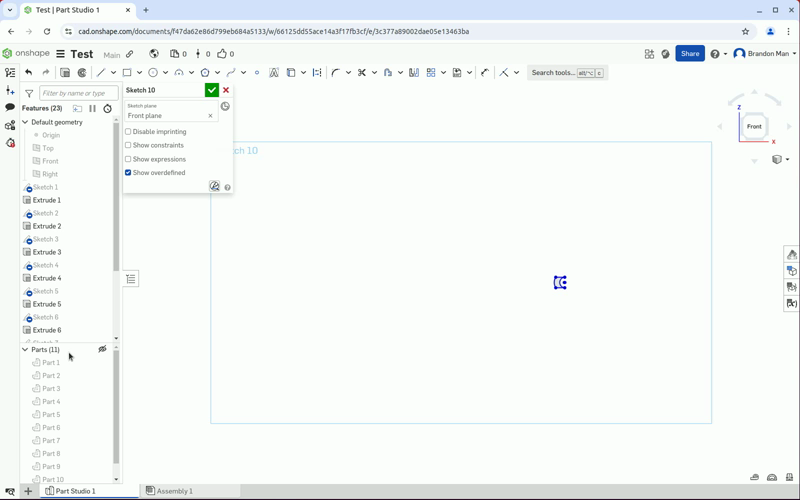
key(shift+e)
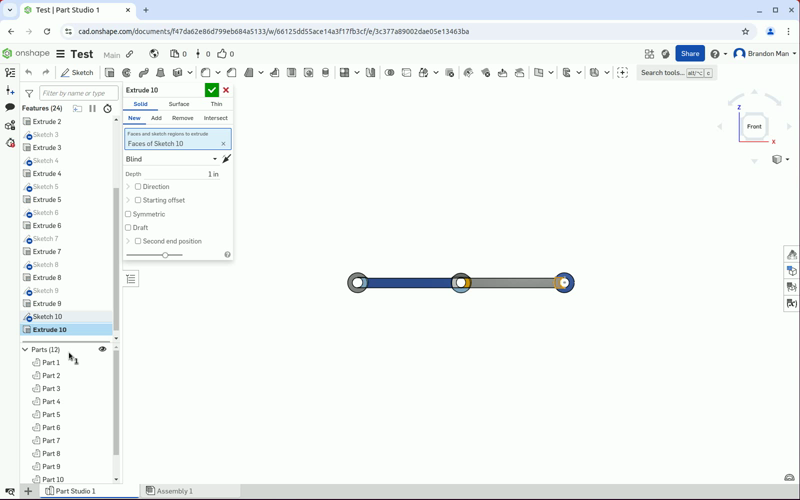
mouse_move(143, 106)
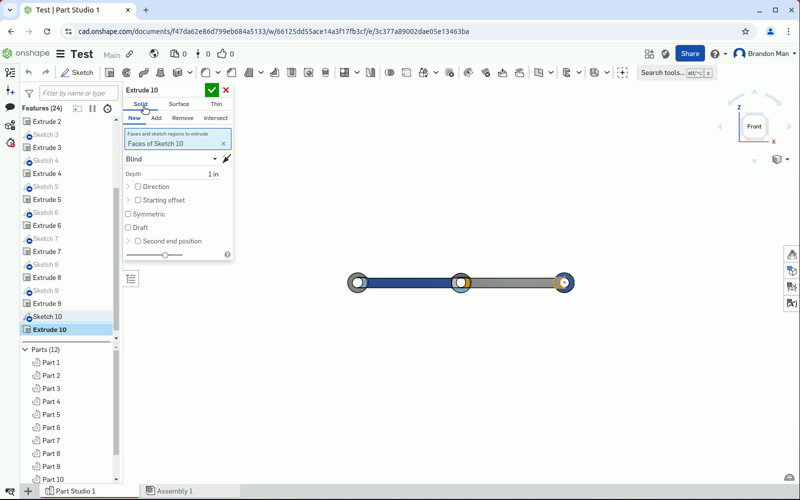
click(143, 106)
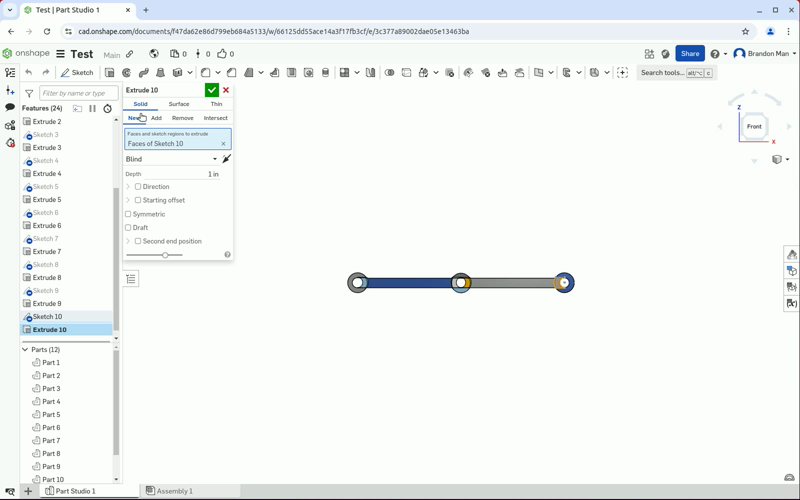
mouse_move(137, 120)
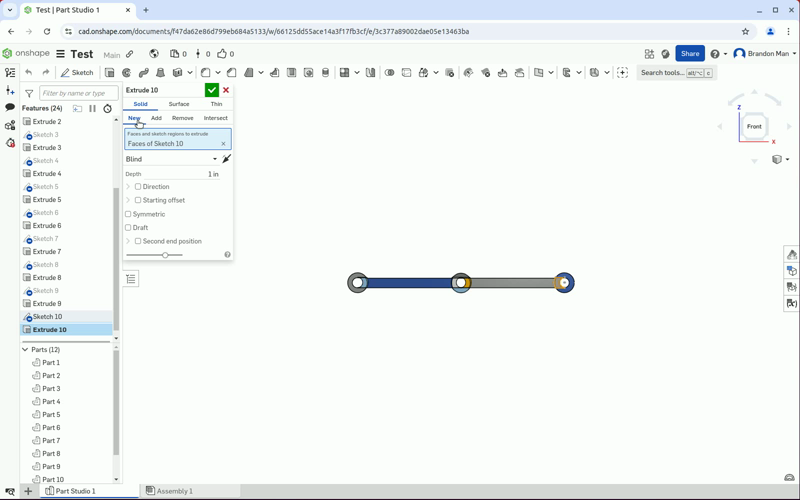
click(137, 120)
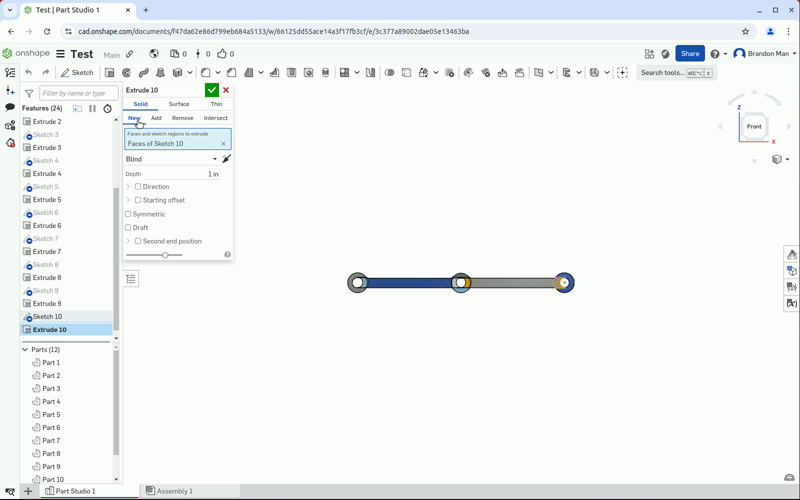
key(tab, 4)
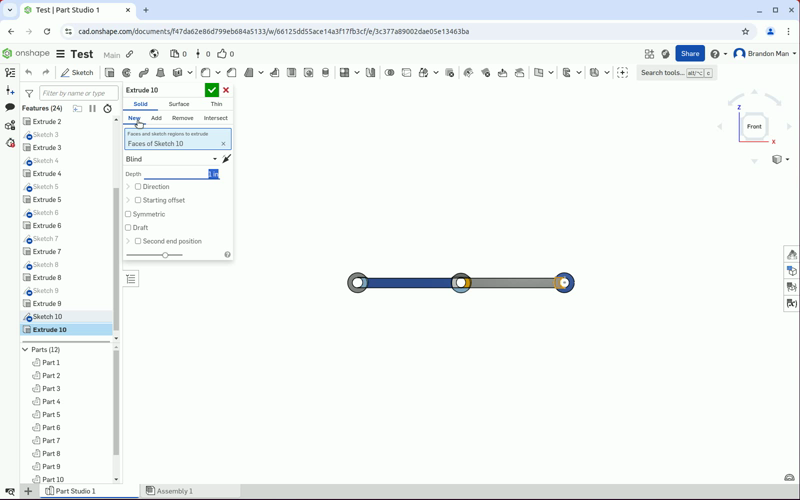
text(1.685)
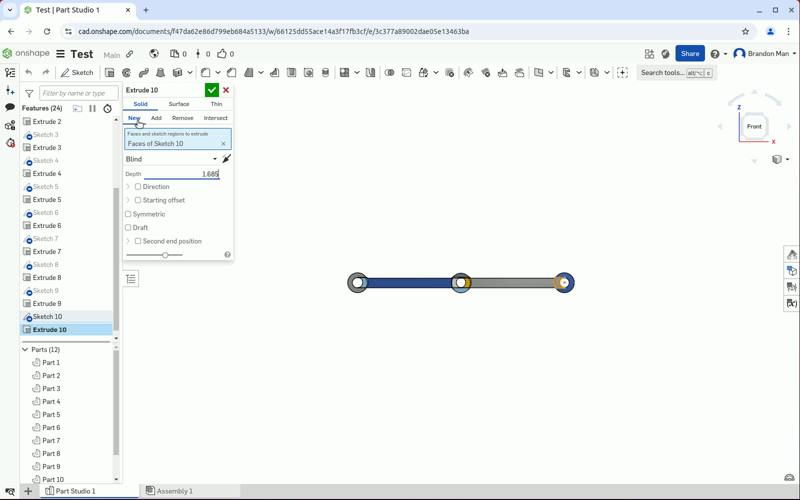
key(enter)
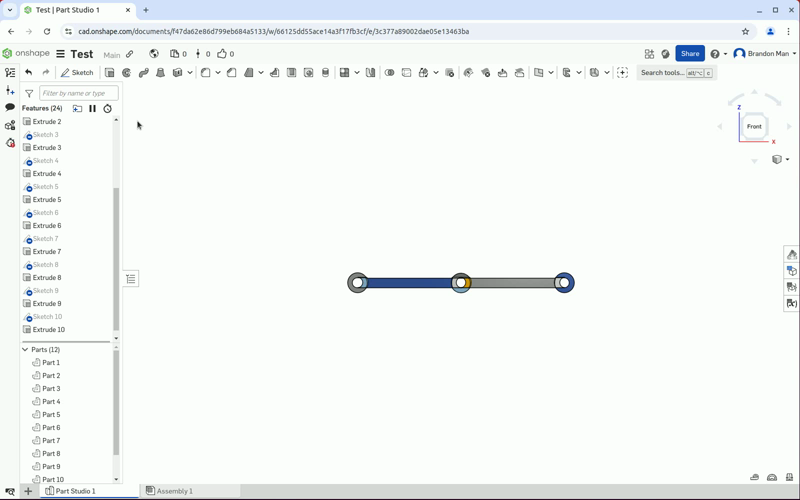
key(shift+h)
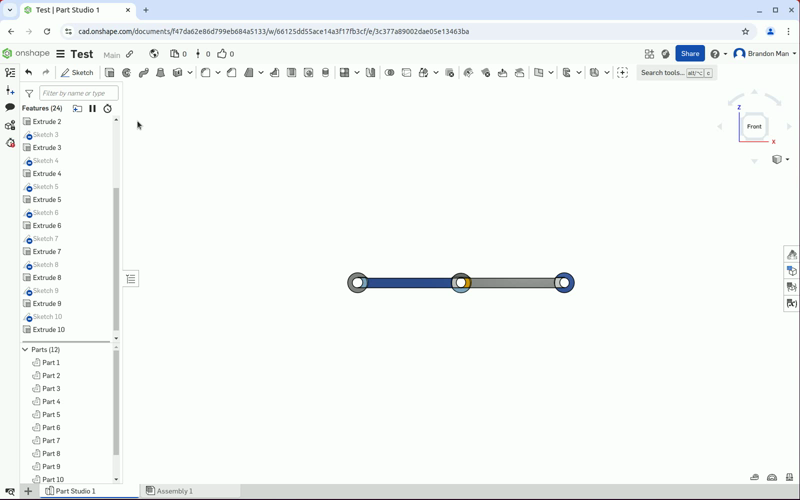
key(shift+h)
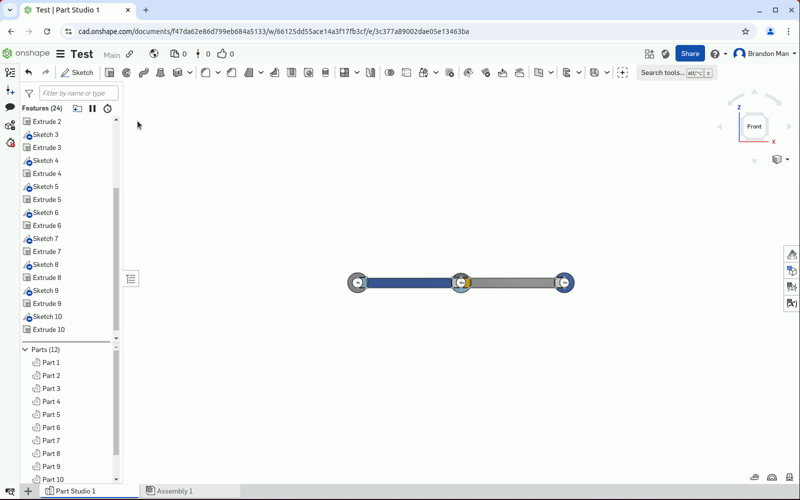
key(shift+7)
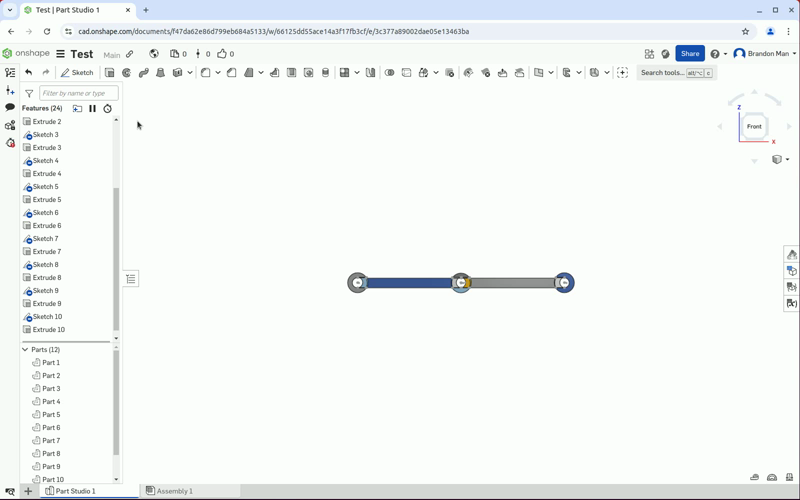
key(left, 2)
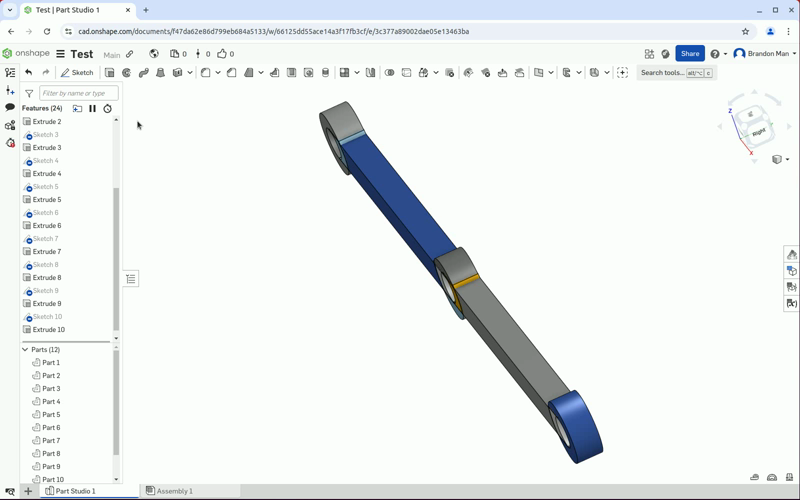
key(down, 2)
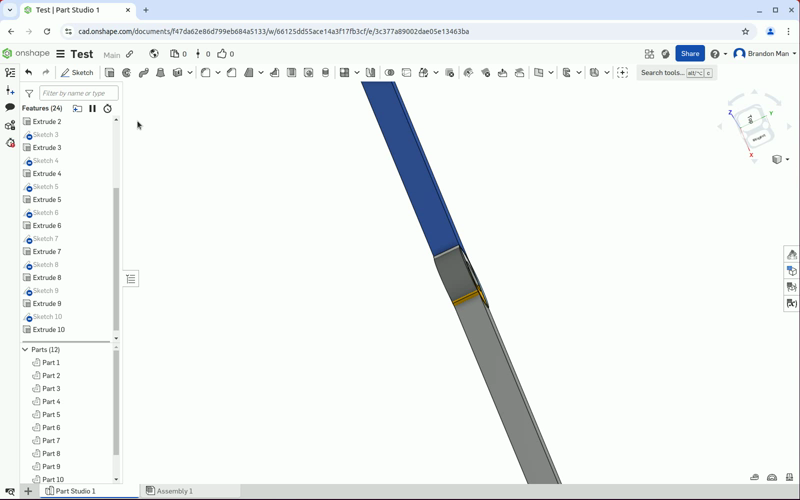
key(up, 2)
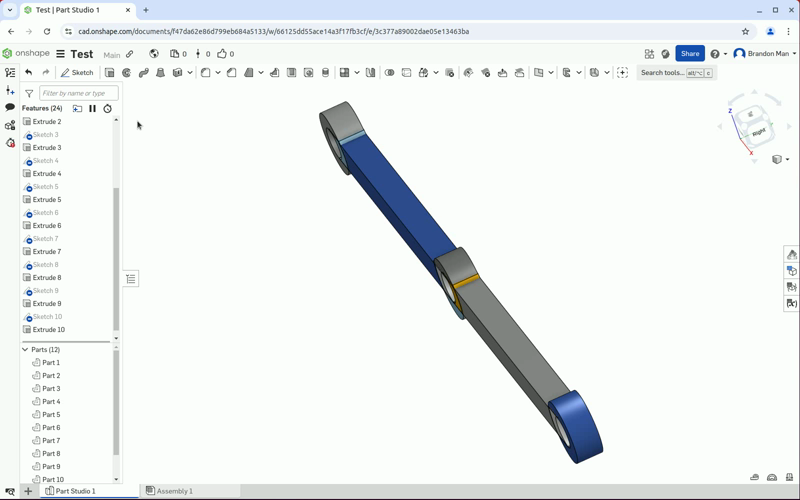
key(right, 2)
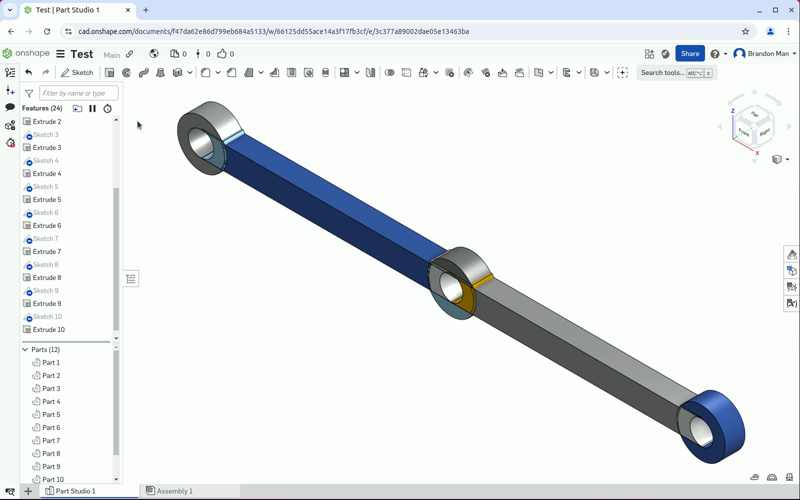
mouse_move(69, 85)
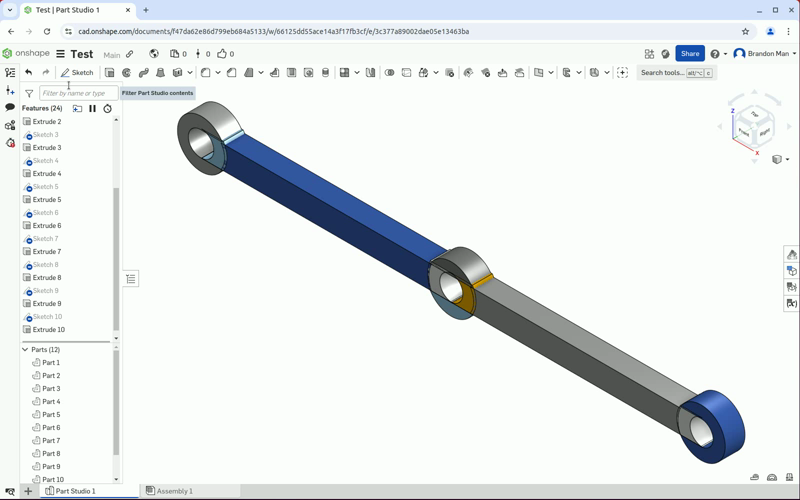
click(69, 85)